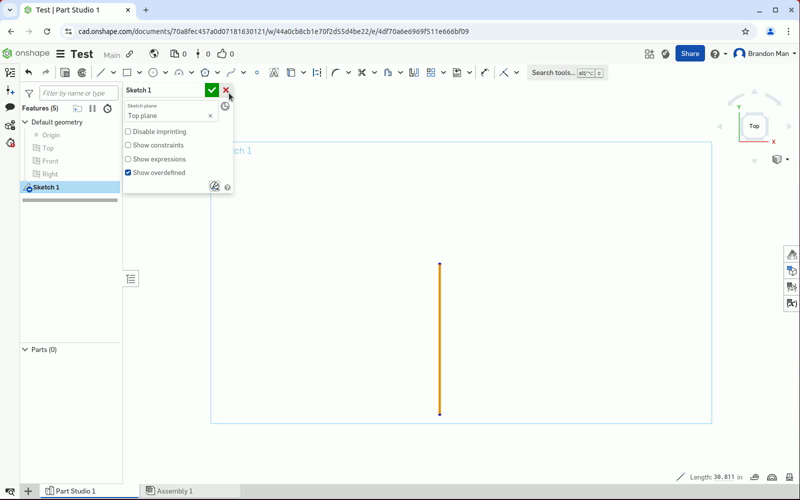
key(shift+h)
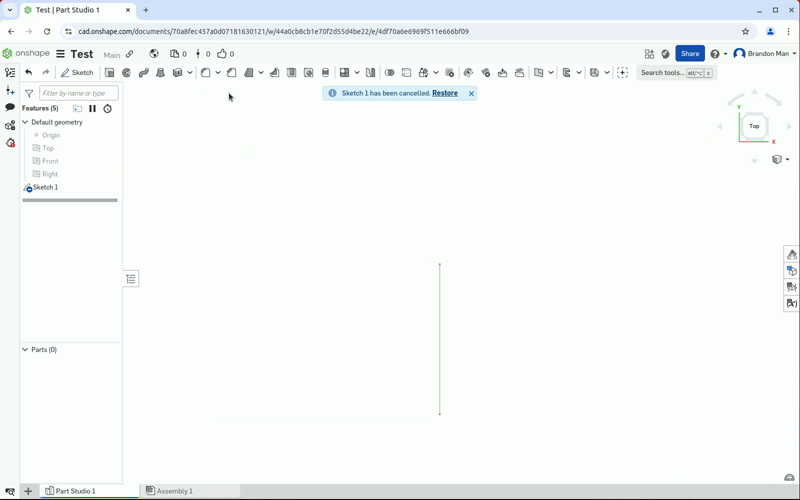
key(shift+s)
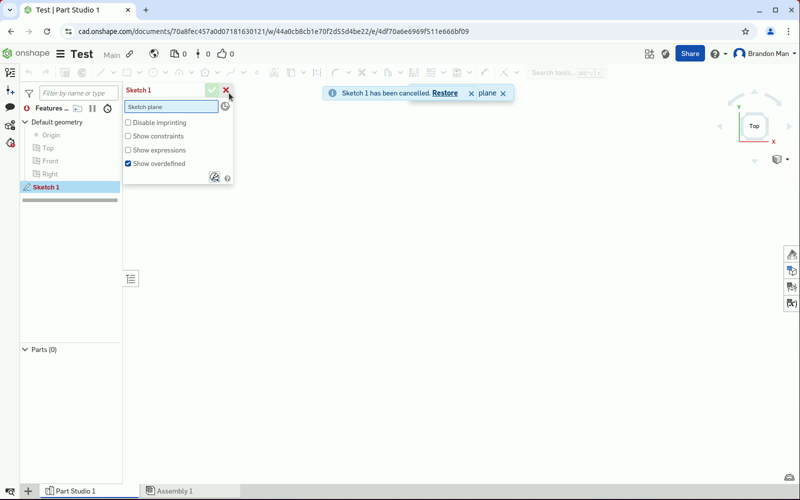
mouse_move(73, 150)
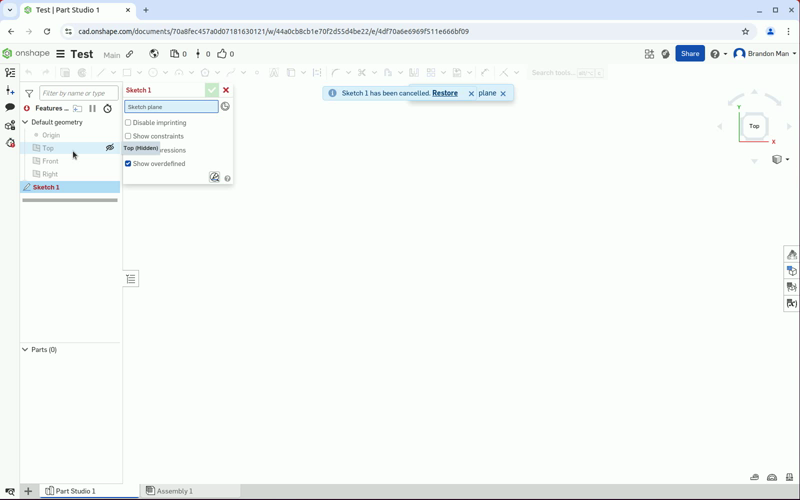
click(73, 150)
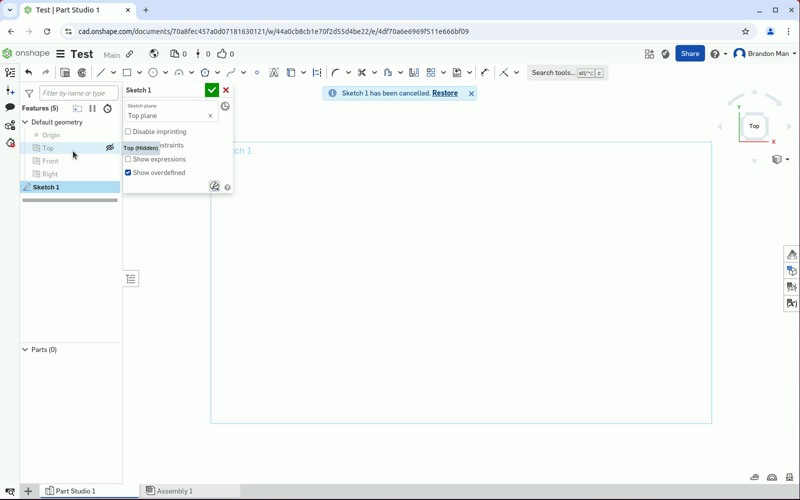
mouse_move(73, 352)
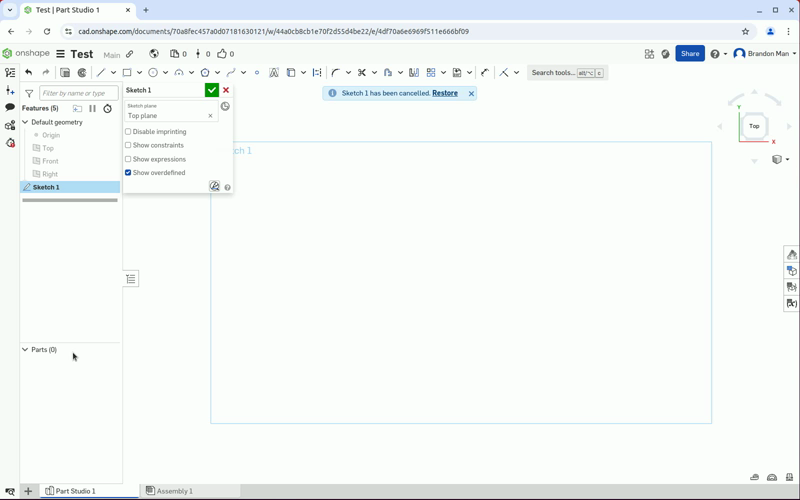
key(y)
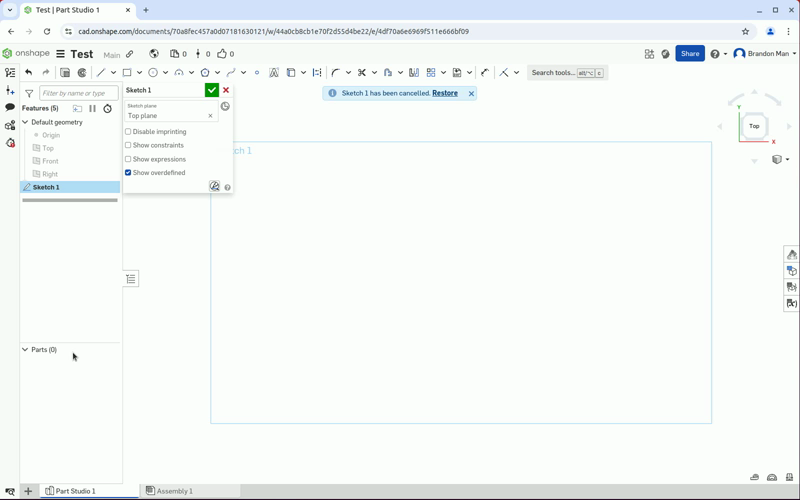
key(l)
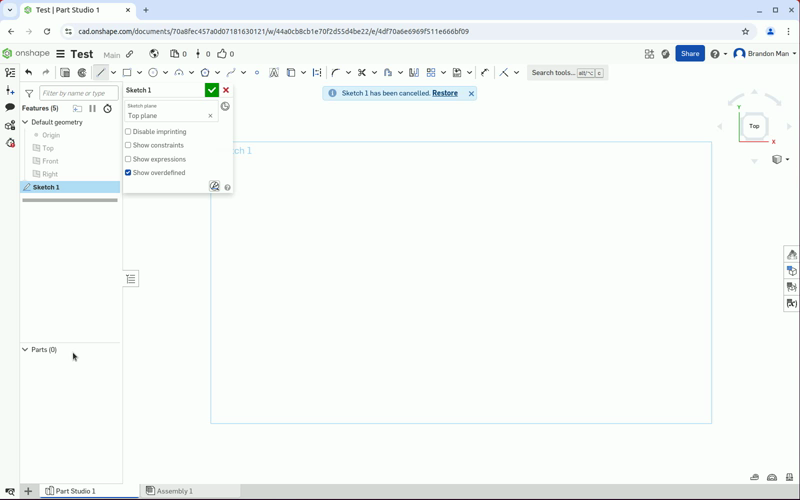
key_down(shift)
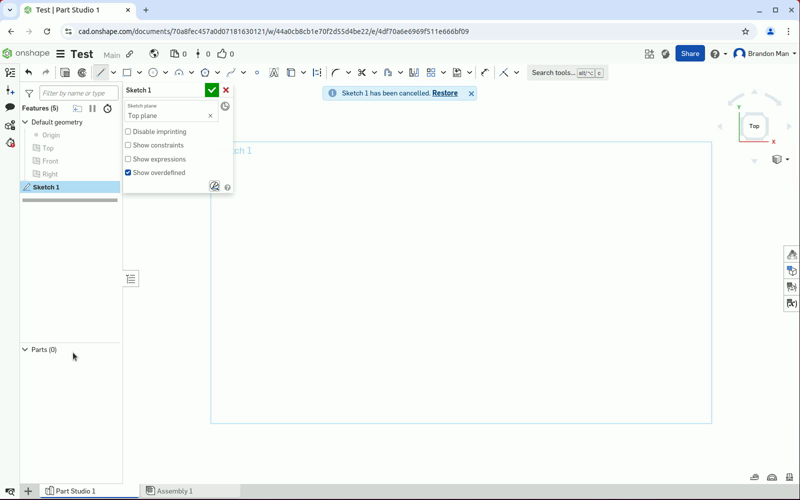
mouse_move(426, 280)
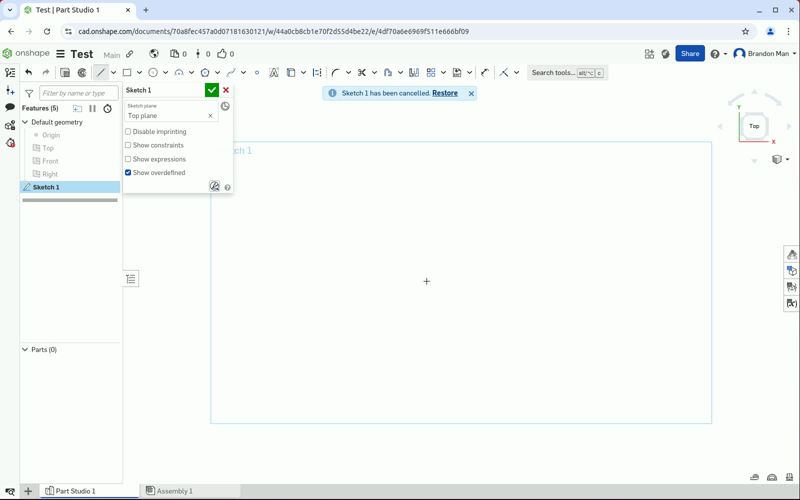
click(426, 280)
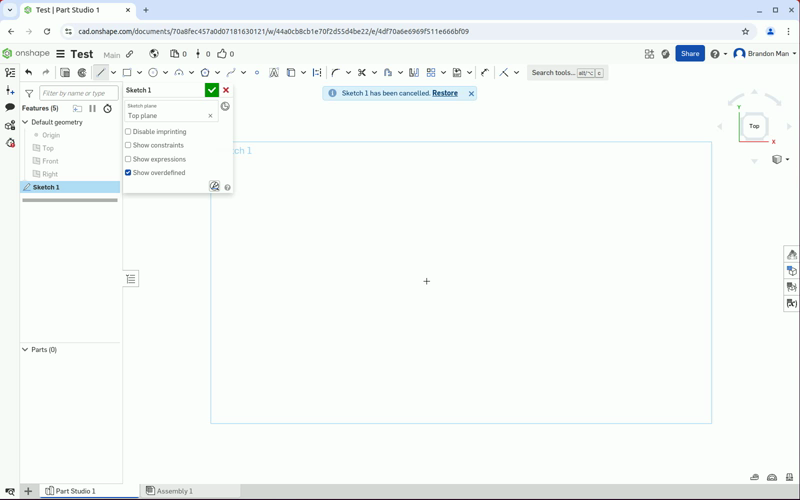
key_up(shift)
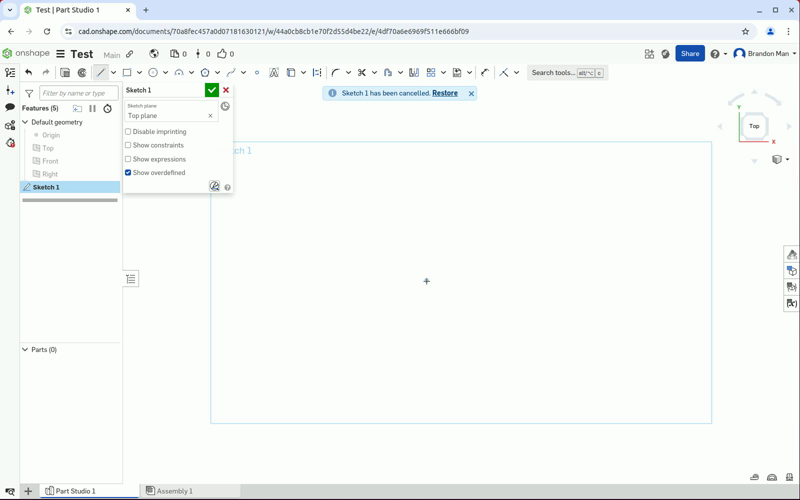
key_down(shift)
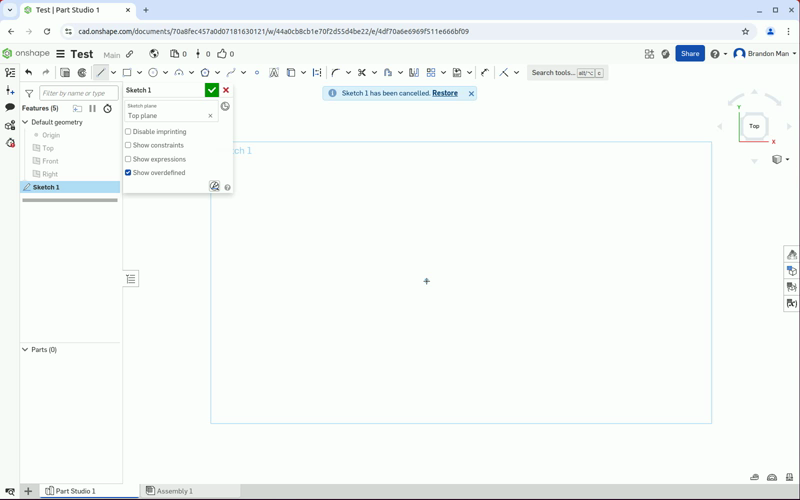
mouse_move(456, 280)
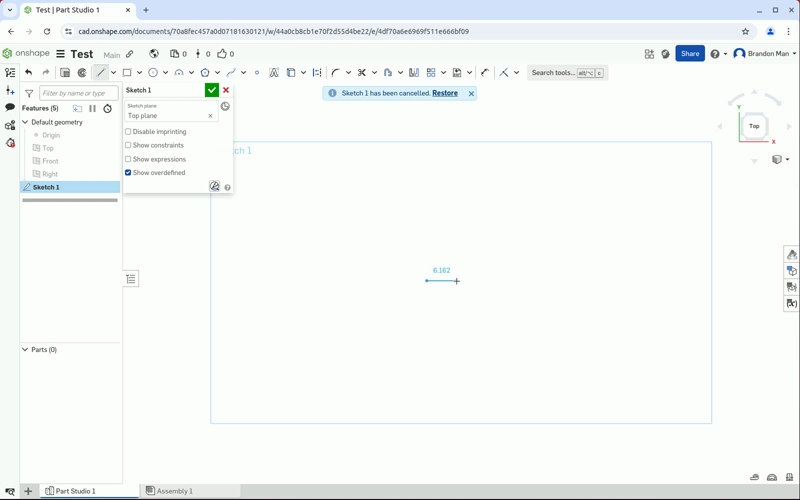
mouse_move(429, 280)
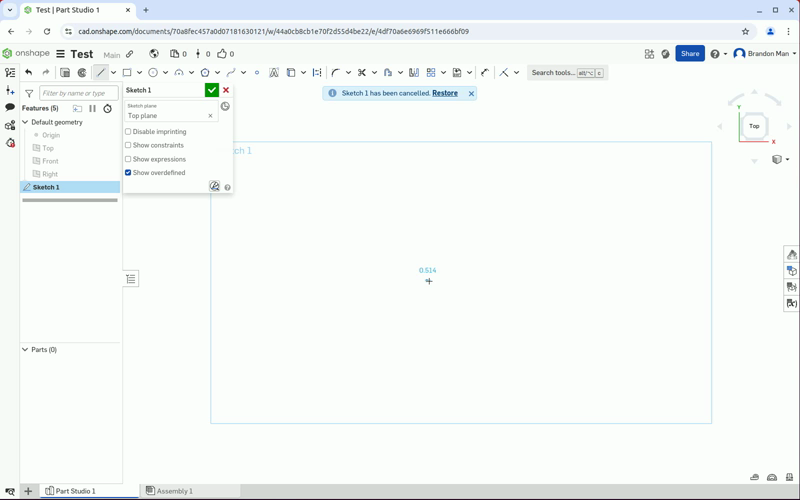
scroll(6)
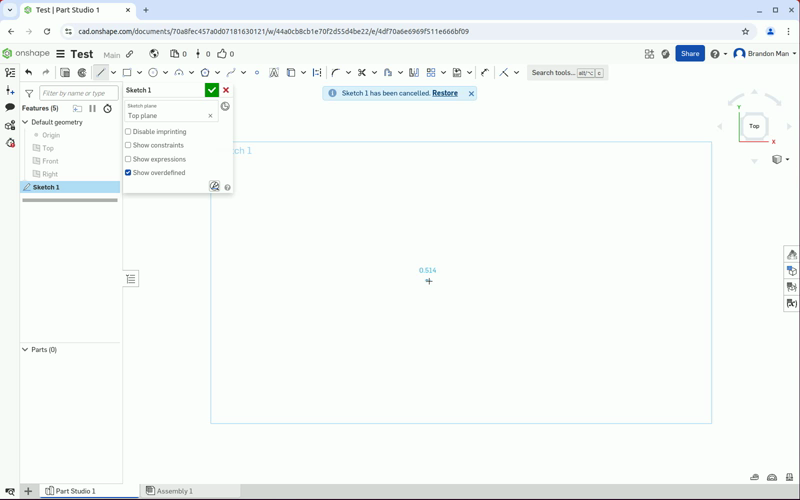
scroll(6)
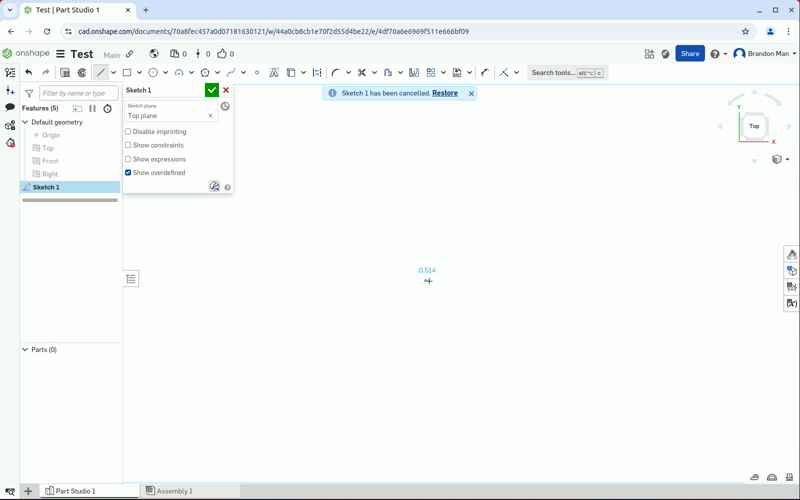
scroll(6)
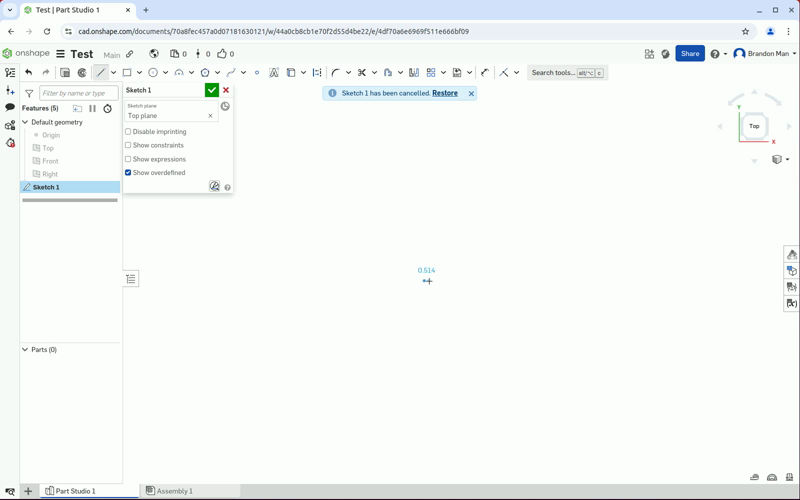
scroll(6)
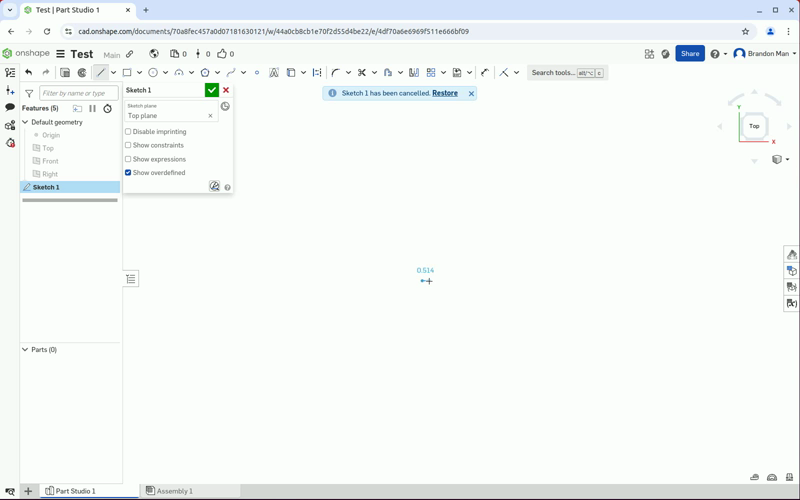
scroll(6)
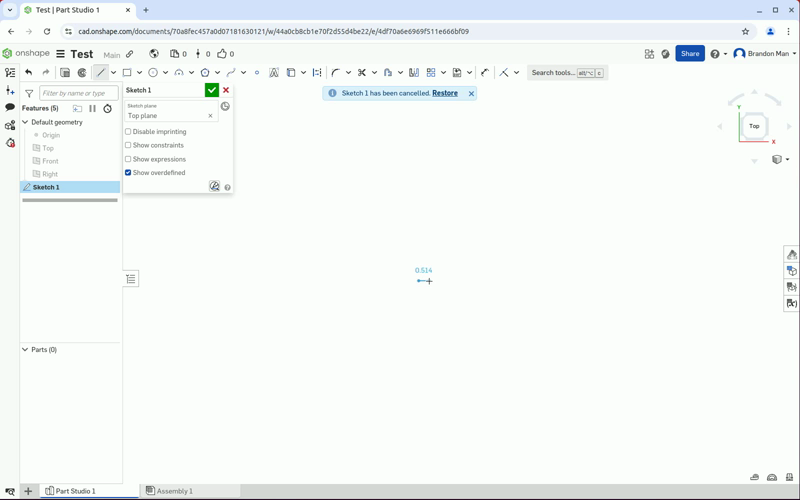
scroll(6)
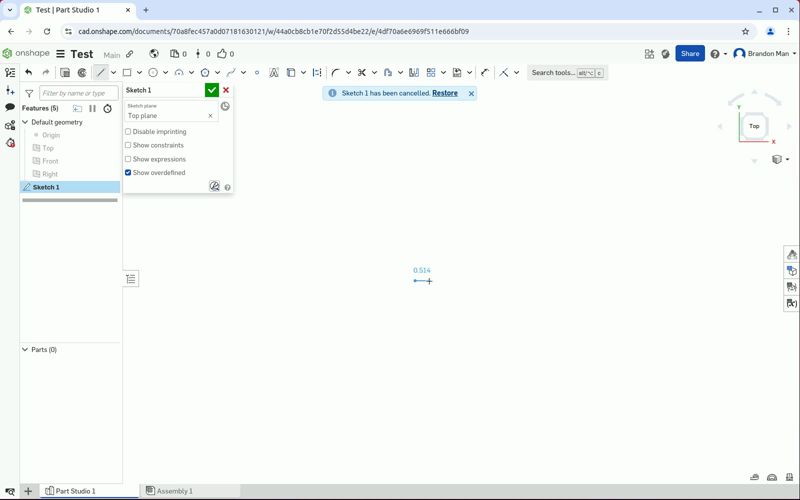
scroll(6)
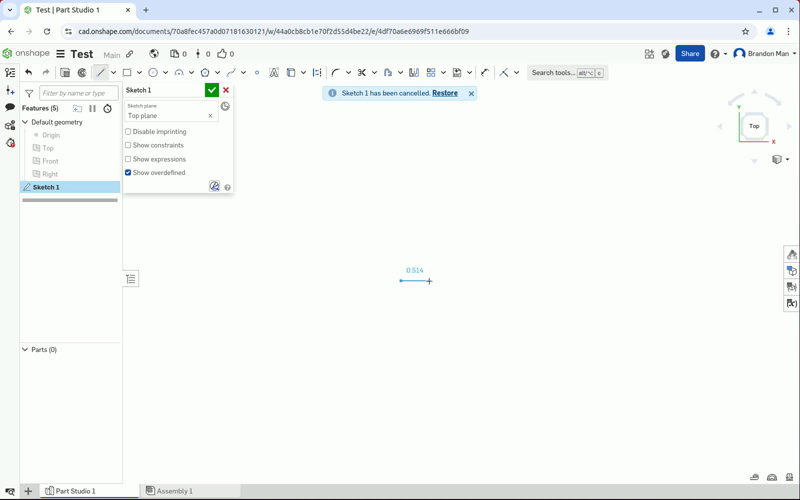
click(429, 280)
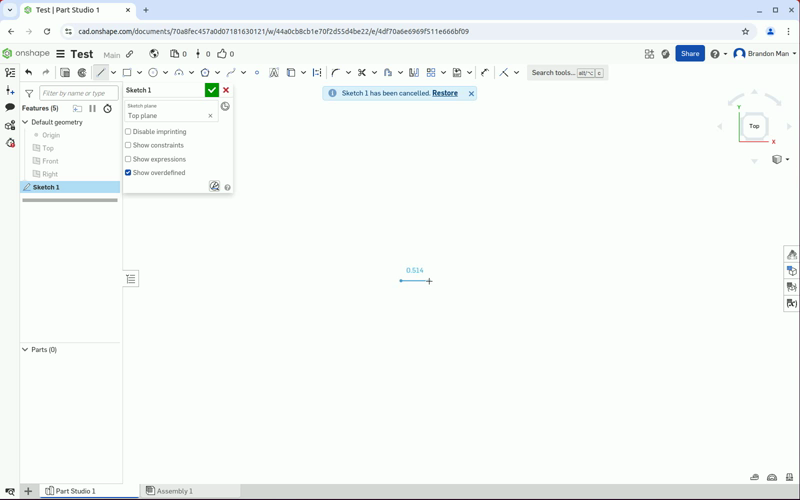
scroll(-6)
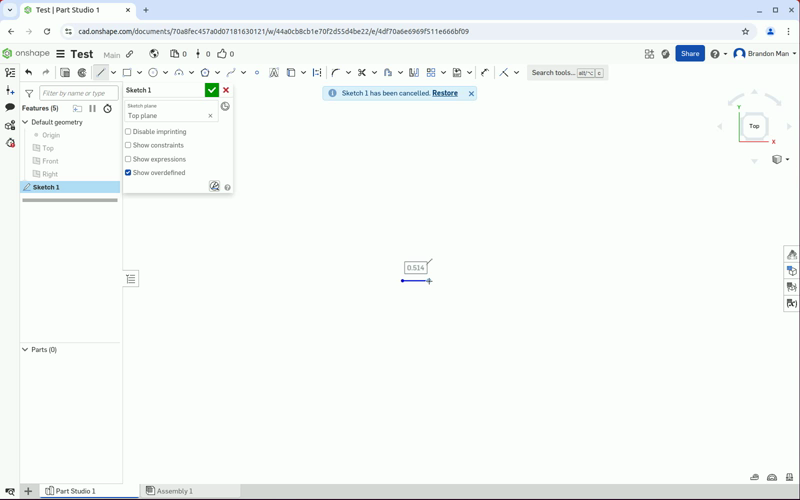
scroll(-6)
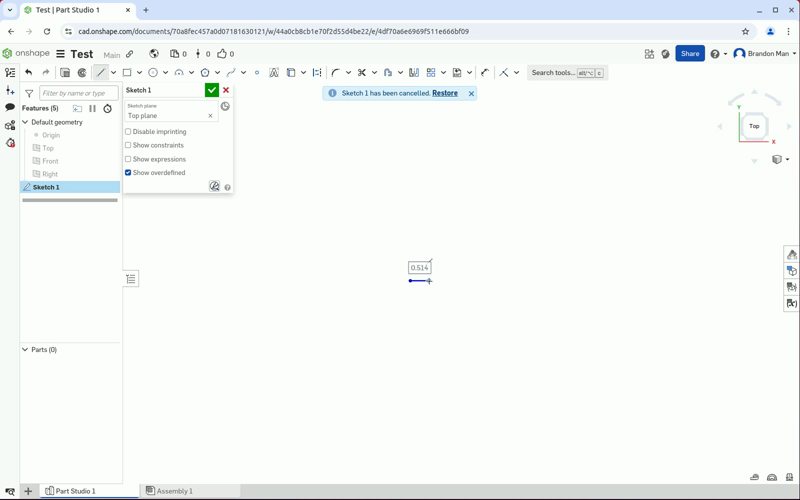
scroll(-6)
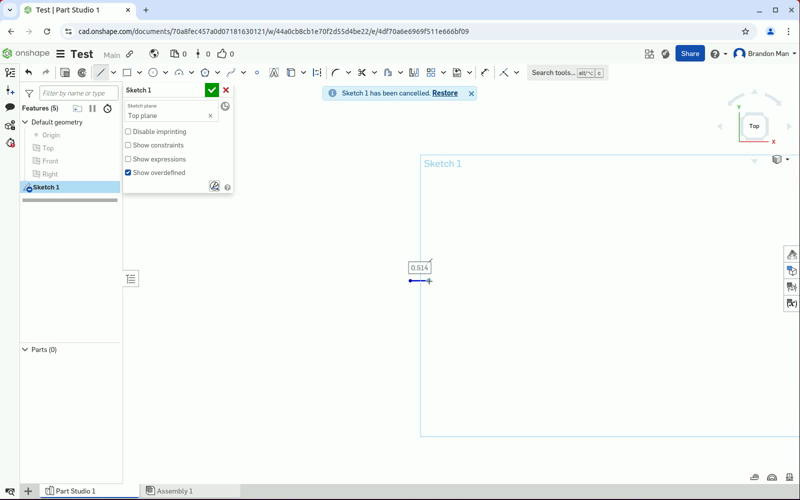
scroll(-6)
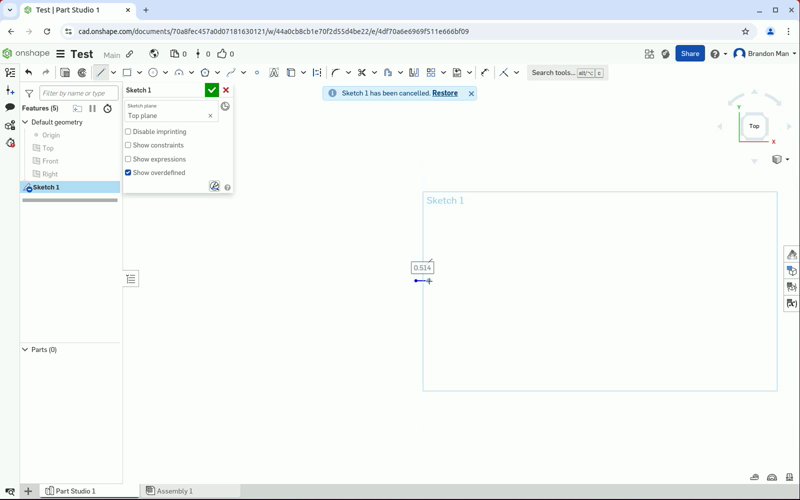
scroll(-6)
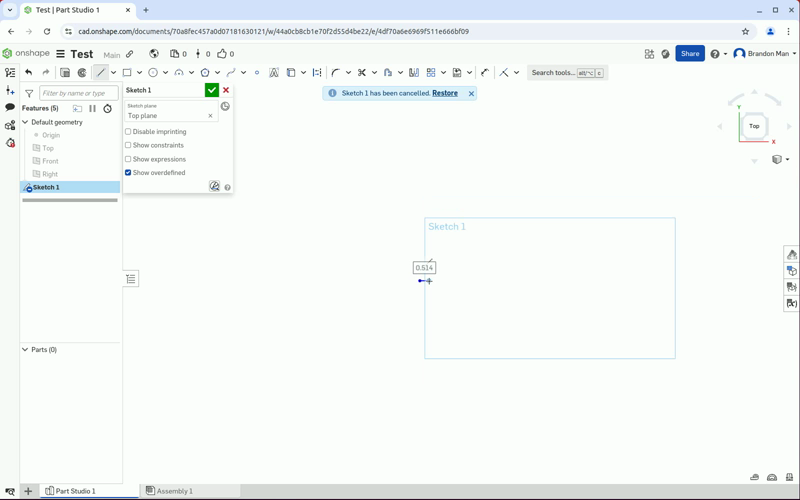
scroll(-6)
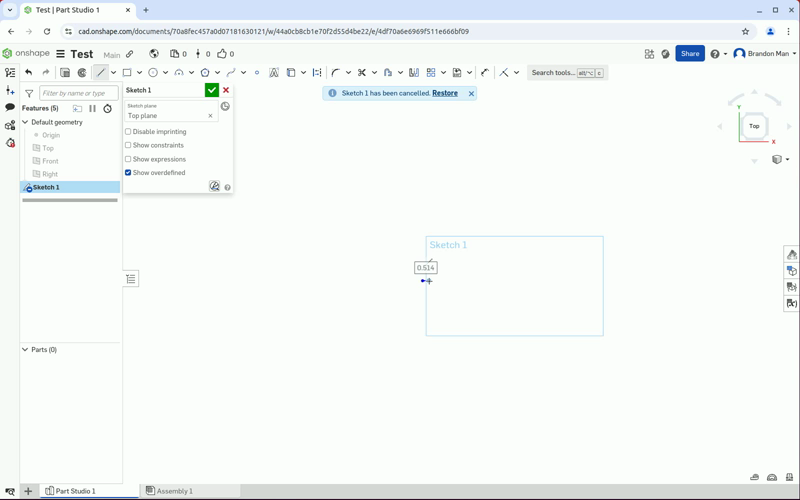
scroll(-6)
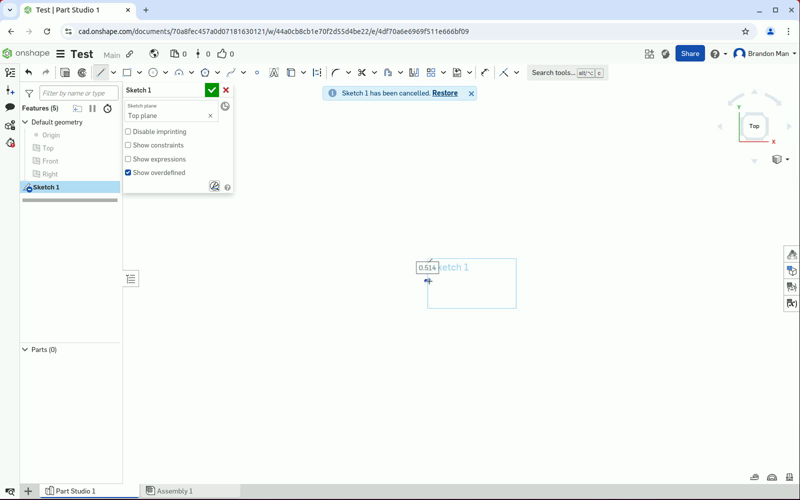
key_up(shift)
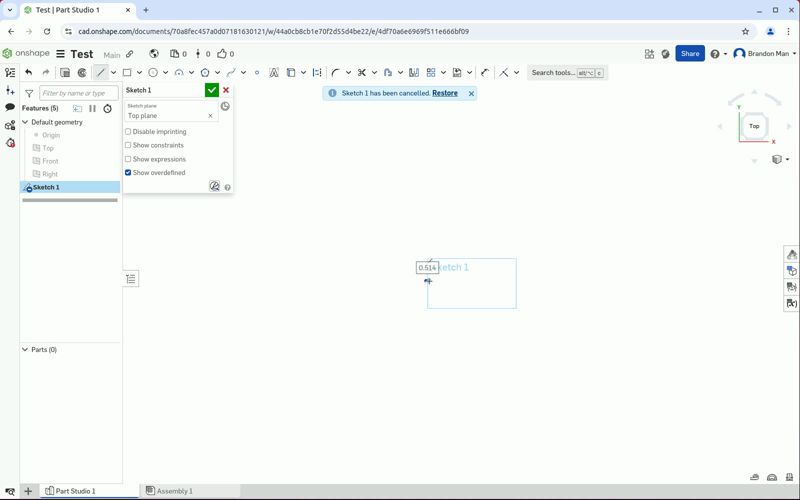
key_down(shift)
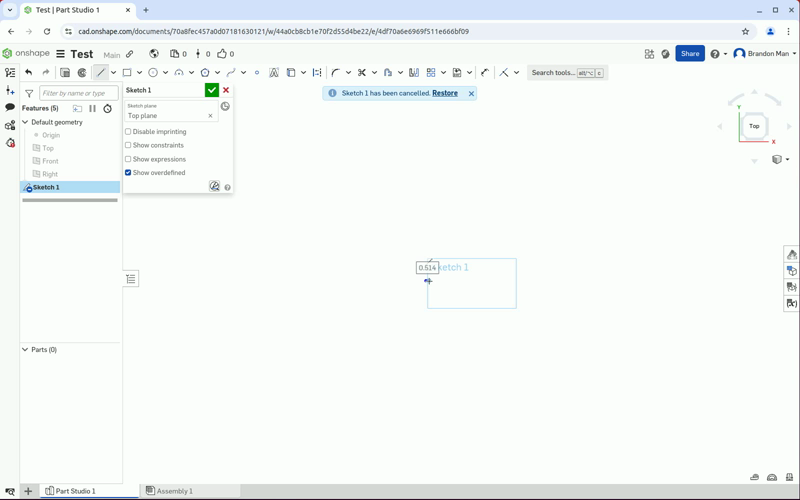
mouse_move(459, 280)
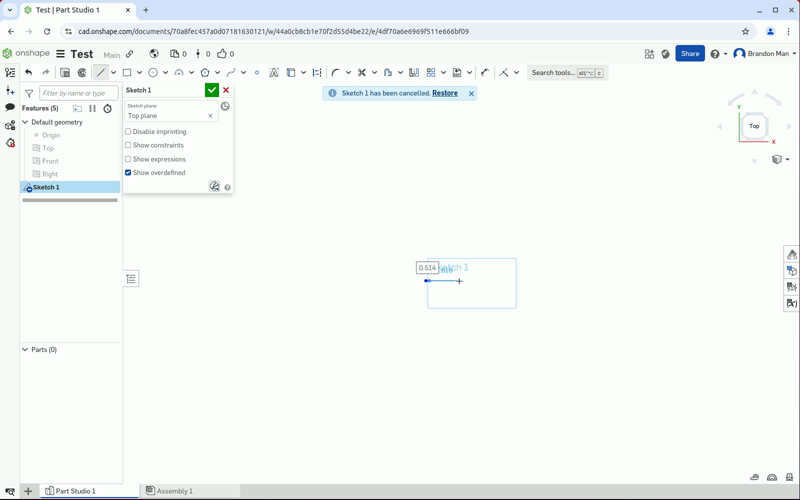
mouse_move(431, 280)
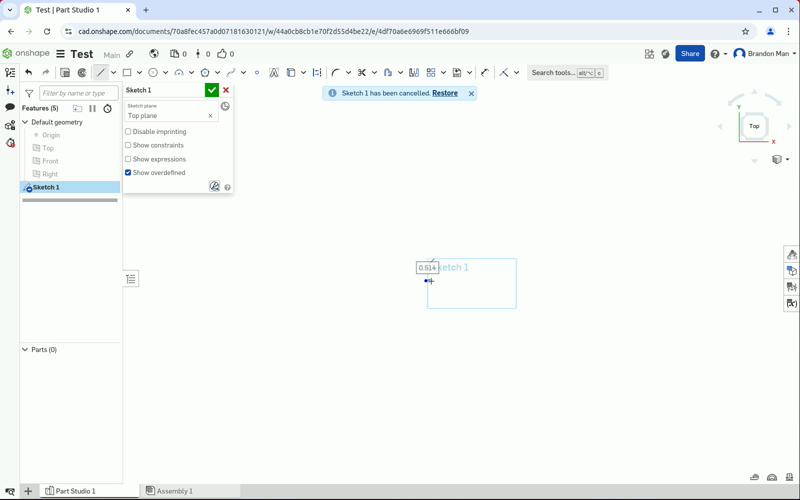
scroll(6)
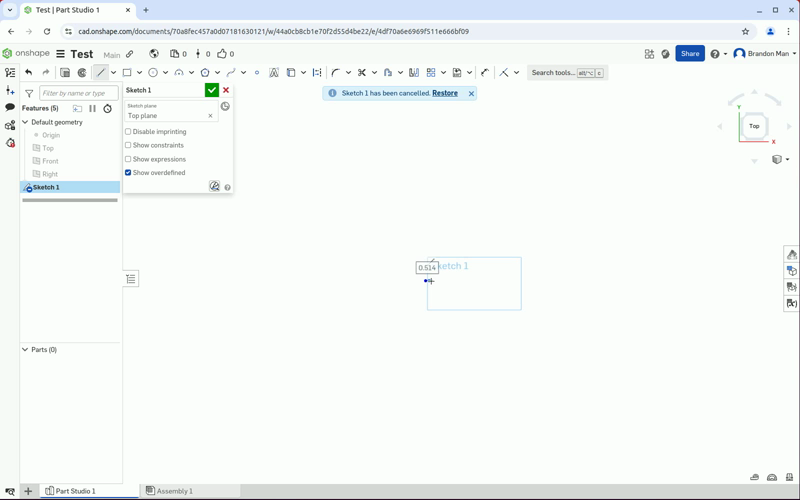
scroll(6)
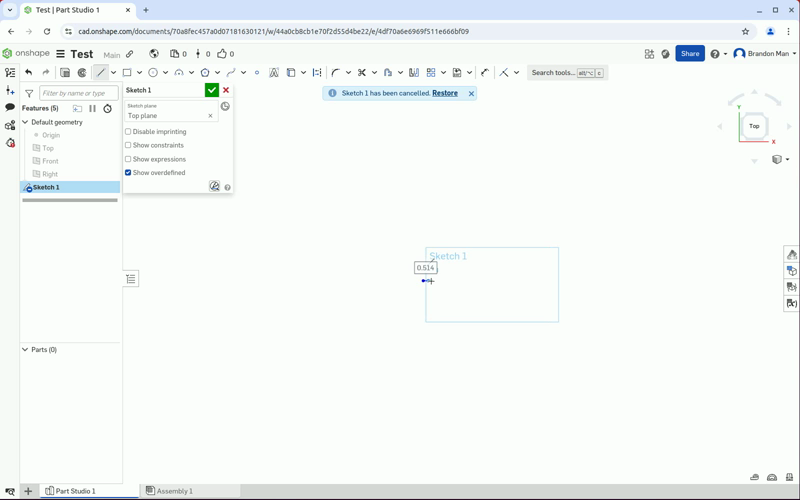
scroll(6)
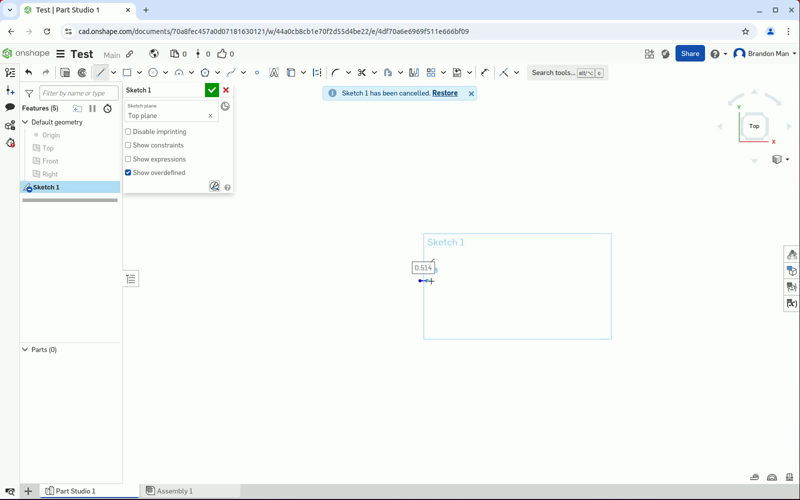
scroll(6)
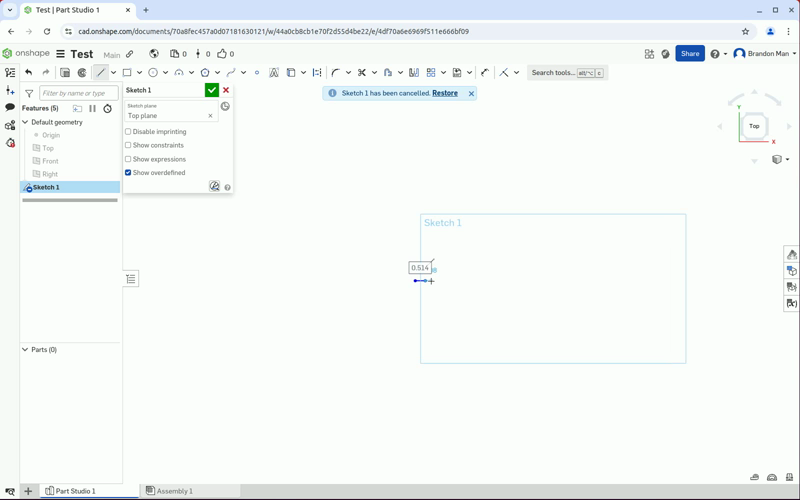
scroll(6)
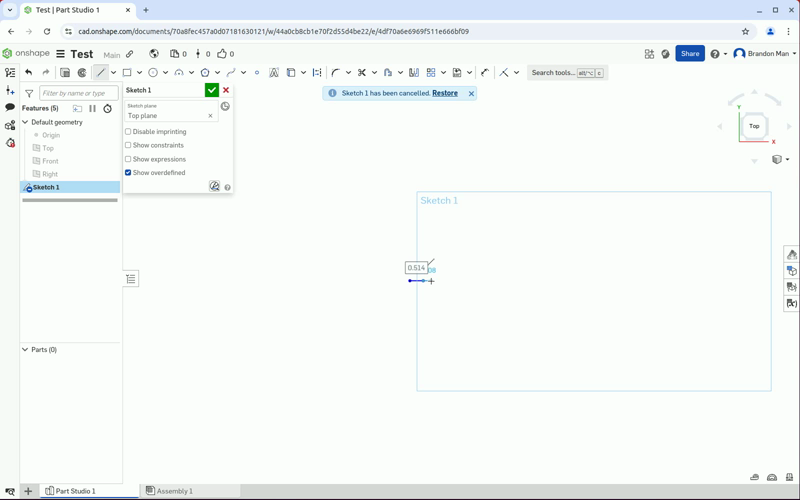
scroll(6)
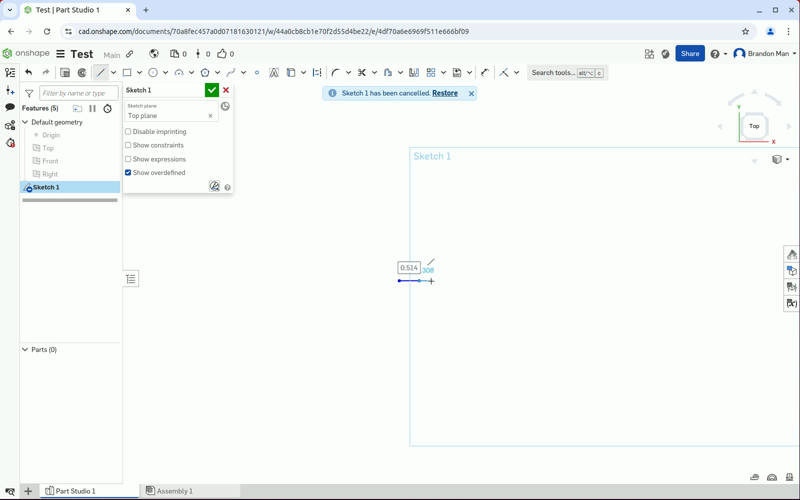
scroll(6)
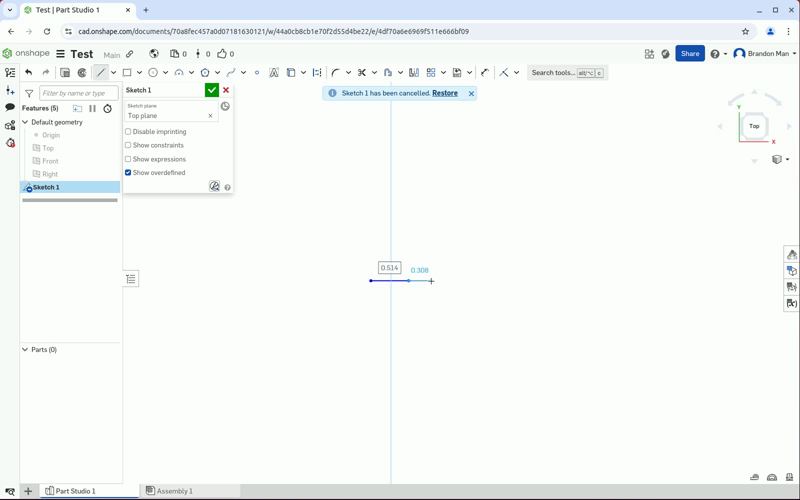
click(431, 280)
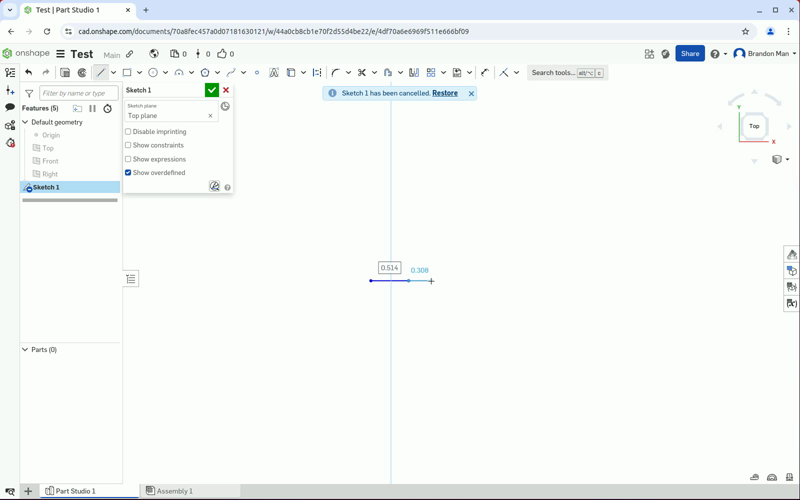
scroll(-6)
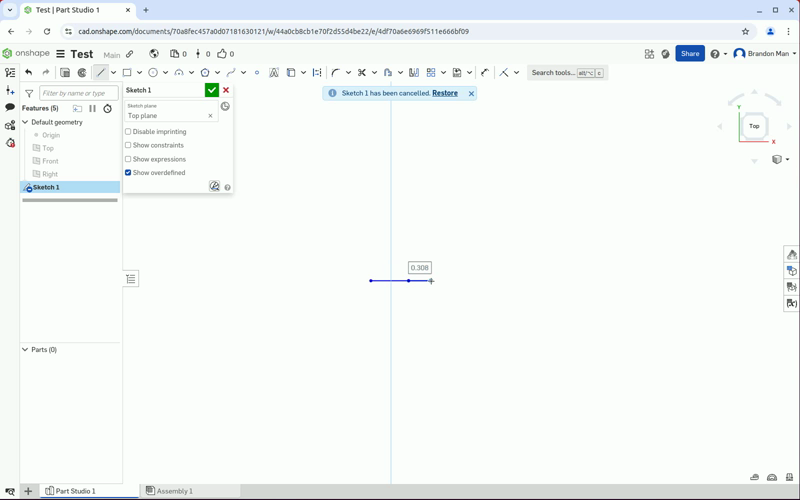
scroll(-6)
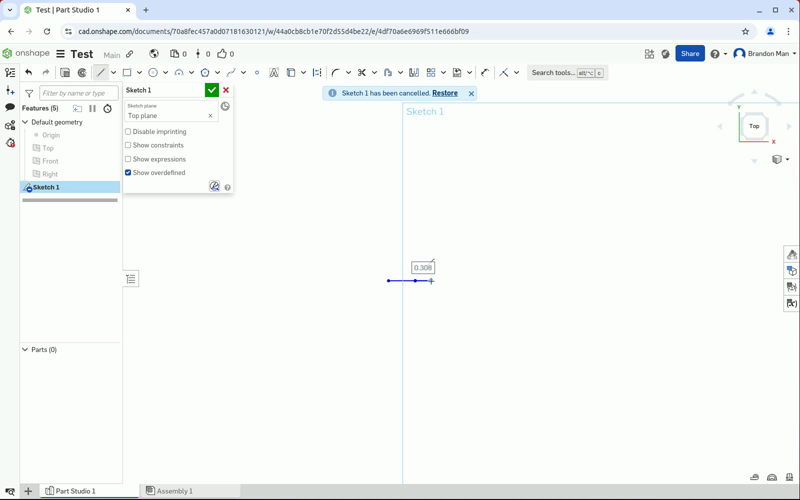
scroll(-6)
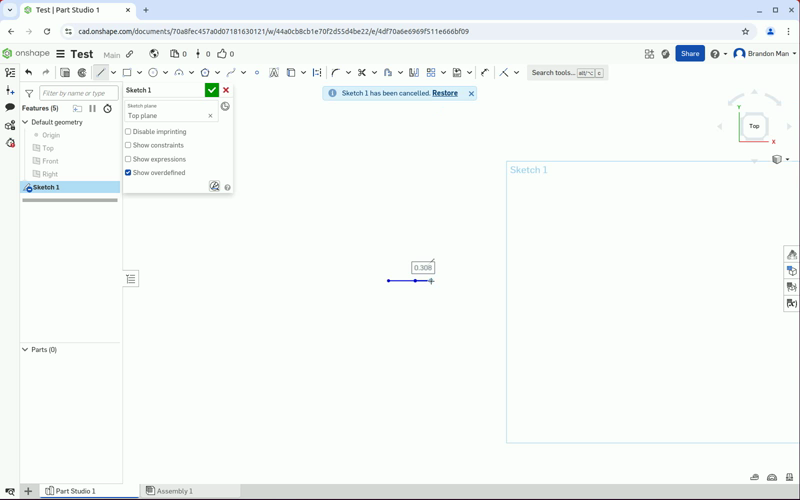
scroll(-6)
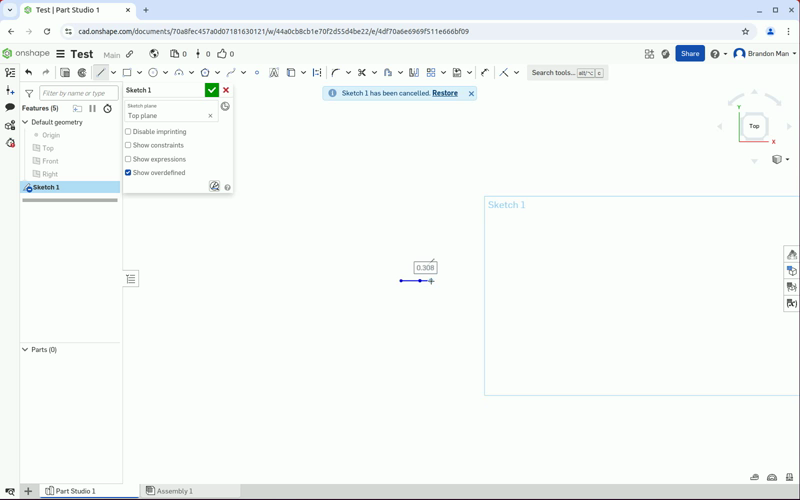
scroll(-6)
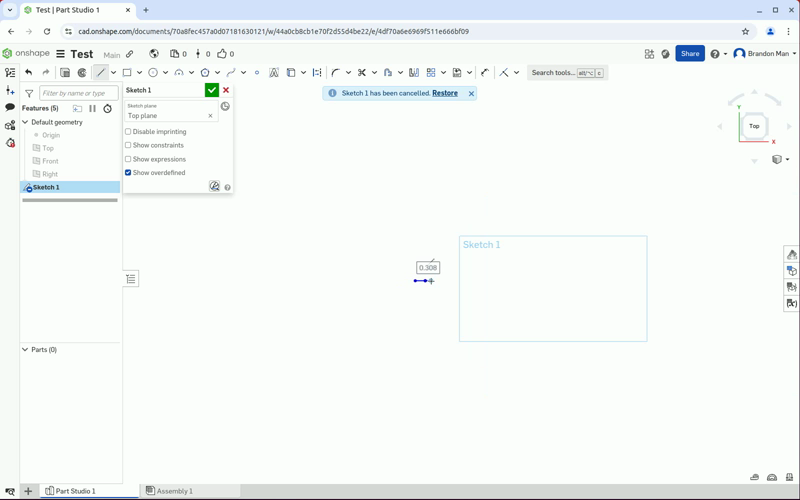
scroll(-6)
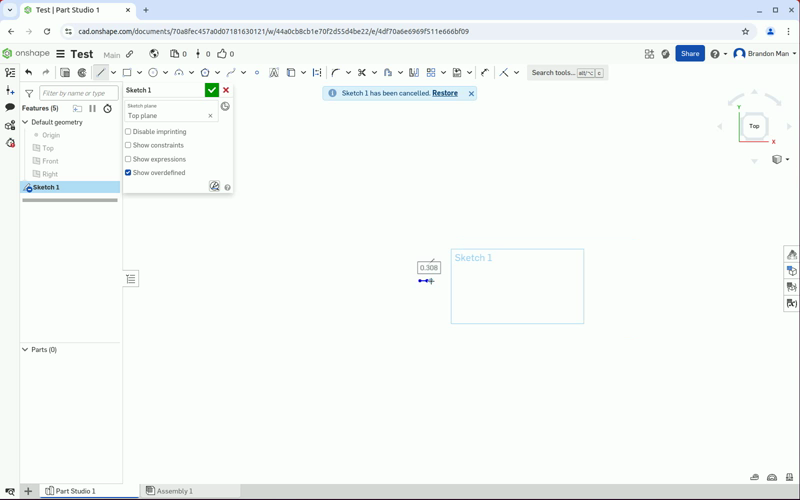
scroll(-6)
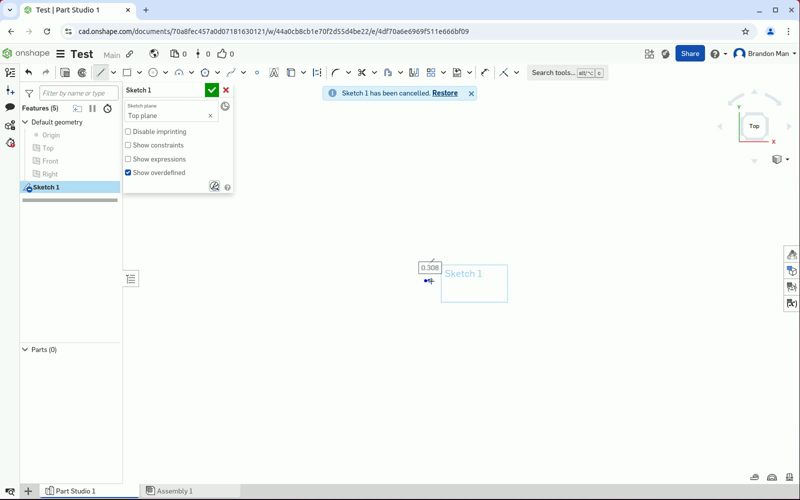
key_up(shift)
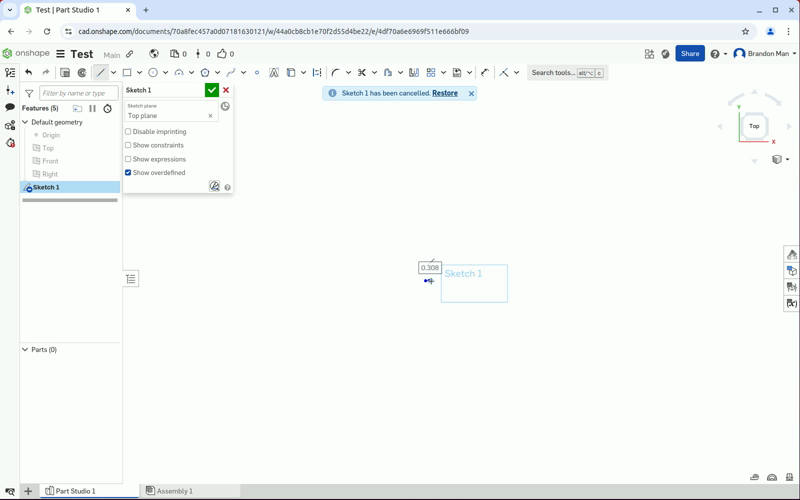
key_down(shift)
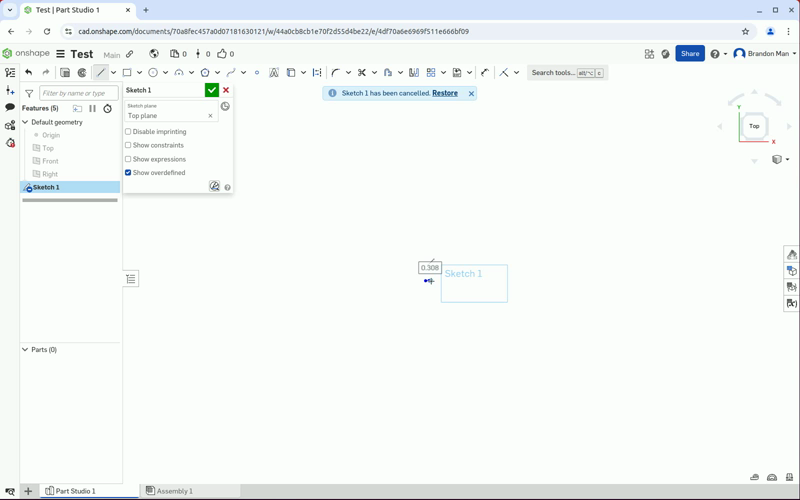
mouse_move(461, 280)
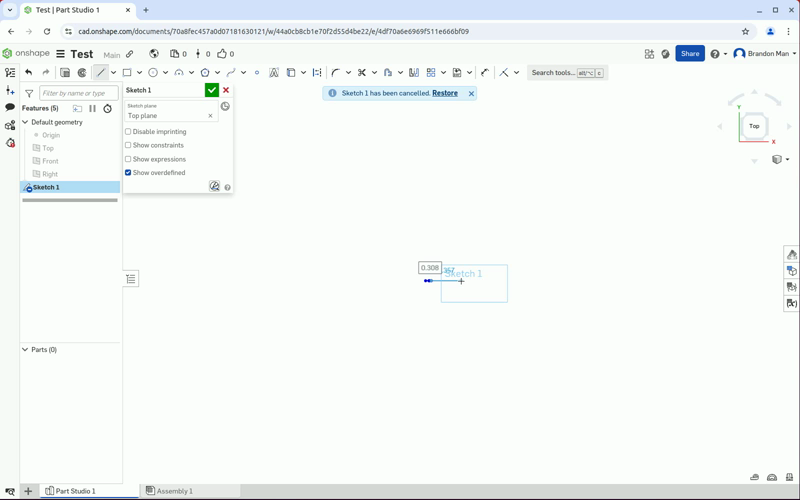
mouse_move(431, 276)
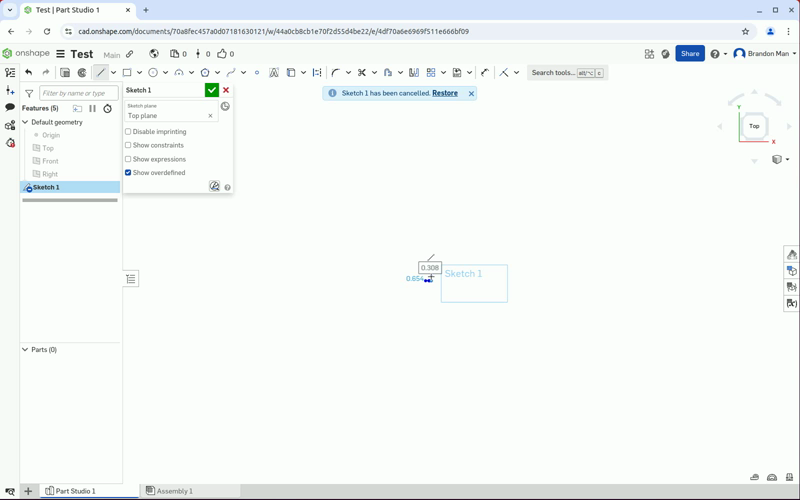
scroll(6)
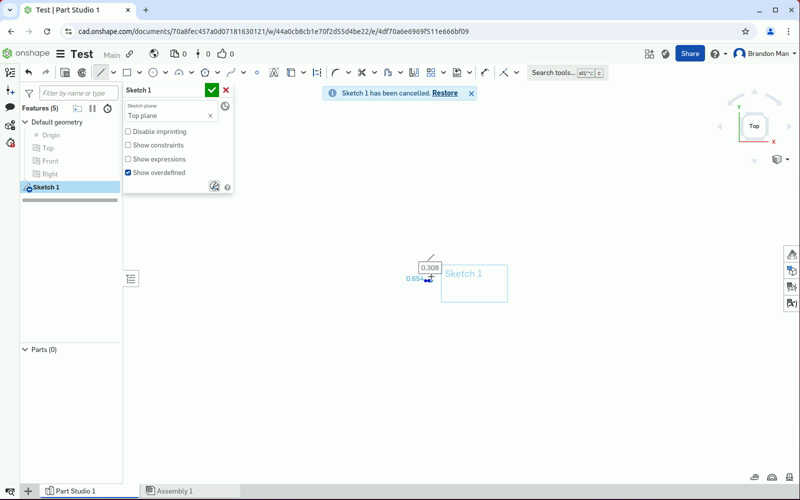
scroll(6)
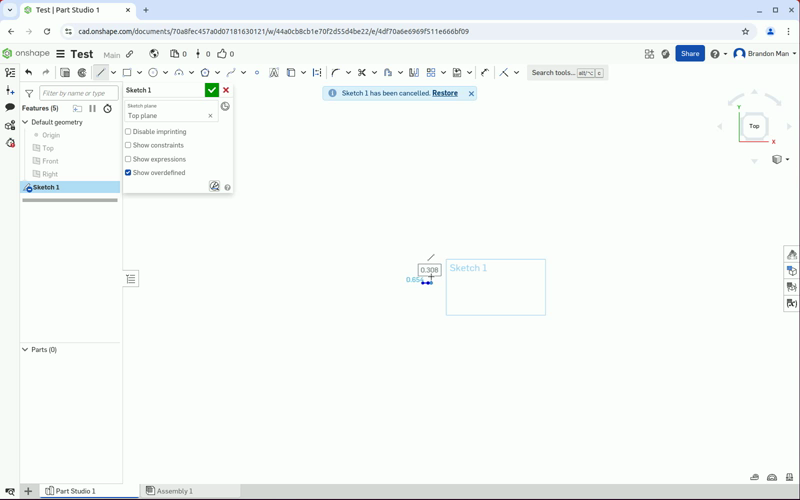
scroll(6)
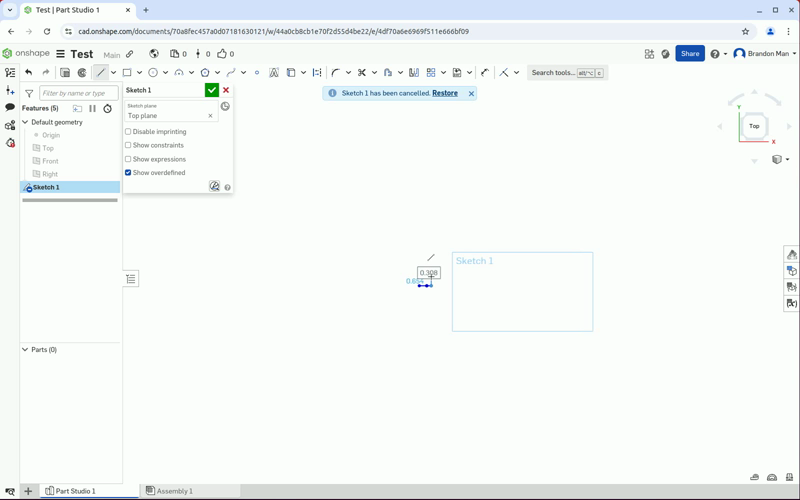
scroll(6)
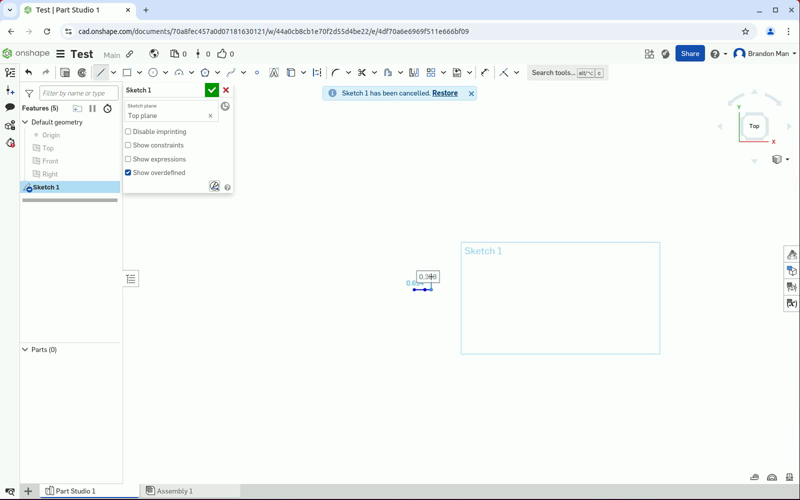
scroll(6)
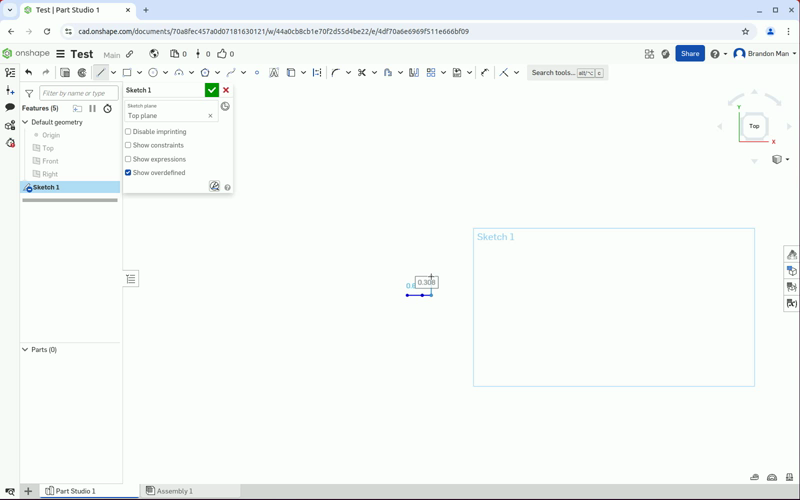
scroll(6)
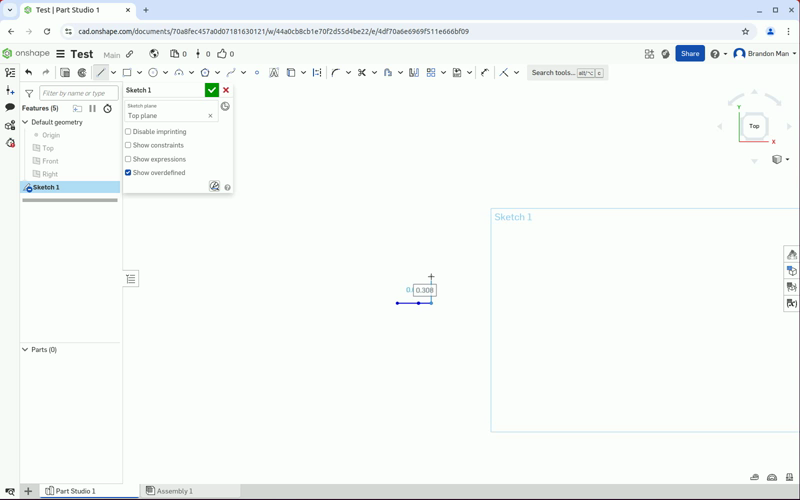
scroll(6)
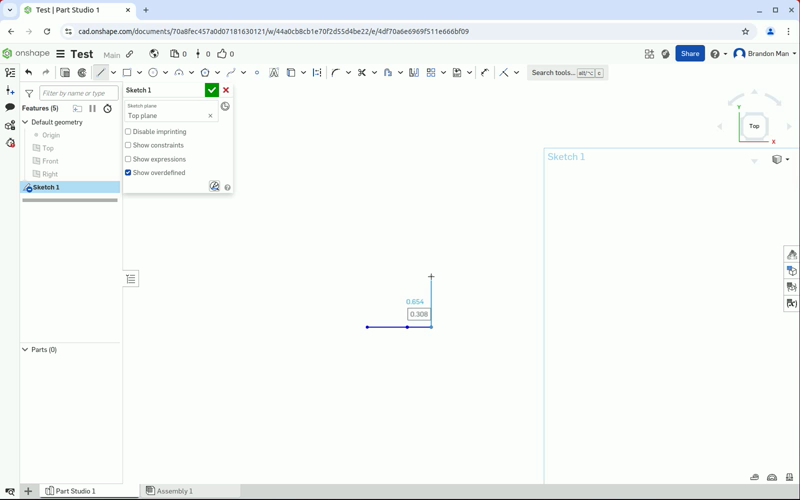
click(431, 276)
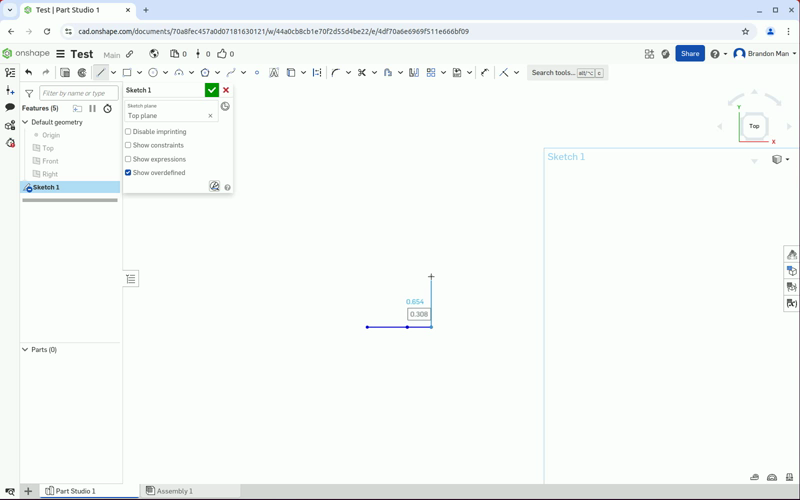
scroll(-6)
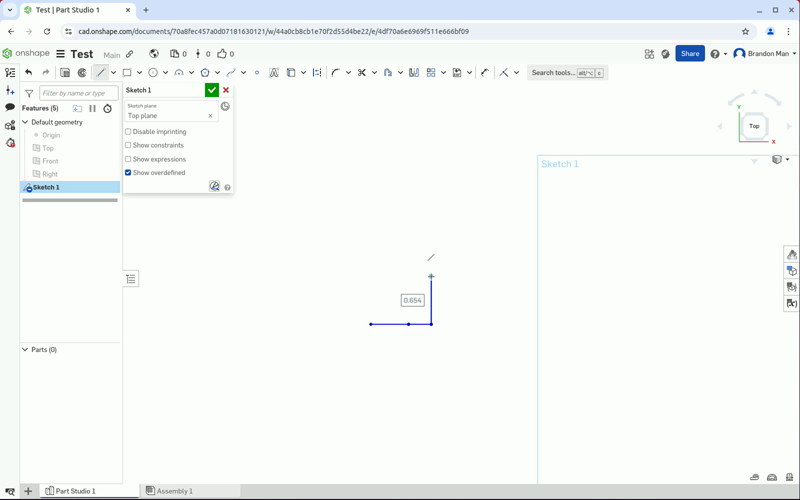
scroll(-6)
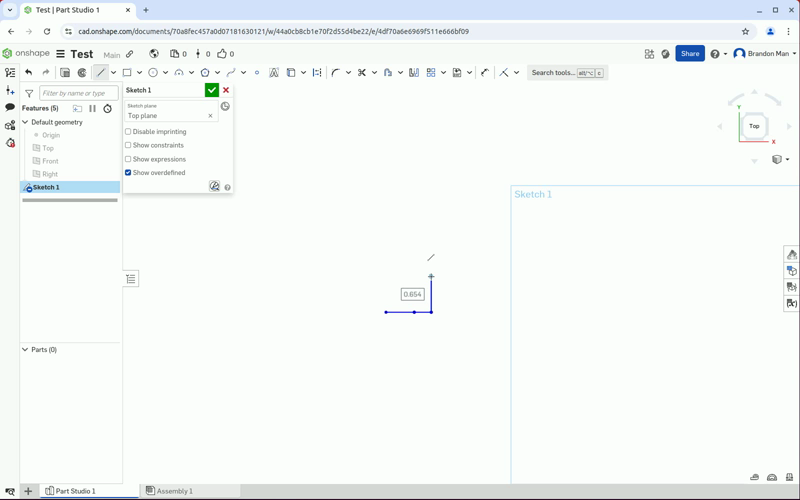
scroll(-6)
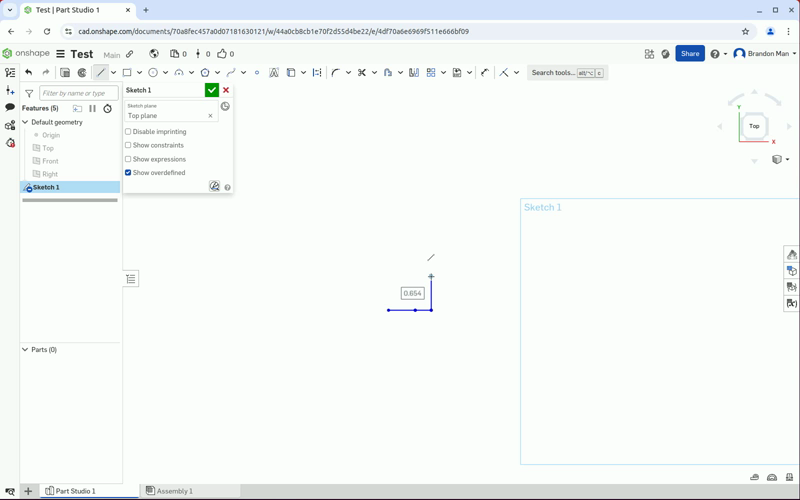
scroll(-6)
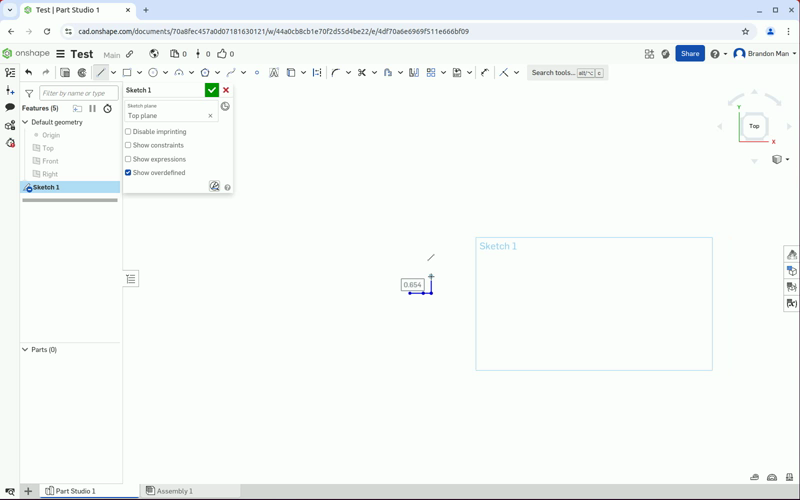
scroll(-6)
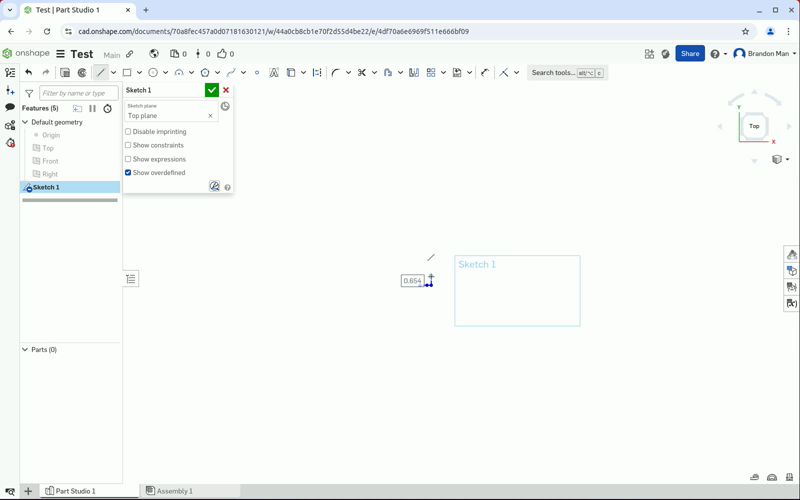
scroll(-6)
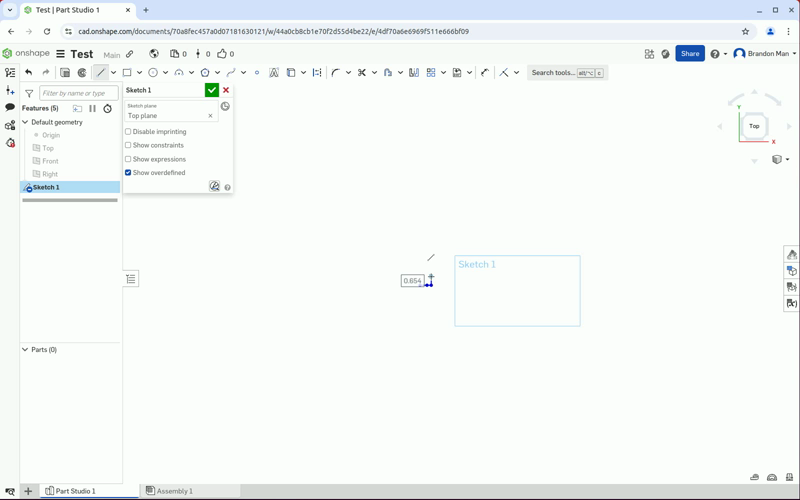
scroll(-6)
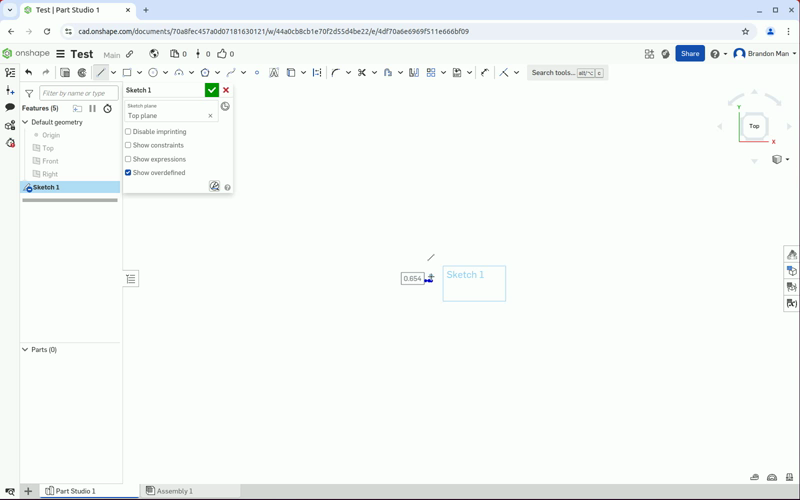
key_up(shift)
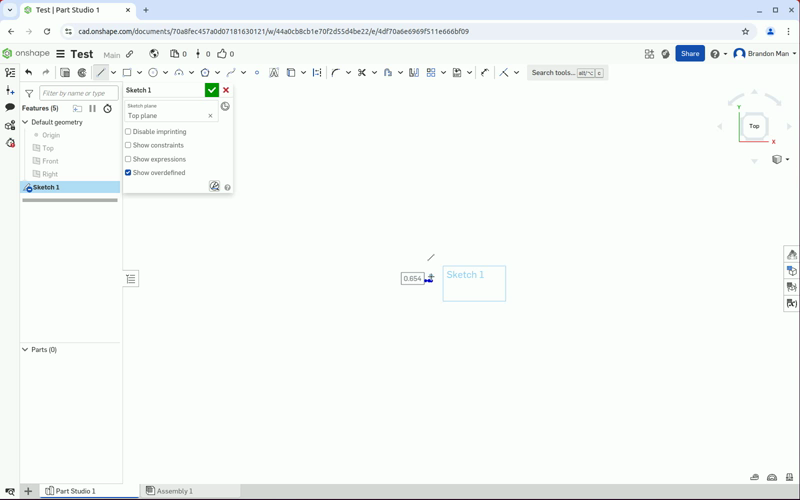
key_down(shift)
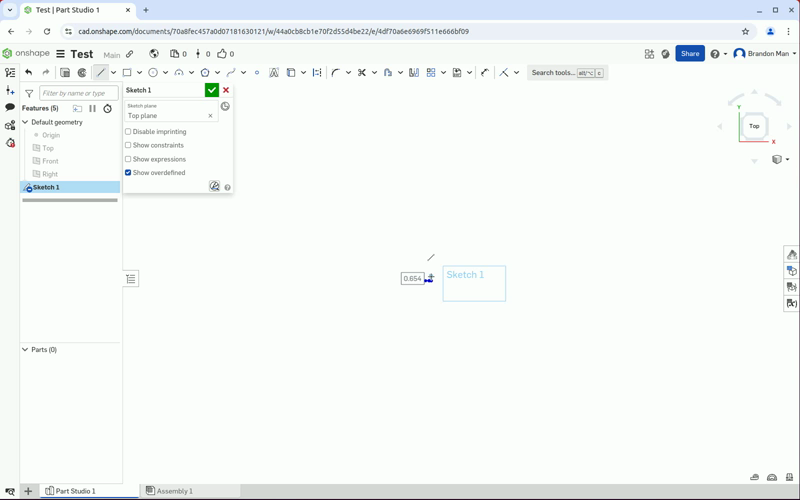
mouse_move(461, 276)
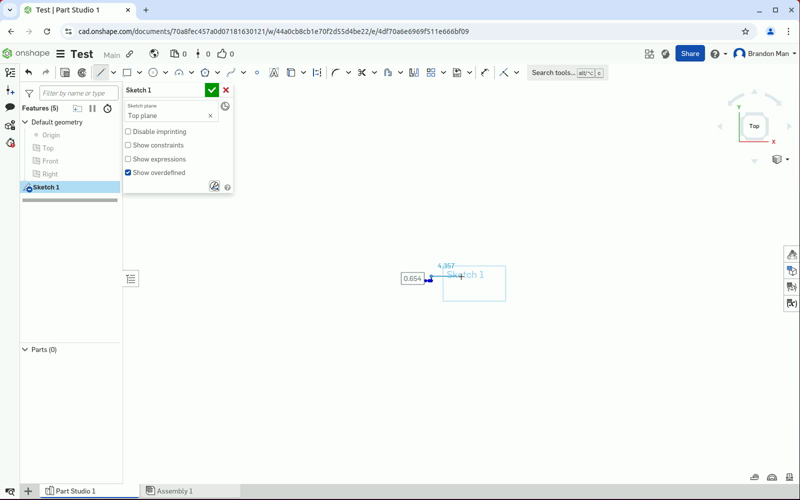
mouse_move(426, 276)
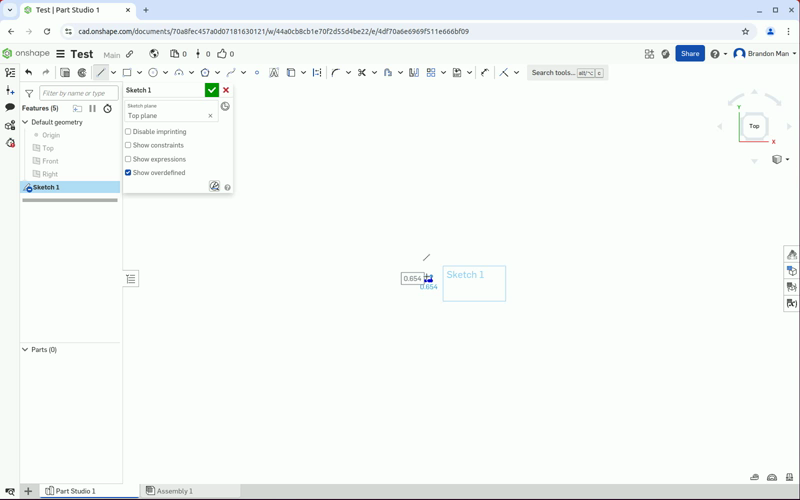
scroll(6)
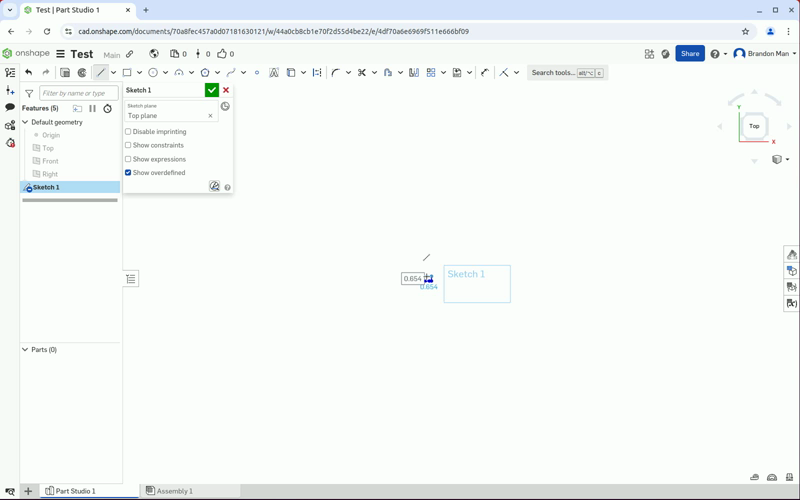
scroll(6)
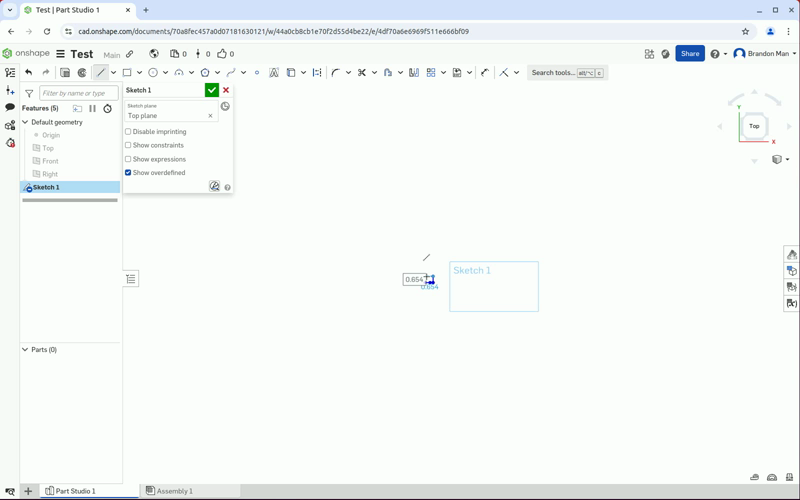
scroll(6)
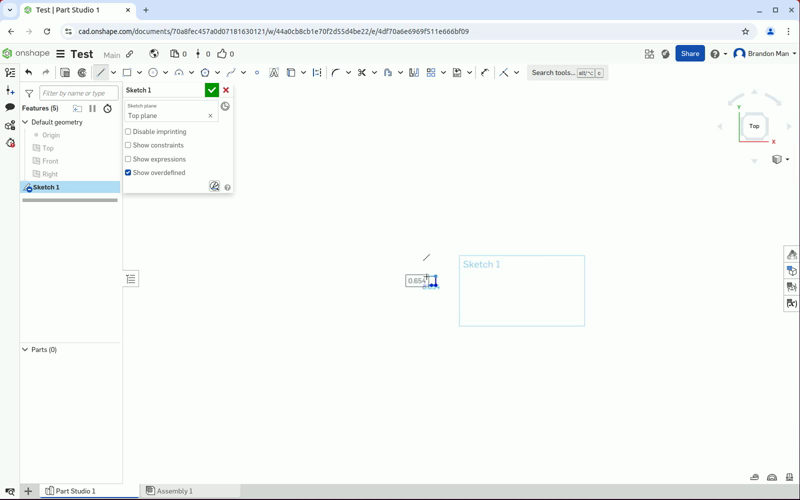
scroll(6)
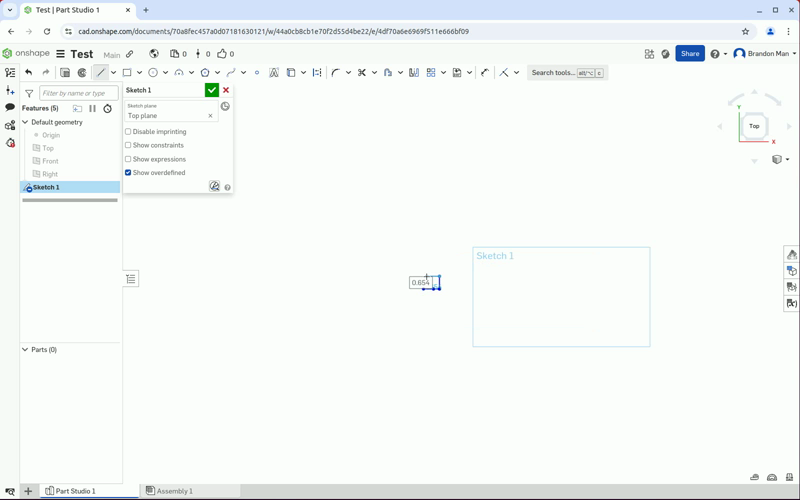
scroll(6)
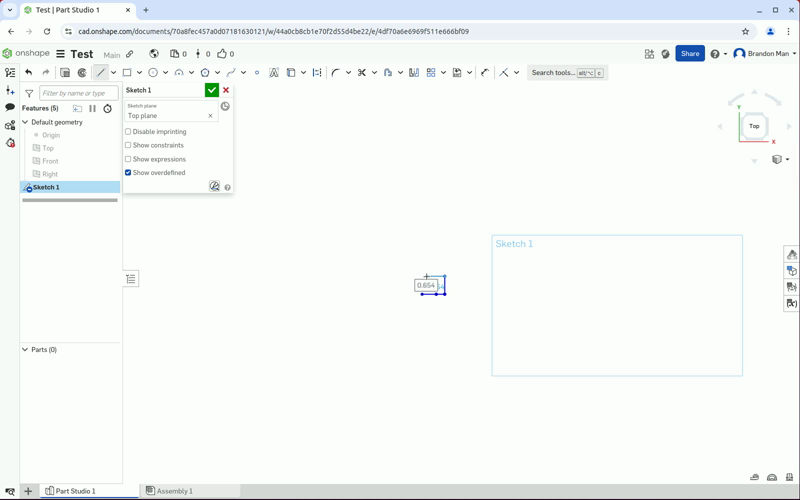
scroll(6)
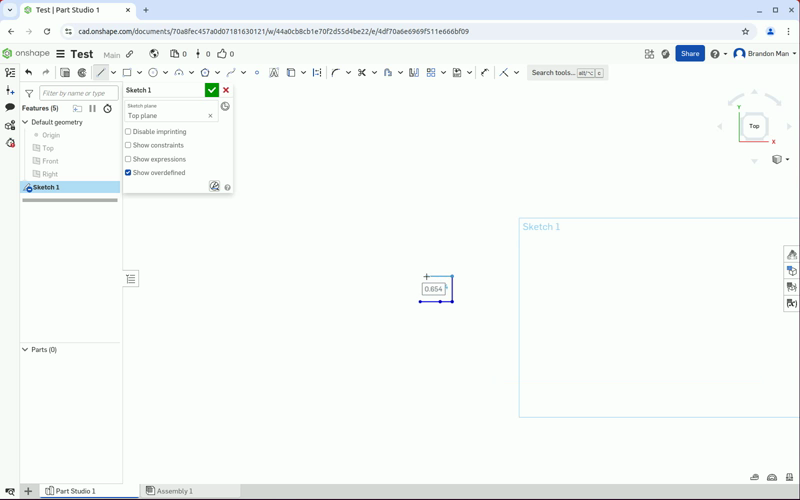
scroll(6)
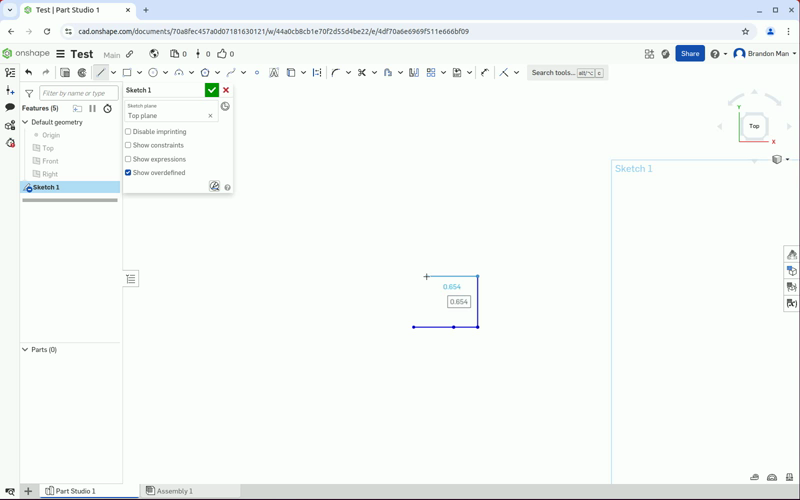
click(426, 276)
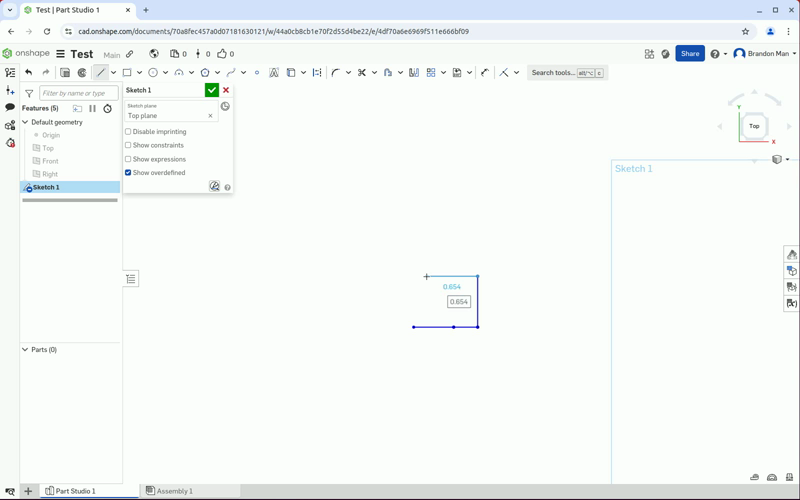
scroll(-6)
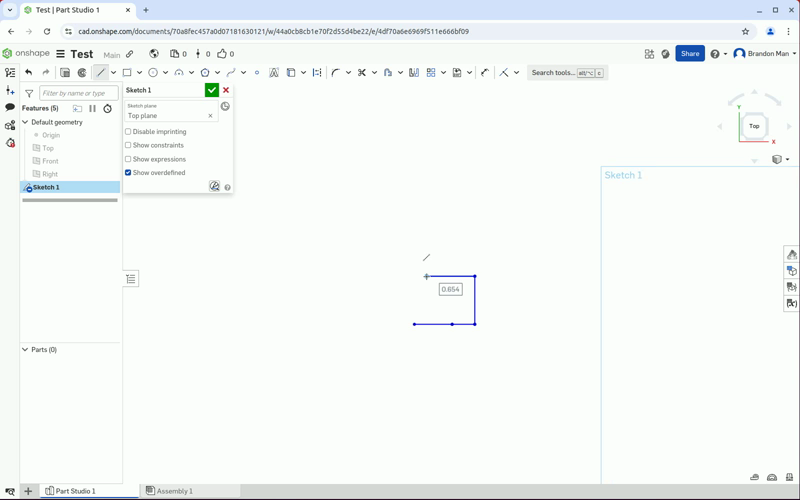
scroll(-6)
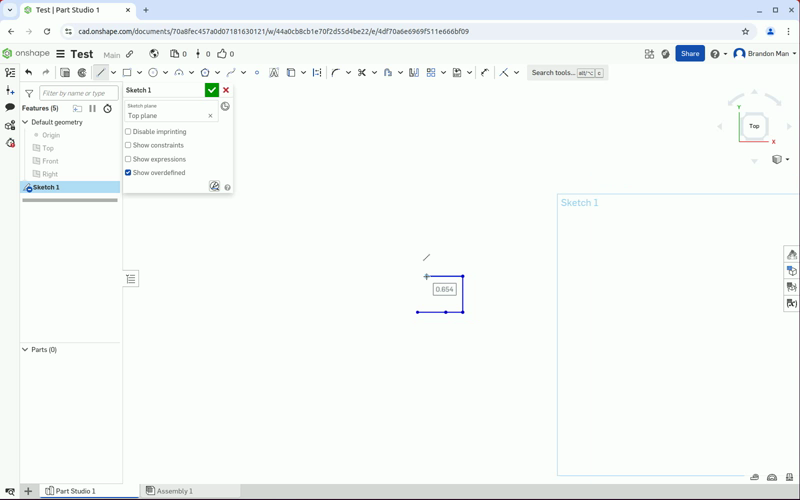
scroll(-6)
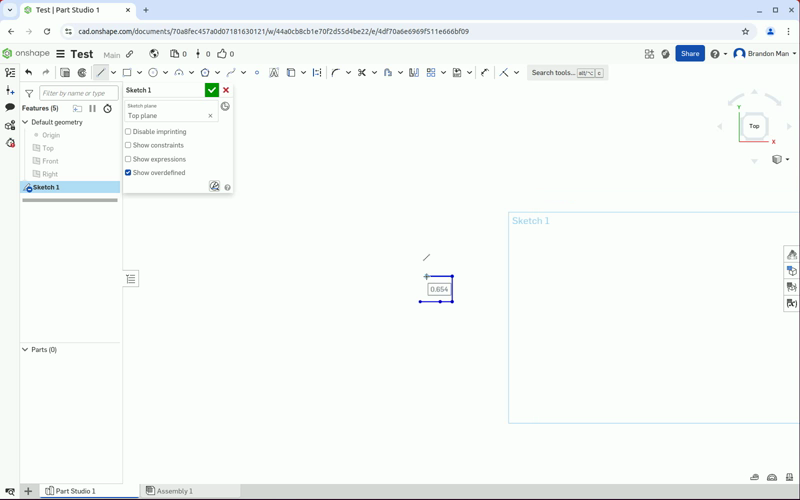
scroll(-6)
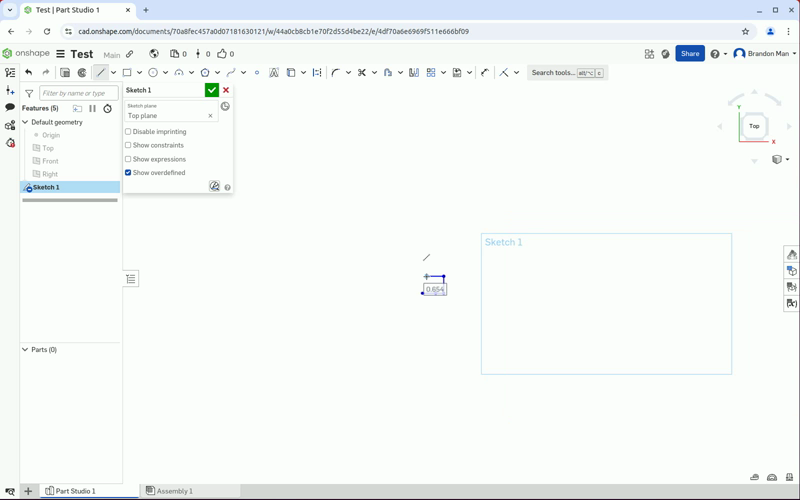
scroll(-6)
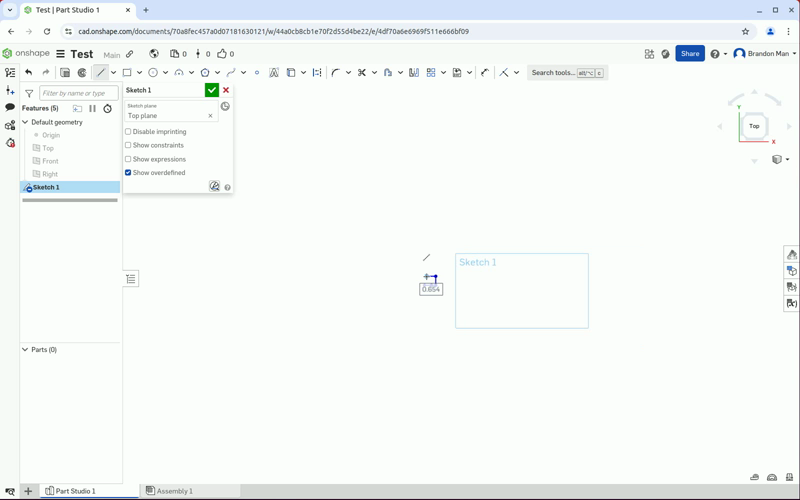
scroll(-6)
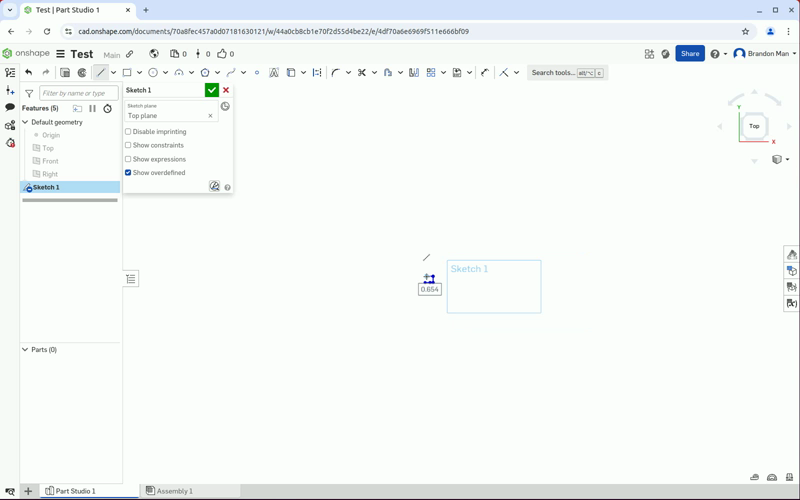
scroll(-6)
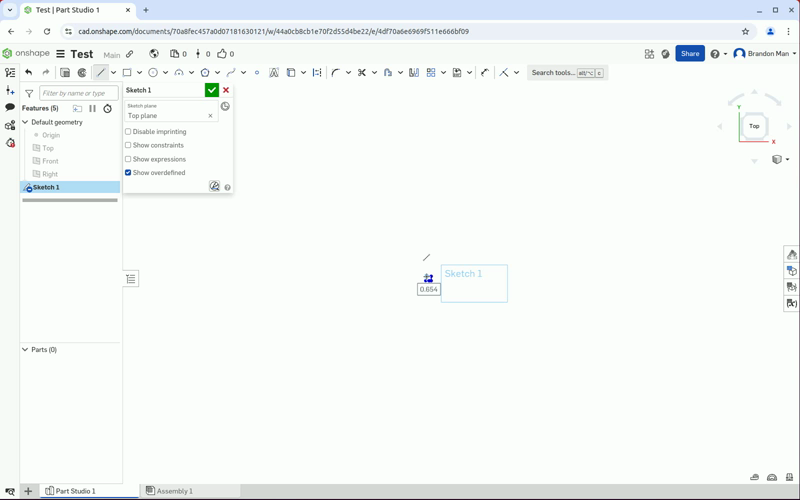
key_up(shift)
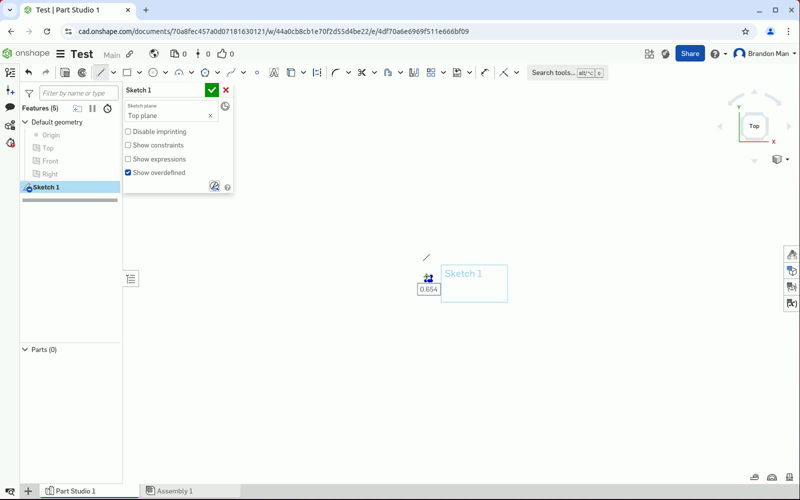
mouse_move(456, 276)
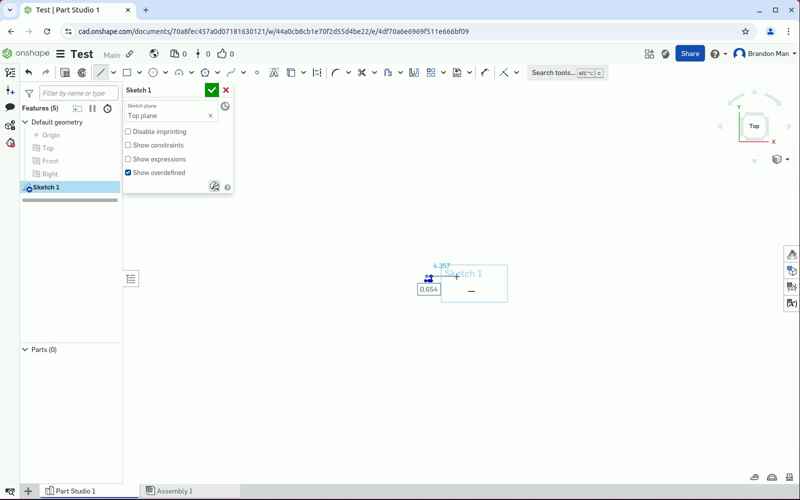
key_down(shift)
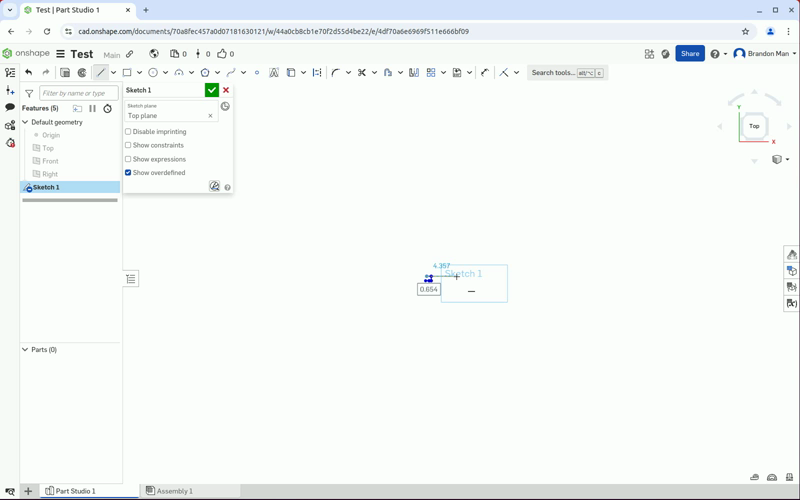
mouse_move(426, 280)
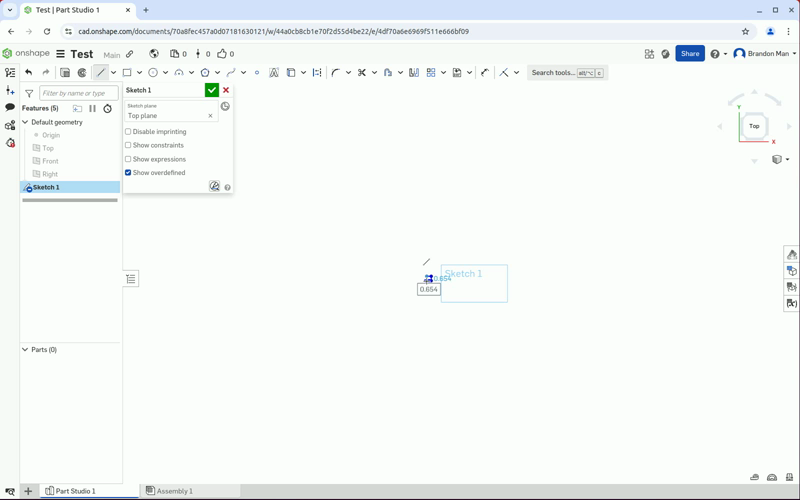
scroll(6)
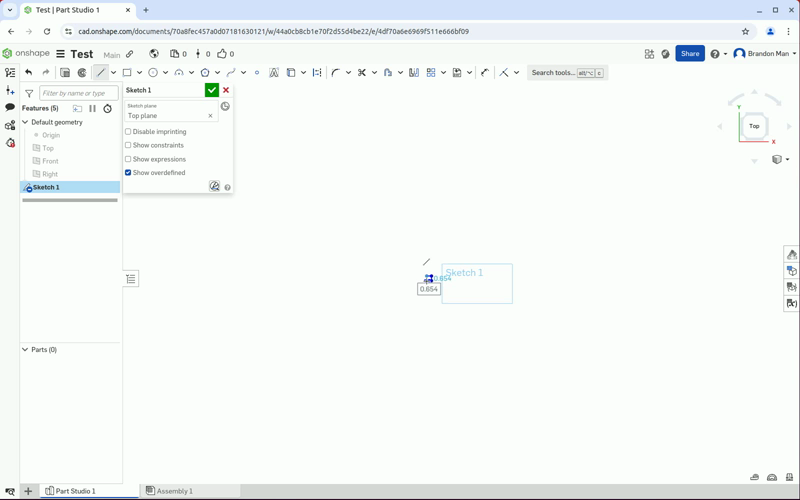
scroll(6)
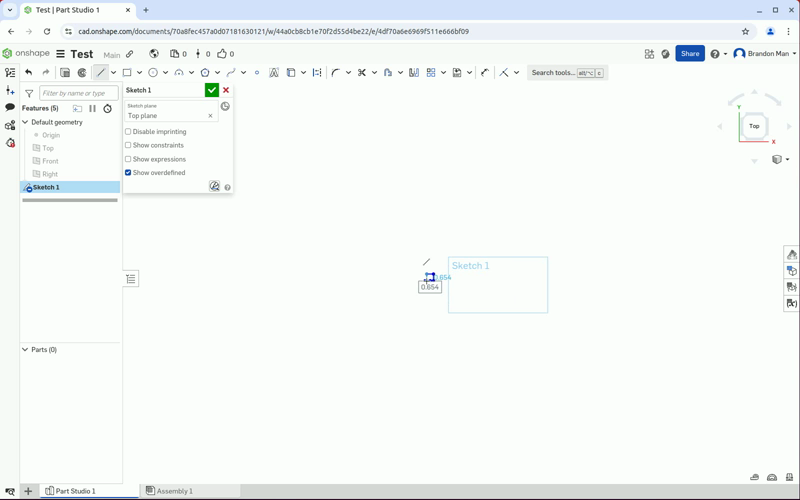
scroll(6)
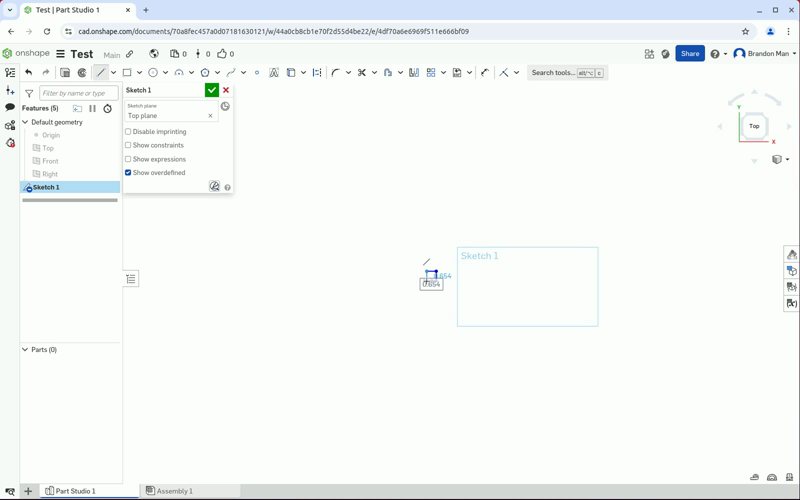
scroll(6)
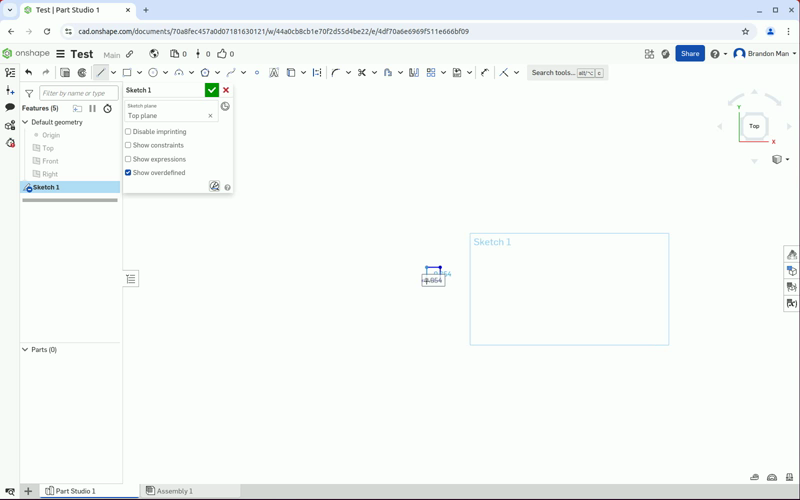
scroll(6)
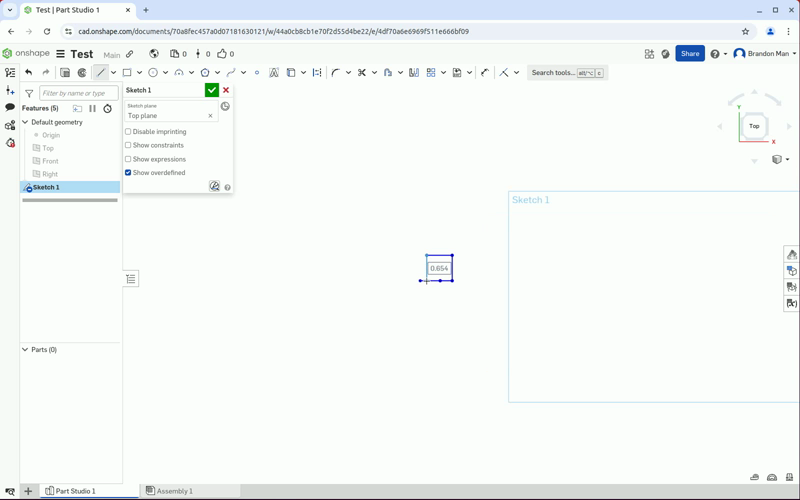
scroll(6)
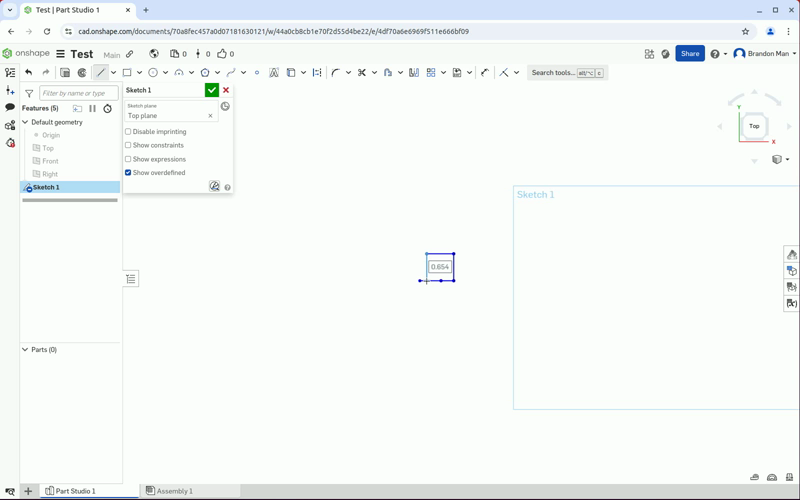
scroll(6)
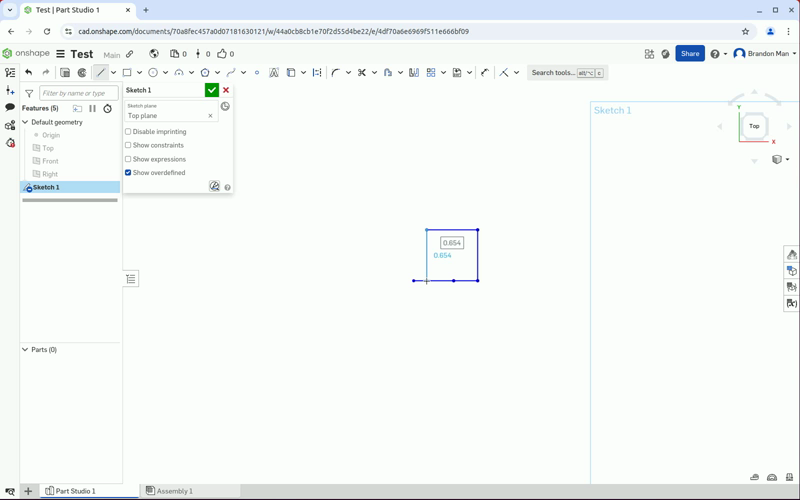
key_up(shift)
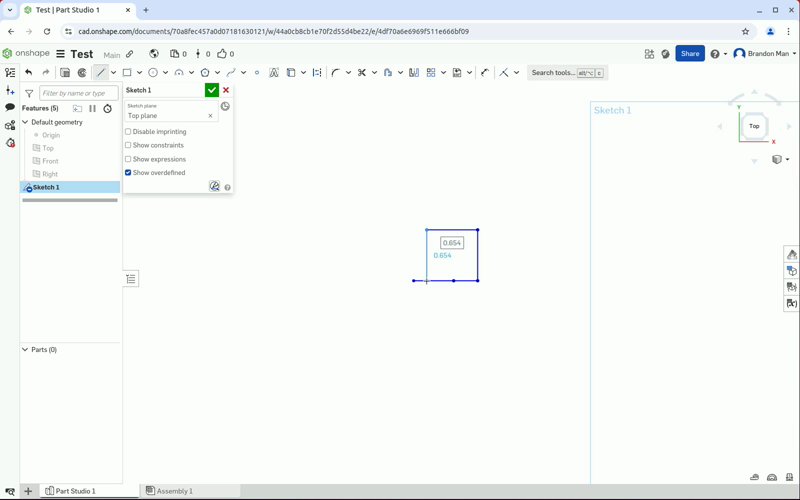
click(426, 280)
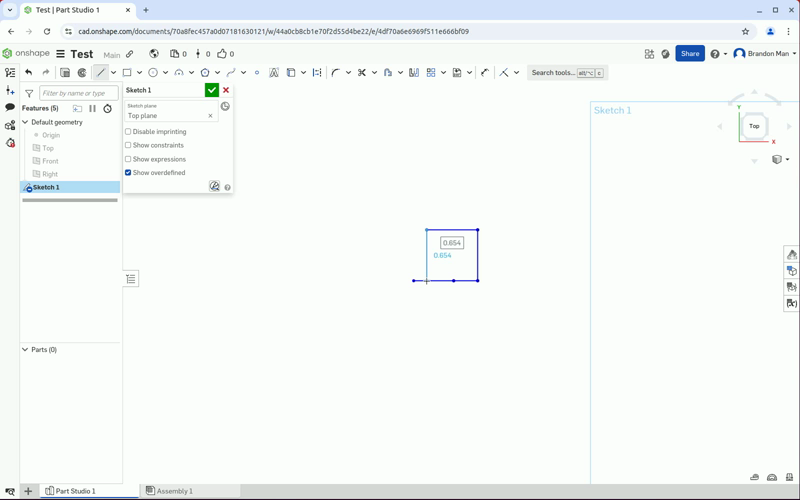
scroll(-6)
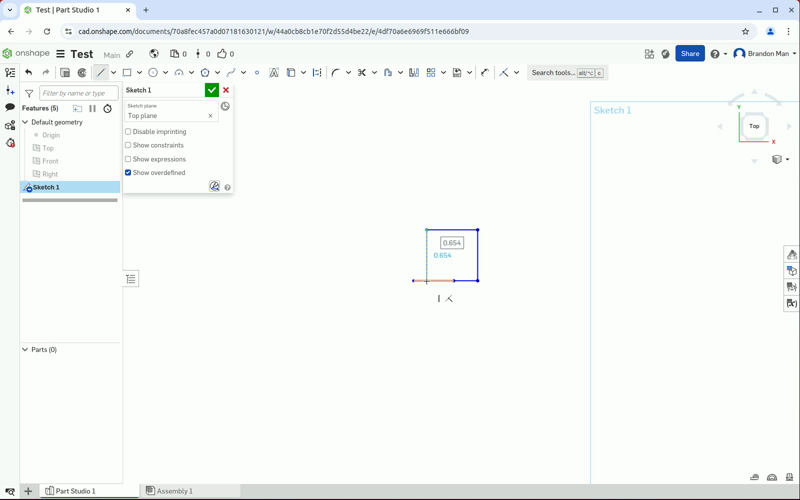
scroll(-6)
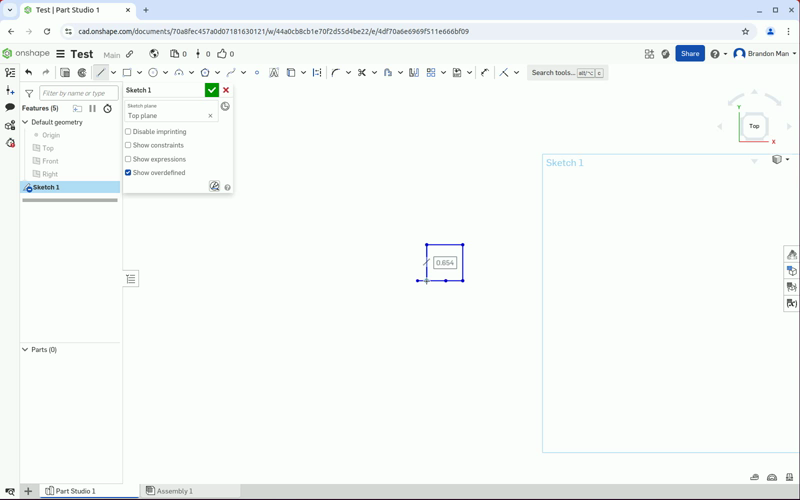
scroll(-6)
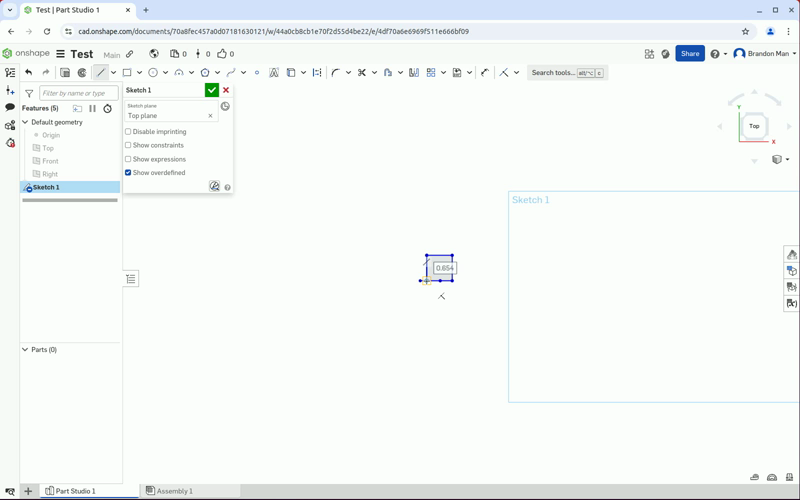
scroll(-6)
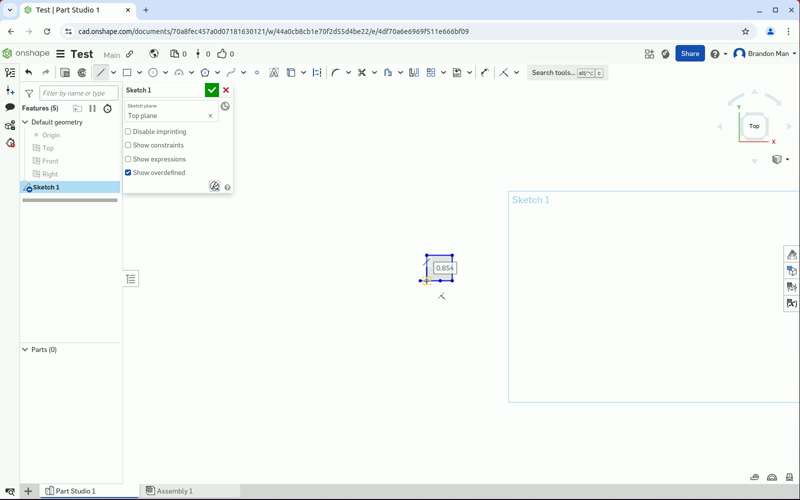
scroll(-6)
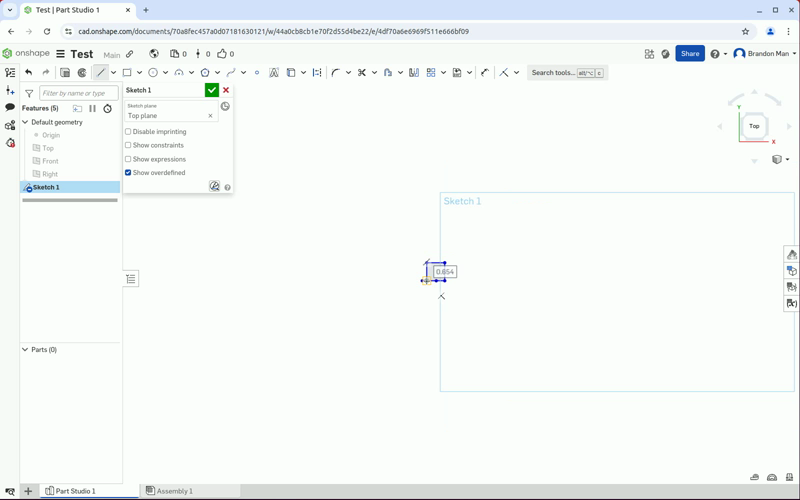
scroll(-6)
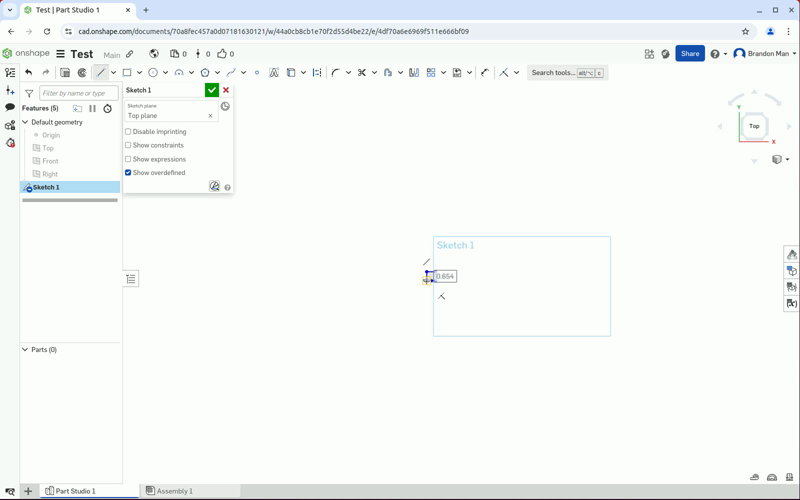
scroll(-6)
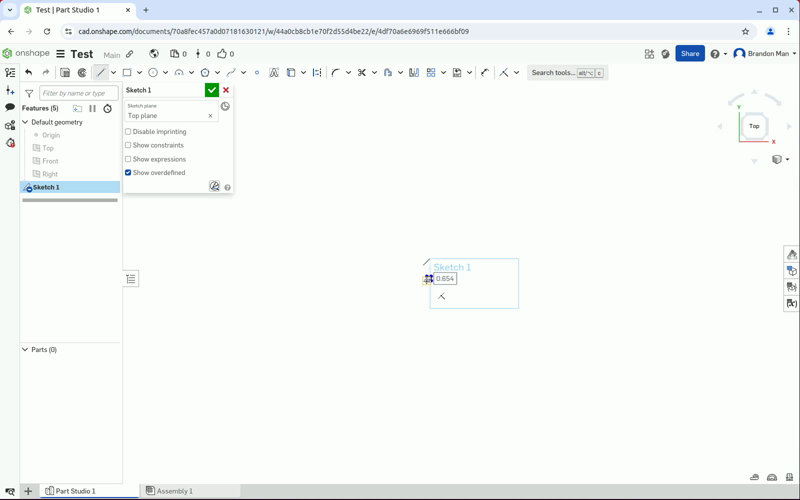
key(esc)
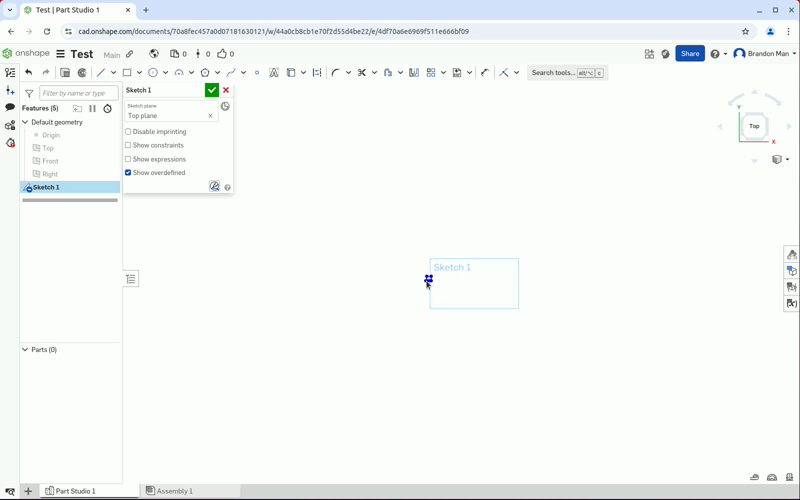
key(l)
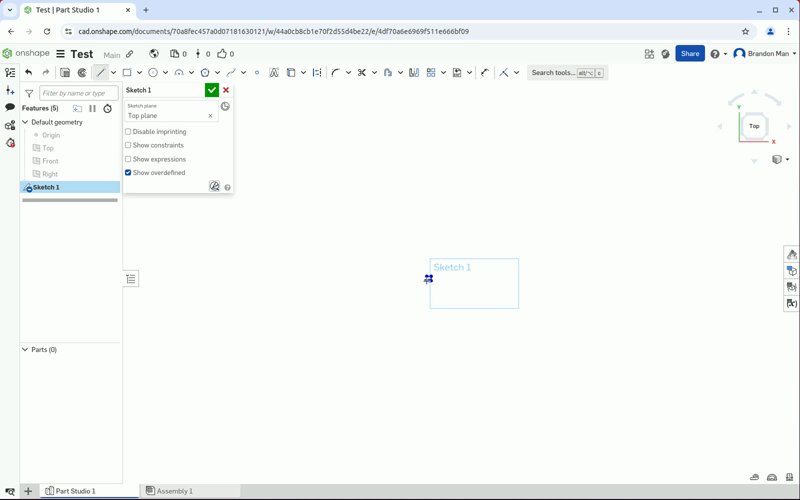
key_down(shift)
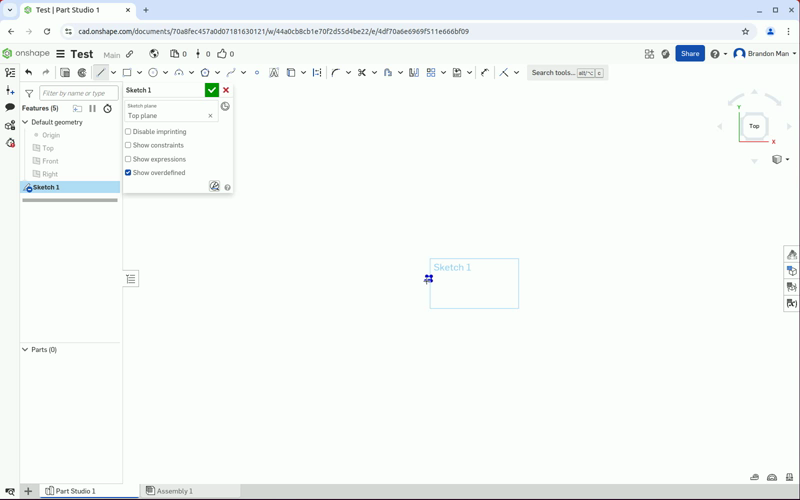
mouse_move(427, 280)
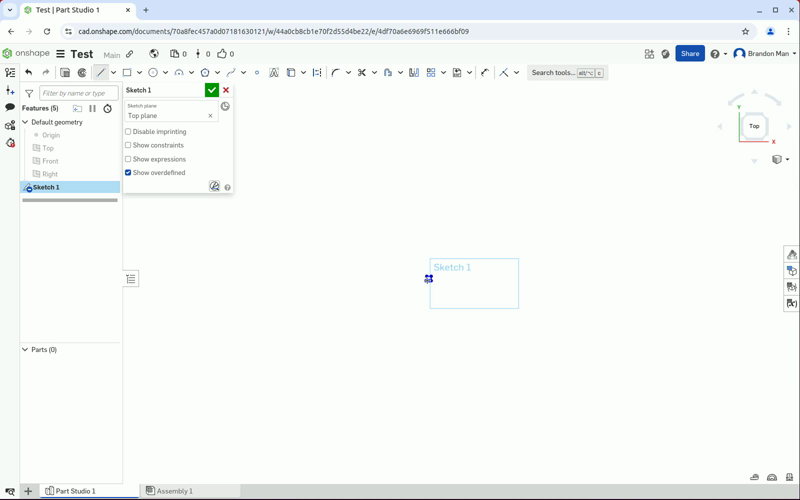
scroll(6)
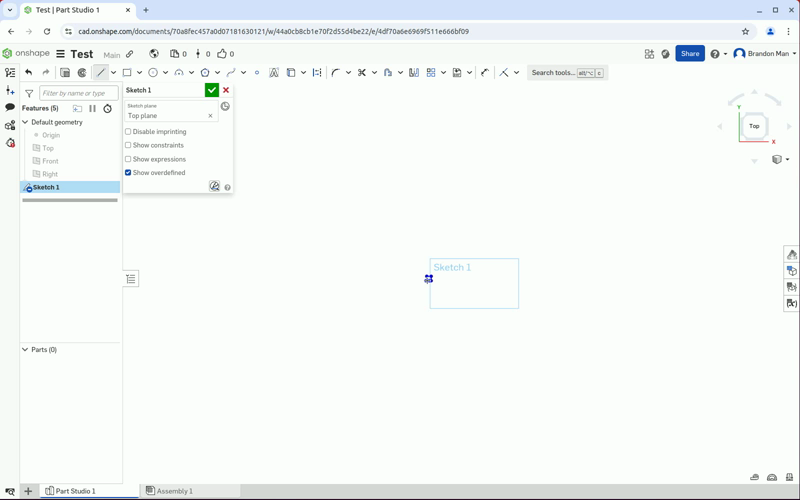
scroll(6)
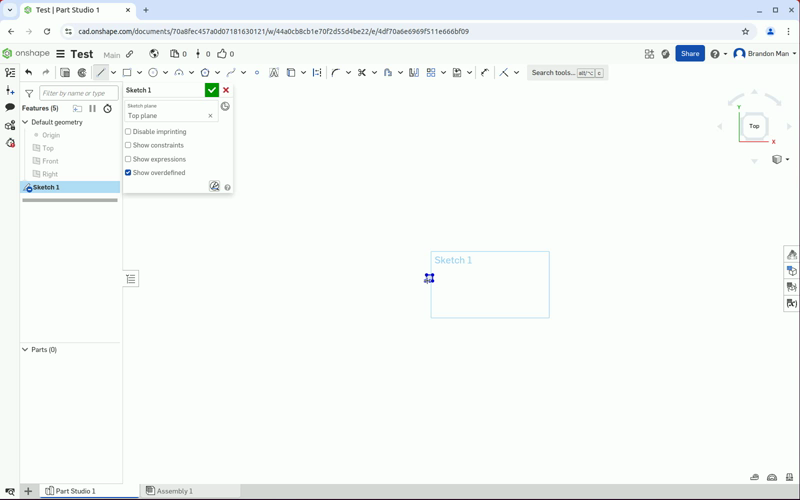
scroll(6)
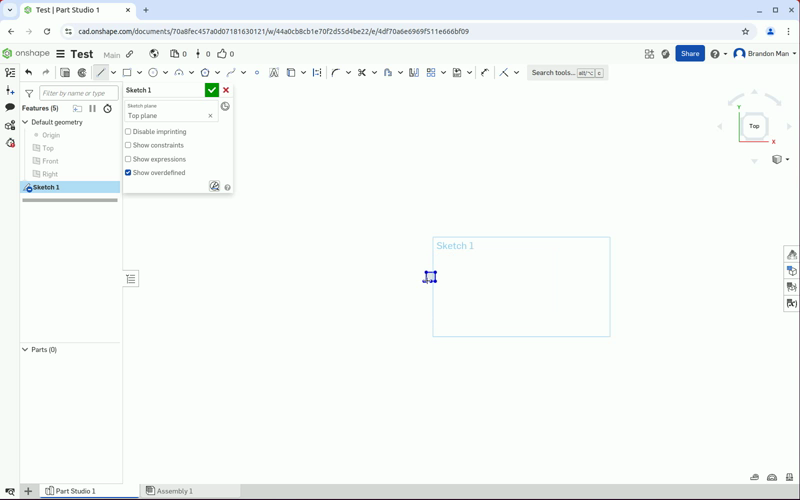
scroll(6)
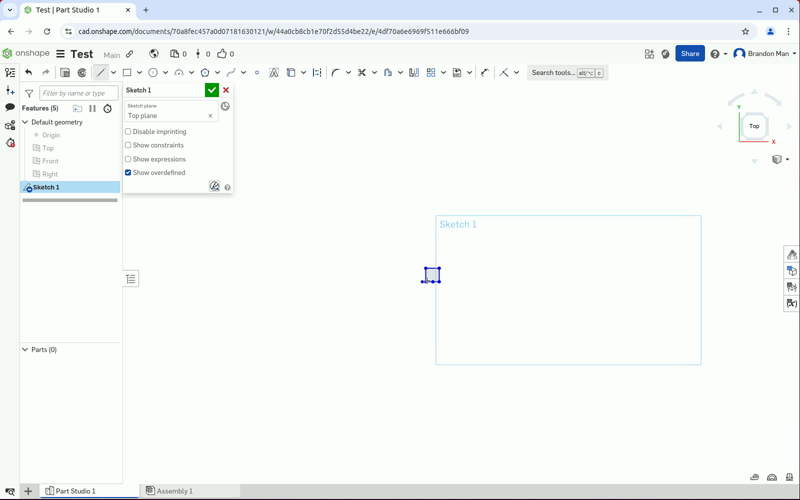
scroll(6)
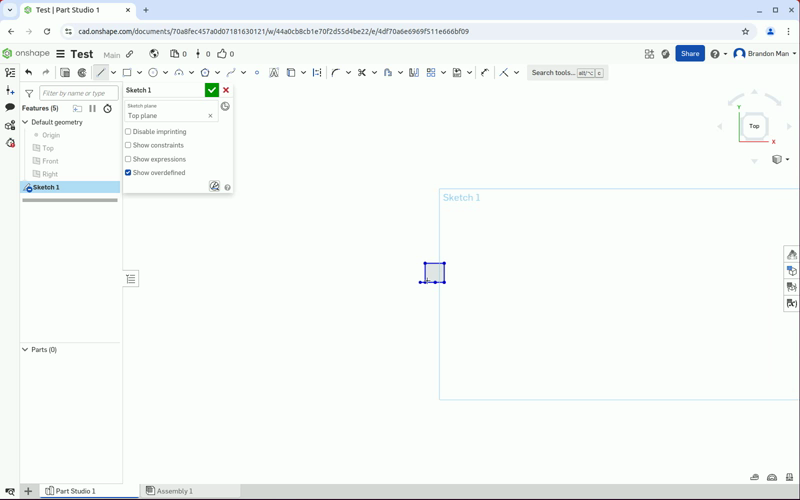
scroll(6)
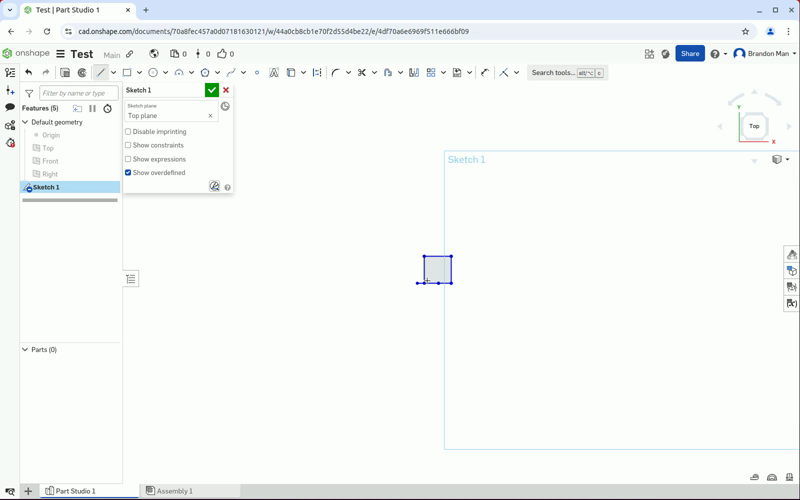
scroll(6)
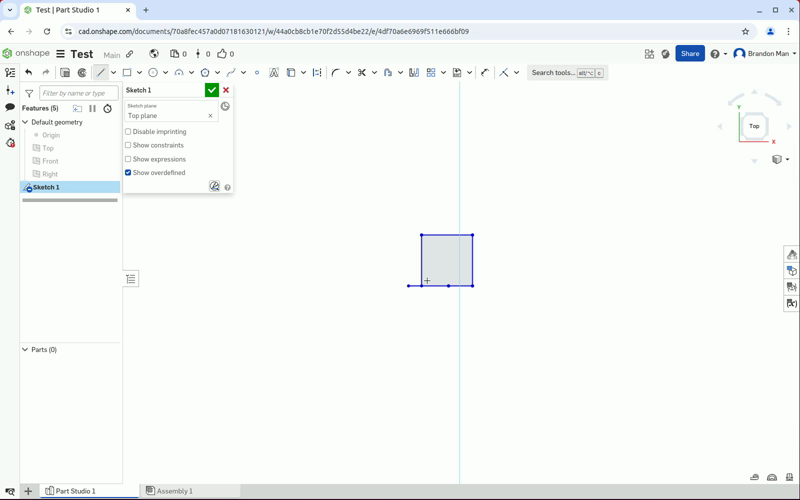
click(427, 280)
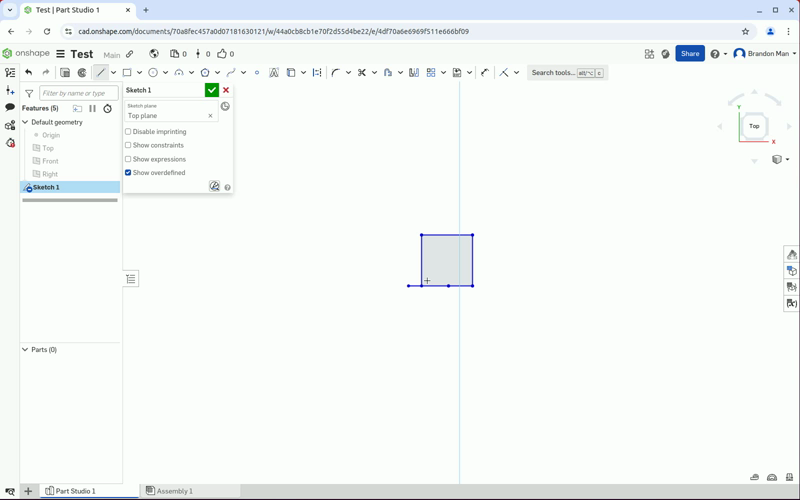
scroll(-6)
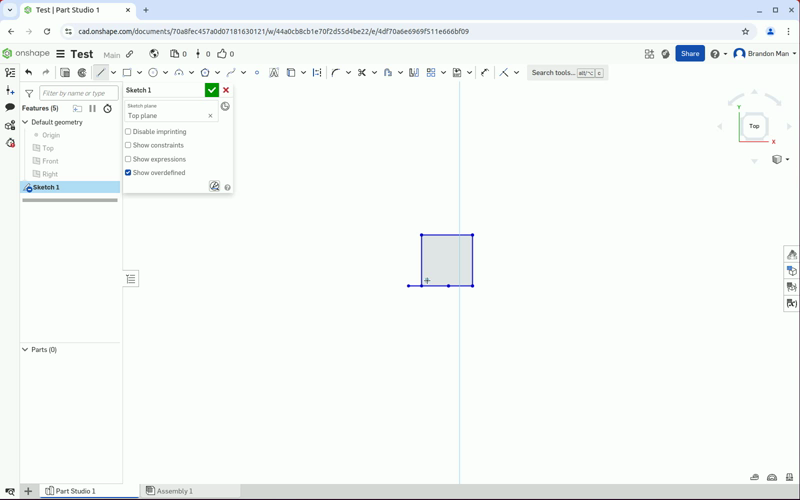
scroll(-6)
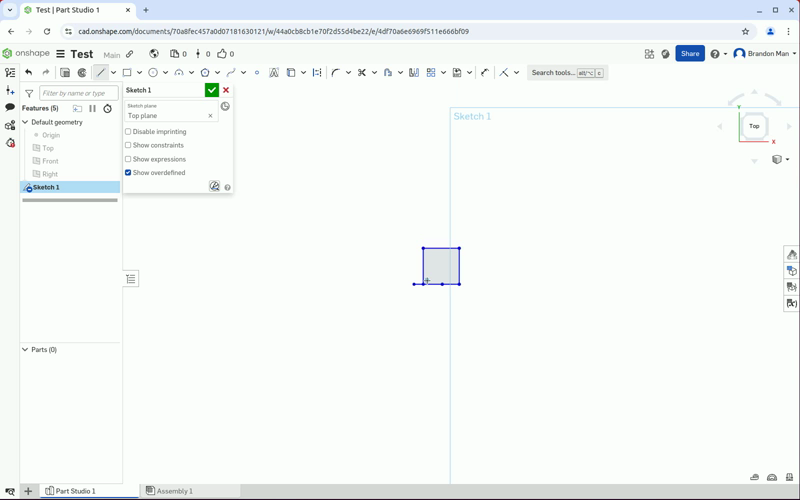
scroll(-6)
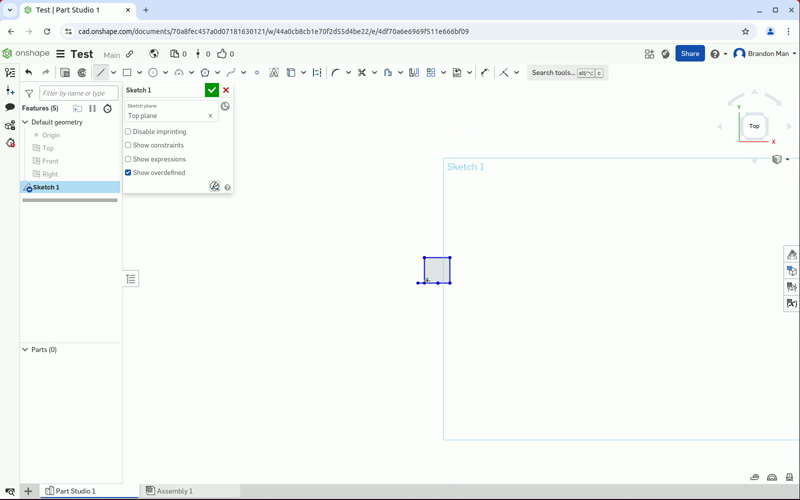
scroll(-6)
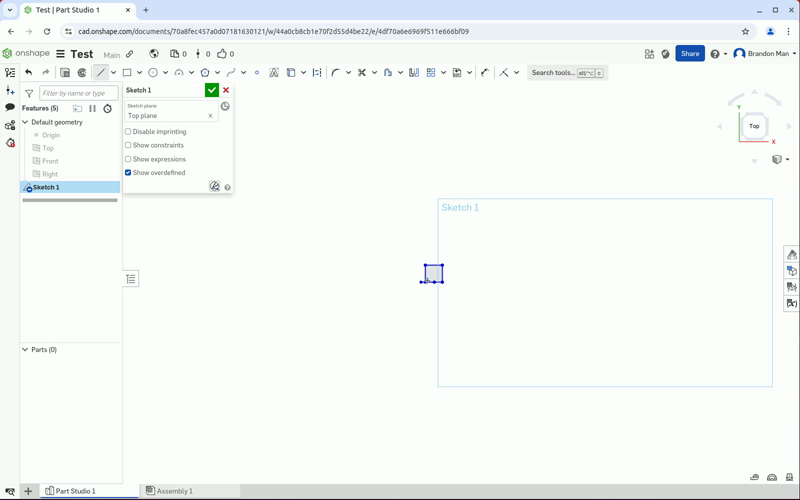
scroll(-6)
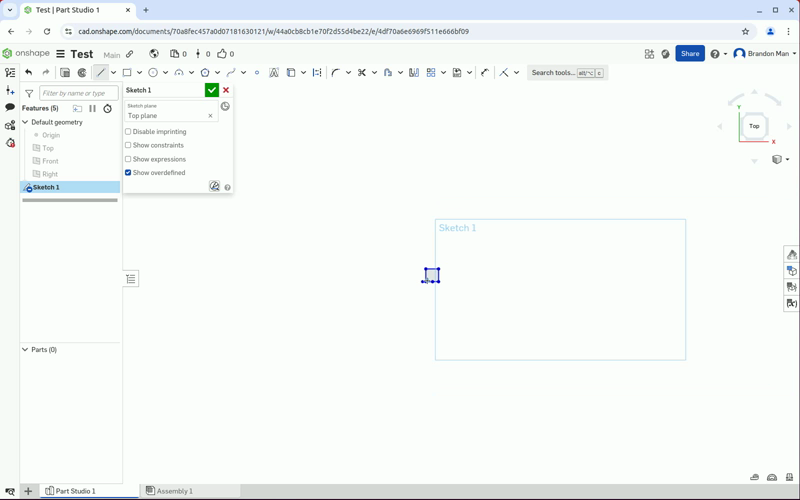
scroll(-6)
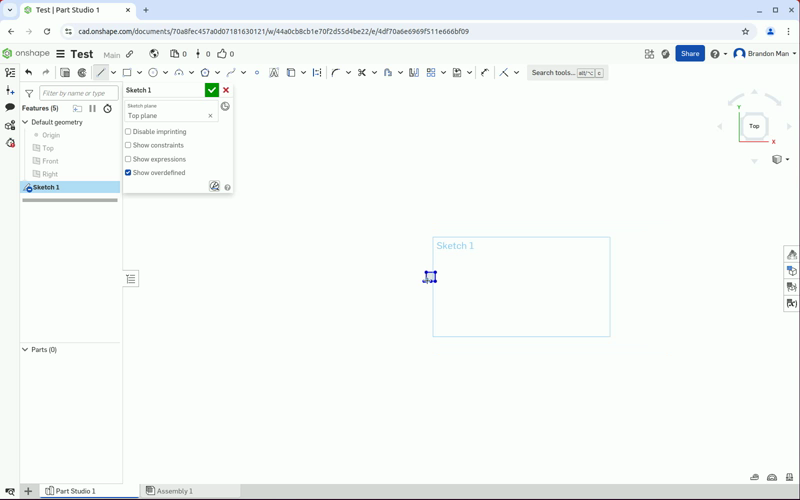
scroll(-6)
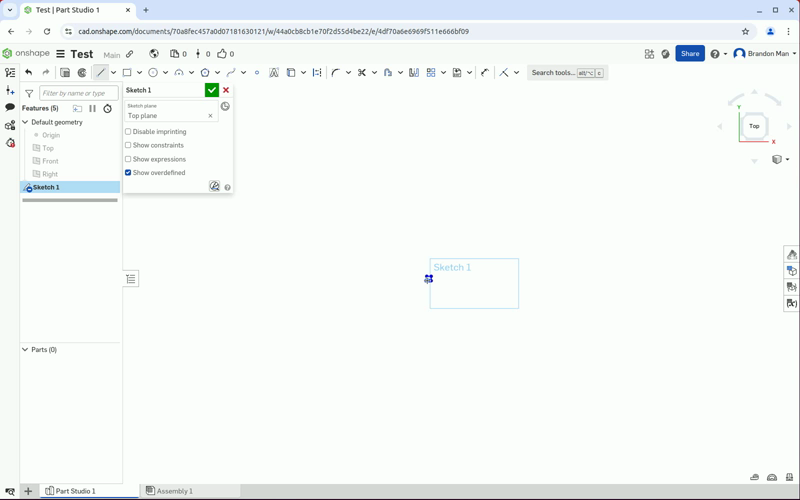
key_up(shift)
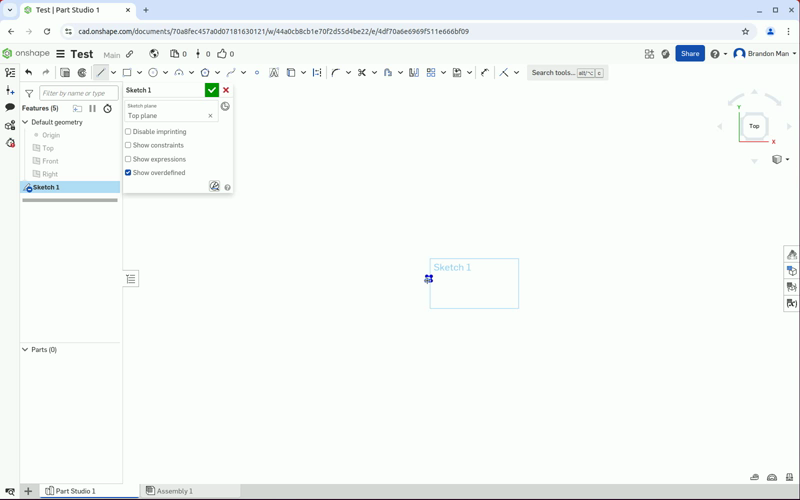
key_down(shift)
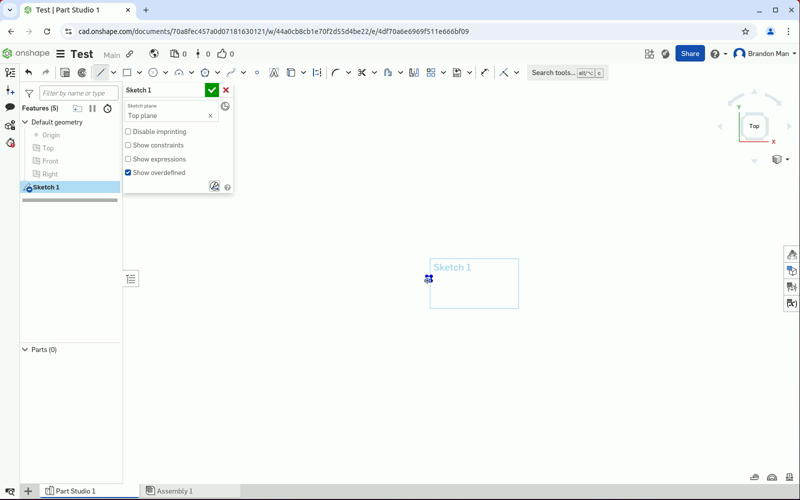
mouse_move(457, 280)
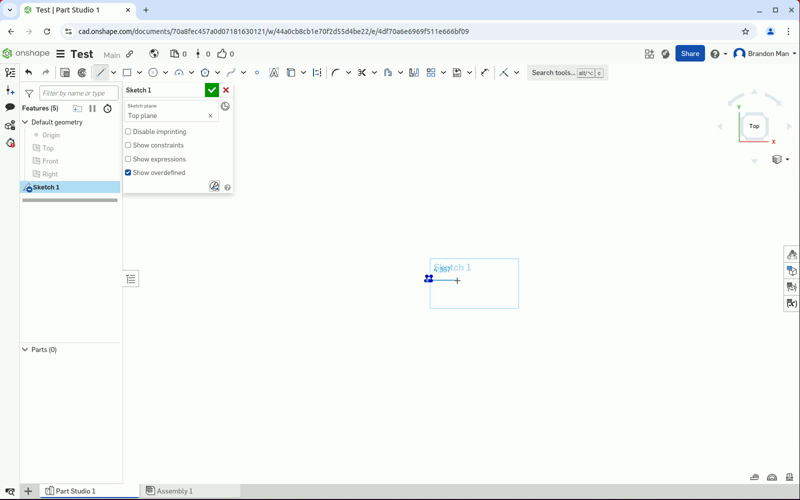
mouse_move(431, 280)
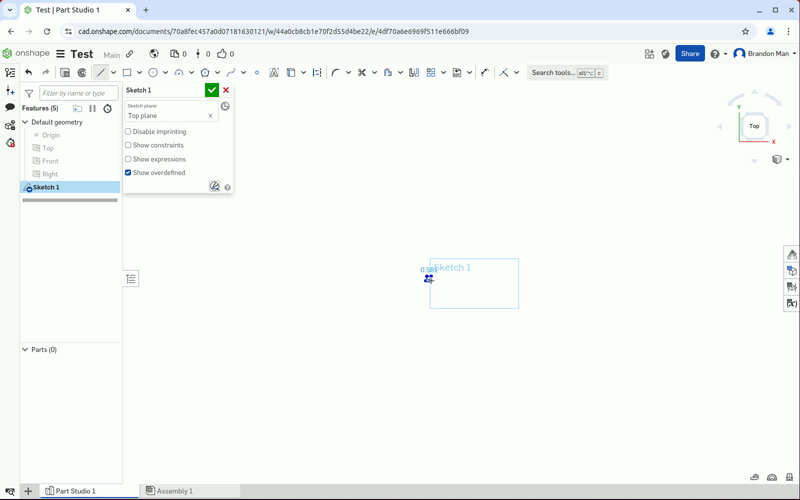
scroll(6)
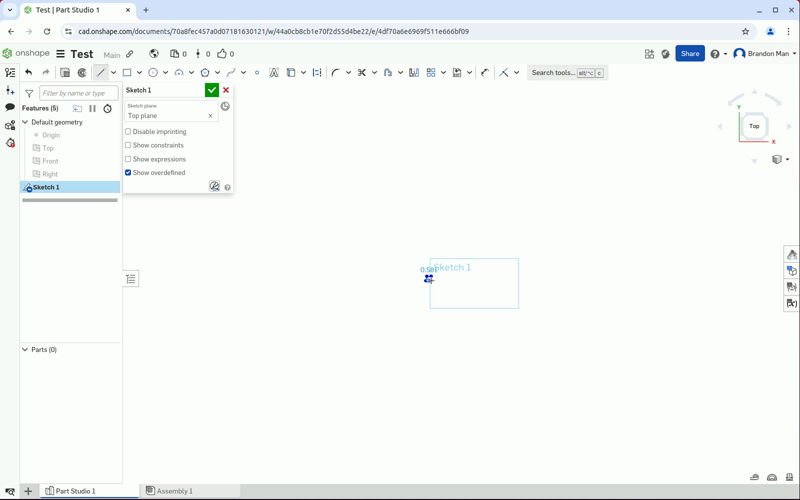
scroll(6)
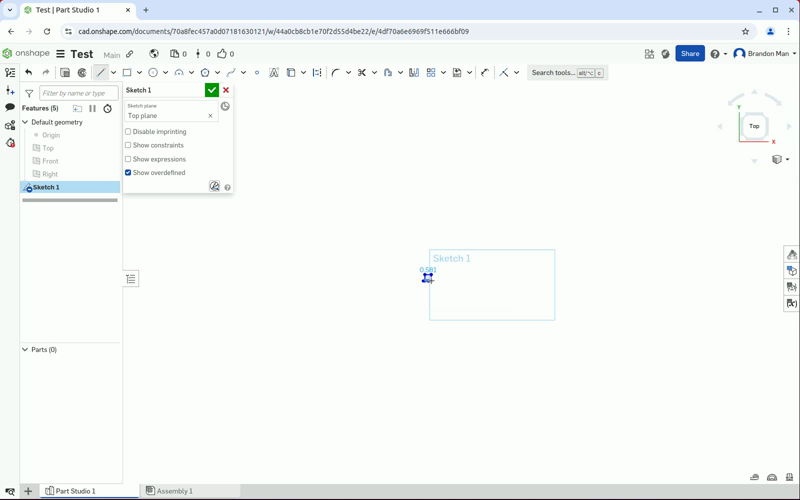
scroll(6)
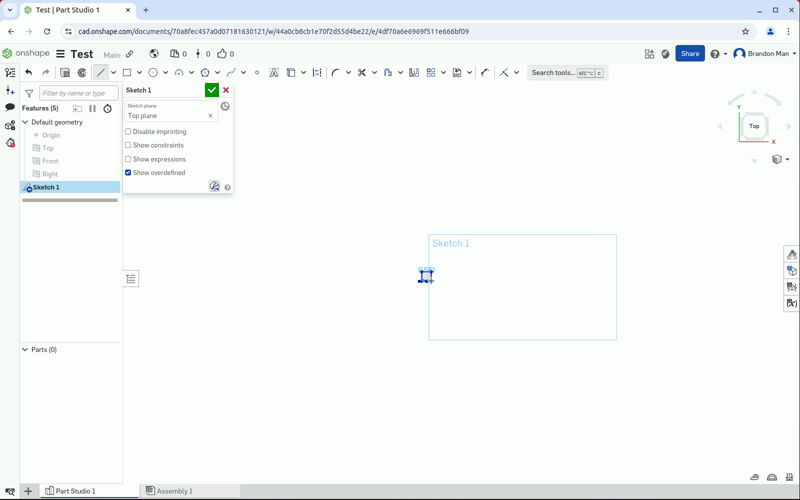
scroll(6)
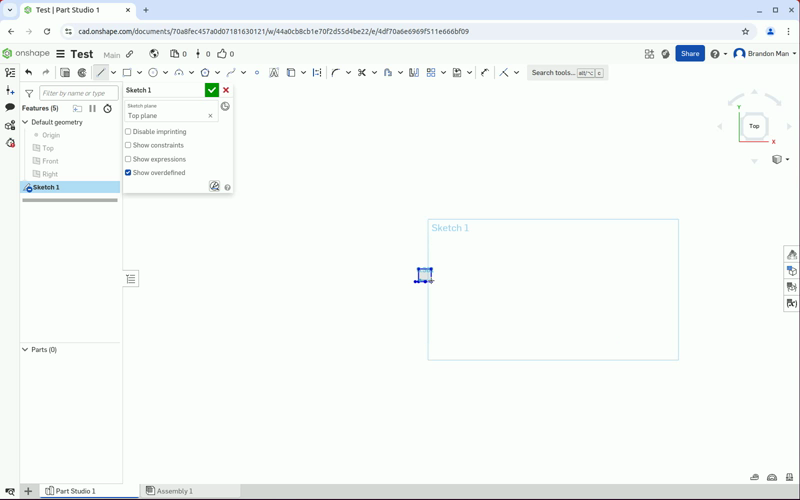
scroll(6)
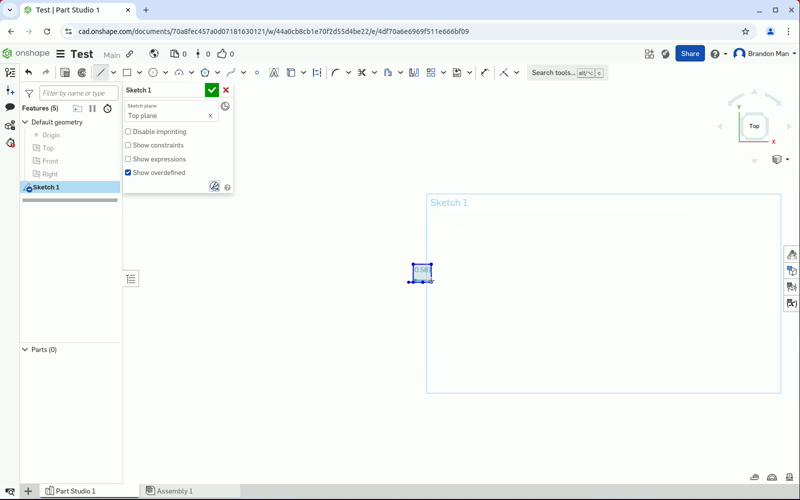
scroll(6)
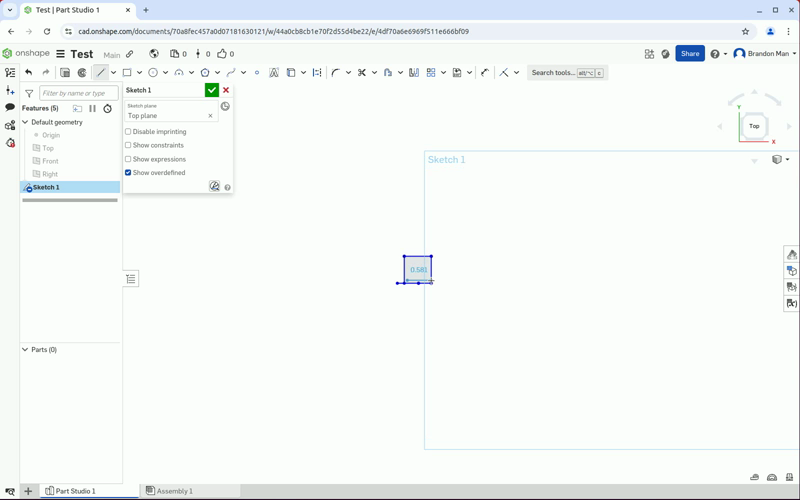
scroll(6)
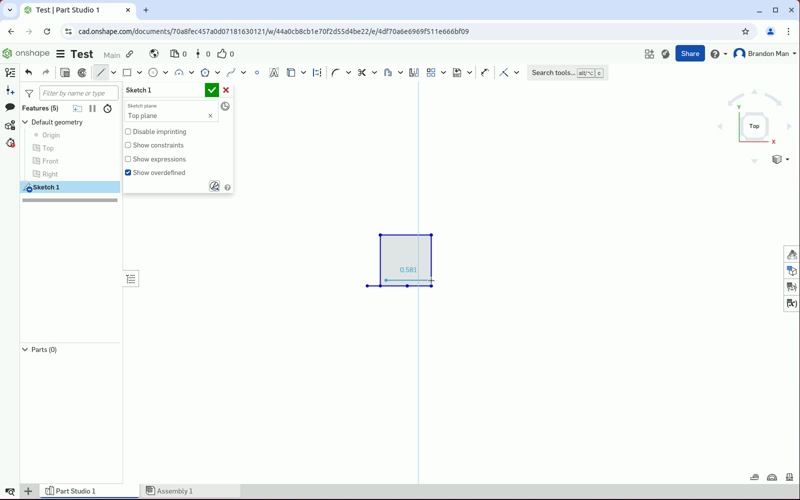
click(431, 280)
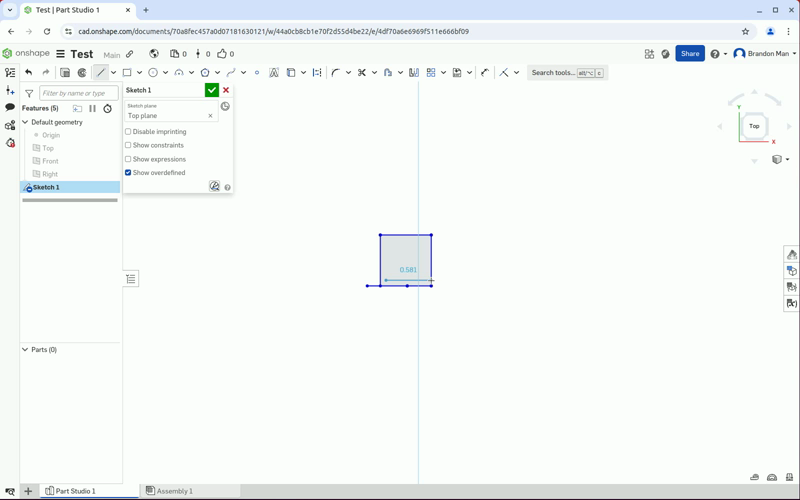
scroll(-6)
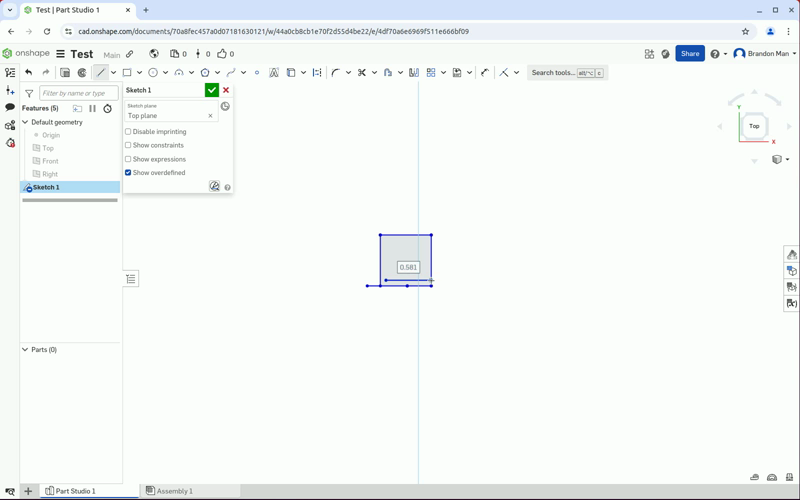
scroll(-6)
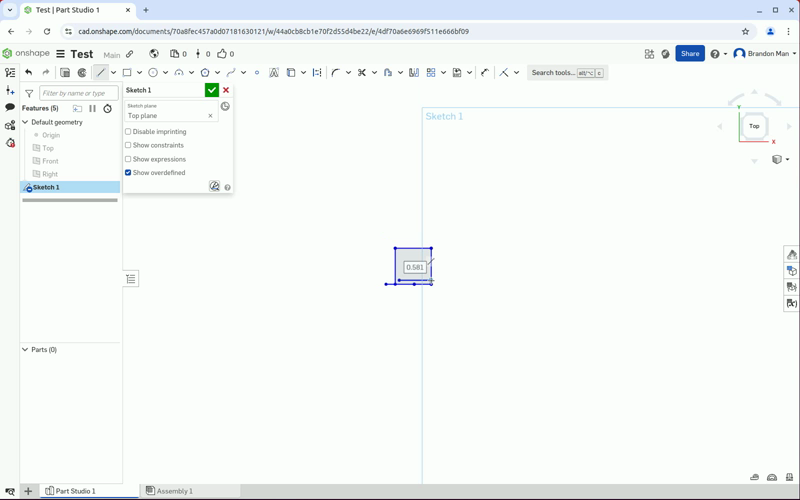
scroll(-6)
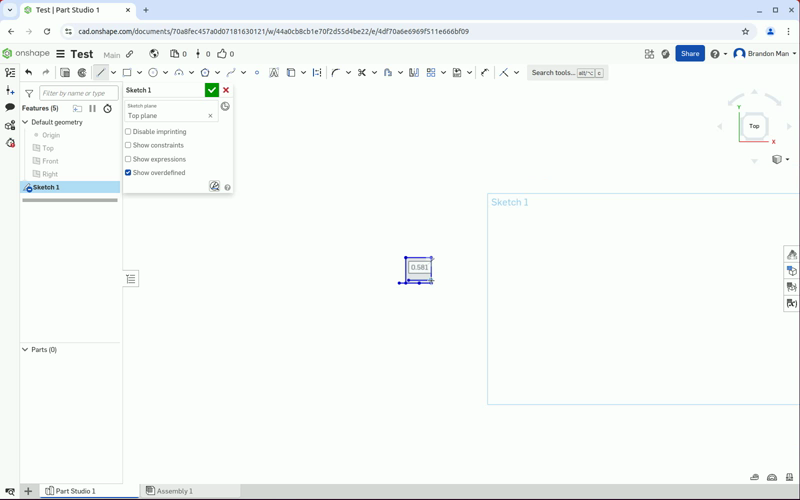
scroll(-6)
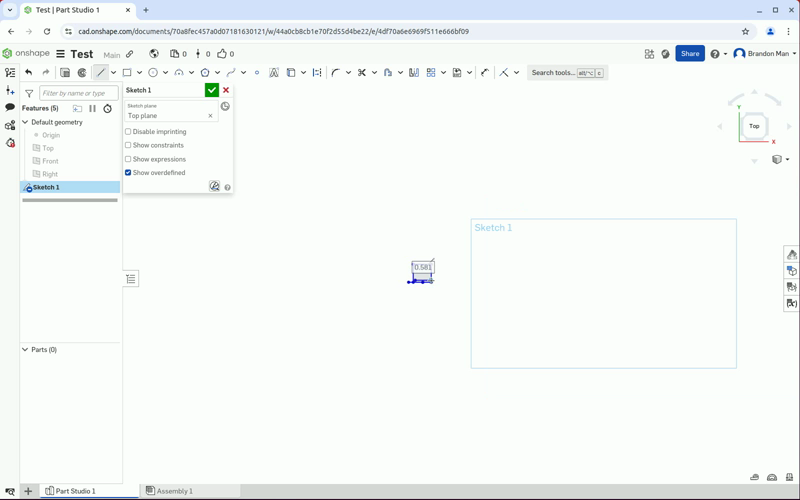
scroll(-6)
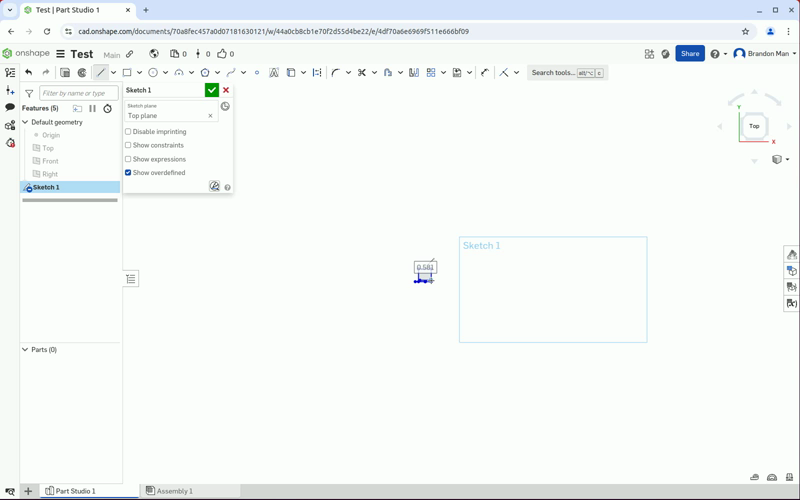
scroll(-6)
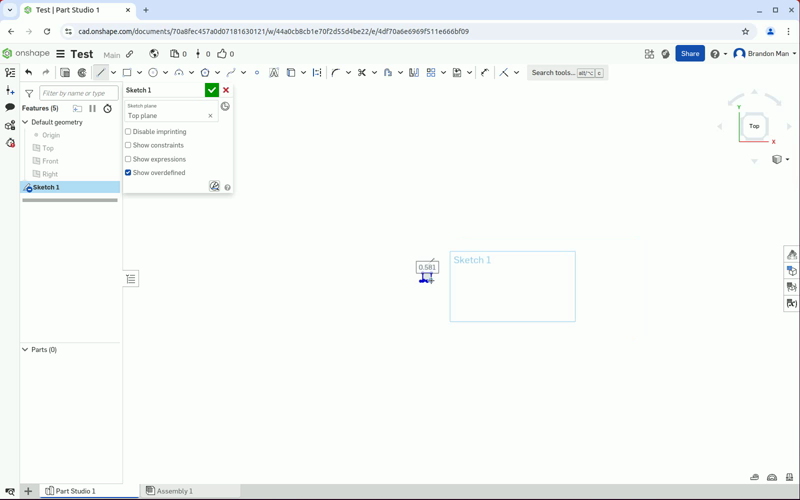
scroll(-6)
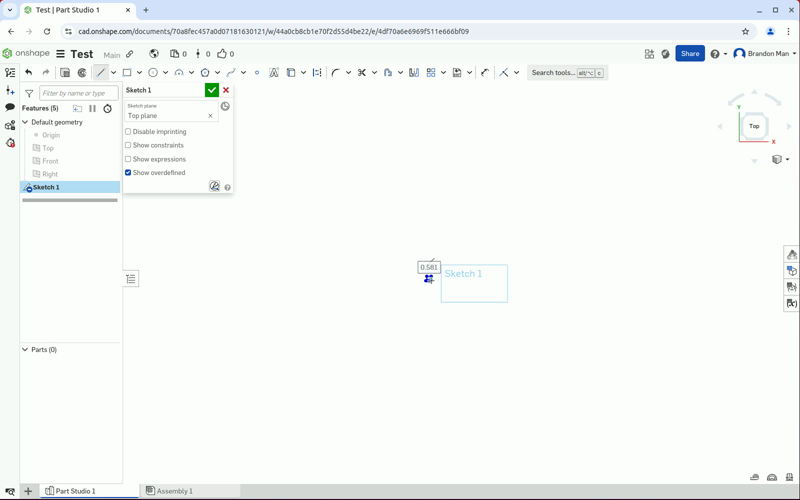
key_up(shift)
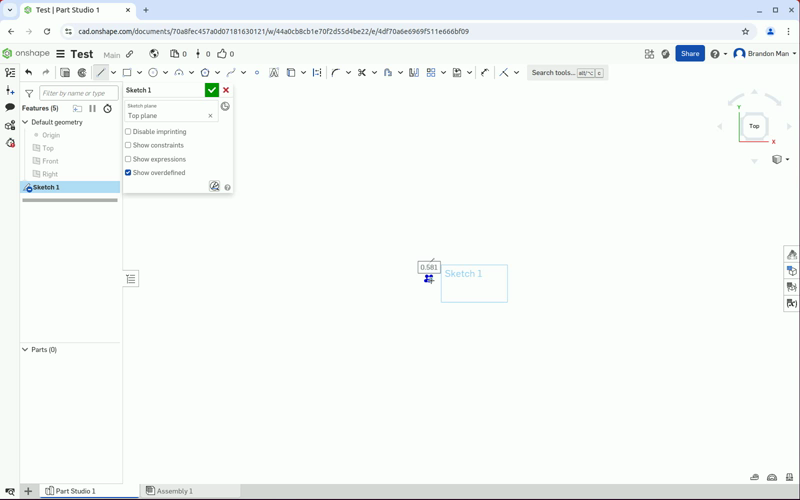
key_down(shift)
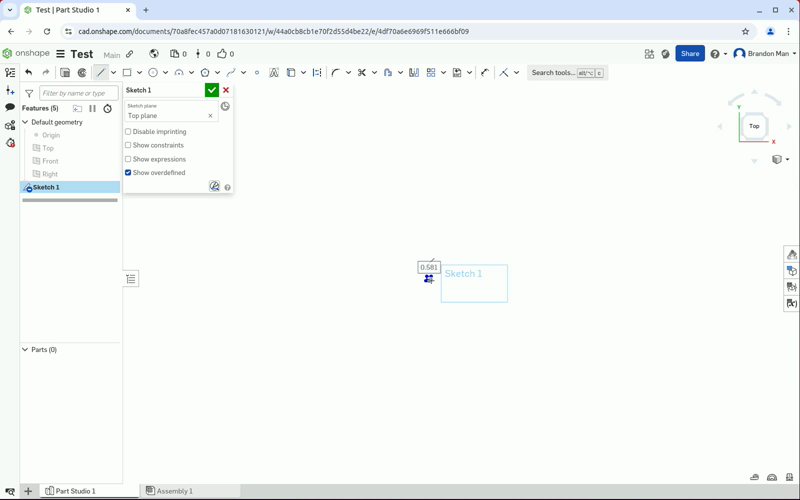
mouse_move(461, 280)
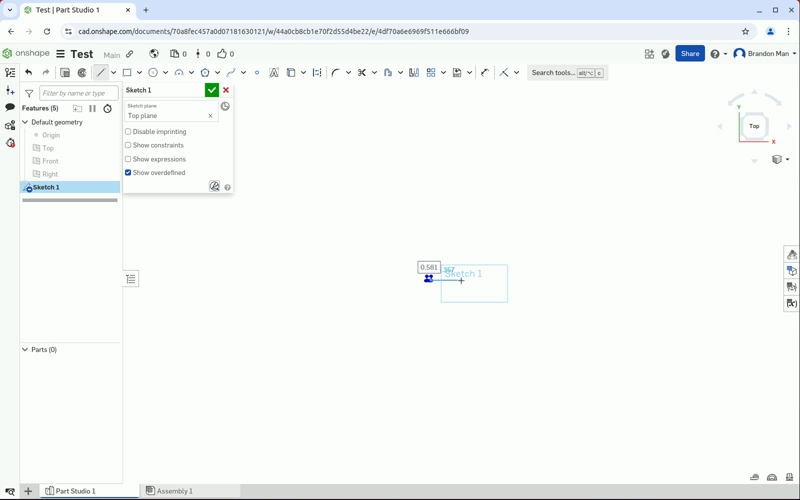
mouse_move(431, 276)
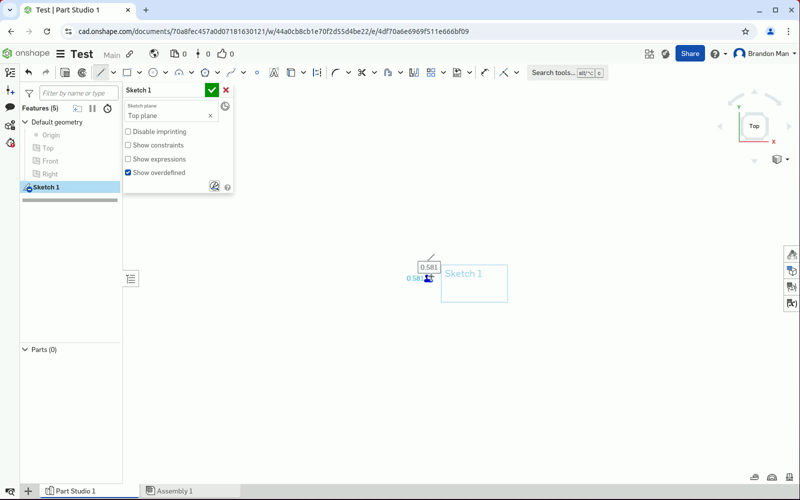
scroll(6)
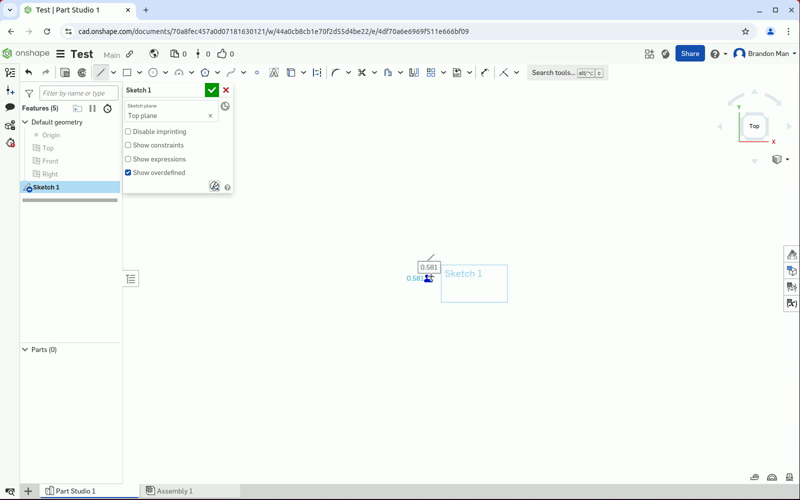
scroll(6)
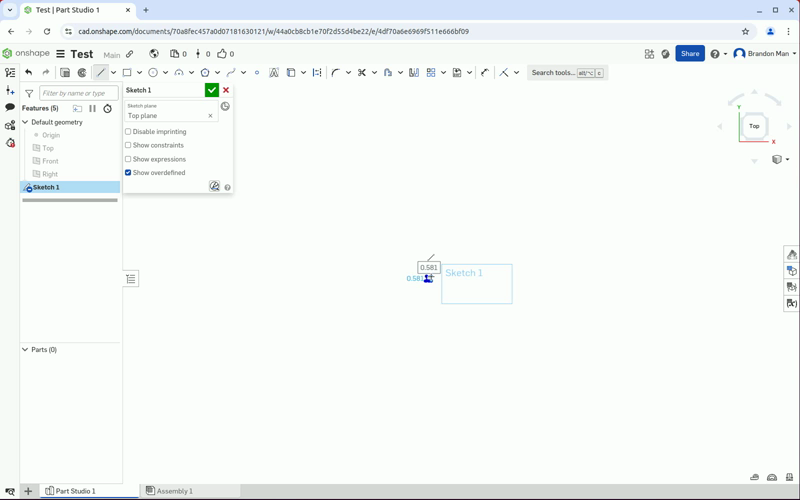
scroll(6)
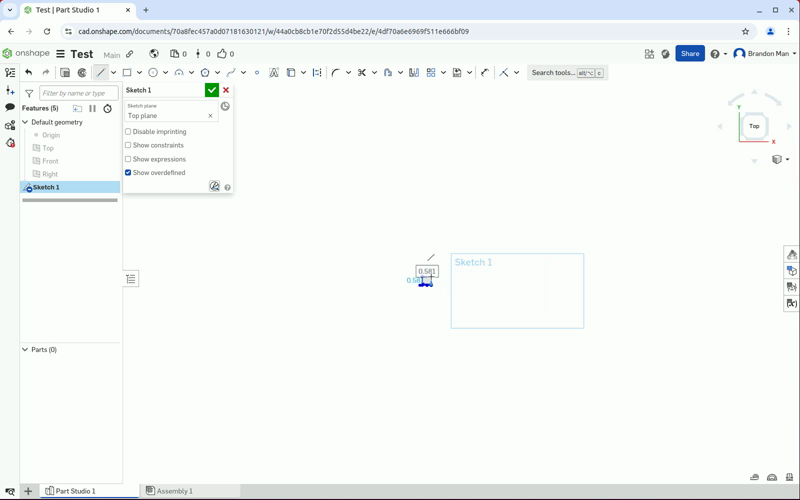
scroll(6)
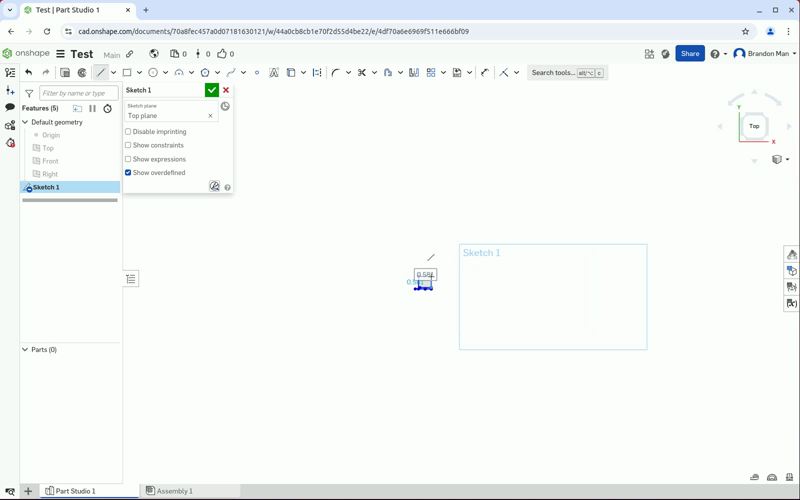
scroll(6)
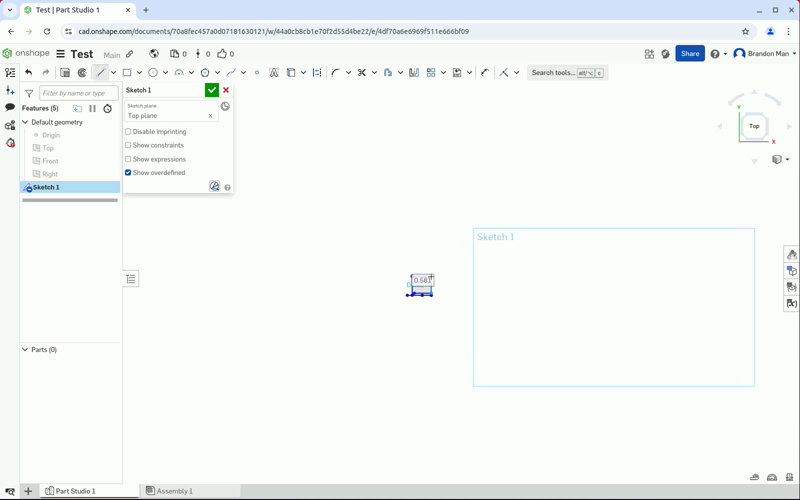
scroll(6)
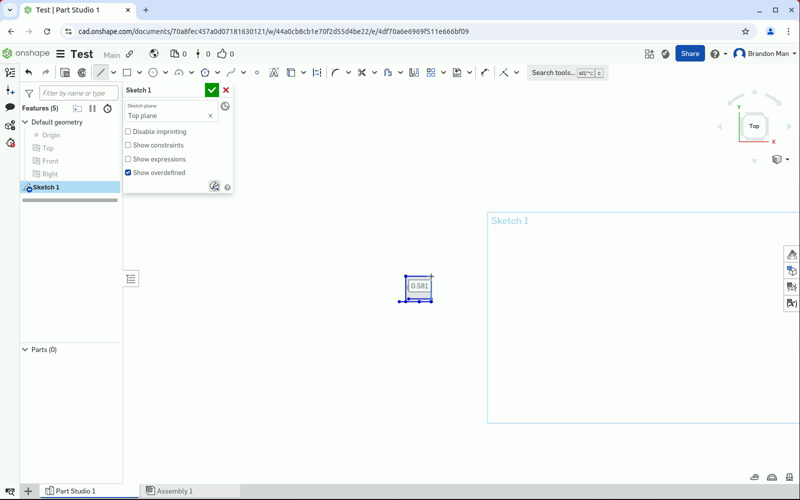
scroll(6)
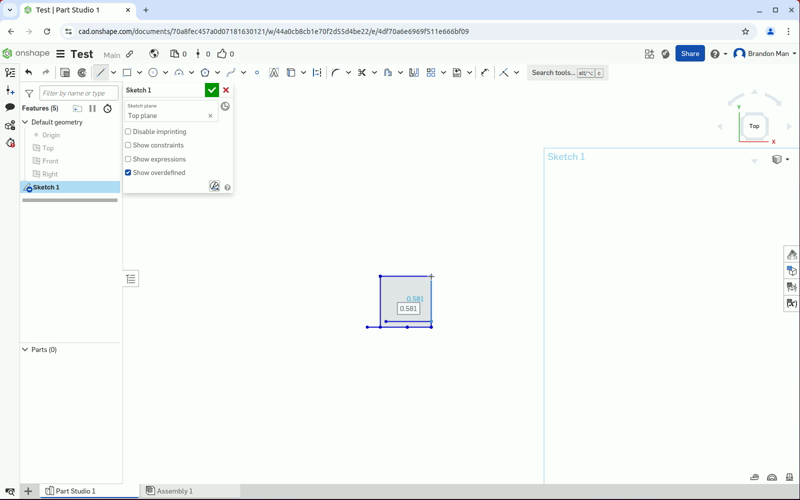
click(431, 276)
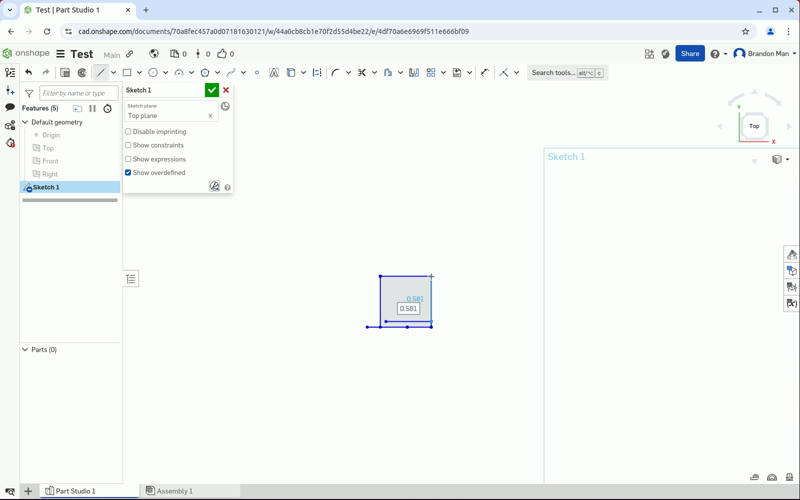
scroll(-6)
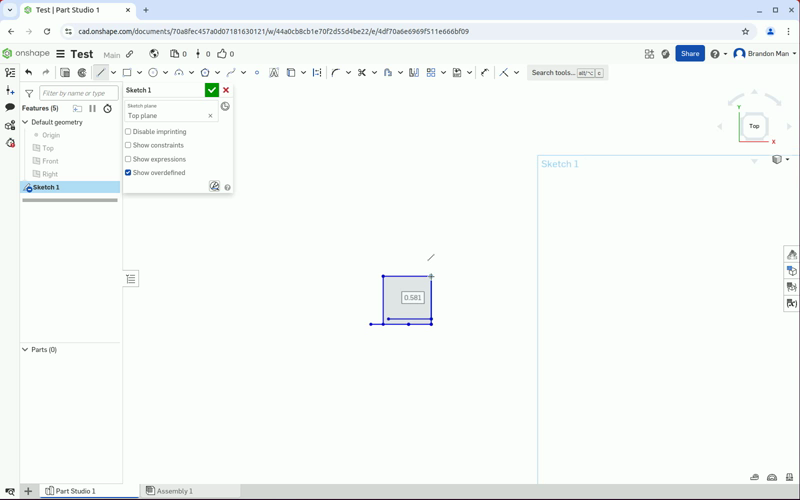
scroll(-6)
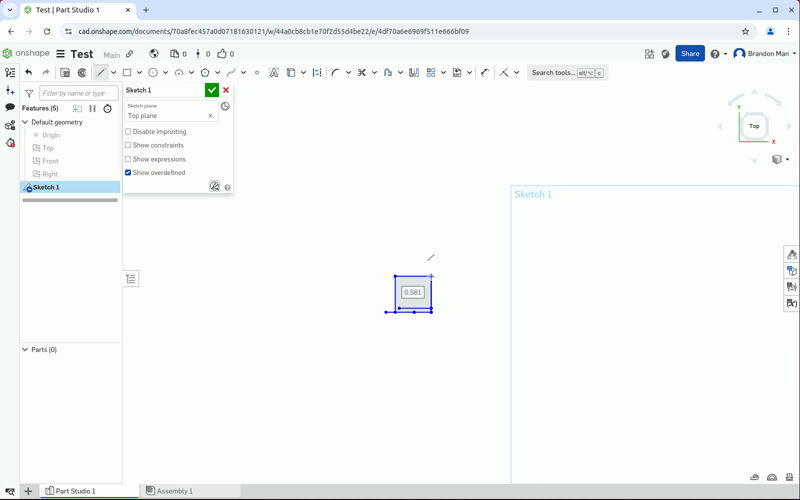
scroll(-6)
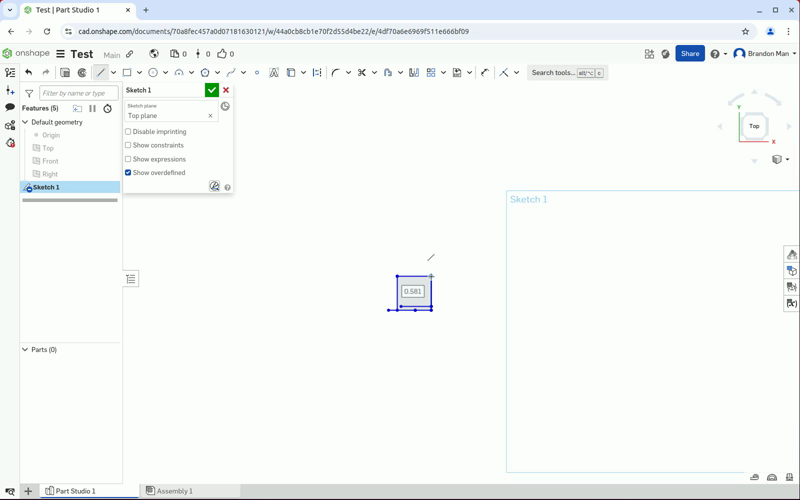
scroll(-6)
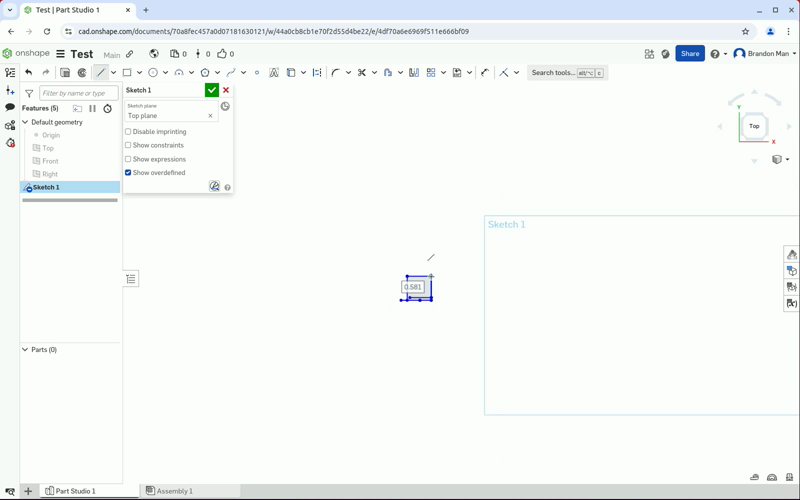
scroll(-6)
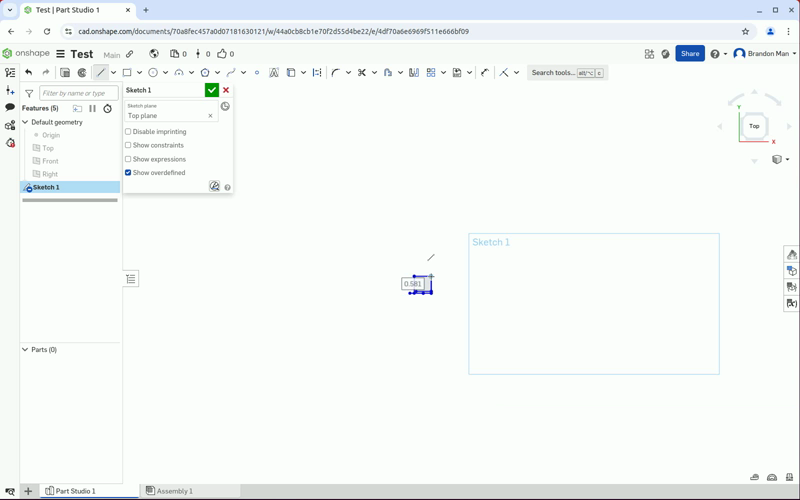
scroll(-6)
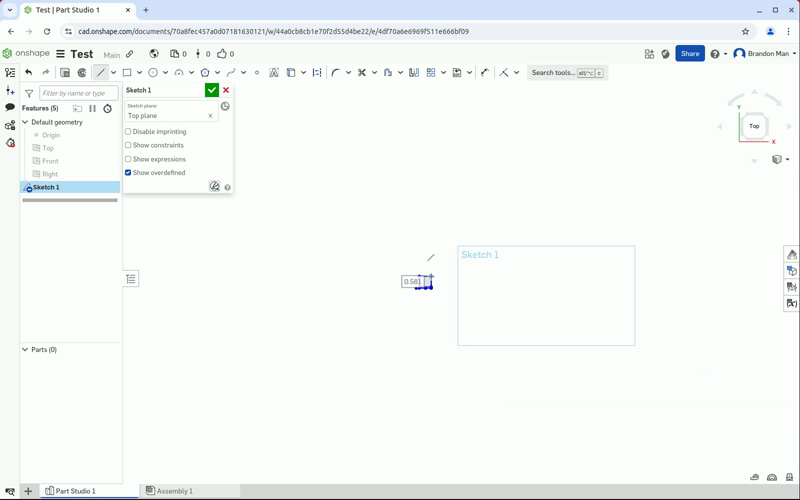
scroll(-6)
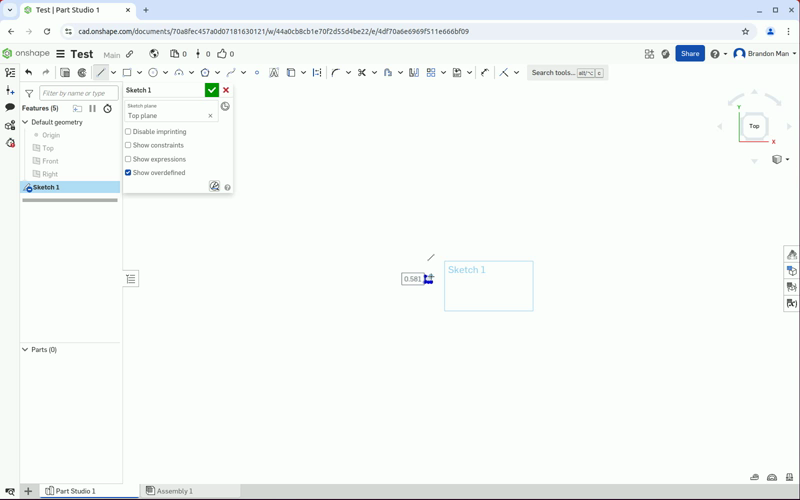
key_up(shift)
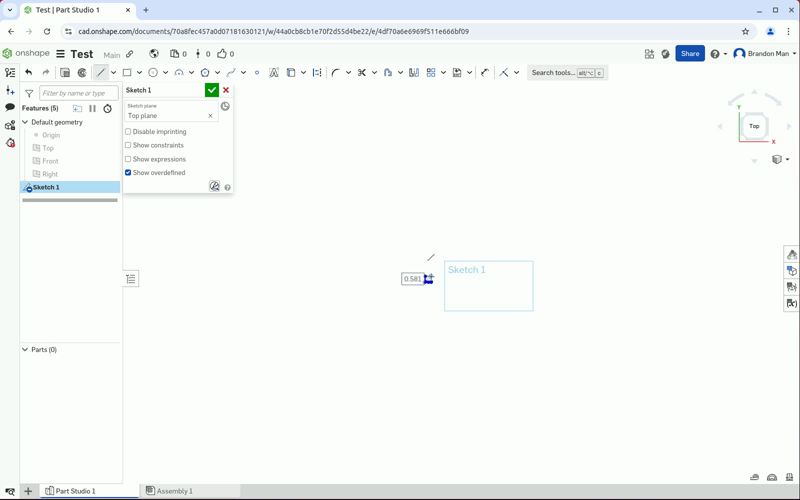
key_down(shift)
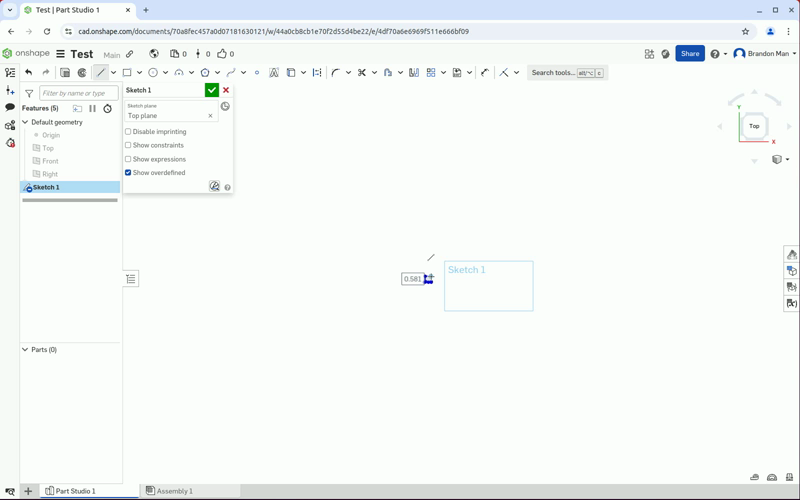
mouse_move(461, 276)
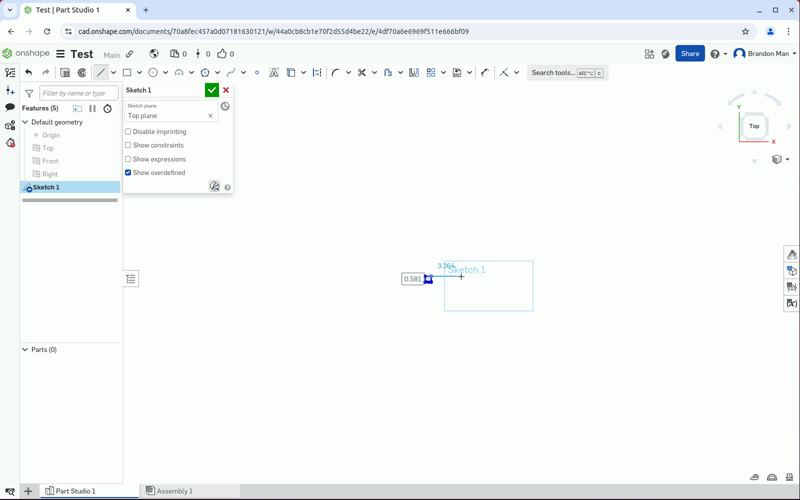
mouse_move(427, 276)
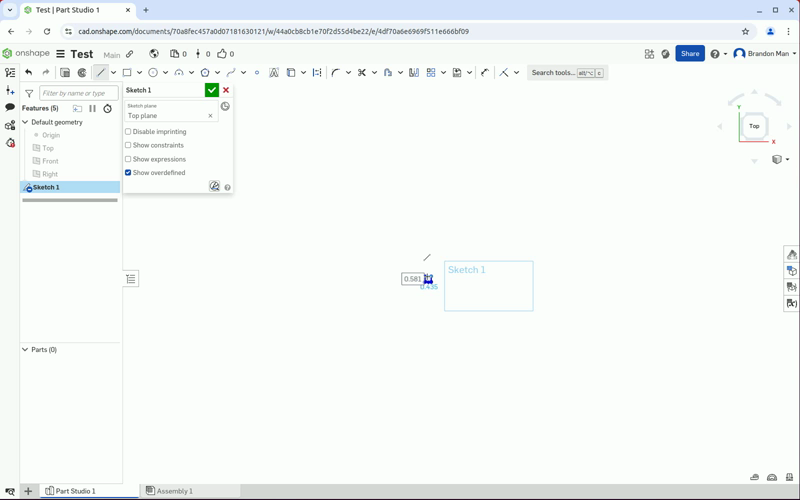
scroll(6)
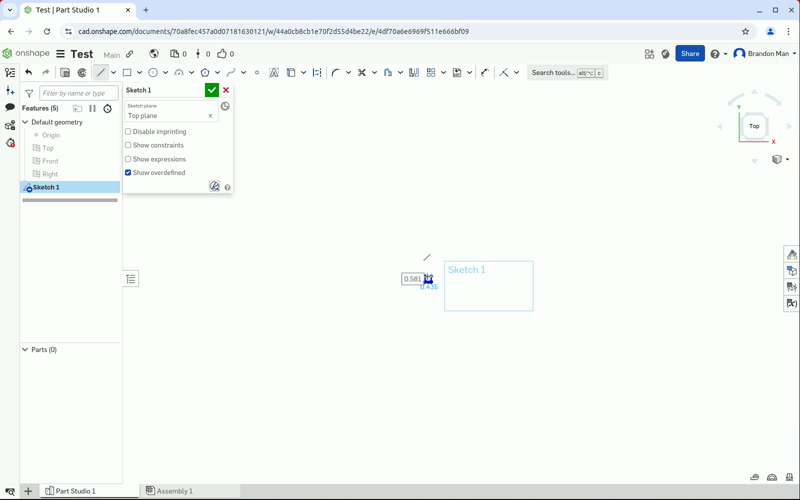
scroll(6)
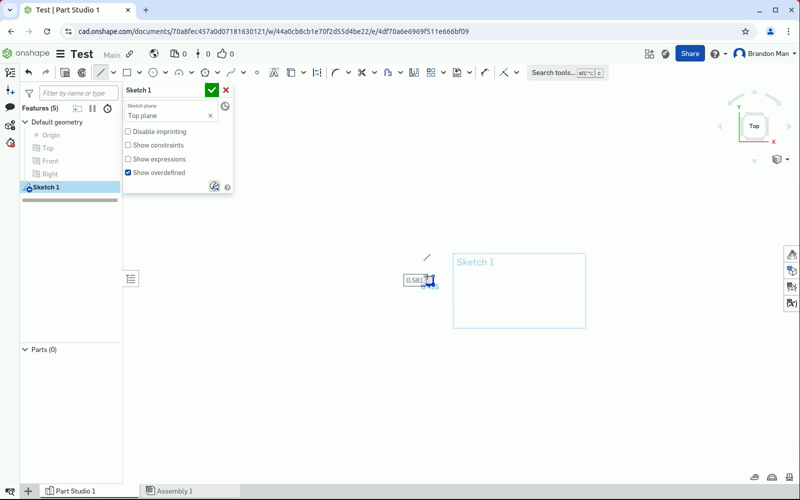
scroll(6)
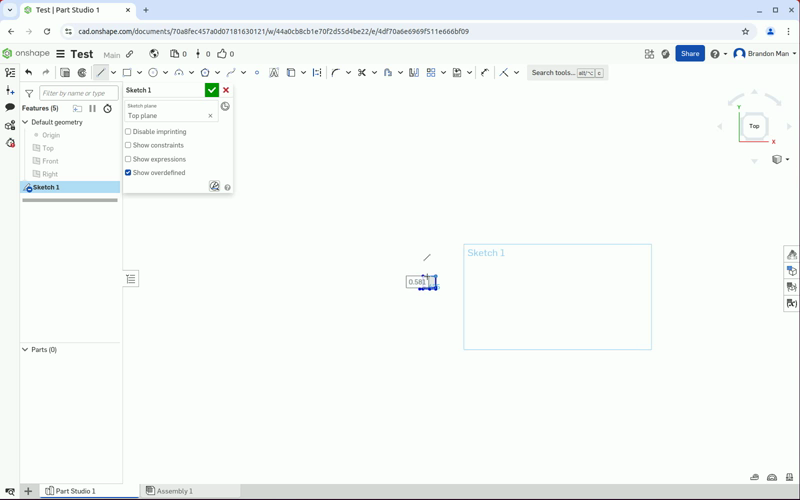
scroll(6)
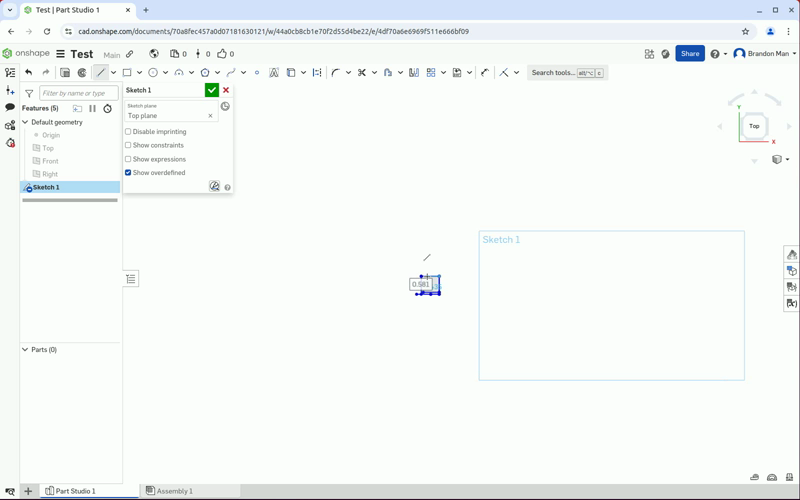
scroll(6)
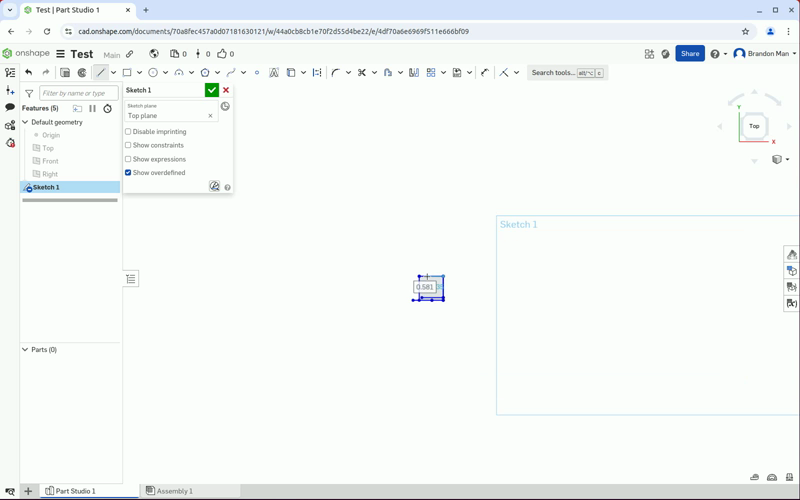
scroll(6)
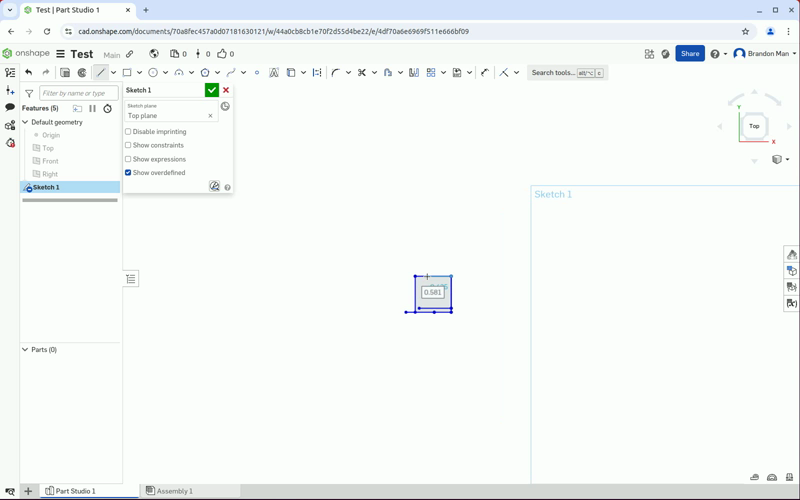
scroll(6)
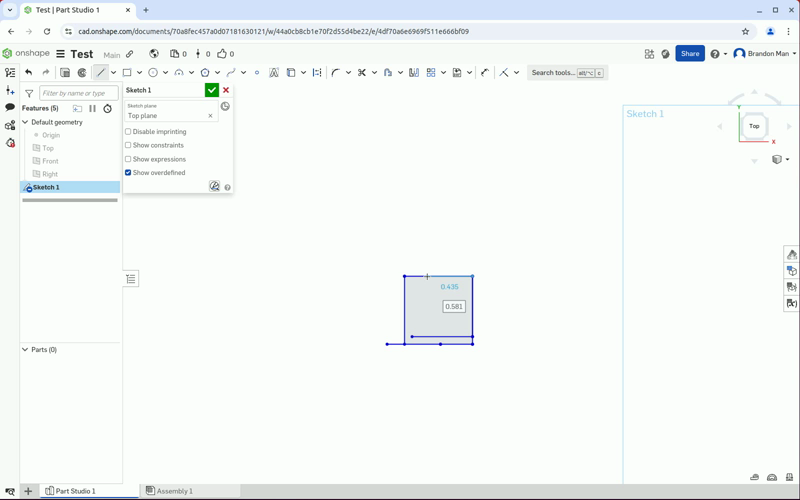
click(427, 276)
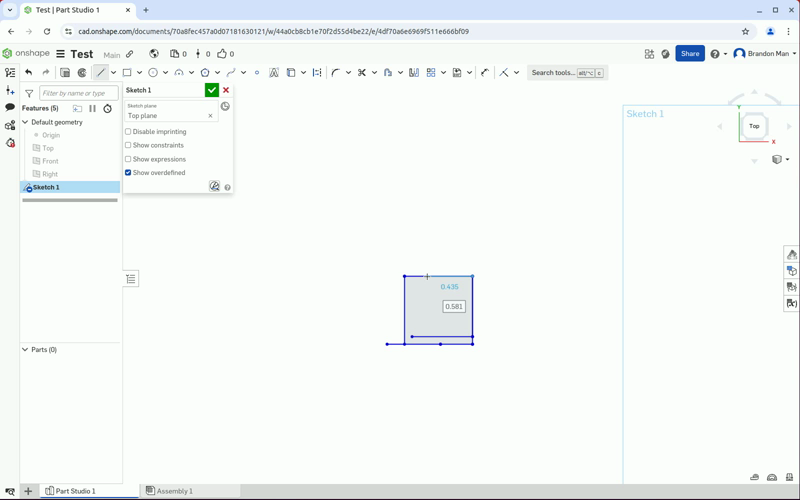
scroll(-6)
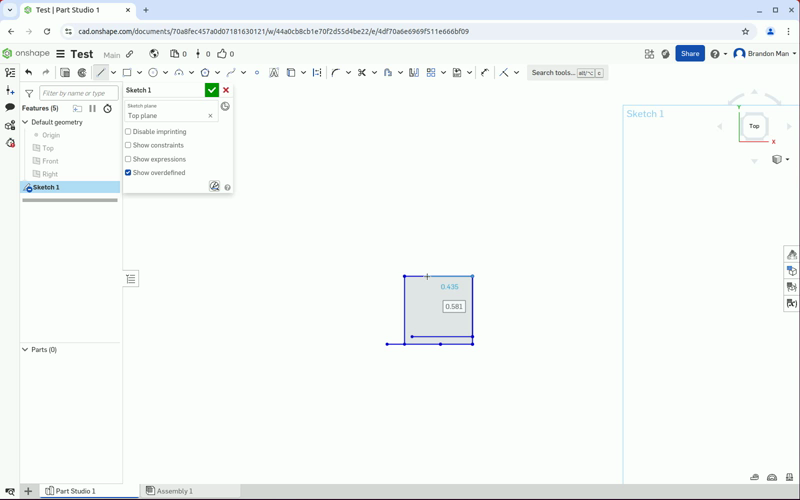
scroll(-6)
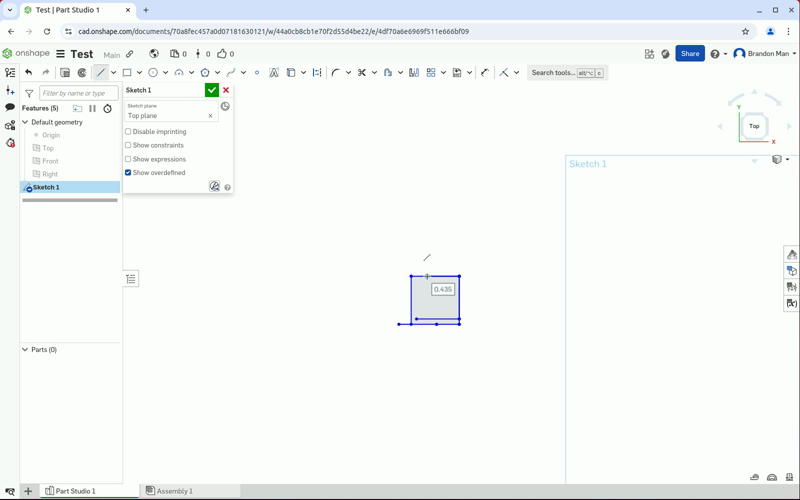
scroll(-6)
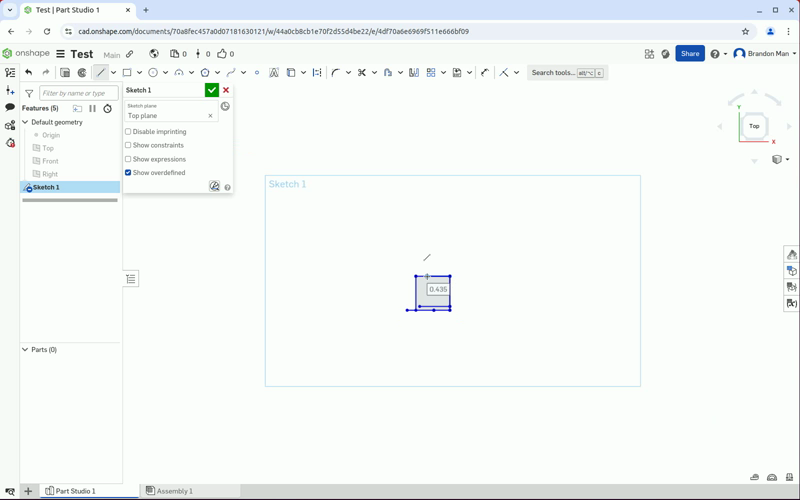
scroll(-6)
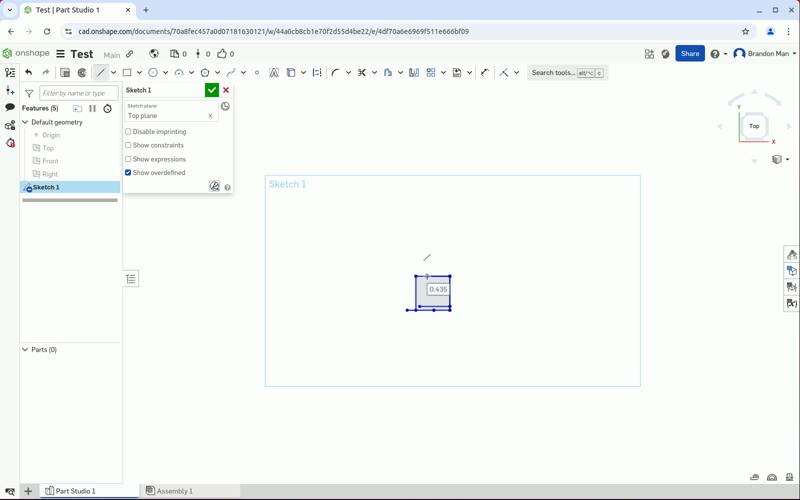
scroll(-6)
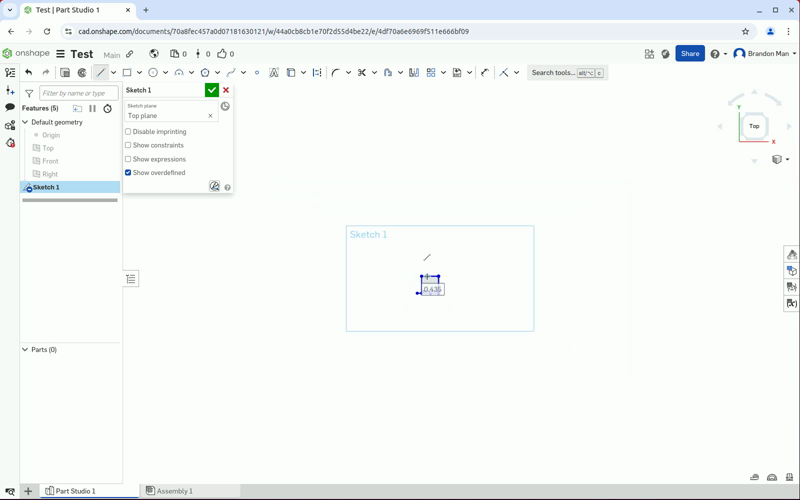
scroll(-6)
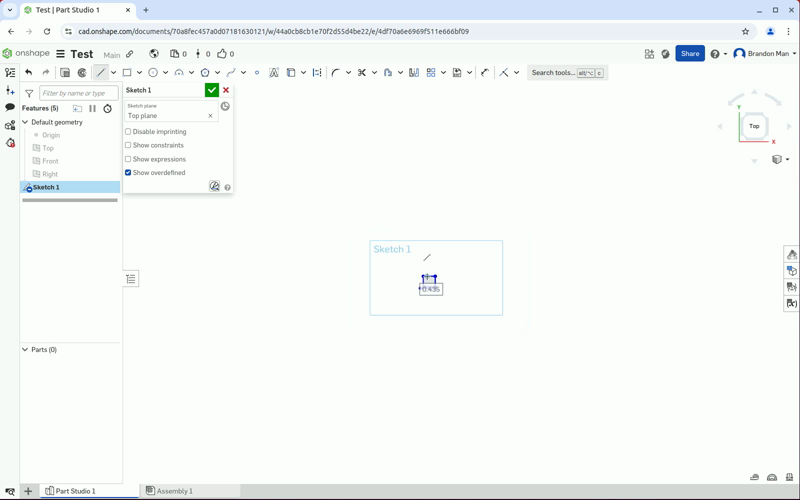
scroll(-6)
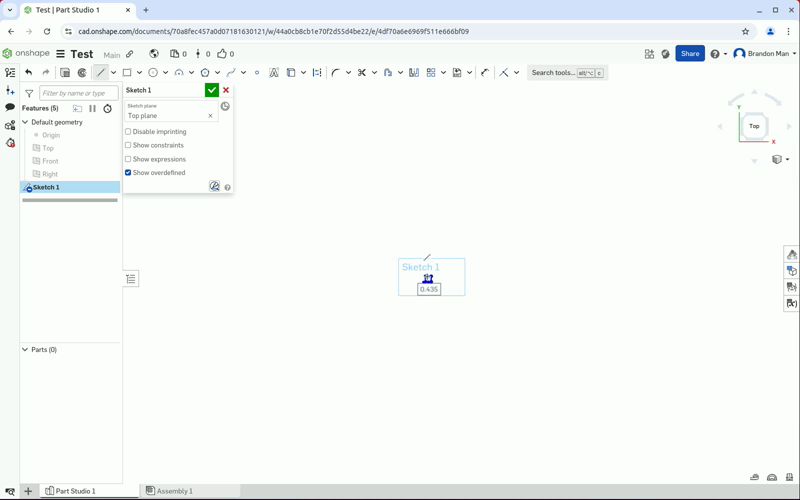
key_up(shift)
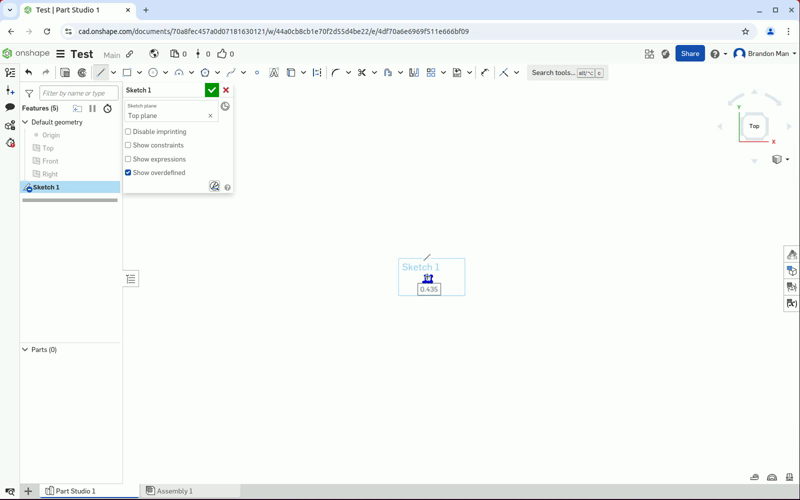
mouse_move(457, 276)
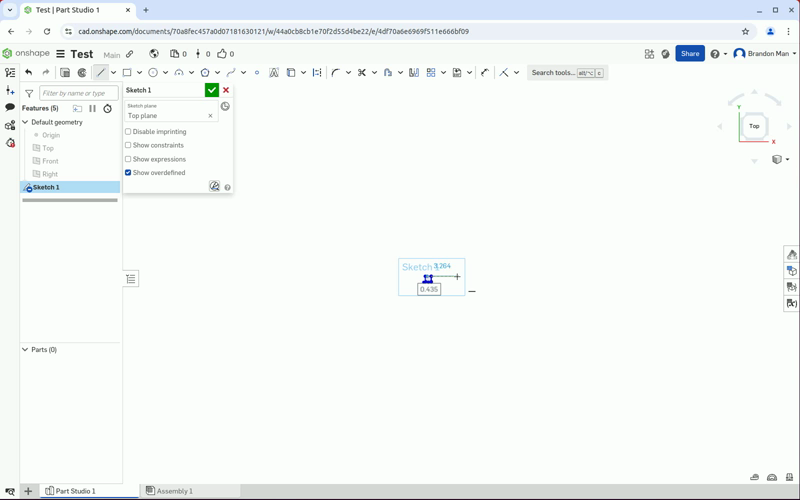
key_down(shift)
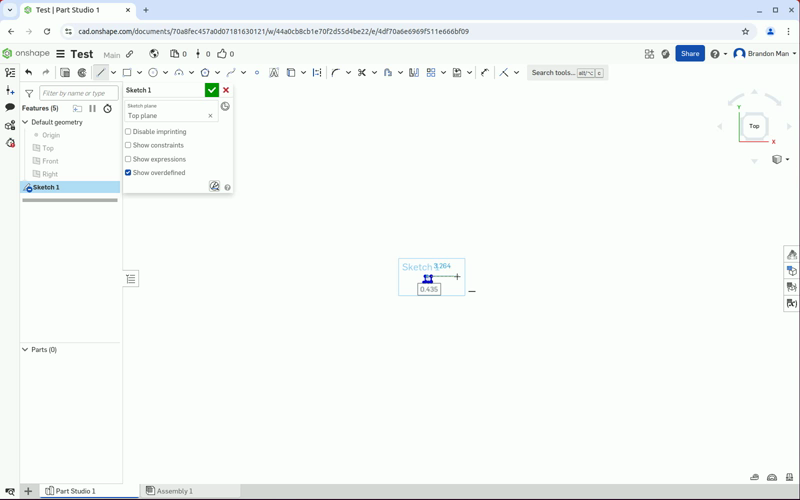
mouse_move(427, 280)
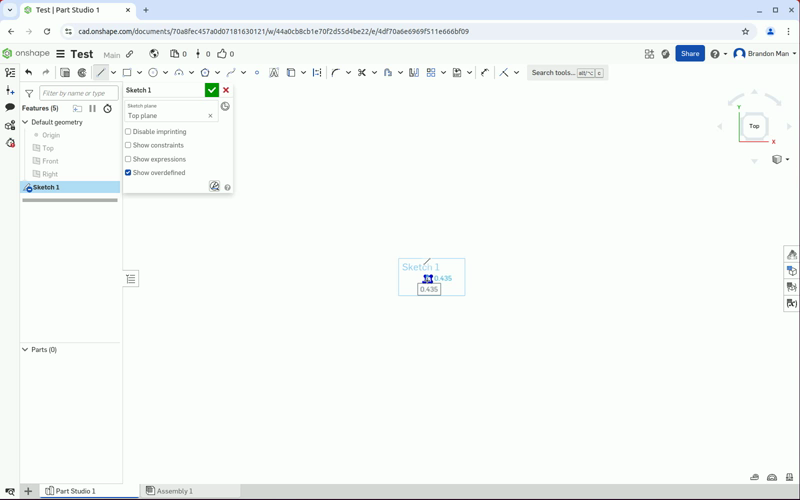
scroll(6)
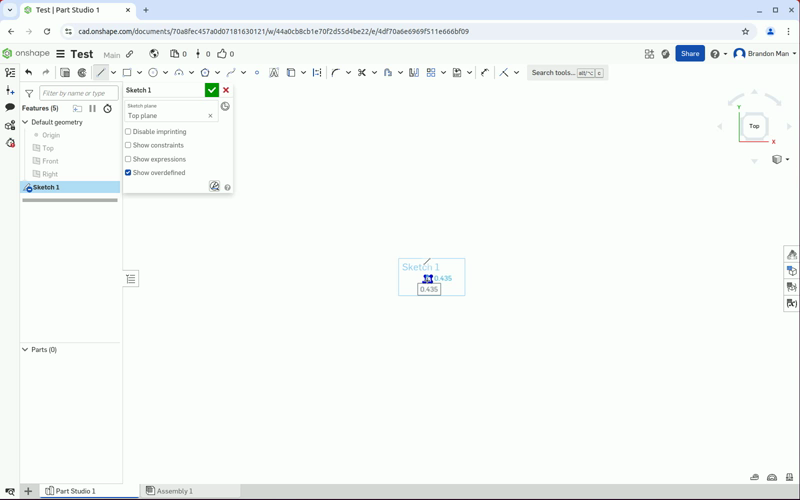
scroll(6)
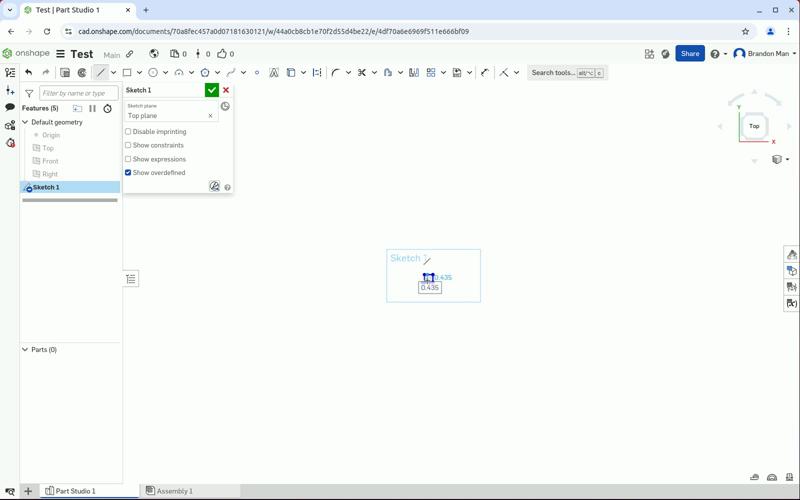
scroll(6)
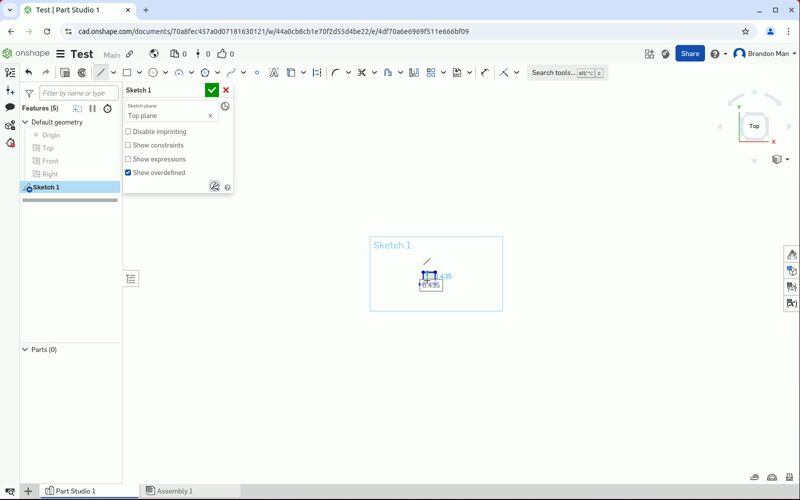
scroll(6)
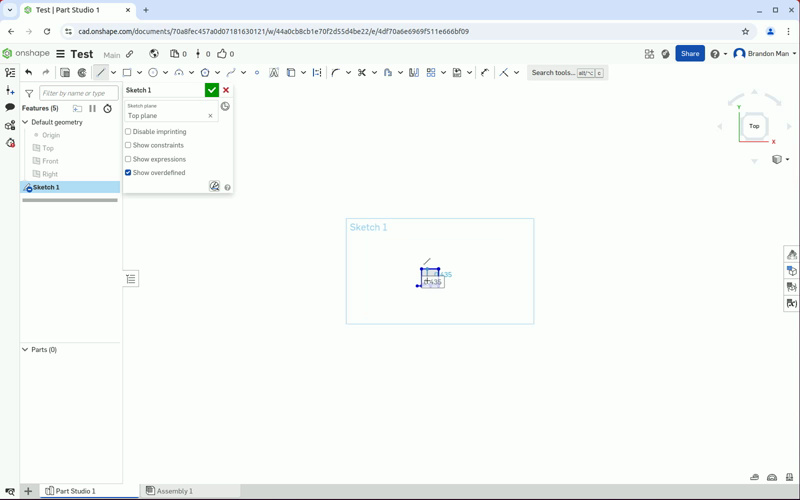
scroll(6)
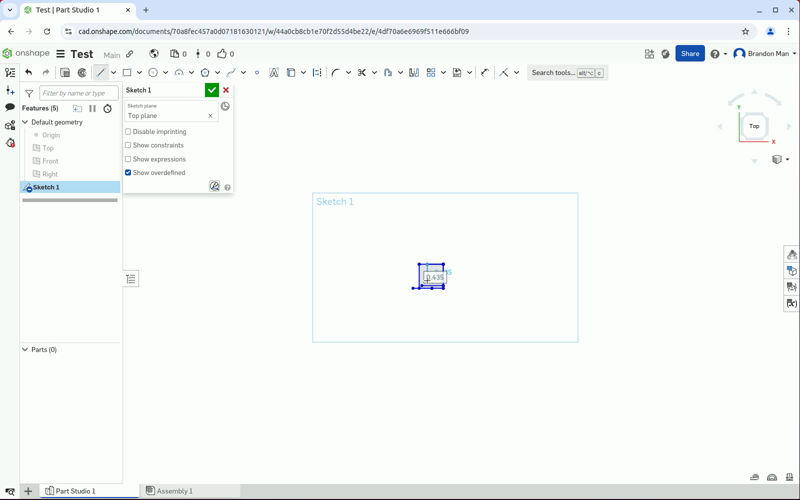
scroll(6)
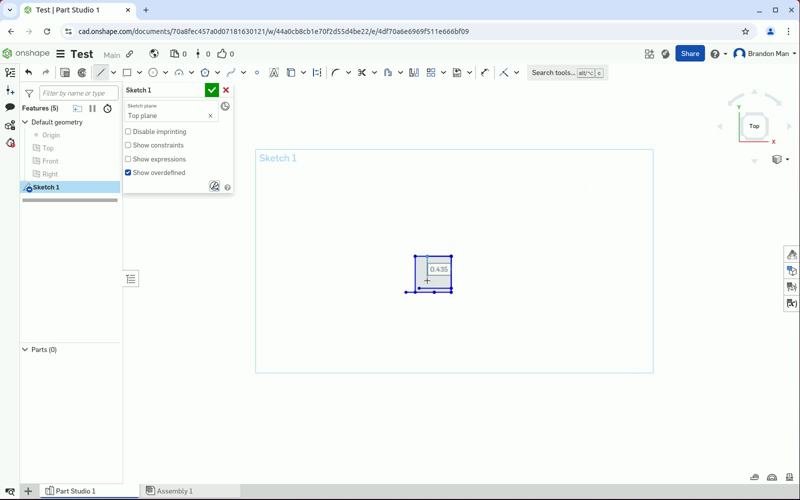
scroll(6)
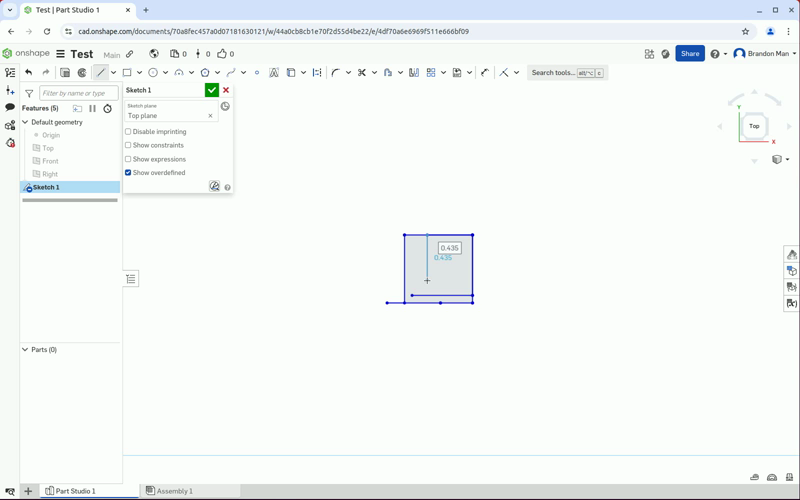
key_up(shift)
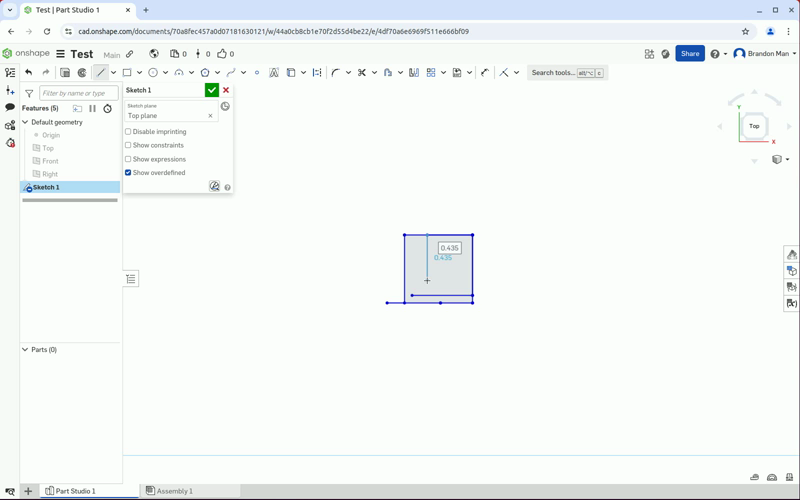
click(427, 280)
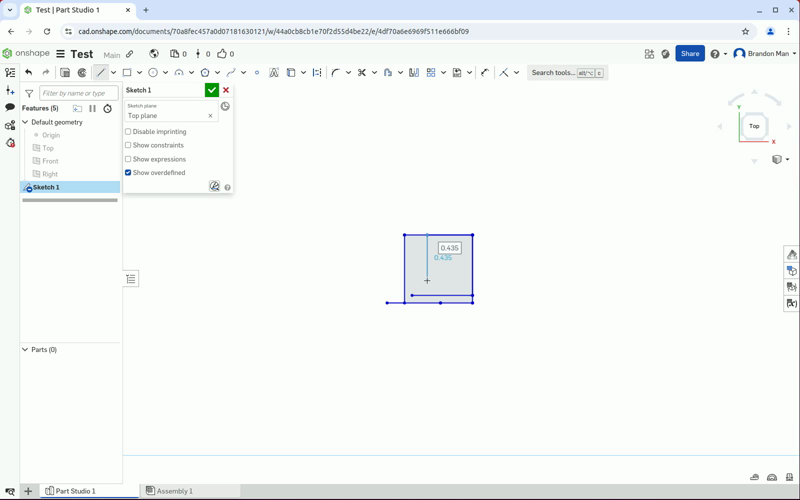
scroll(-6)
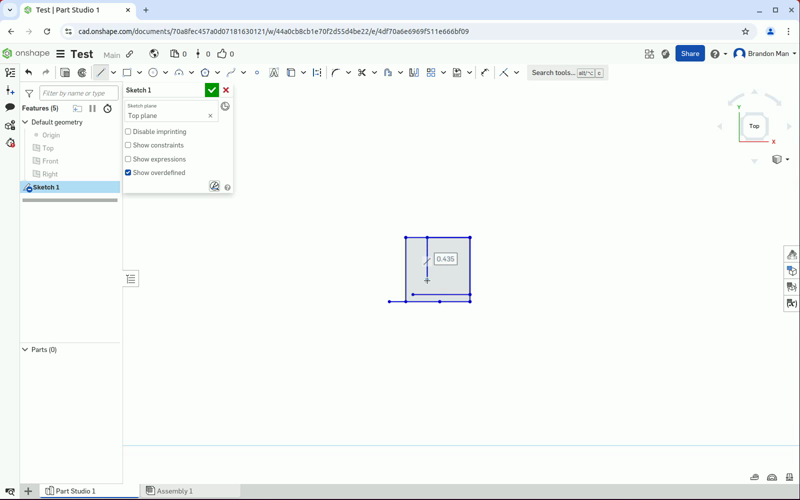
scroll(-6)
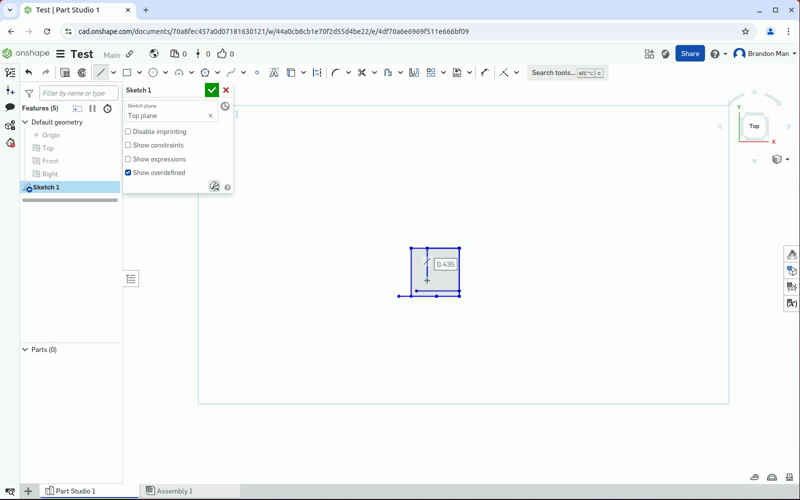
scroll(-6)
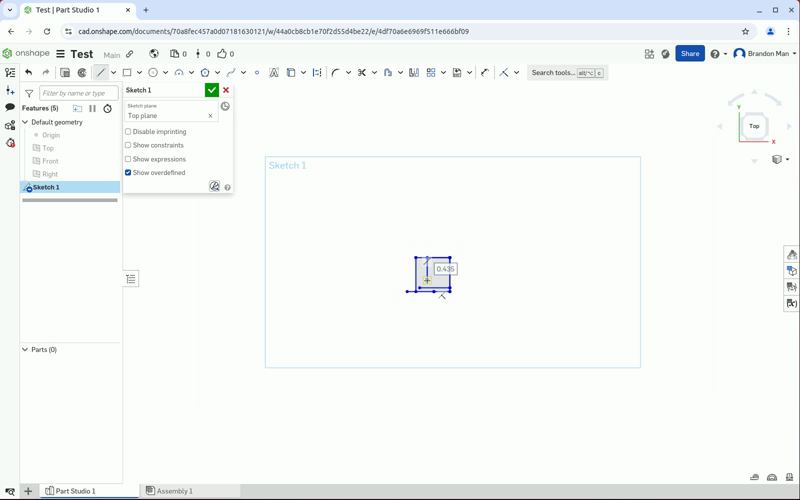
scroll(-6)
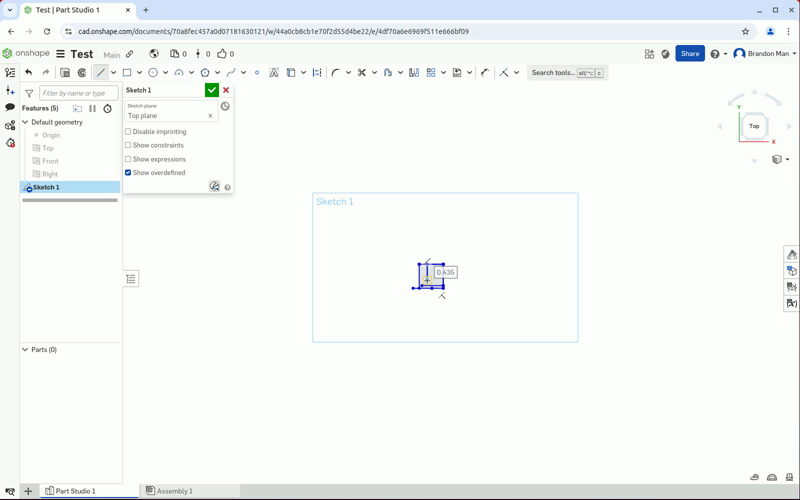
scroll(-6)
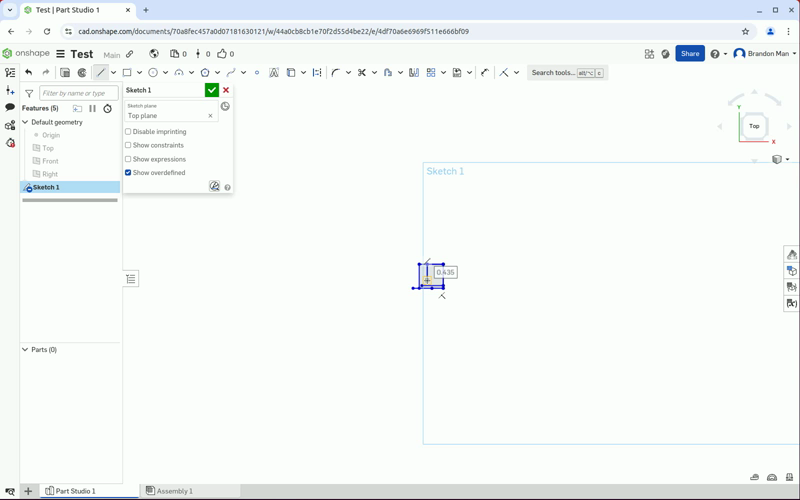
scroll(-6)
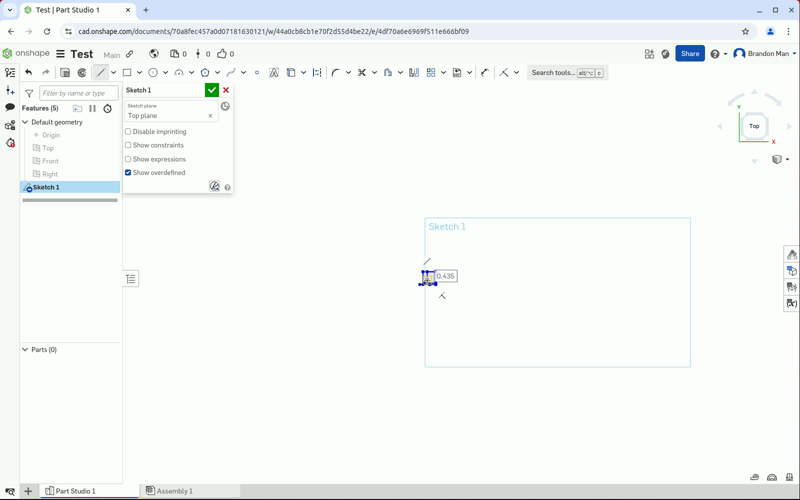
scroll(-6)
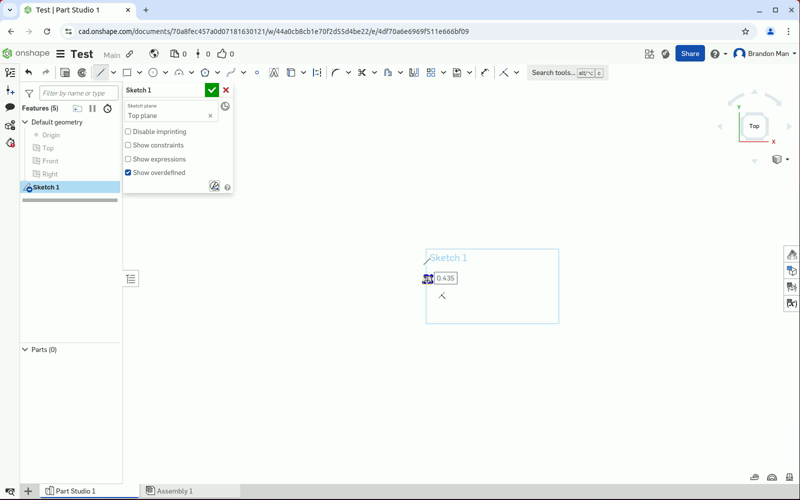
key(esc)
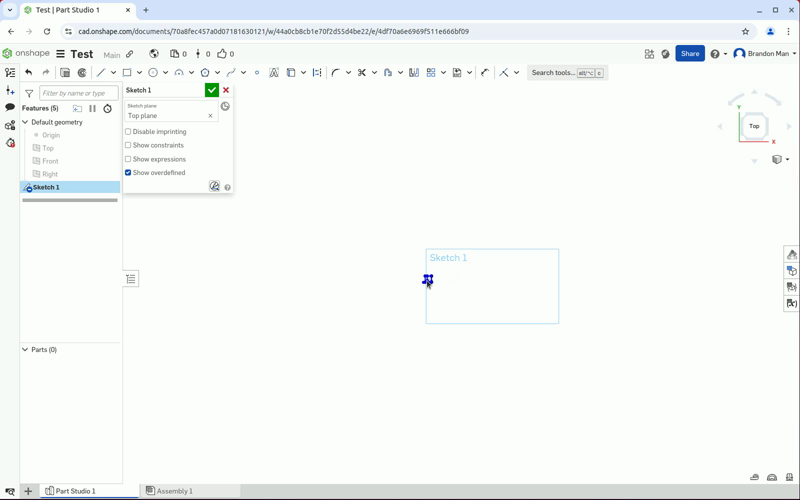
mouse_move(426, 278)
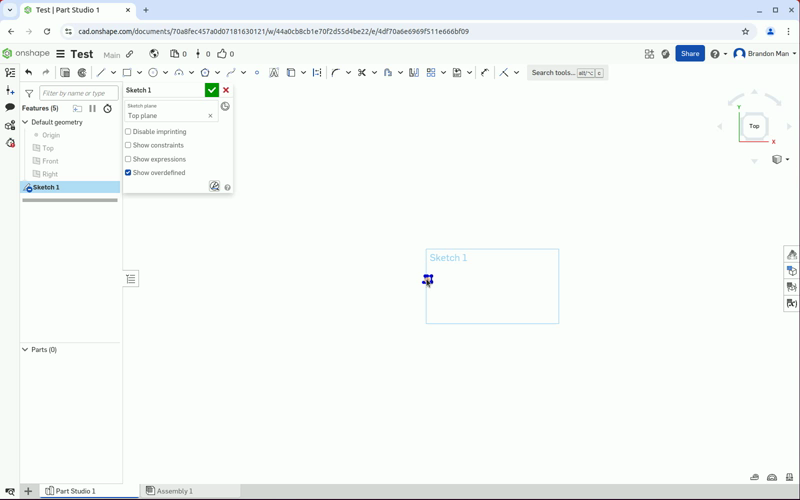
scroll(6)
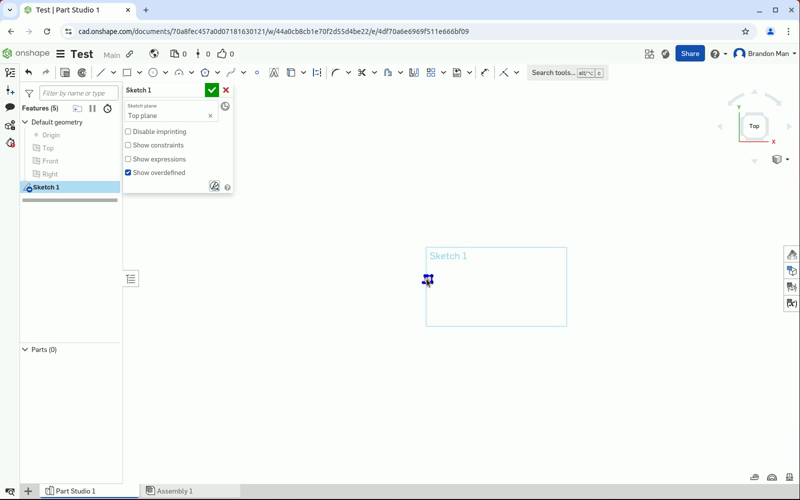
scroll(6)
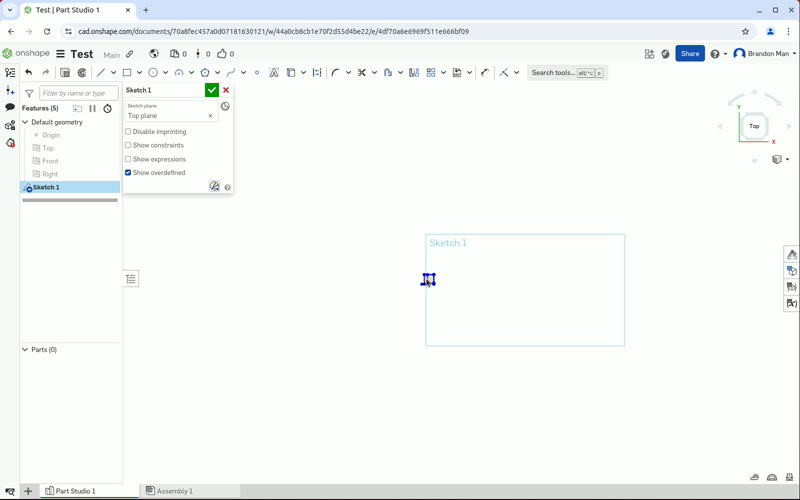
scroll(6)
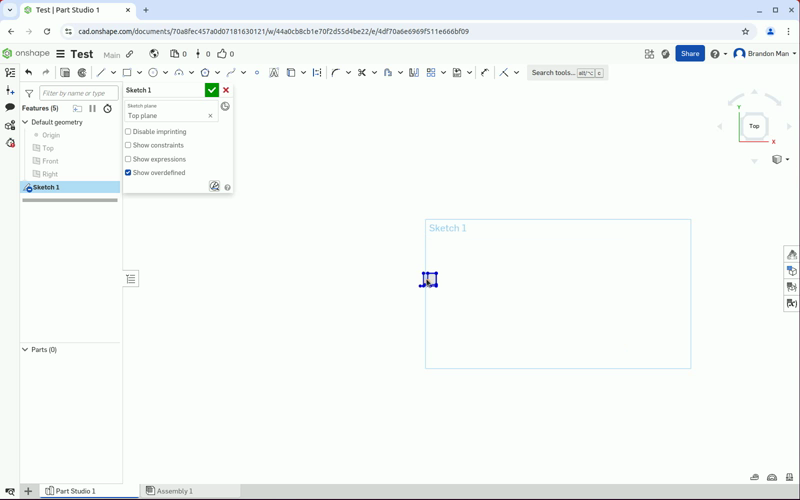
scroll(6)
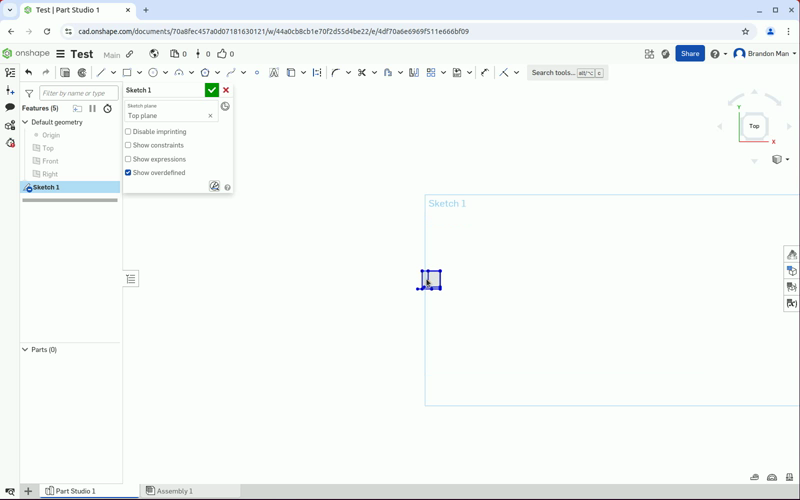
scroll(6)
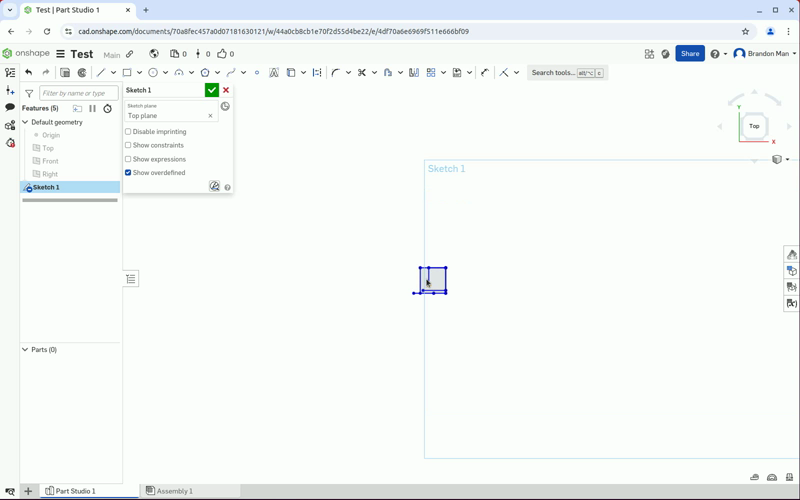
scroll(6)
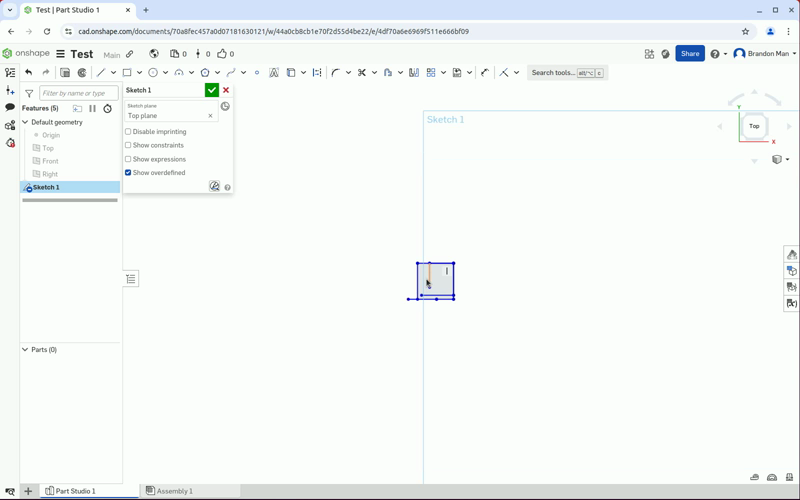
scroll(6)
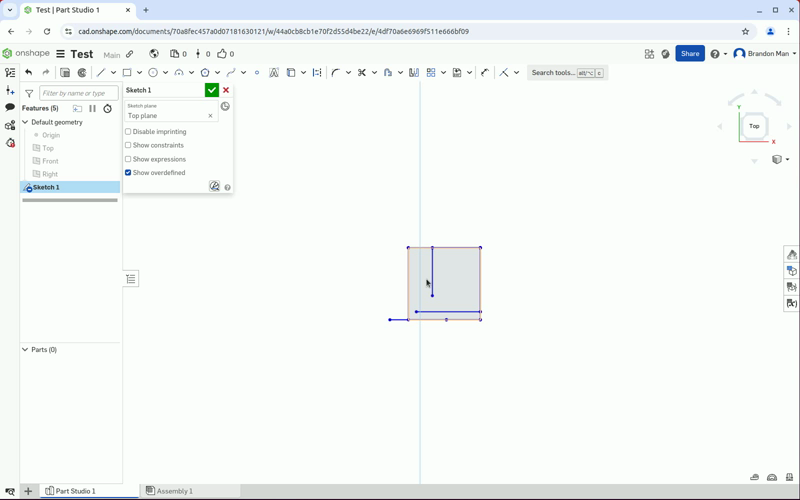
click(426, 278)
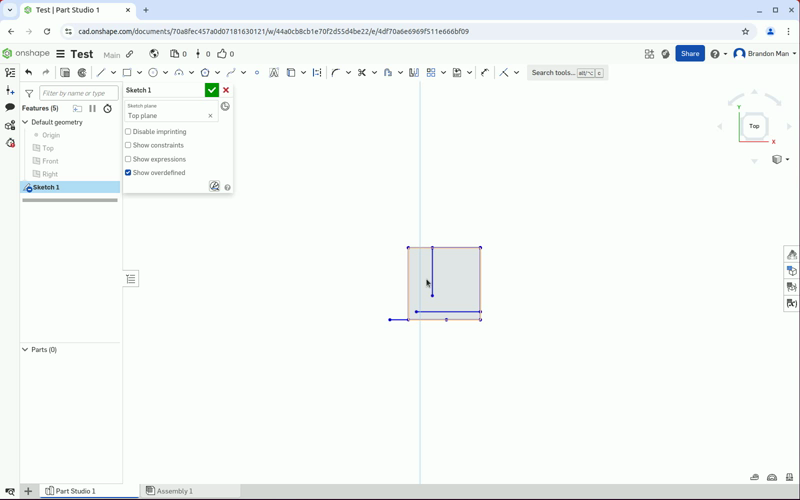
scroll(-6)
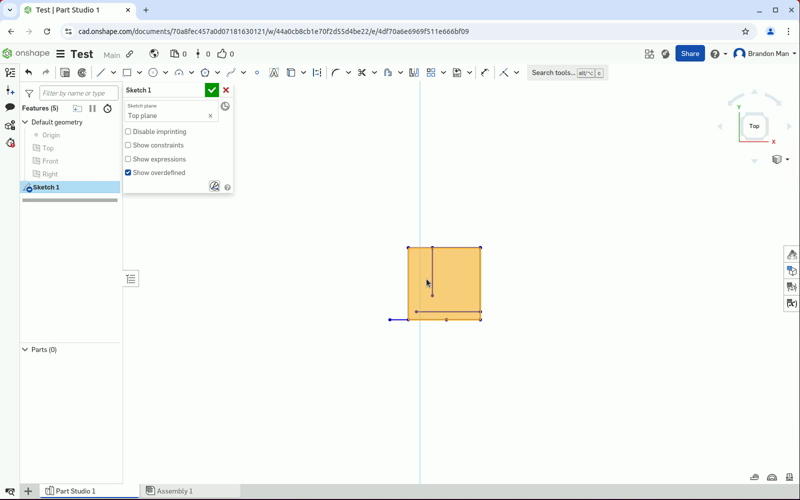
scroll(-6)
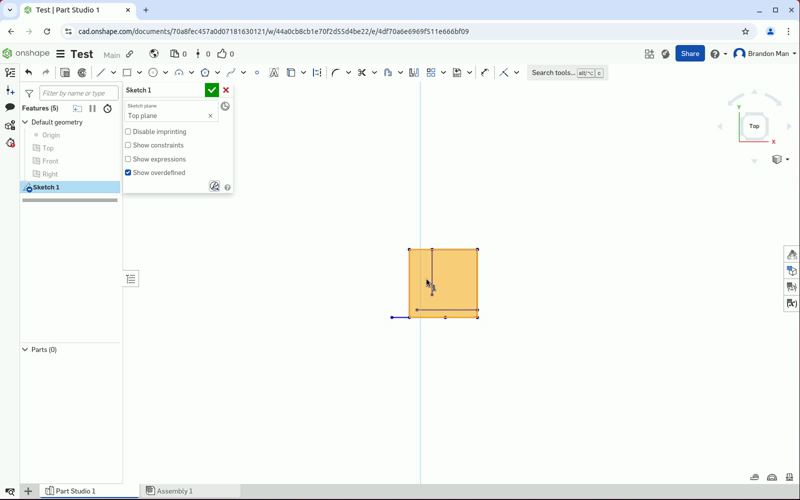
scroll(-6)
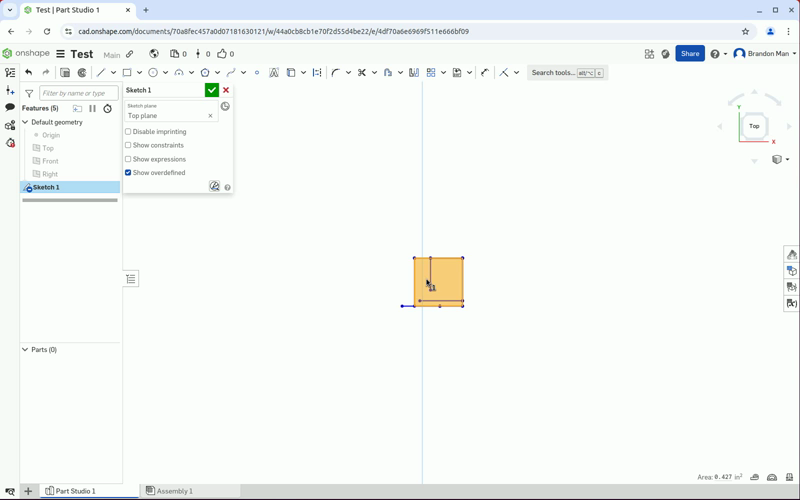
scroll(-6)
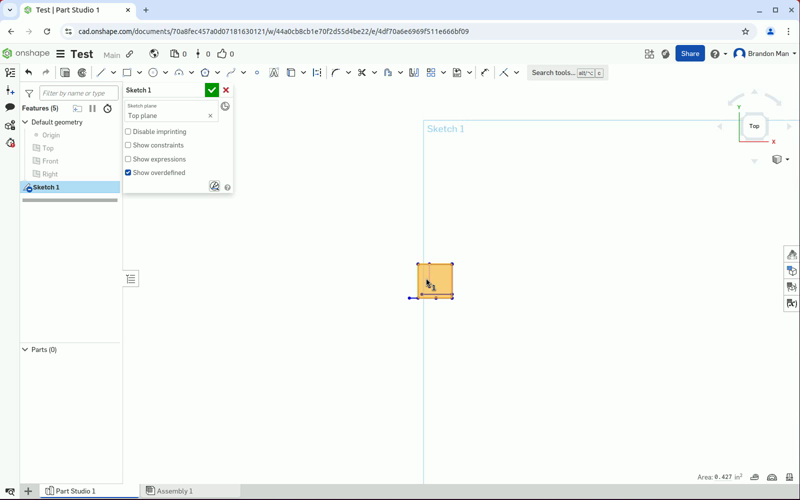
scroll(-6)
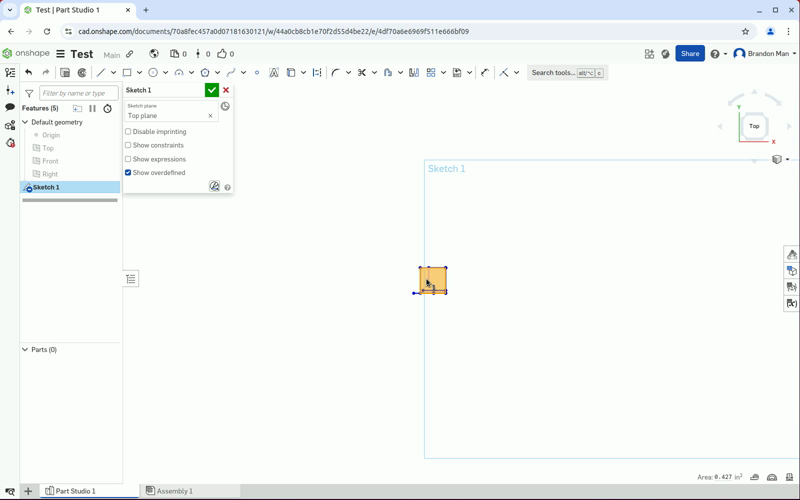
scroll(-6)
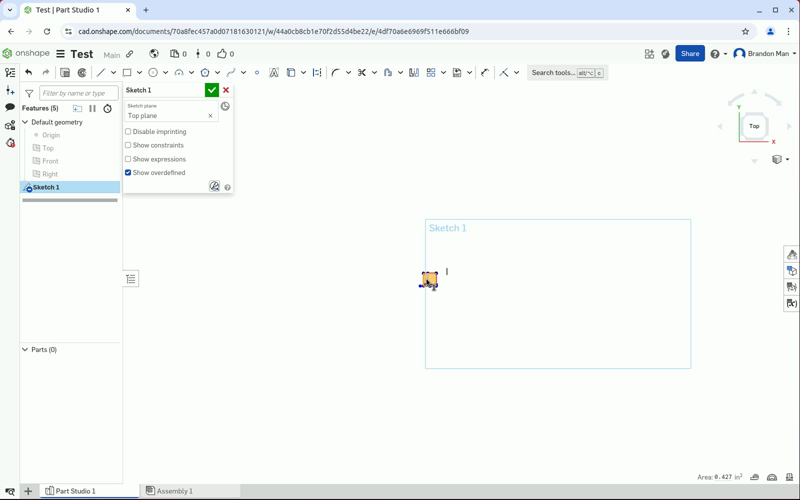
scroll(-6)
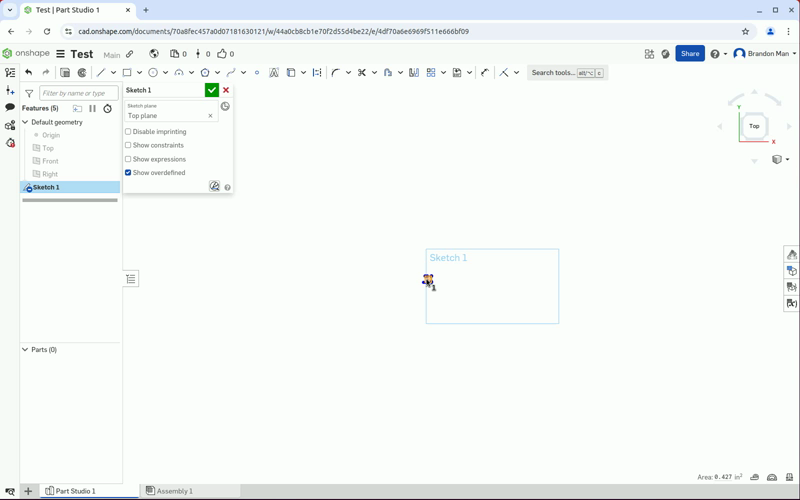
mouse_move(73, 352)
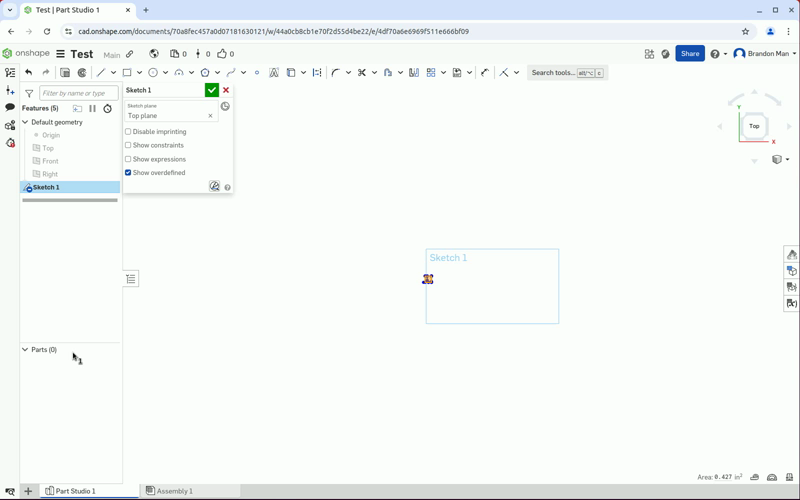
key(shift+y)
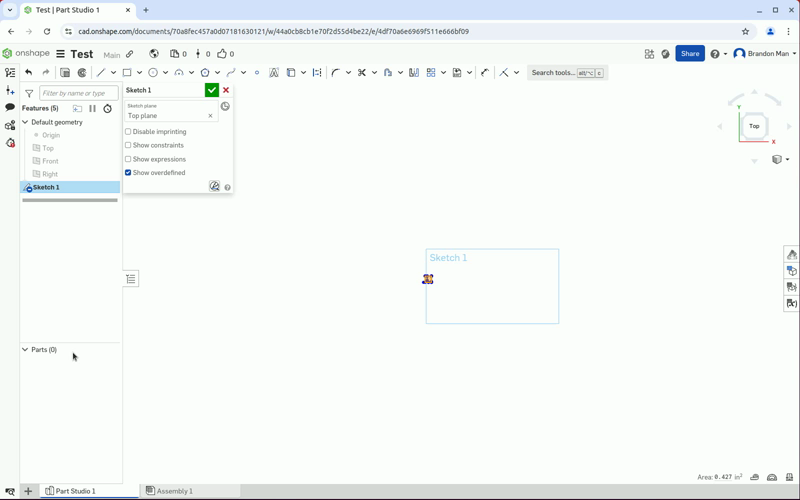
key(shift+e)
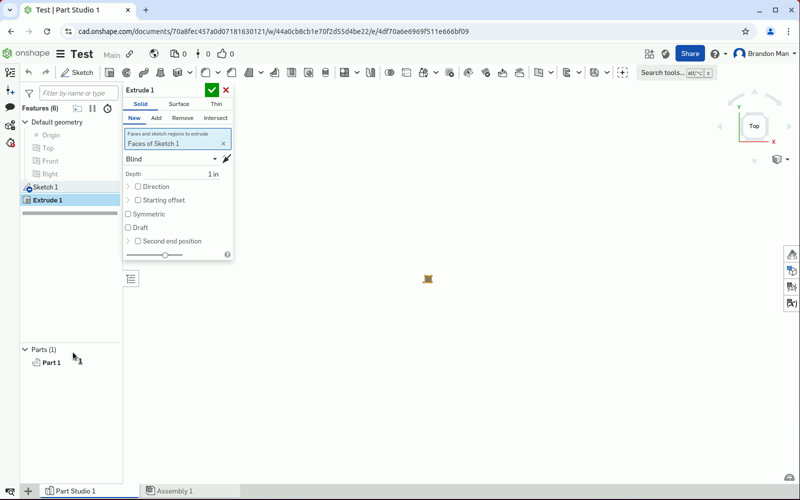
mouse_move(143, 106)
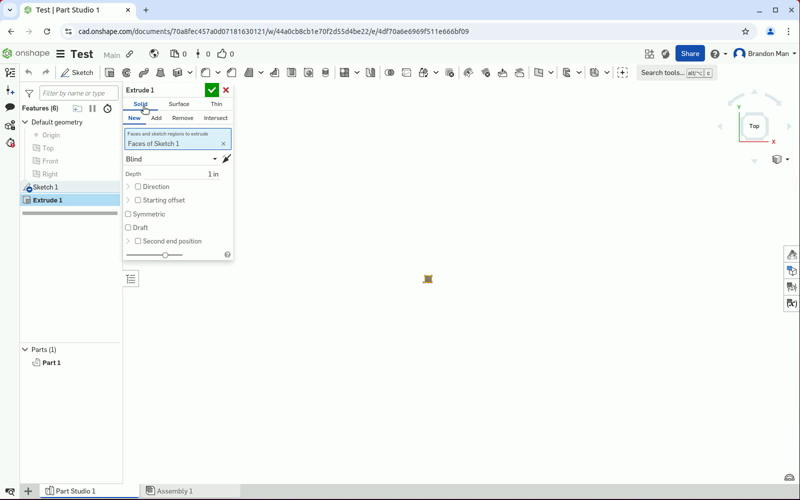
click(143, 106)
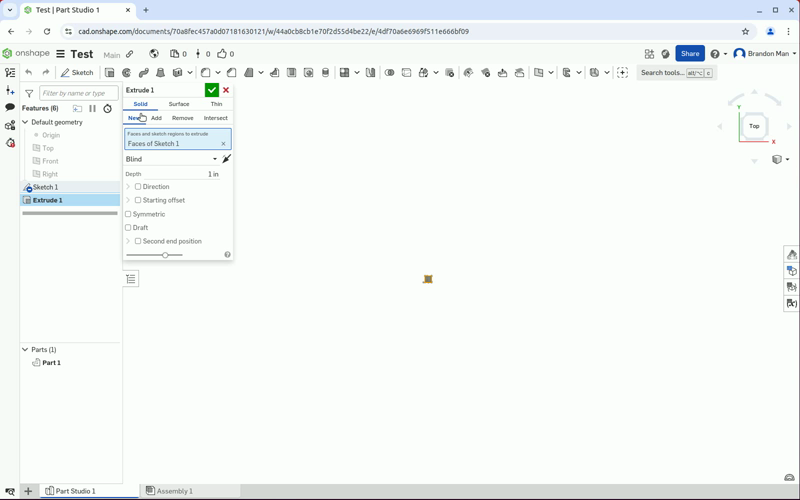
mouse_move(137, 120)
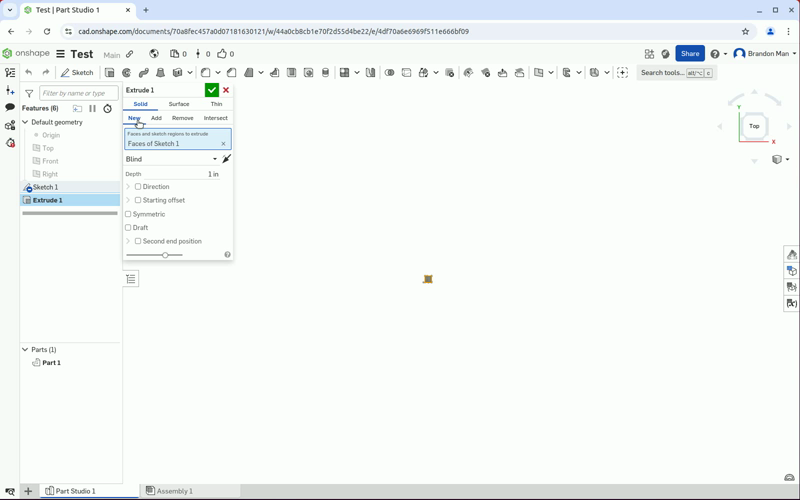
click(137, 120)
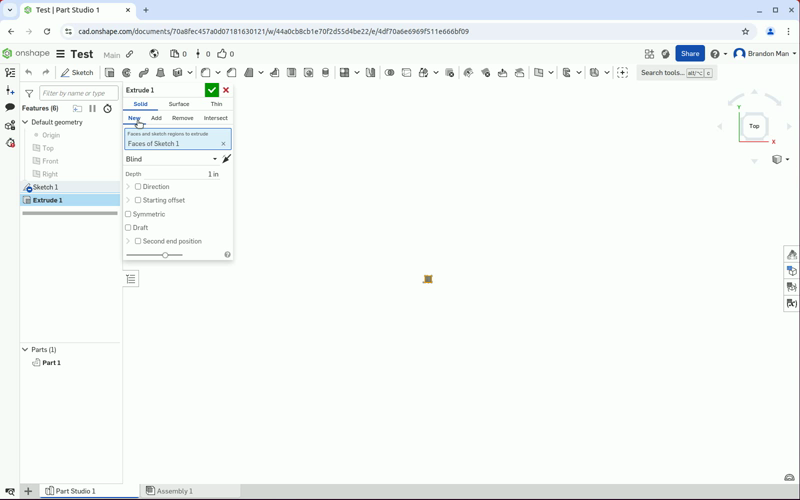
key(tab, 4)
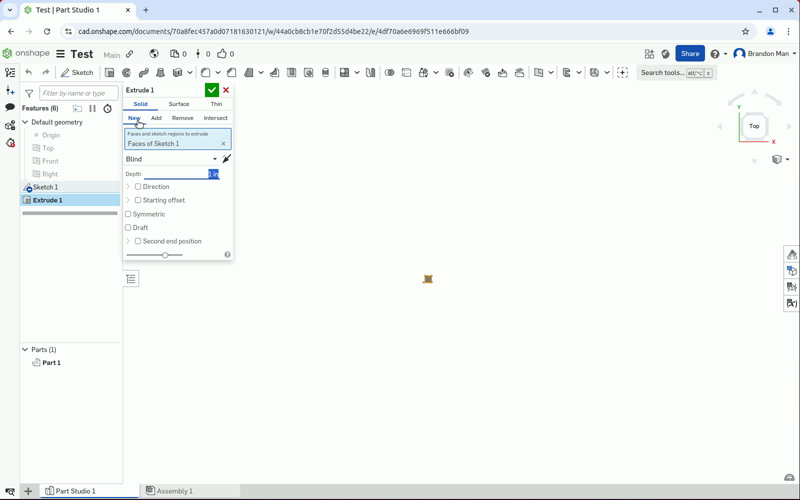
text(23.108)
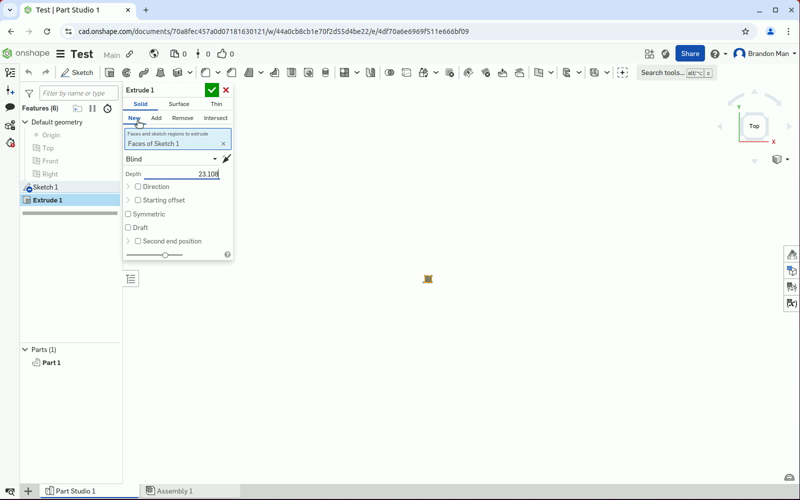
key(enter)
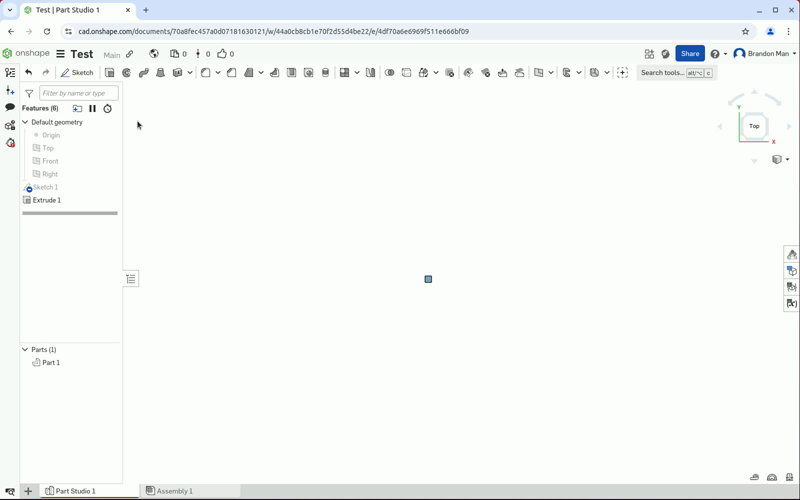
key(shift+h)
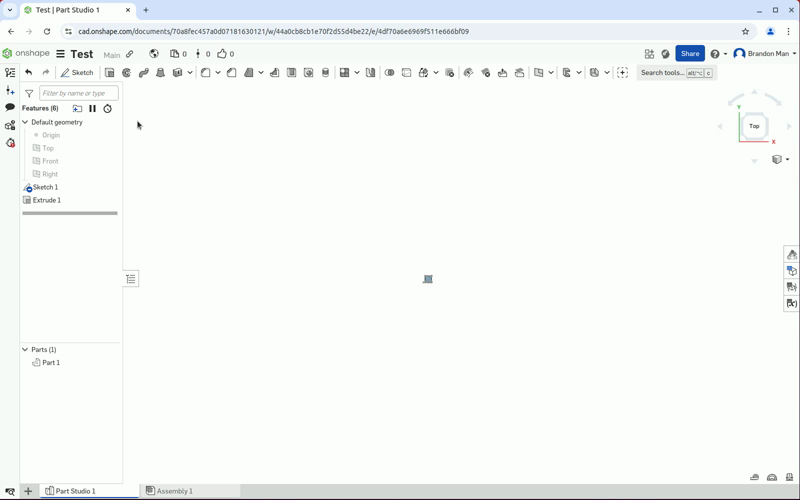
key(shift+h)
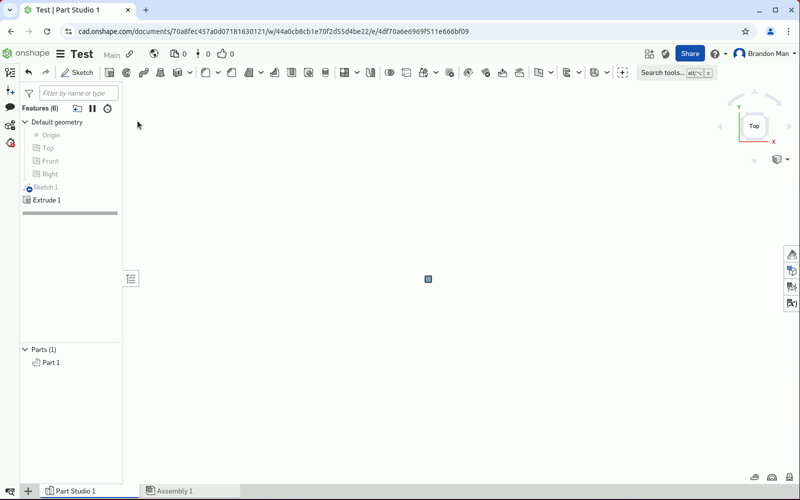
mouse_move(73, 189)
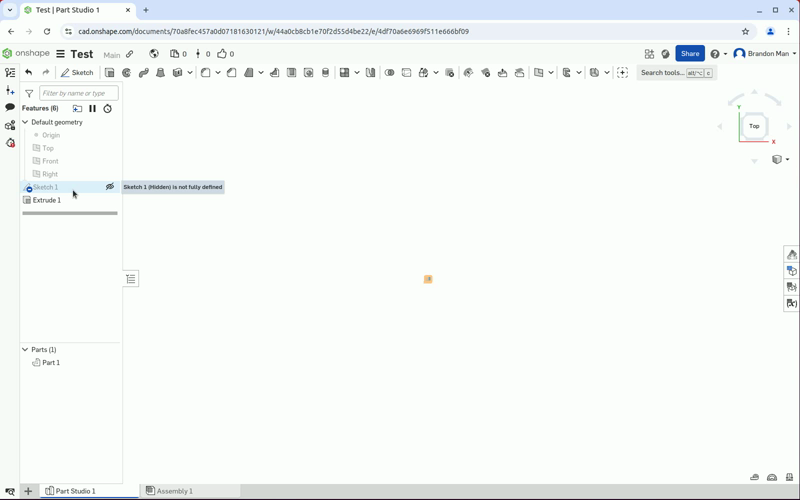
click(73, 189)
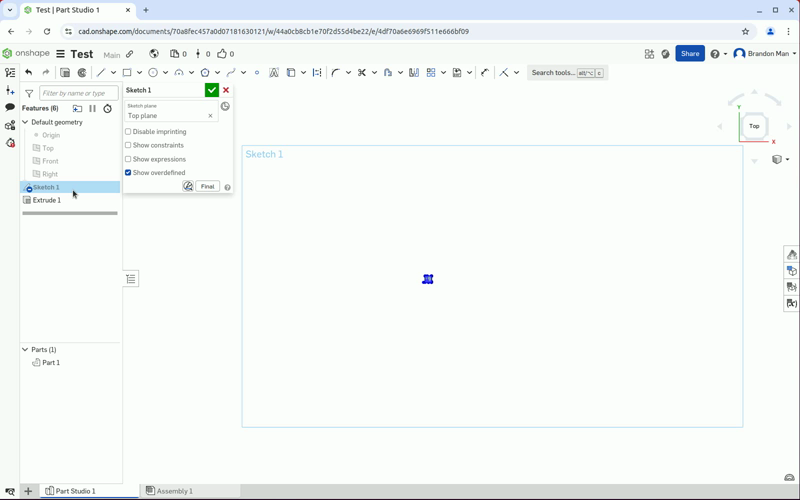
mouse_move(229, 92)
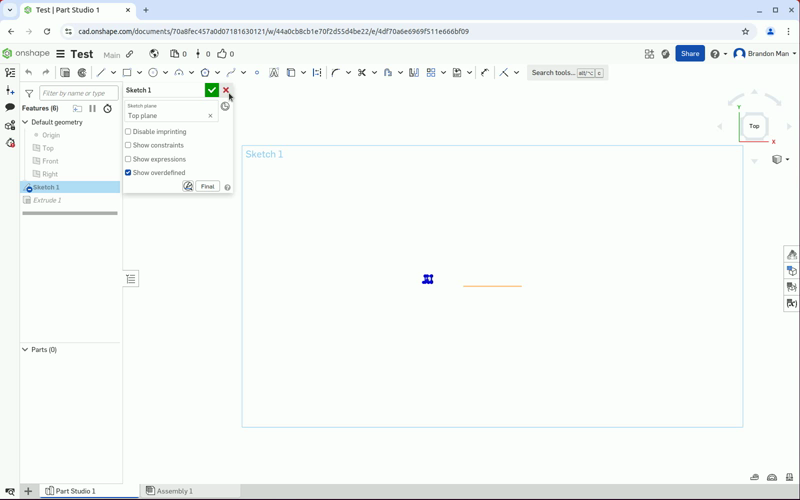
click(229, 92)
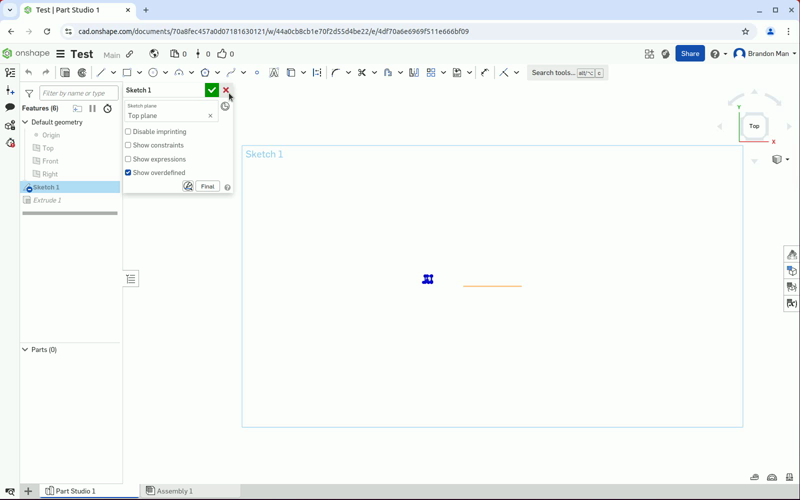
key(shift+s)
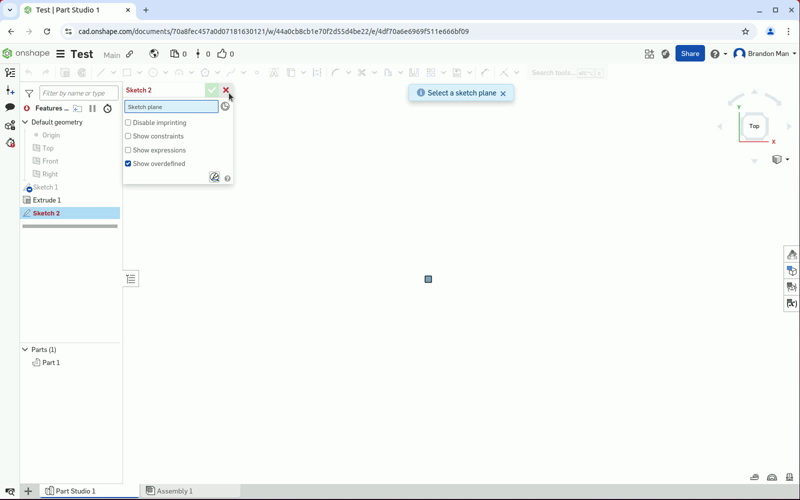
mouse_move(73, 150)
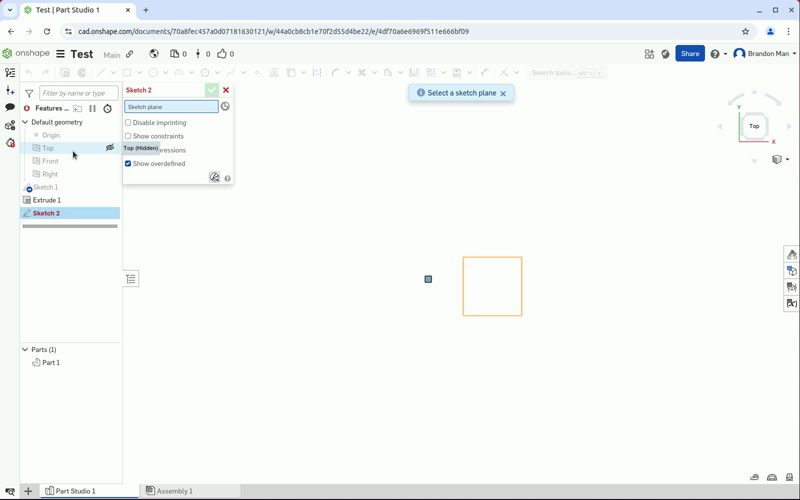
click(73, 150)
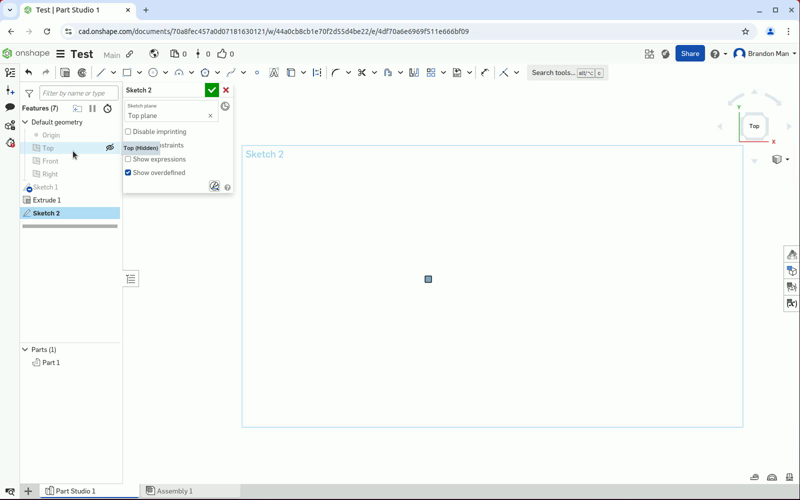
mouse_move(73, 352)
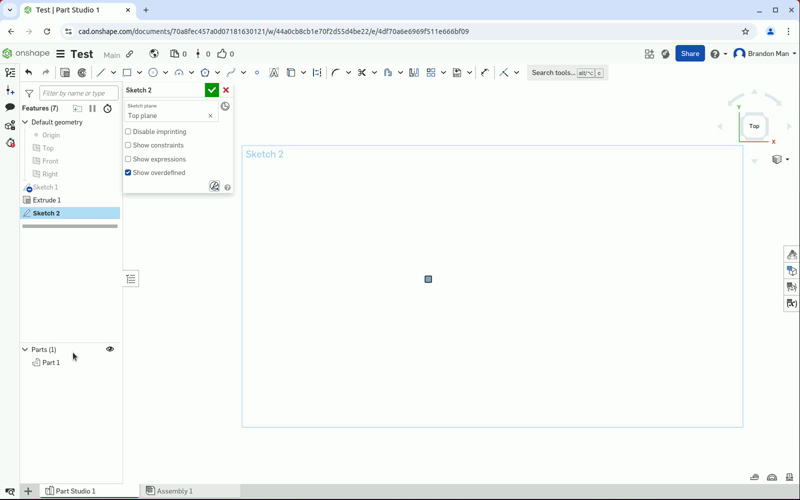
key(y)
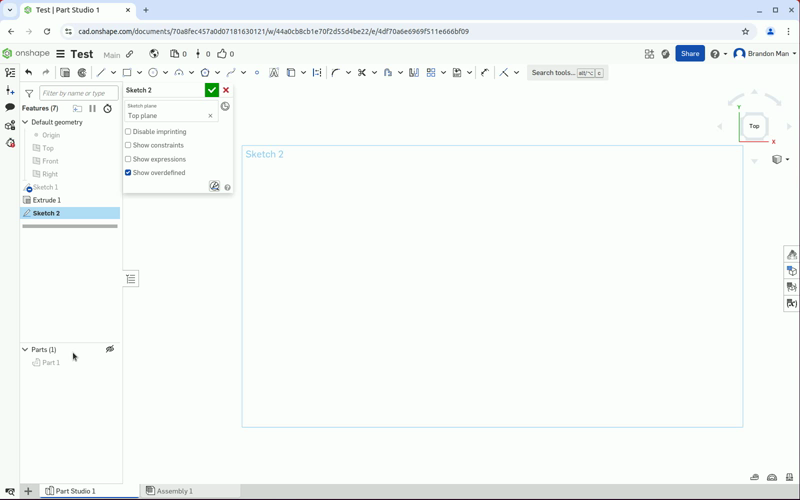
key(l)
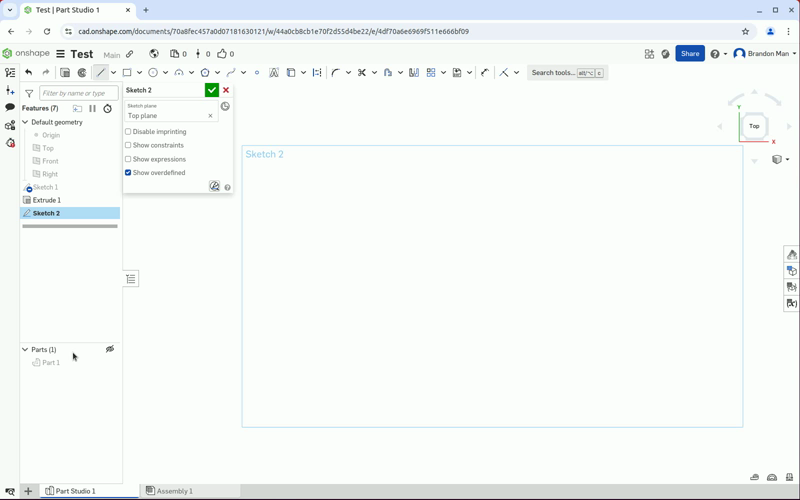
key_down(shift)
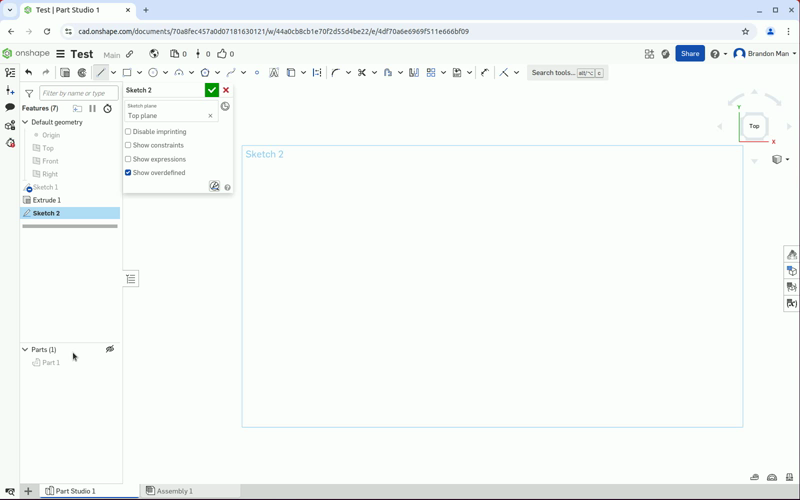
mouse_move(424, 285)
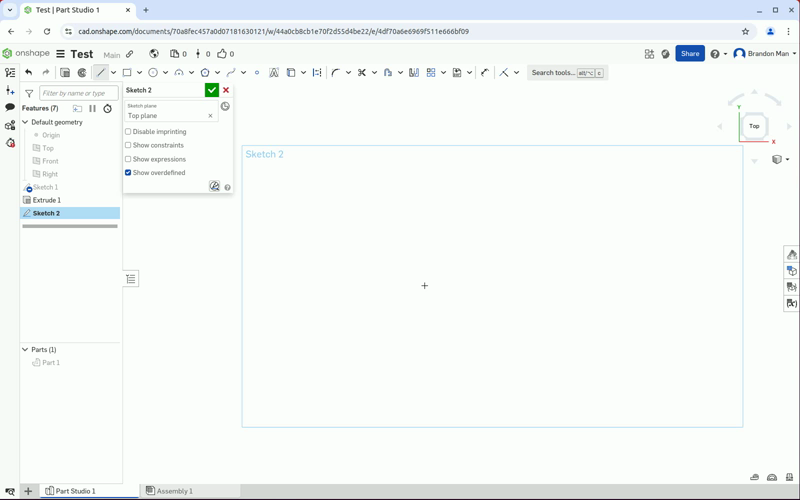
click(424, 285)
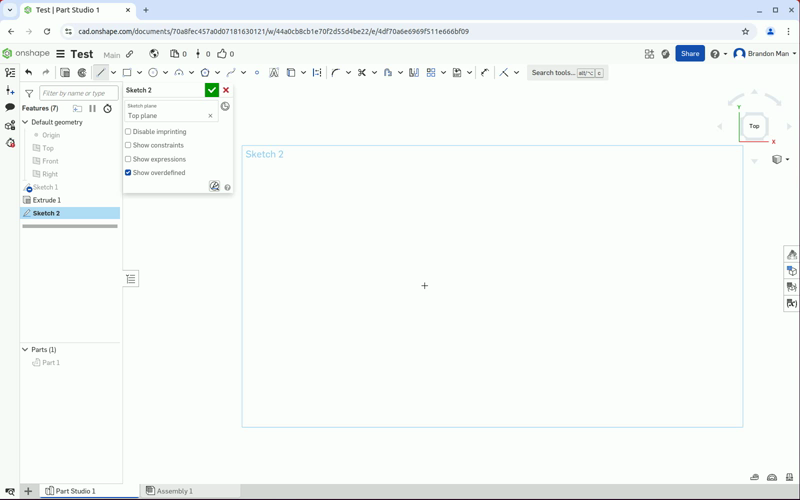
key_up(shift)
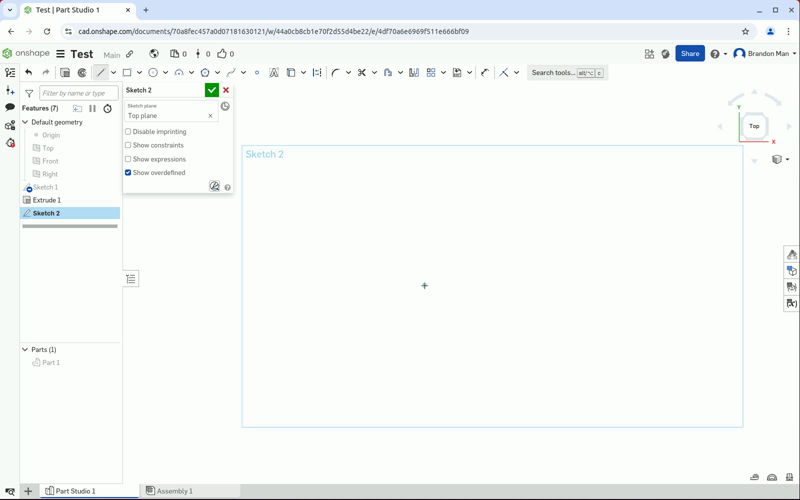
key_down(shift)
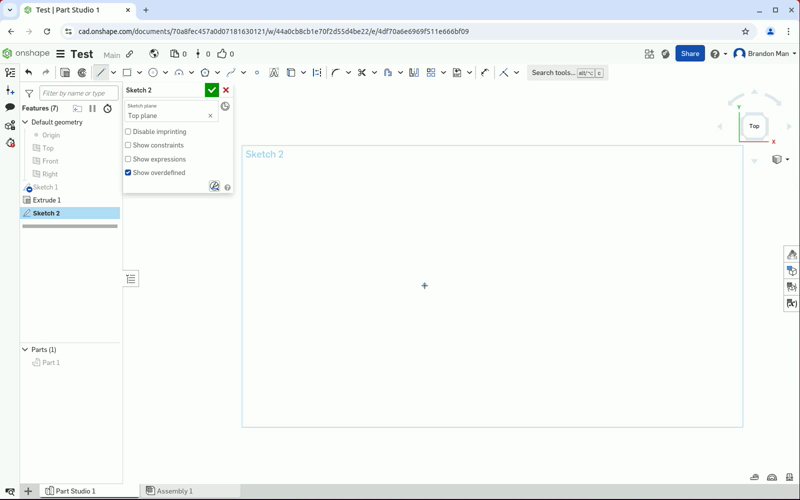
mouse_move(454, 285)
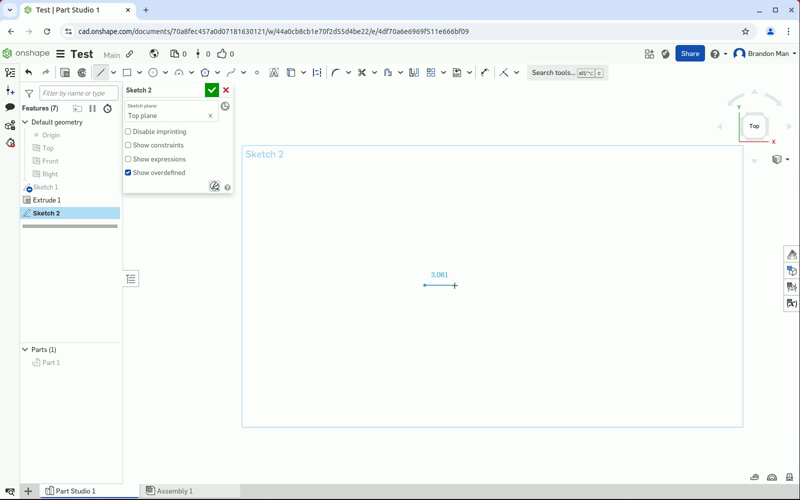
mouse_move(426, 285)
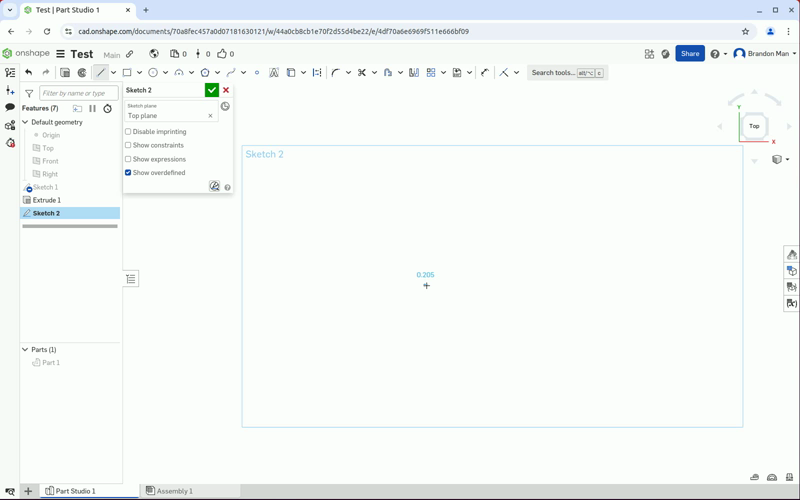
scroll(6)
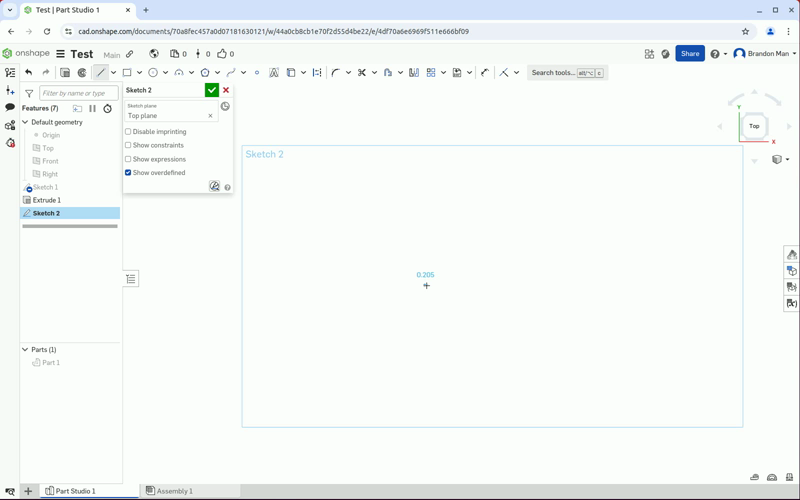
scroll(6)
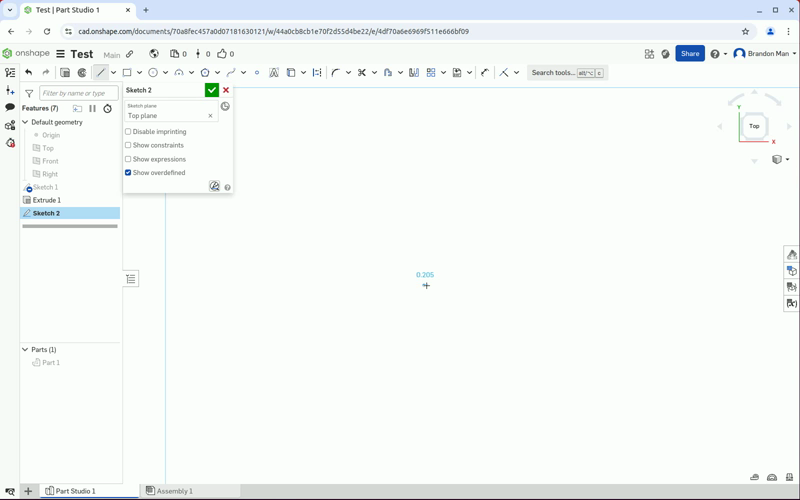
scroll(6)
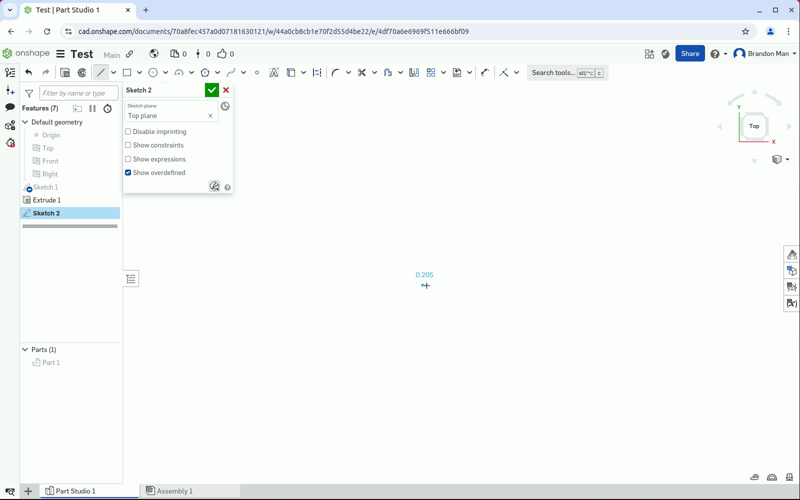
scroll(6)
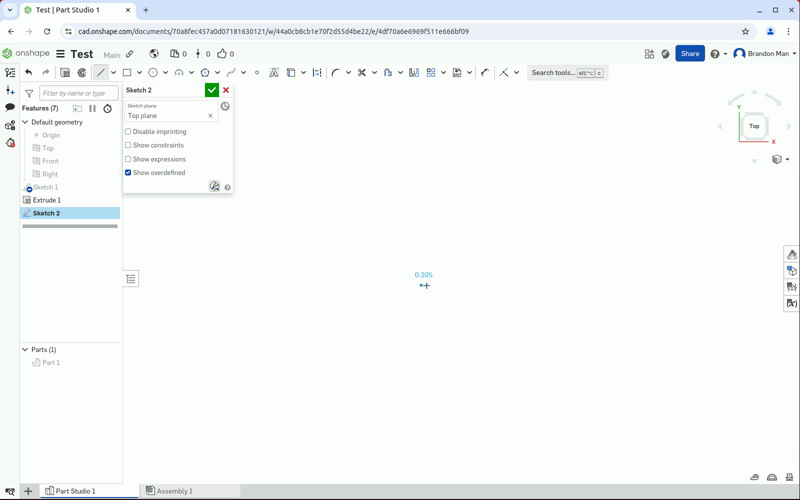
scroll(6)
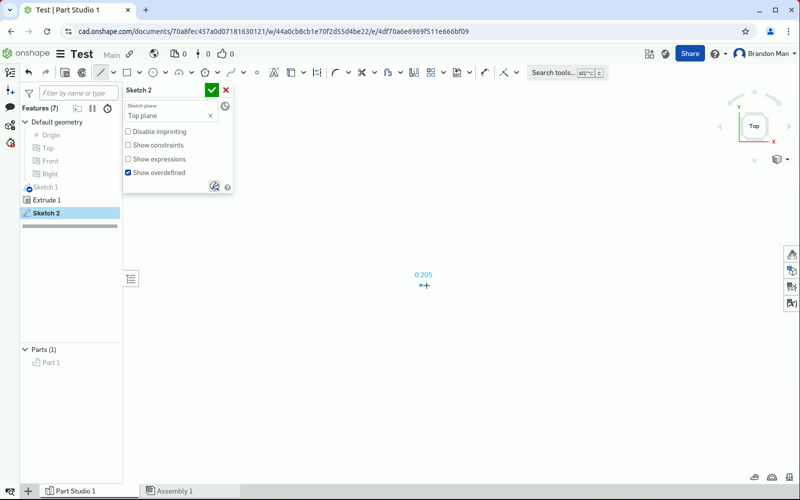
scroll(6)
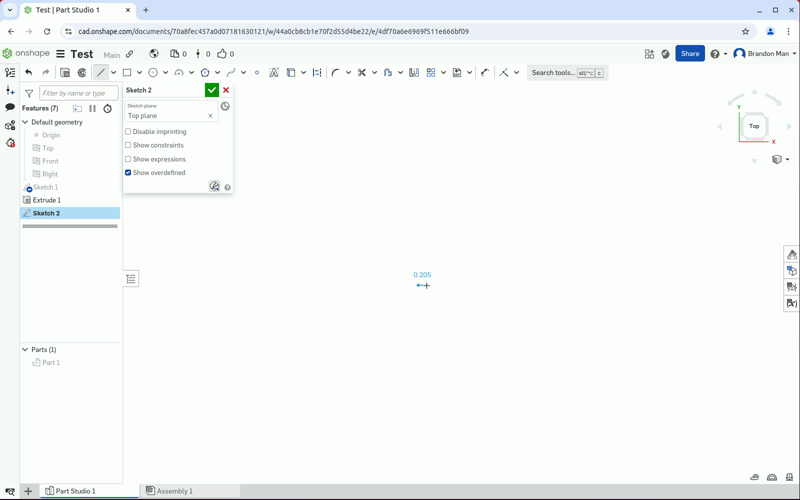
scroll(6)
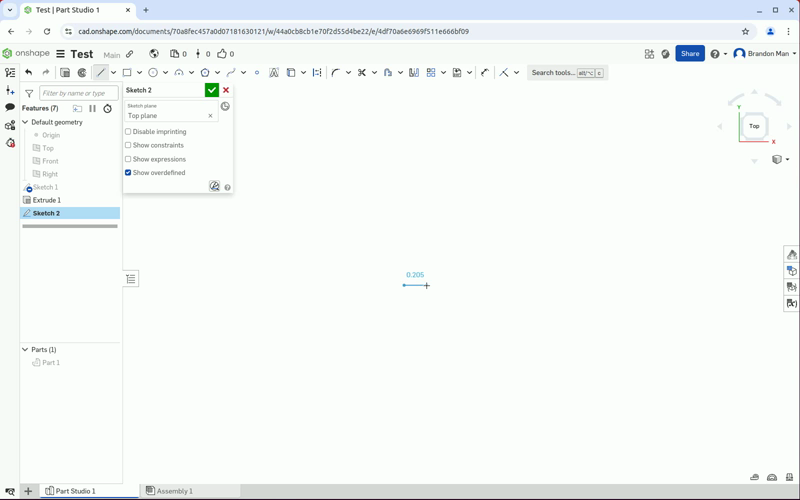
click(426, 285)
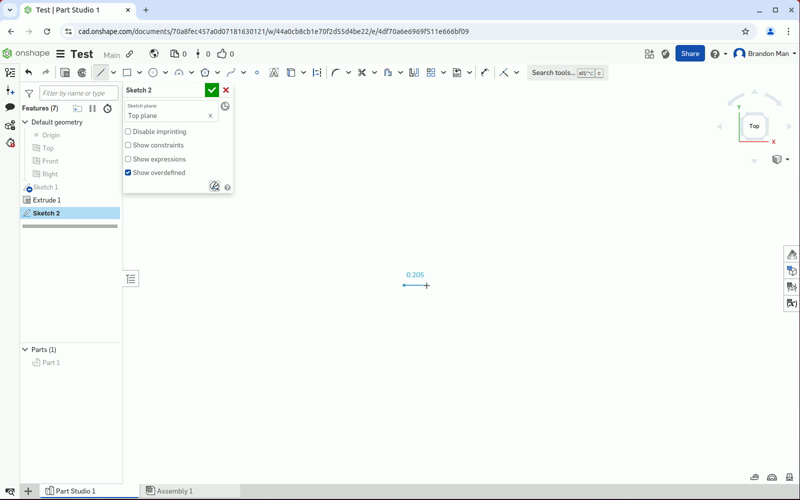
scroll(-6)
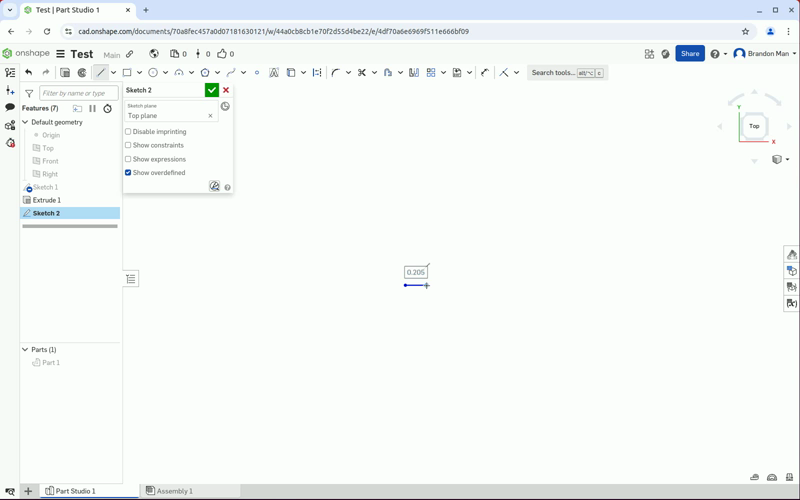
scroll(-6)
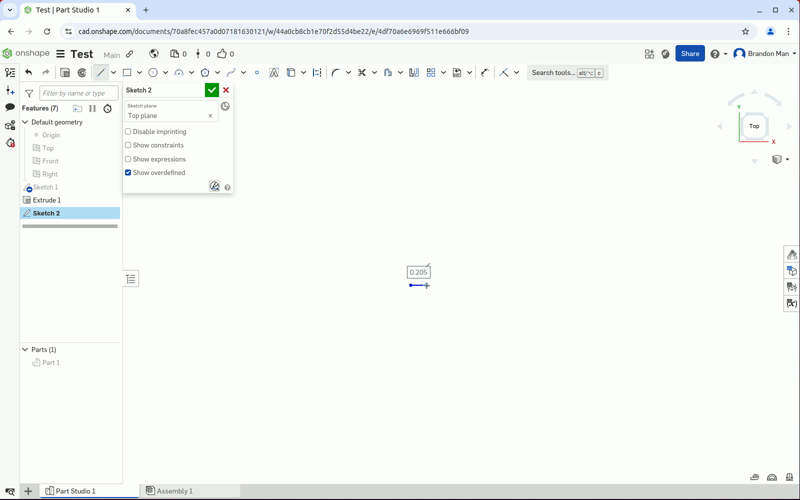
scroll(-6)
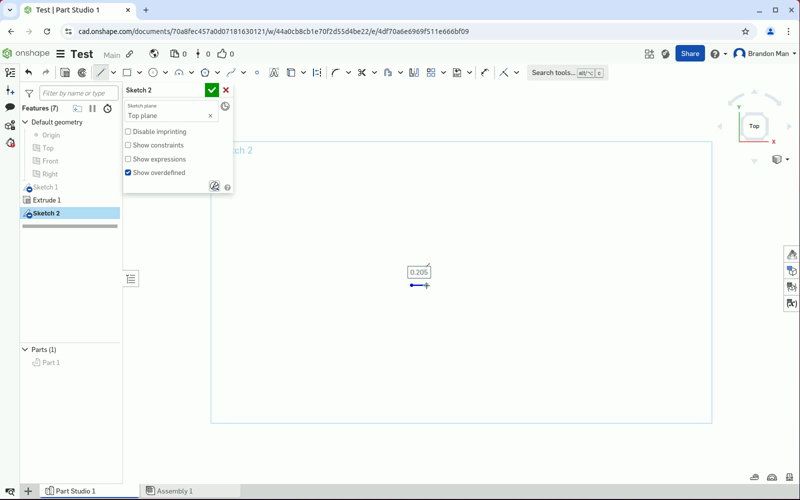
scroll(-6)
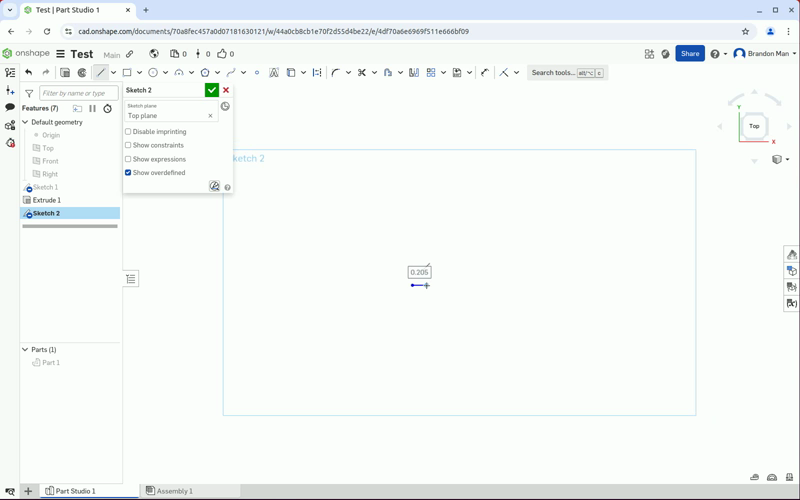
scroll(-6)
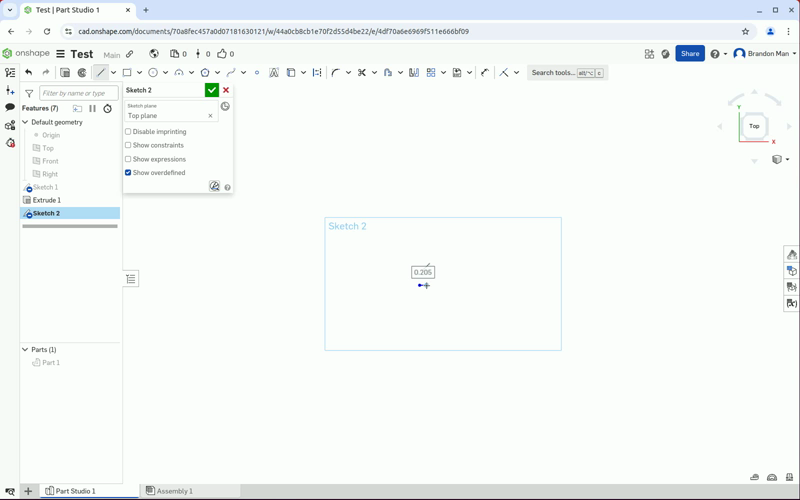
scroll(-6)
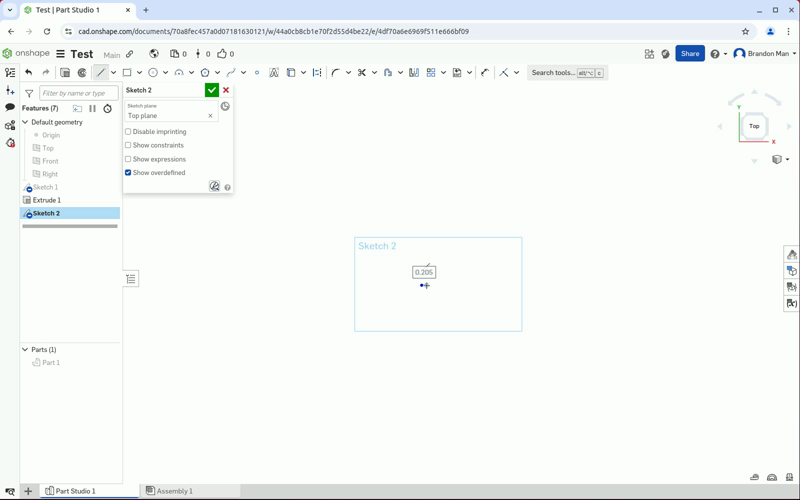
scroll(-6)
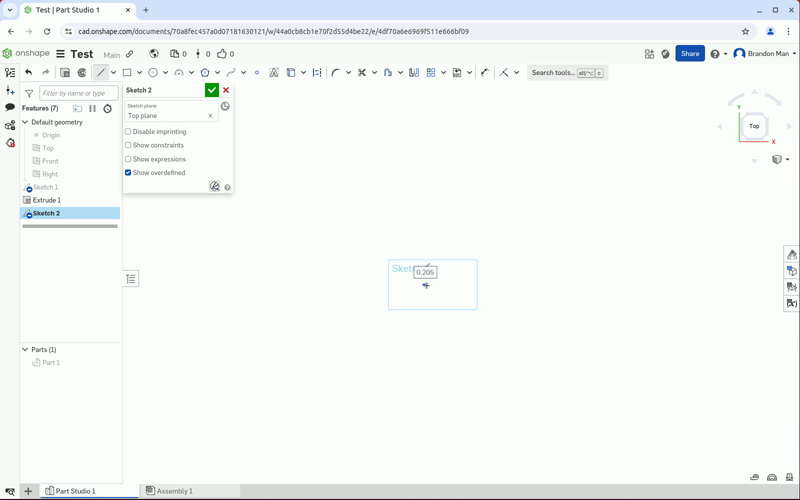
key_up(shift)
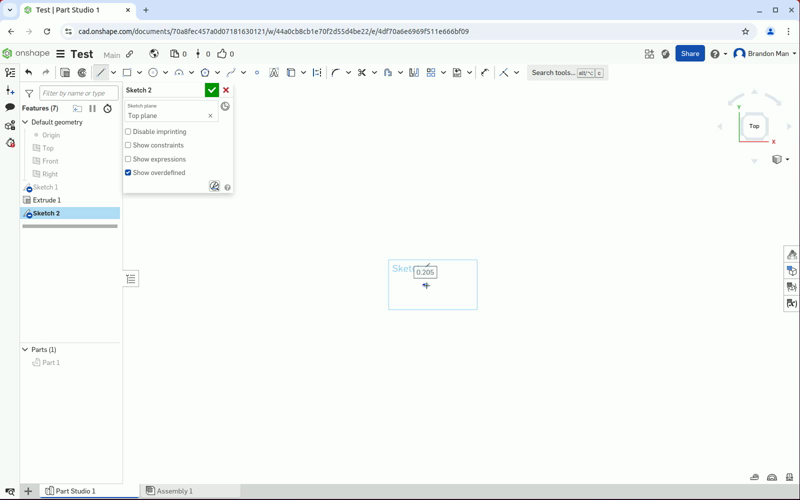
key_down(shift)
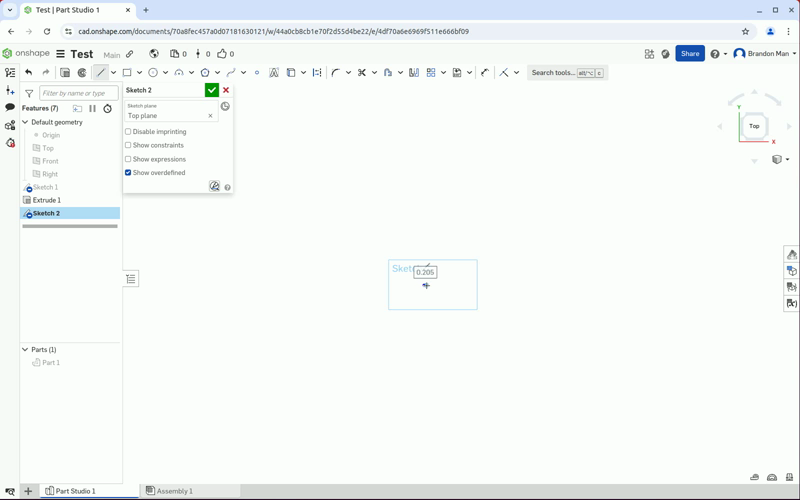
mouse_move(456, 285)
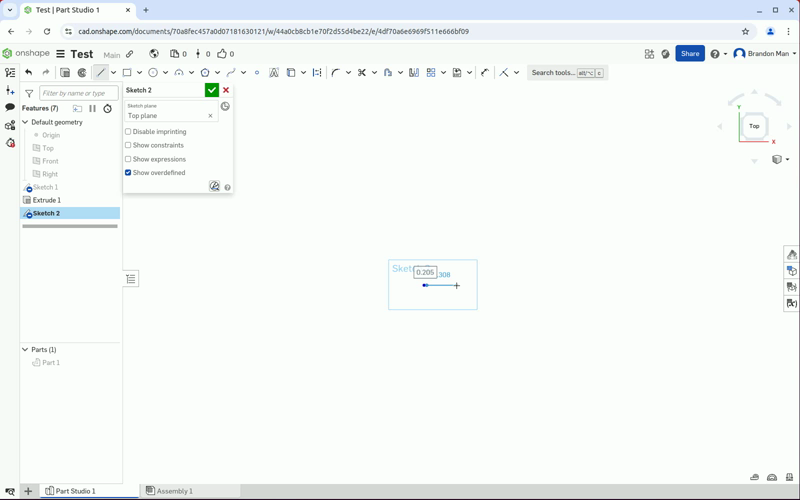
mouse_move(429, 285)
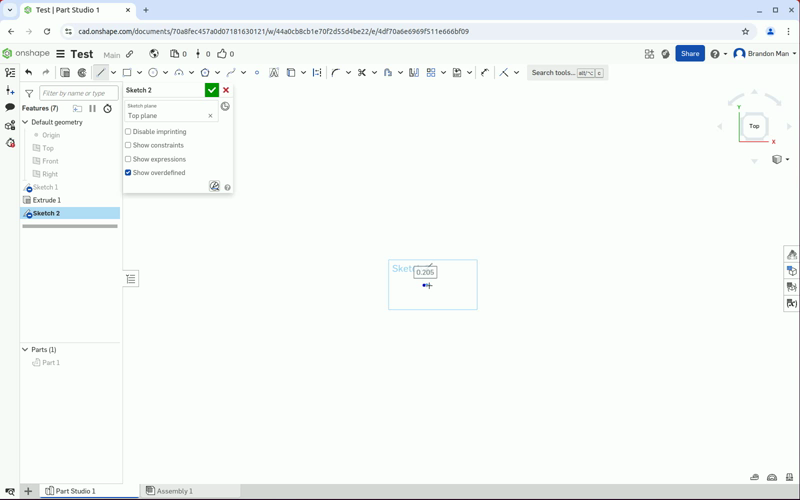
scroll(6)
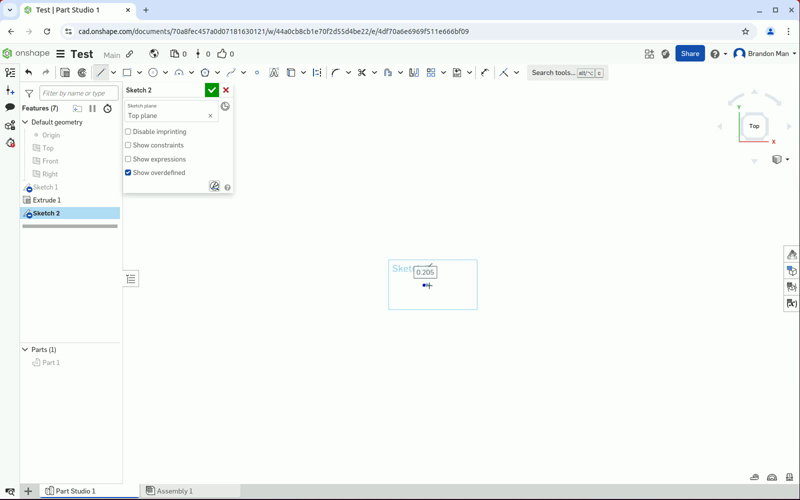
scroll(6)
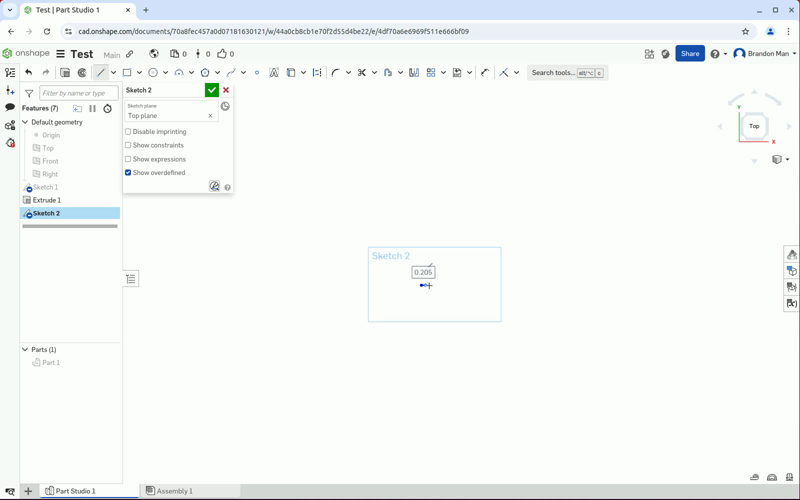
scroll(6)
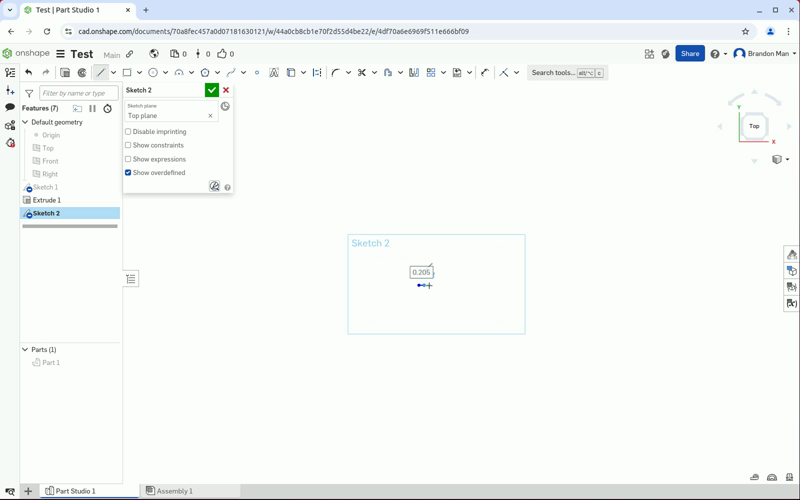
scroll(6)
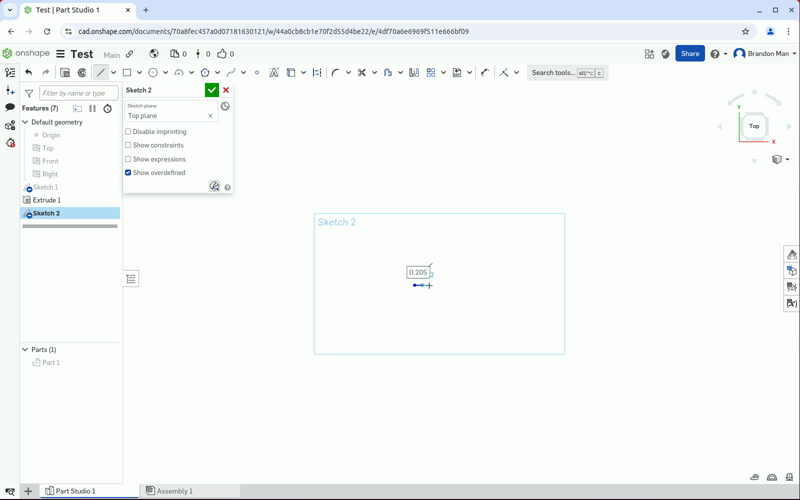
scroll(6)
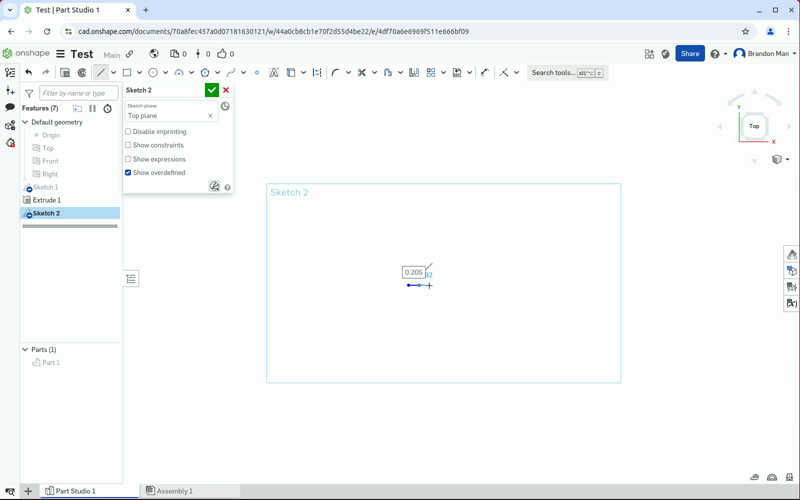
scroll(6)
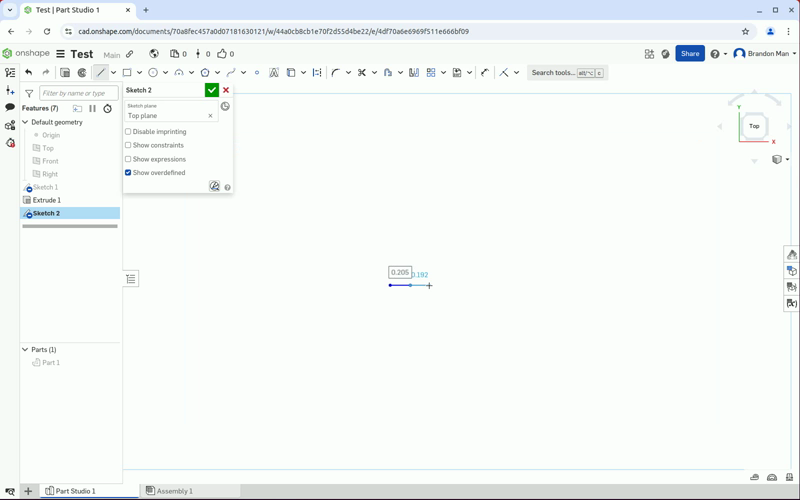
scroll(6)
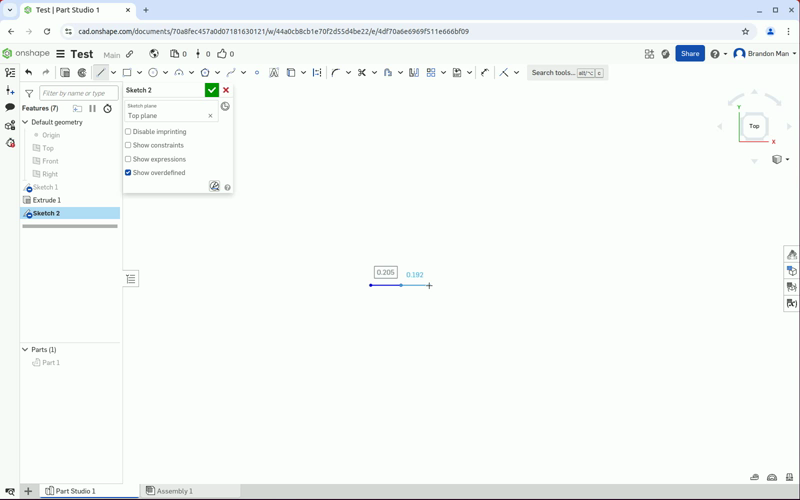
click(429, 285)
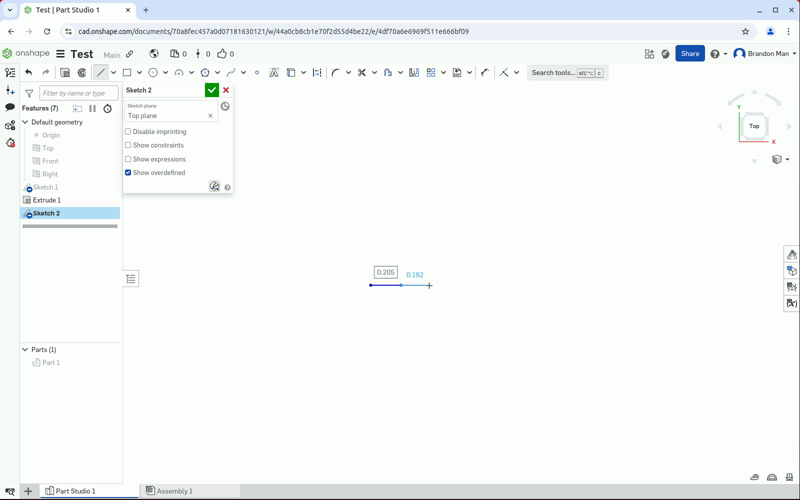
scroll(-6)
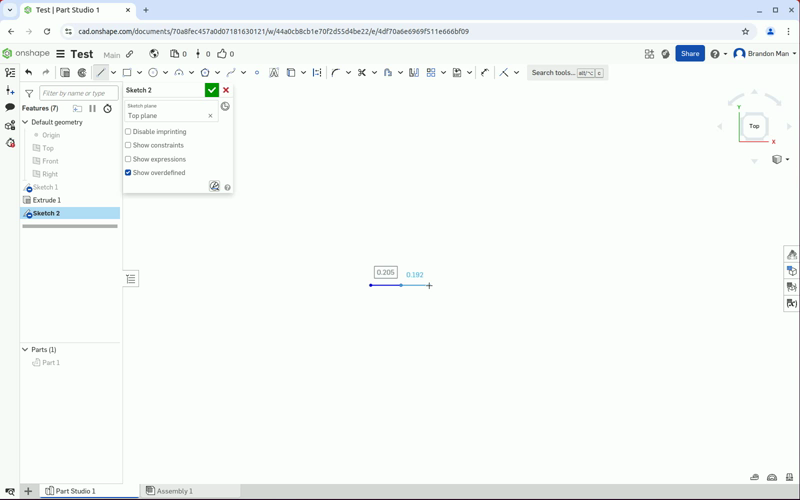
scroll(-6)
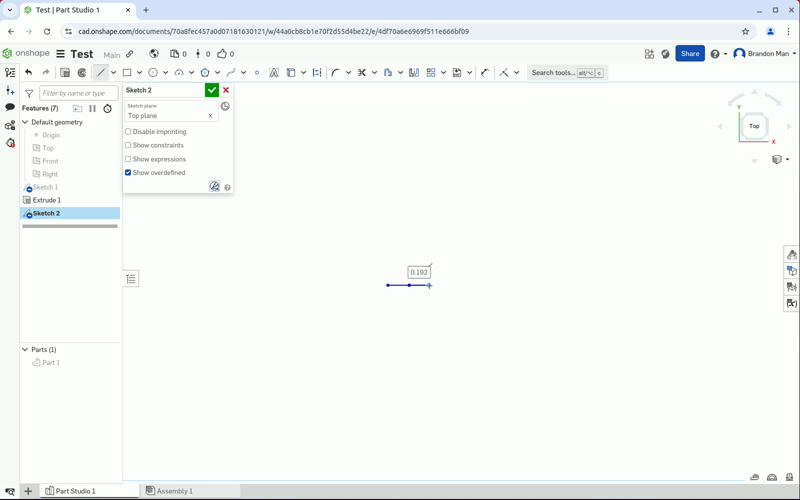
scroll(-6)
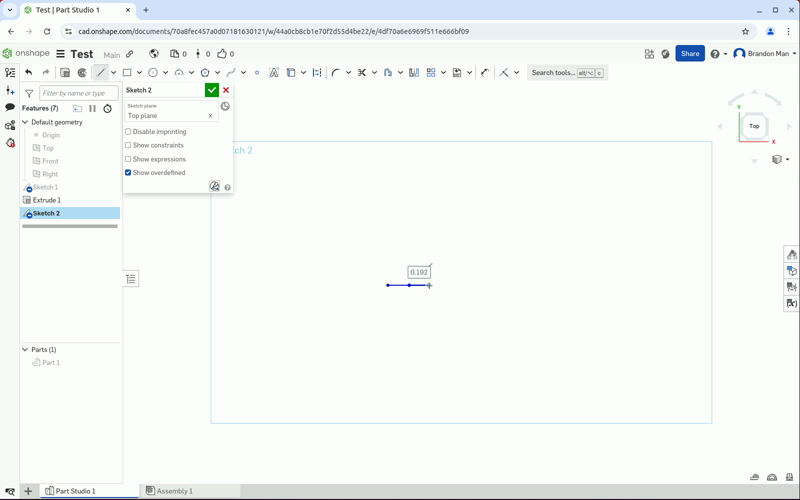
scroll(-6)
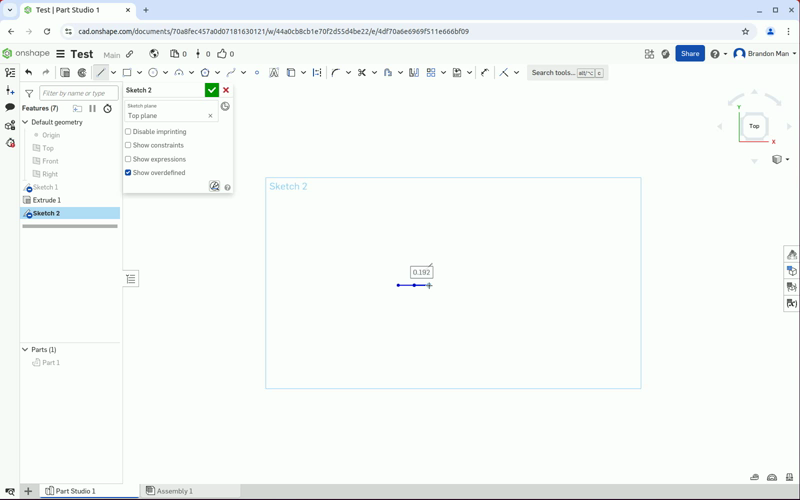
scroll(-6)
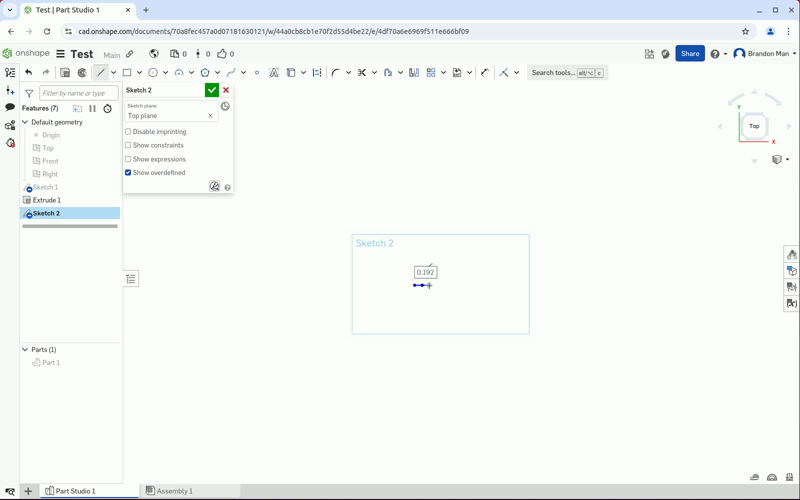
scroll(-6)
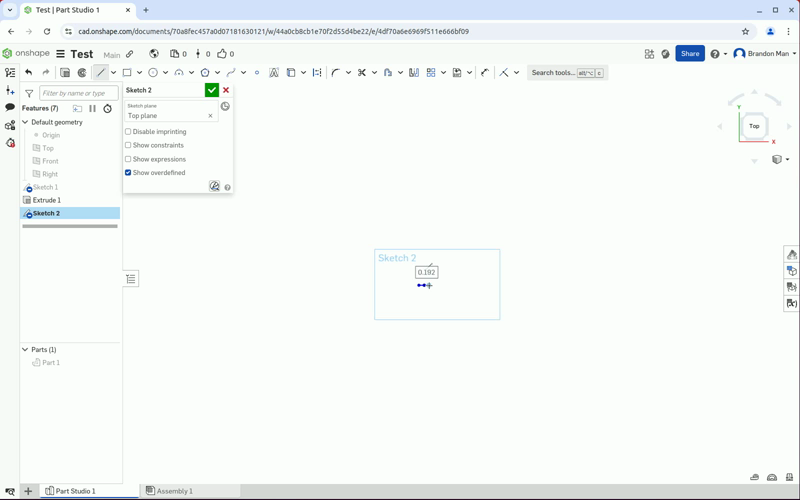
scroll(-6)
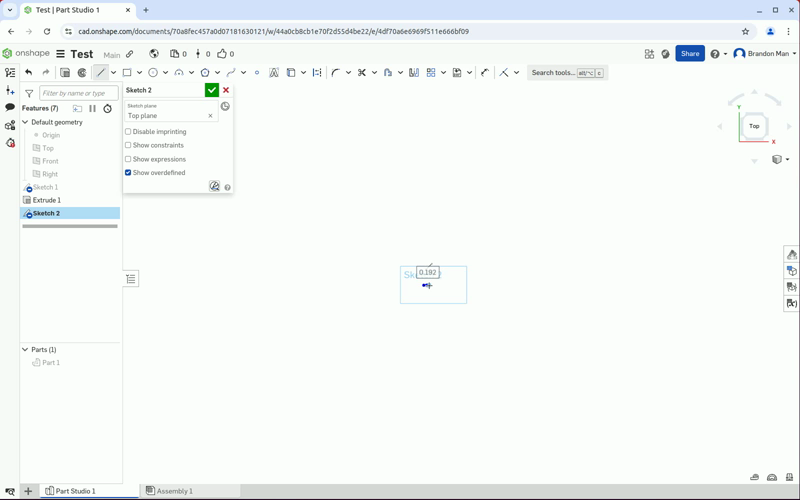
key_up(shift)
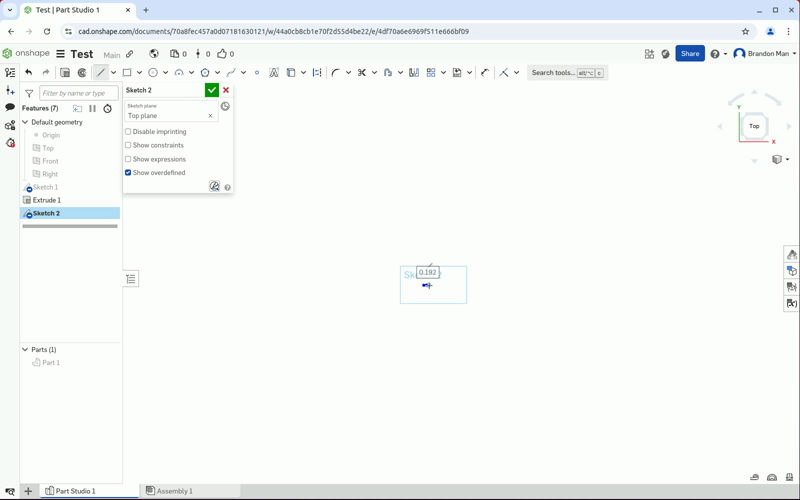
key_down(shift)
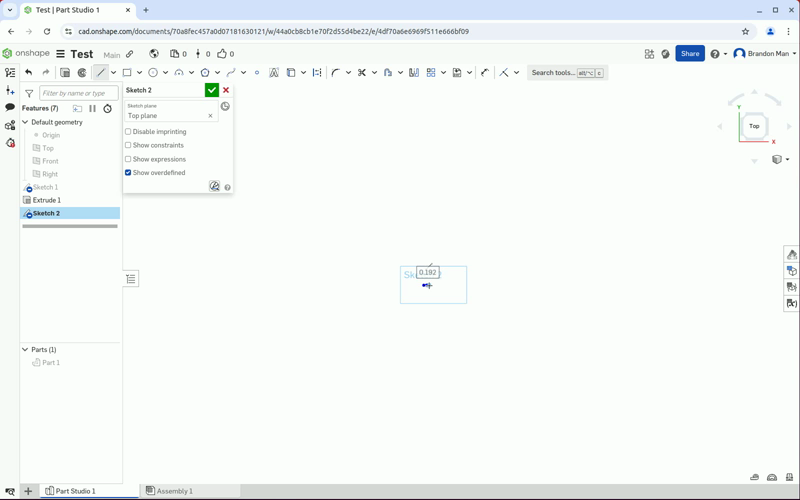
mouse_move(459, 285)
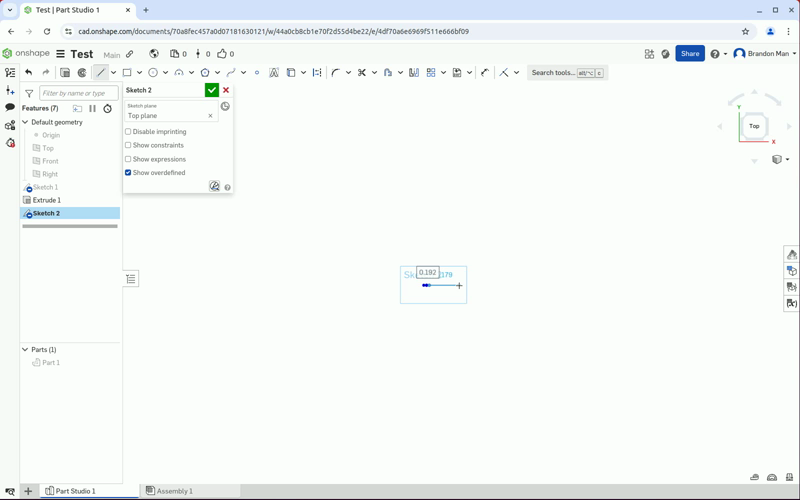
mouse_move(429, 280)
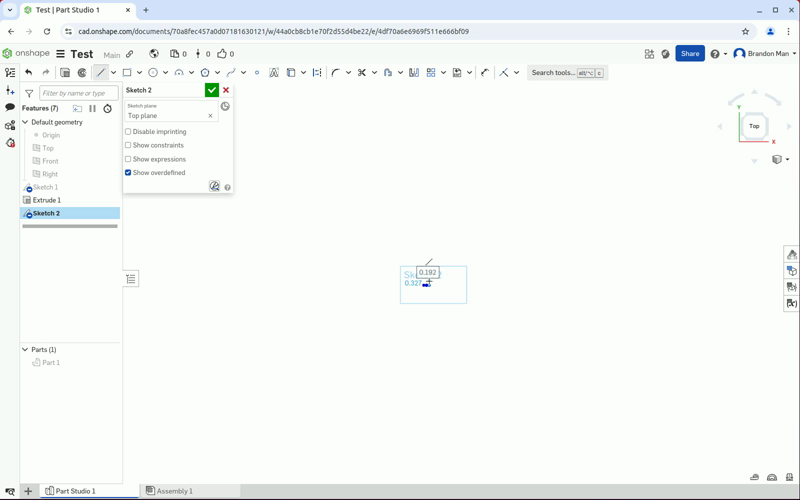
scroll(6)
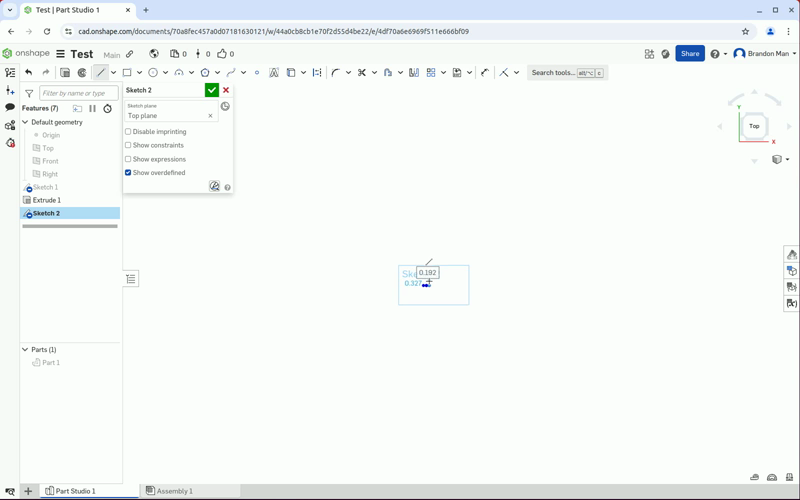
scroll(6)
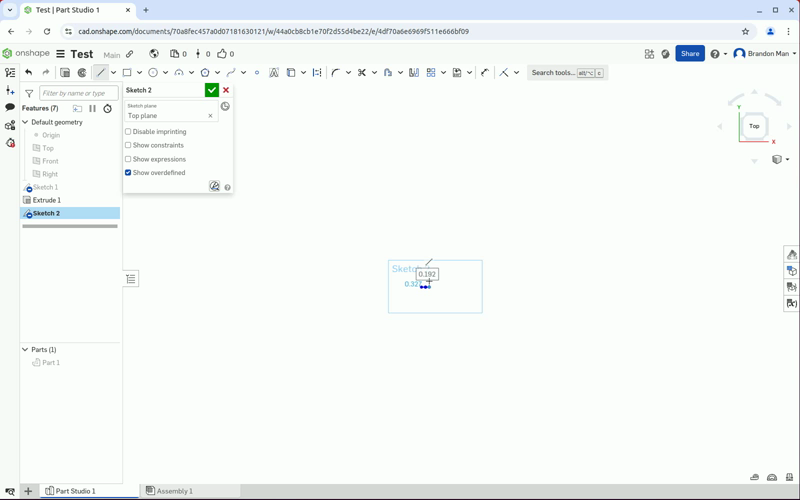
scroll(6)
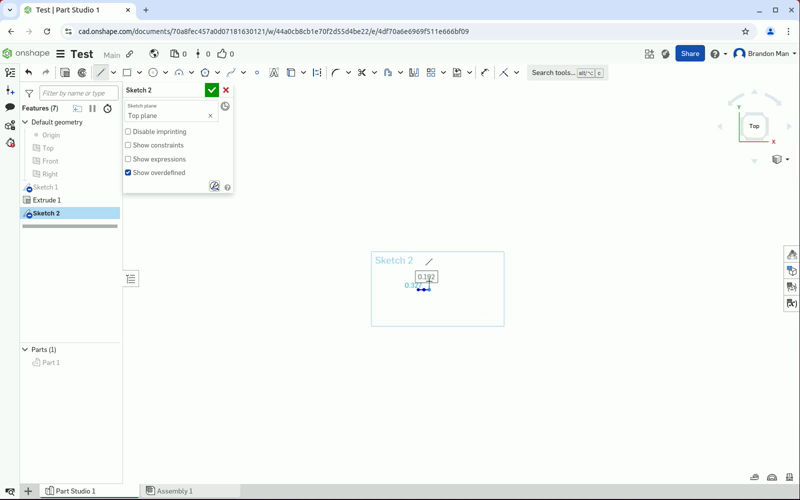
scroll(6)
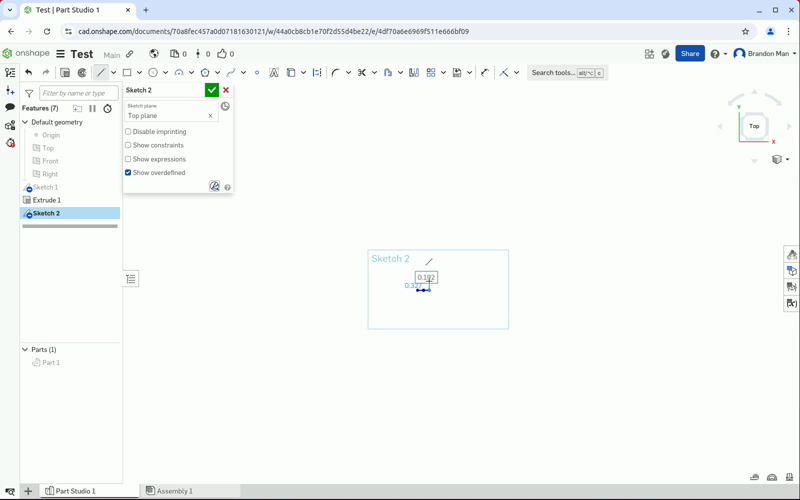
scroll(6)
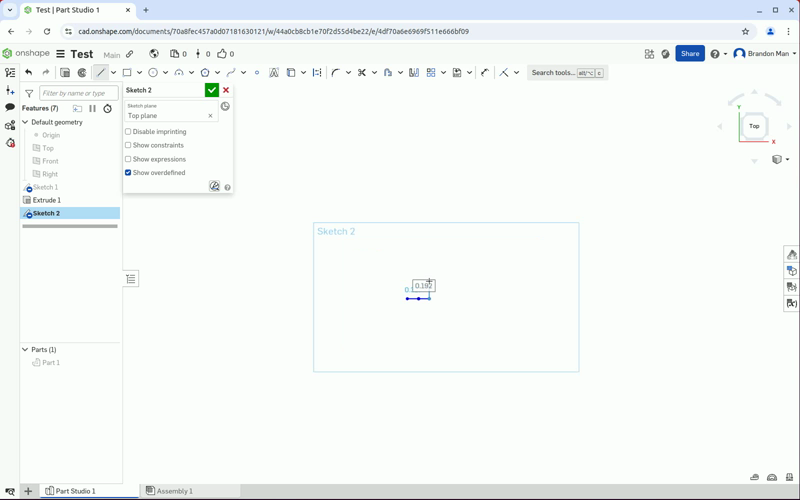
scroll(6)
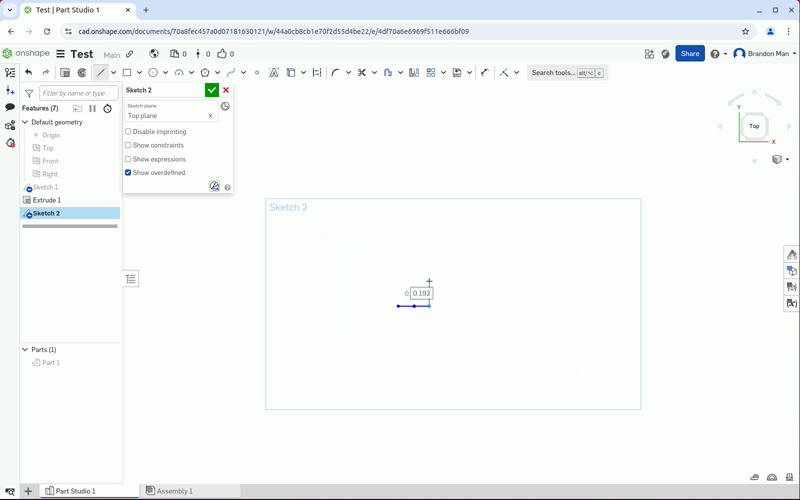
scroll(6)
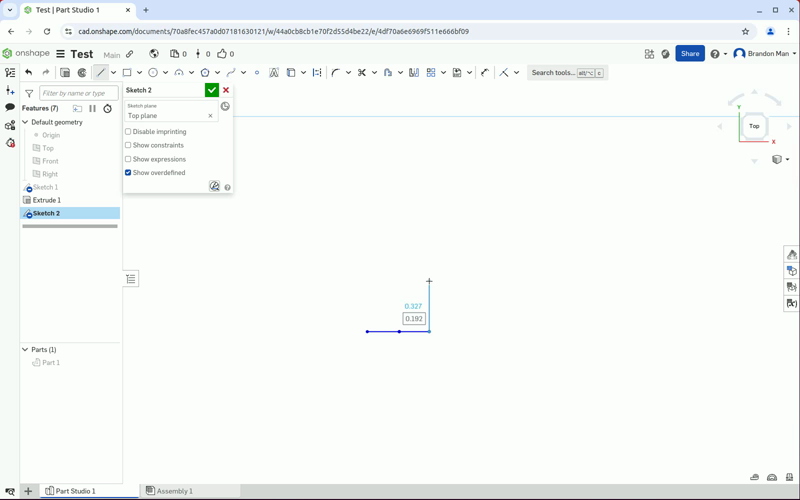
click(429, 280)
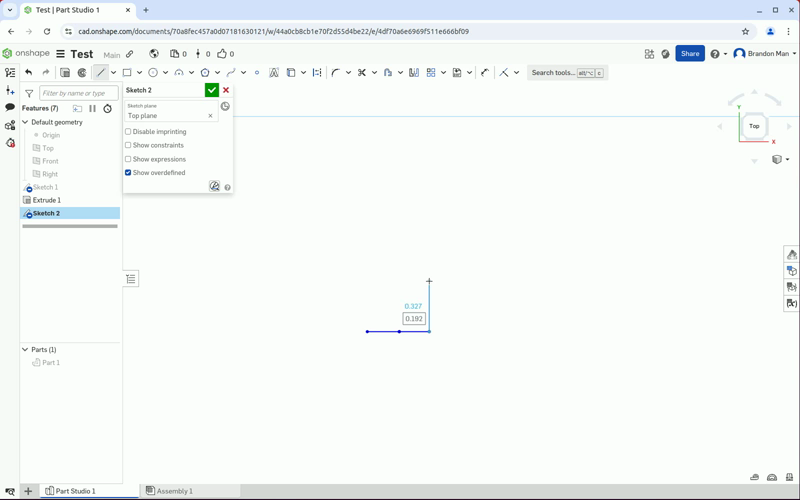
scroll(-6)
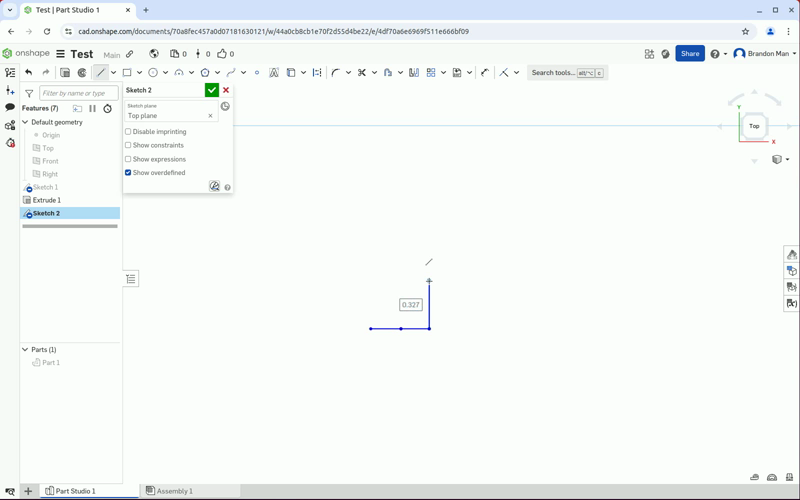
scroll(-6)
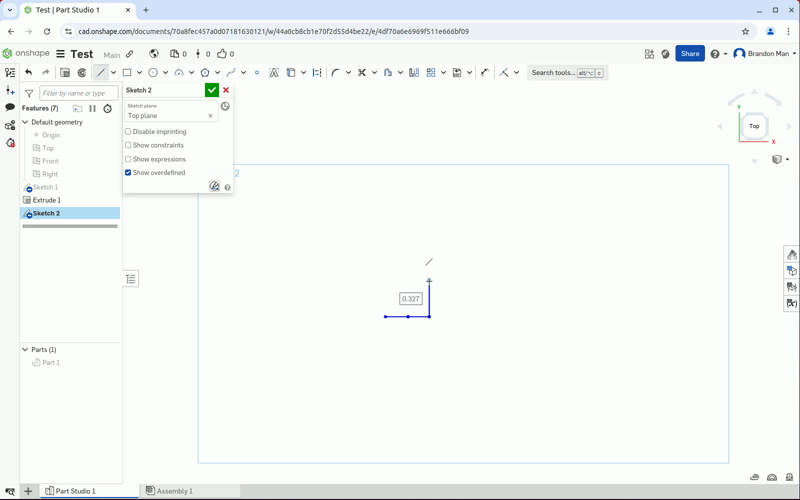
scroll(-6)
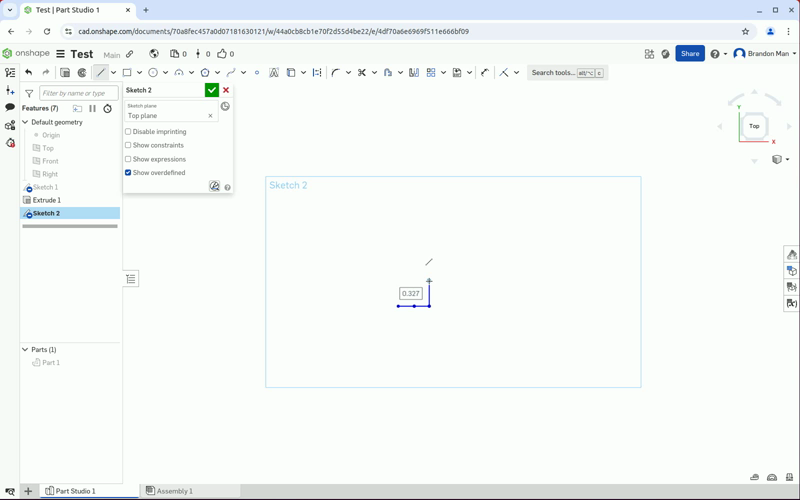
scroll(-6)
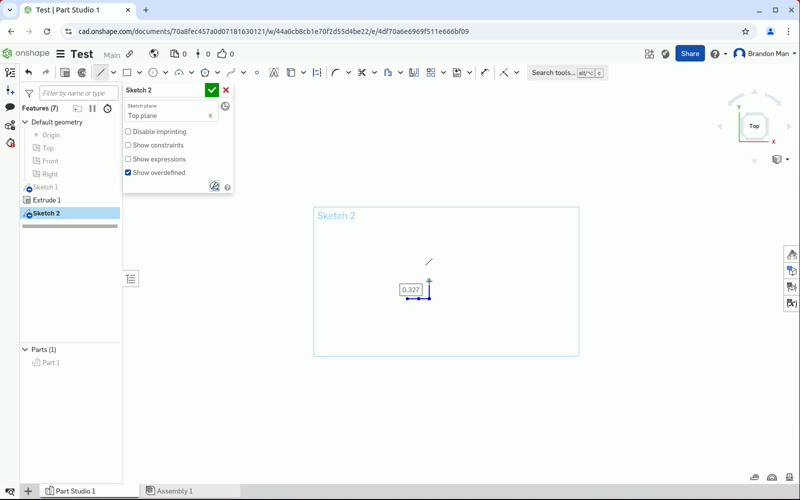
scroll(-6)
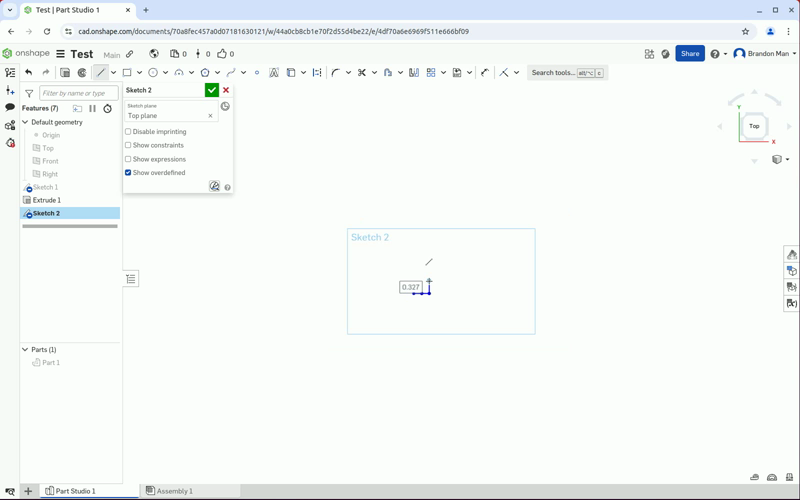
scroll(-6)
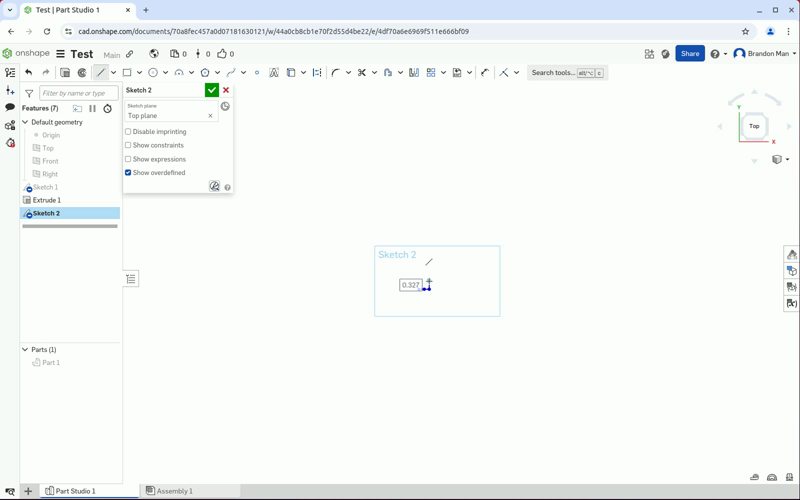
scroll(-6)
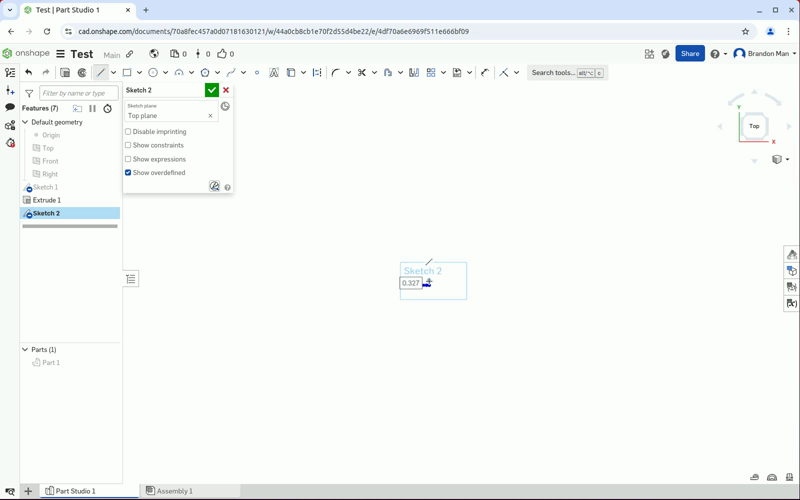
key_up(shift)
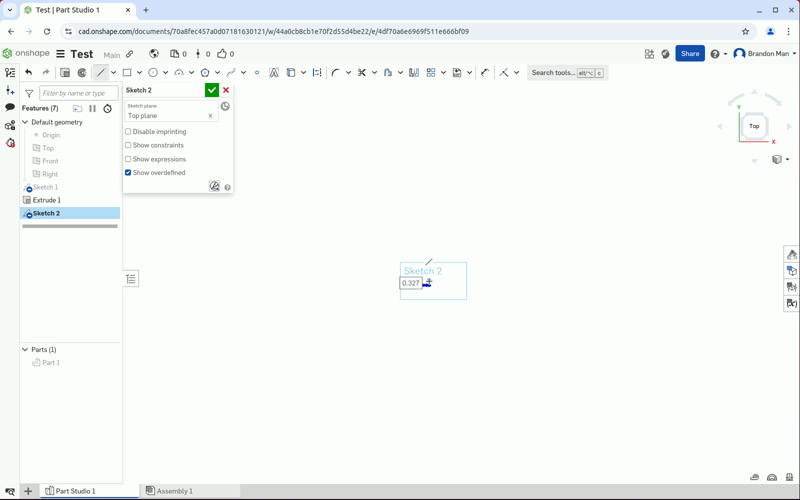
key_down(shift)
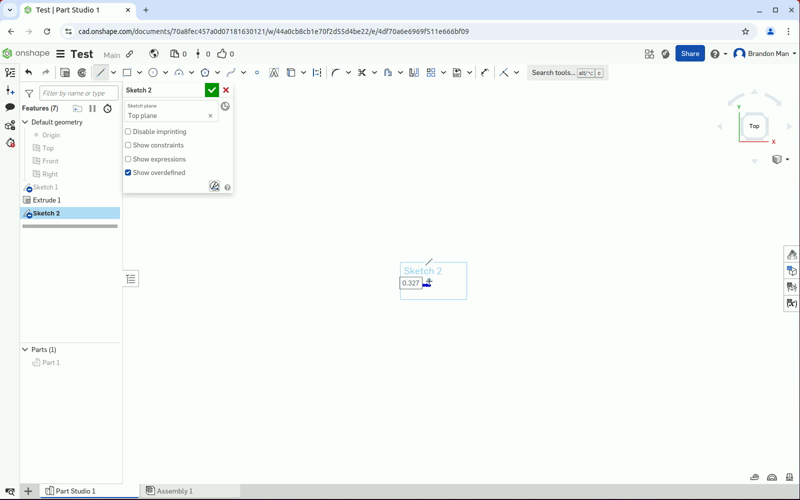
mouse_move(459, 280)
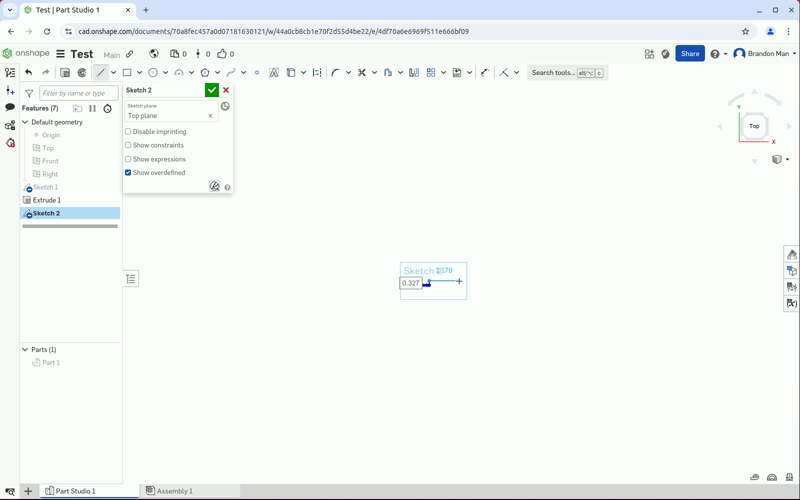
mouse_move(426, 280)
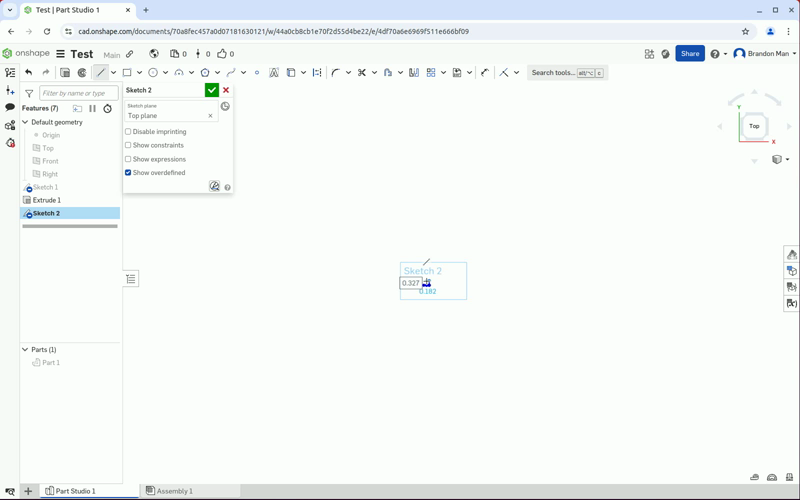
scroll(6)
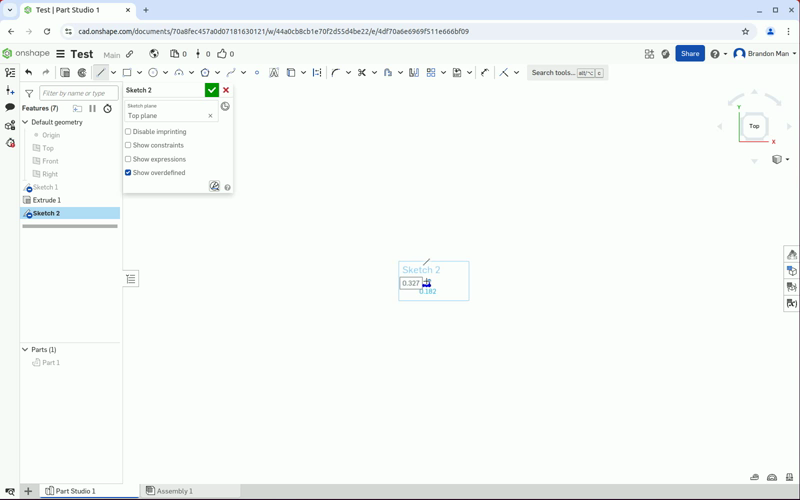
scroll(6)
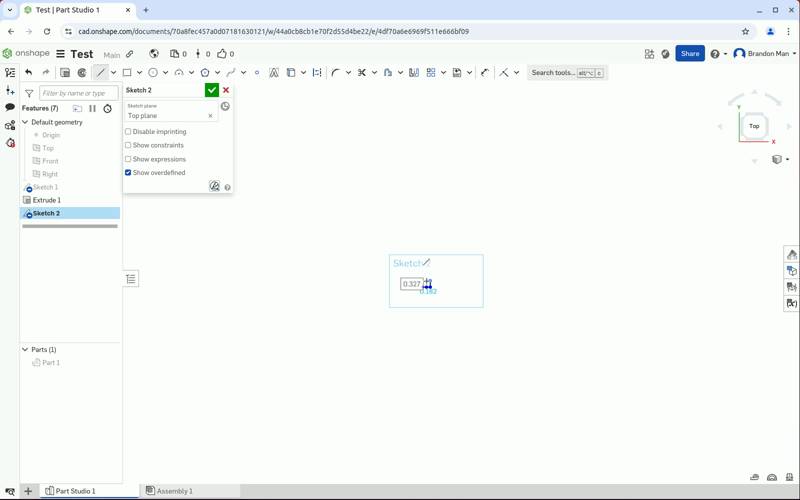
scroll(6)
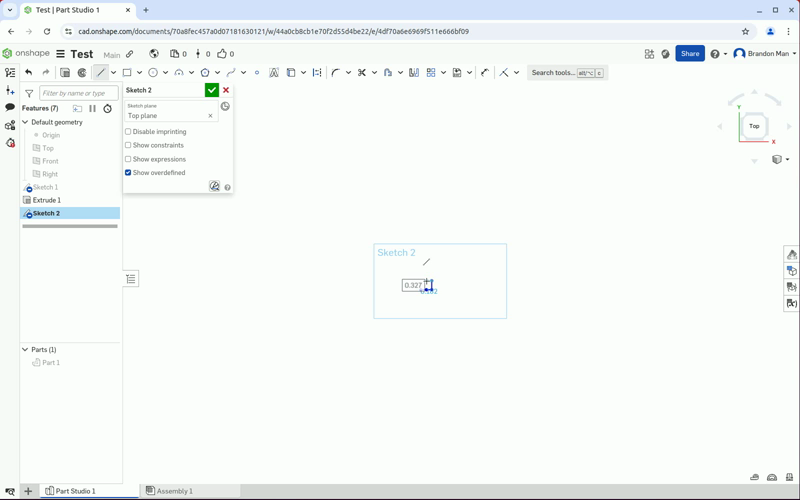
scroll(6)
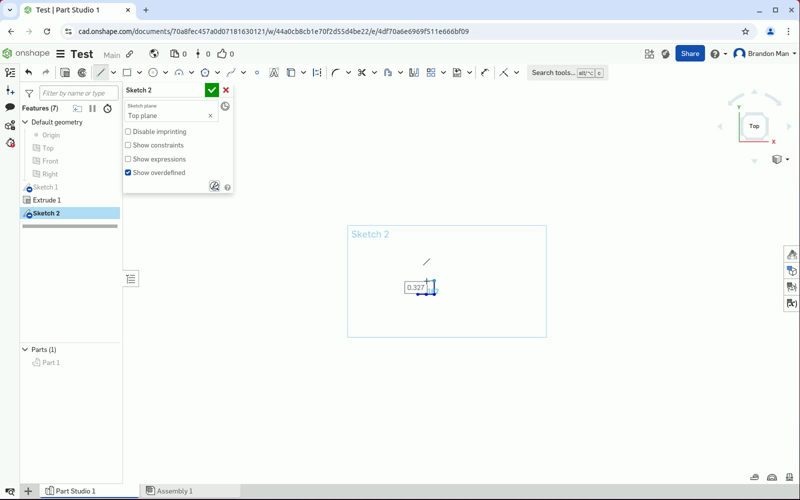
scroll(6)
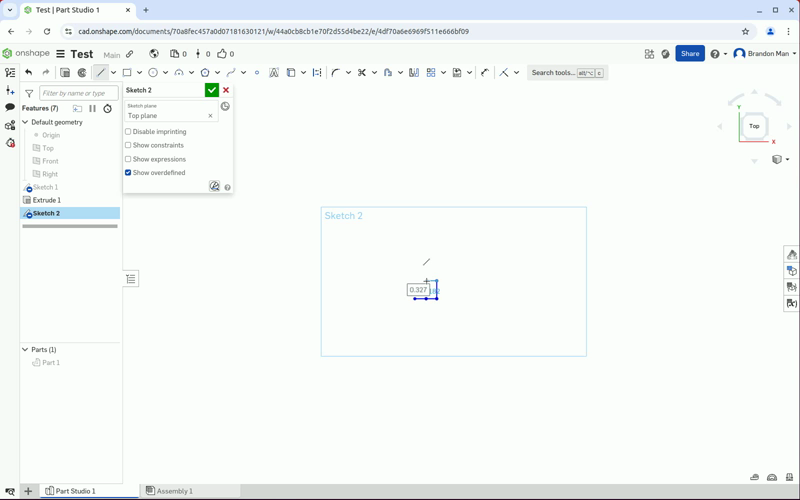
scroll(6)
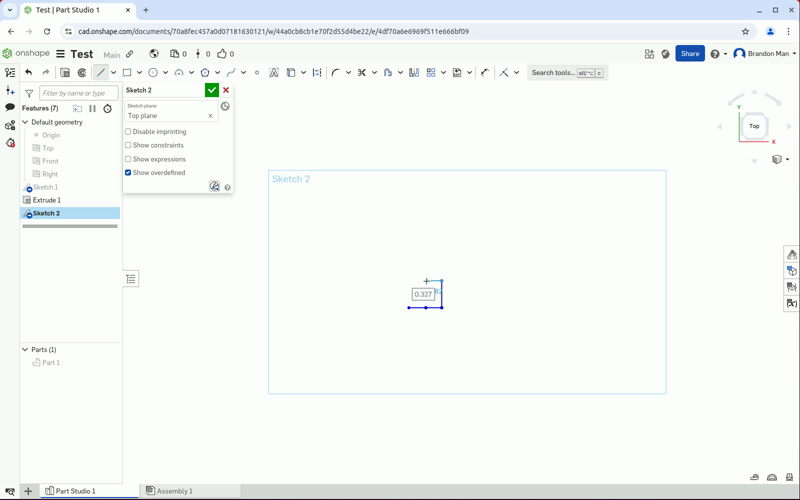
scroll(6)
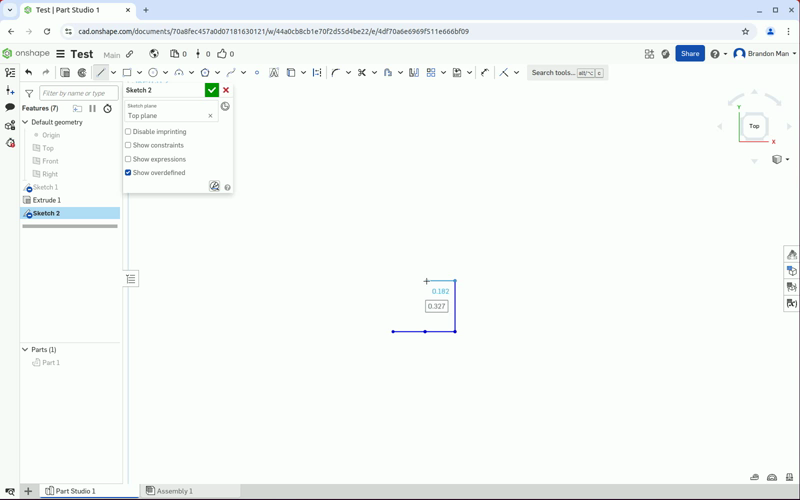
click(426, 280)
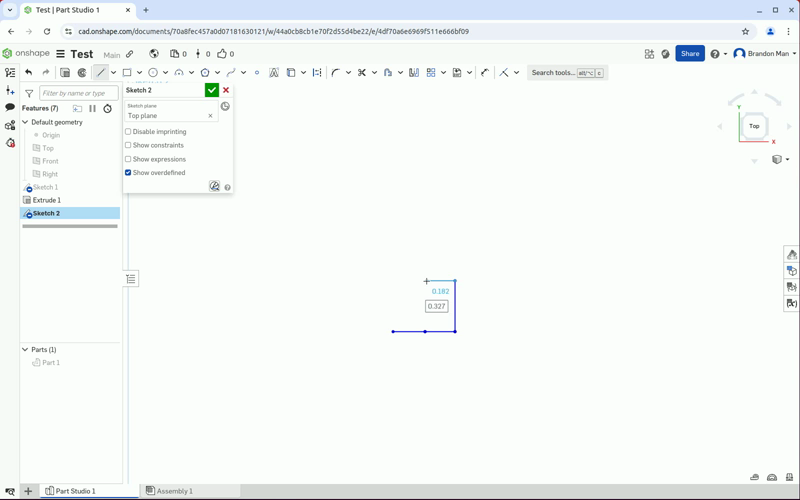
scroll(-6)
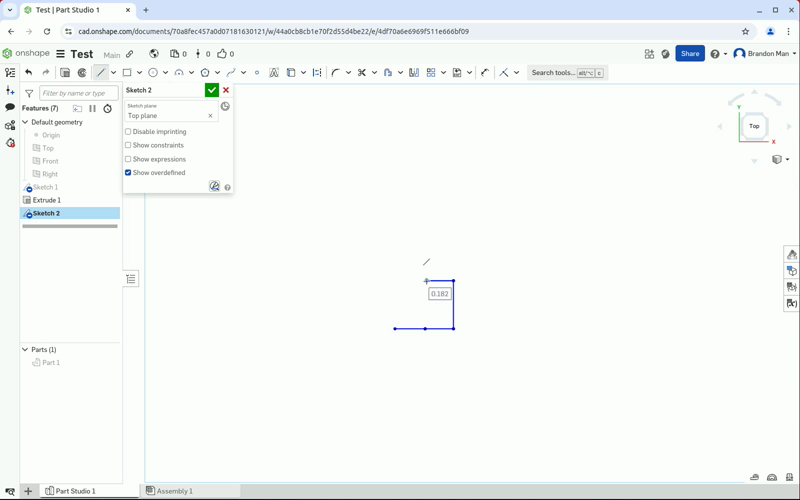
scroll(-6)
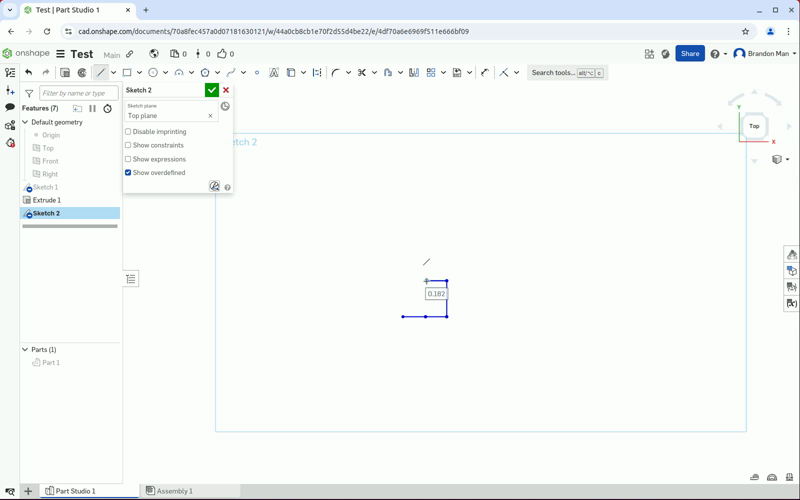
scroll(-6)
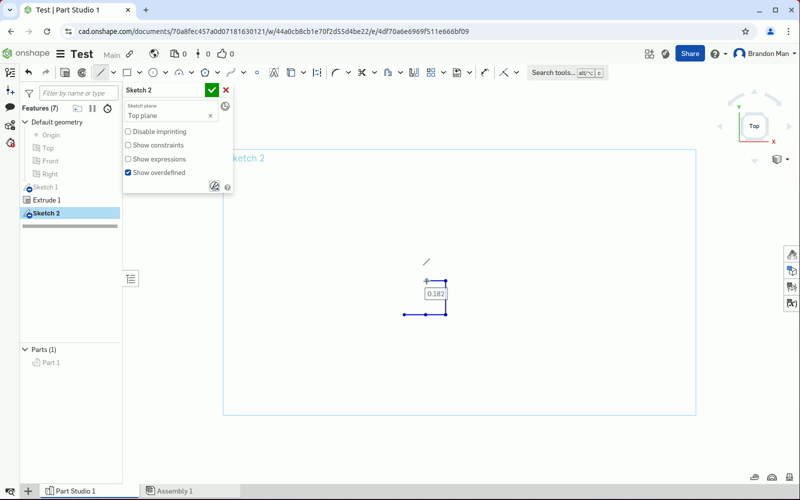
scroll(-6)
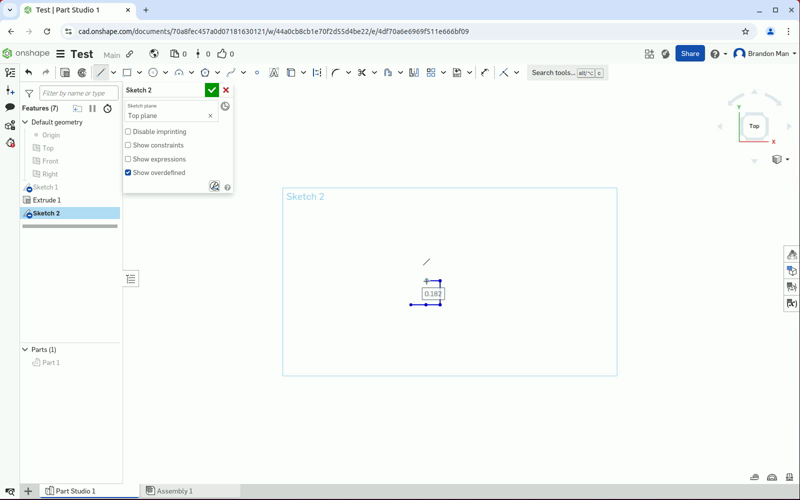
scroll(-6)
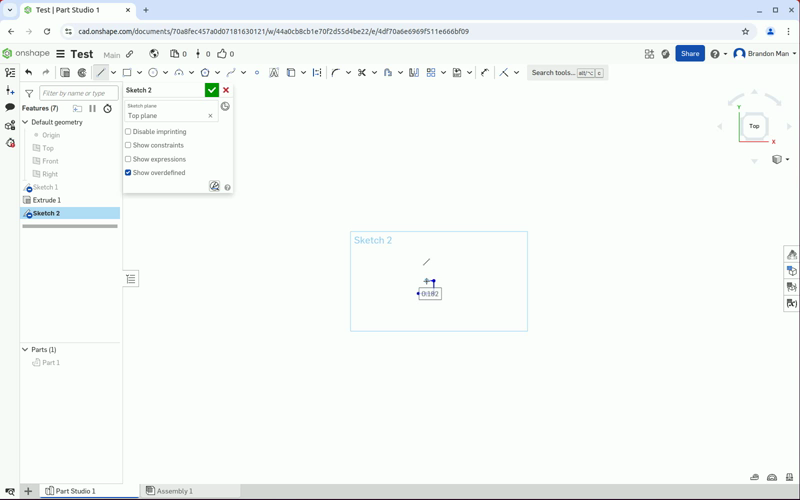
scroll(-6)
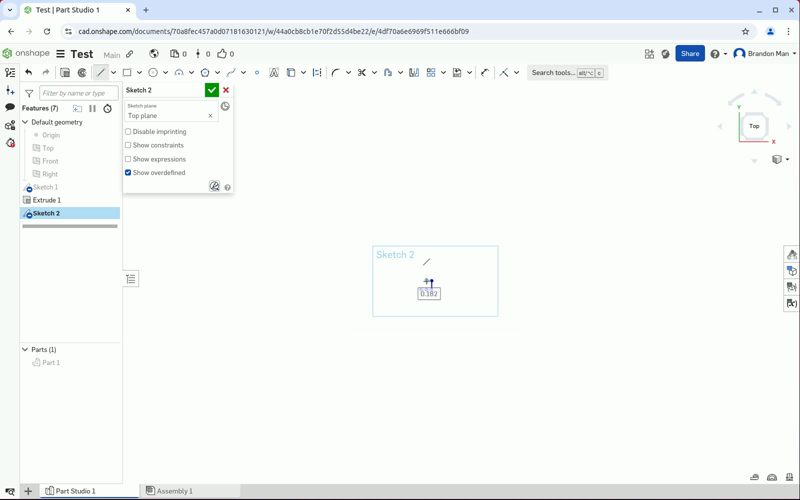
scroll(-6)
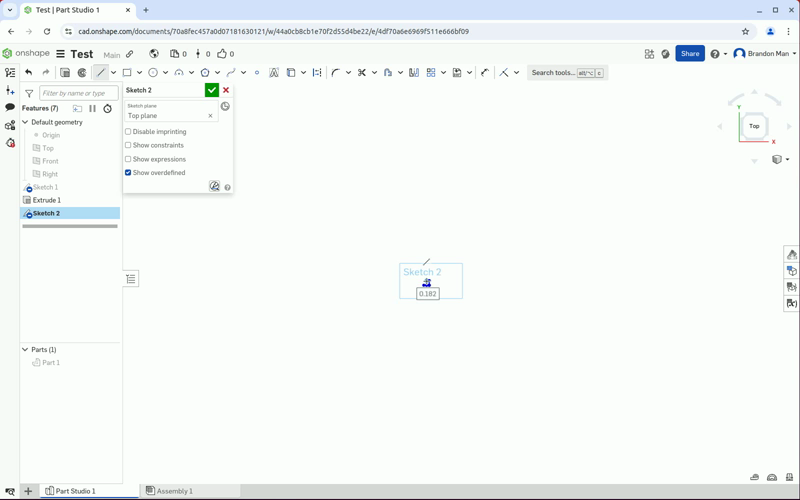
key_up(shift)
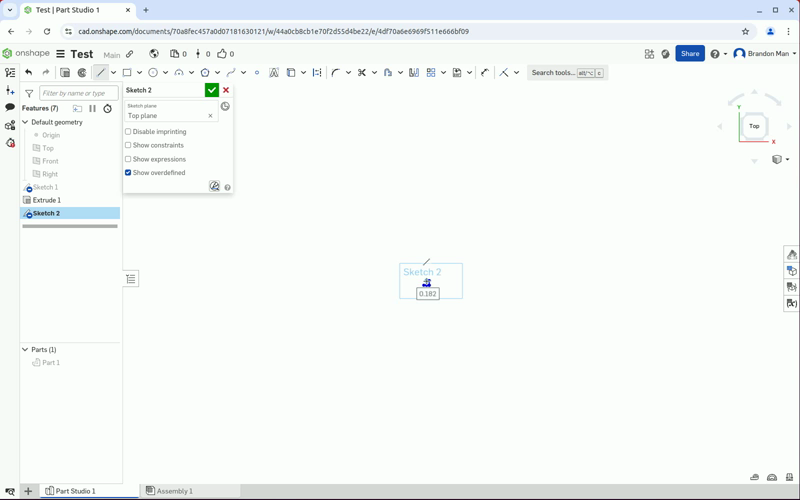
key_down(shift)
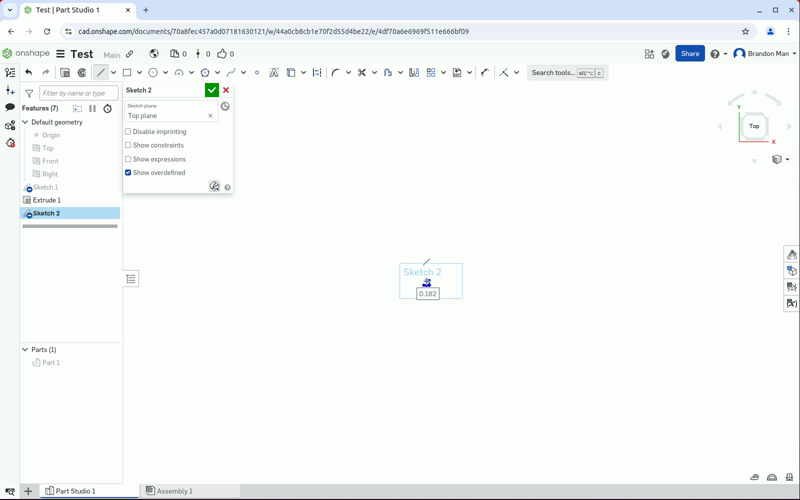
mouse_move(456, 280)
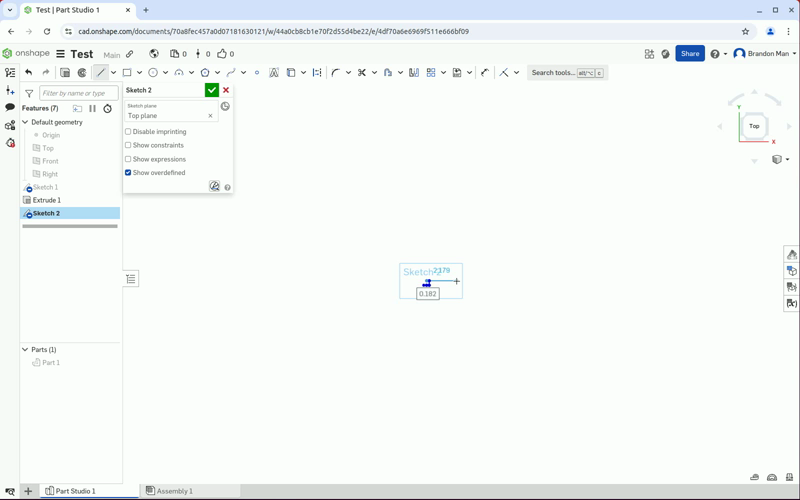
mouse_move(424, 280)
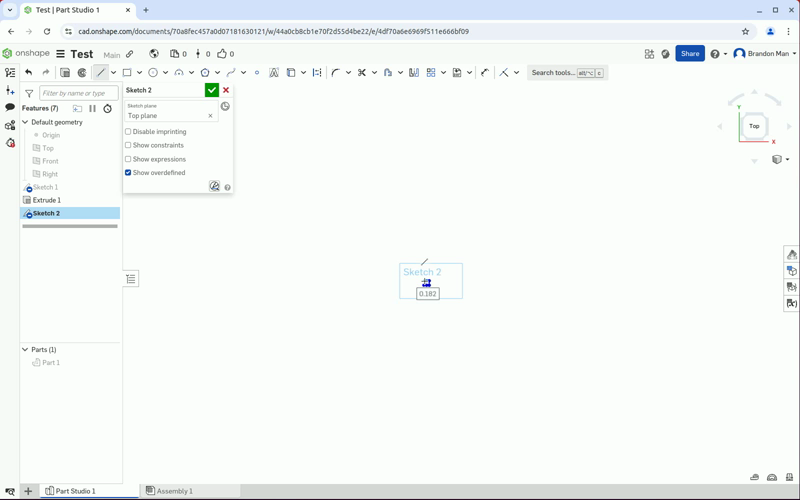
scroll(6)
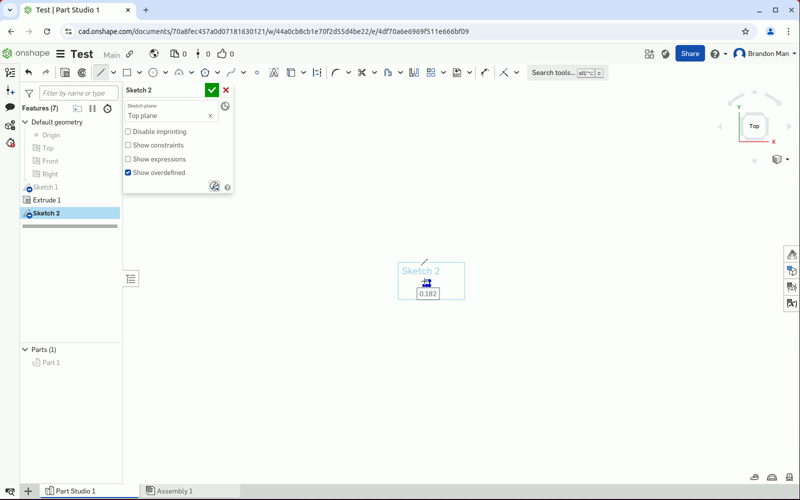
scroll(6)
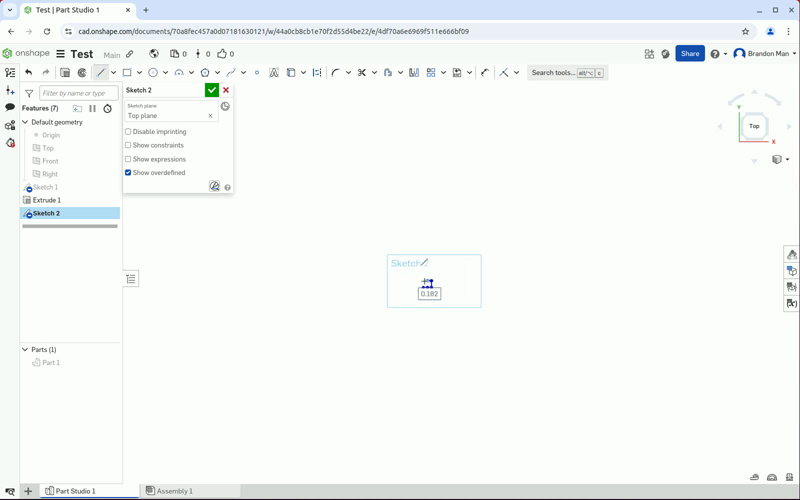
scroll(6)
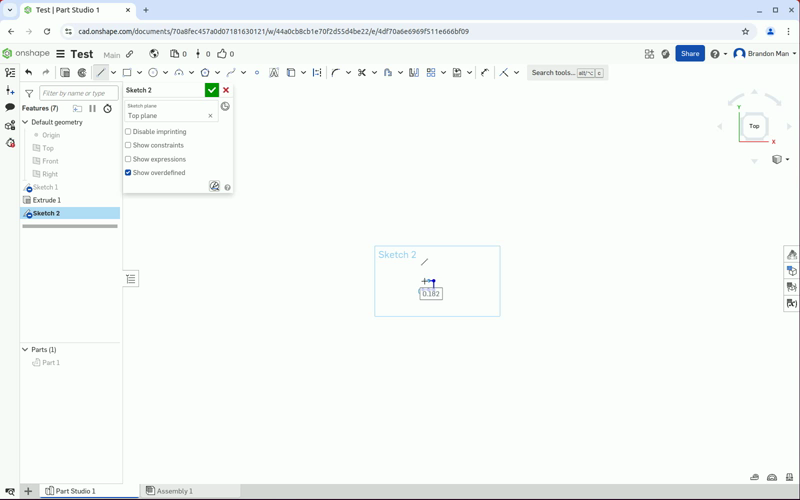
scroll(6)
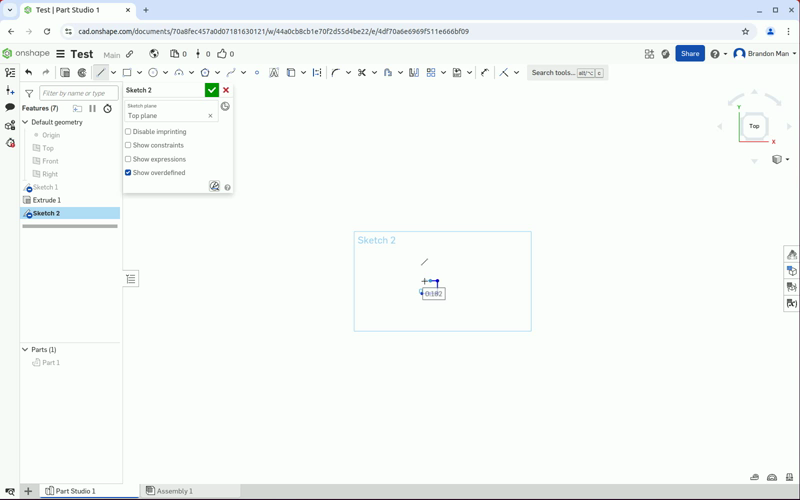
scroll(6)
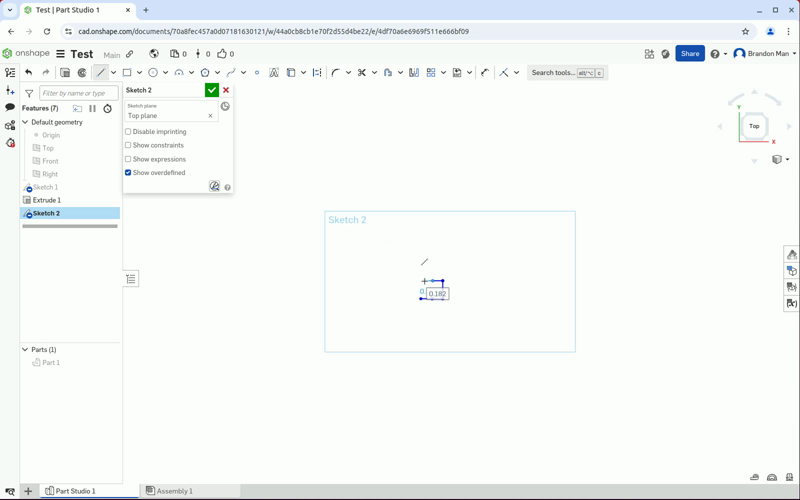
scroll(6)
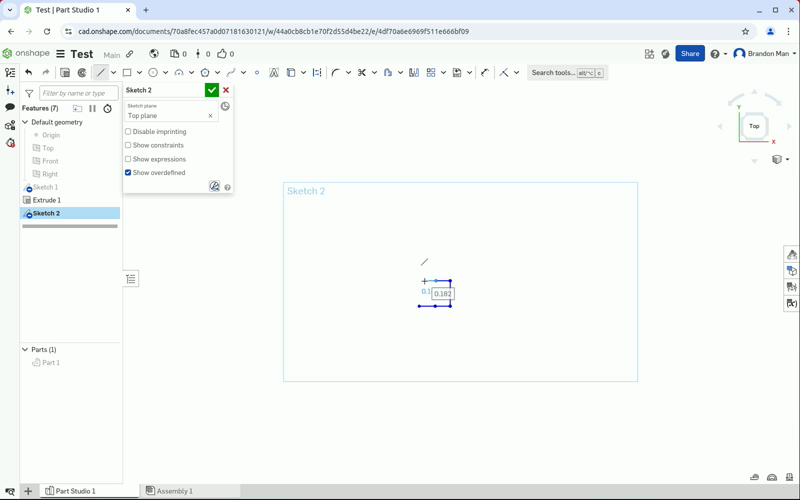
scroll(6)
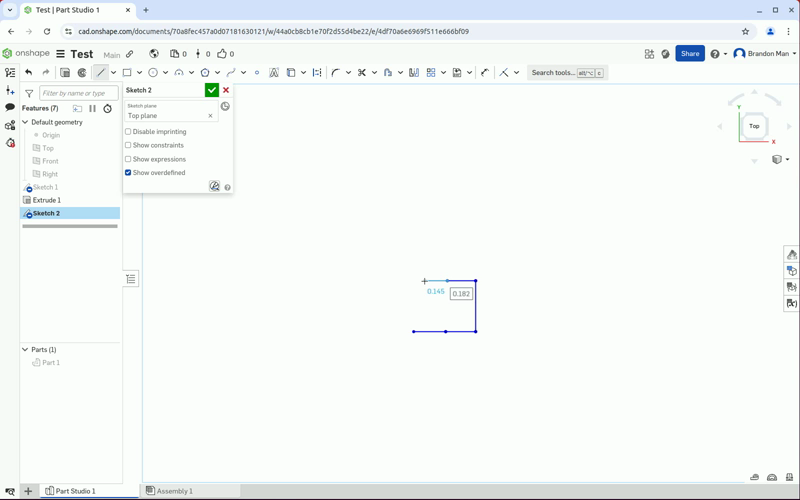
click(424, 280)
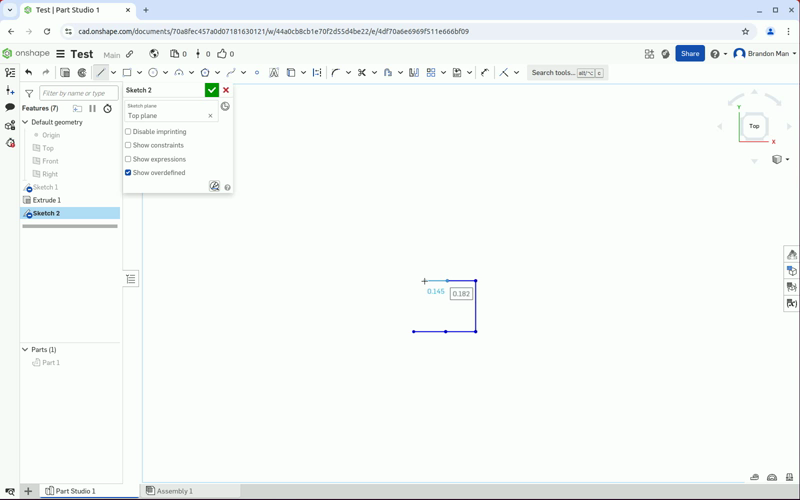
scroll(-6)
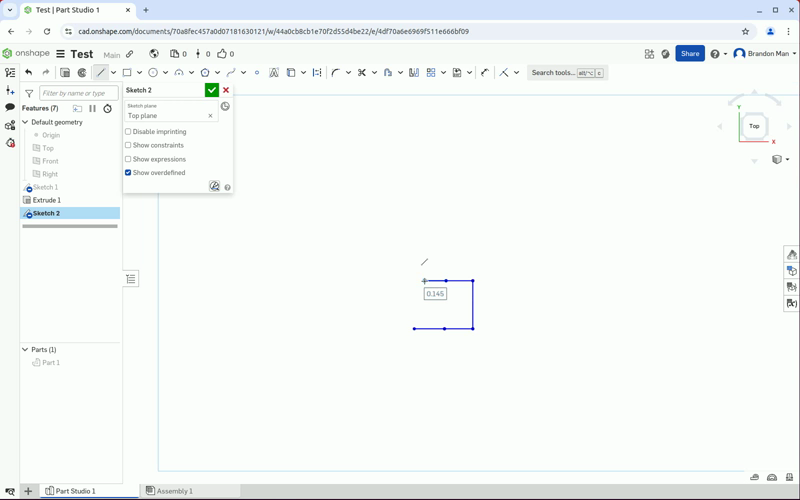
scroll(-6)
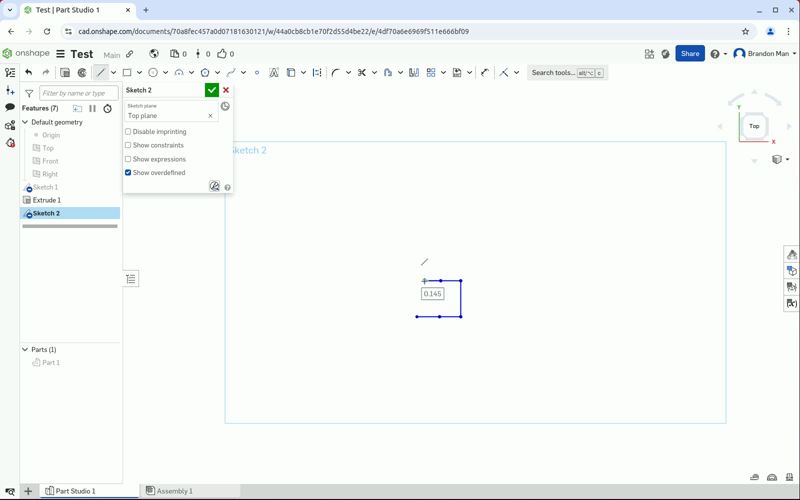
scroll(-6)
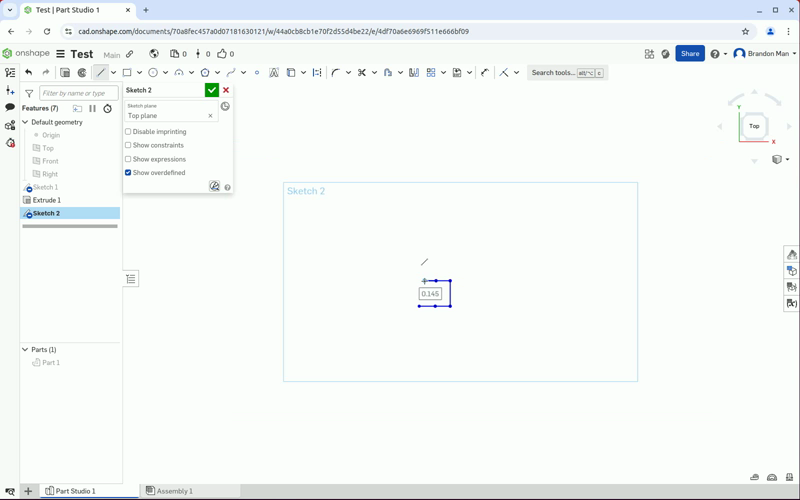
scroll(-6)
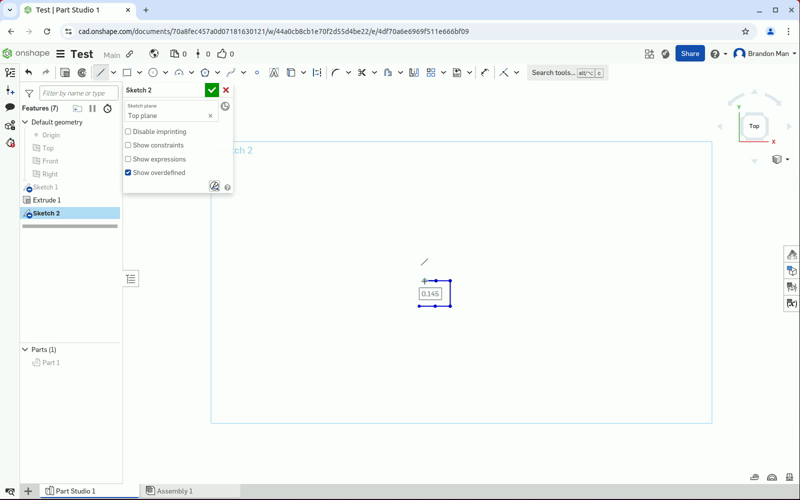
scroll(-6)
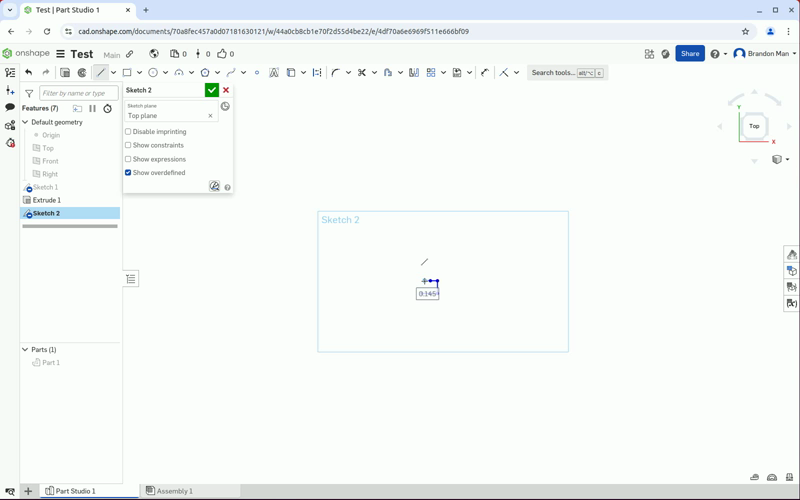
scroll(-6)
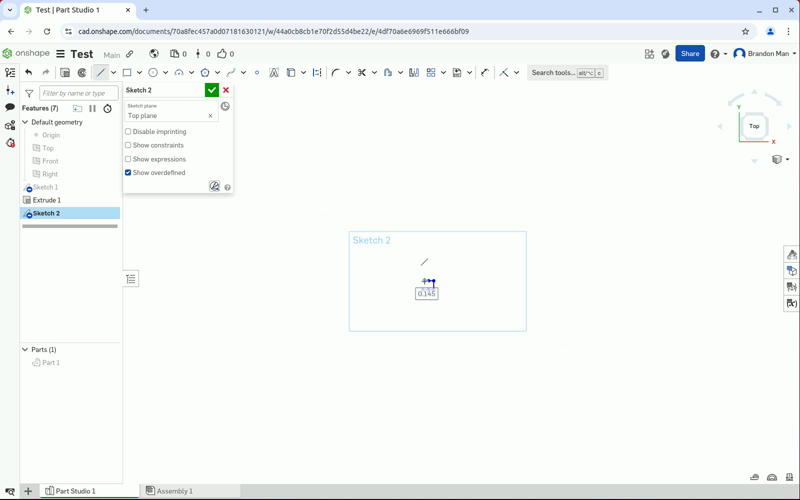
scroll(-6)
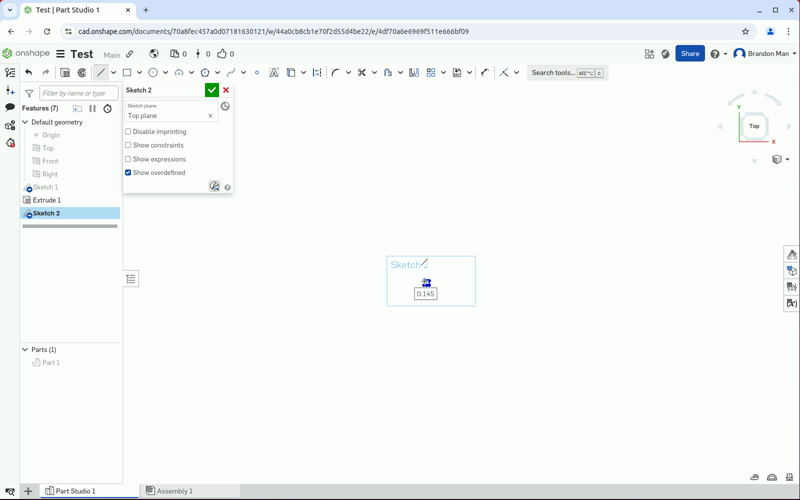
key_up(shift)
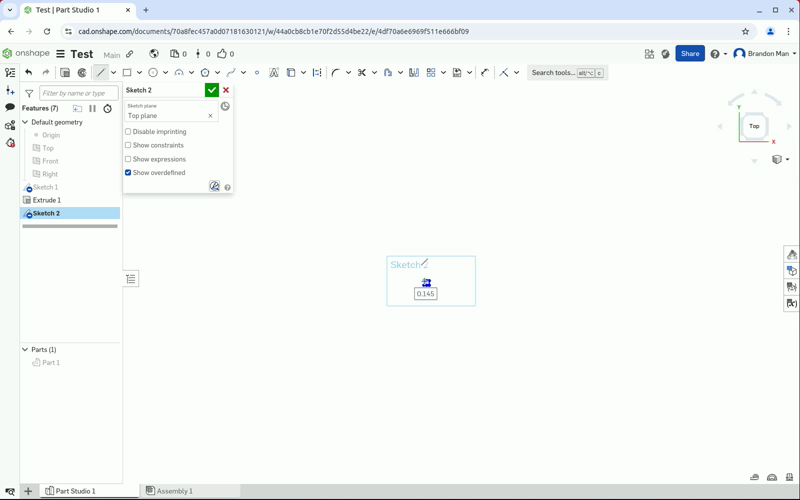
mouse_move(454, 280)
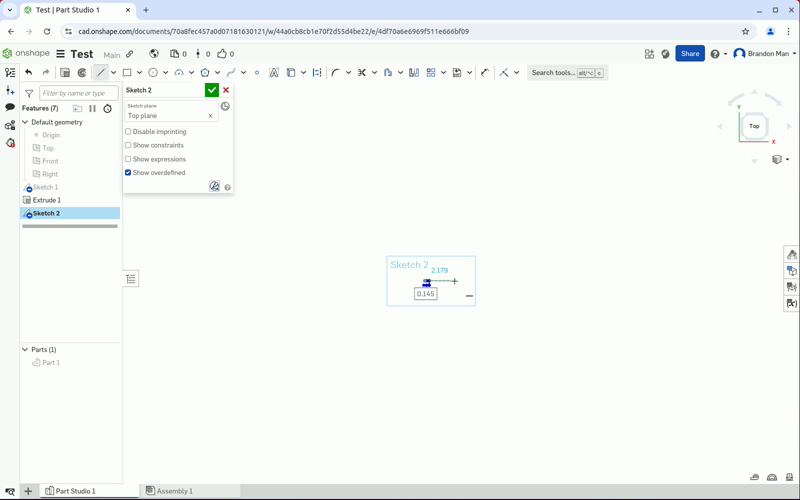
key_down(shift)
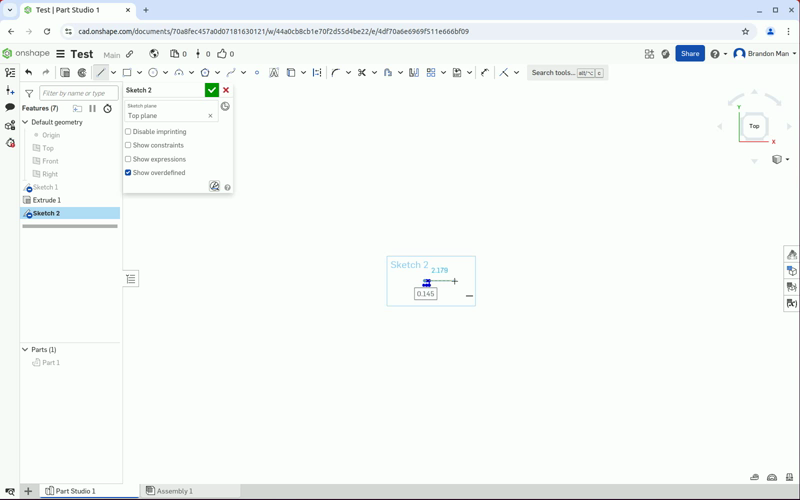
mouse_move(424, 285)
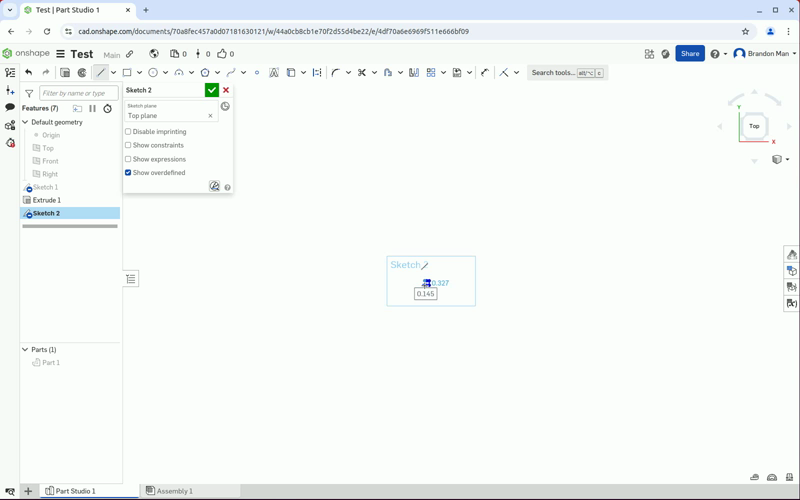
scroll(6)
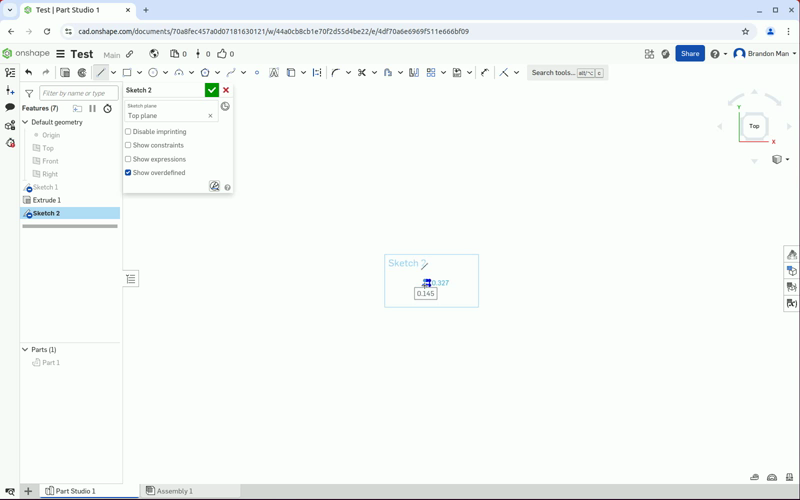
scroll(6)
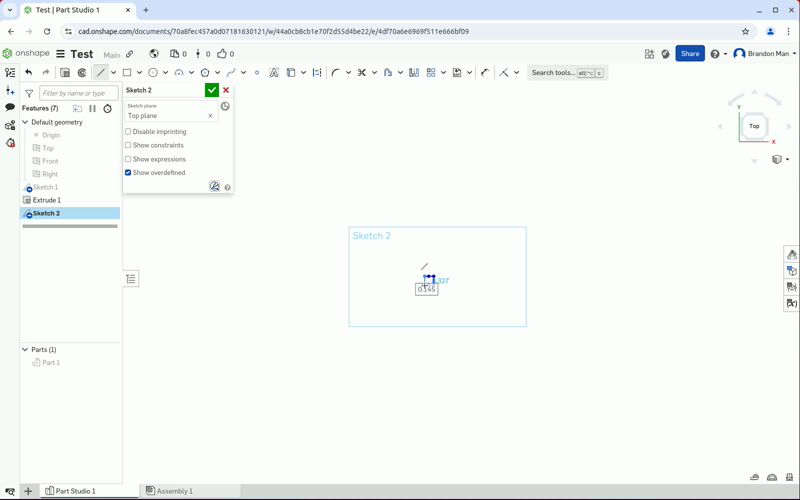
scroll(6)
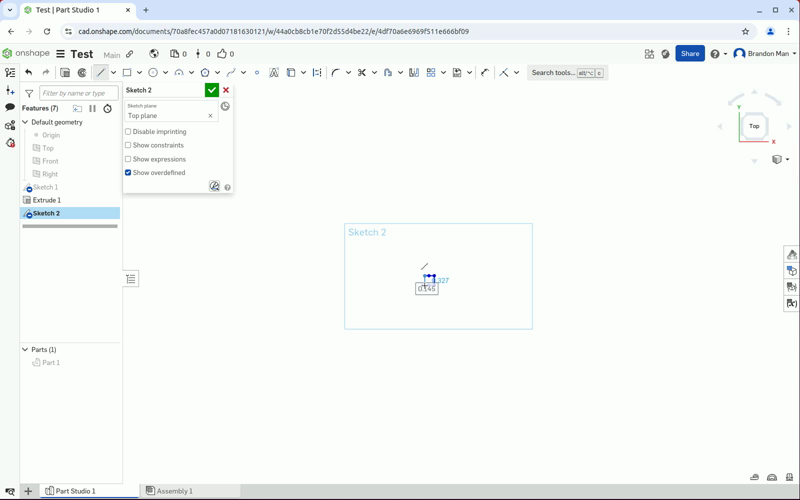
scroll(6)
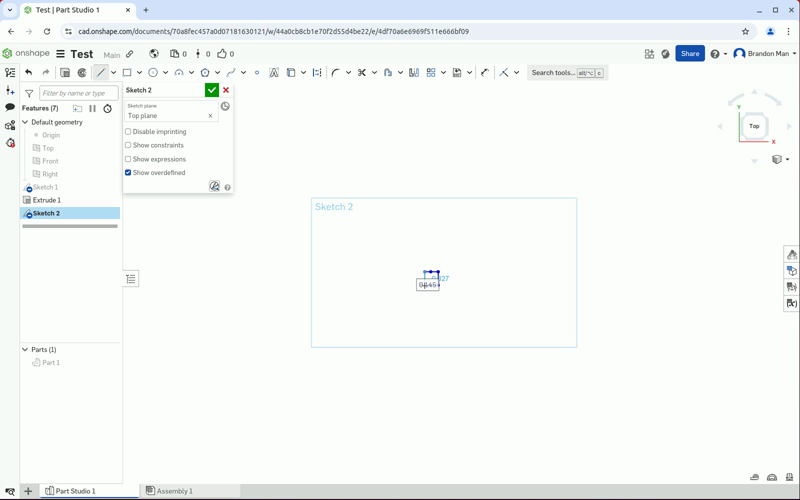
scroll(6)
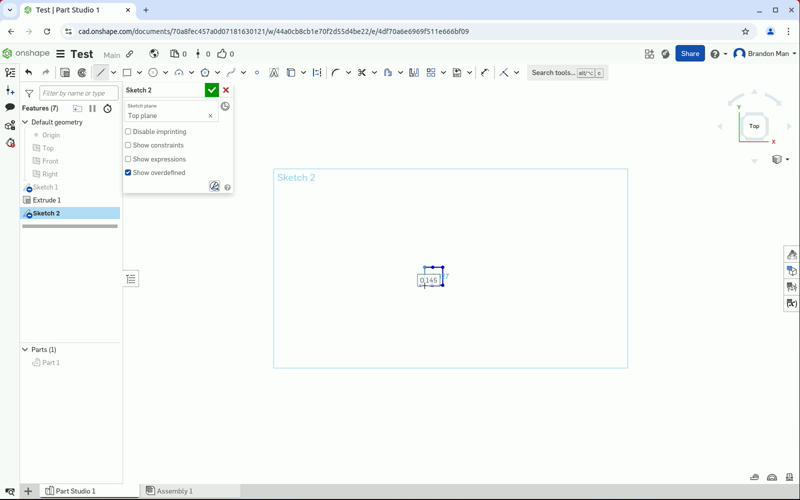
scroll(6)
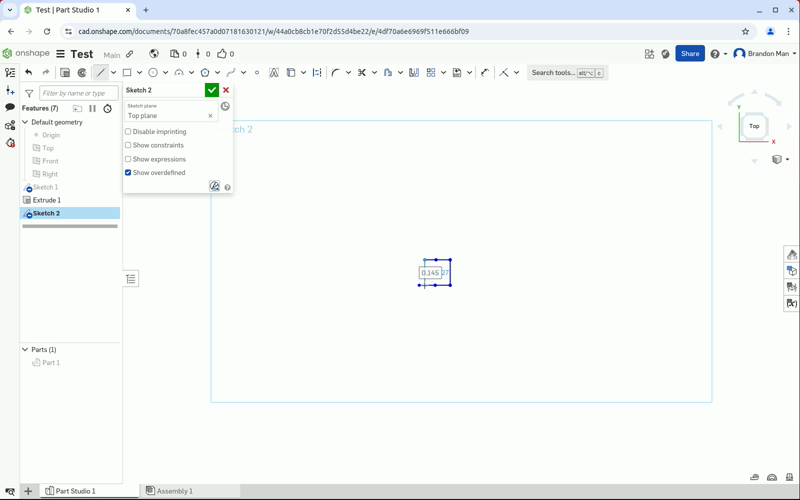
scroll(6)
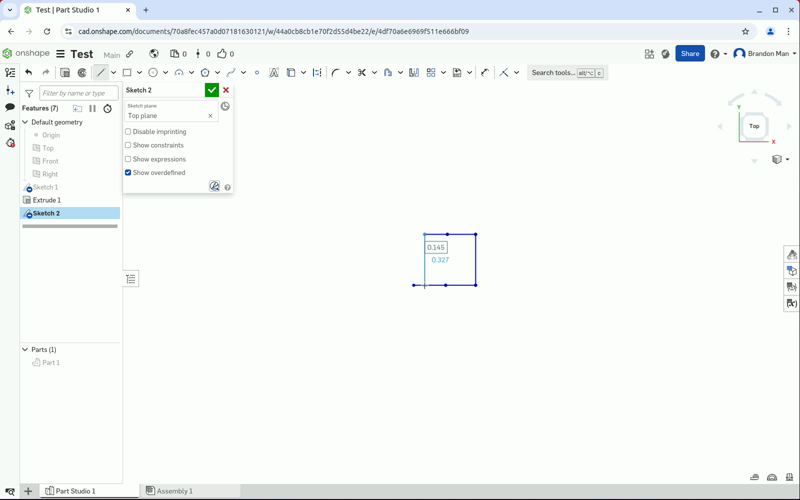
key_up(shift)
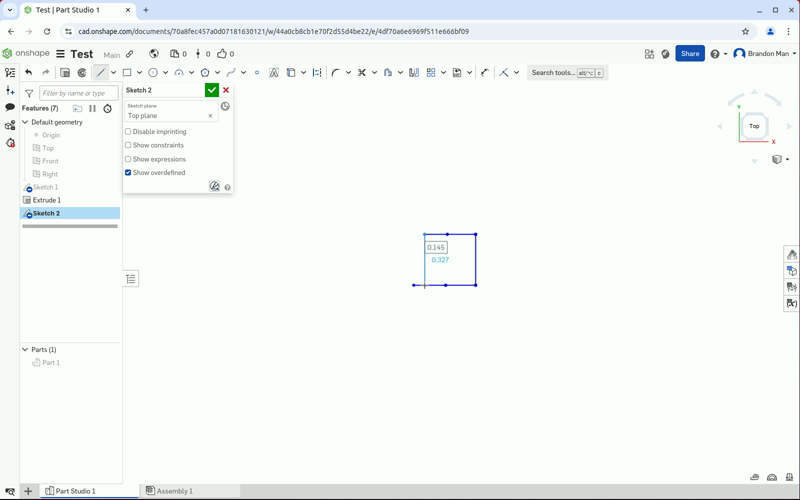
click(424, 285)
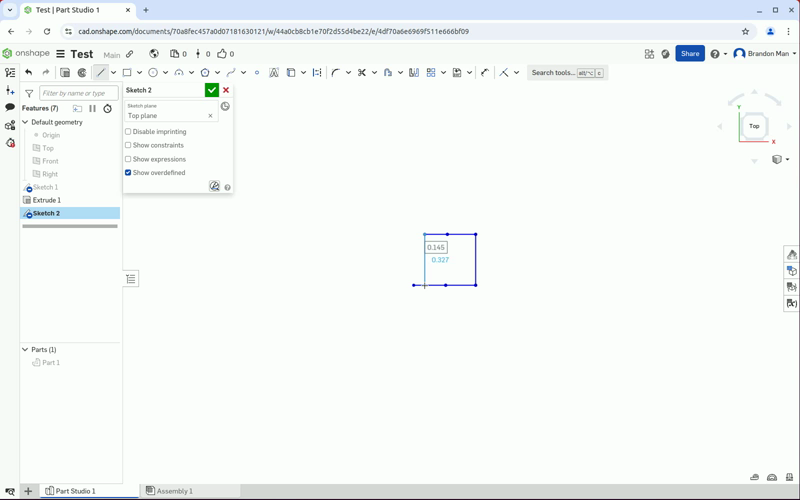
scroll(-6)
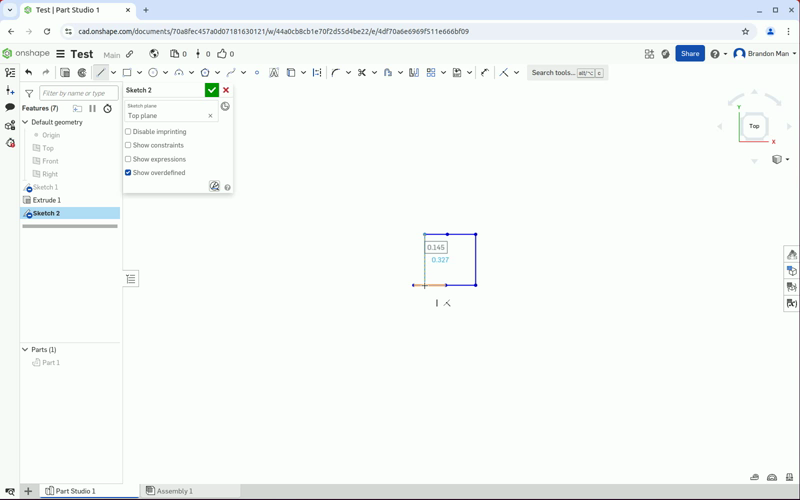
scroll(-6)
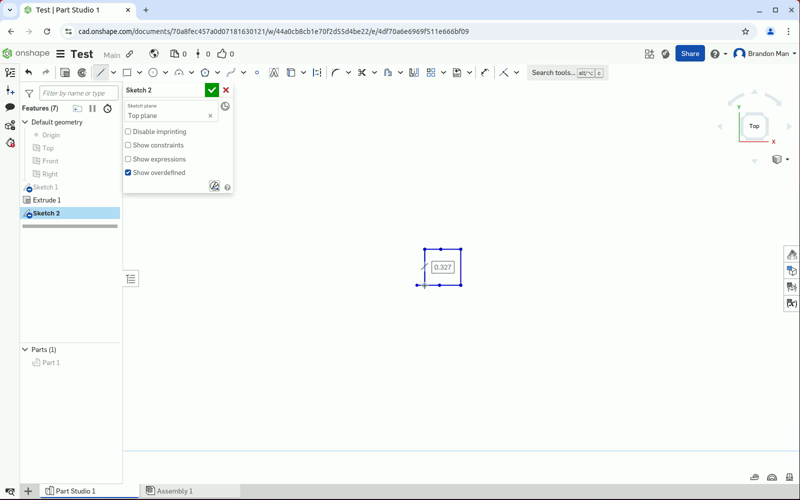
scroll(-6)
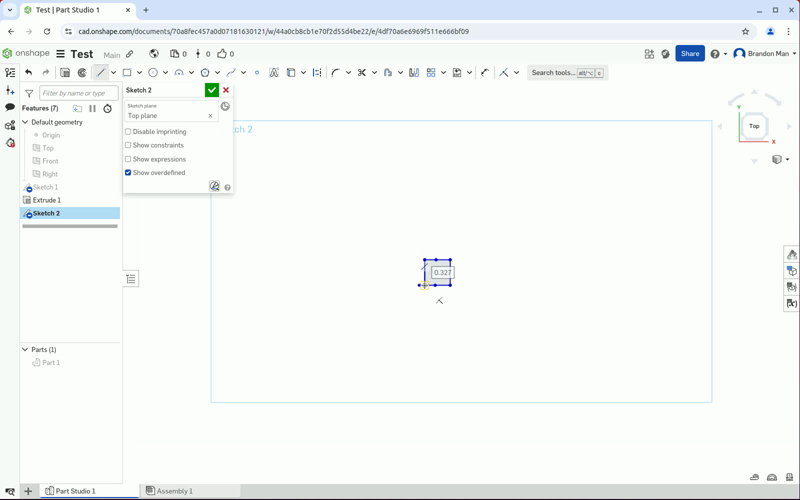
scroll(-6)
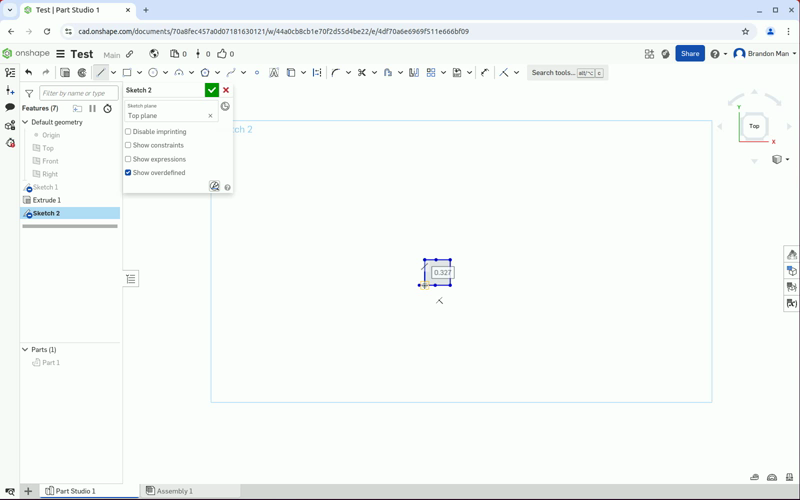
scroll(-6)
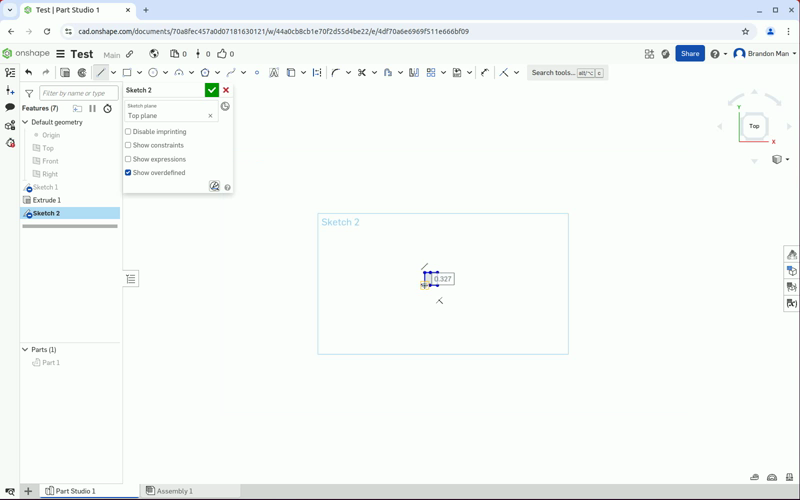
scroll(-6)
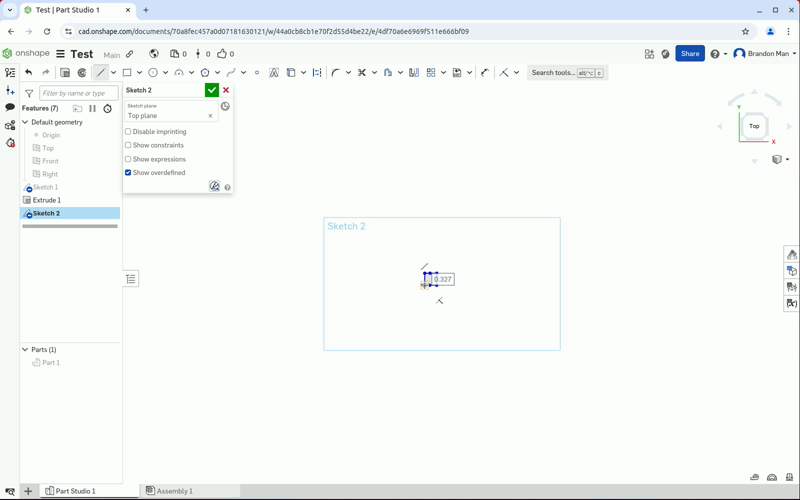
scroll(-6)
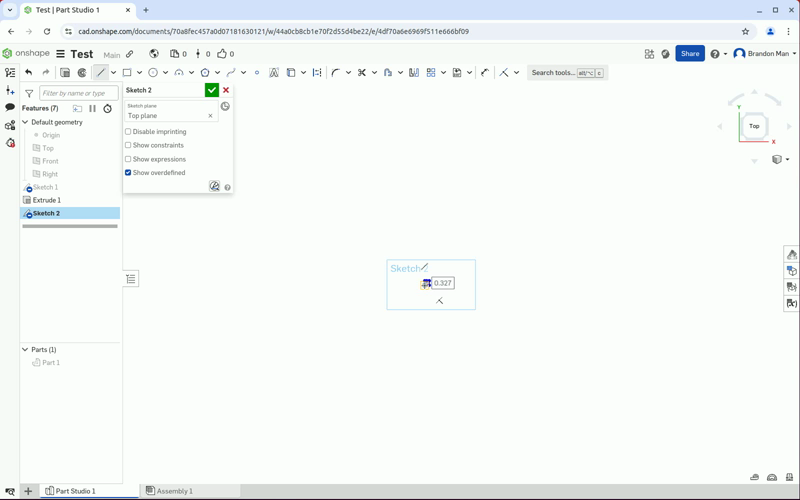
key(esc)
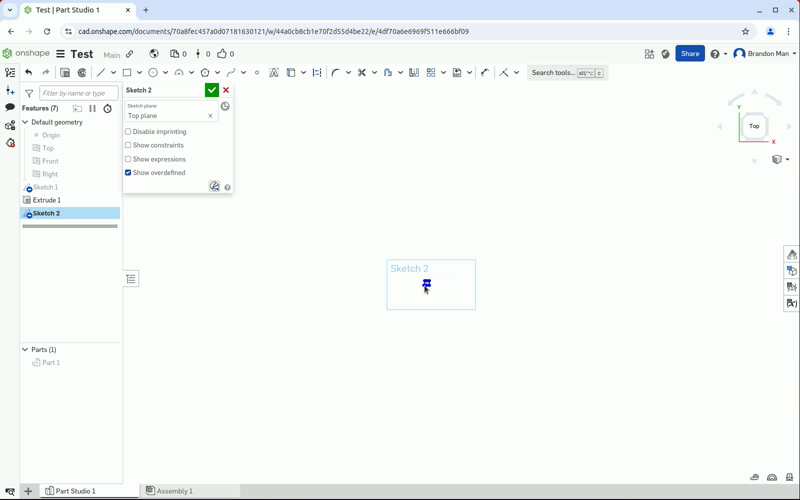
key(l)
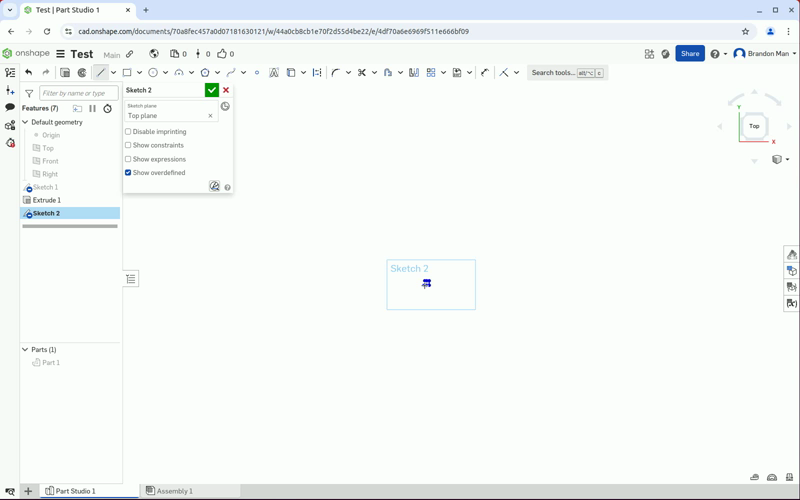
key_down(shift)
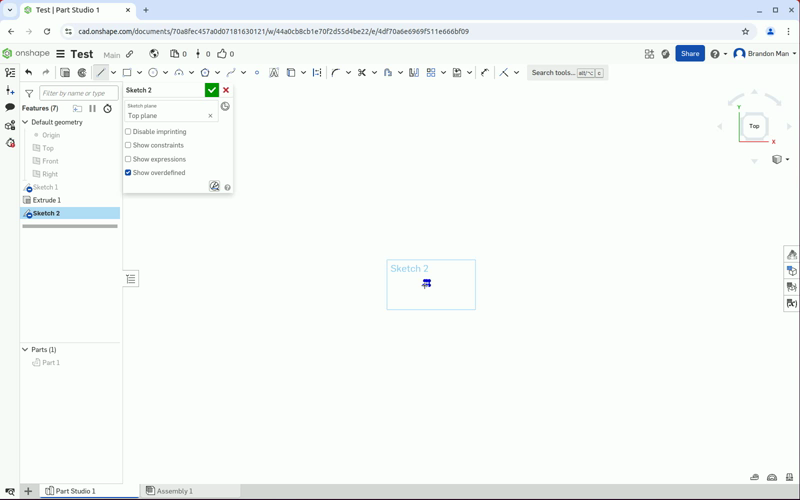
mouse_move(424, 285)
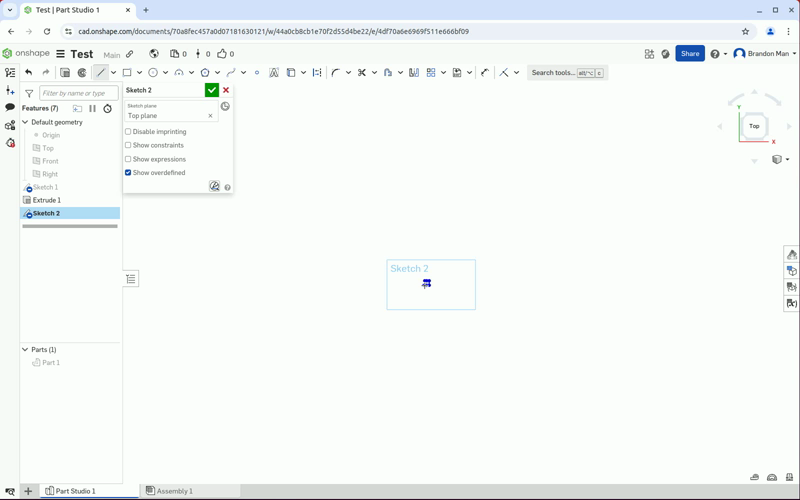
scroll(6)
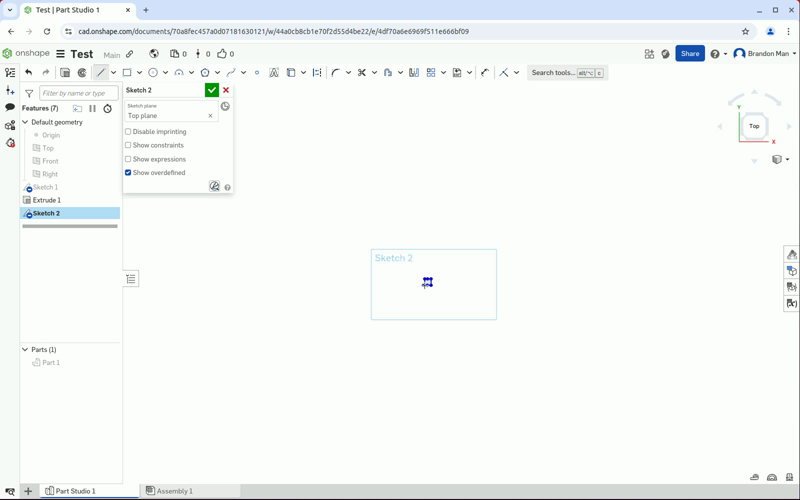
scroll(6)
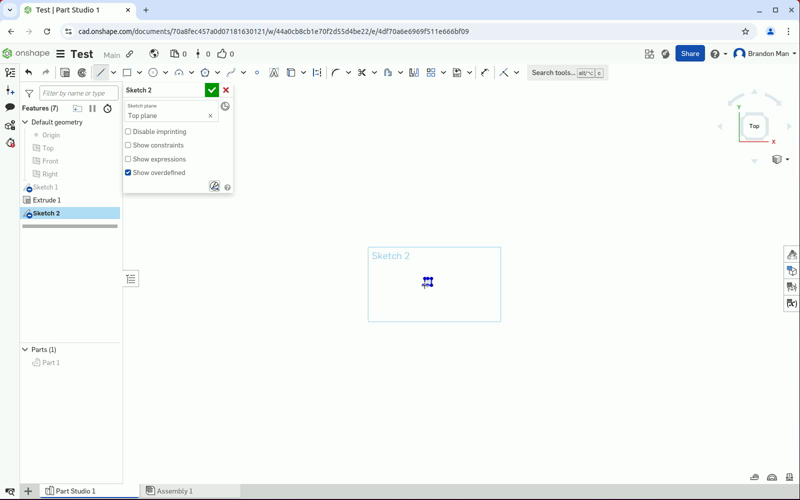
scroll(6)
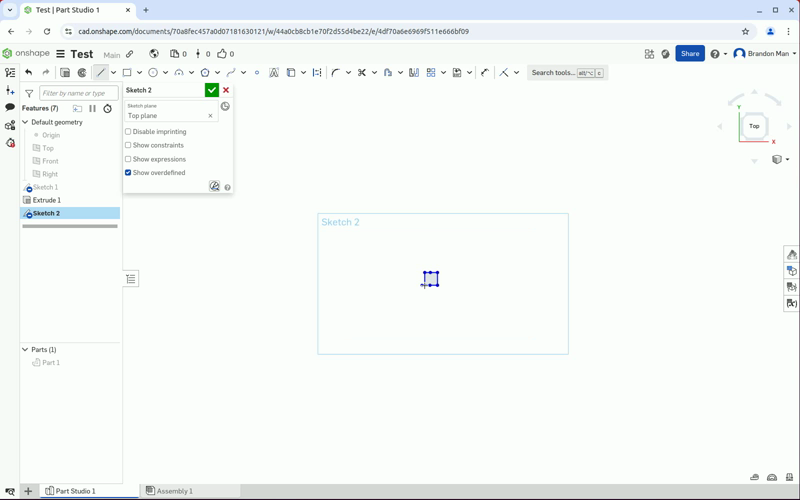
scroll(6)
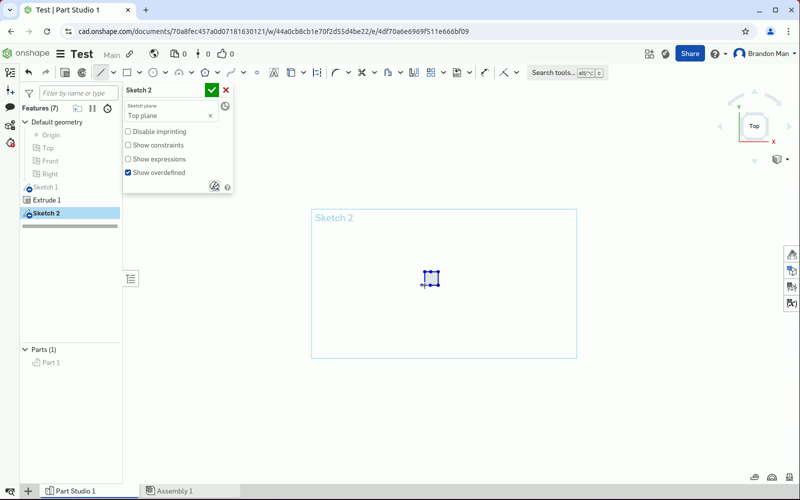
scroll(6)
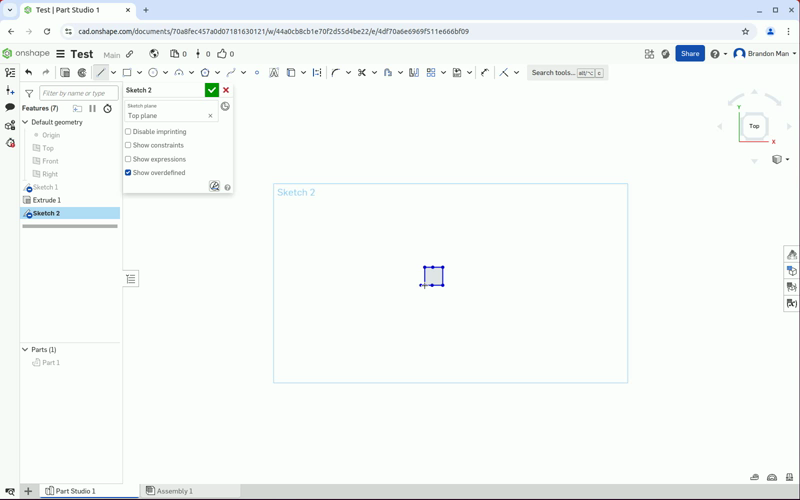
scroll(6)
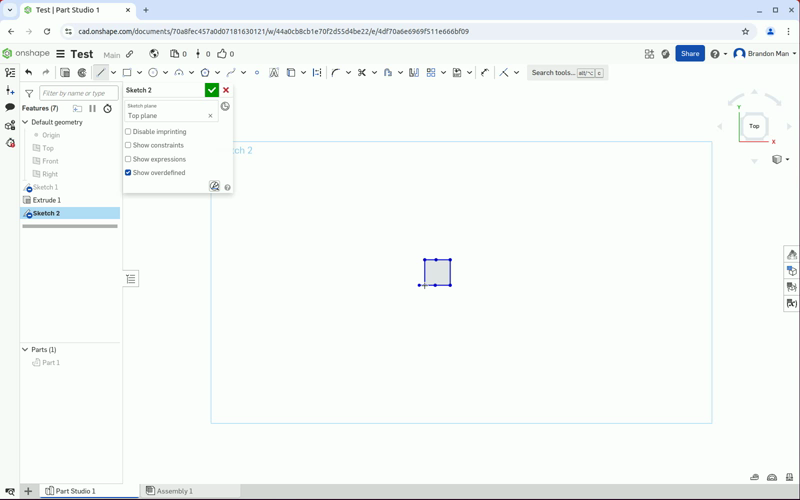
scroll(6)
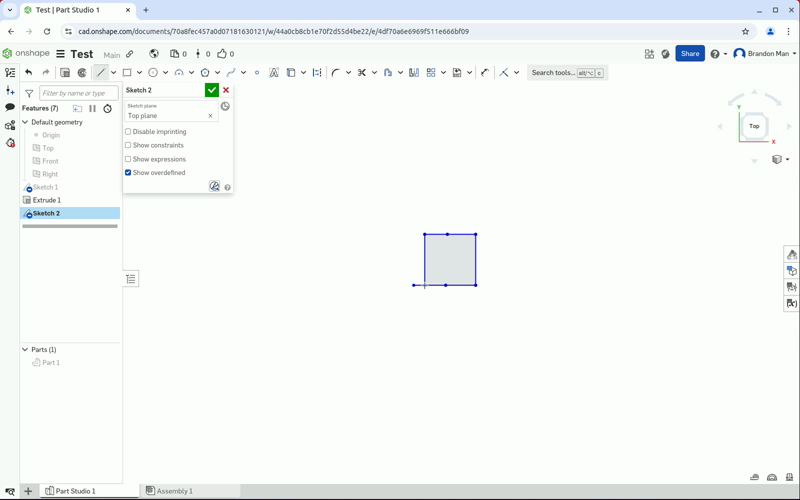
click(424, 285)
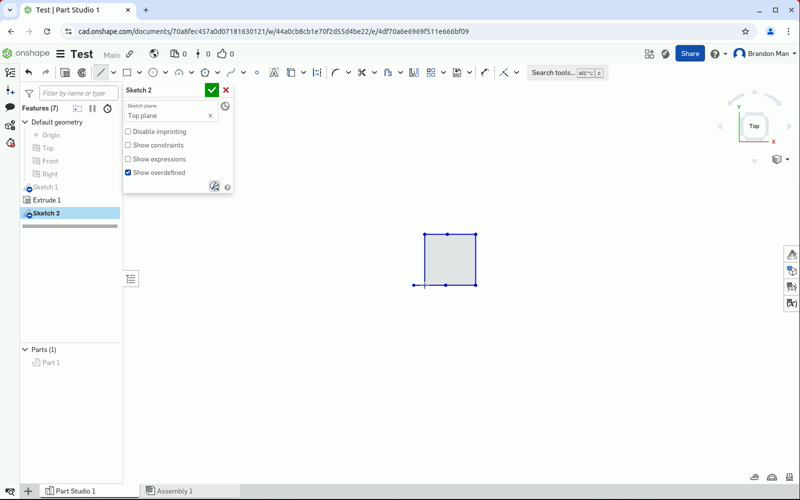
scroll(-6)
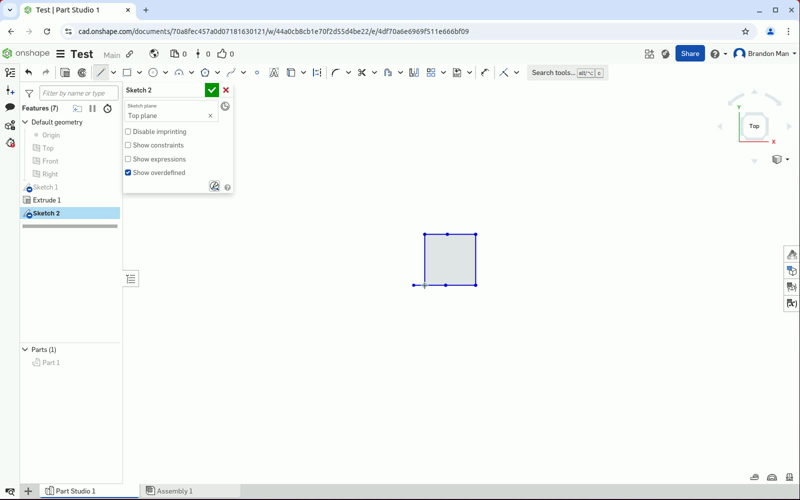
scroll(-6)
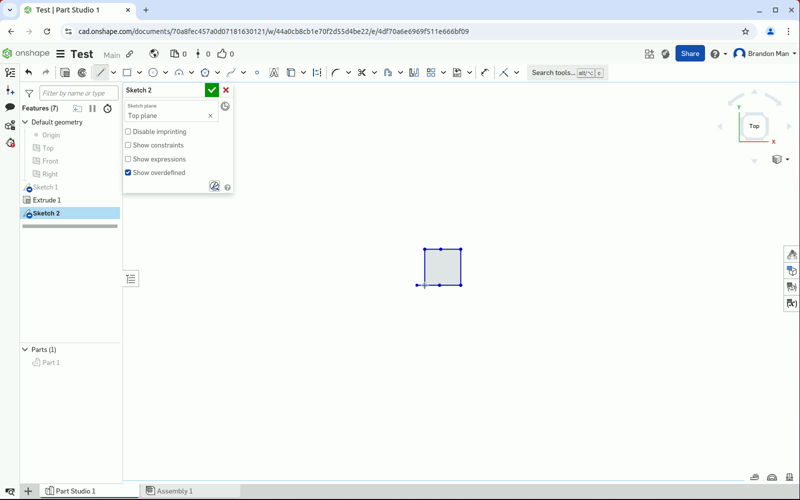
scroll(-6)
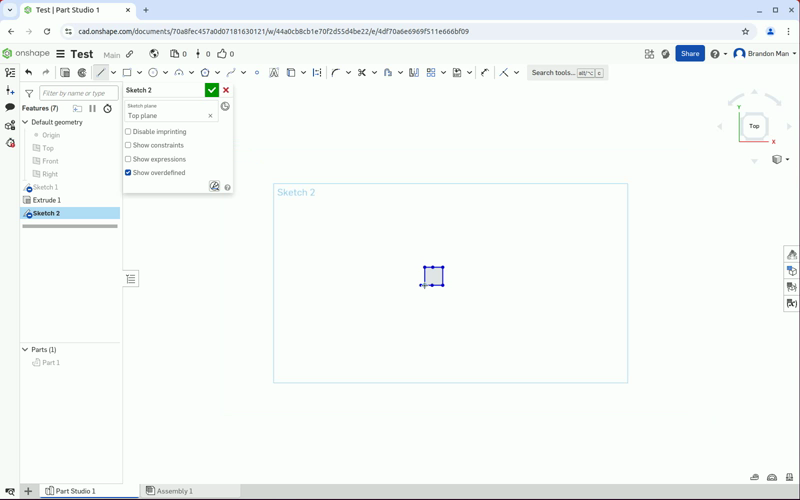
scroll(-6)
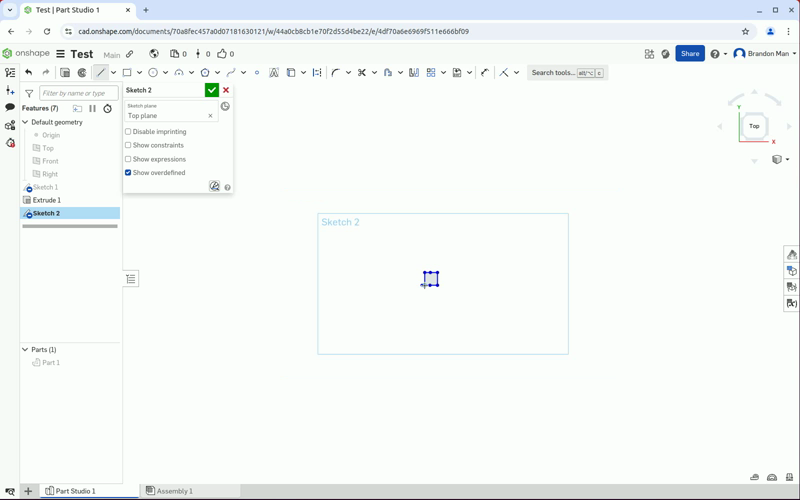
scroll(-6)
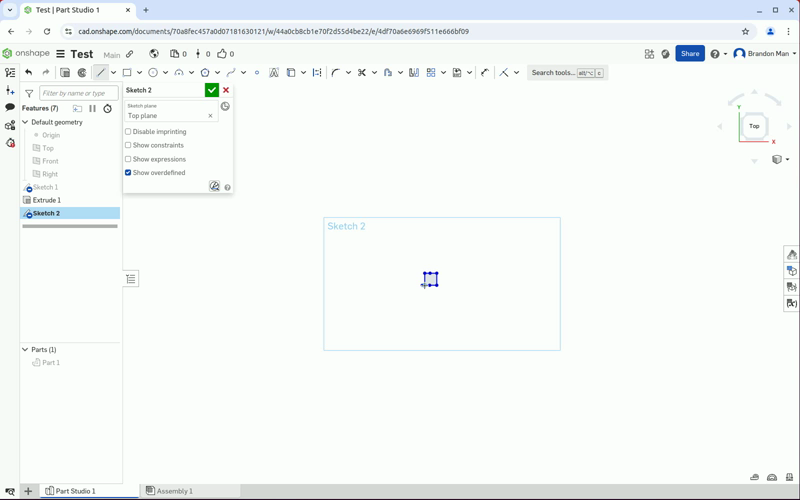
scroll(-6)
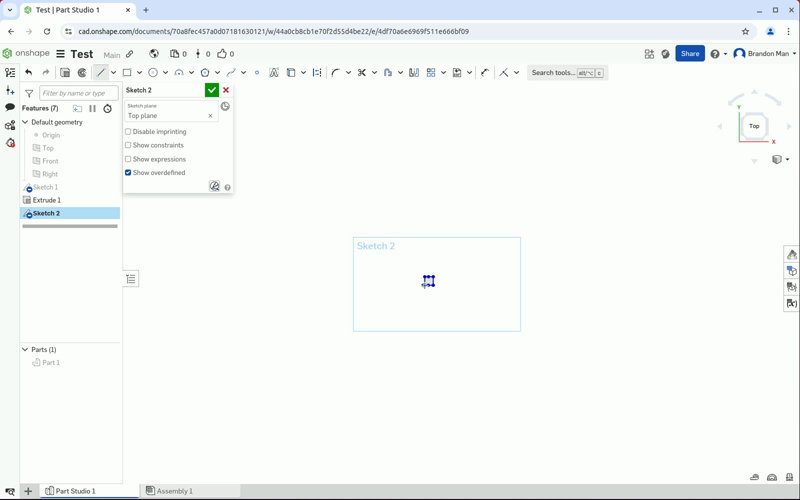
scroll(-6)
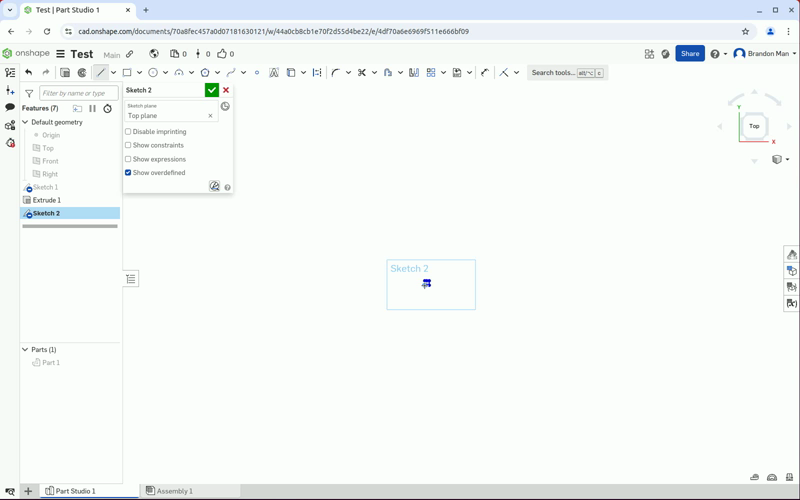
key_up(shift)
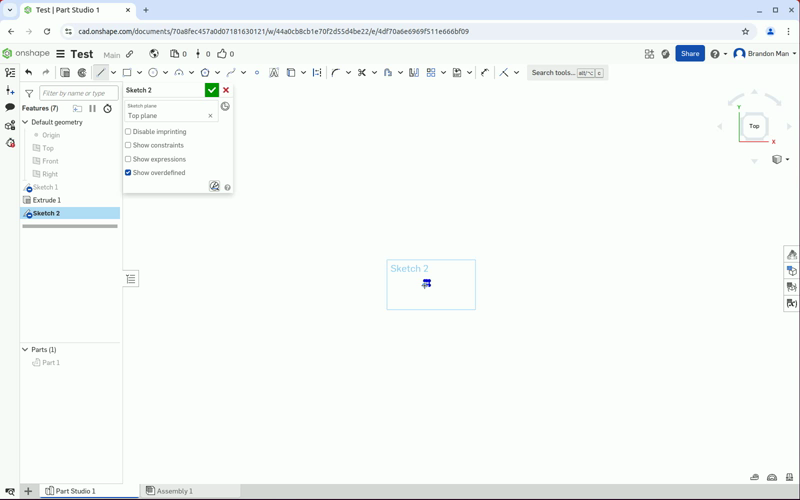
key_down(shift)
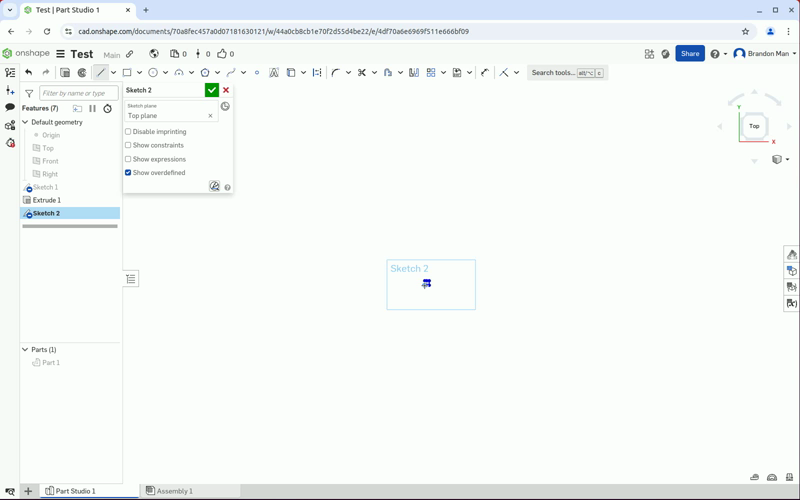
mouse_move(454, 285)
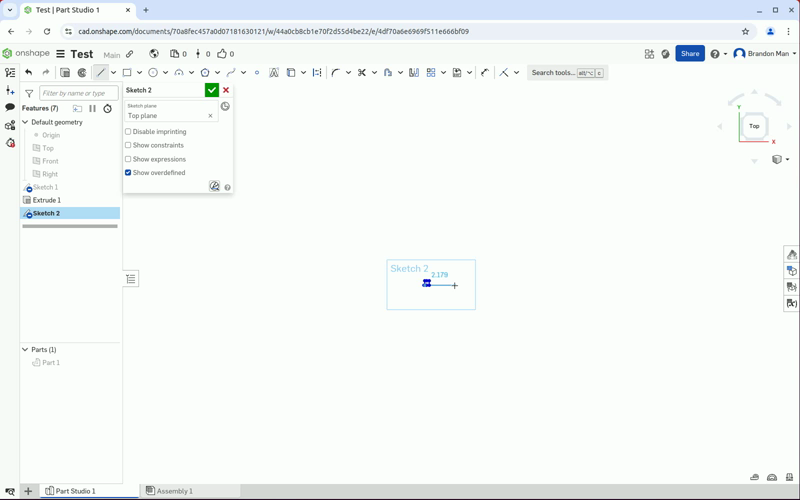
mouse_move(428, 285)
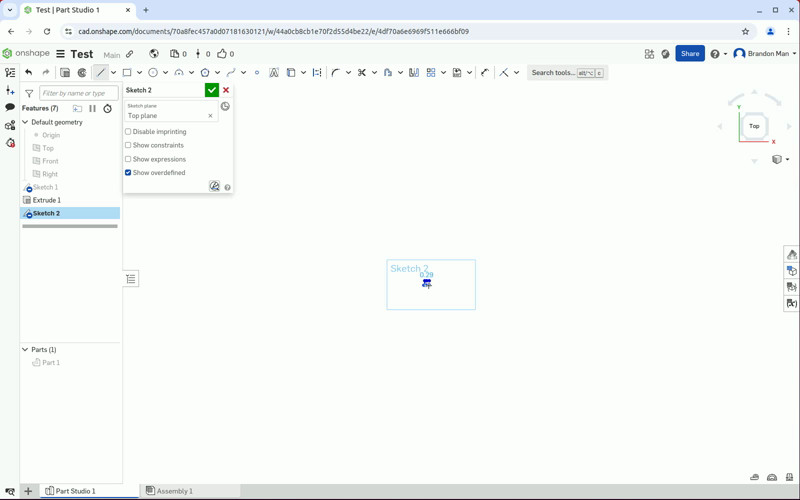
scroll(6)
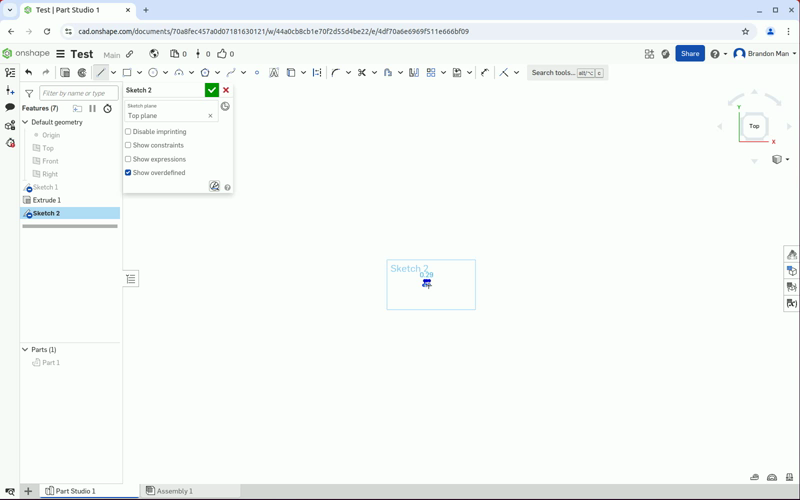
scroll(6)
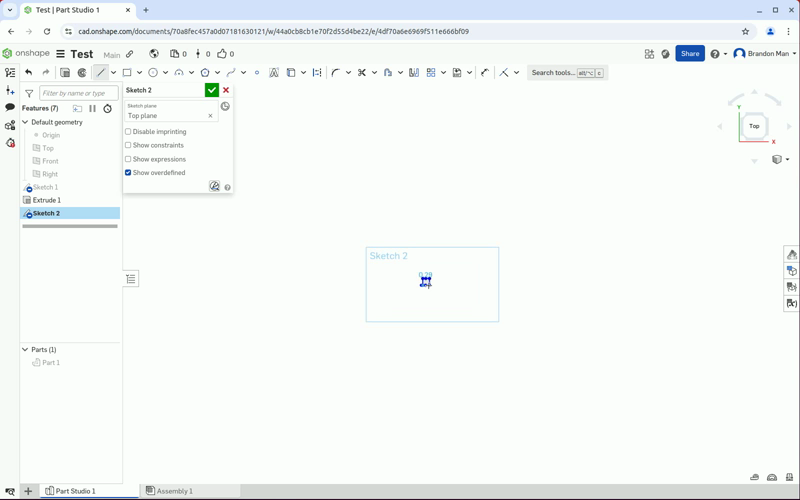
scroll(6)
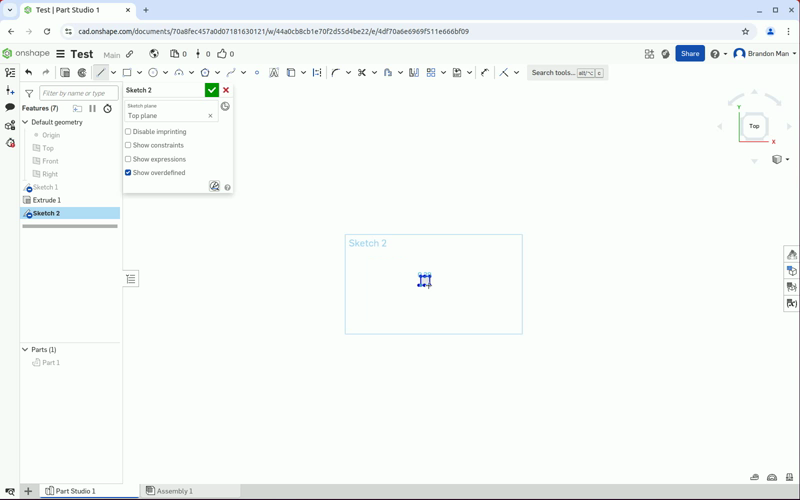
scroll(6)
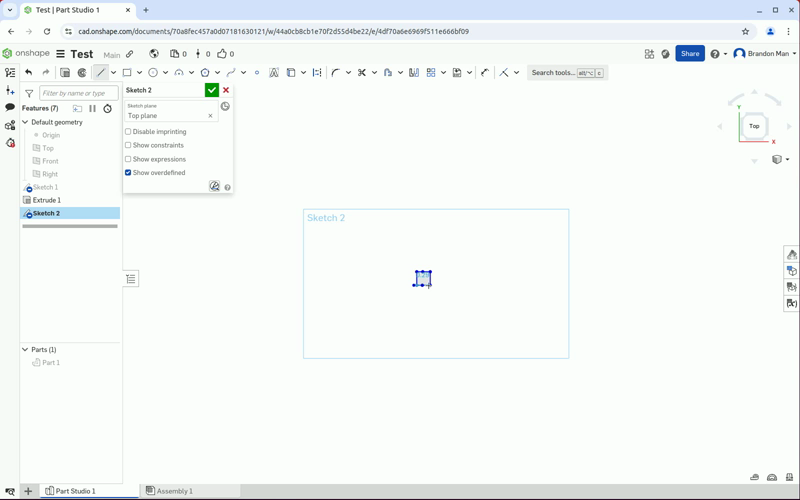
scroll(6)
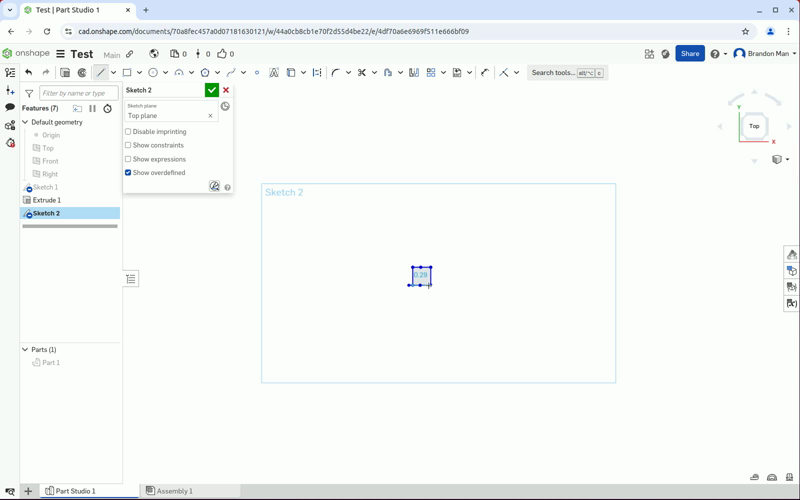
scroll(6)
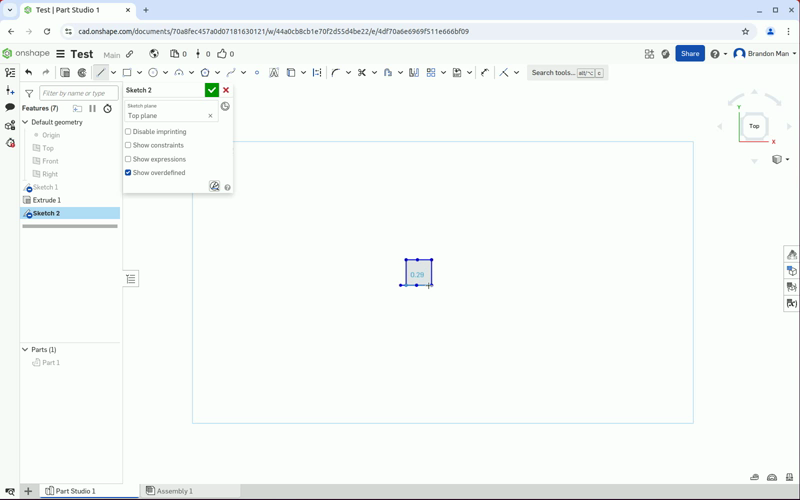
scroll(6)
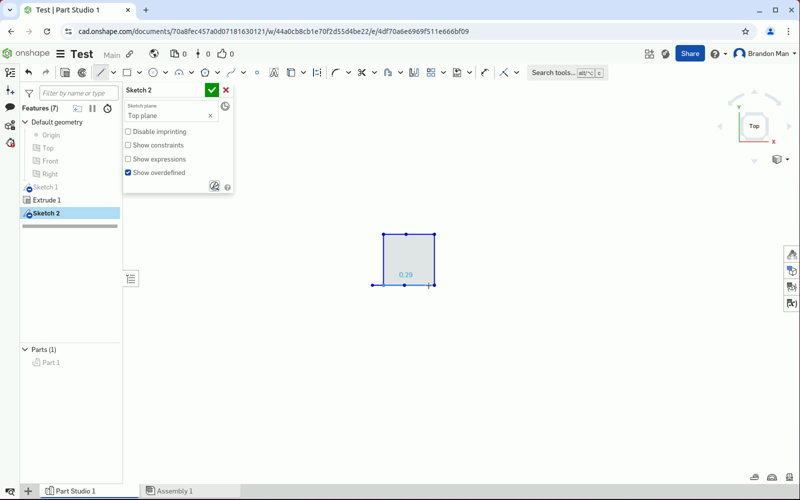
click(428, 285)
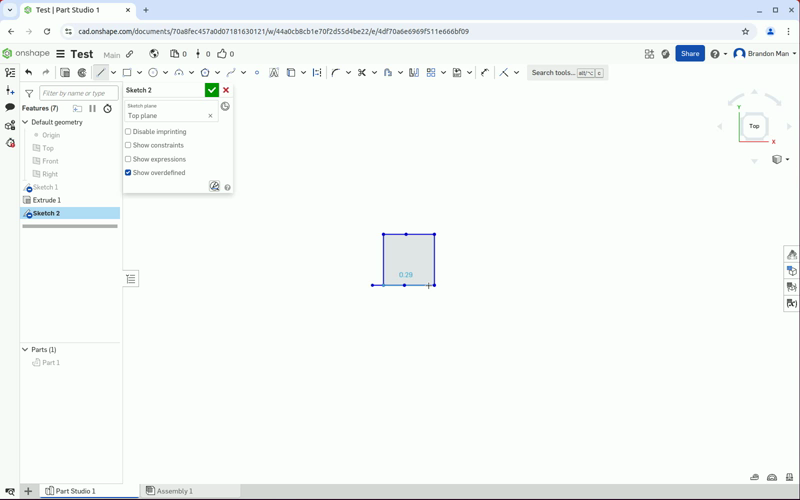
scroll(-6)
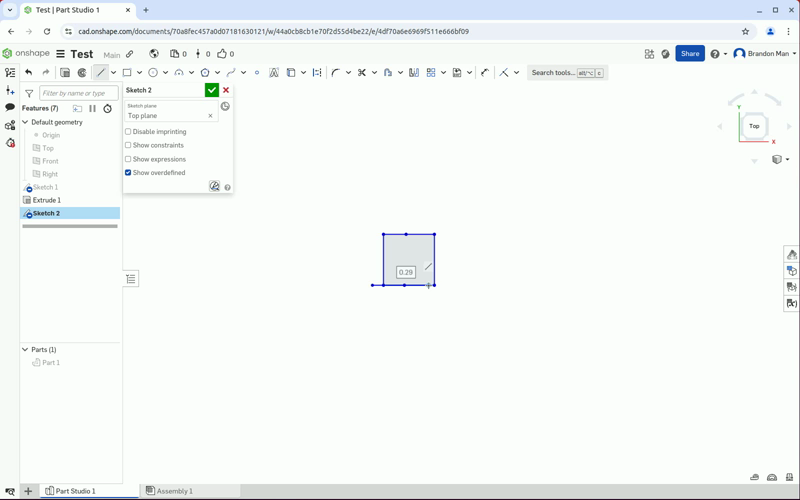
scroll(-6)
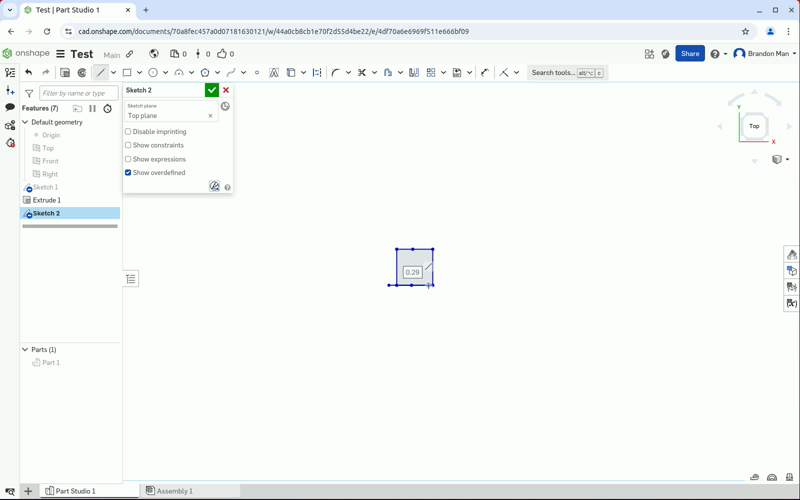
scroll(-6)
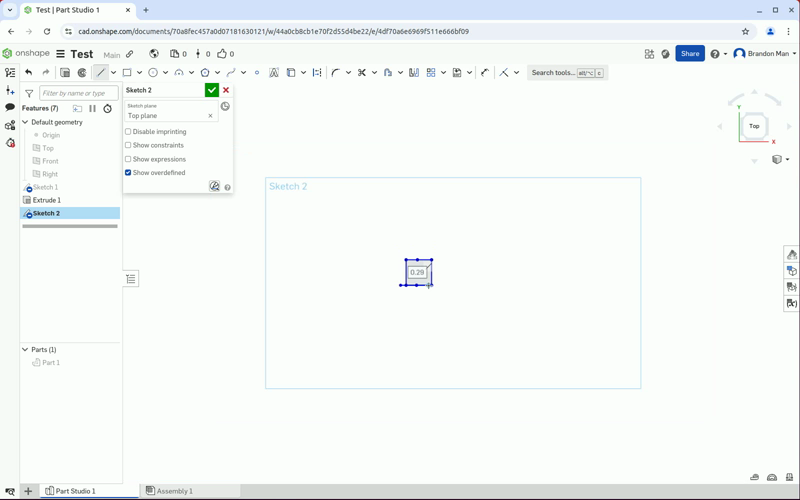
scroll(-6)
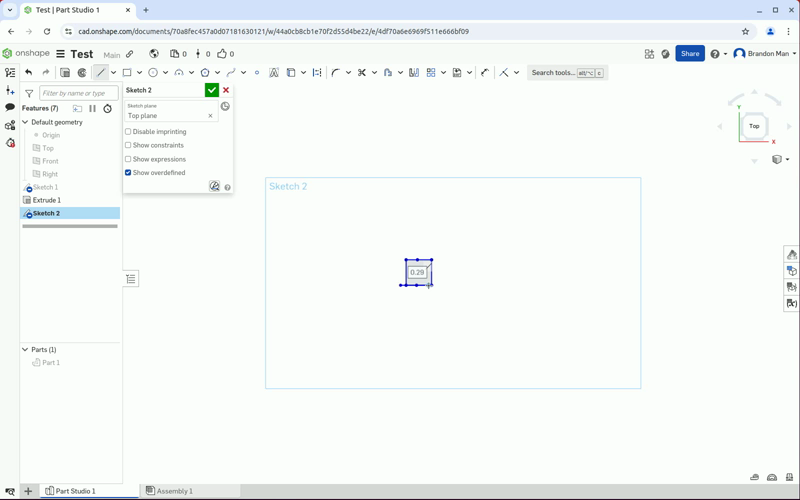
scroll(-6)
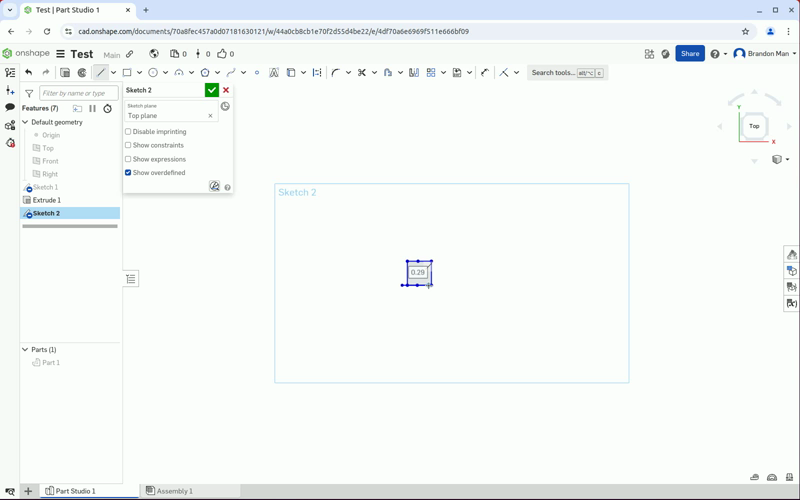
scroll(-6)
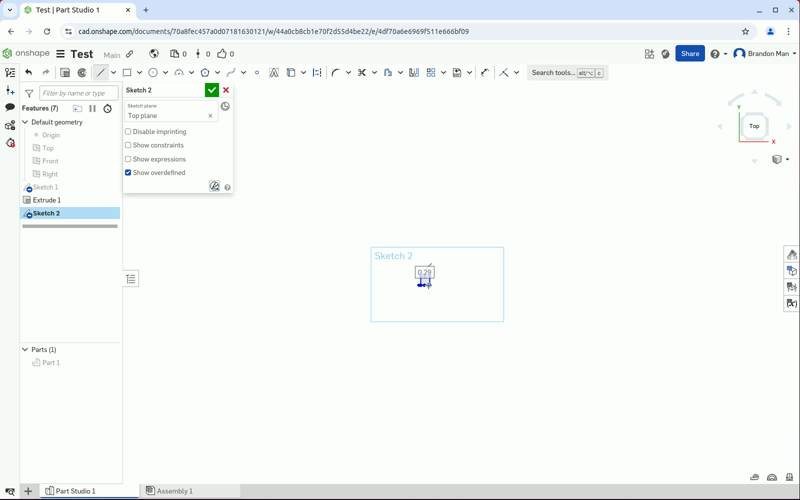
scroll(-6)
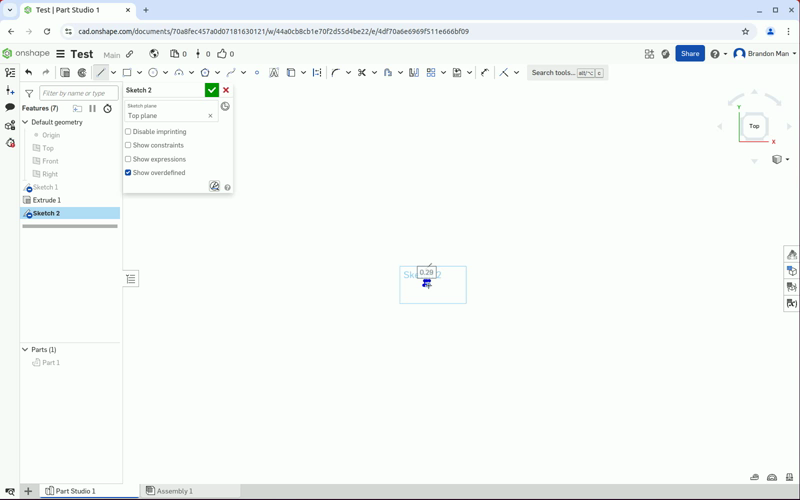
key_up(shift)
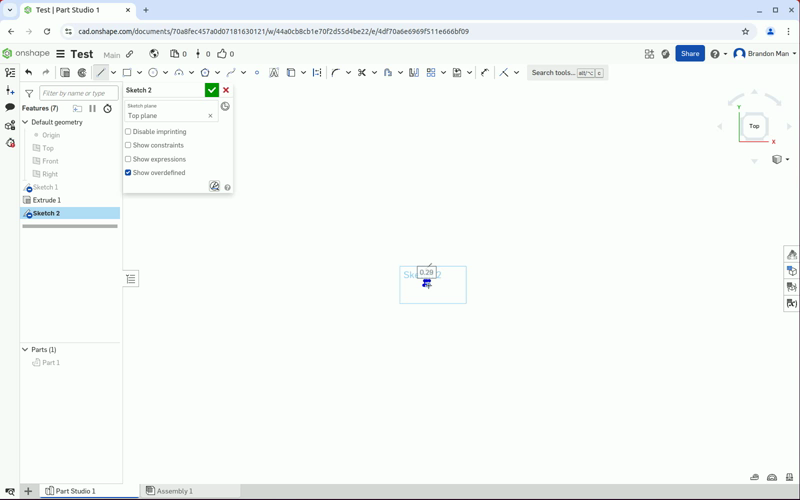
key_down(shift)
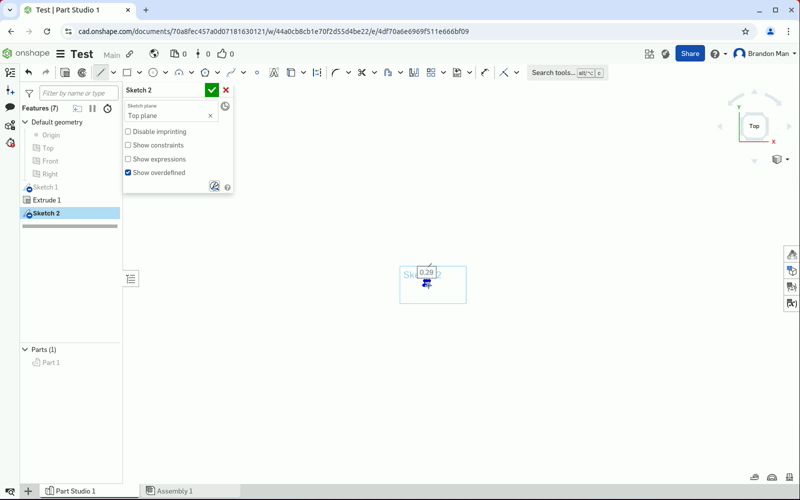
mouse_move(458, 285)
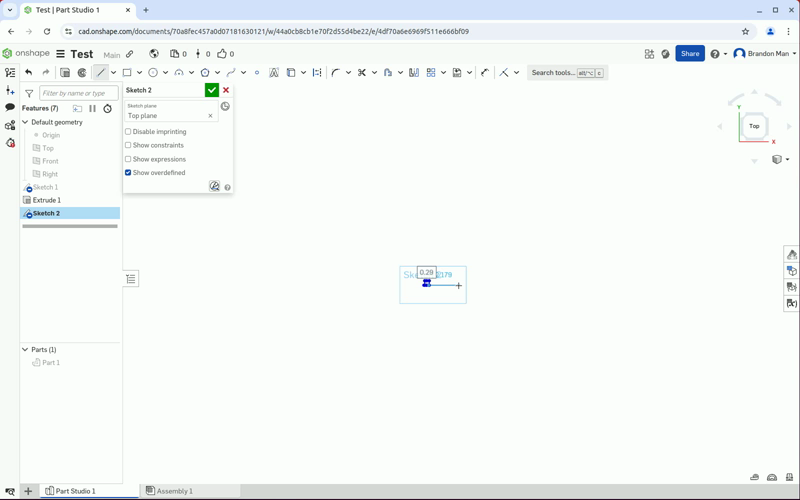
mouse_move(428, 281)
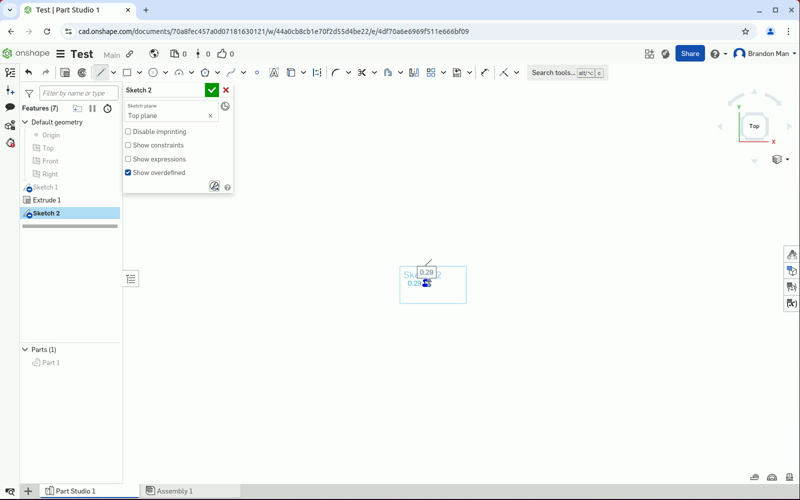
scroll(6)
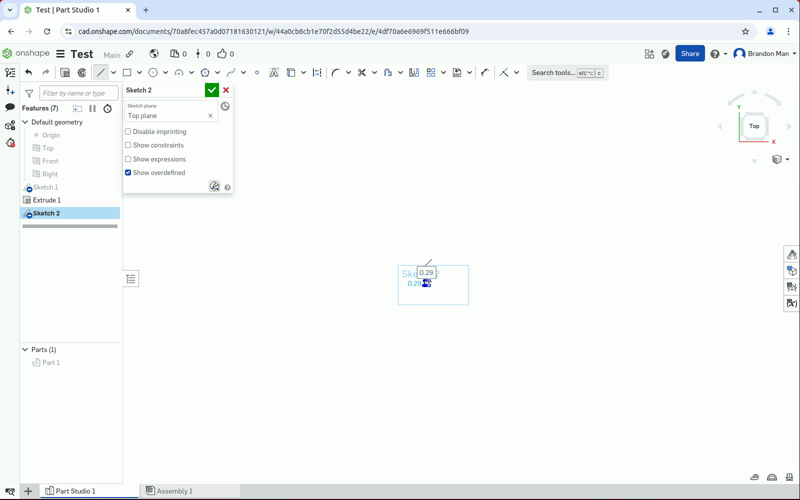
scroll(6)
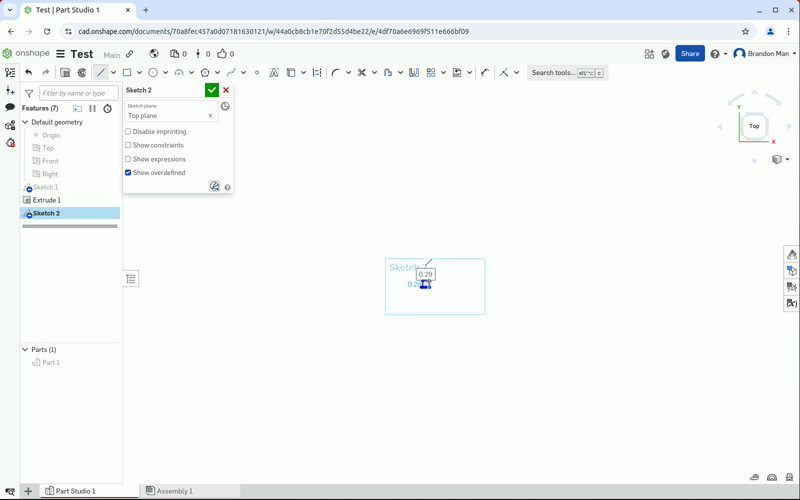
scroll(6)
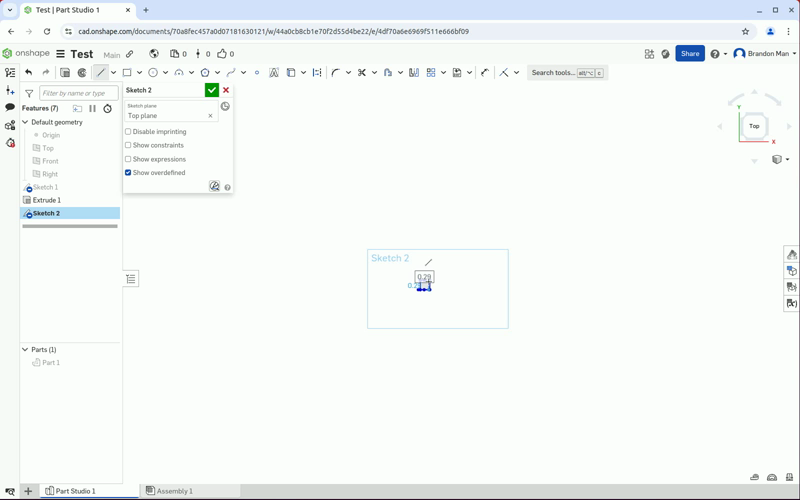
scroll(6)
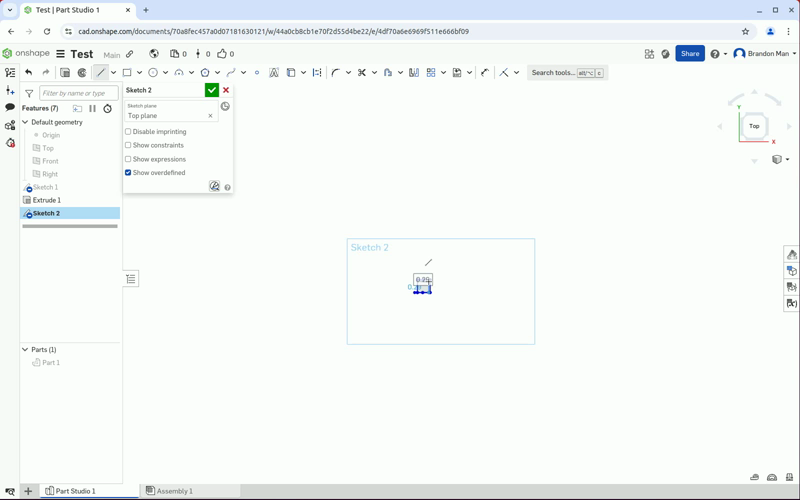
scroll(6)
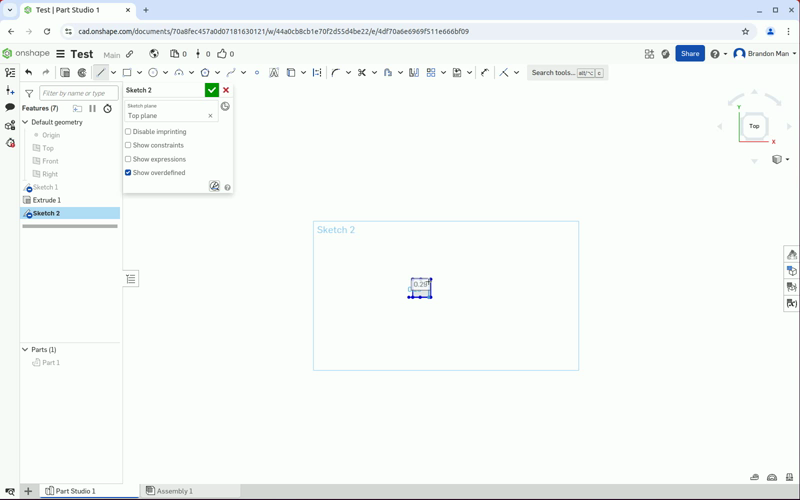
scroll(6)
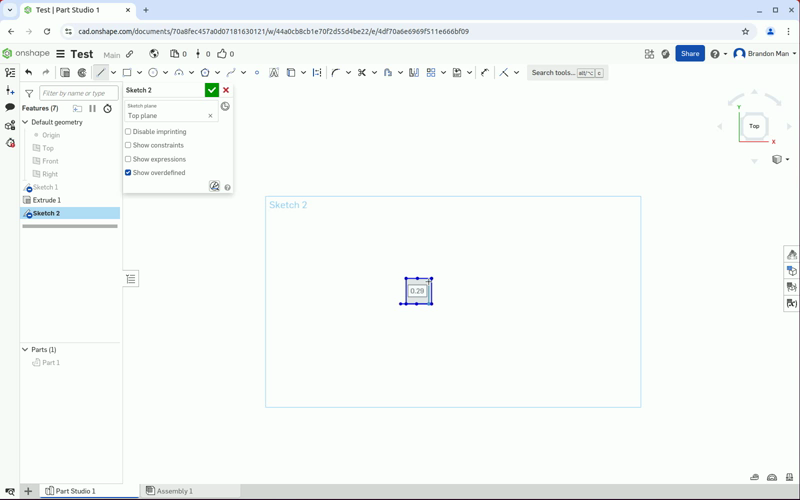
scroll(6)
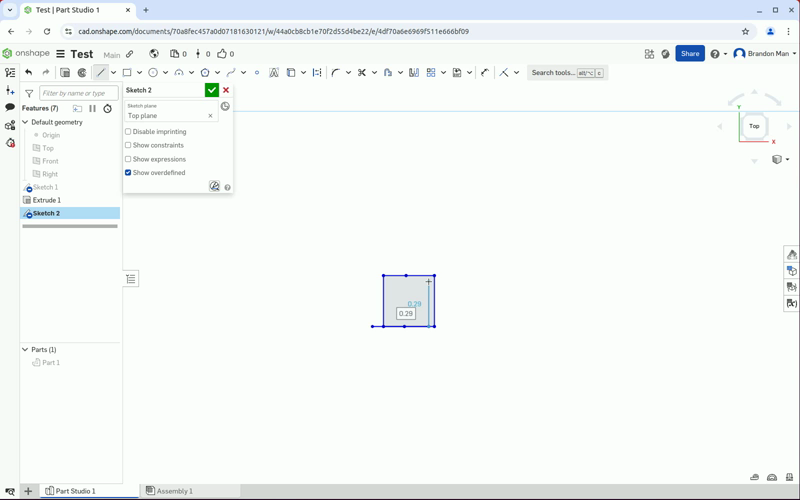
click(428, 281)
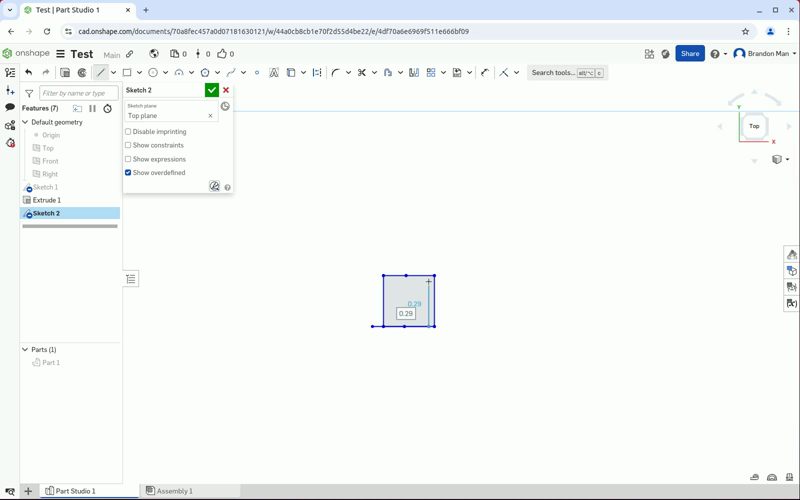
scroll(-6)
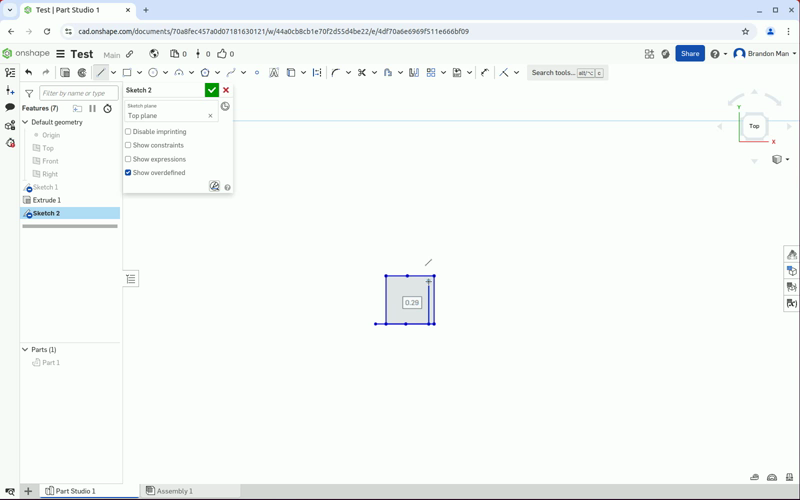
scroll(-6)
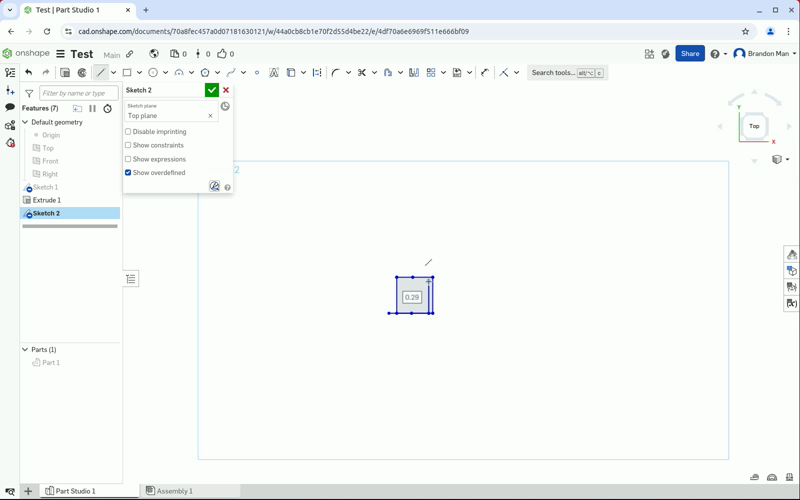
scroll(-6)
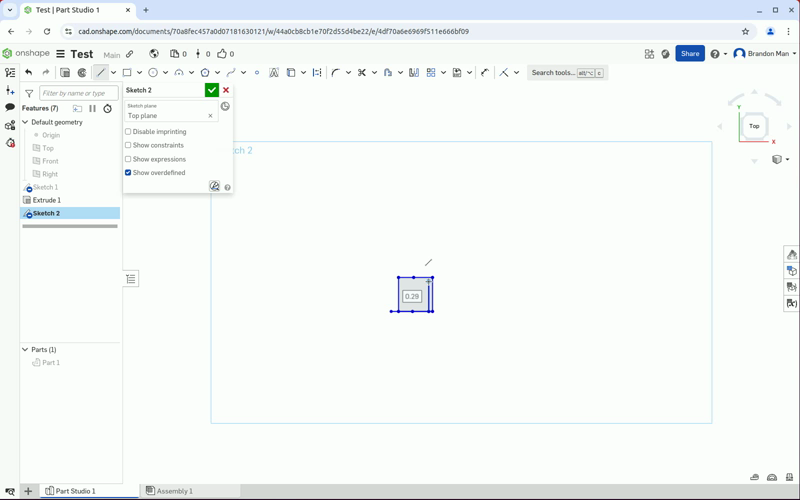
scroll(-6)
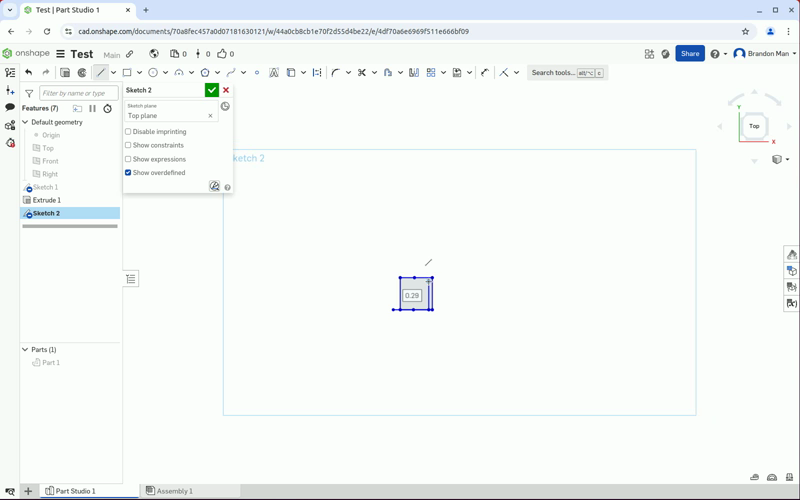
scroll(-6)
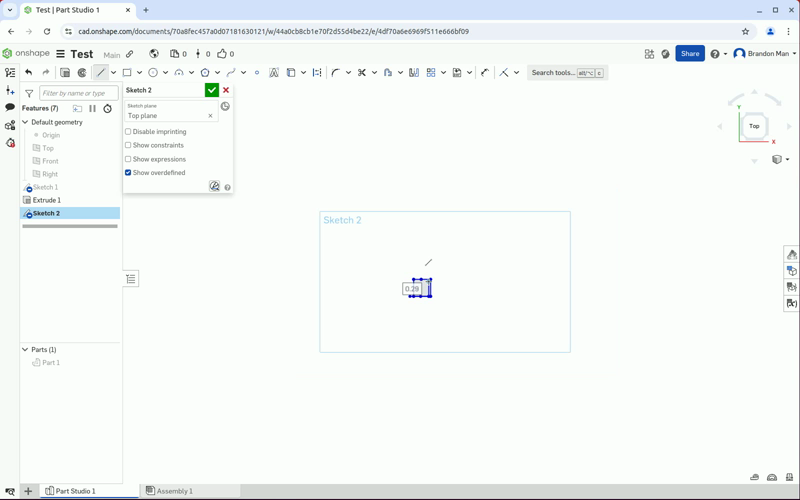
scroll(-6)
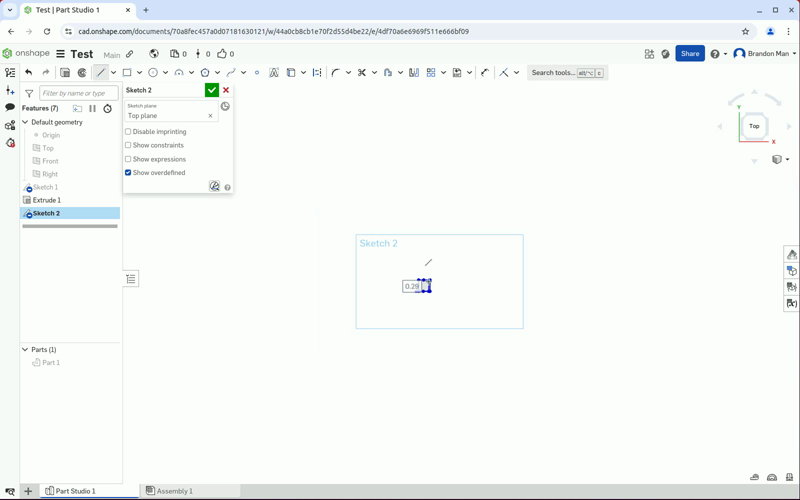
scroll(-6)
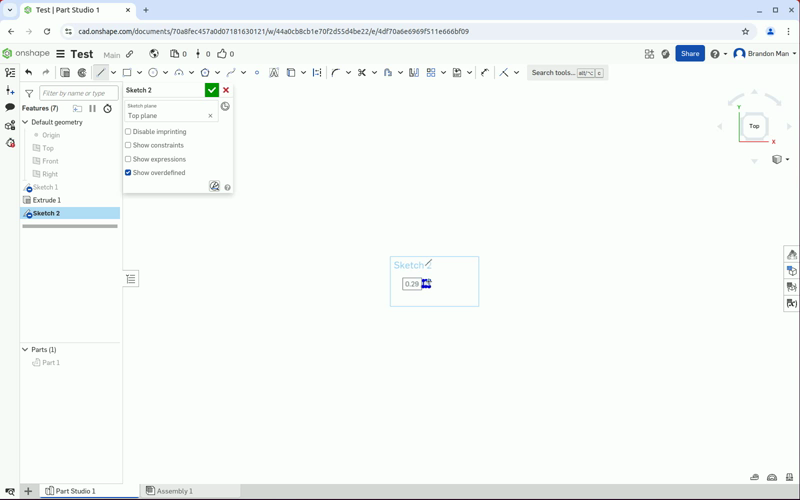
key_up(shift)
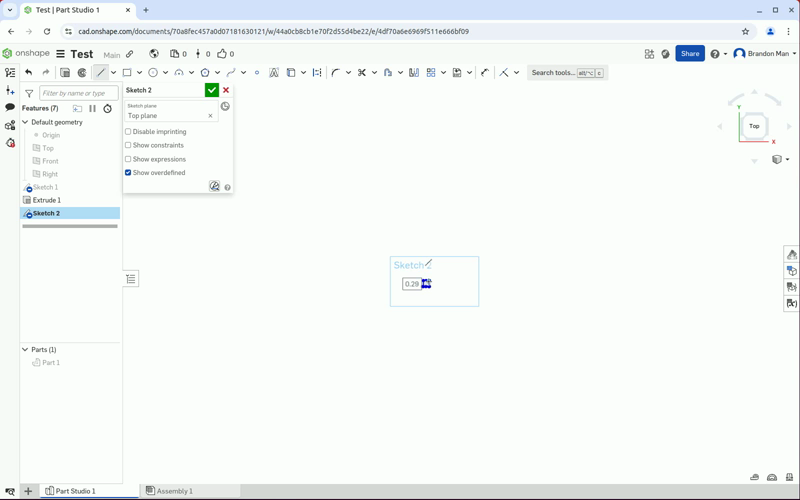
key_down(shift)
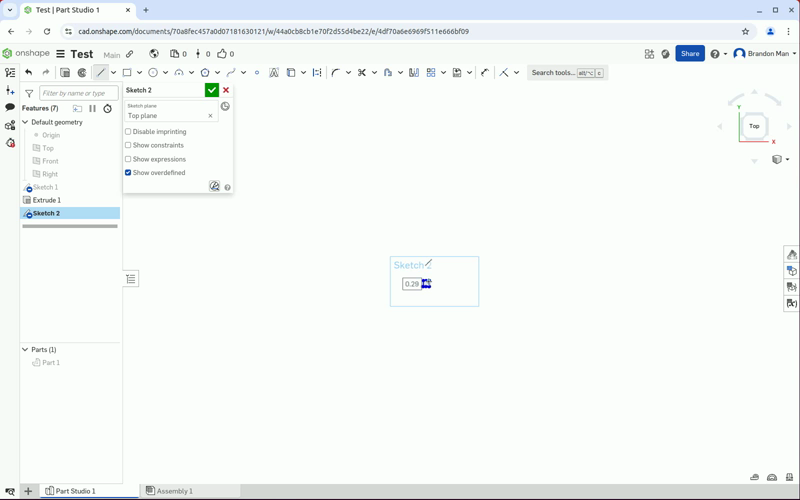
mouse_move(458, 281)
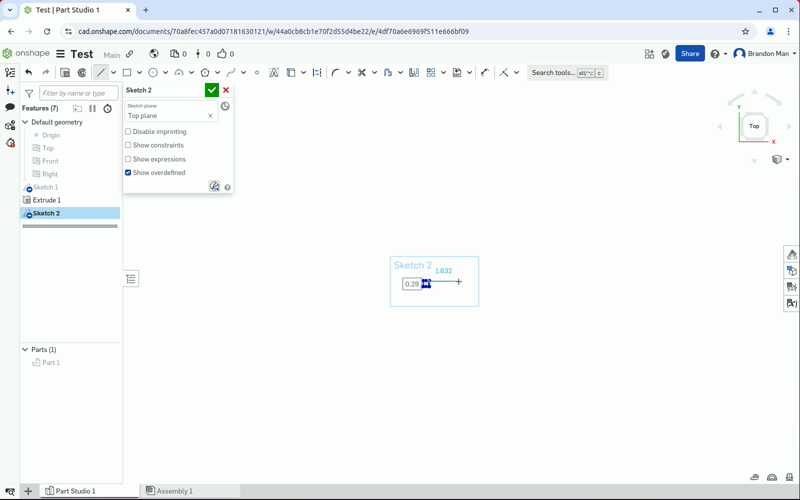
mouse_move(424, 281)
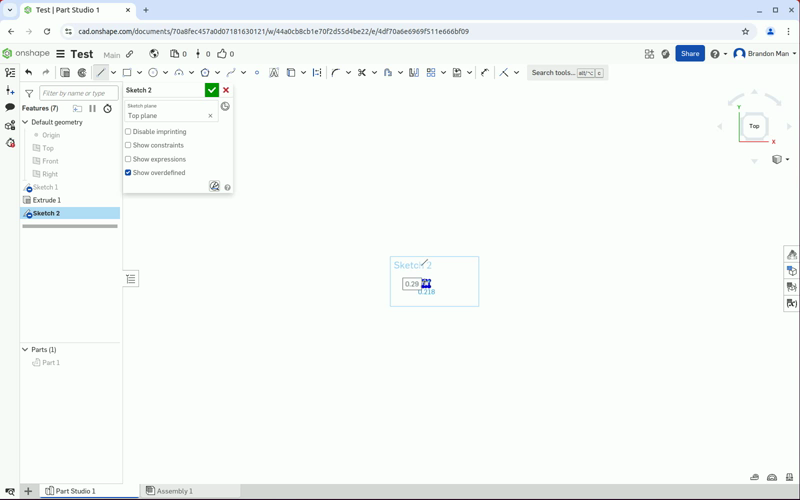
scroll(6)
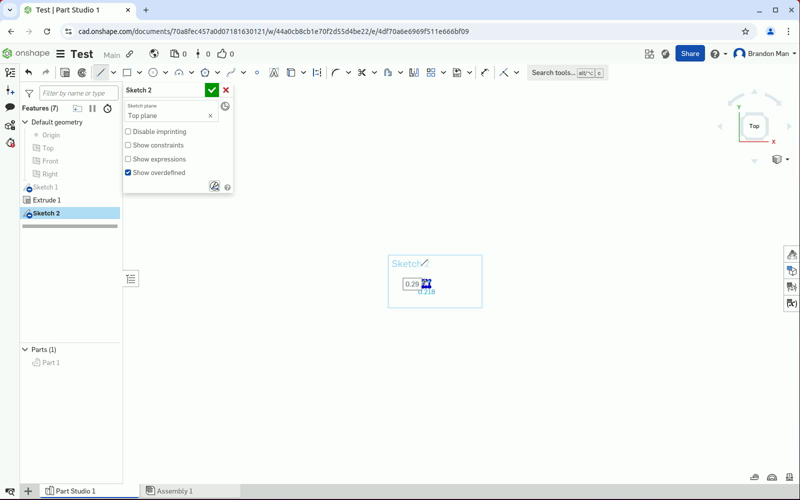
scroll(6)
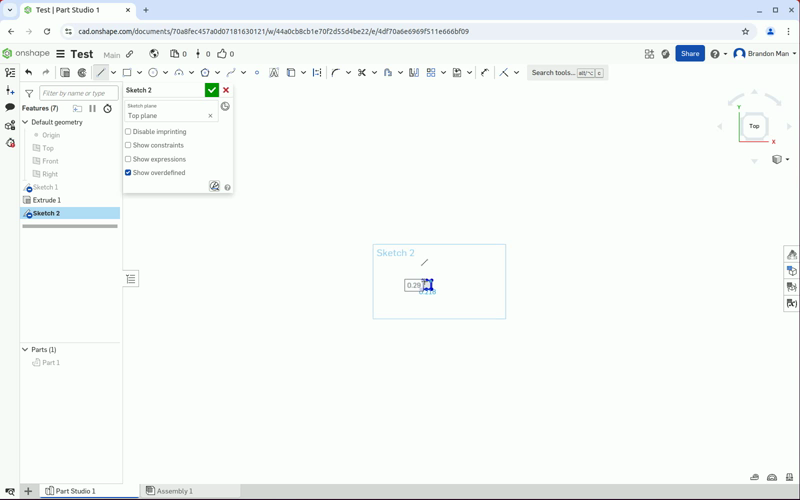
scroll(6)
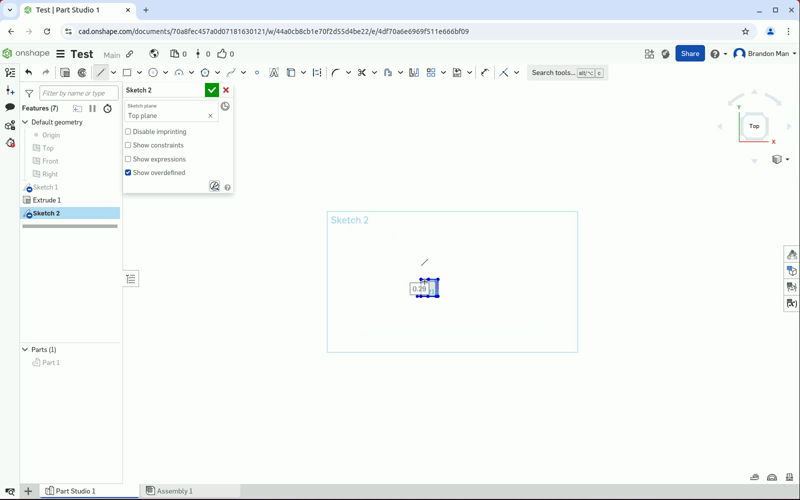
scroll(6)
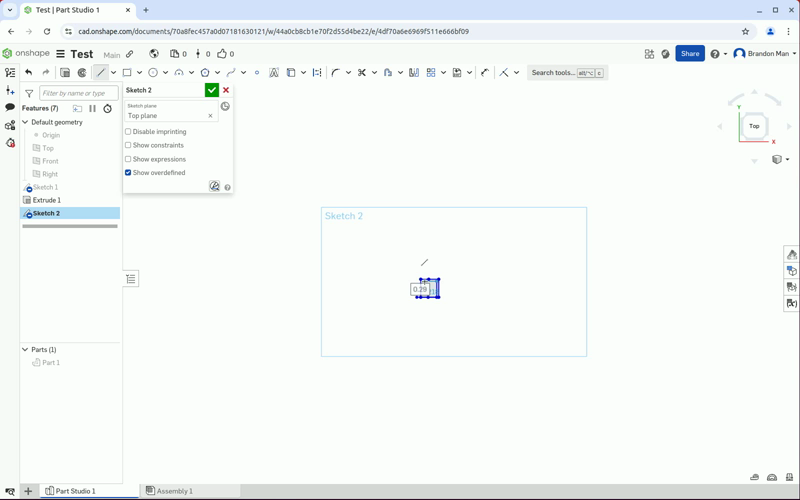
scroll(6)
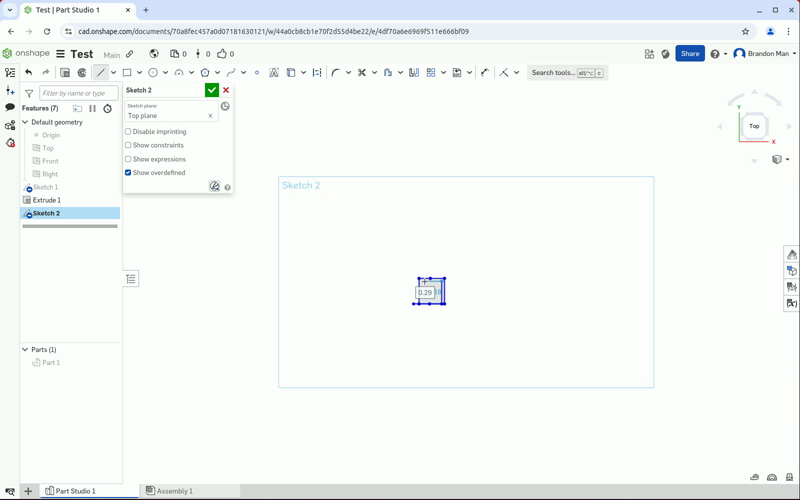
scroll(6)
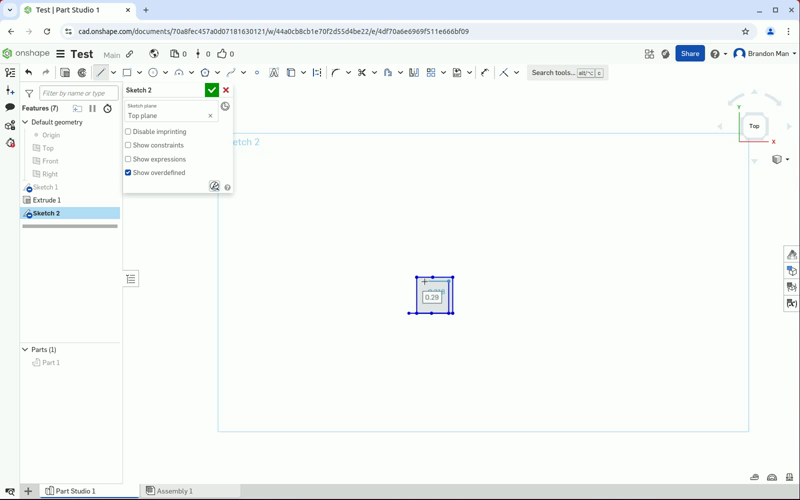
scroll(6)
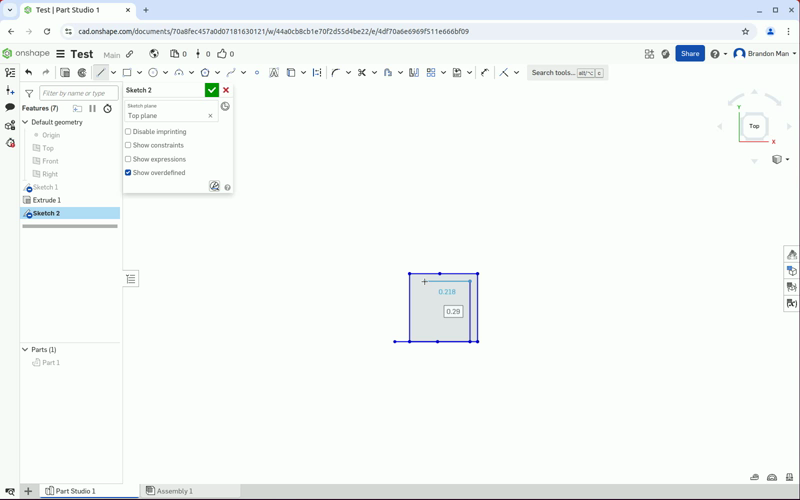
click(424, 281)
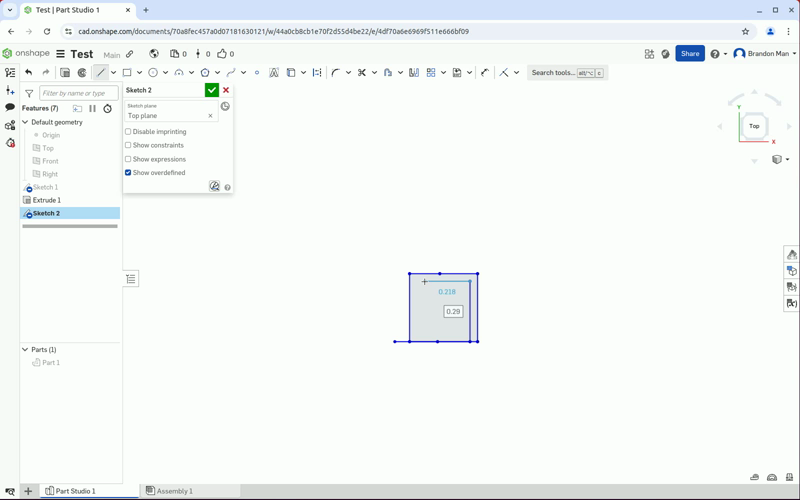
scroll(-6)
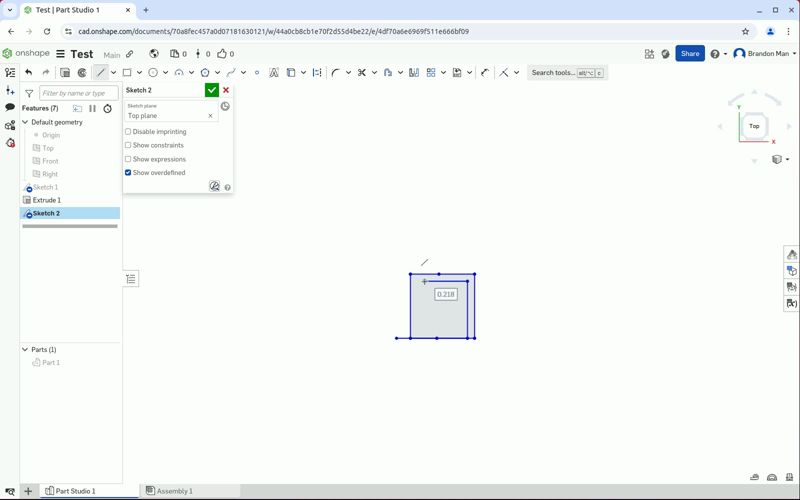
scroll(-6)
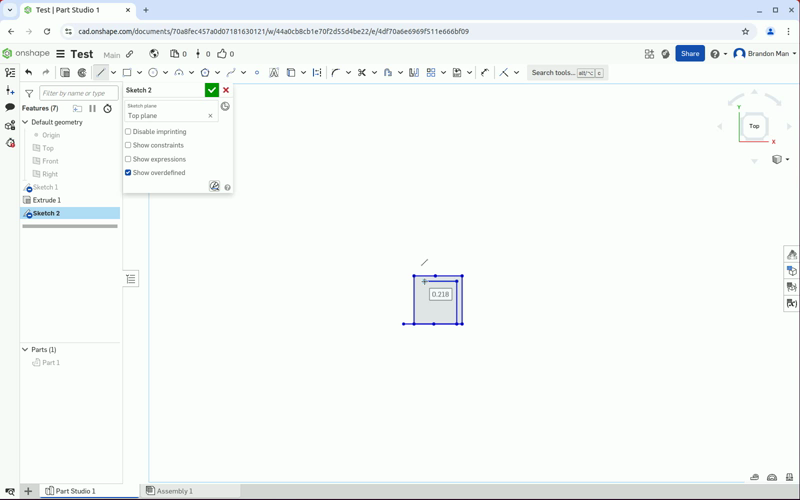
scroll(-6)
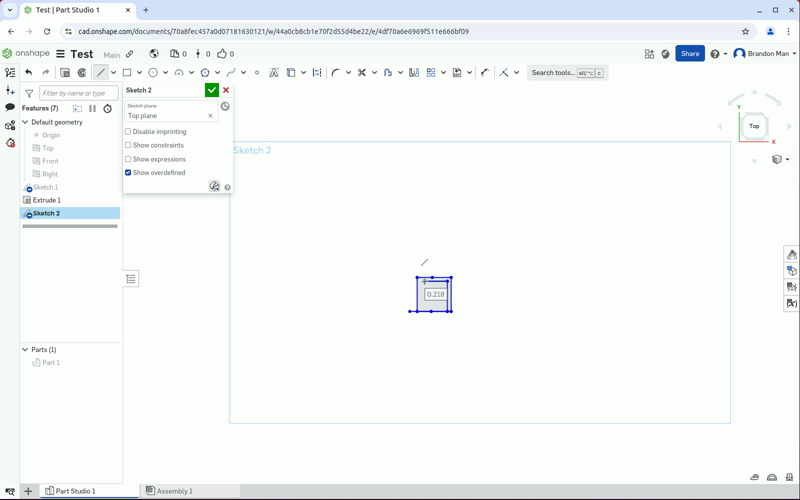
scroll(-6)
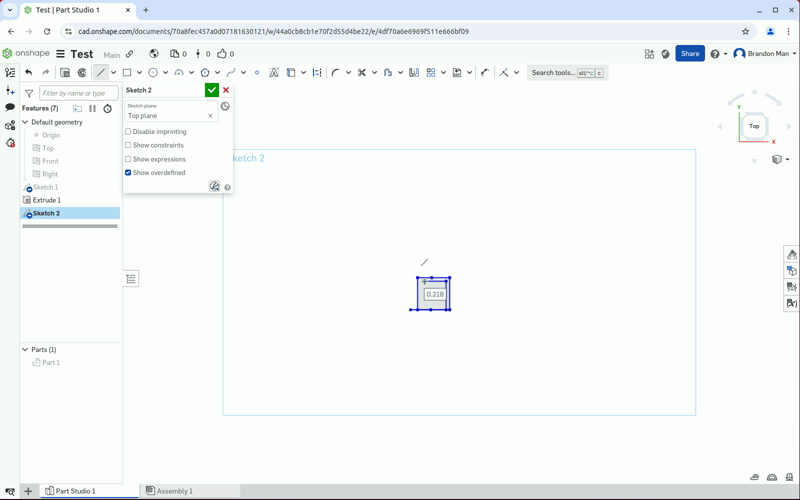
scroll(-6)
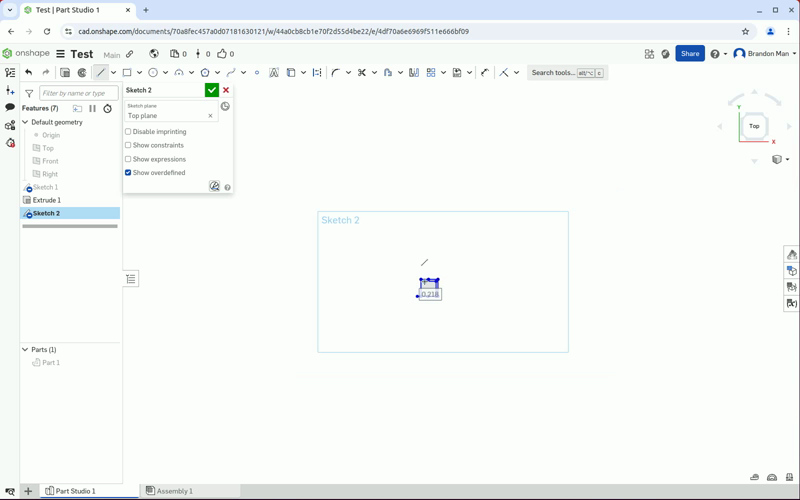
scroll(-6)
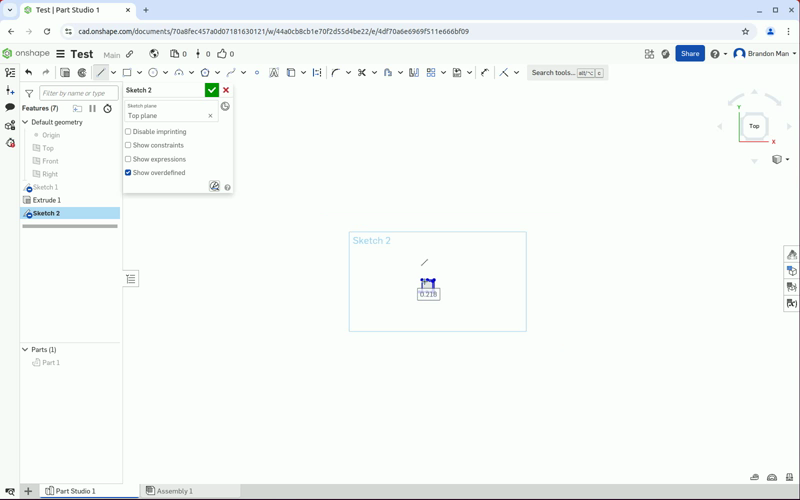
scroll(-6)
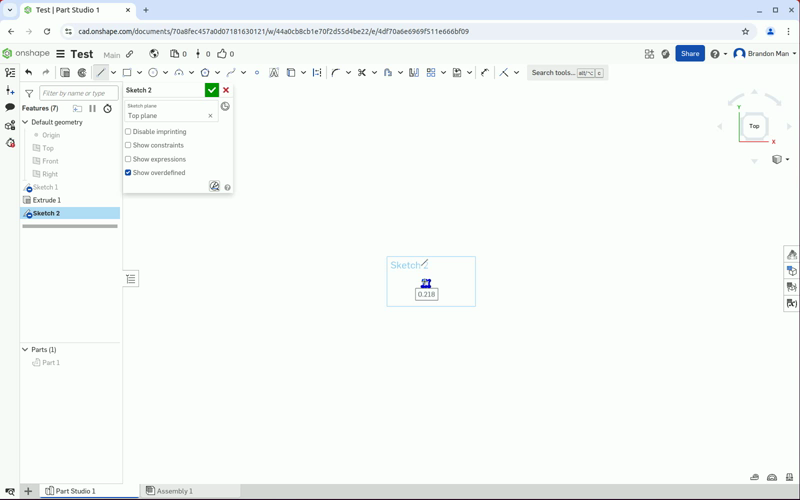
key_up(shift)
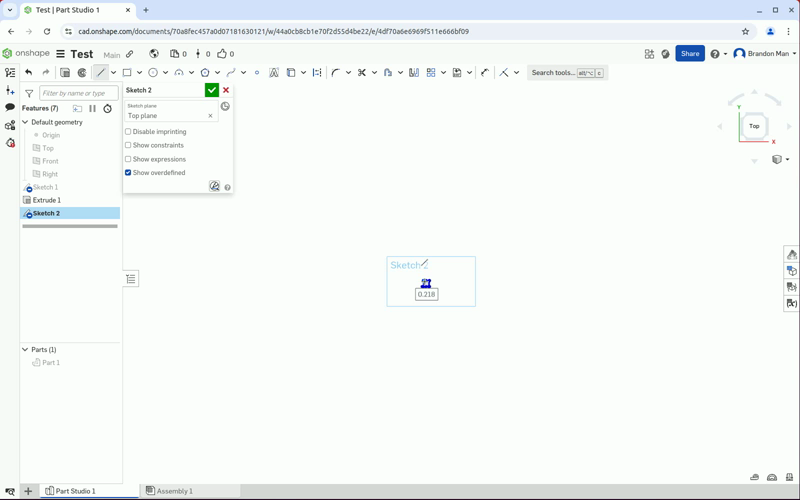
mouse_move(454, 281)
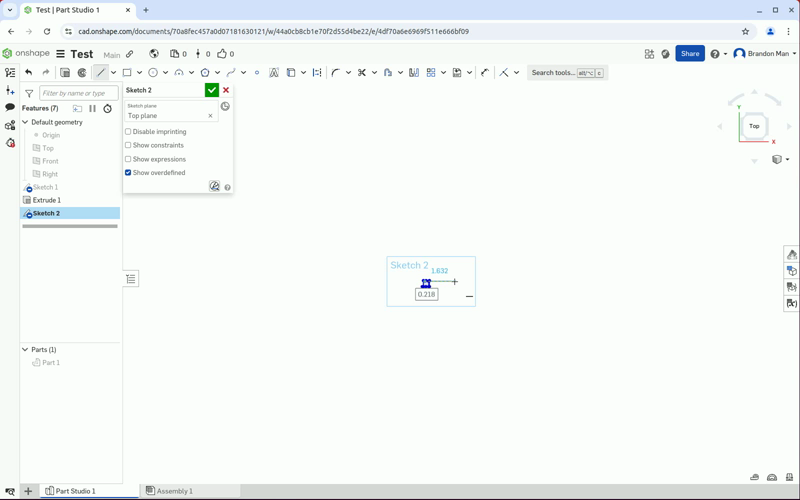
key_down(shift)
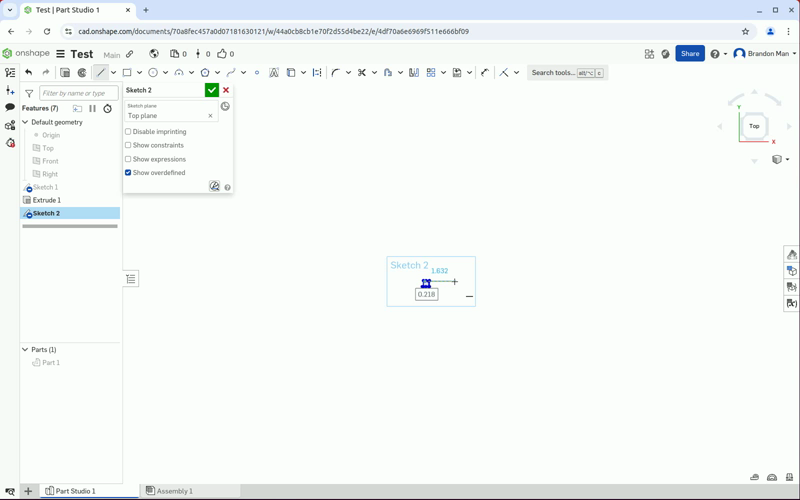
mouse_move(424, 285)
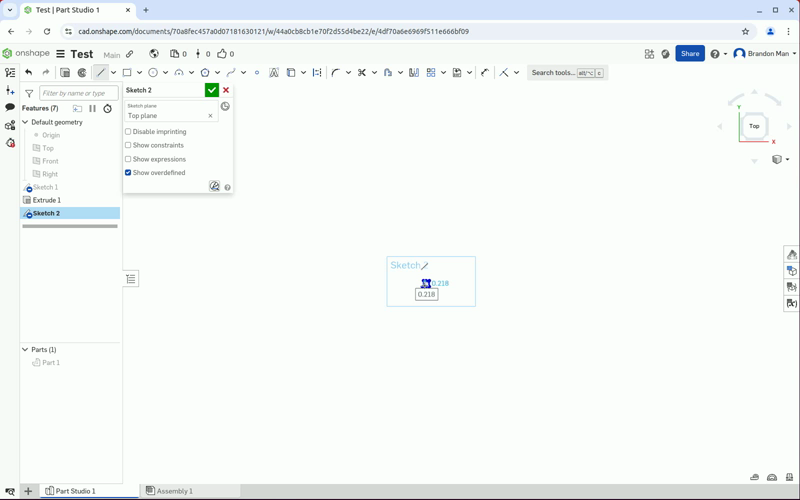
scroll(6)
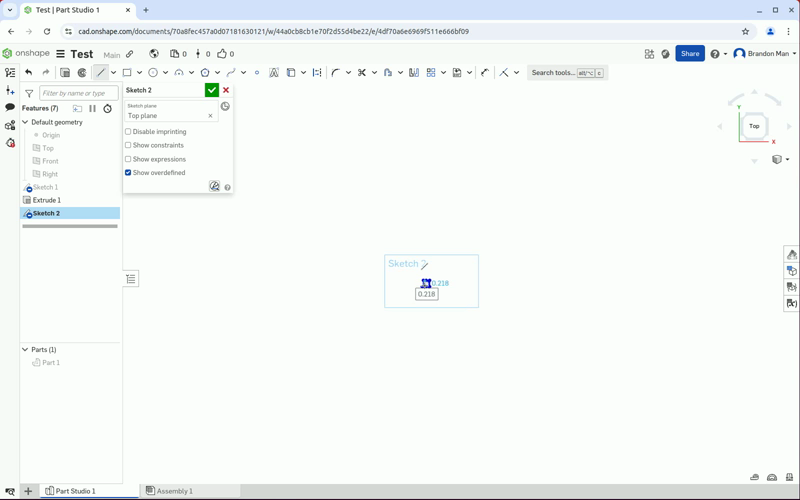
scroll(6)
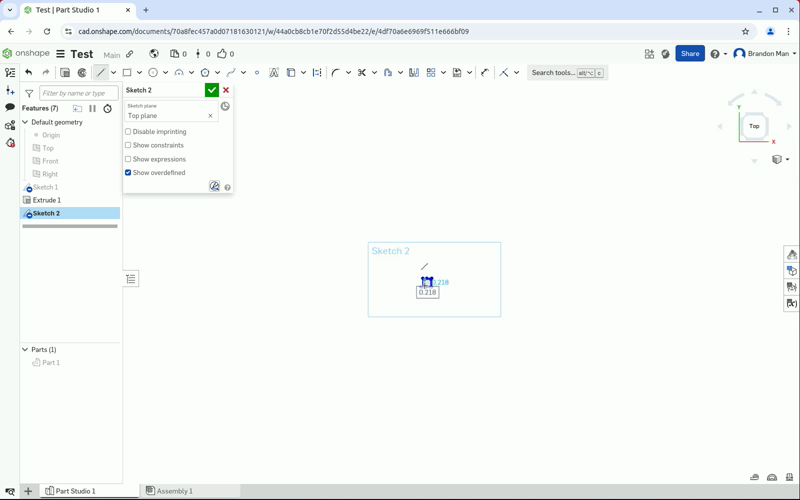
scroll(6)
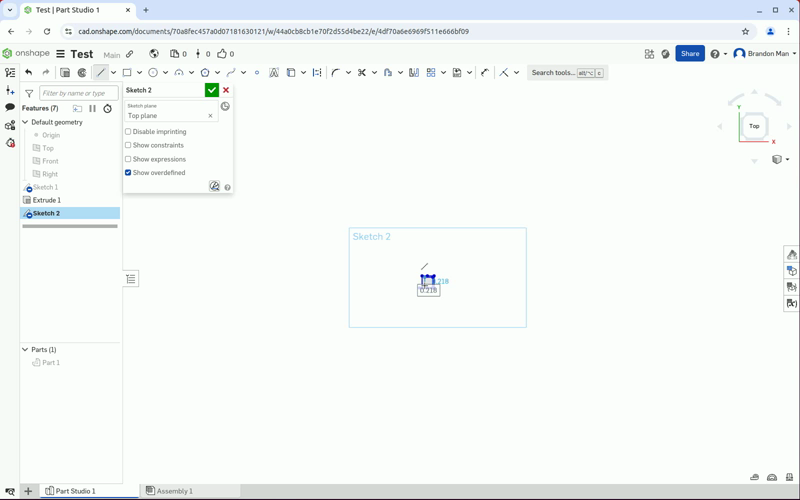
scroll(6)
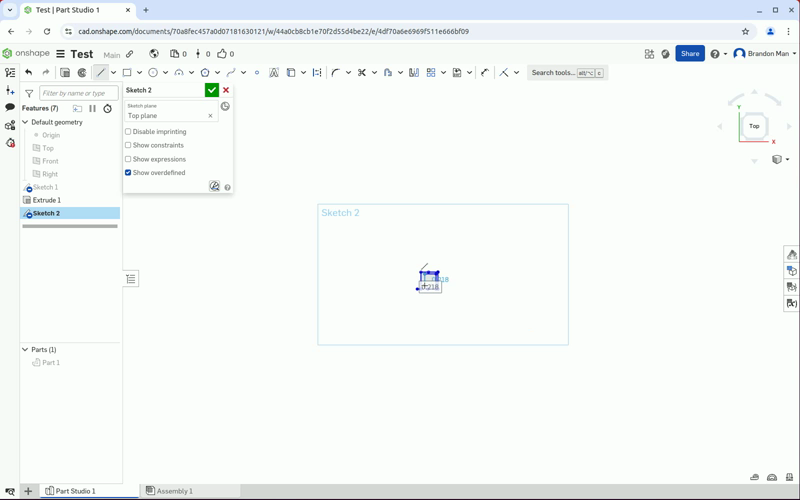
scroll(6)
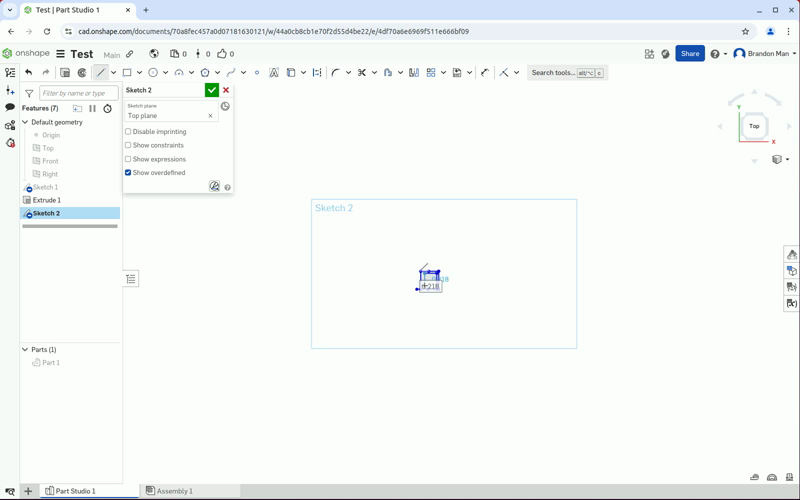
scroll(6)
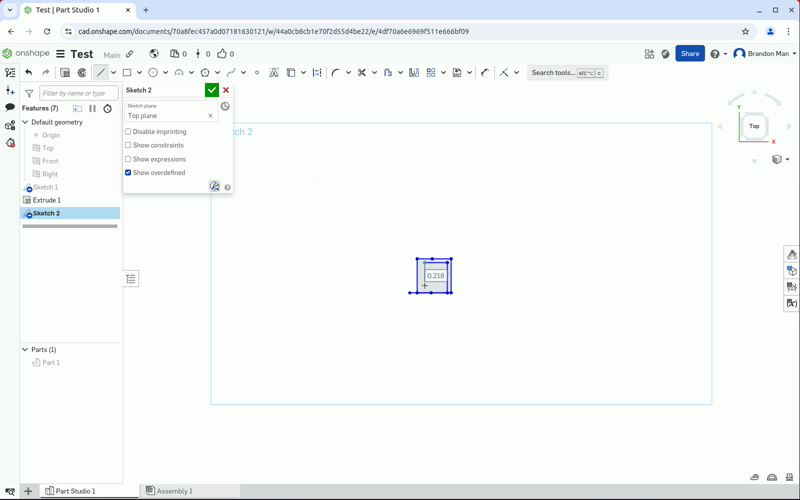
scroll(6)
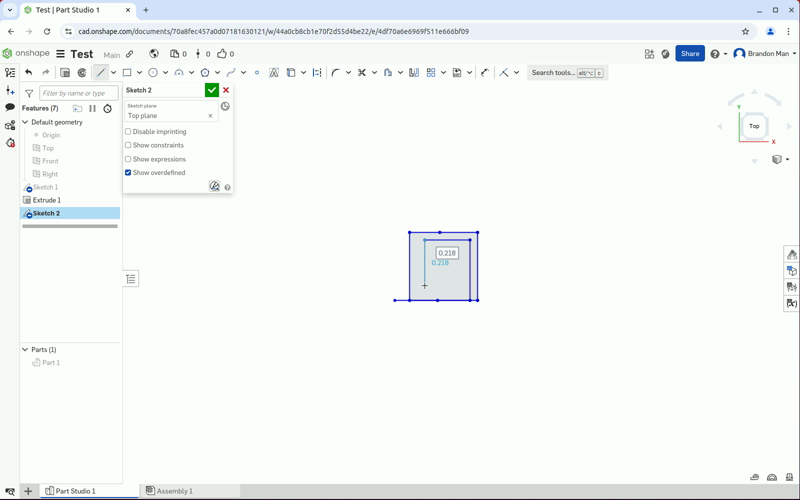
key_up(shift)
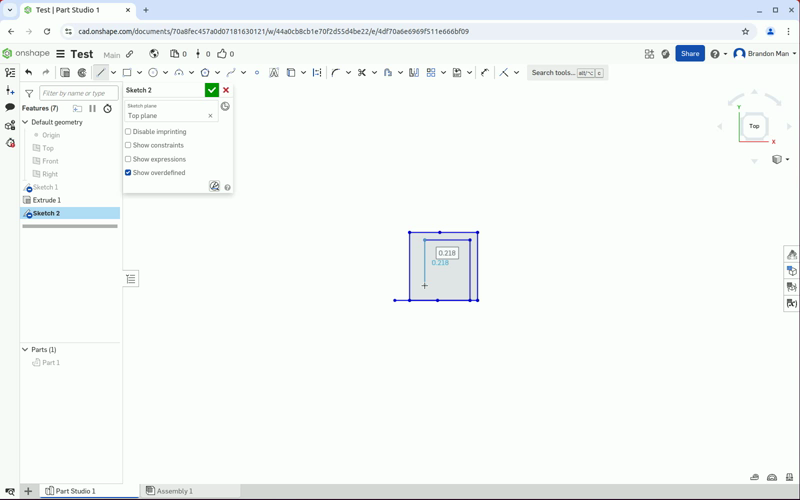
click(424, 285)
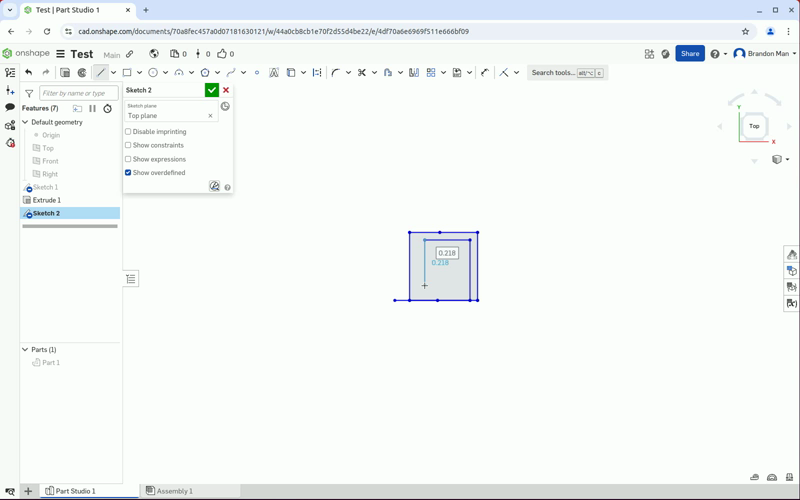
scroll(-6)
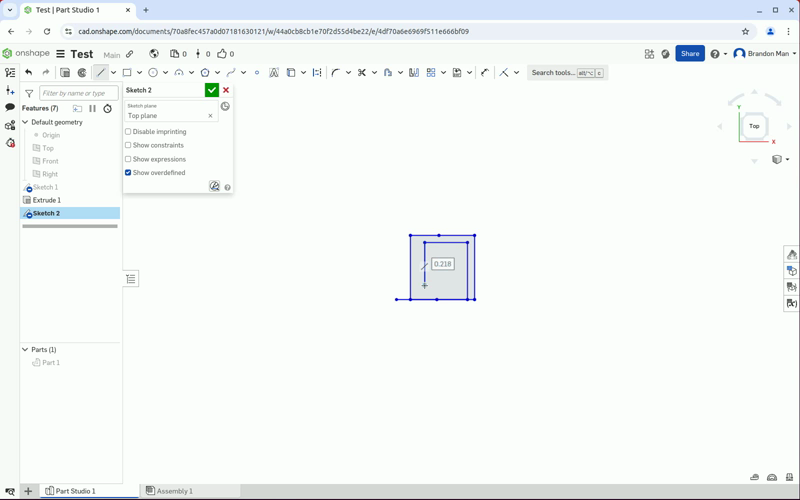
scroll(-6)
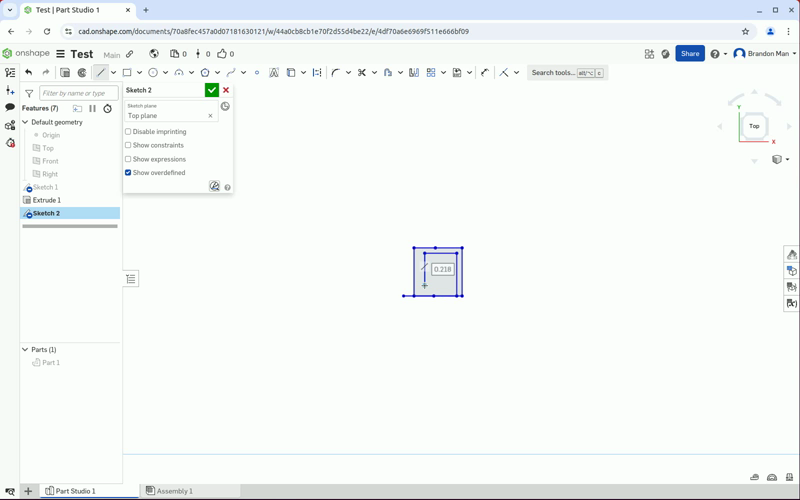
scroll(-6)
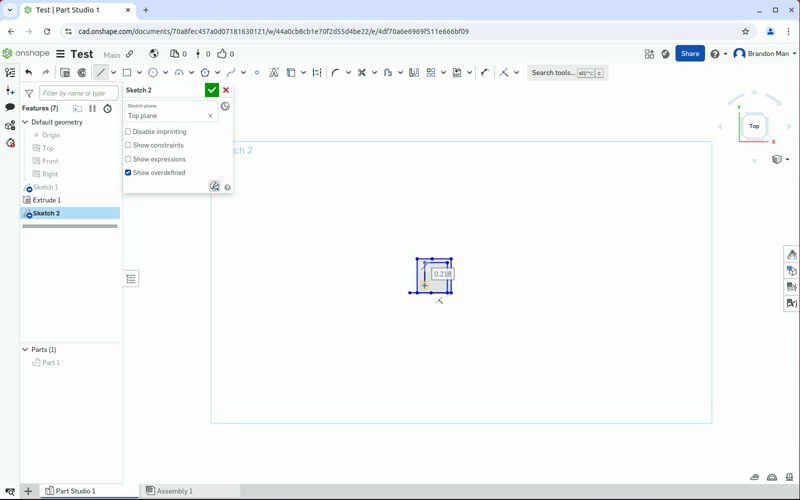
scroll(-6)
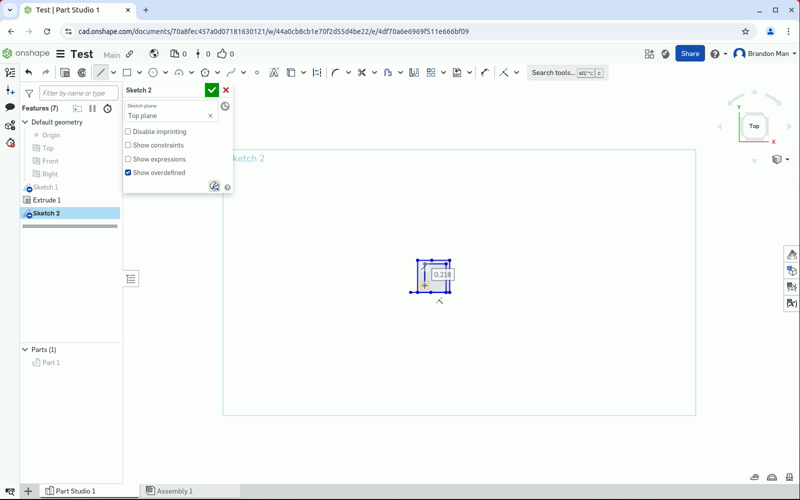
scroll(-6)
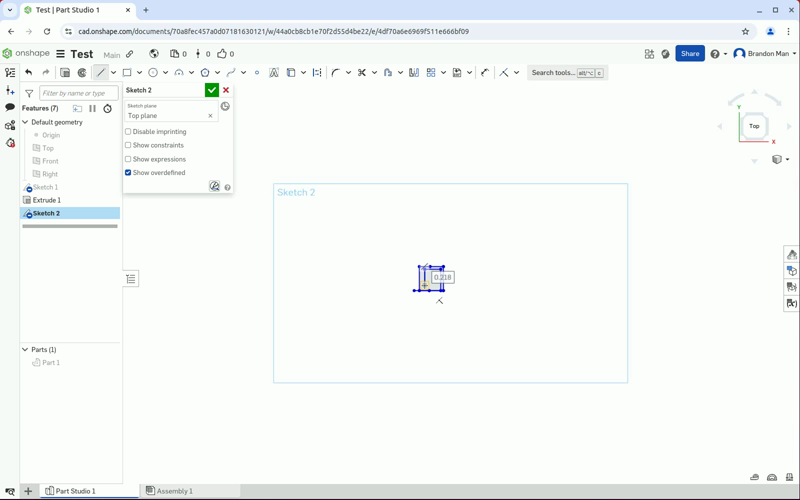
scroll(-6)
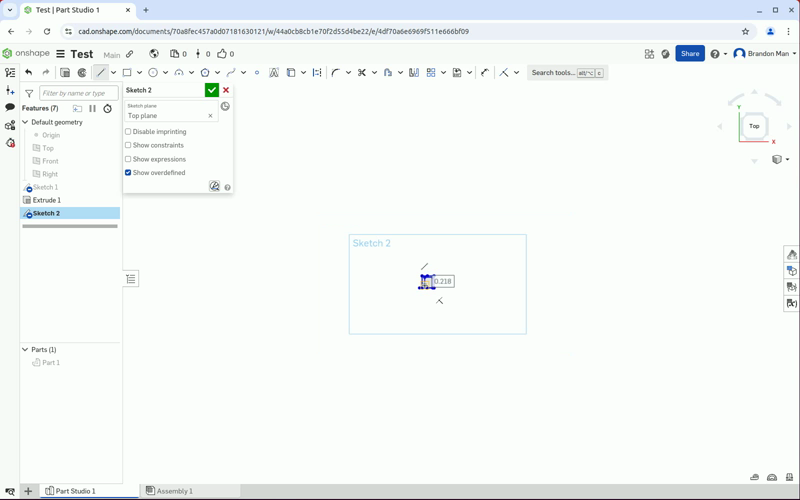
scroll(-6)
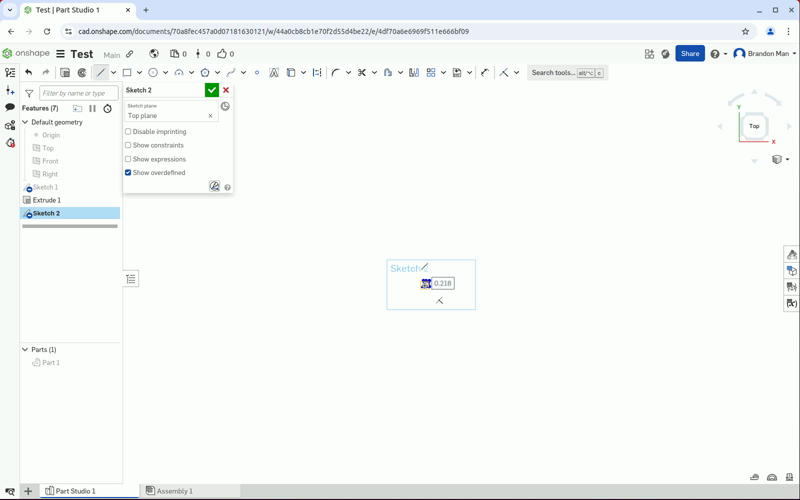
key(esc)
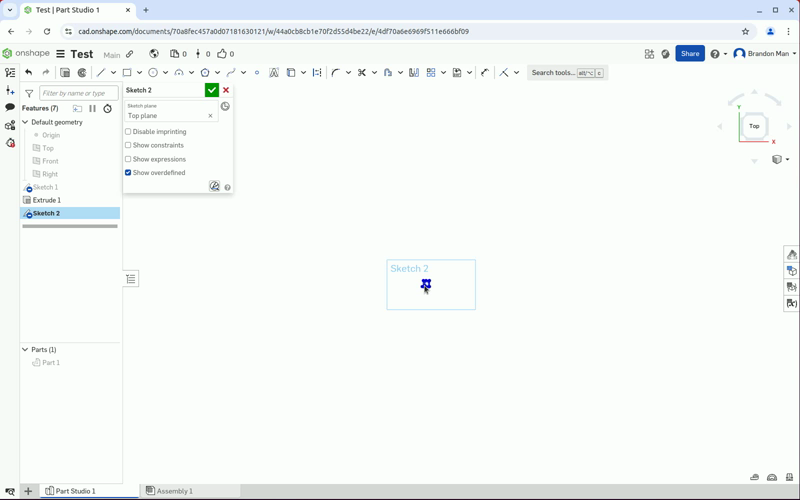
mouse_move(424, 283)
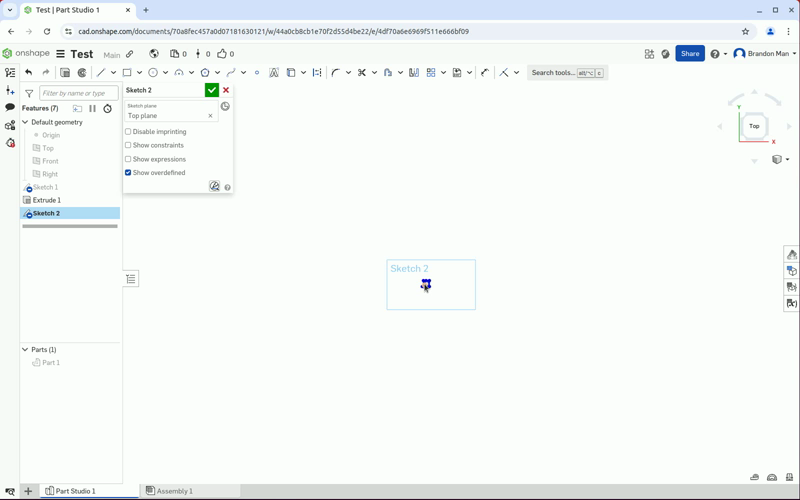
scroll(6)
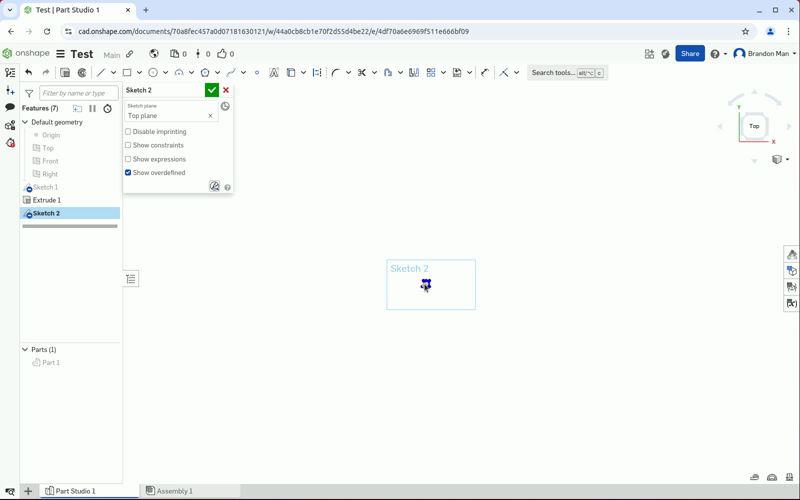
scroll(6)
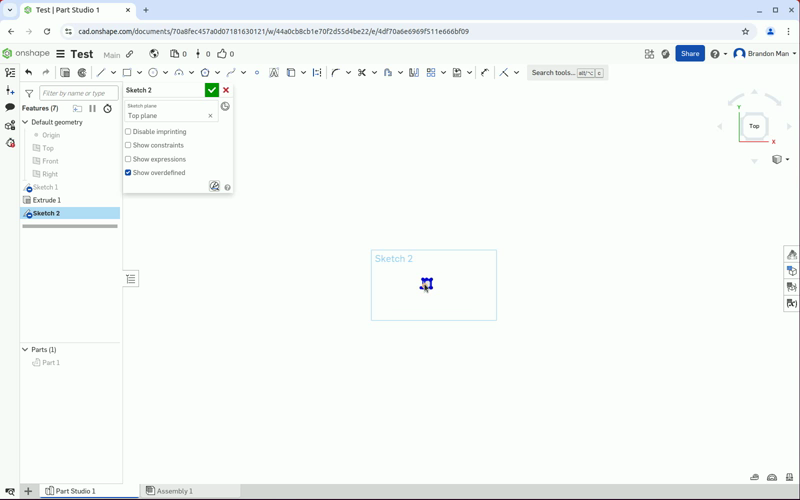
scroll(6)
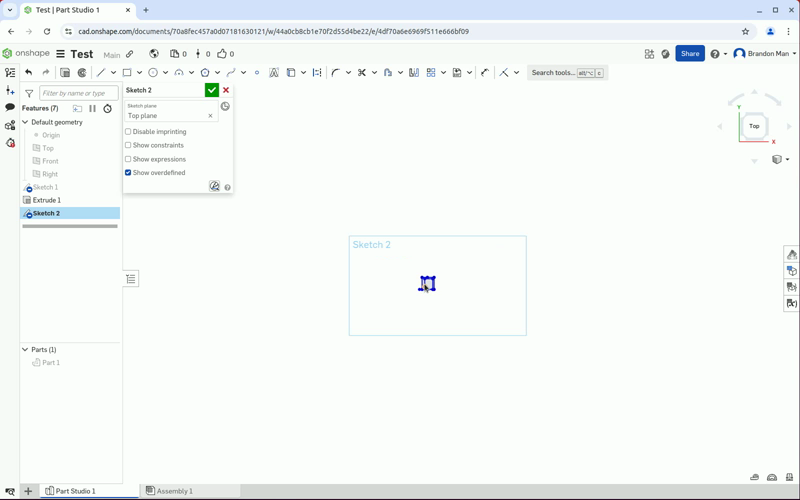
scroll(6)
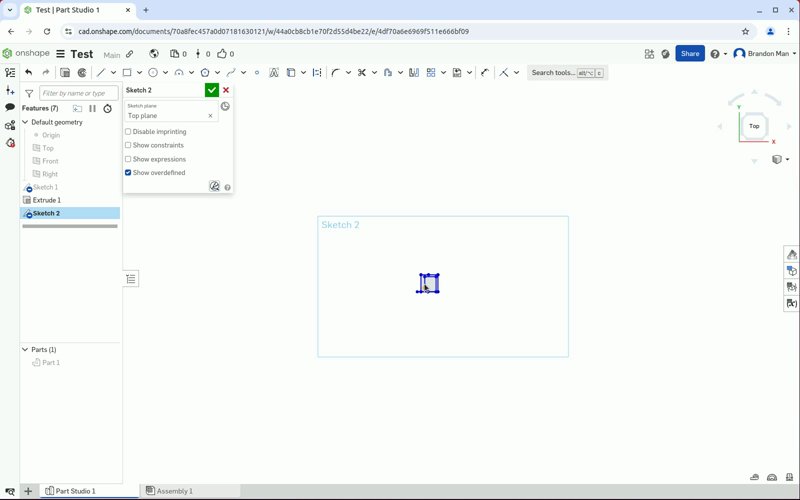
scroll(6)
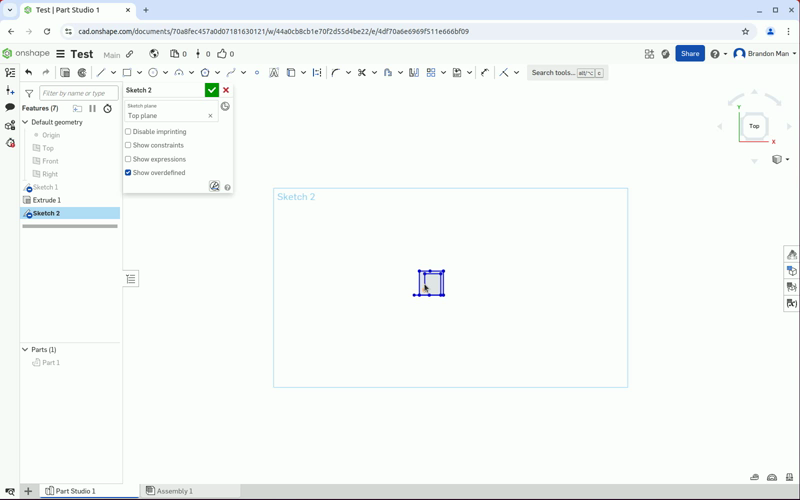
scroll(6)
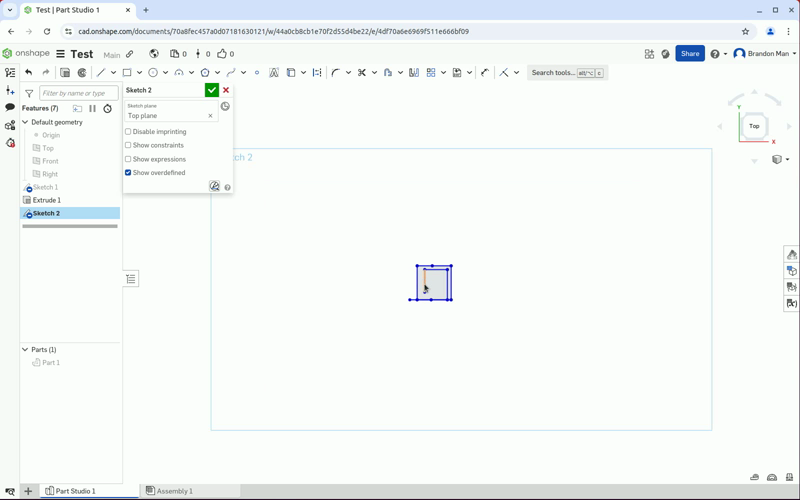
scroll(6)
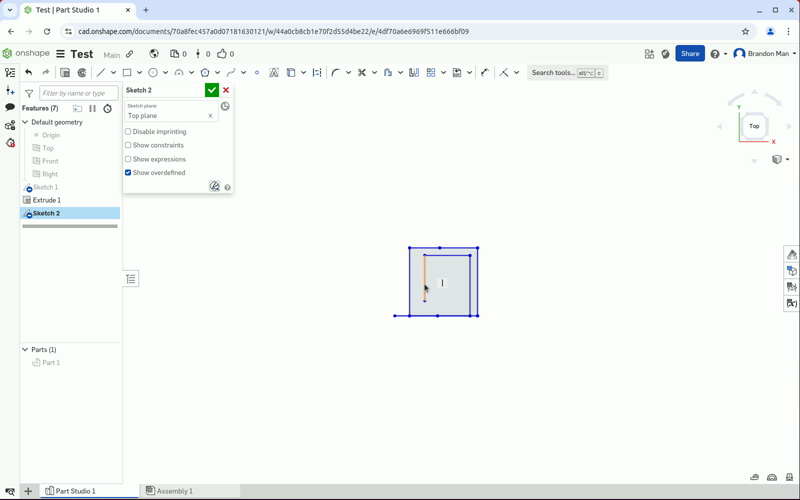
click(424, 283)
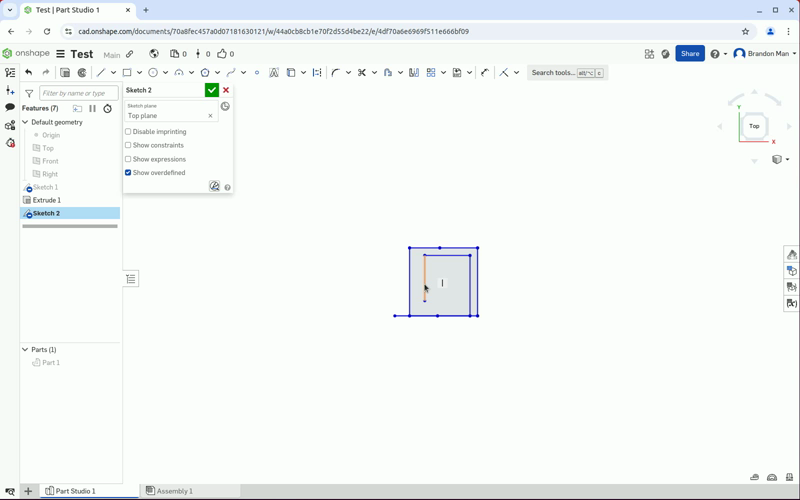
scroll(-6)
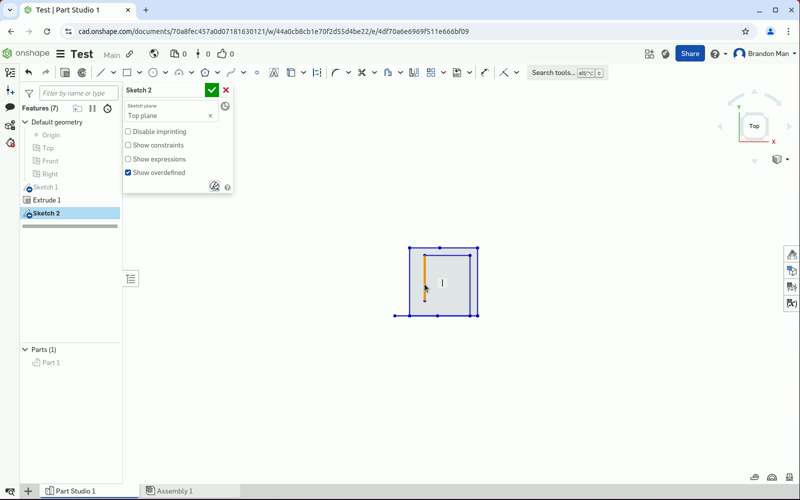
scroll(-6)
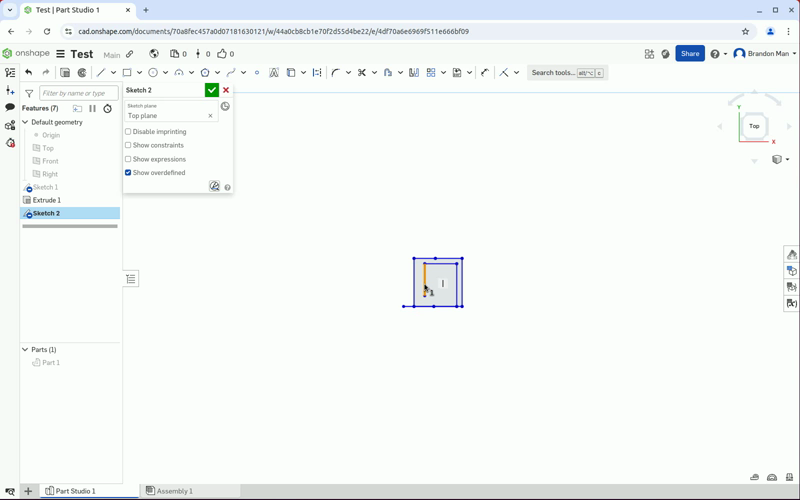
scroll(-6)
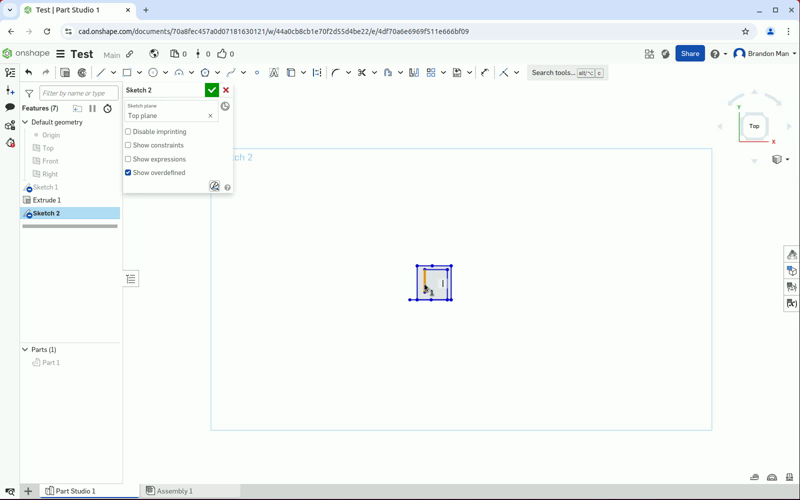
scroll(-6)
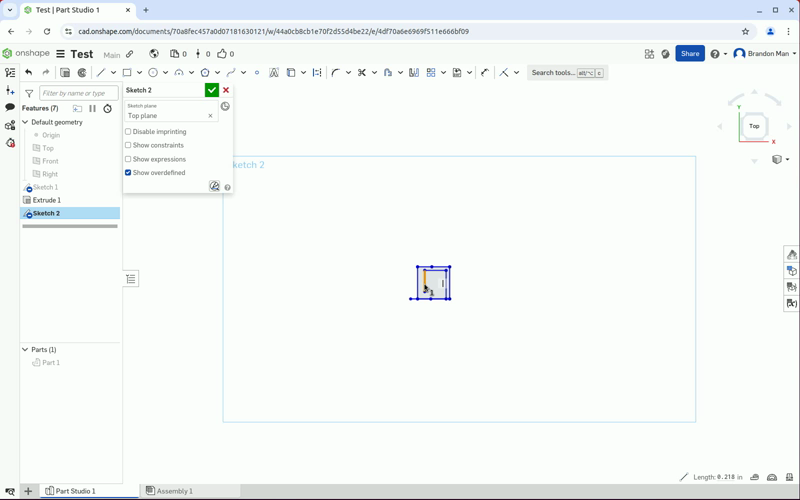
scroll(-6)
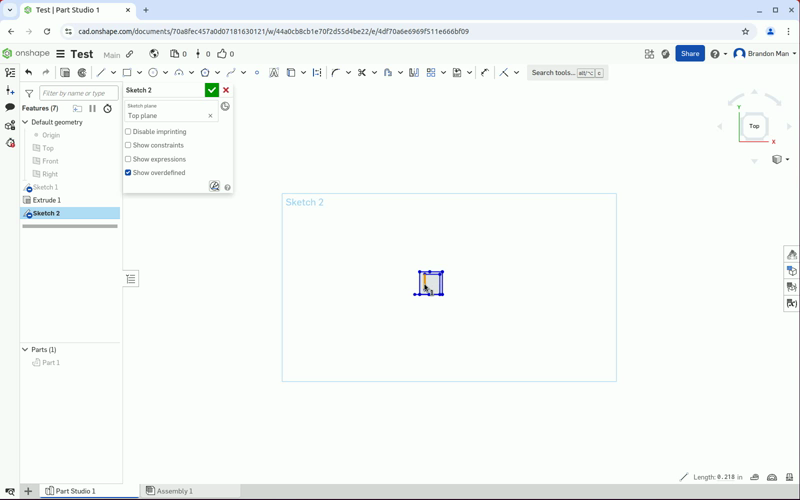
scroll(-6)
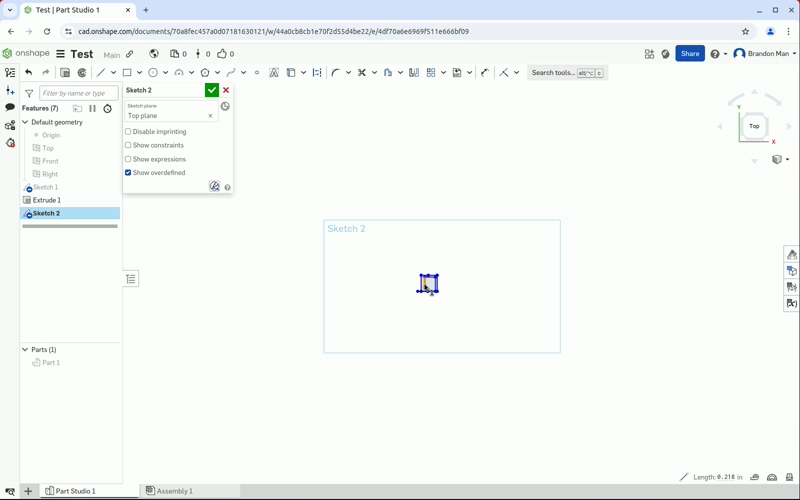
scroll(-6)
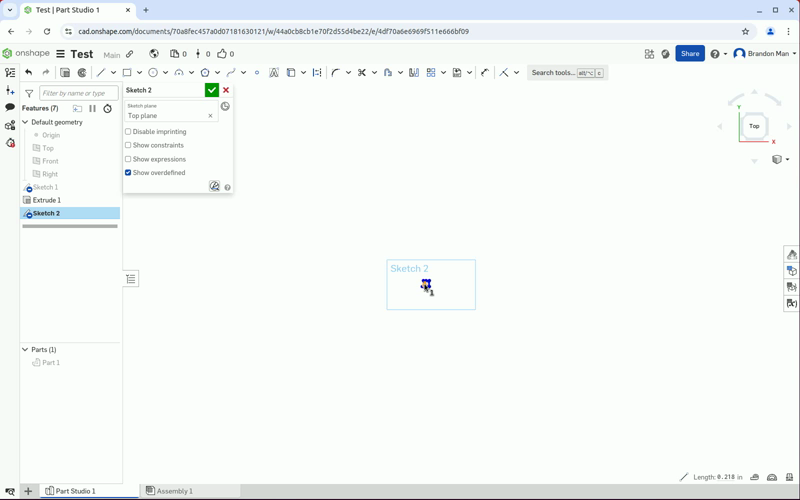
mouse_move(73, 352)
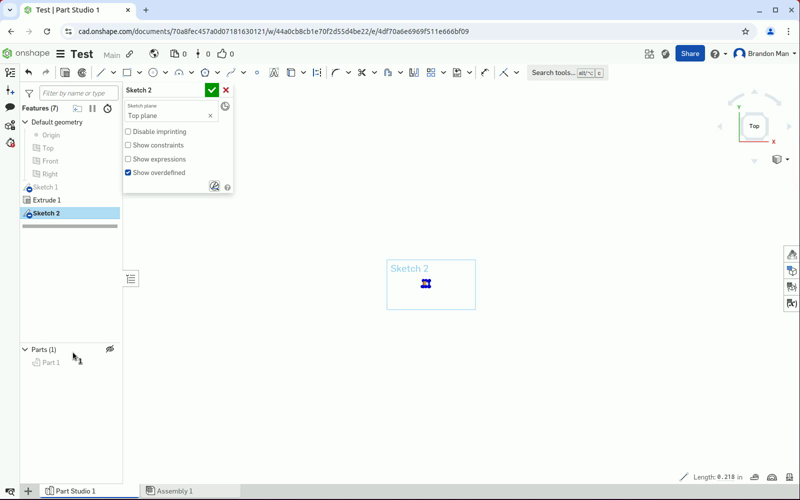
key(shift+y)
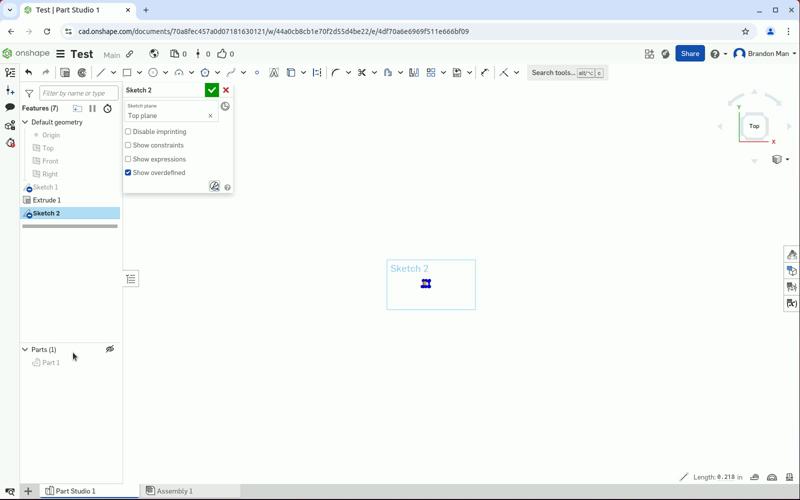
key(shift+e)
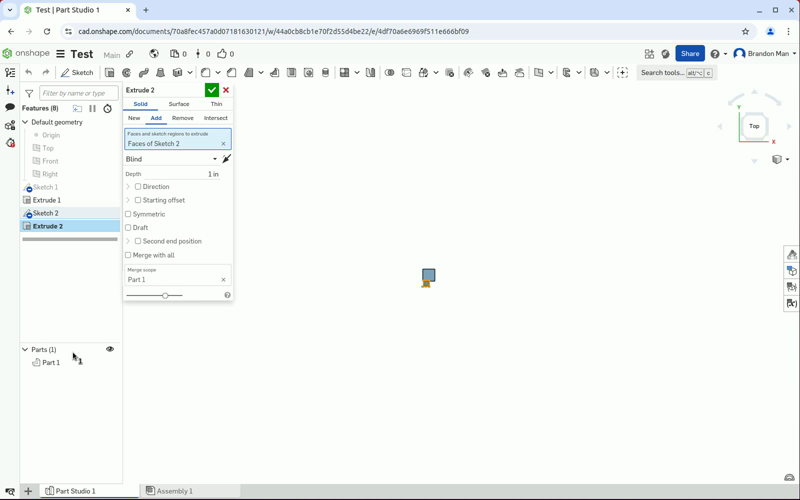
mouse_move(143, 106)
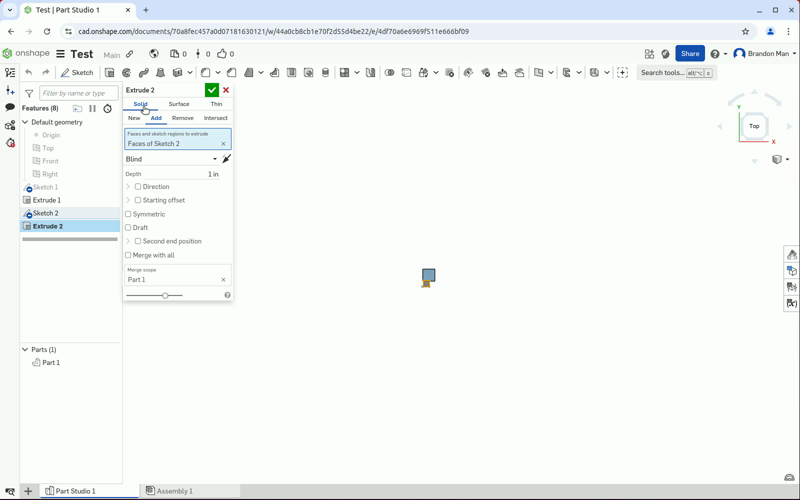
click(143, 106)
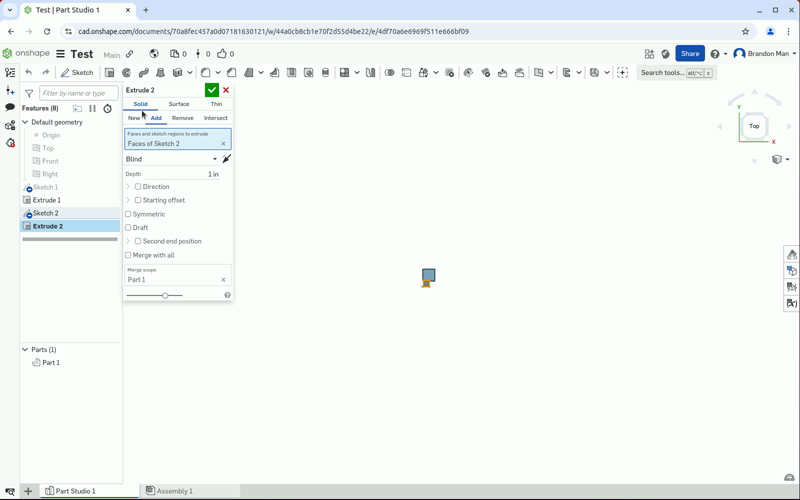
mouse_move(137, 120)
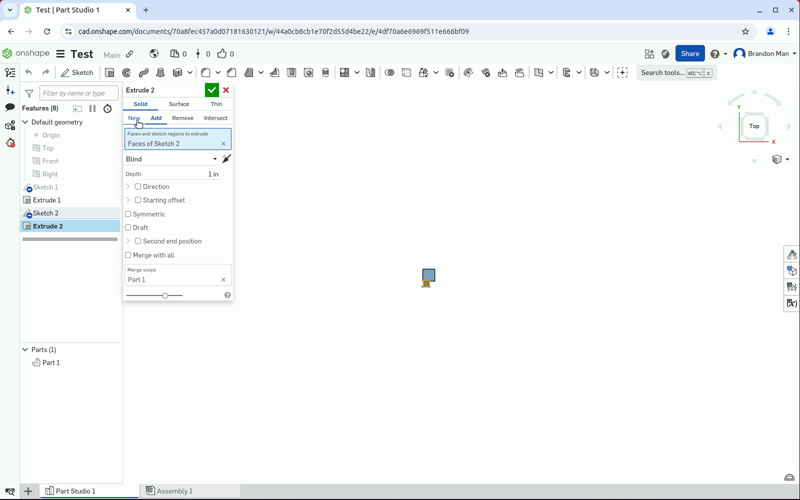
click(137, 120)
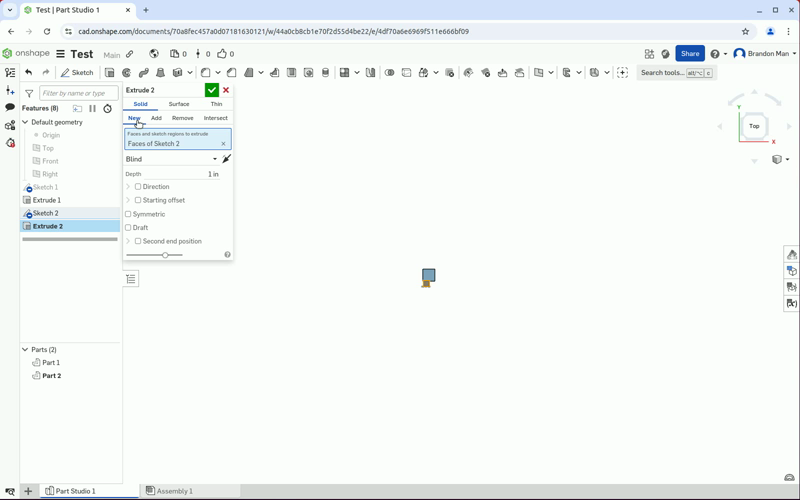
key(tab, 4)
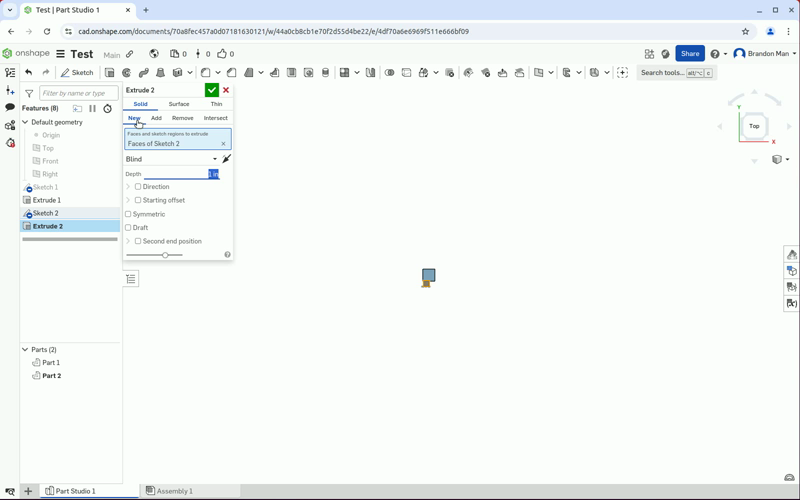
text(23.108)
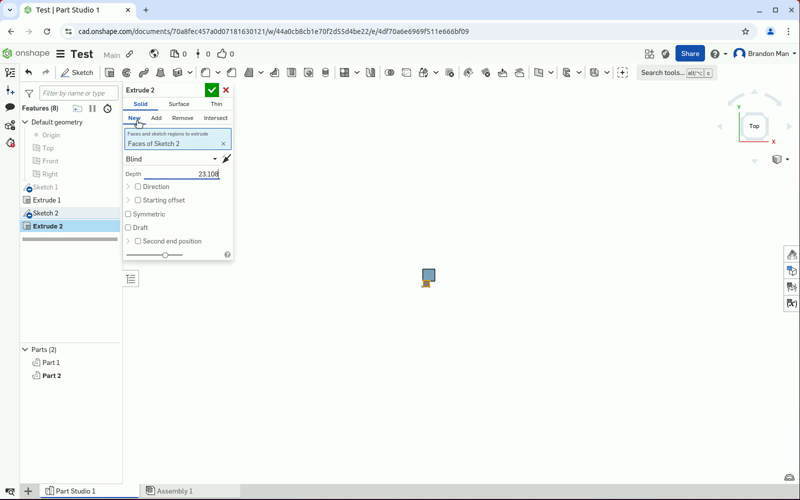
key(enter)
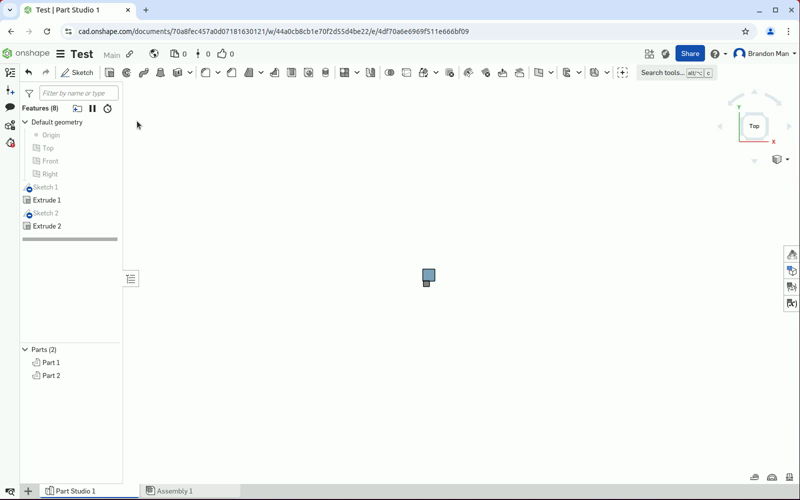
key(shift+h)
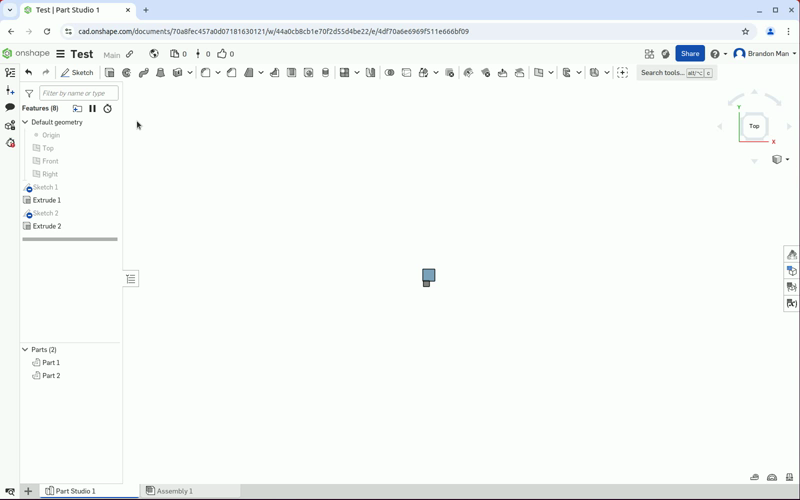
key(shift+h)
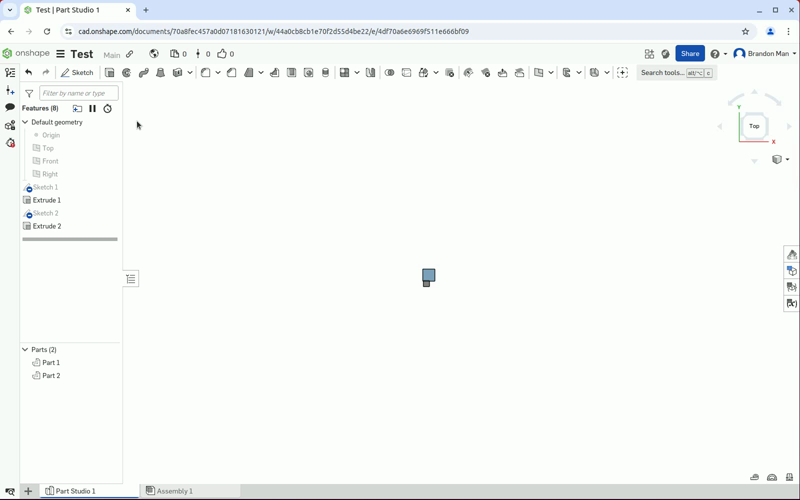
mouse_move(73, 189)
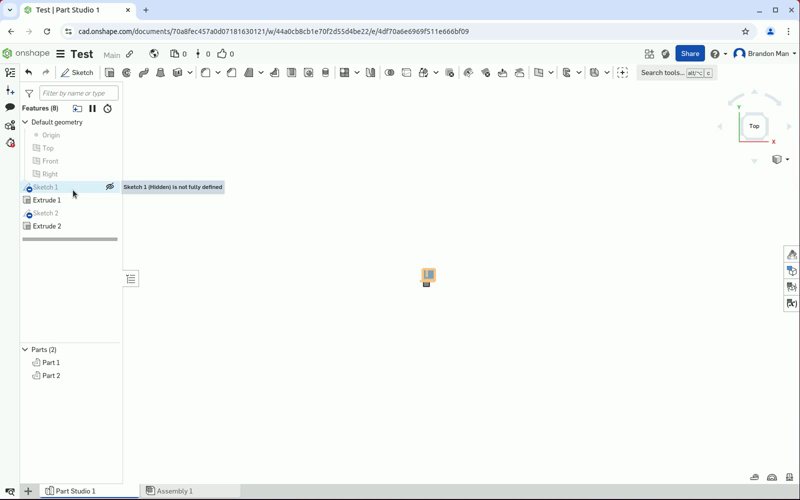
click(73, 189)
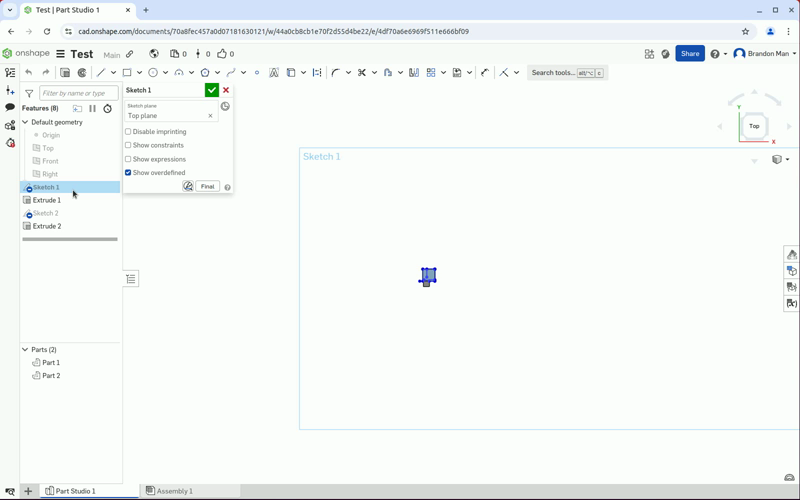
mouse_move(229, 92)
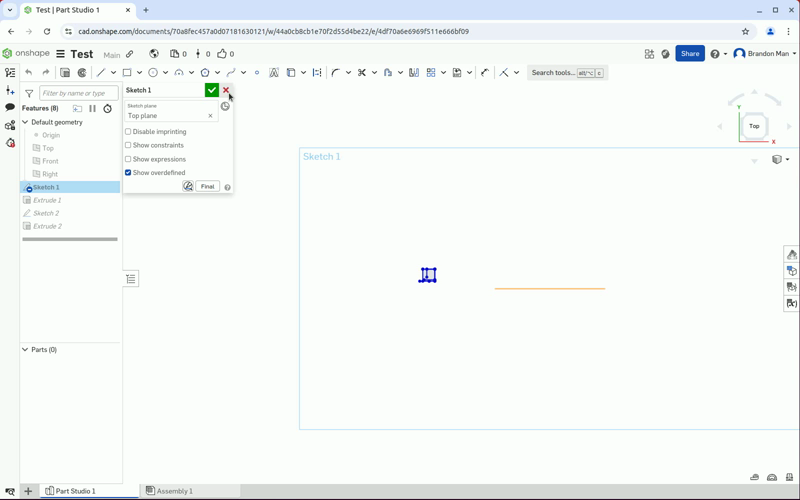
click(229, 92)
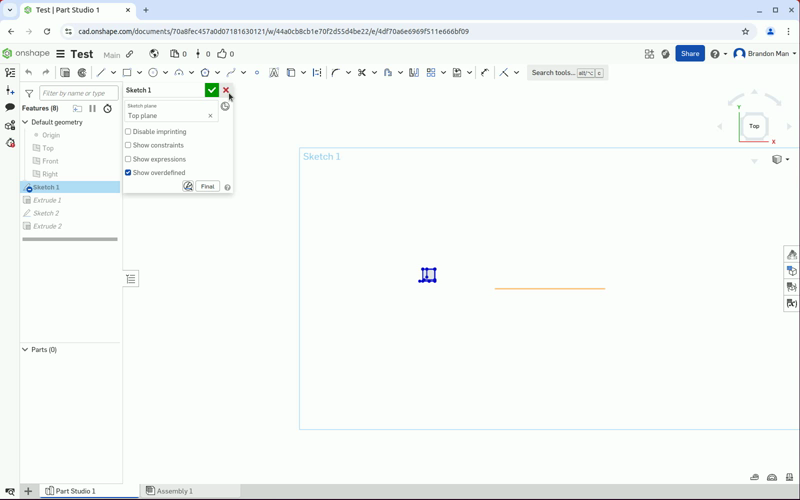
key(shift+s)
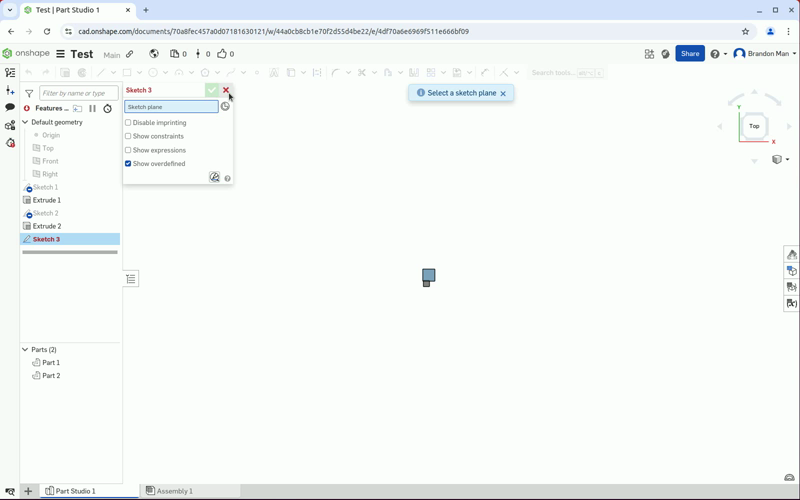
mouse_move(73, 150)
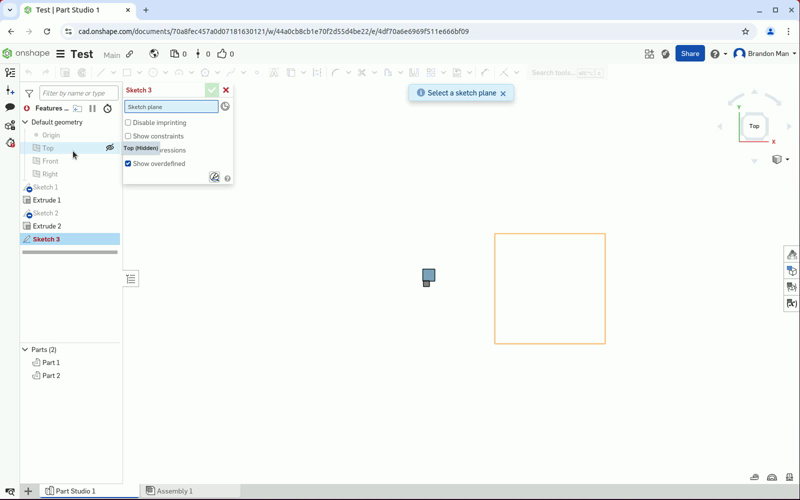
click(73, 150)
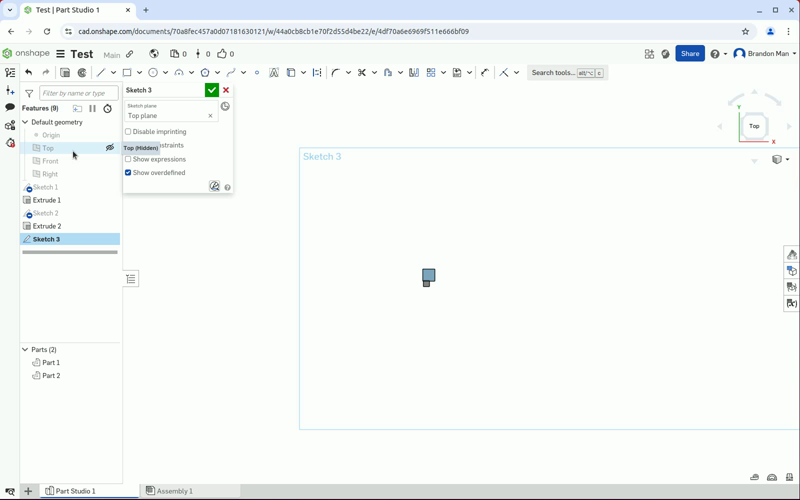
mouse_move(73, 352)
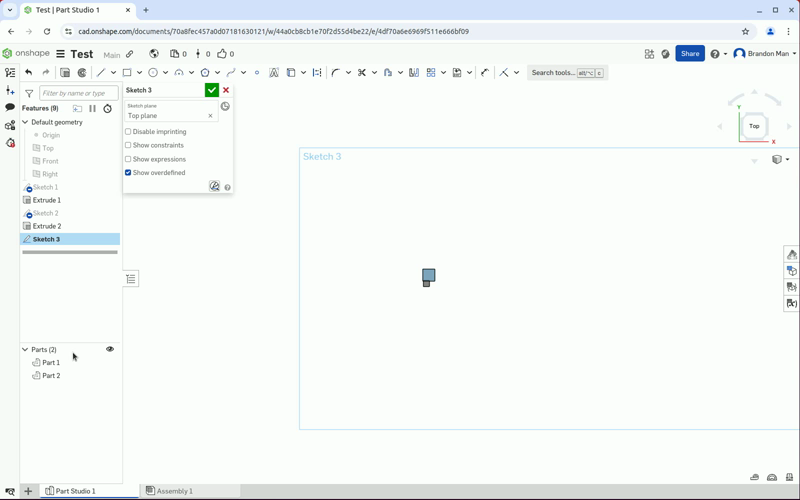
key(y)
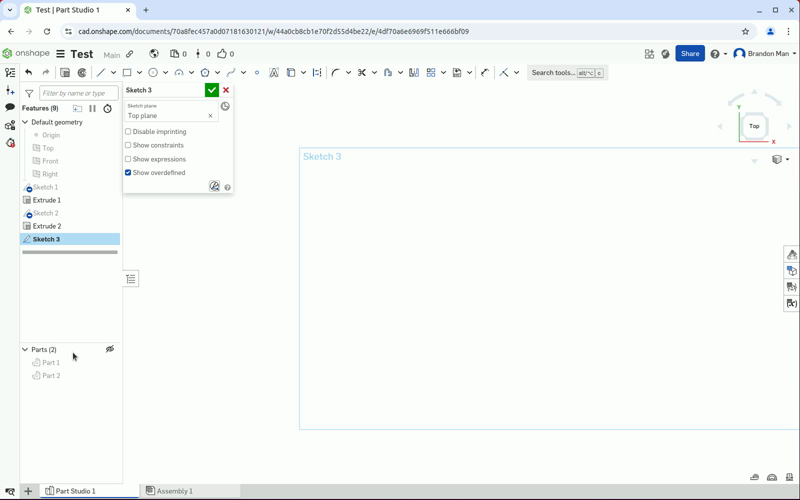
key(l)
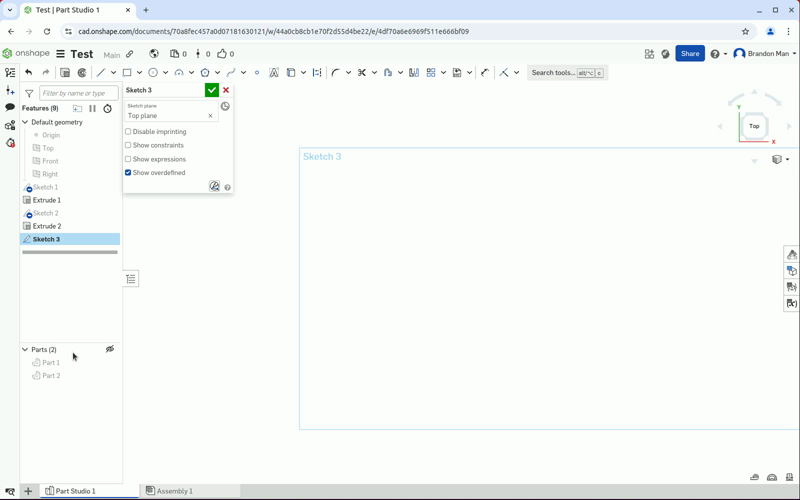
key_down(shift)
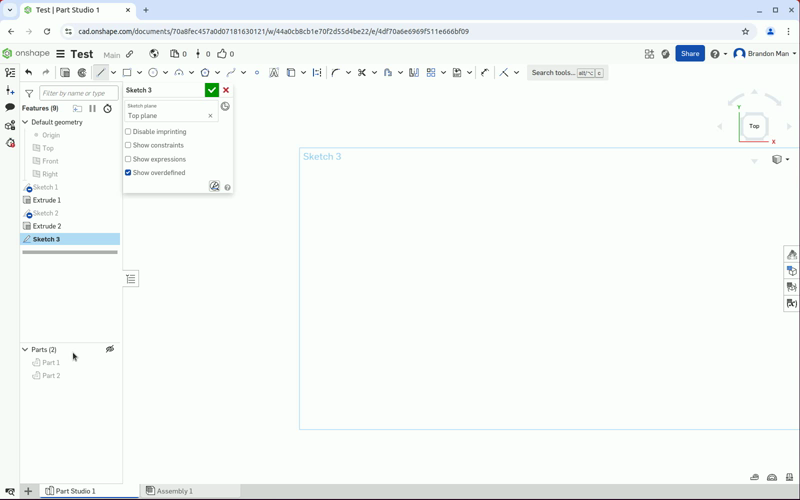
mouse_move(426, 288)
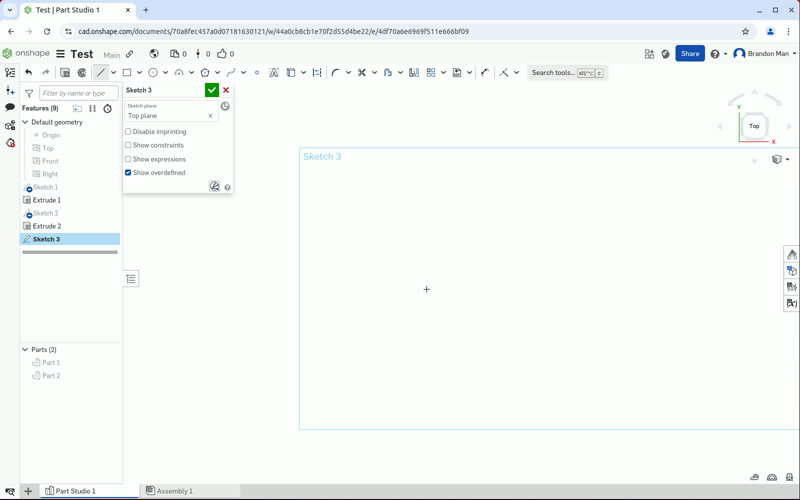
click(426, 288)
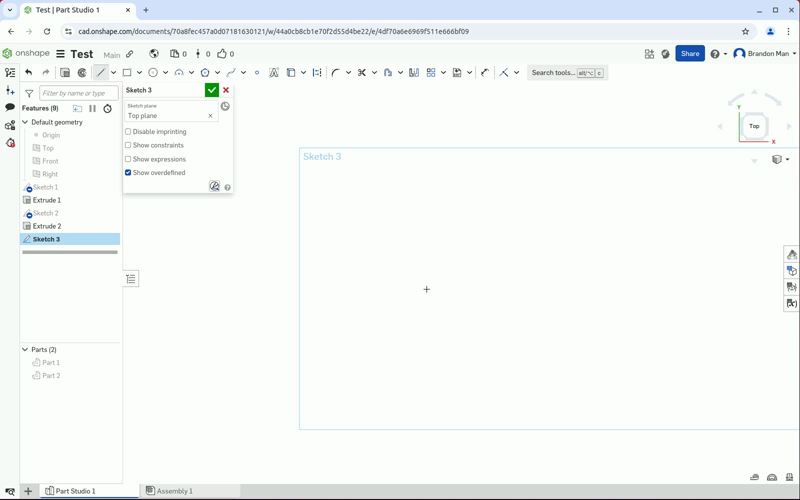
key_up(shift)
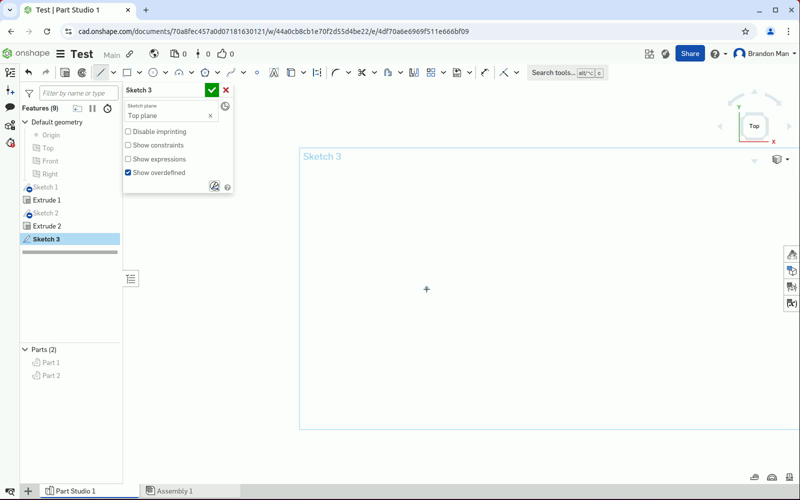
key_down(shift)
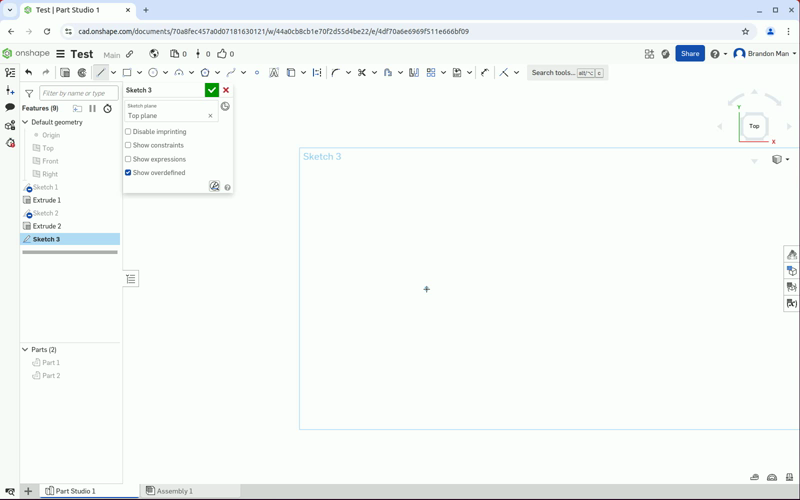
mouse_move(456, 288)
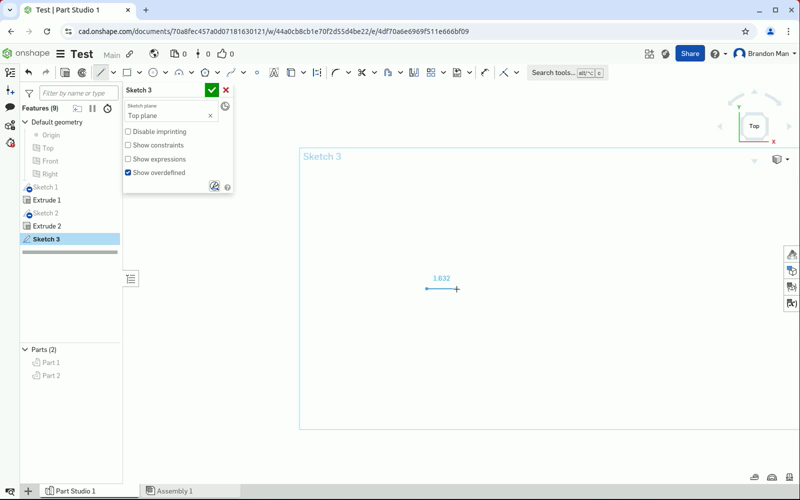
mouse_move(431, 288)
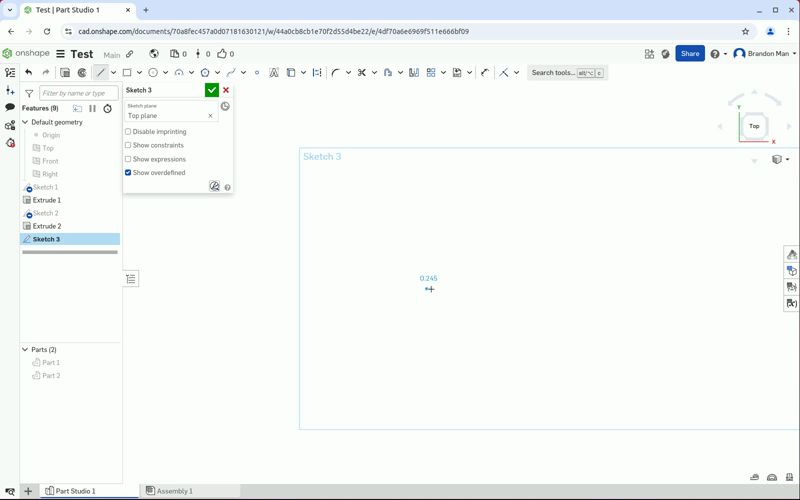
scroll(6)
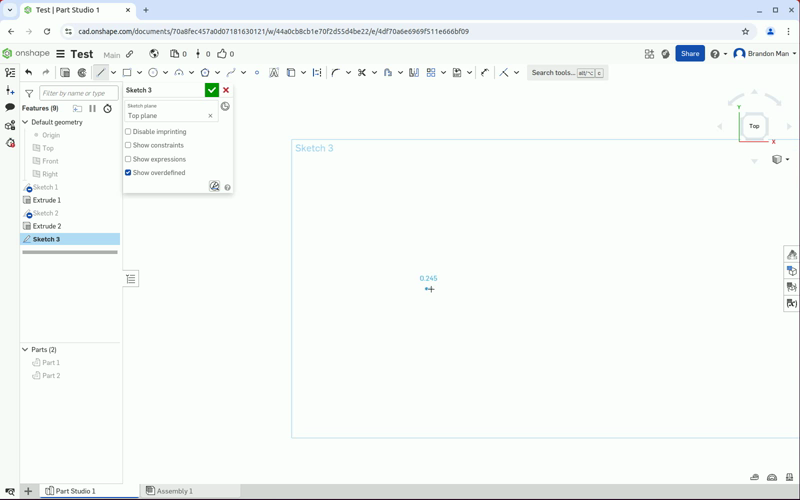
scroll(6)
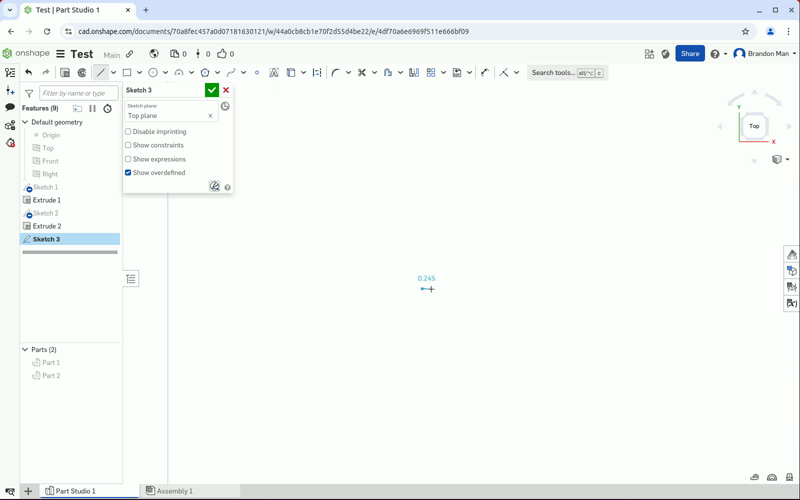
scroll(6)
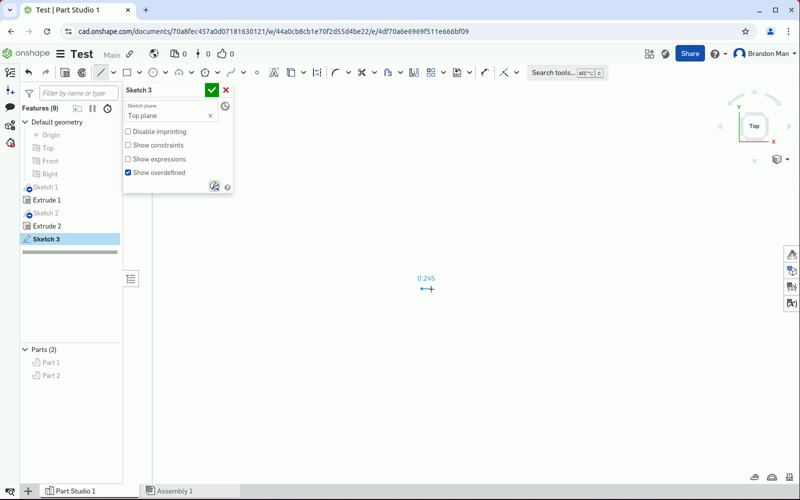
scroll(6)
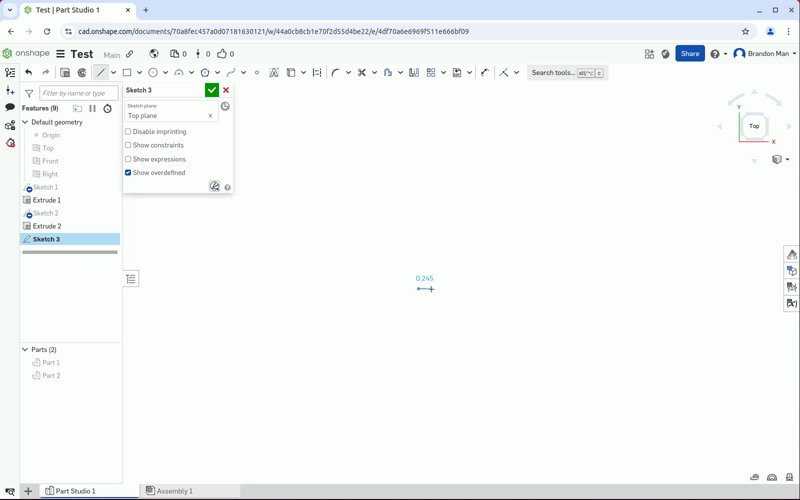
scroll(6)
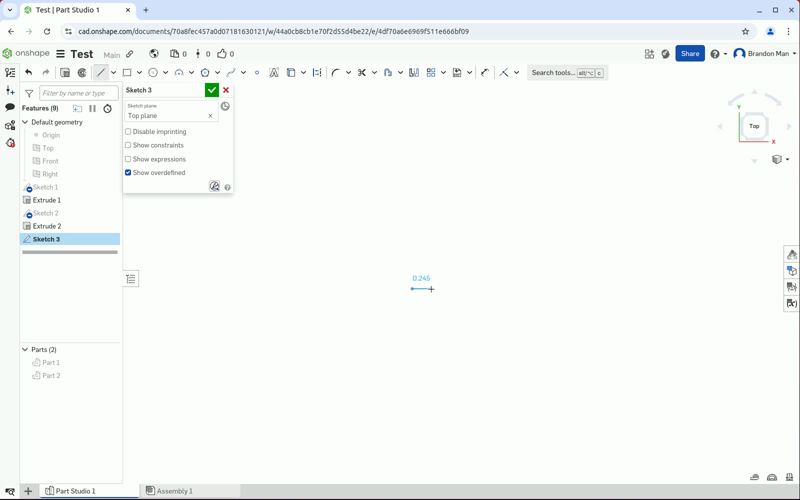
scroll(6)
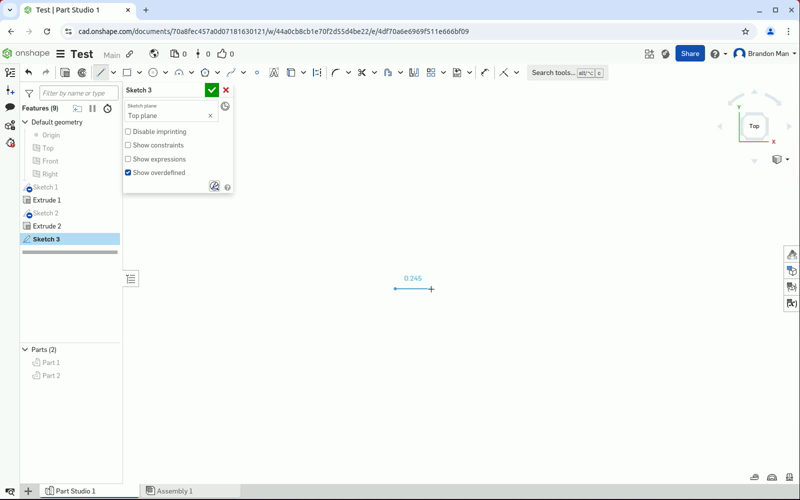
scroll(6)
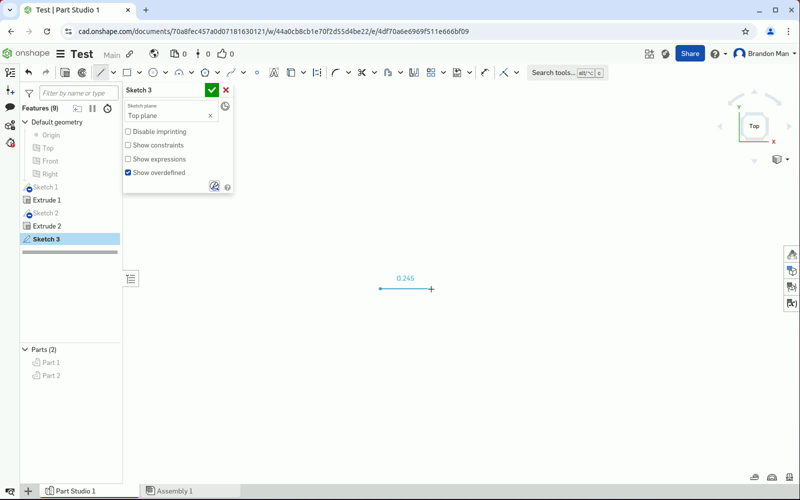
click(431, 288)
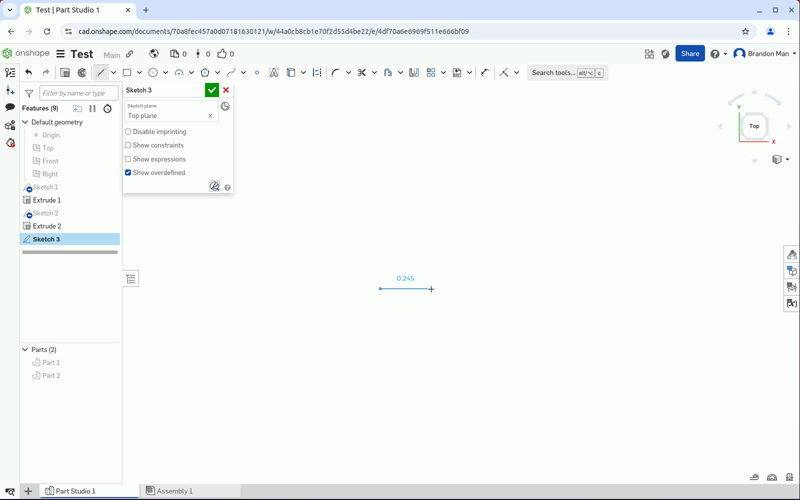
scroll(-6)
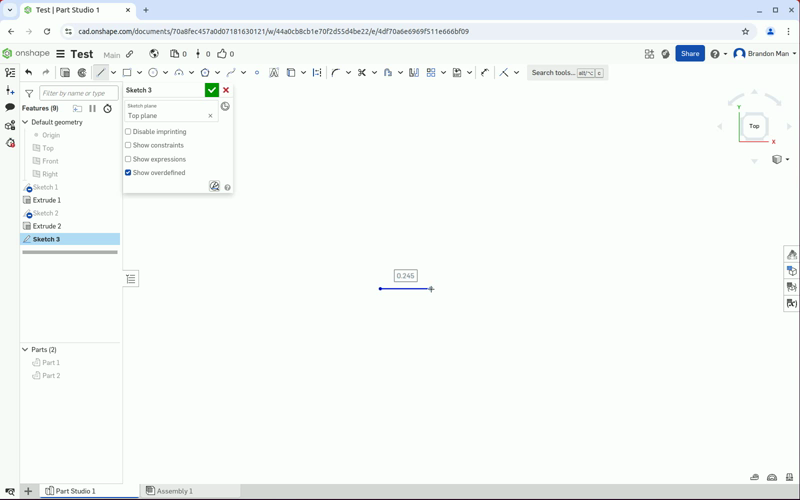
scroll(-6)
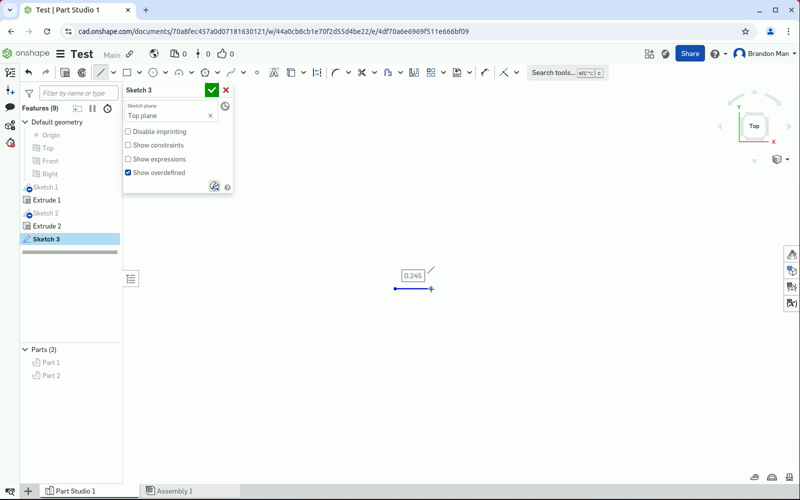
scroll(-6)
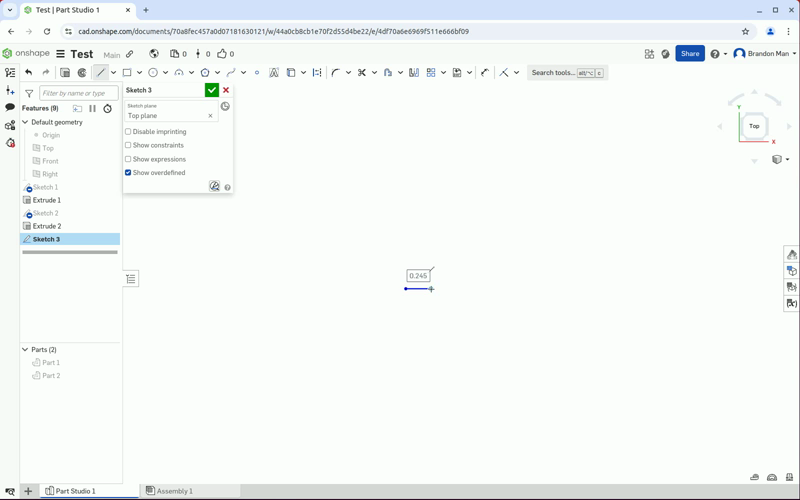
scroll(-6)
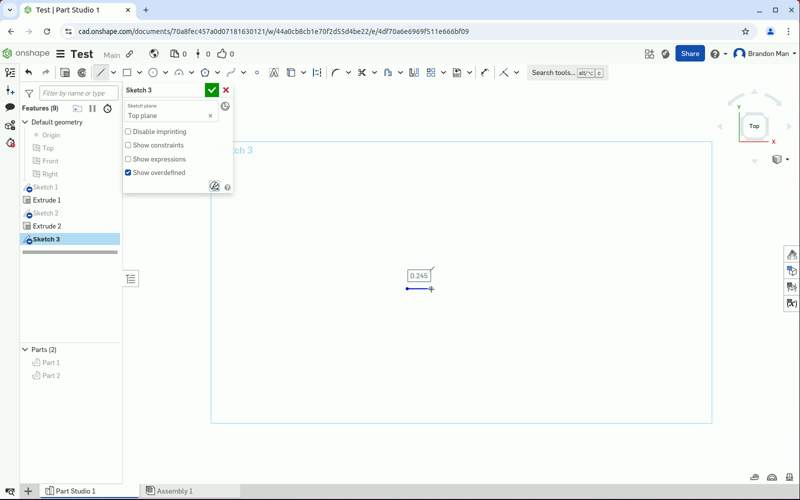
scroll(-6)
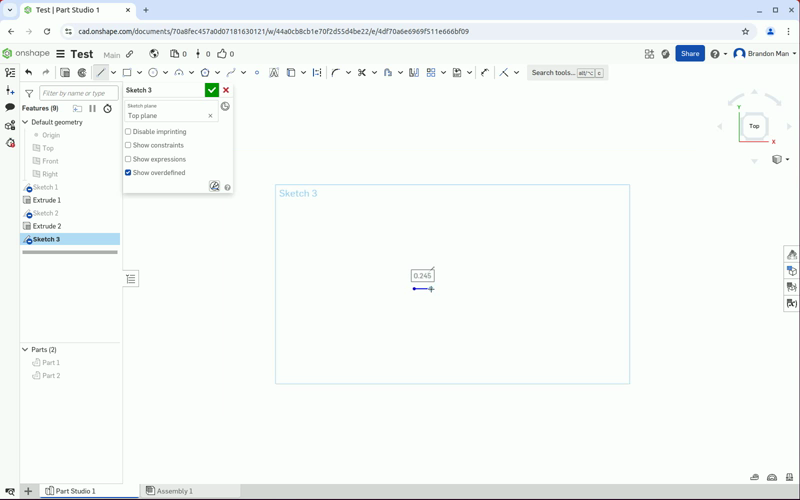
scroll(-6)
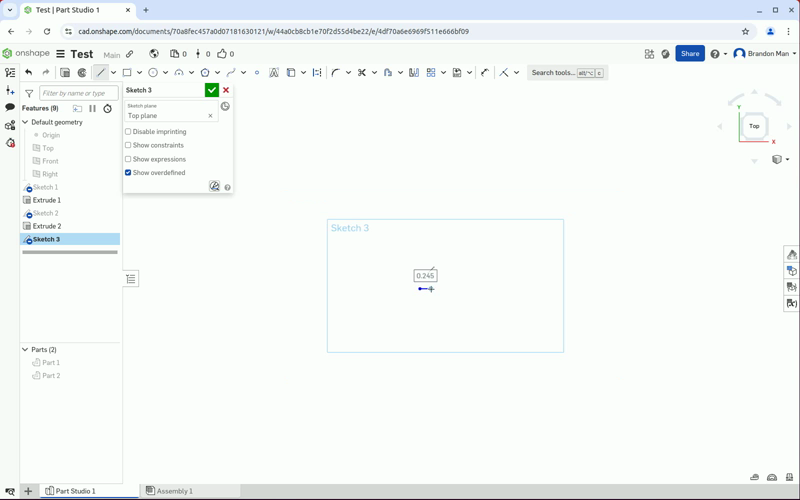
scroll(-6)
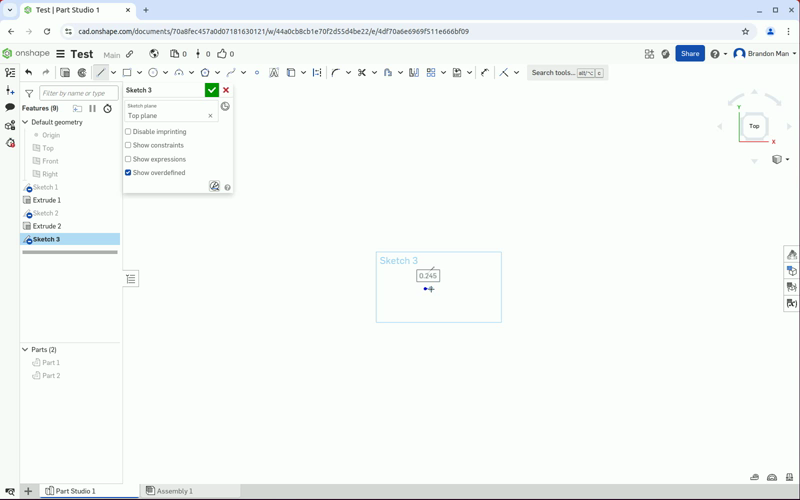
key_up(shift)
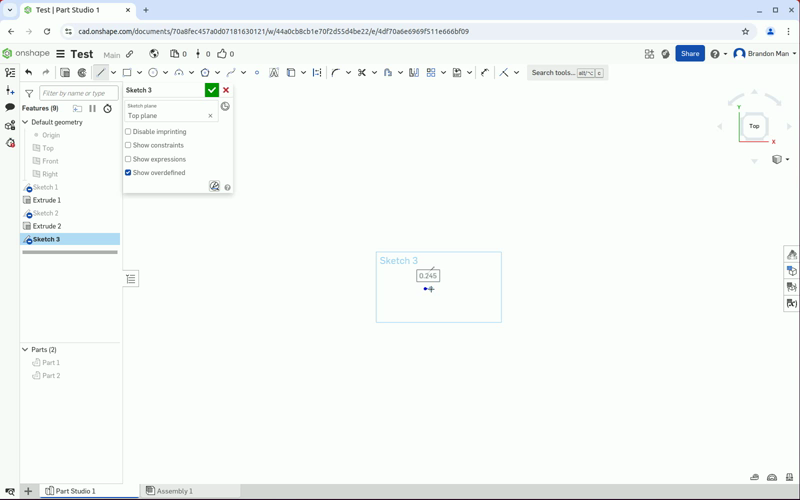
key_down(shift)
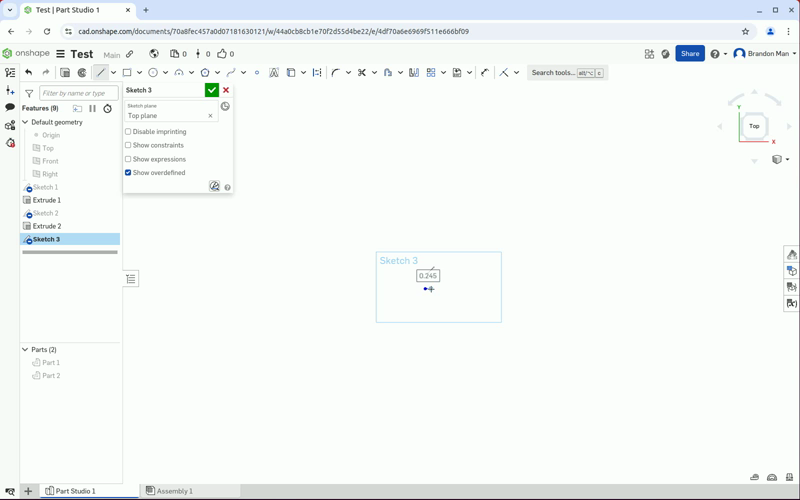
mouse_move(461, 288)
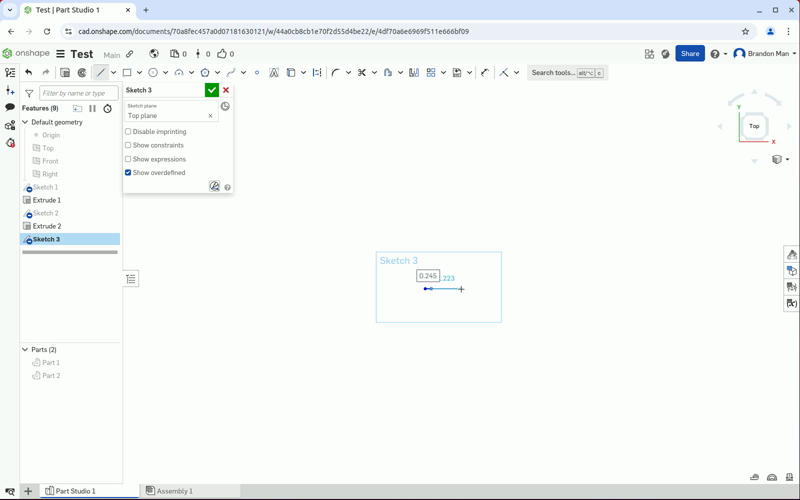
mouse_move(431, 284)
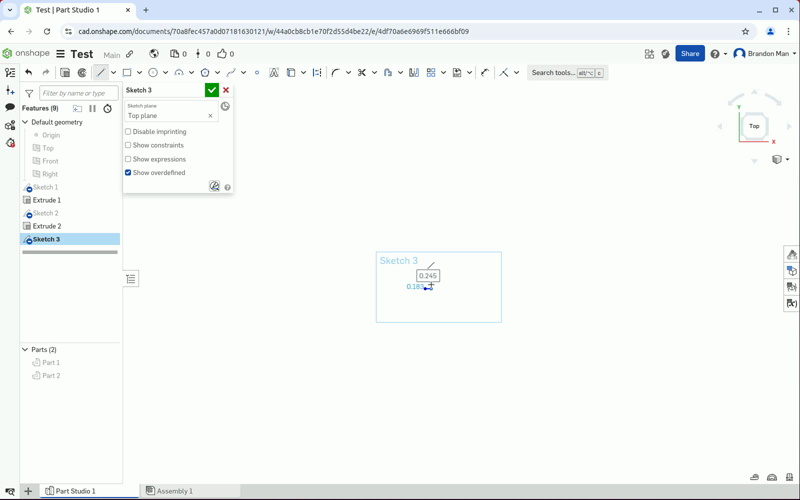
scroll(6)
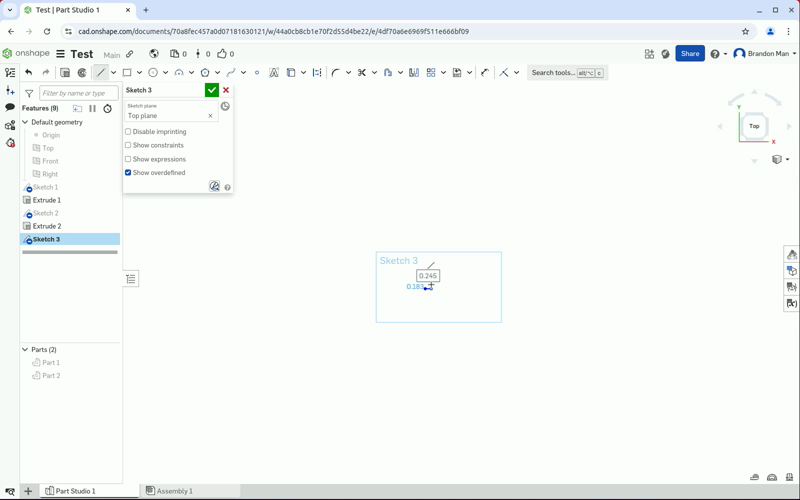
scroll(6)
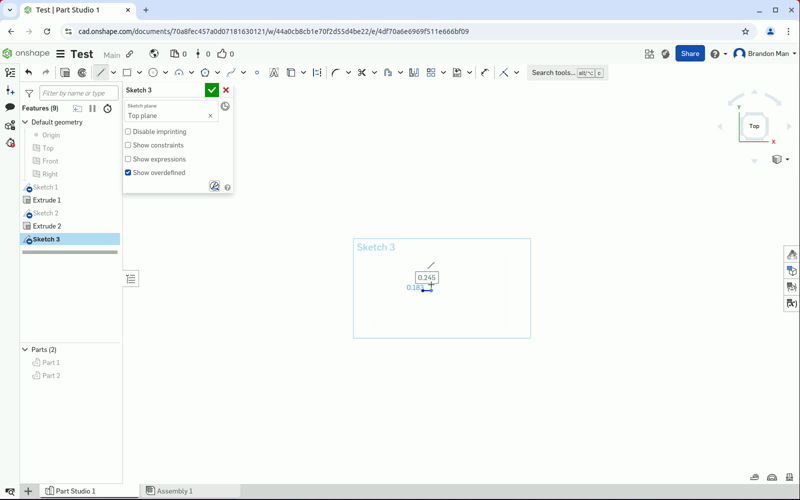
scroll(6)
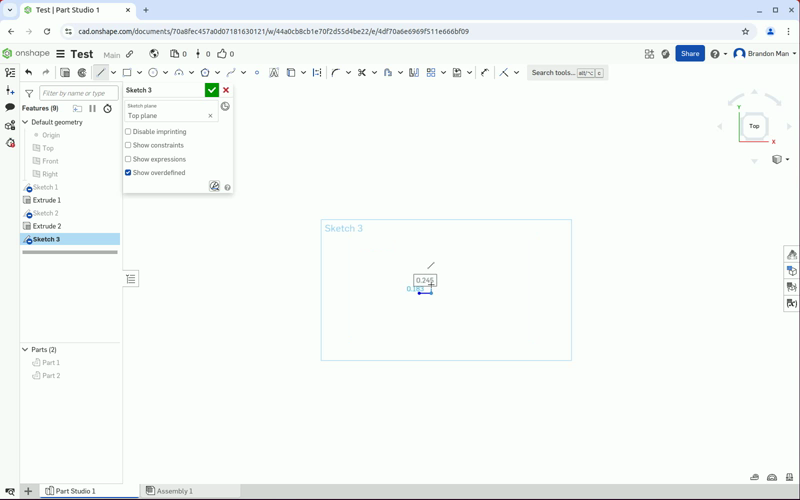
scroll(6)
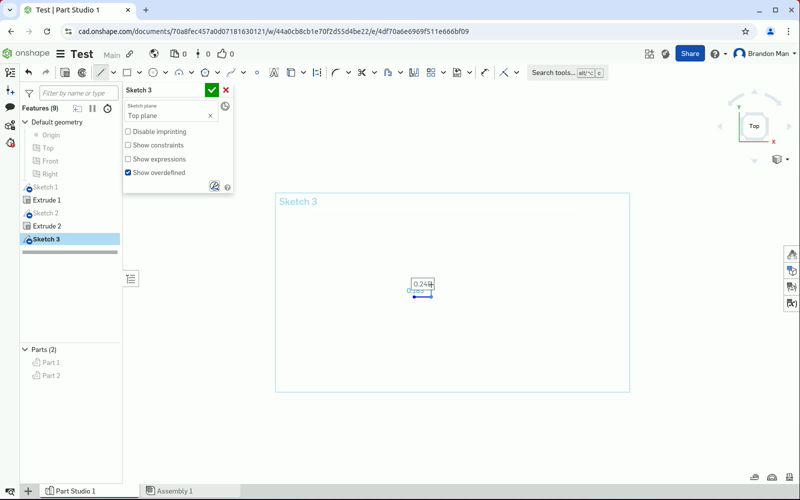
scroll(6)
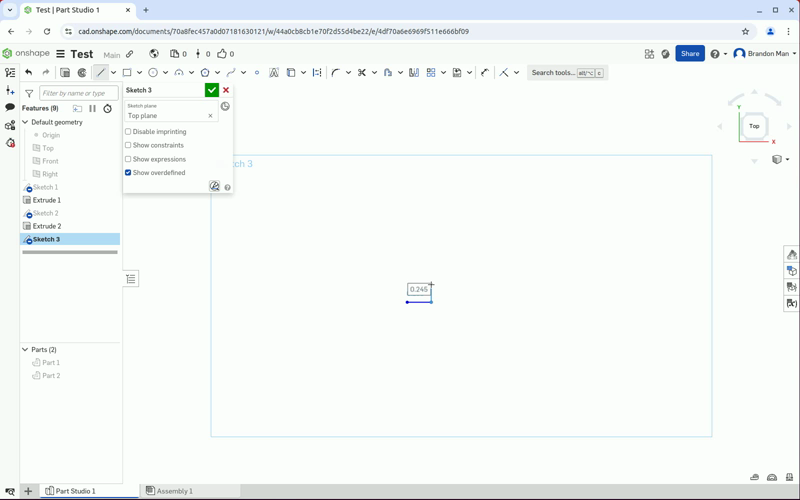
scroll(6)
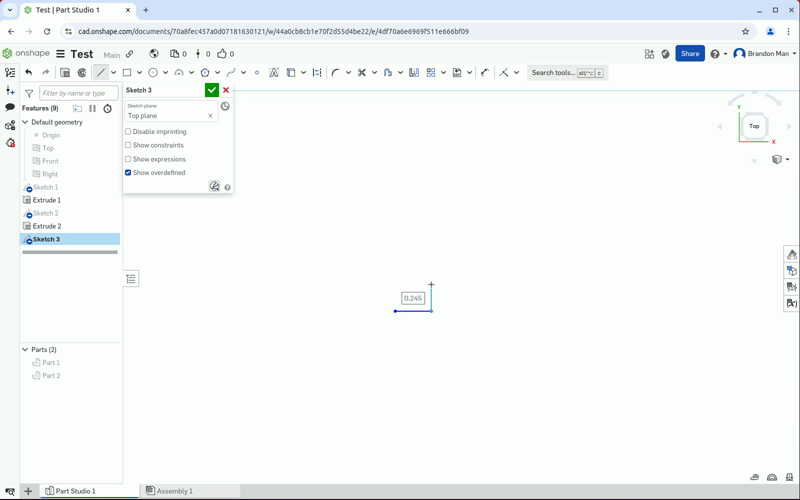
scroll(6)
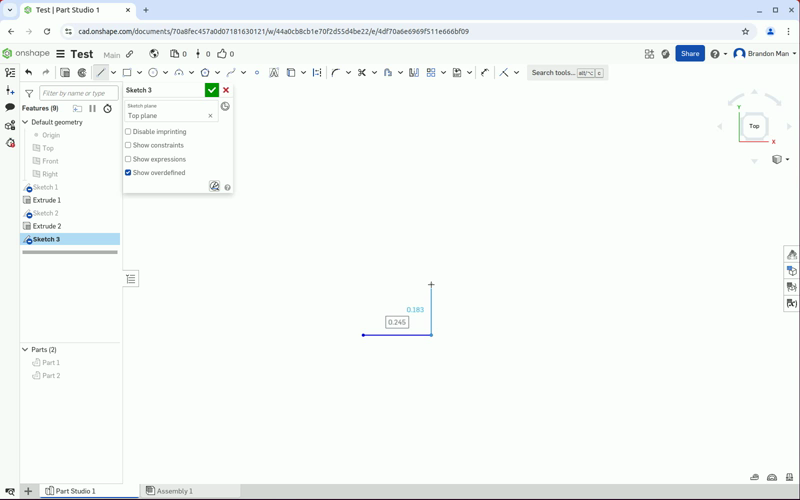
click(431, 284)
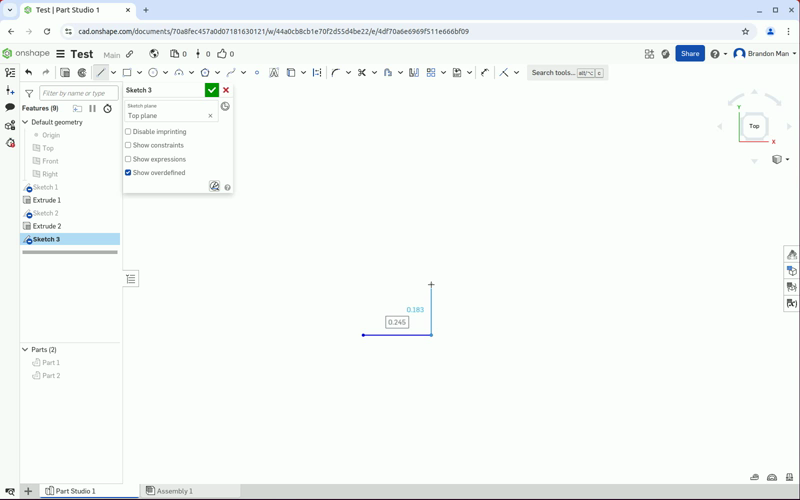
scroll(-6)
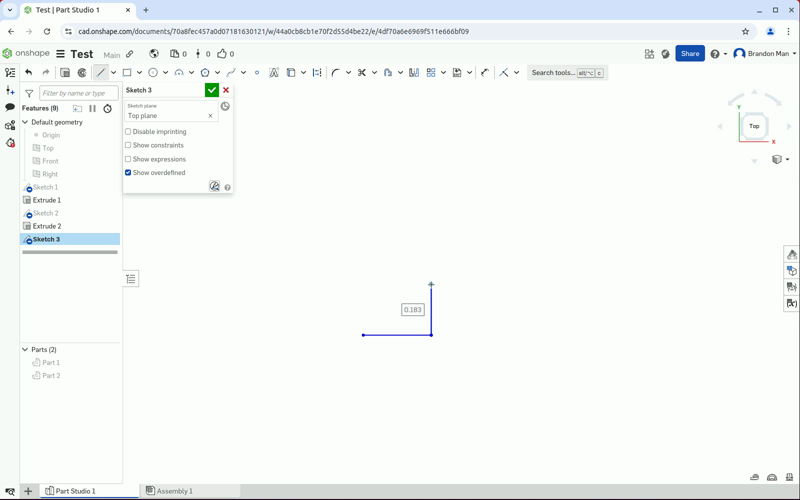
scroll(-6)
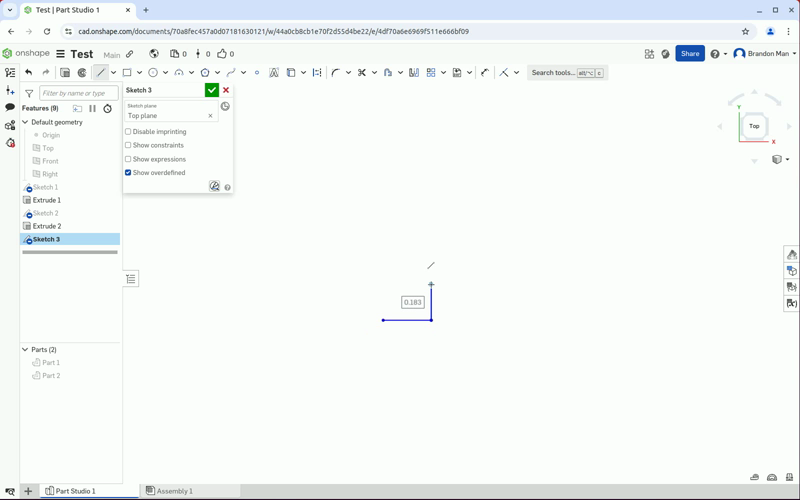
scroll(-6)
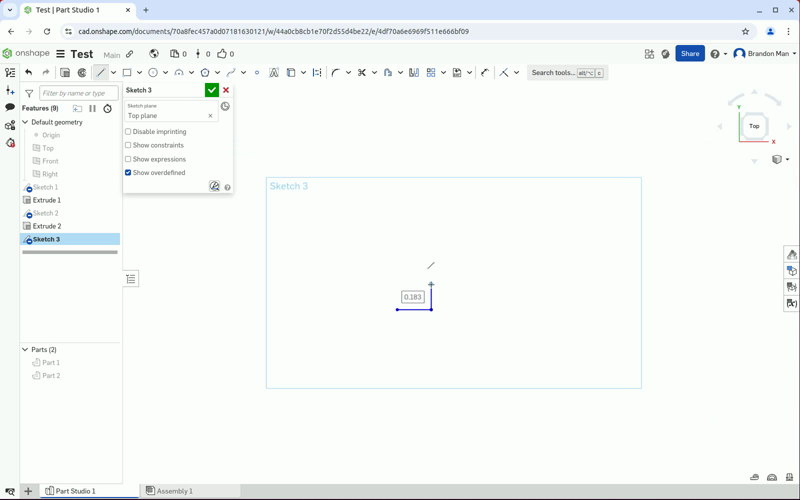
scroll(-6)
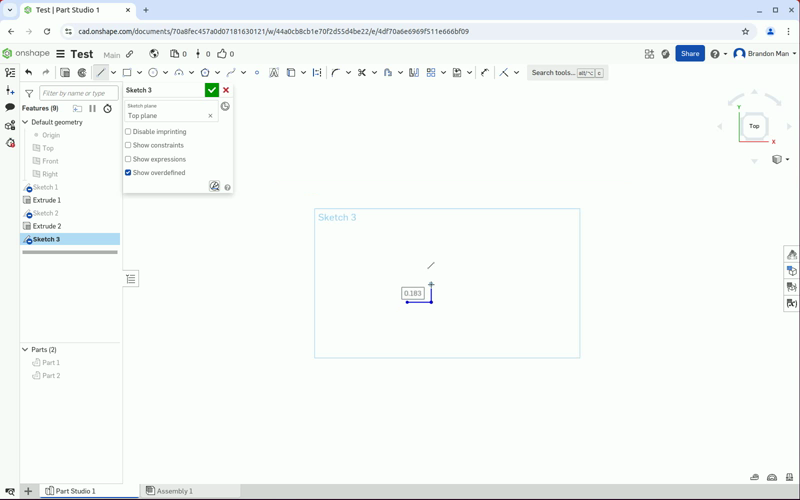
scroll(-6)
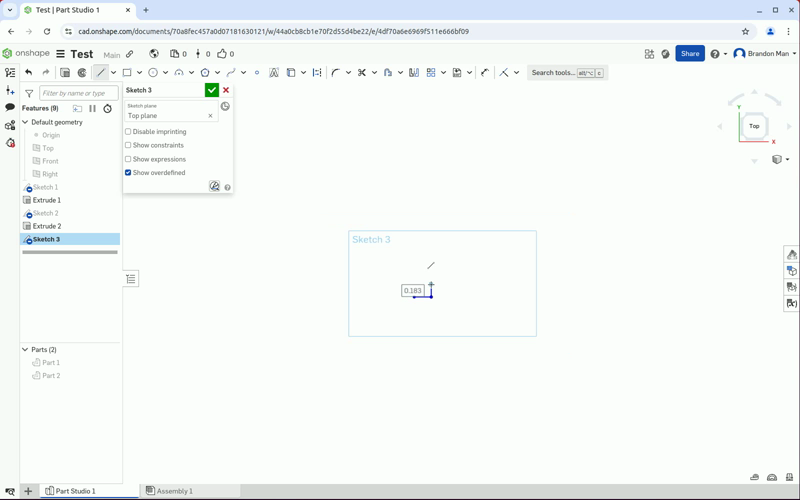
scroll(-6)
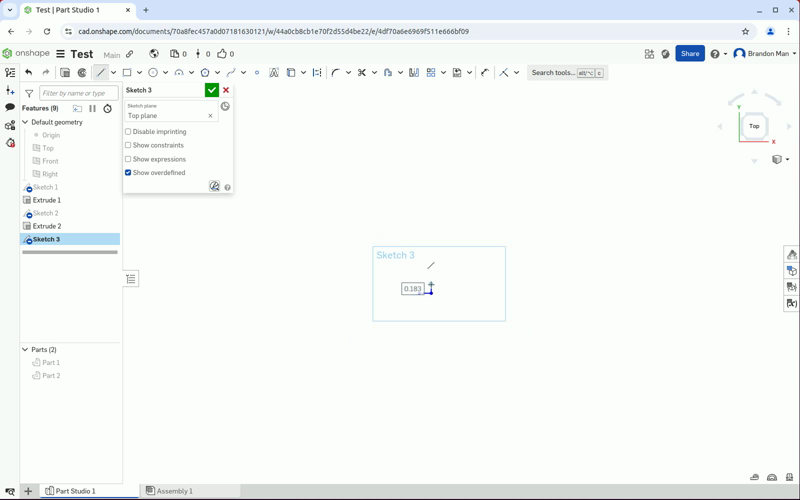
scroll(-6)
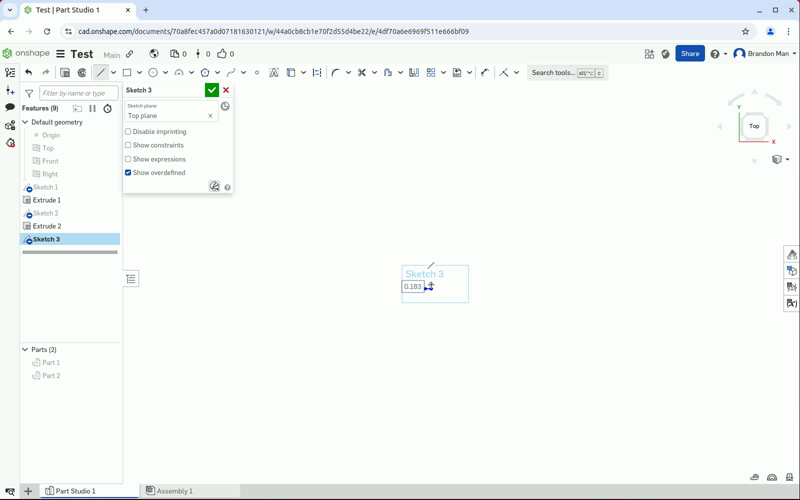
key_up(shift)
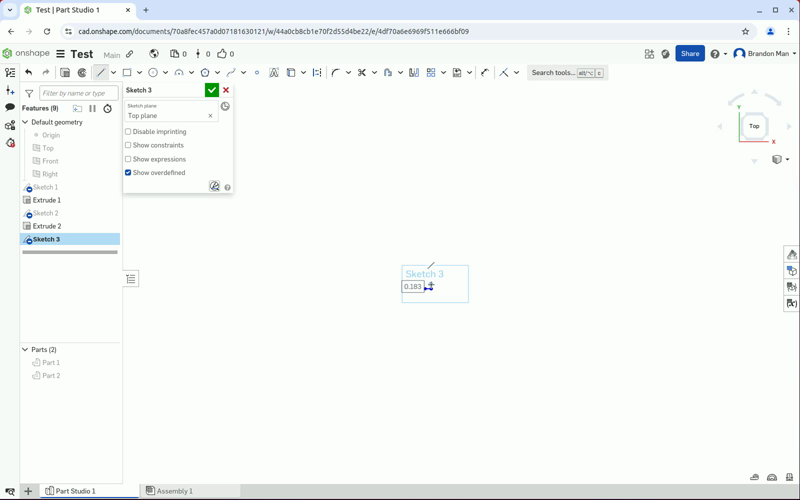
key_down(shift)
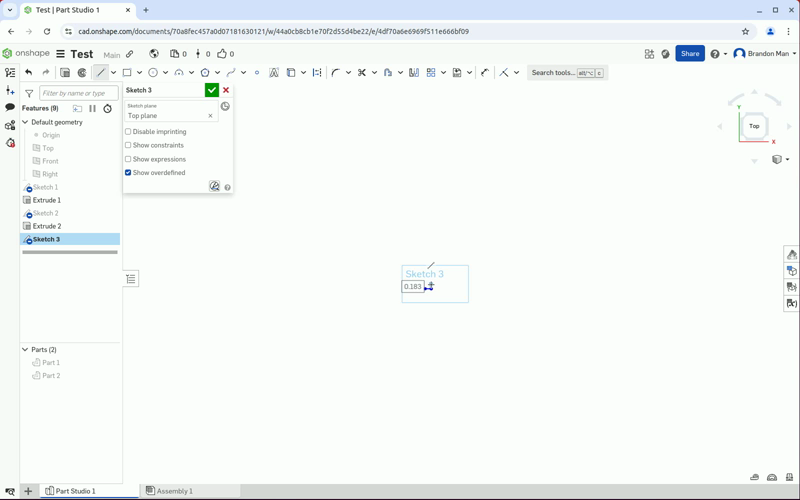
mouse_move(461, 284)
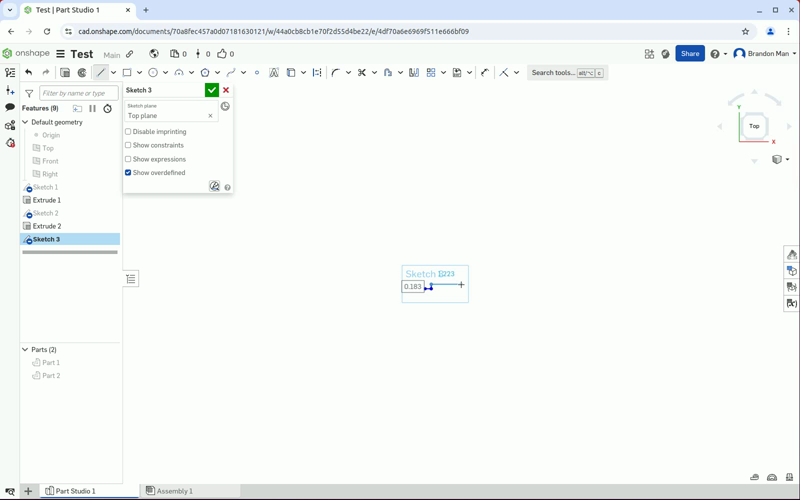
mouse_move(429, 284)
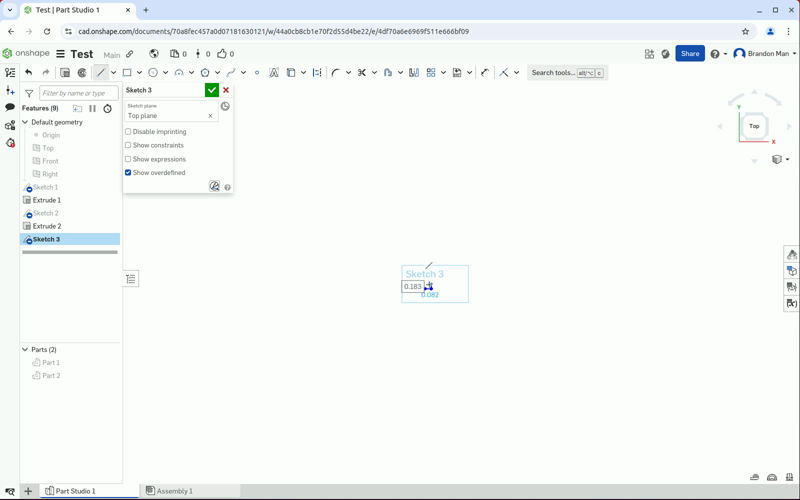
scroll(6)
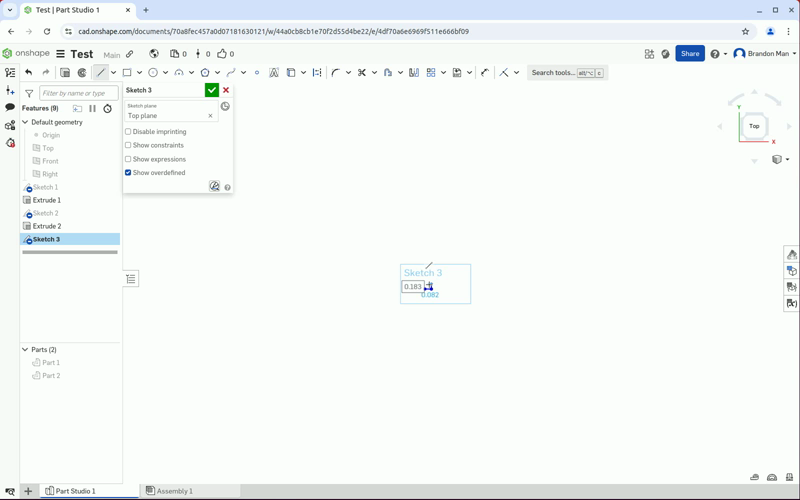
scroll(6)
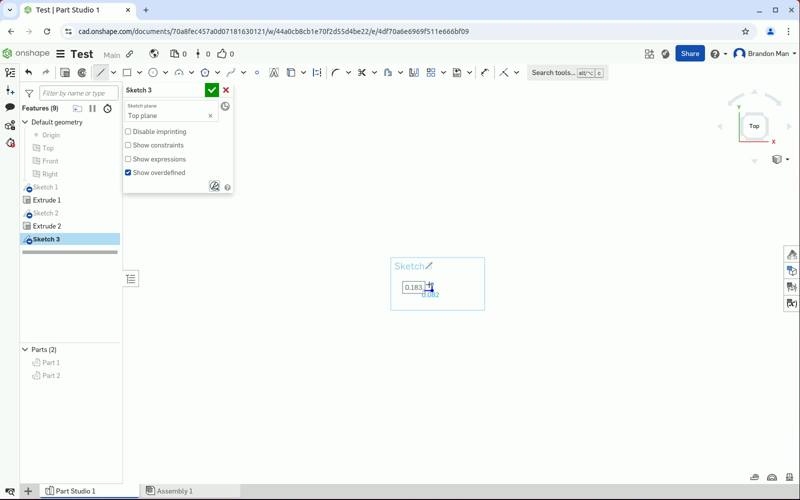
scroll(6)
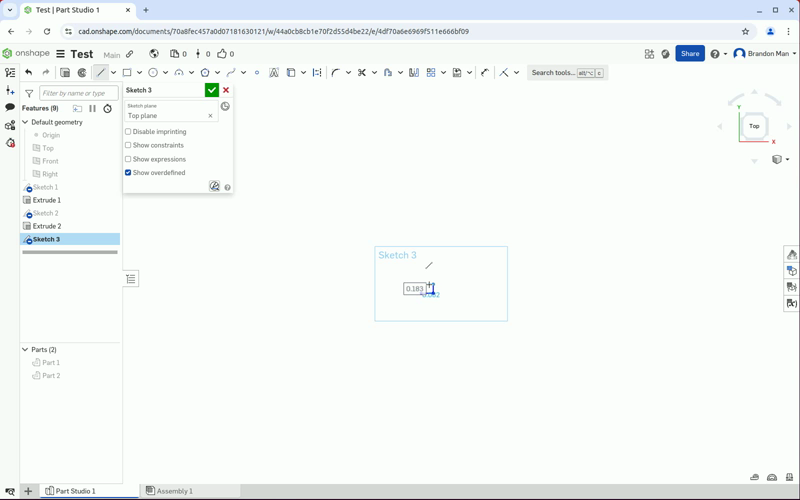
scroll(6)
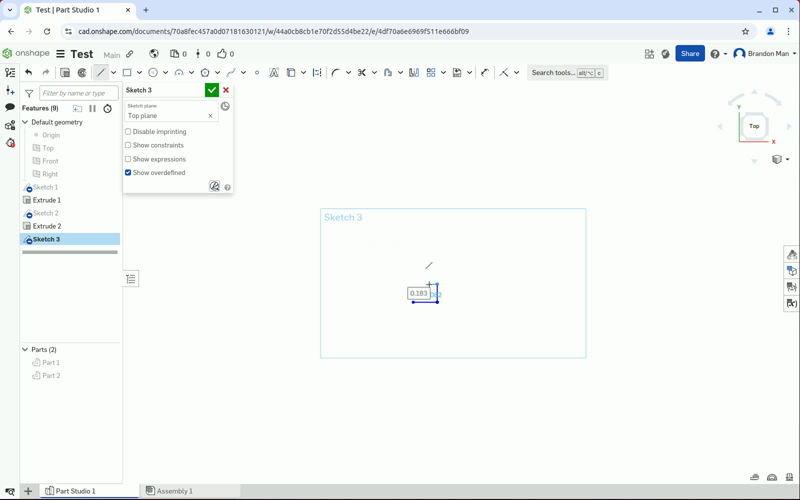
scroll(6)
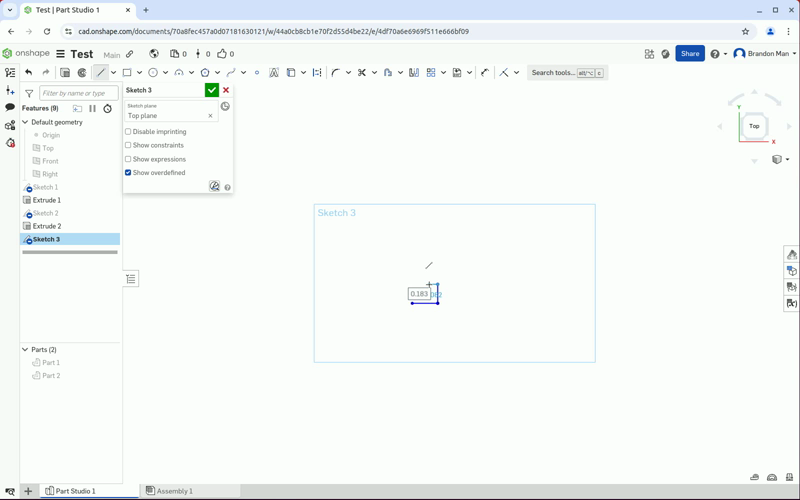
scroll(6)
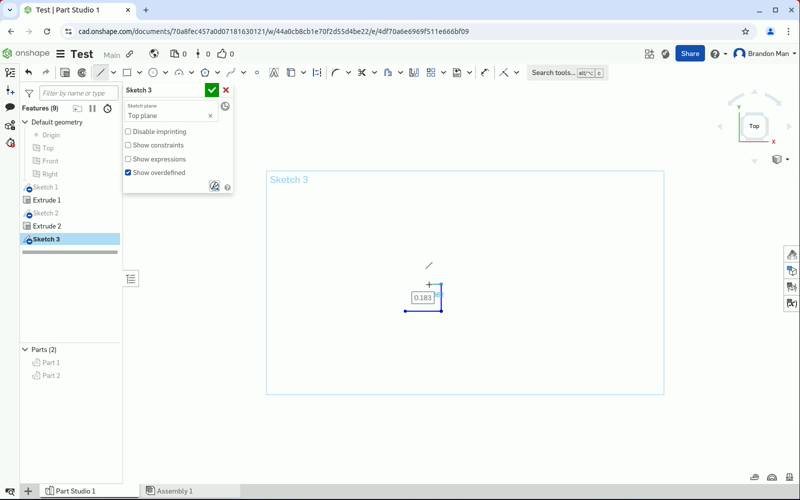
scroll(6)
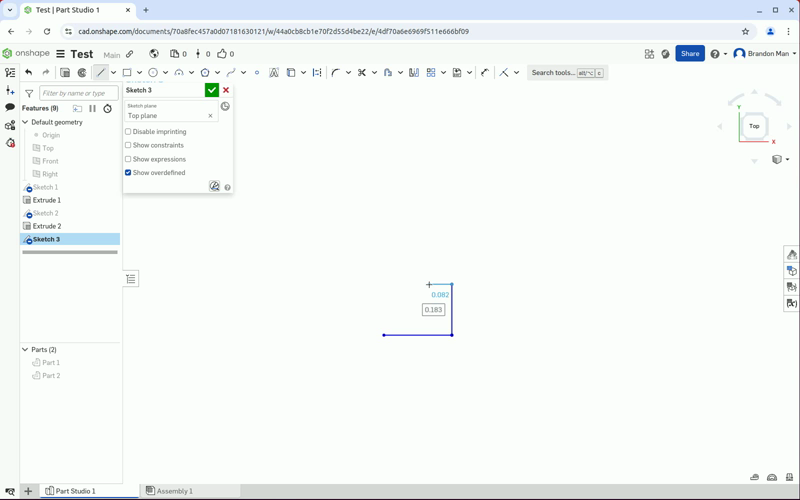
click(429, 284)
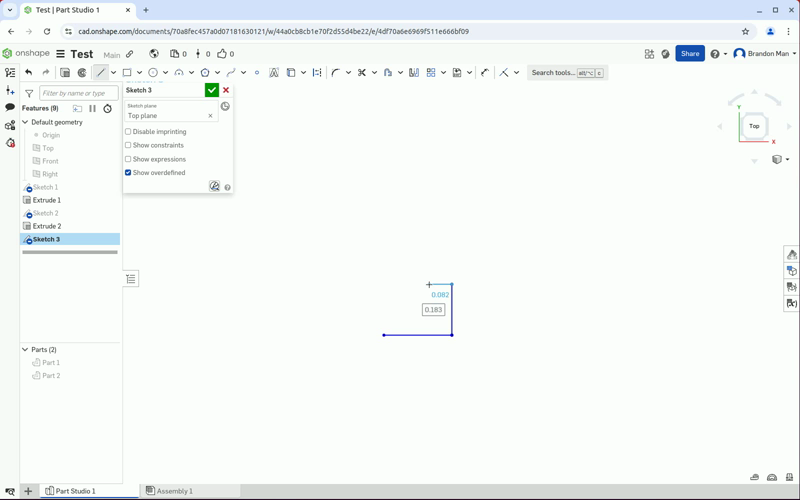
scroll(-6)
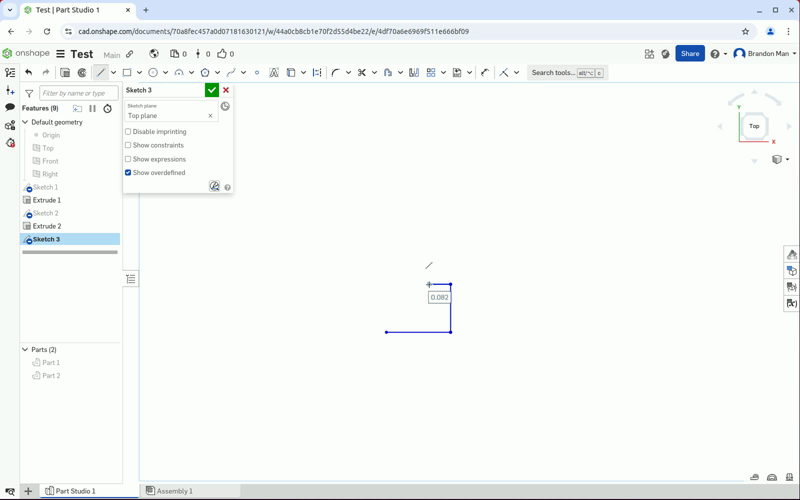
scroll(-6)
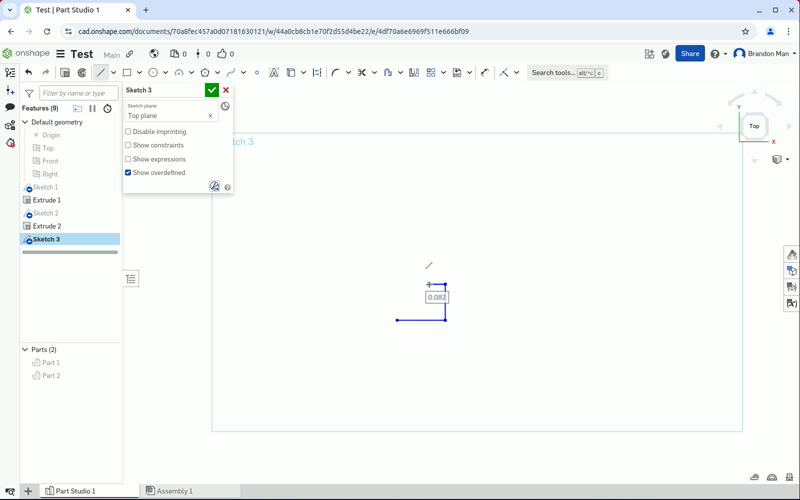
scroll(-6)
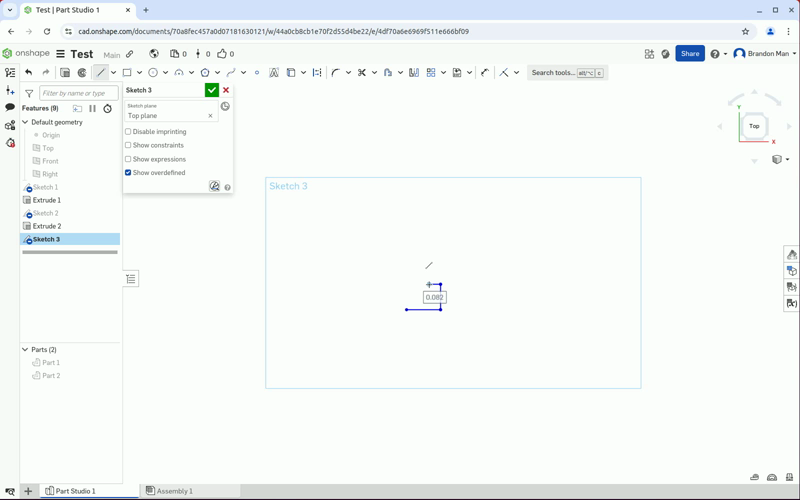
scroll(-6)
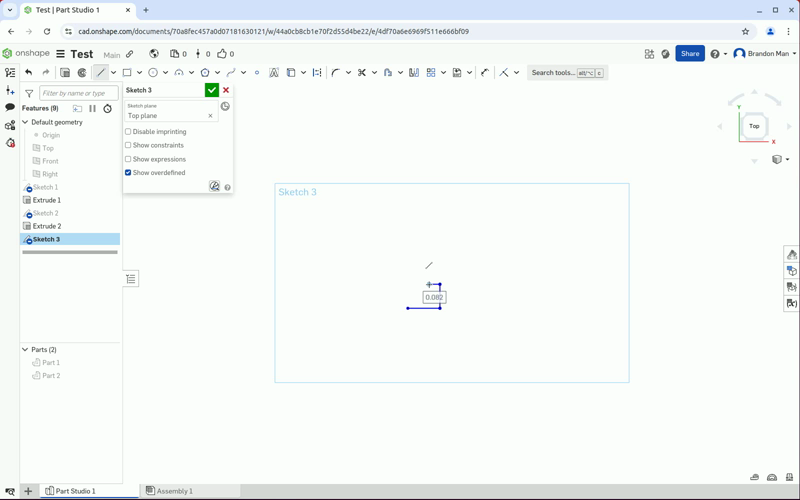
scroll(-6)
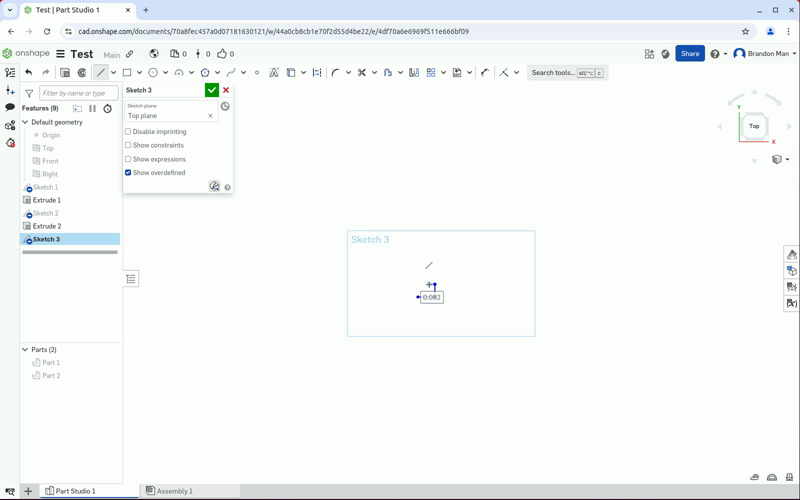
scroll(-6)
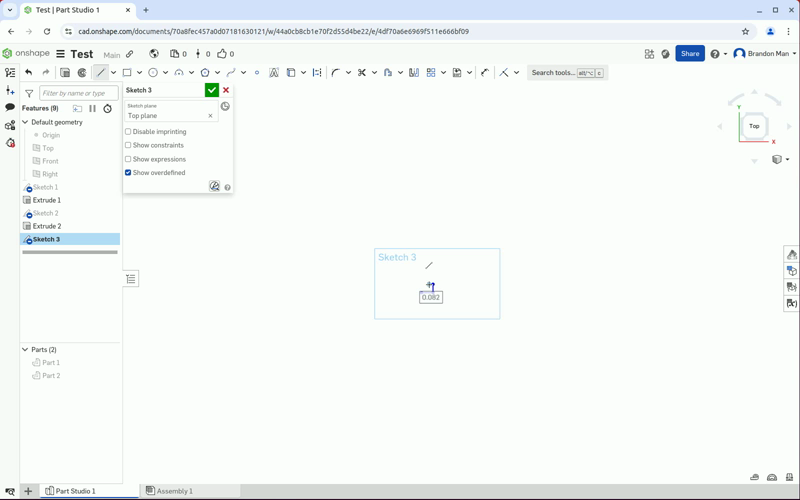
scroll(-6)
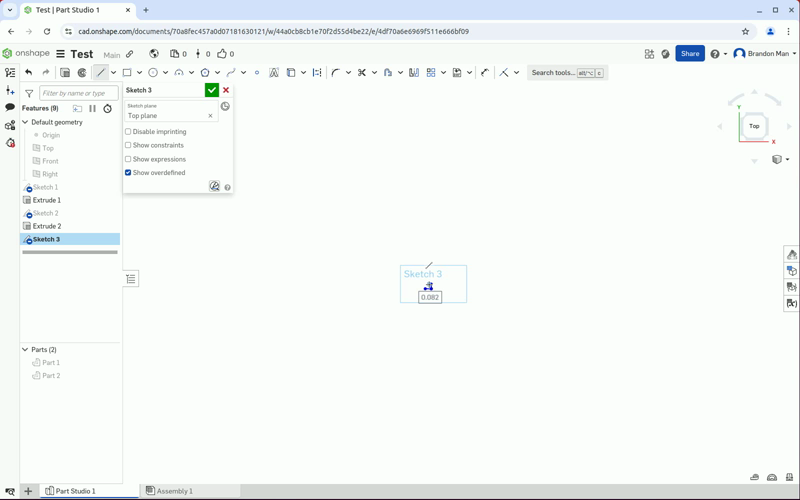
key_up(shift)
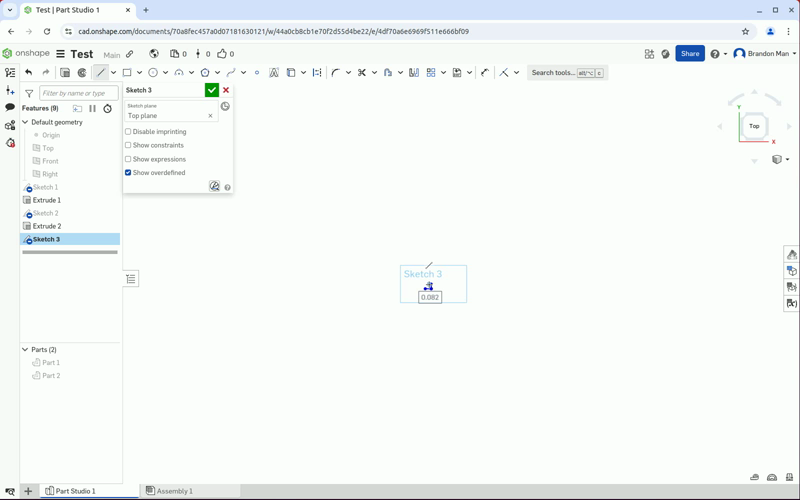
key_down(shift)
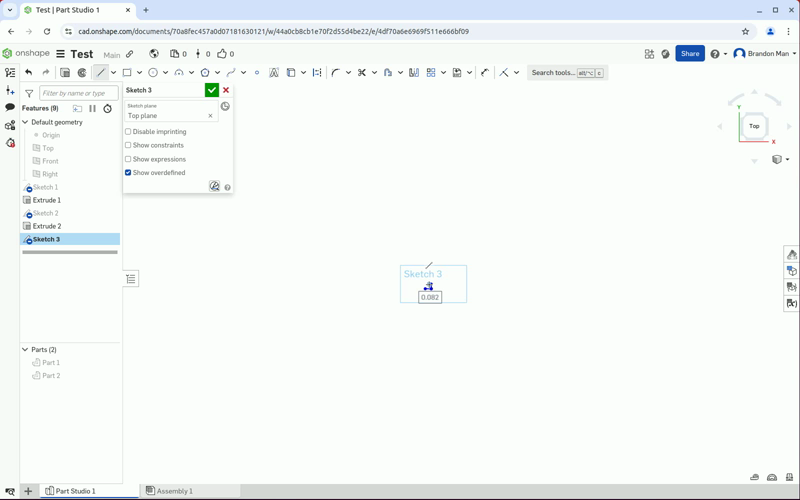
mouse_move(459, 284)
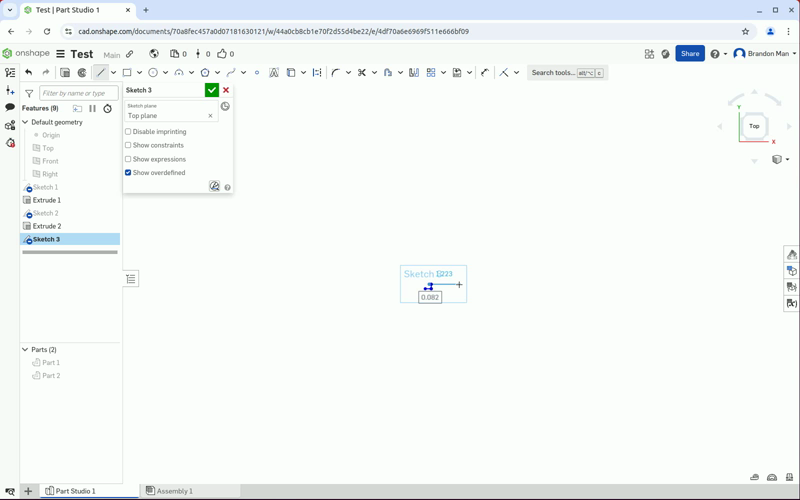
mouse_move(426, 284)
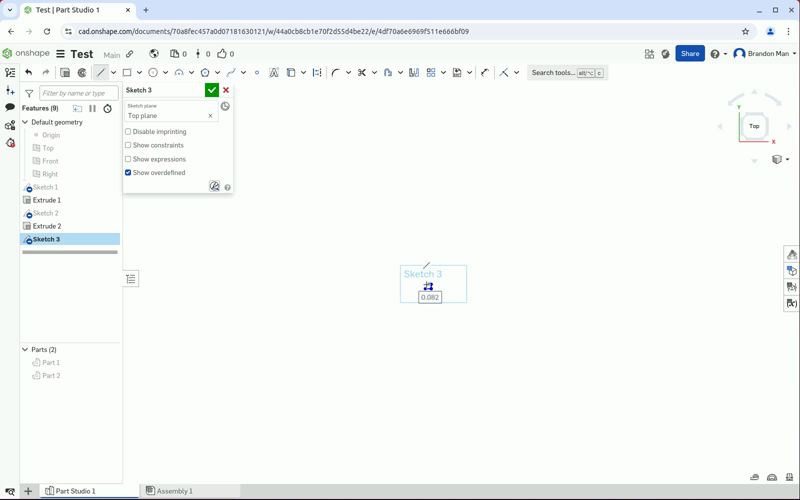
scroll(6)
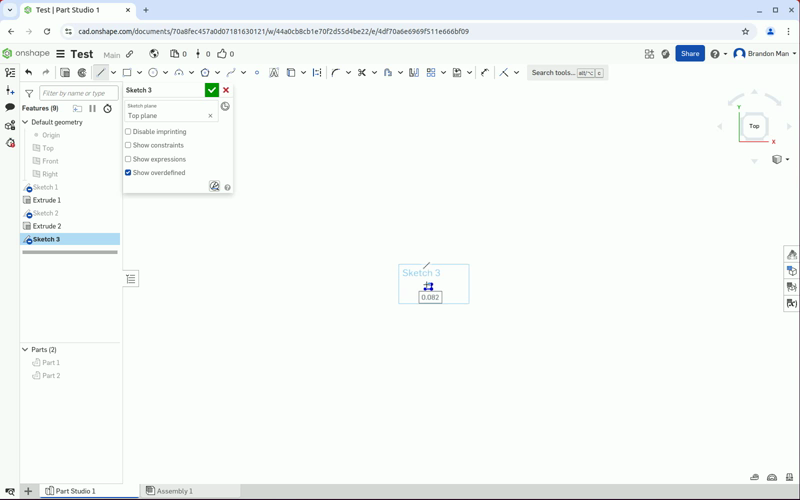
scroll(6)
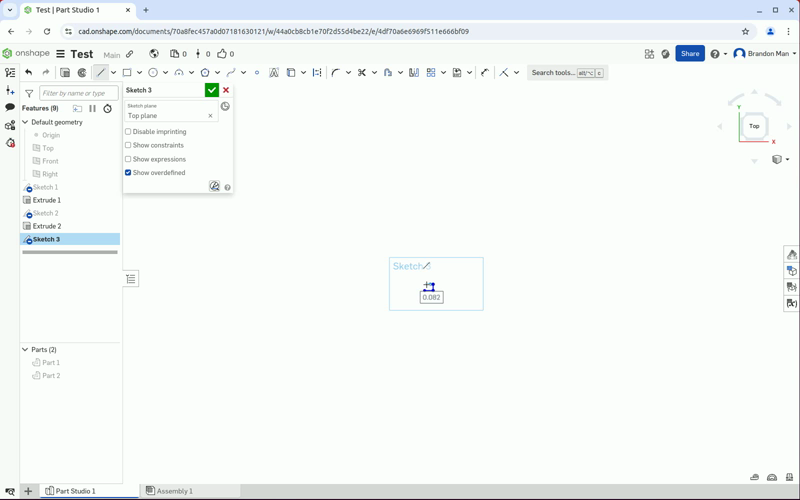
scroll(6)
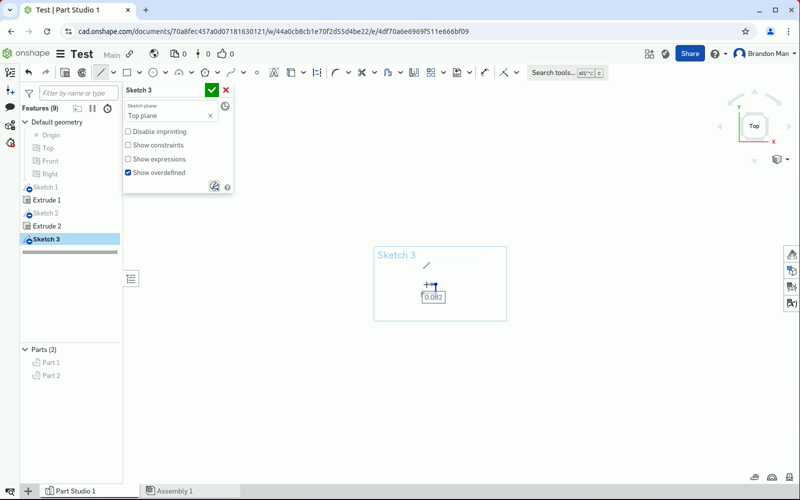
scroll(6)
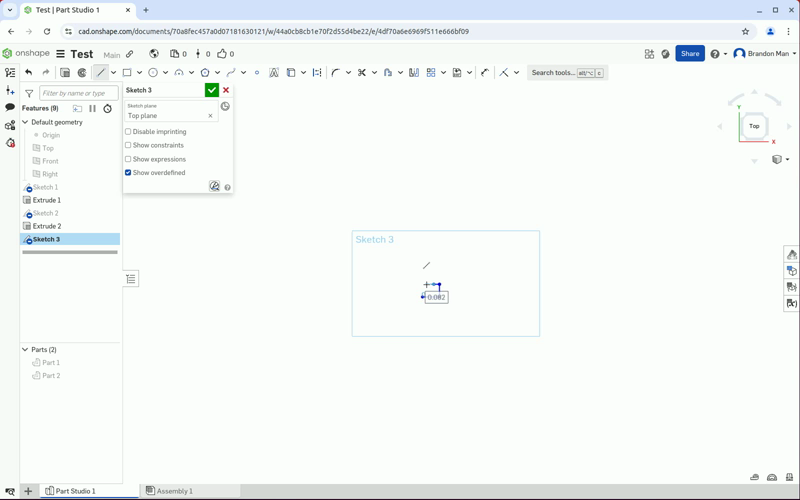
scroll(6)
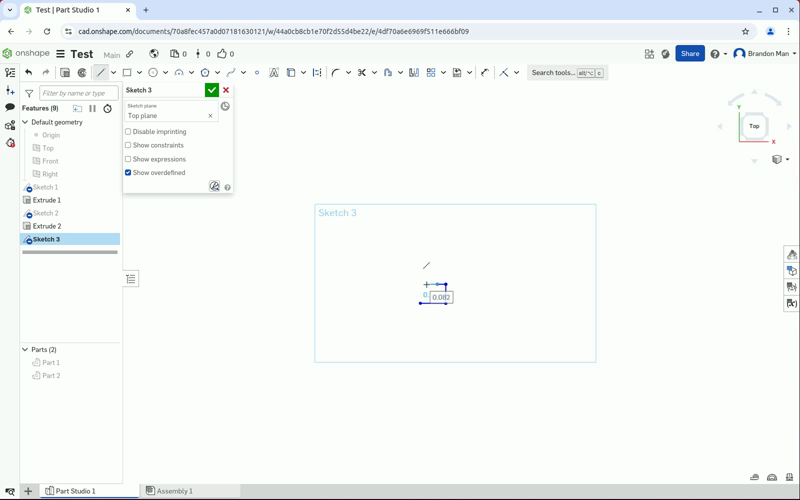
scroll(6)
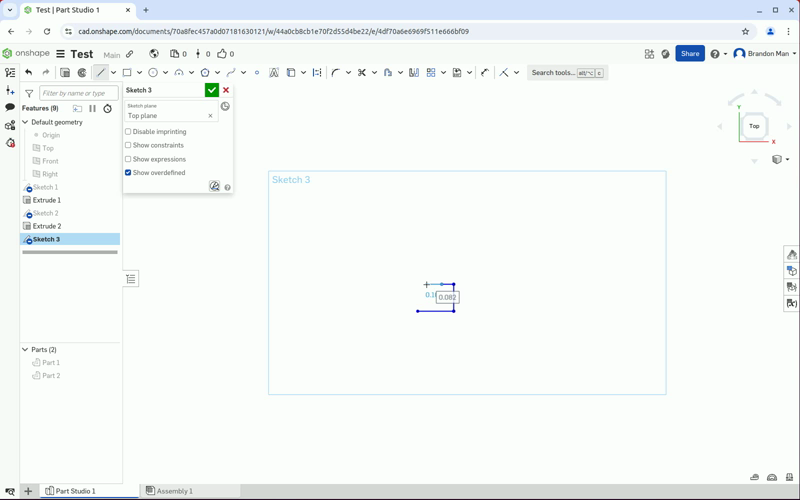
scroll(6)
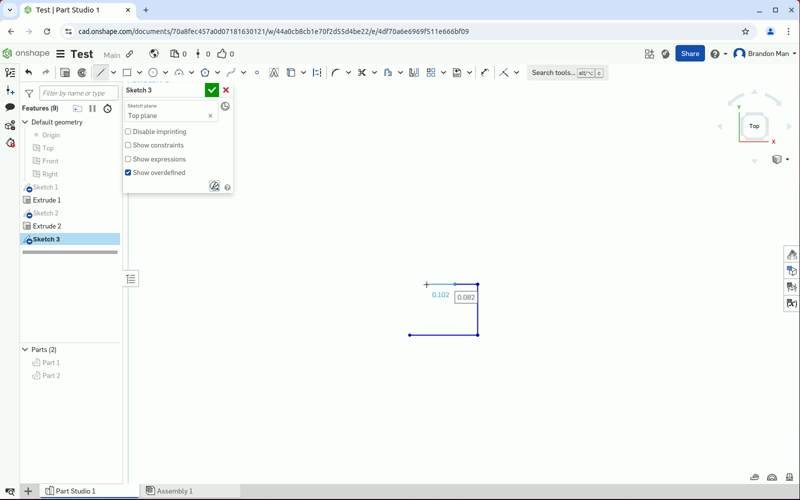
click(426, 284)
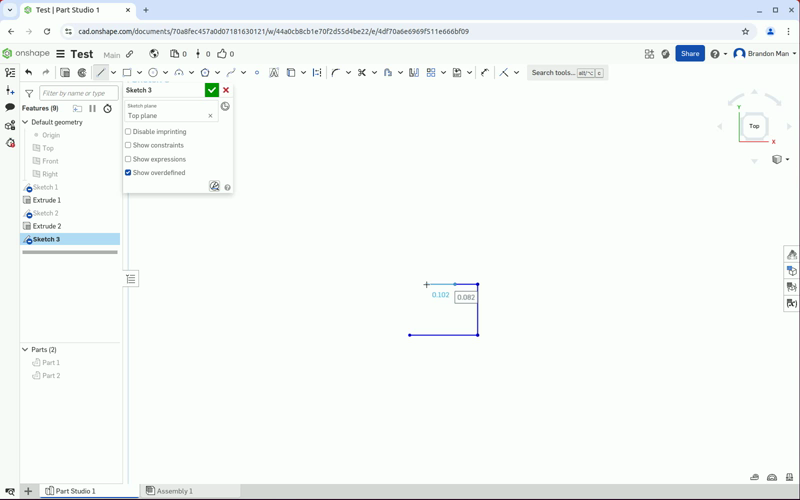
scroll(-6)
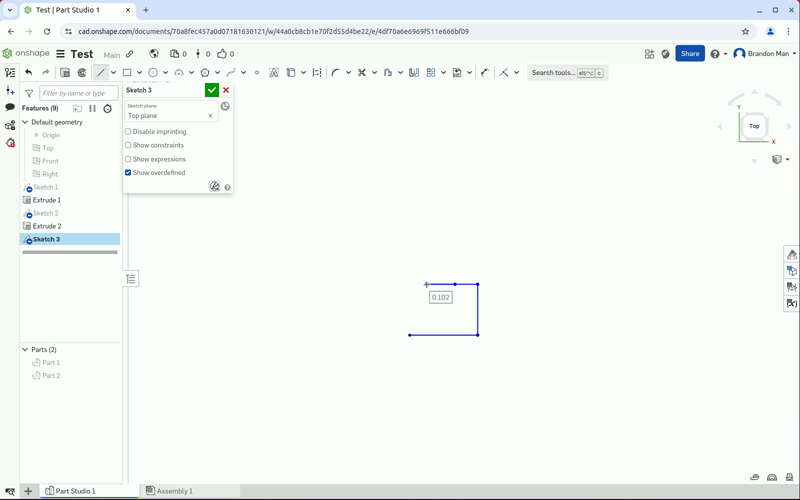
scroll(-6)
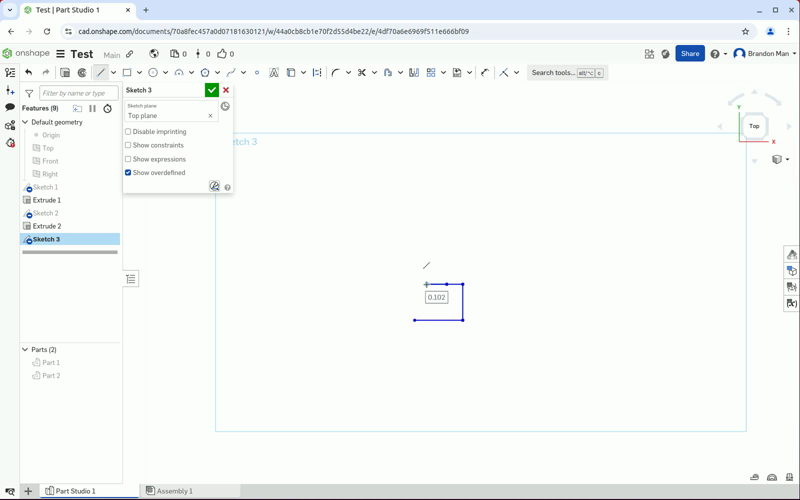
scroll(-6)
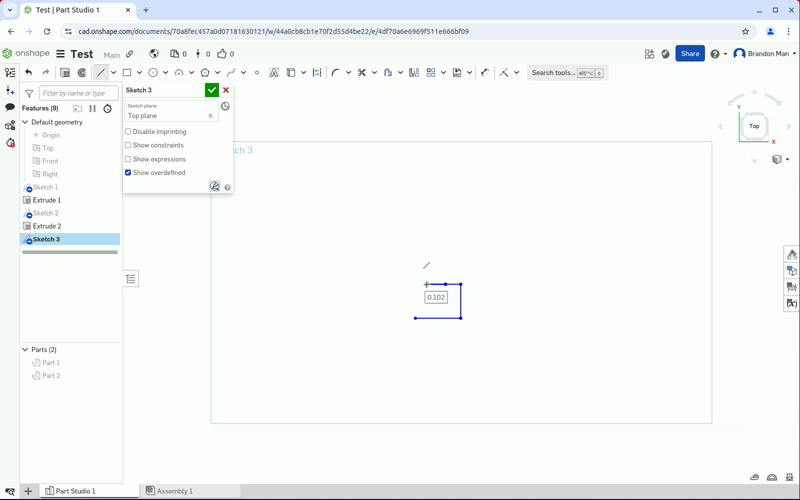
scroll(-6)
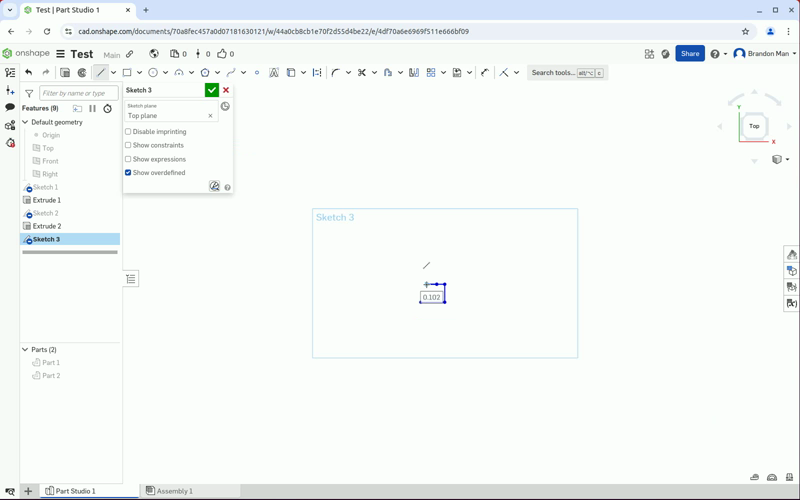
scroll(-6)
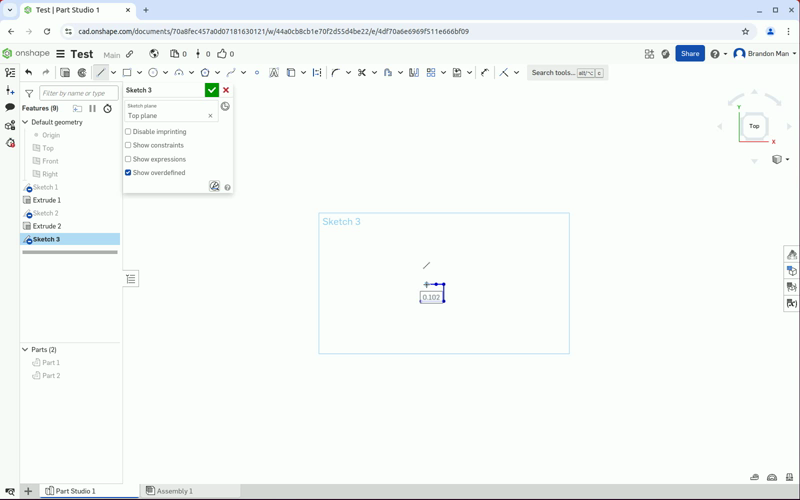
scroll(-6)
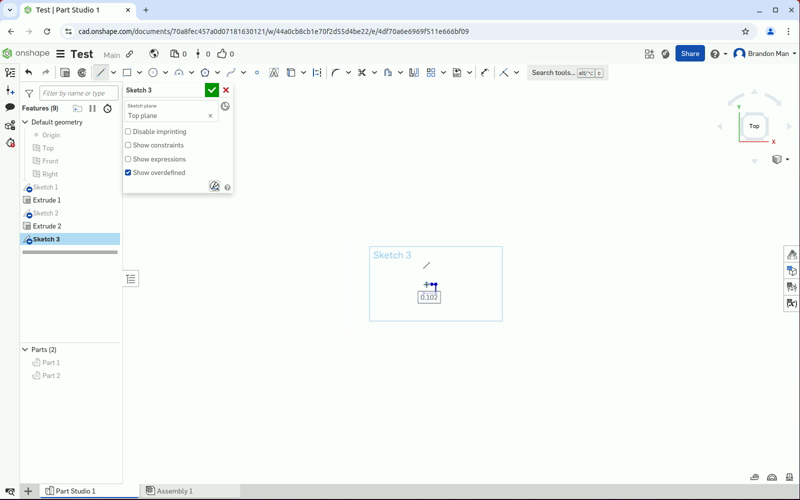
scroll(-6)
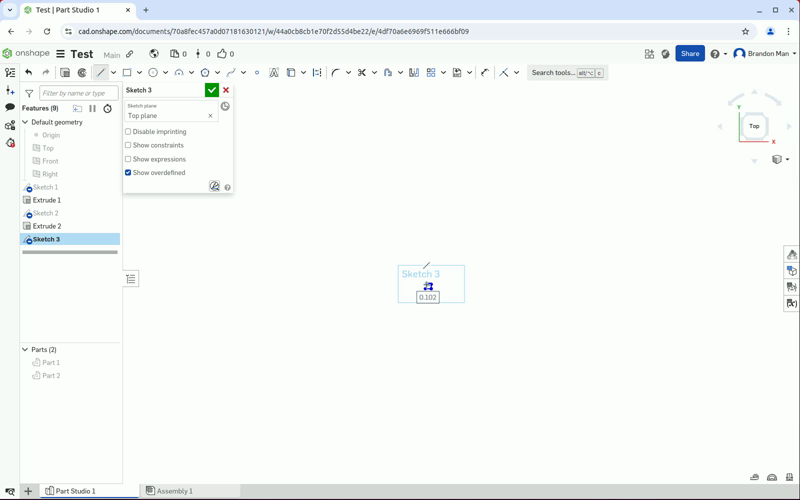
key_up(shift)
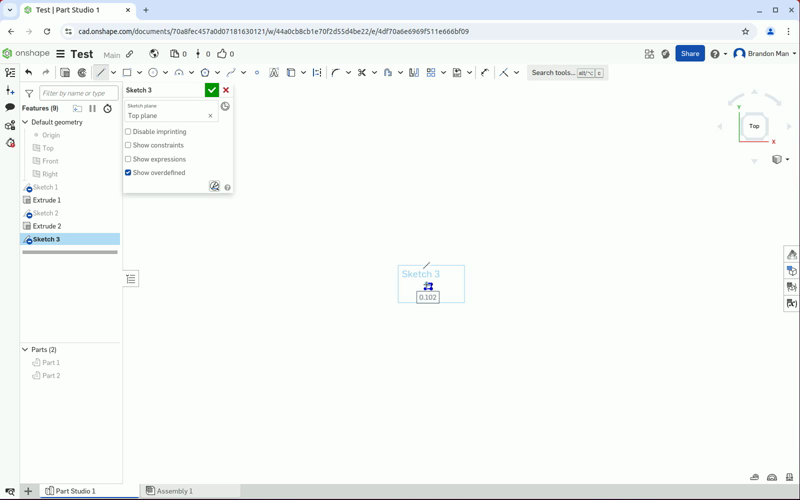
mouse_move(456, 284)
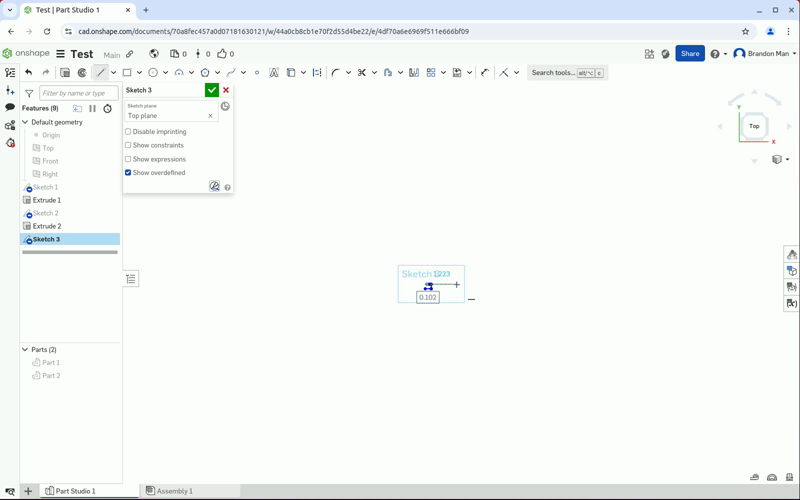
key_down(shift)
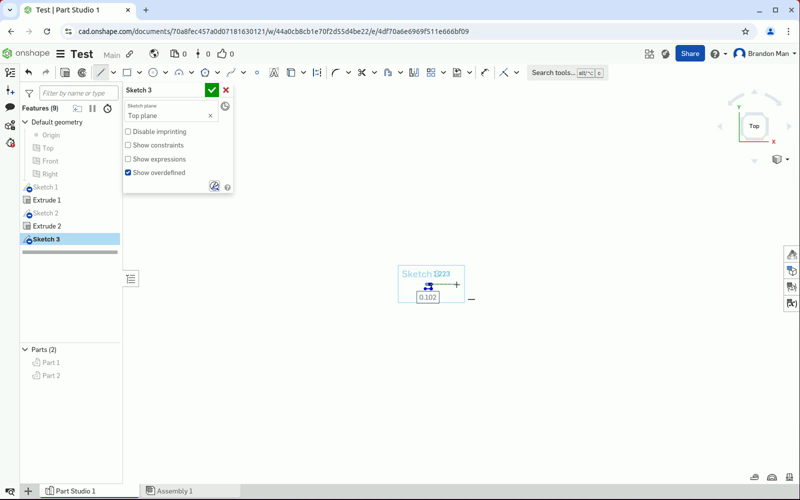
mouse_move(426, 288)
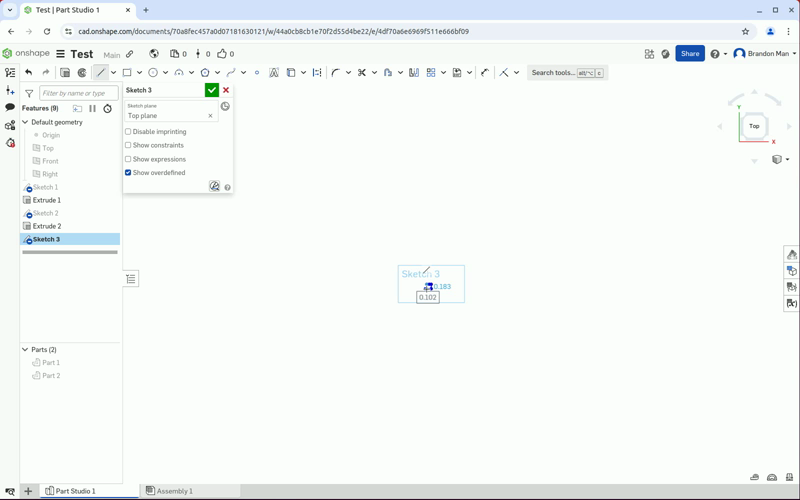
scroll(6)
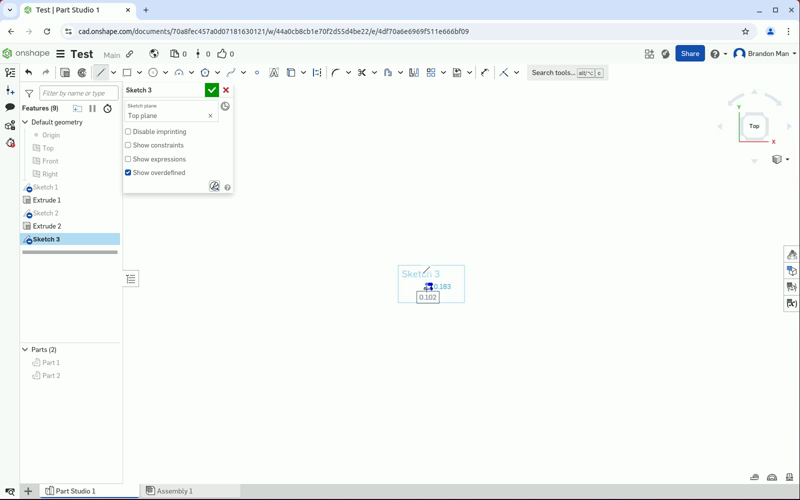
scroll(6)
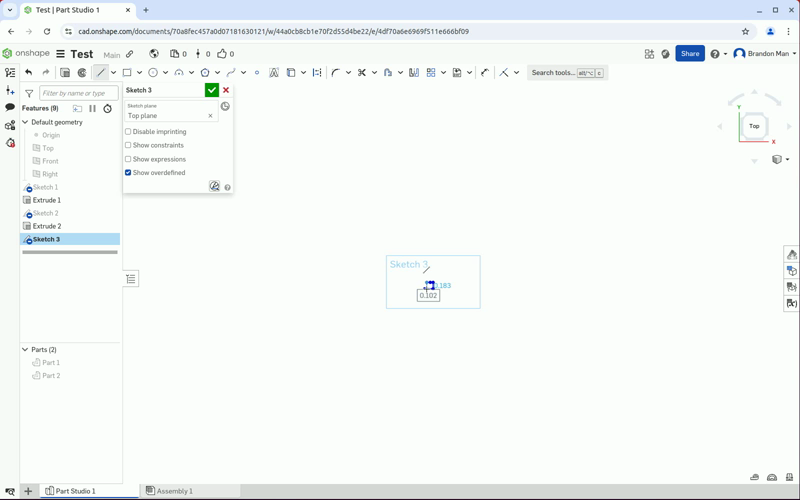
scroll(6)
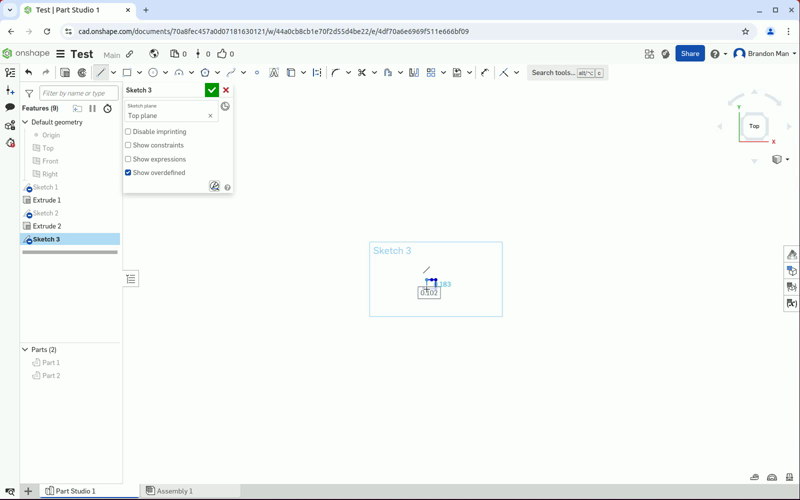
scroll(6)
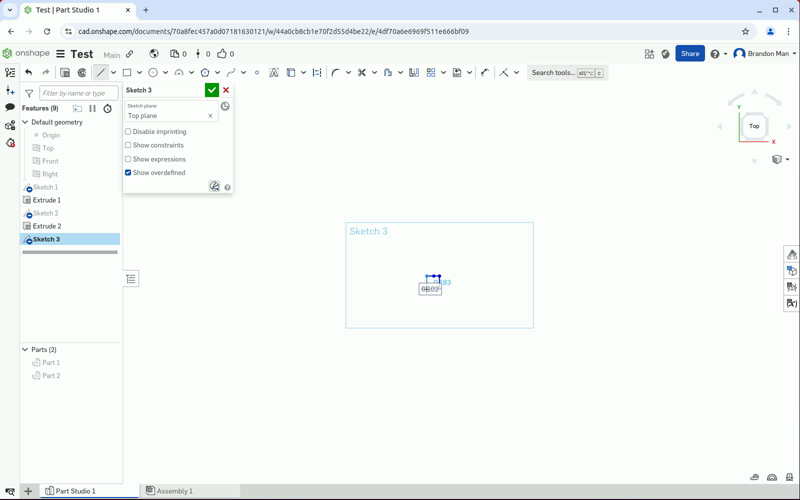
scroll(6)
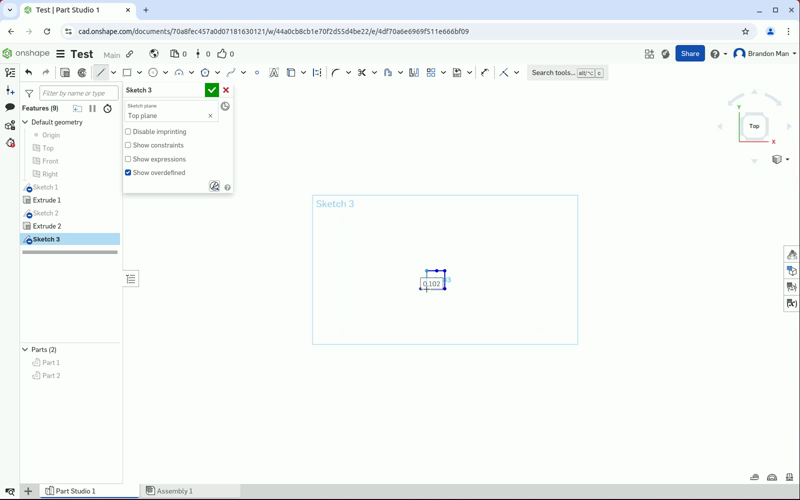
scroll(6)
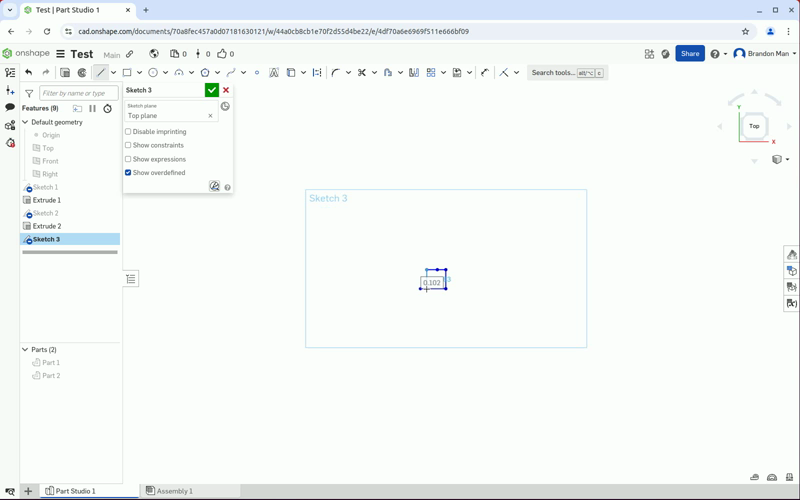
scroll(6)
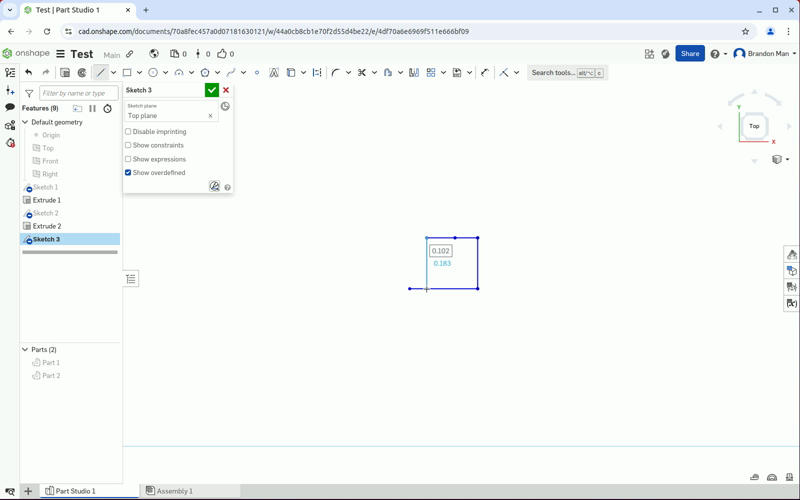
key_up(shift)
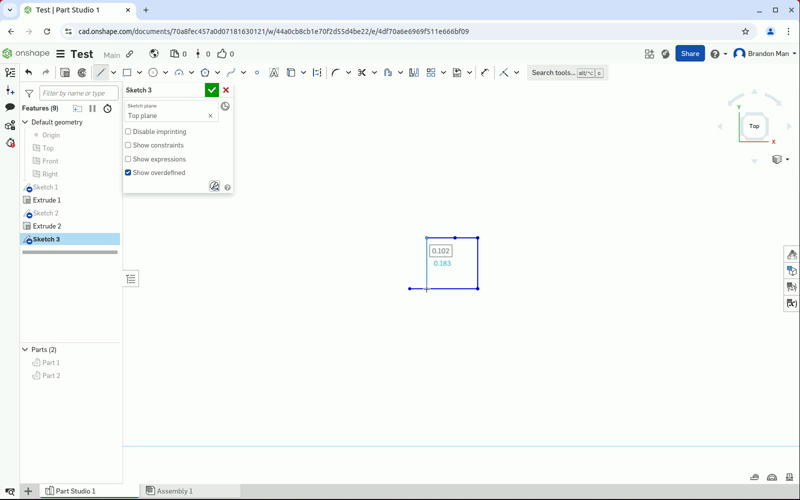
click(426, 288)
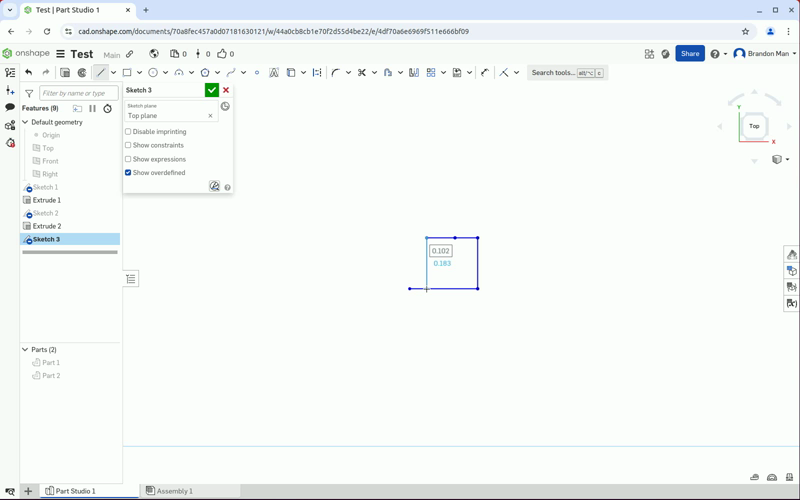
scroll(-6)
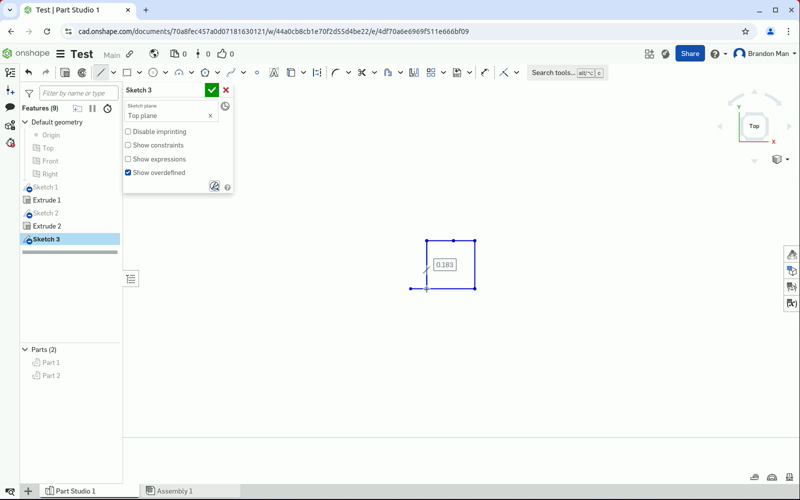
scroll(-6)
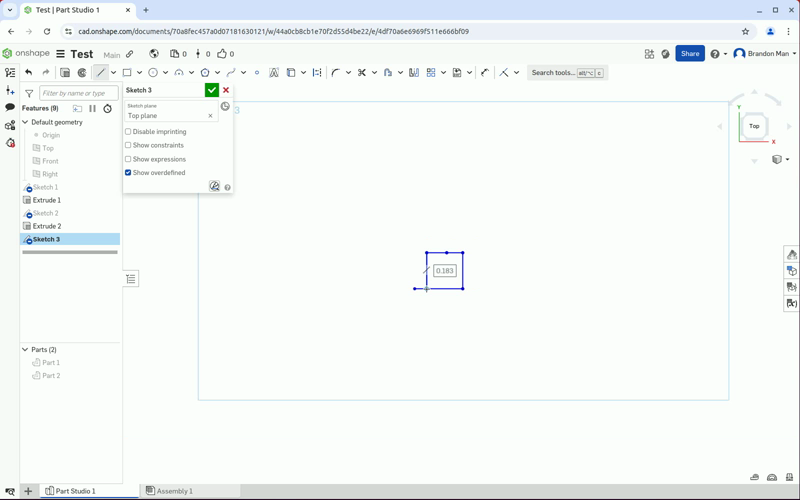
scroll(-6)
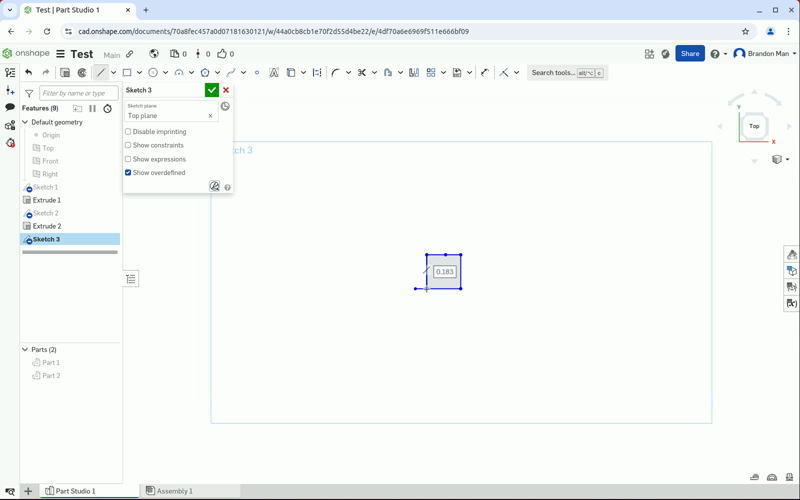
scroll(-6)
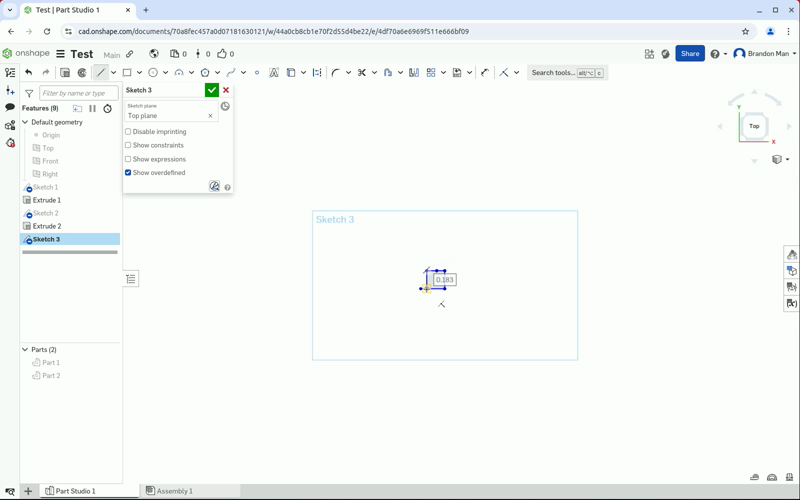
scroll(-6)
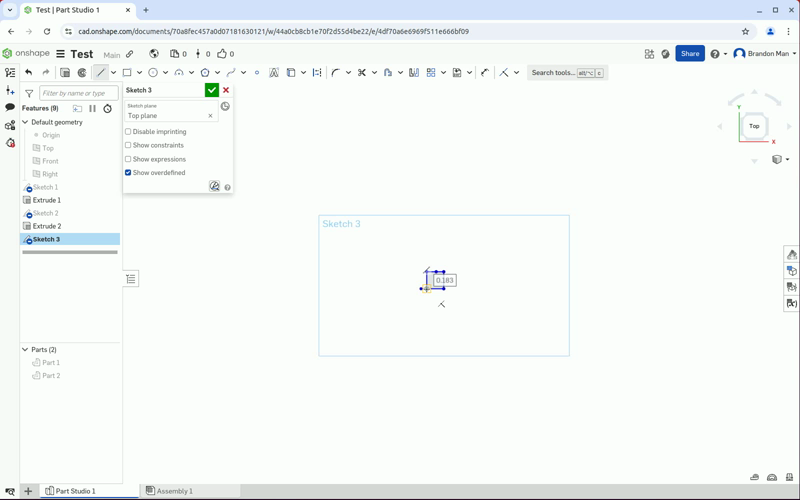
scroll(-6)
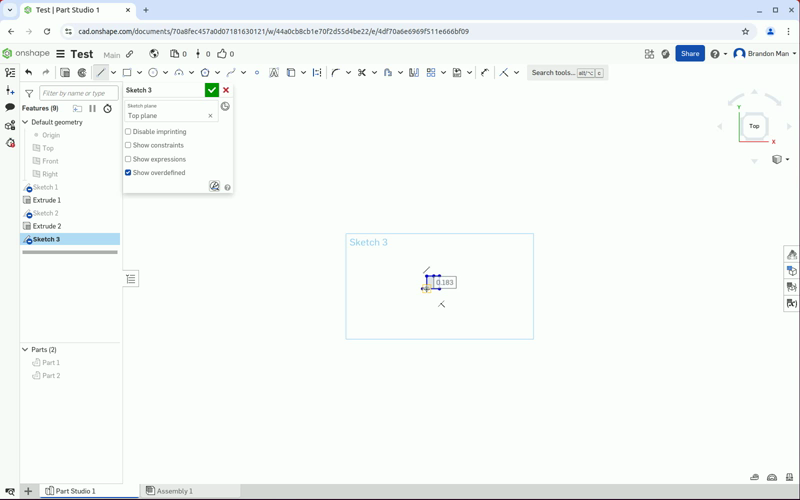
scroll(-6)
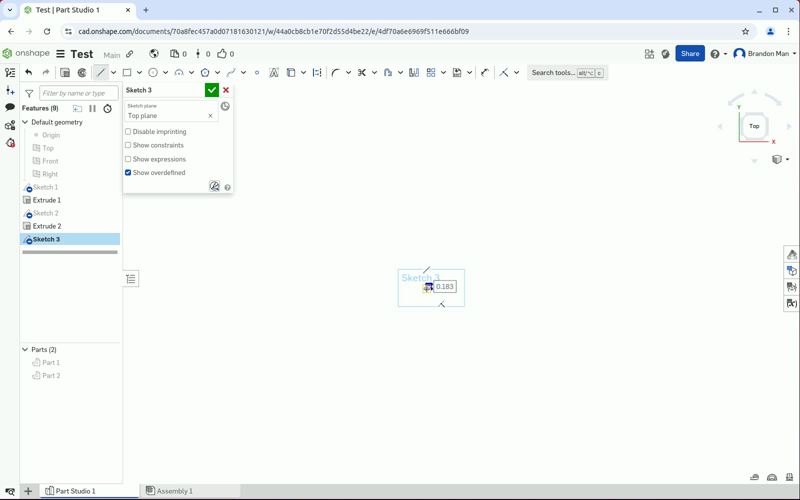
key(esc)
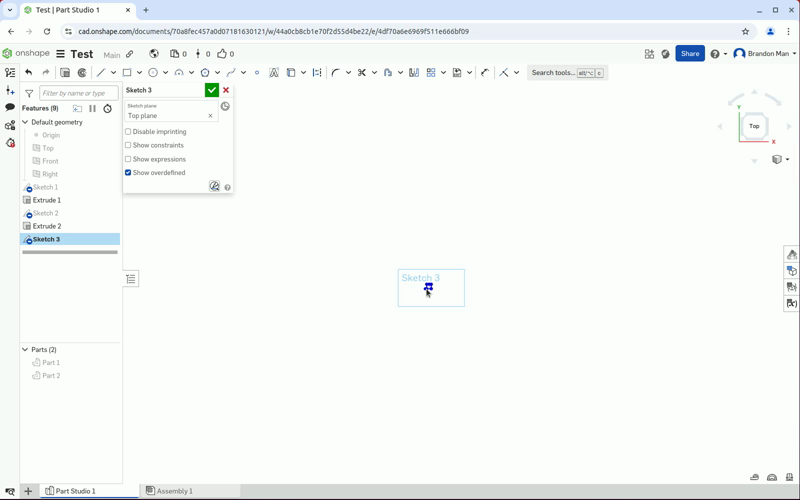
key(l)
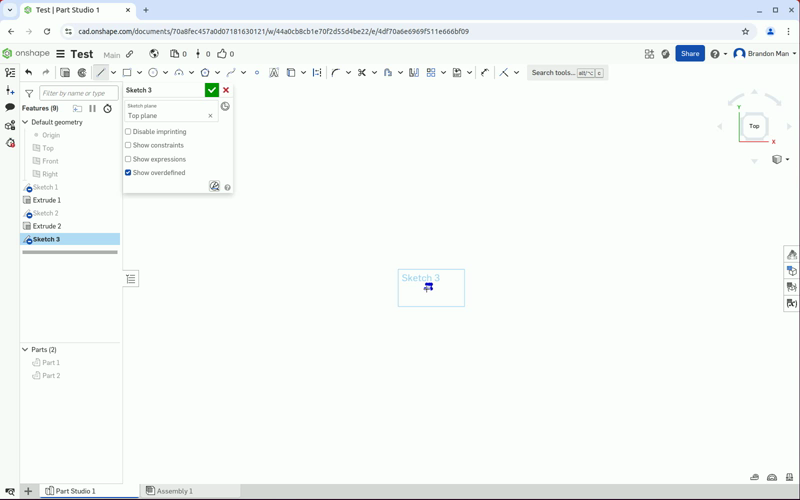
key_down(shift)
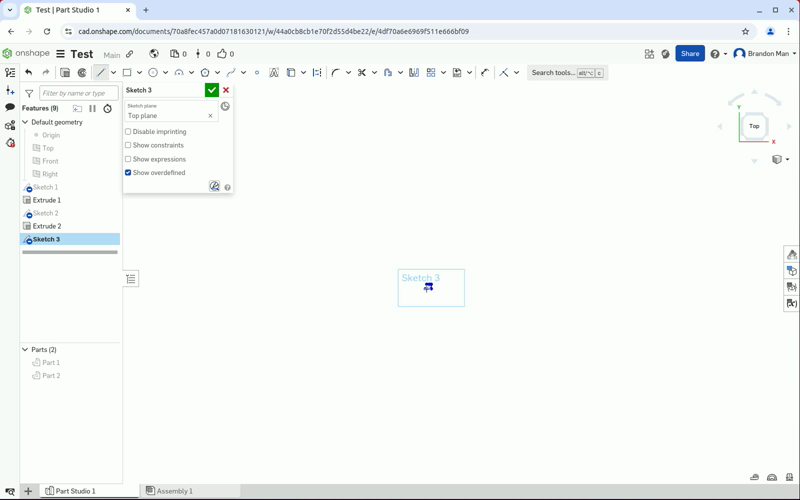
mouse_move(427, 288)
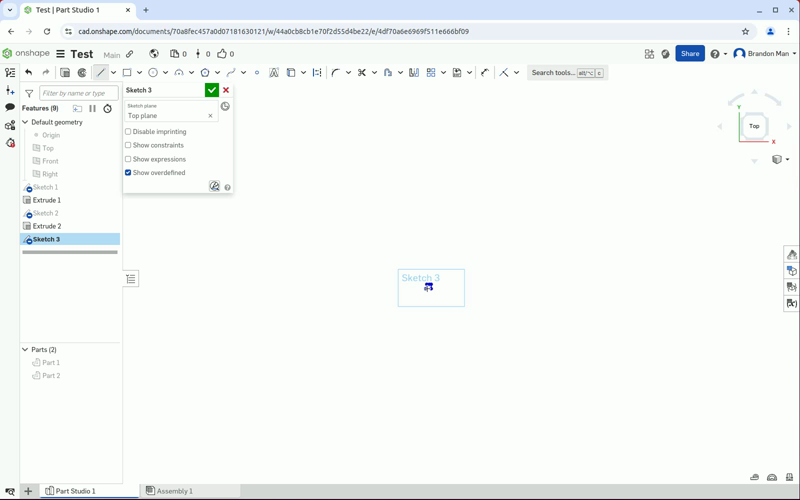
scroll(6)
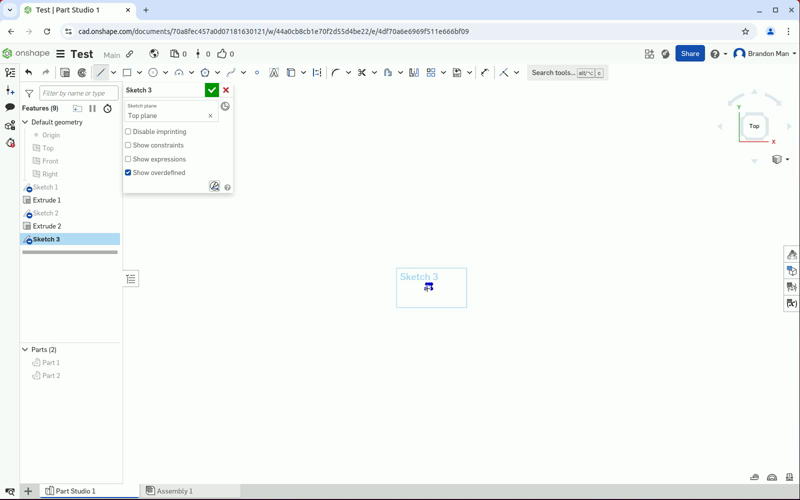
scroll(6)
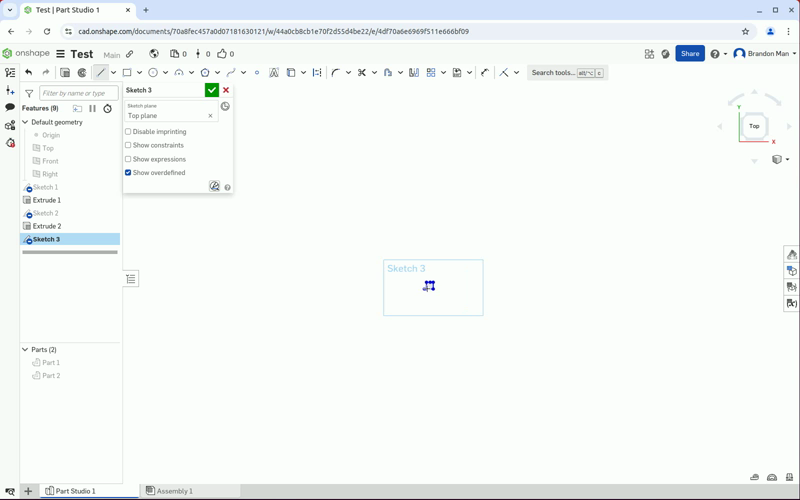
scroll(6)
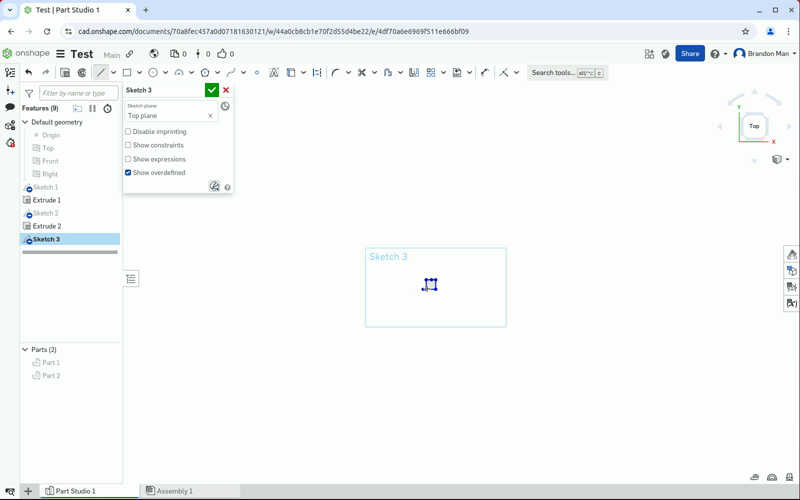
scroll(6)
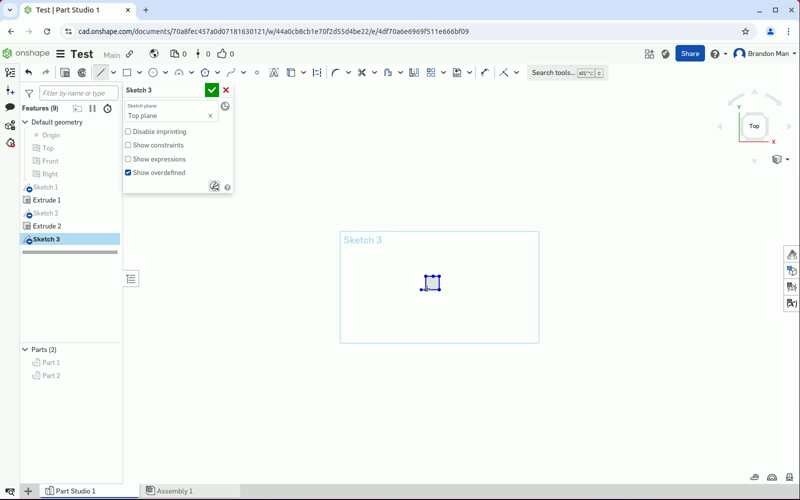
scroll(6)
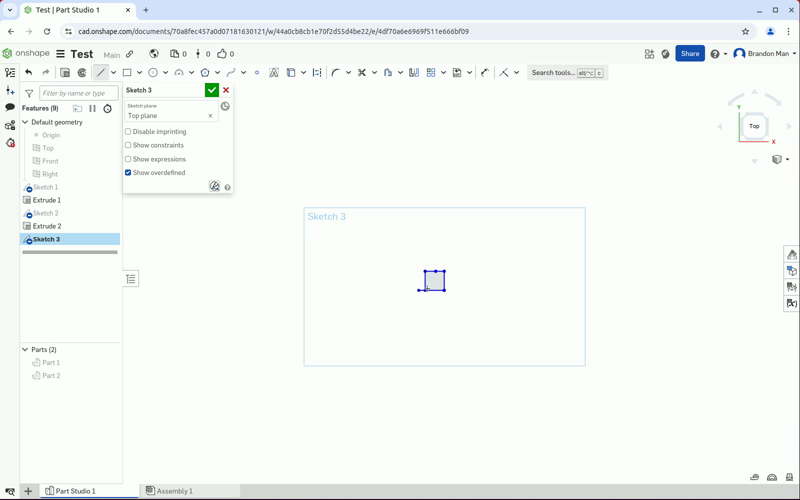
scroll(6)
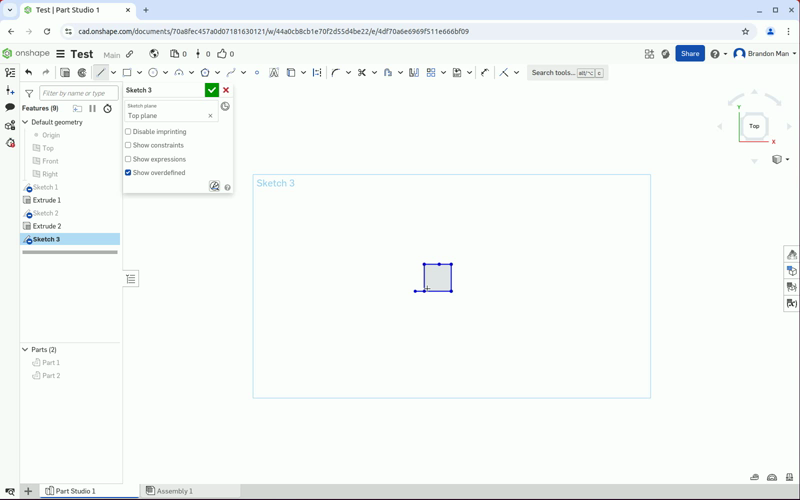
scroll(6)
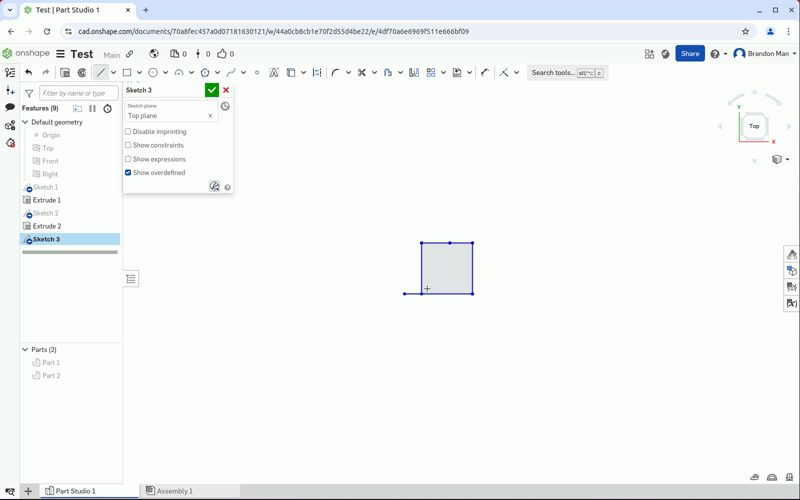
click(427, 288)
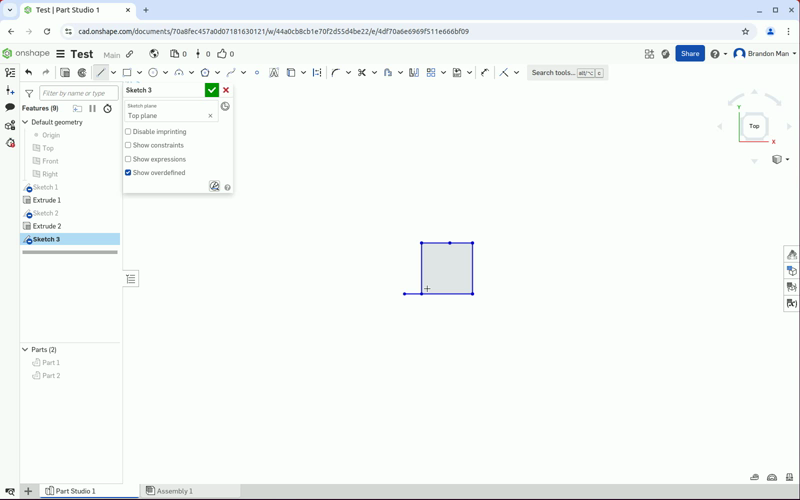
scroll(-6)
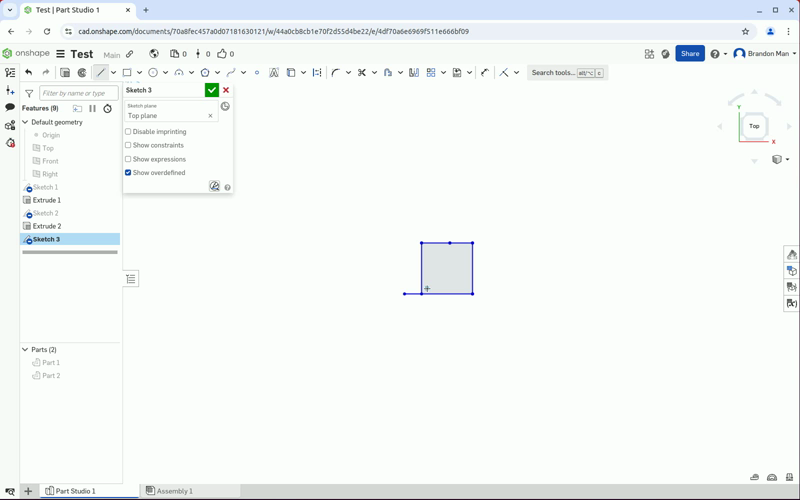
scroll(-6)
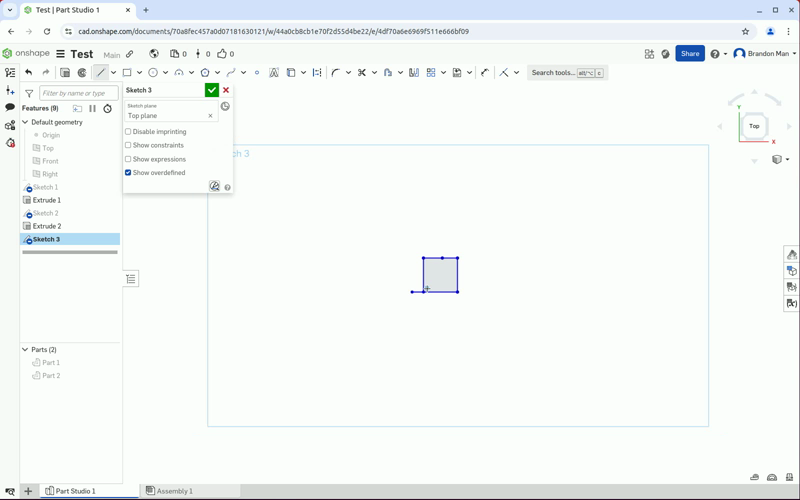
scroll(-6)
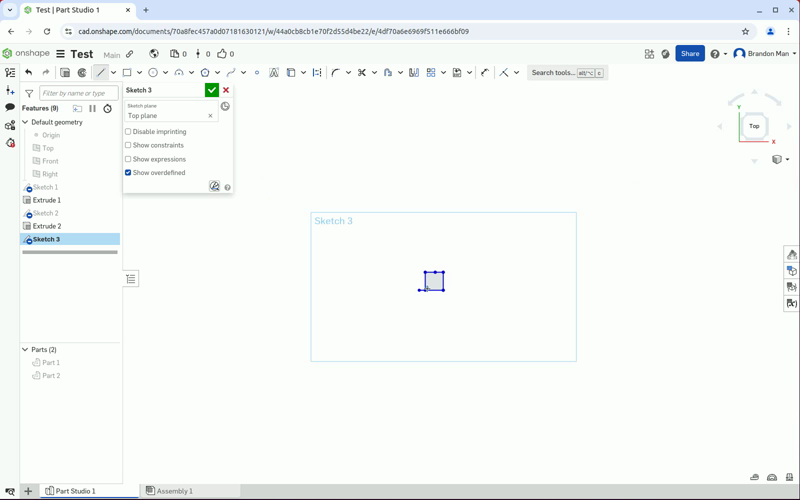
scroll(-6)
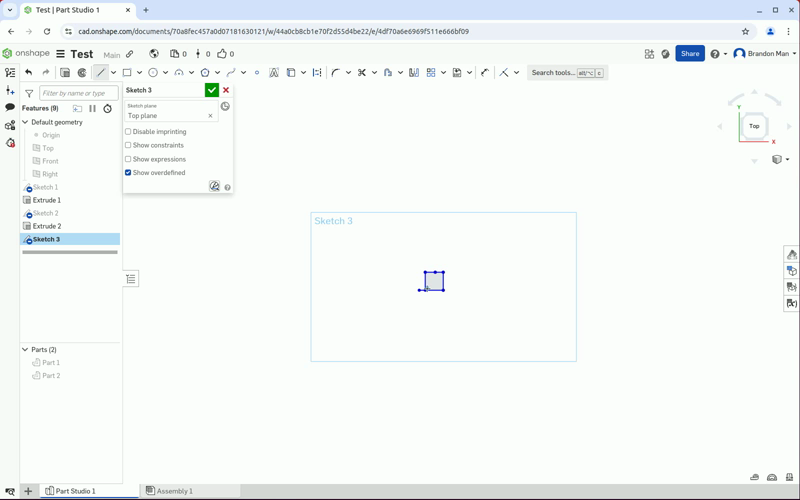
scroll(-6)
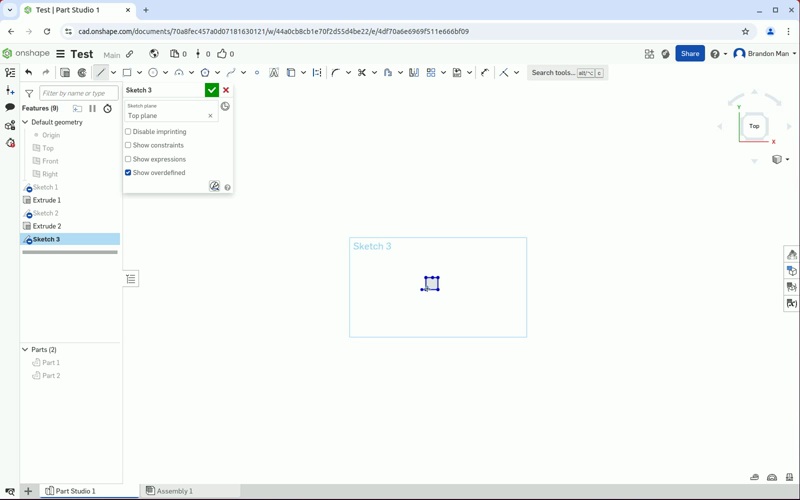
scroll(-6)
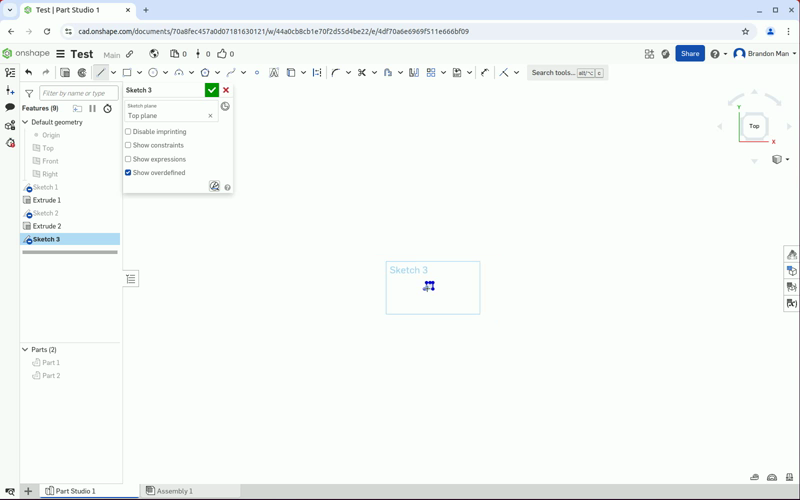
scroll(-6)
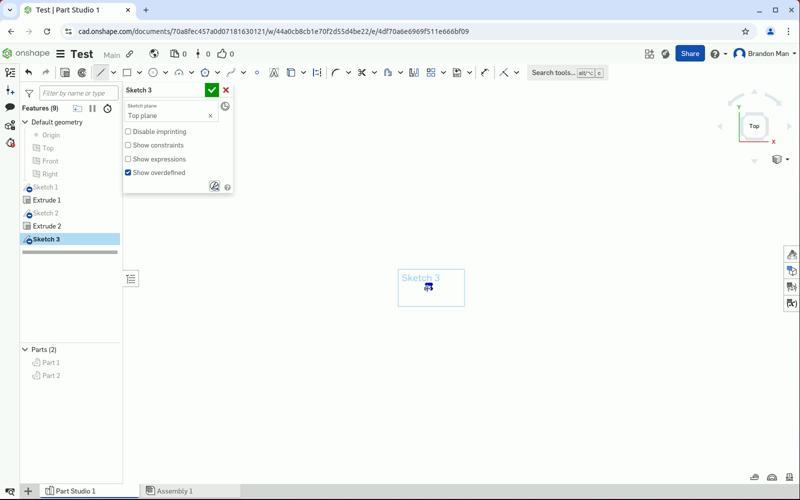
key_up(shift)
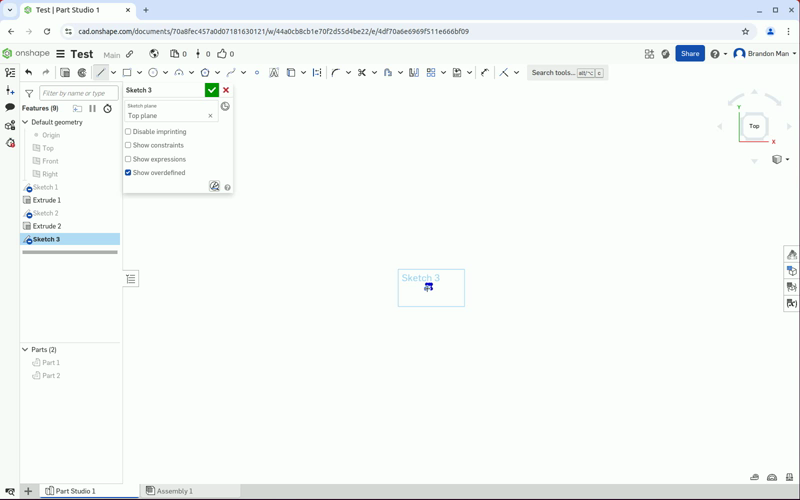
key_down(shift)
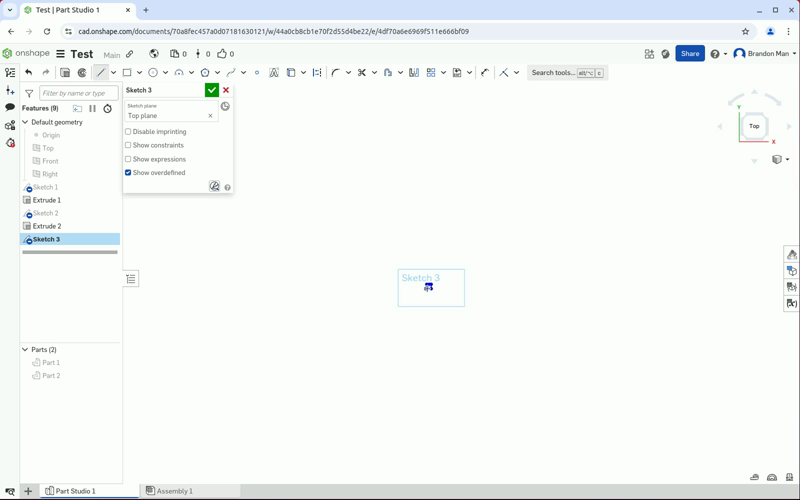
mouse_move(457, 288)
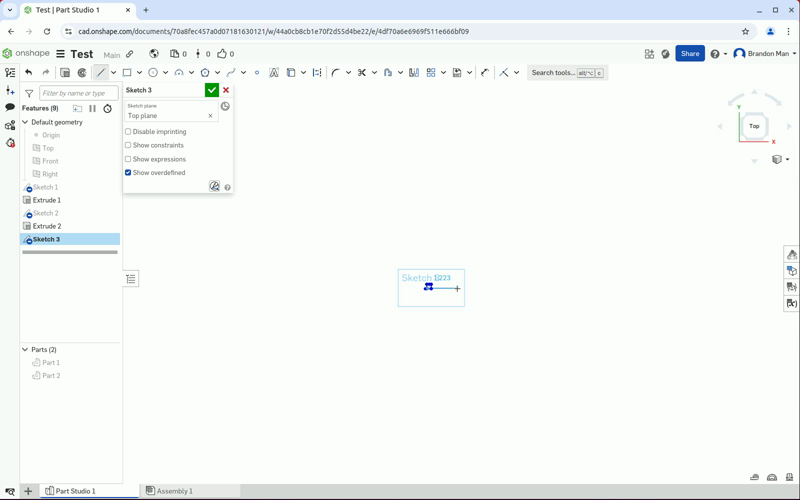
mouse_move(431, 288)
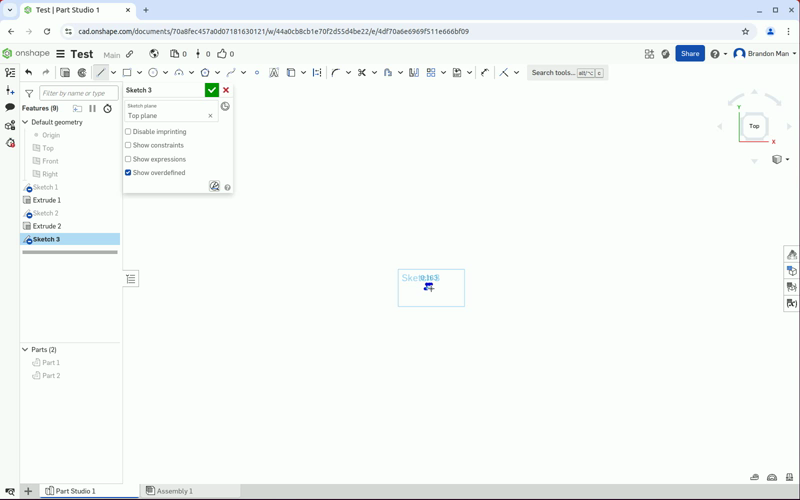
scroll(6)
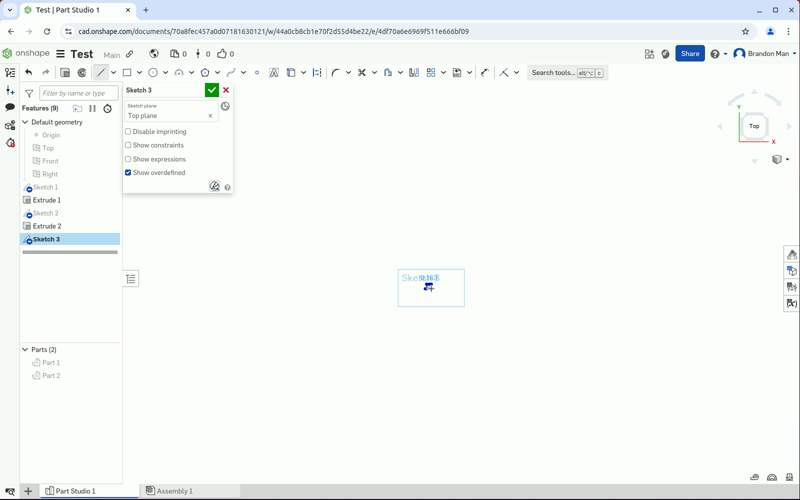
scroll(6)
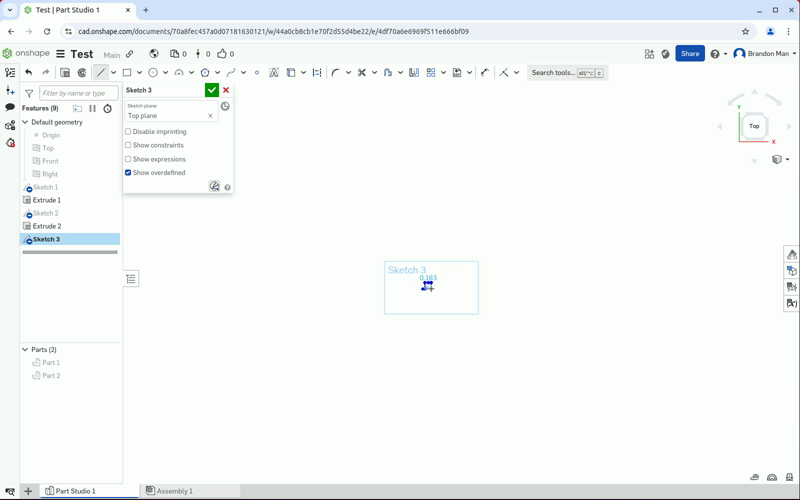
scroll(6)
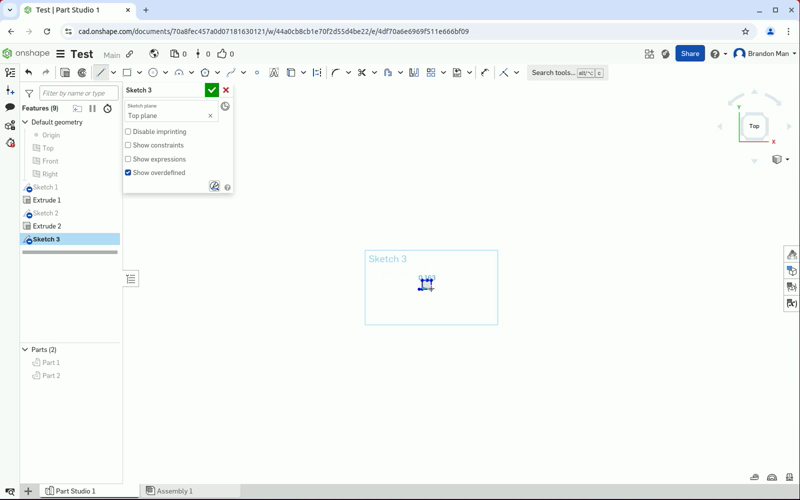
scroll(6)
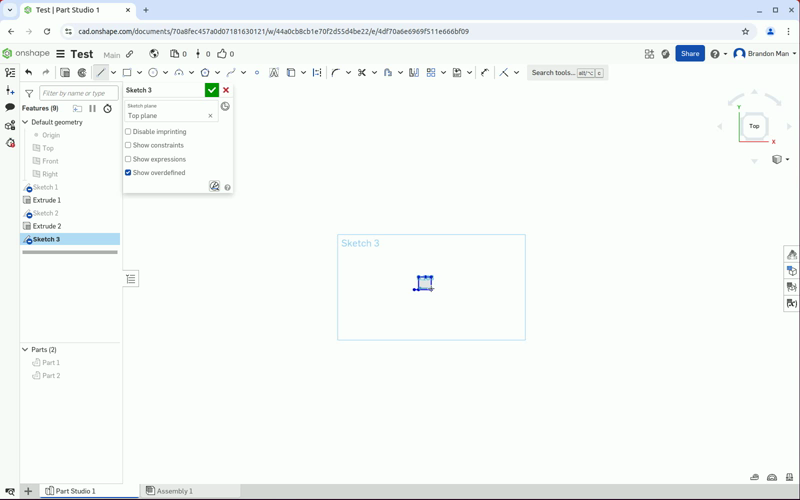
scroll(6)
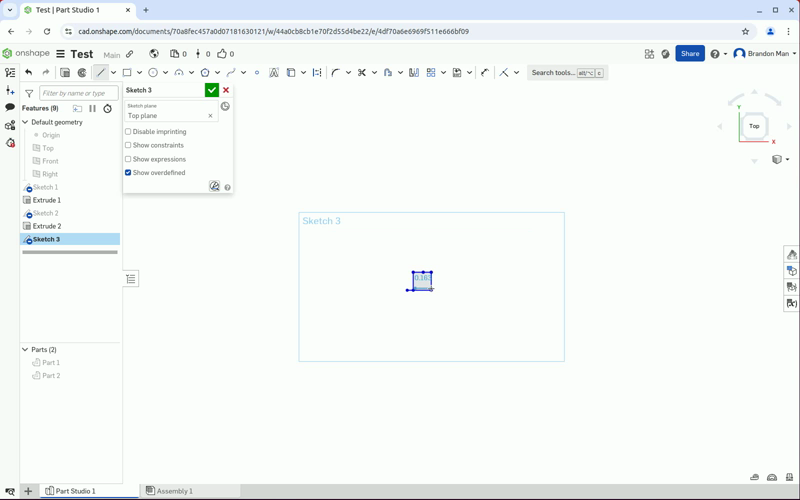
scroll(6)
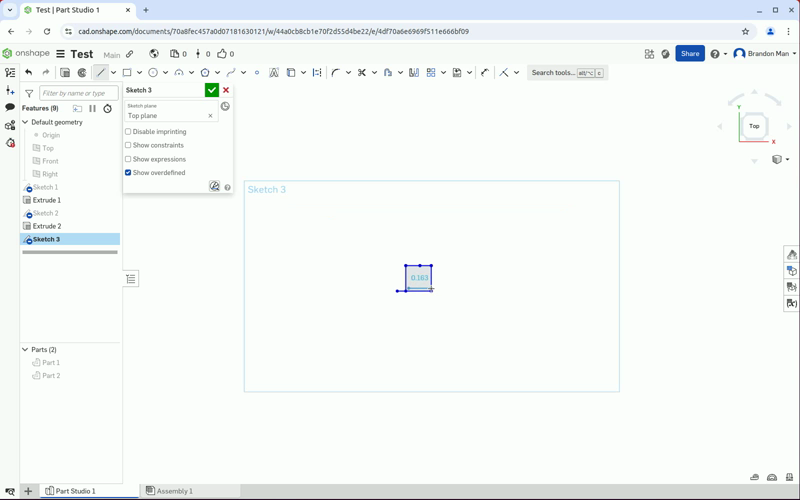
scroll(6)
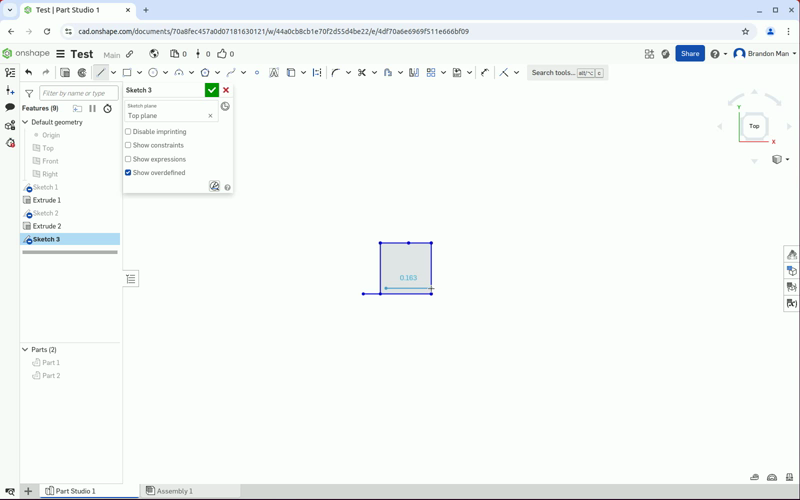
click(431, 288)
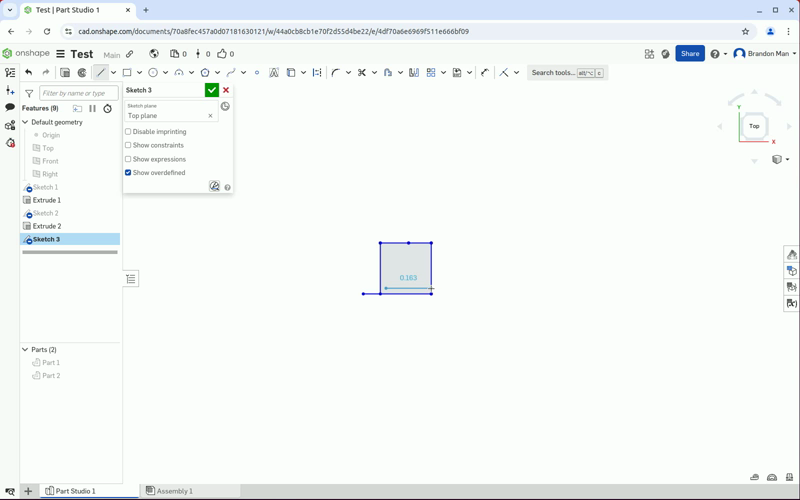
scroll(-6)
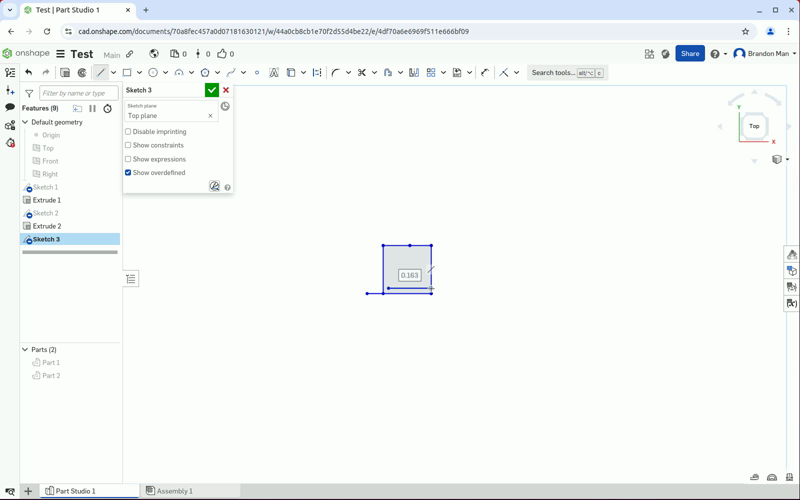
scroll(-6)
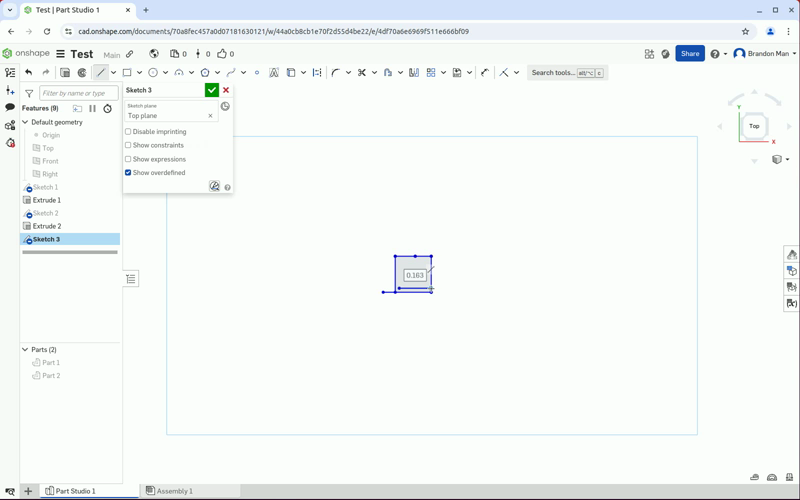
scroll(-6)
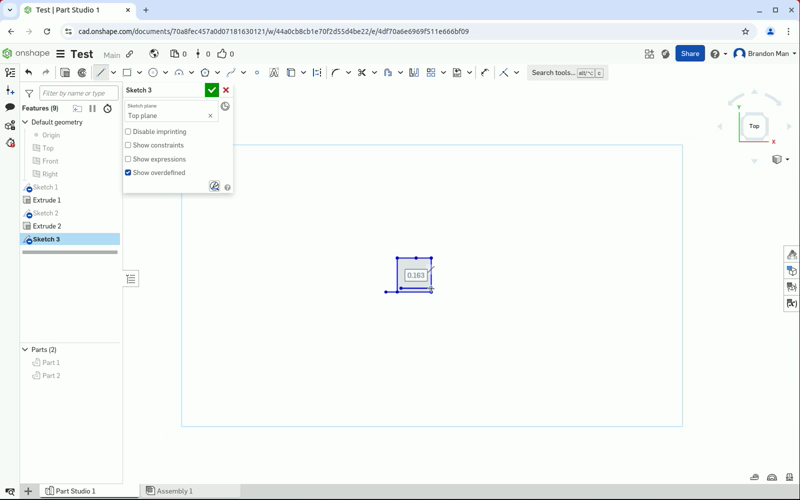
scroll(-6)
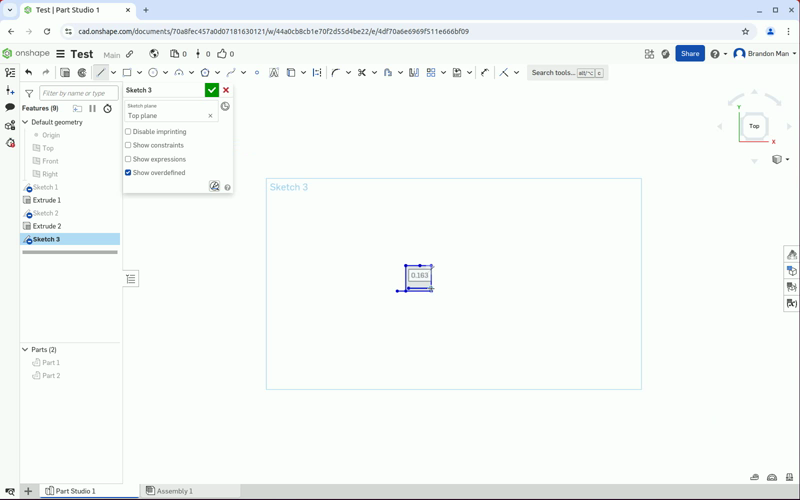
scroll(-6)
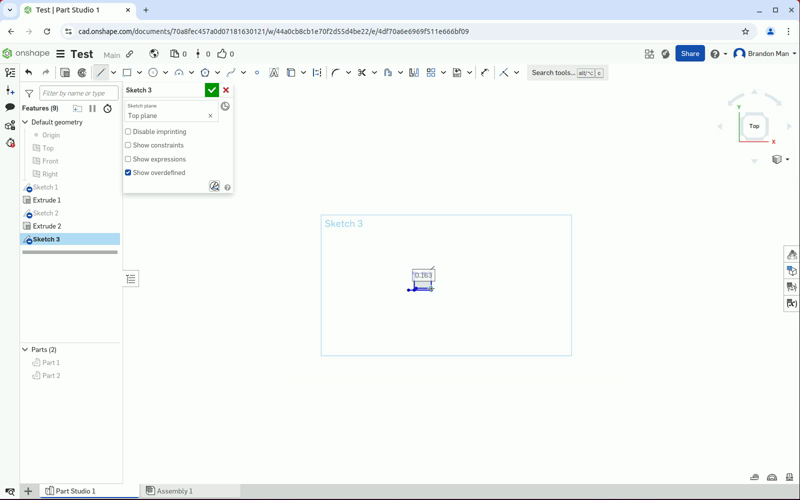
scroll(-6)
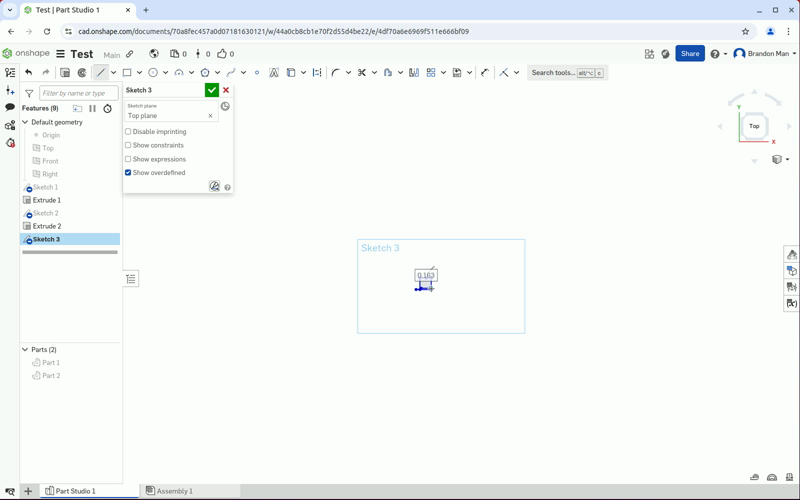
scroll(-6)
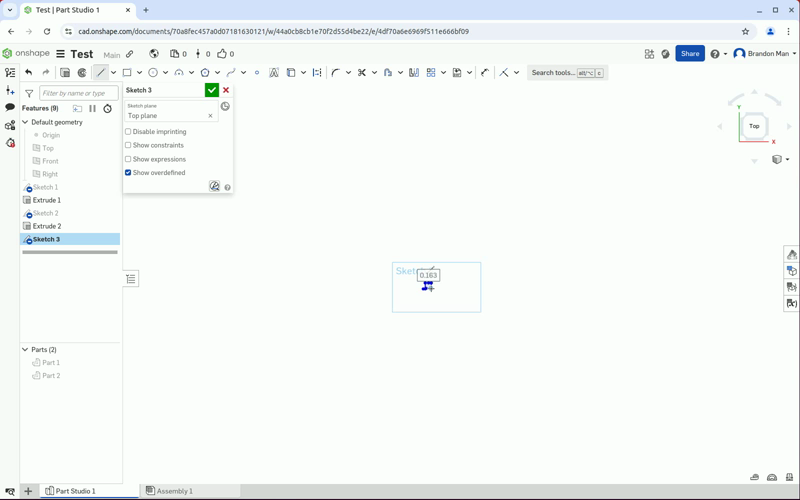
key_up(shift)
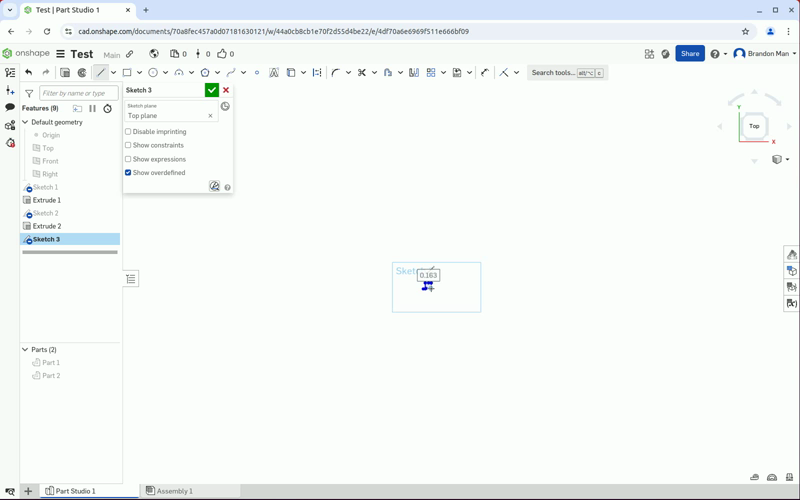
key_down(shift)
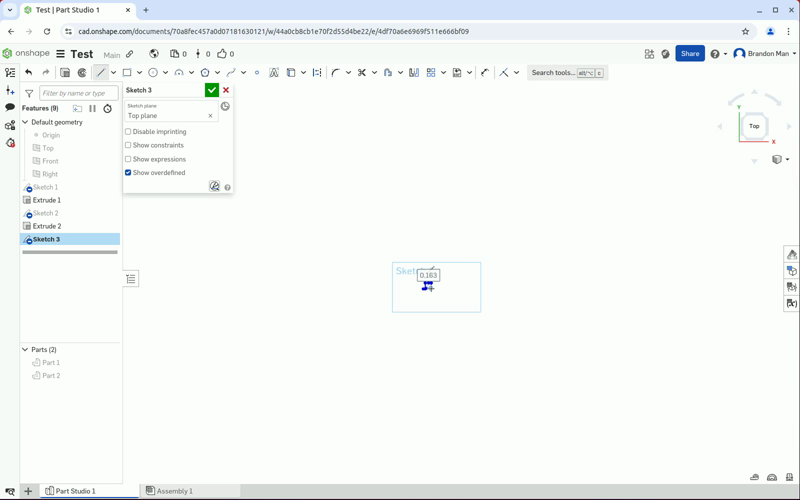
mouse_move(461, 288)
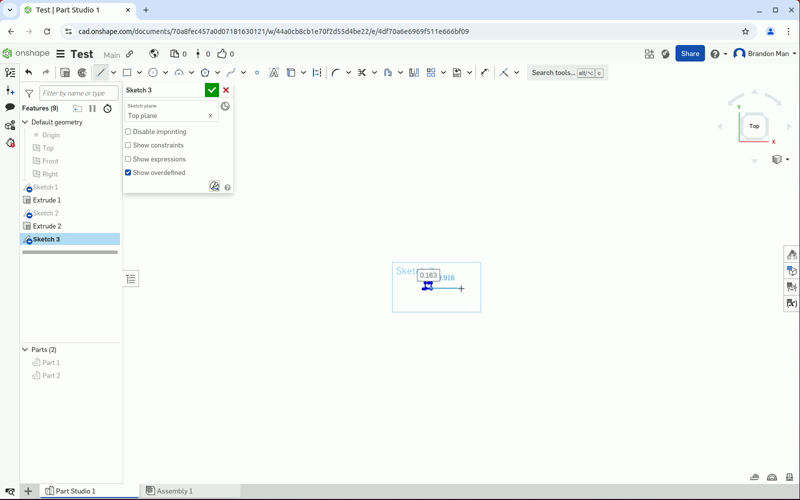
mouse_move(431, 284)
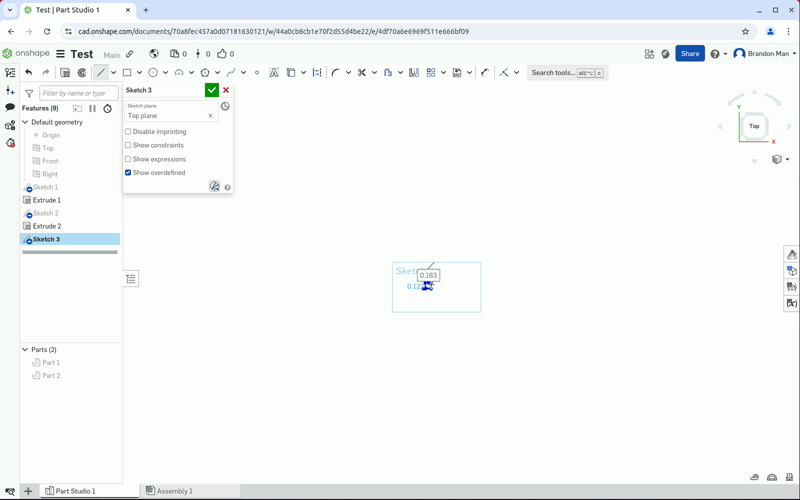
scroll(6)
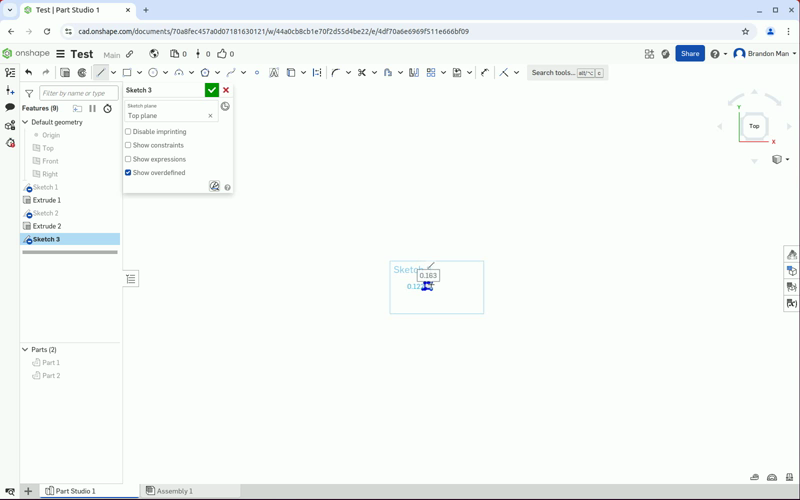
scroll(6)
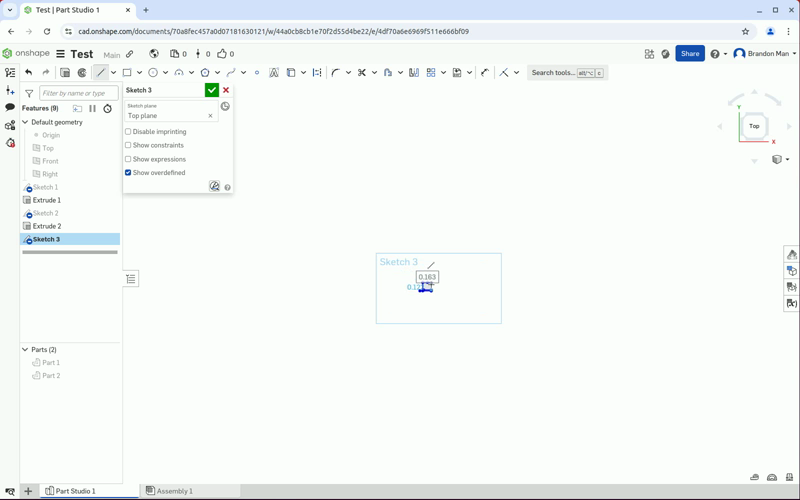
scroll(6)
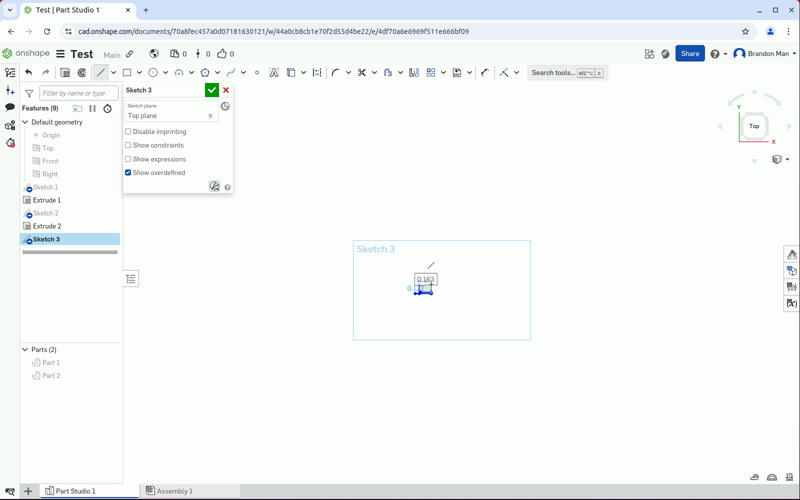
scroll(6)
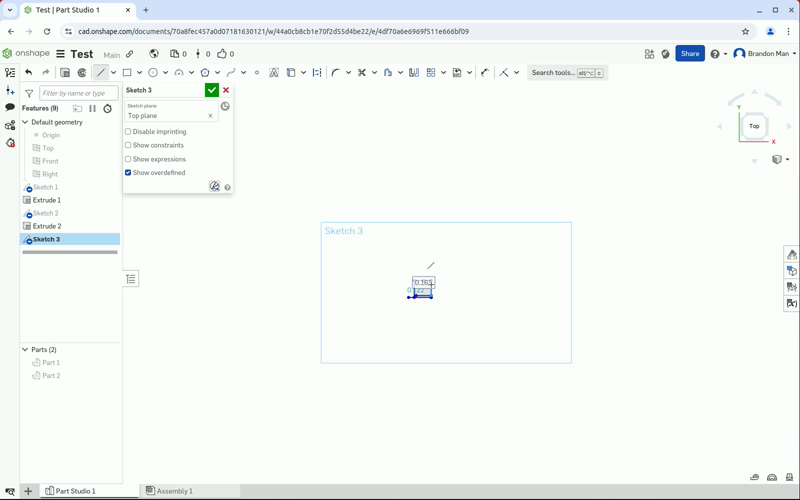
scroll(6)
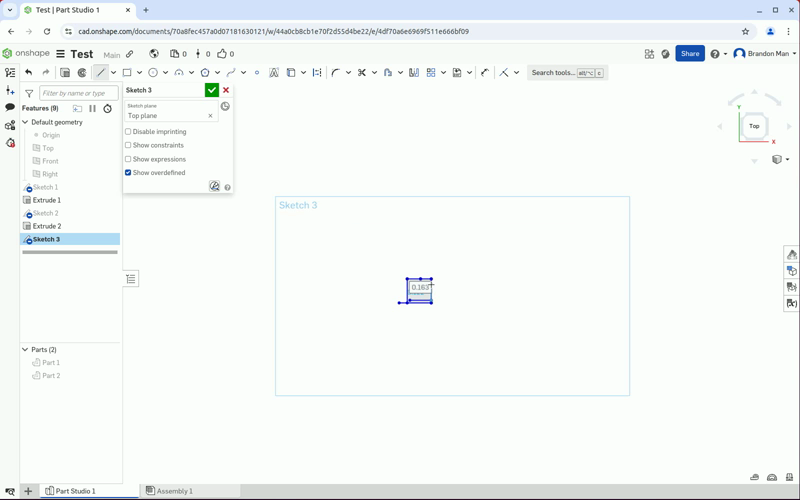
scroll(6)
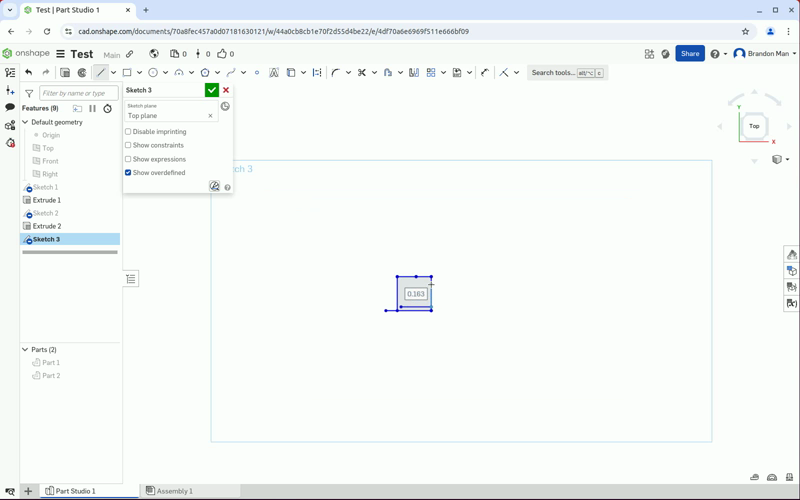
scroll(6)
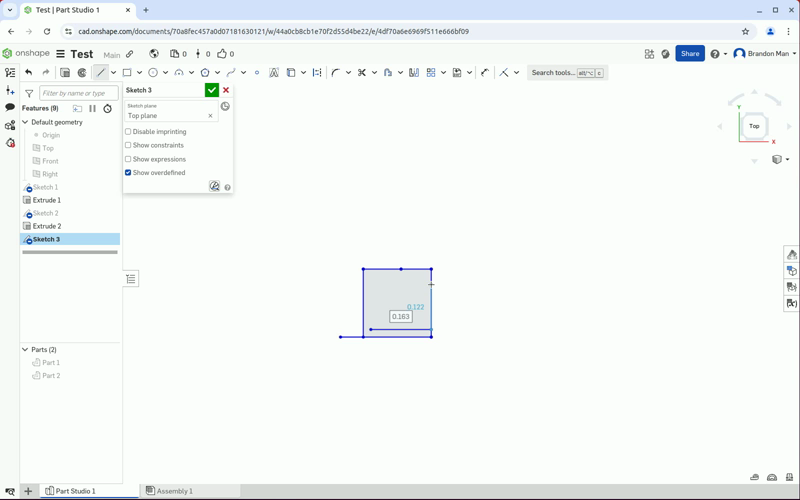
click(431, 284)
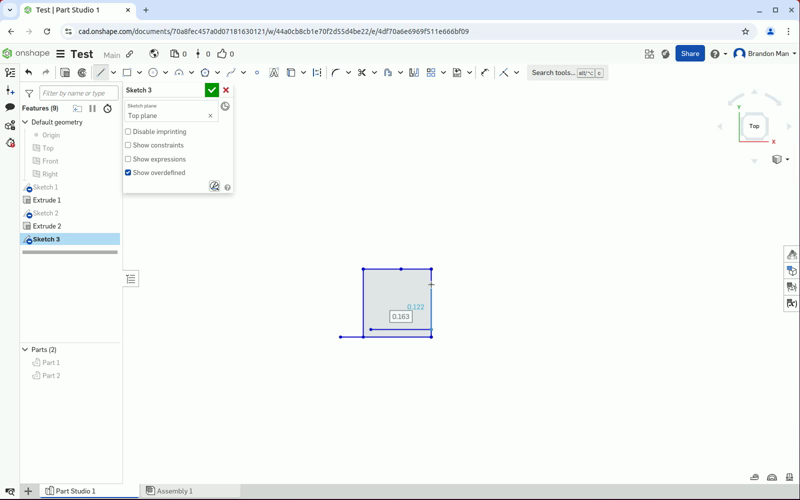
scroll(-6)
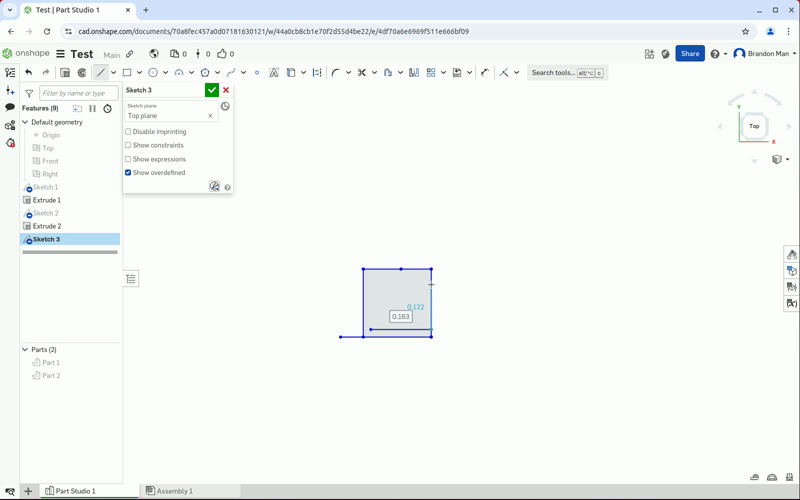
scroll(-6)
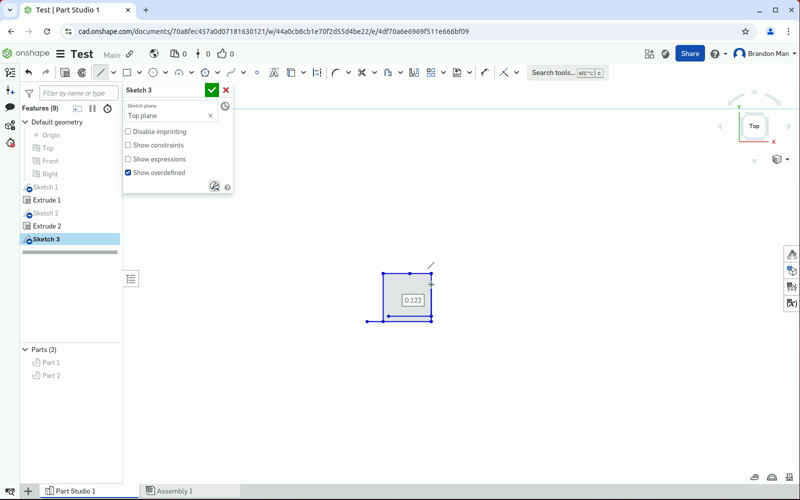
scroll(-6)
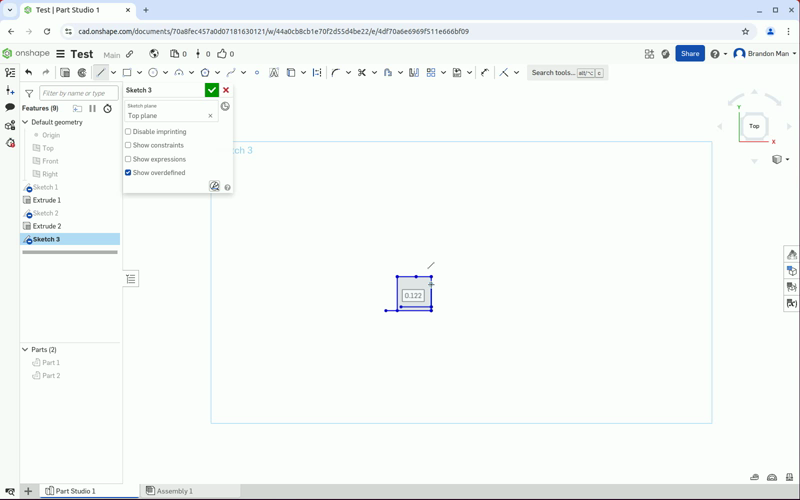
scroll(-6)
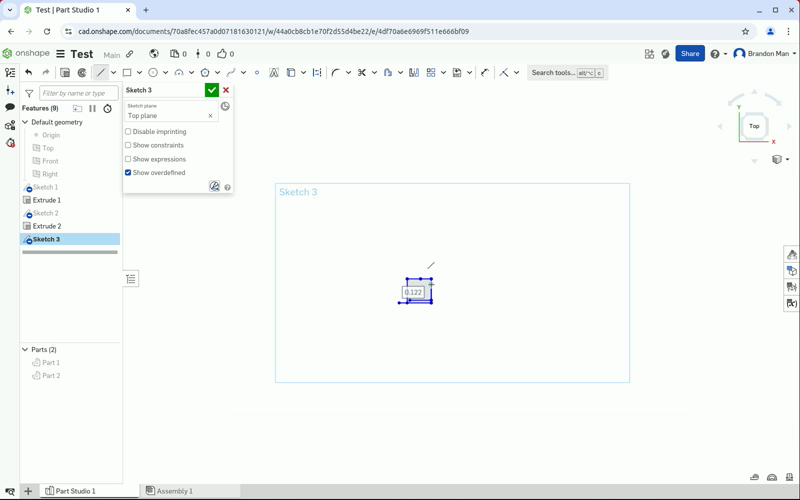
scroll(-6)
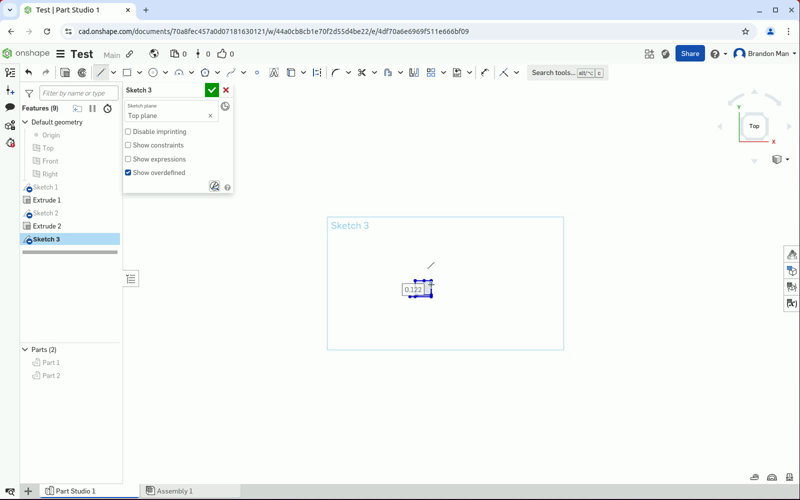
scroll(-6)
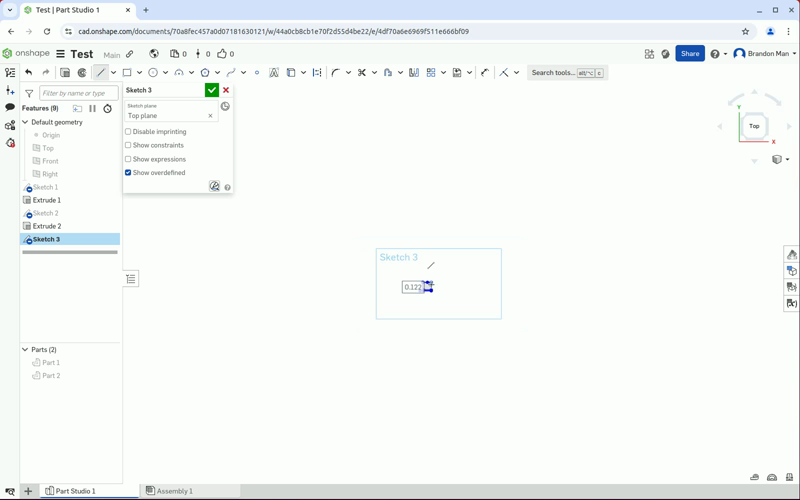
scroll(-6)
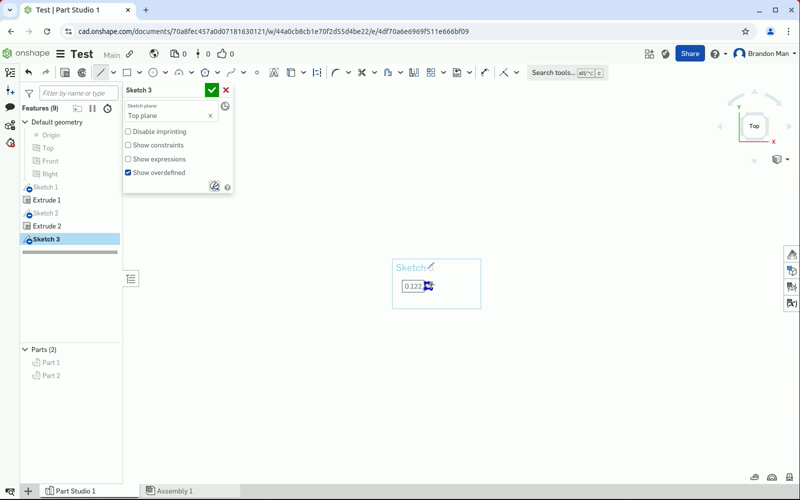
key_up(shift)
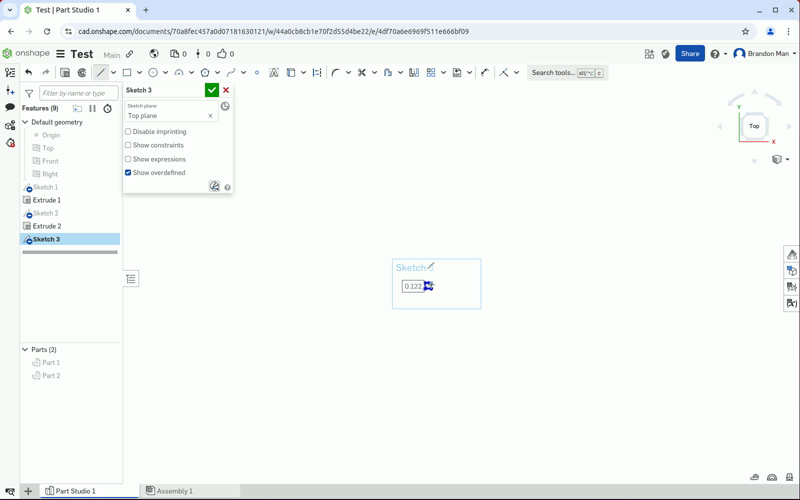
key_down(shift)
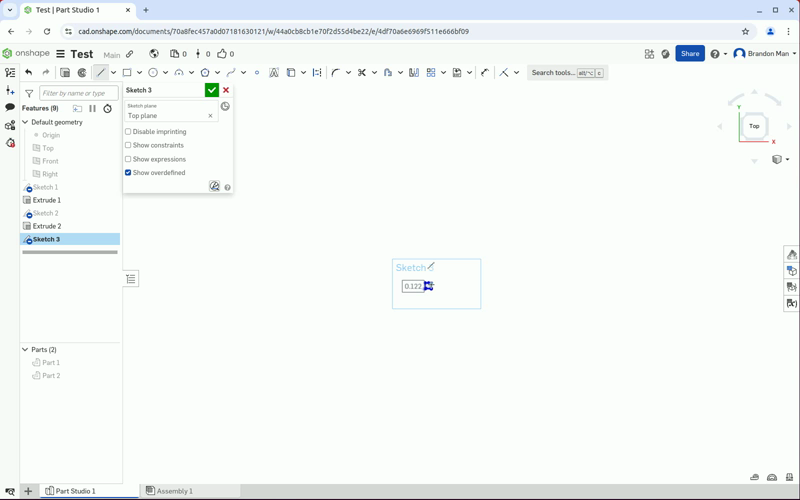
mouse_move(461, 284)
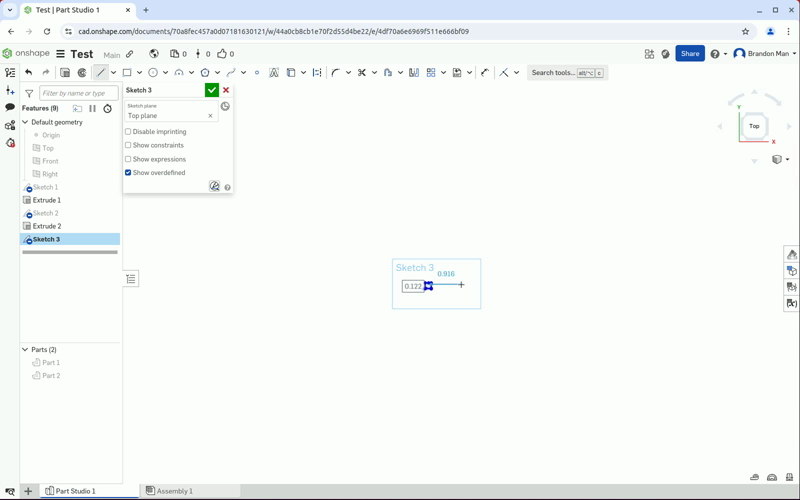
mouse_move(427, 284)
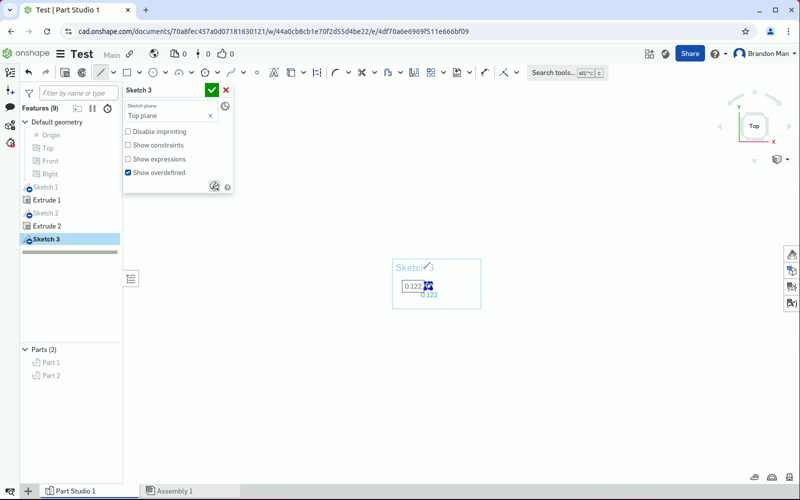
scroll(6)
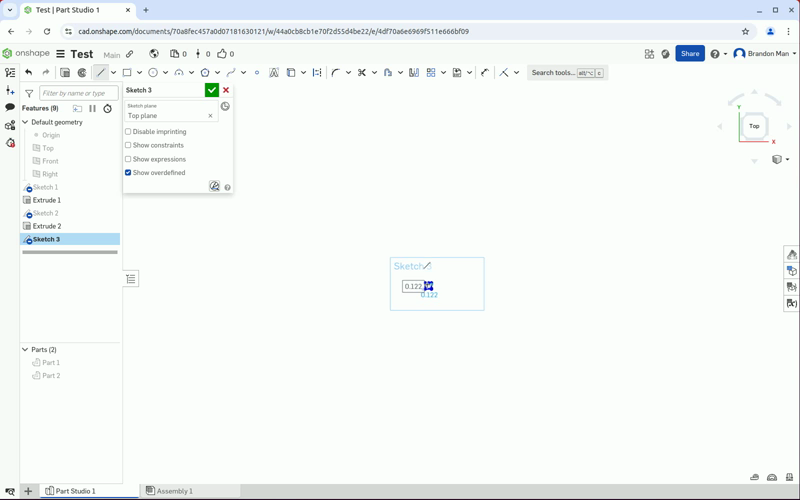
scroll(6)
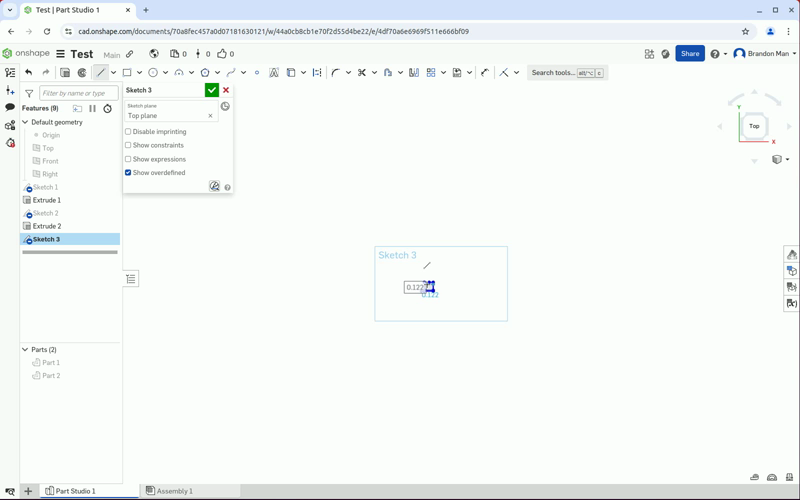
scroll(6)
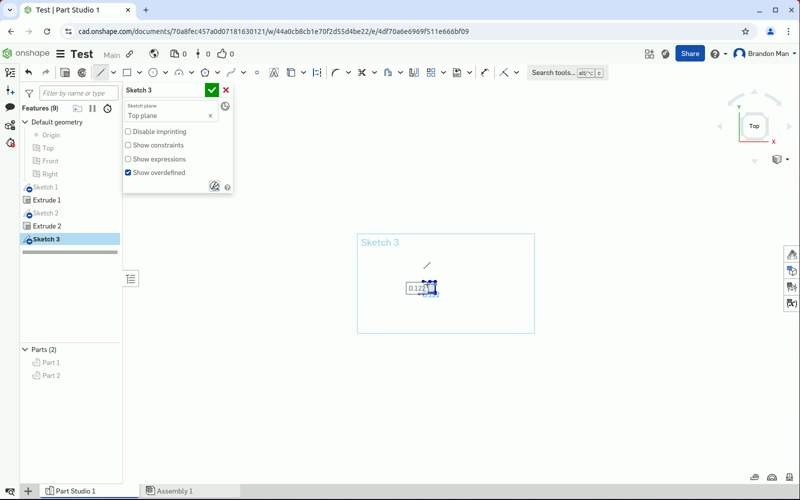
scroll(6)
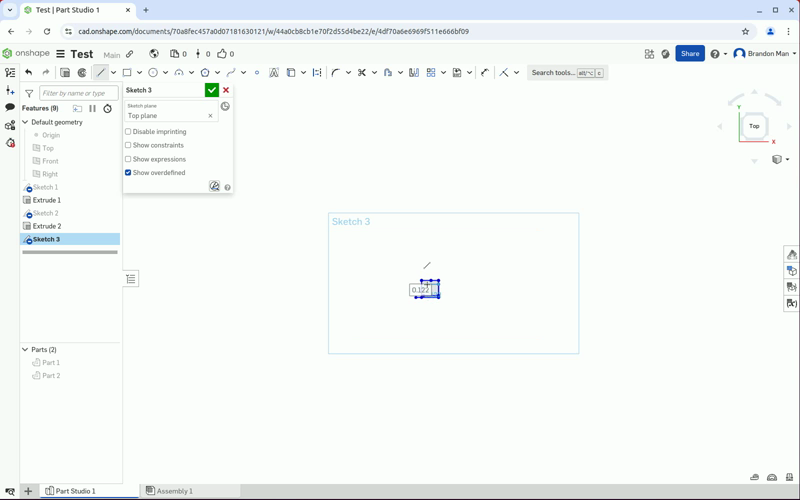
scroll(6)
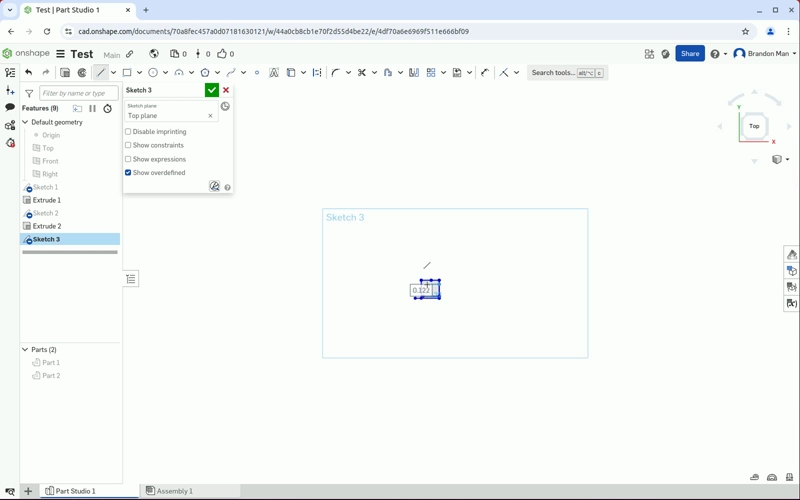
scroll(6)
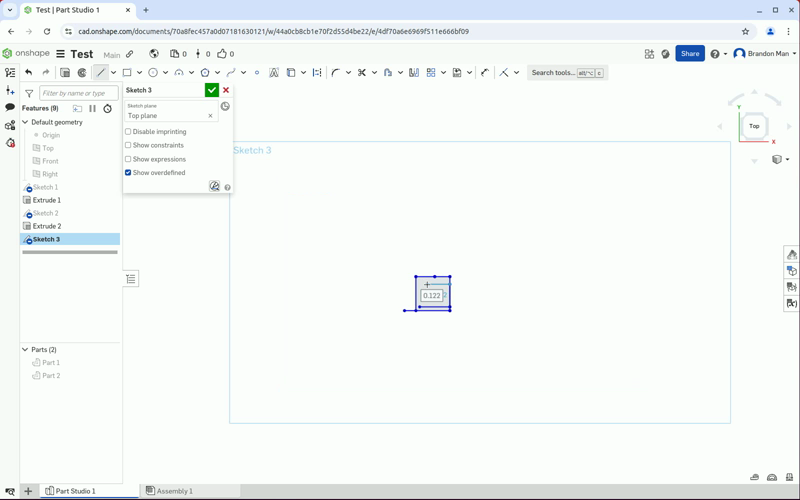
scroll(6)
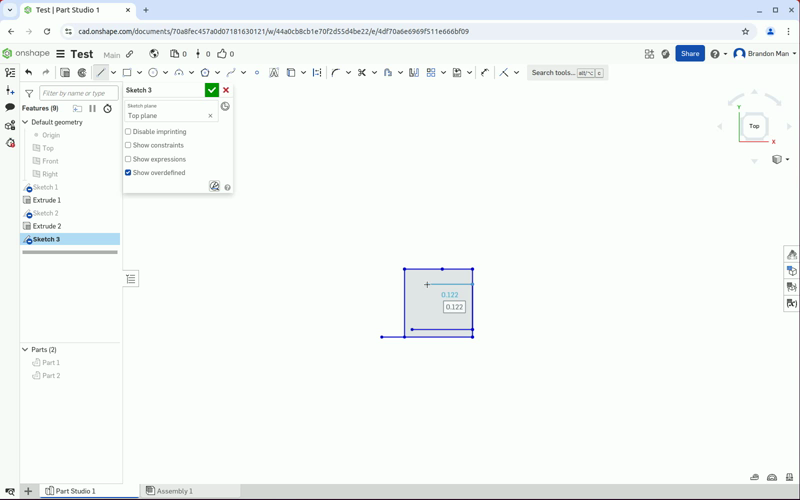
click(427, 284)
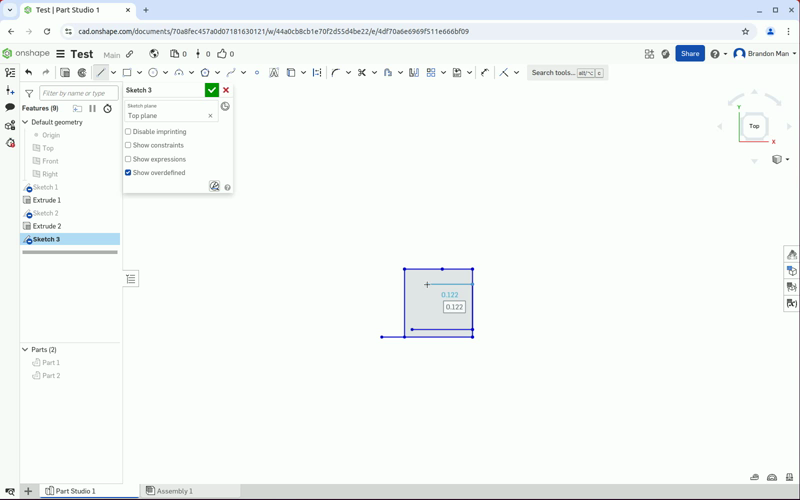
scroll(-6)
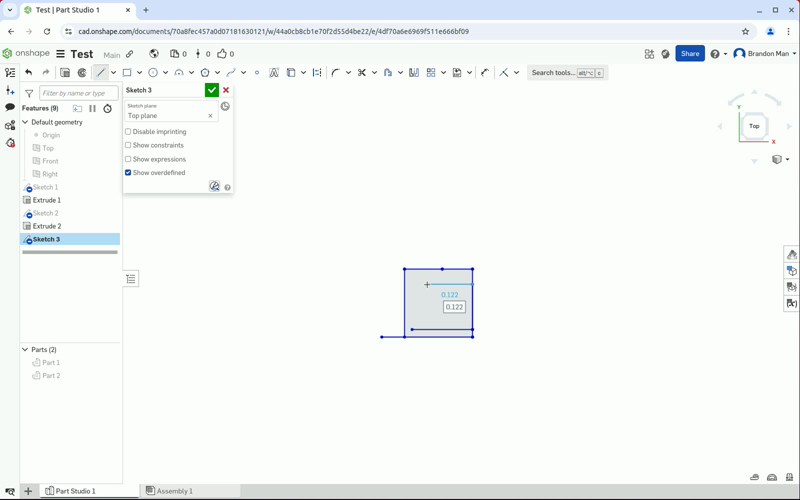
scroll(-6)
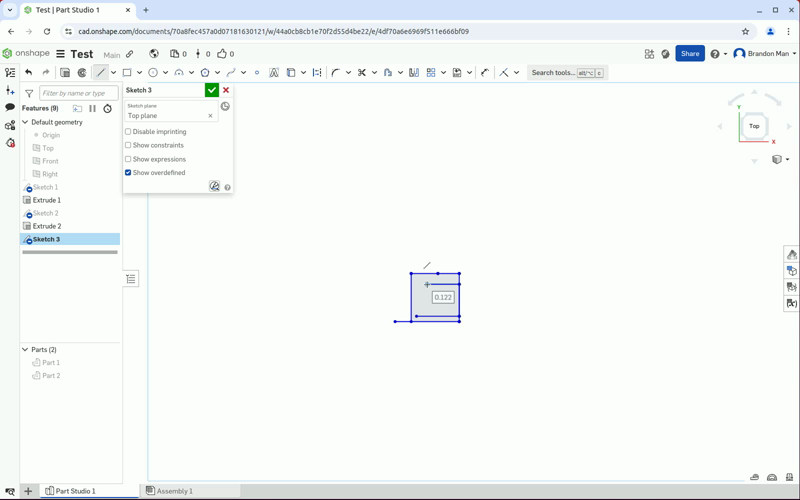
scroll(-6)
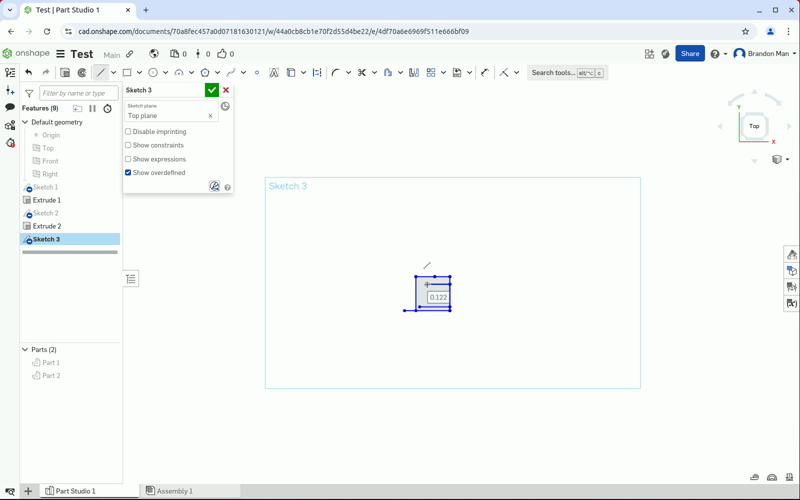
scroll(-6)
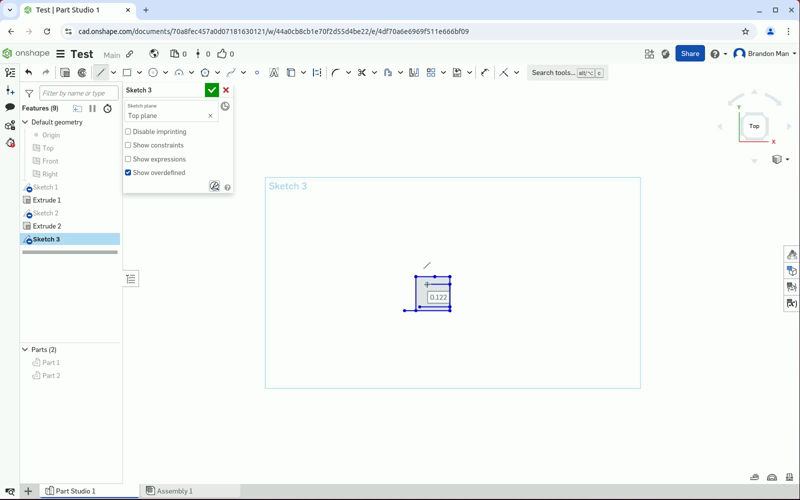
scroll(-6)
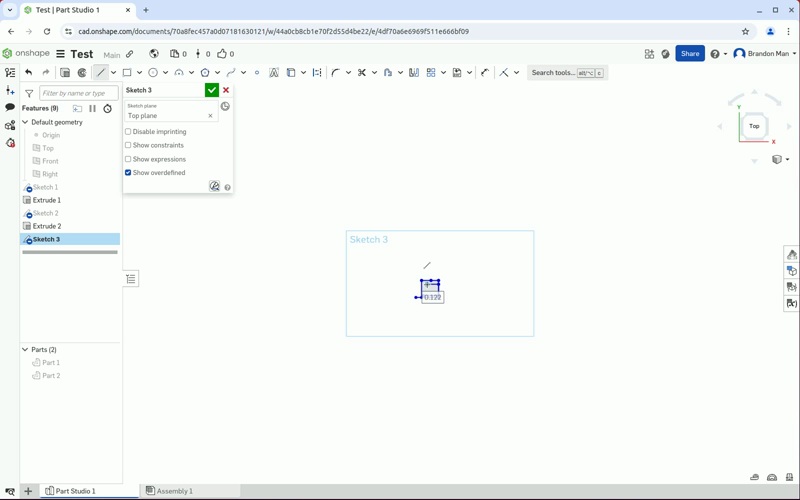
scroll(-6)
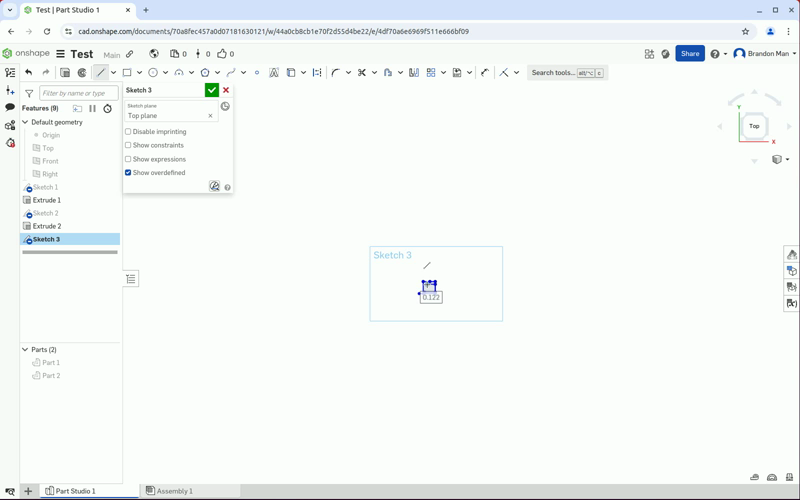
scroll(-6)
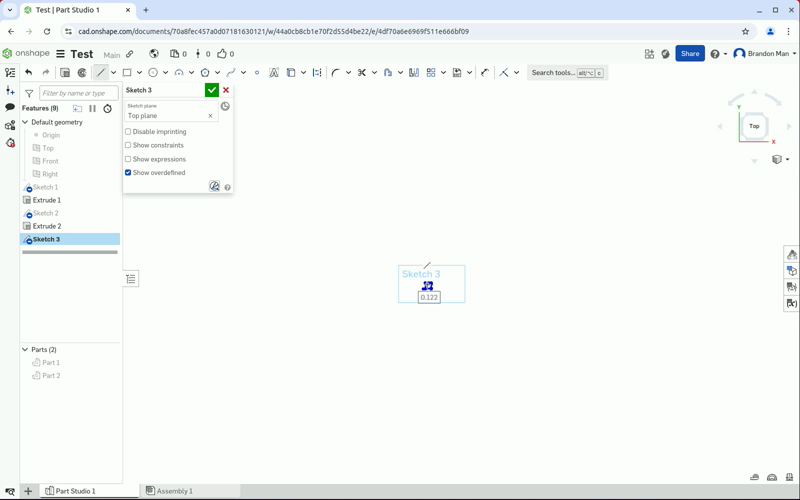
key_up(shift)
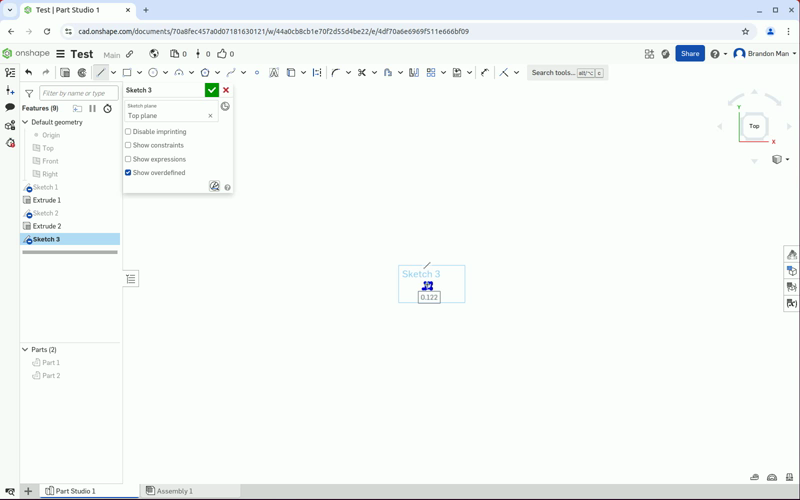
mouse_move(457, 284)
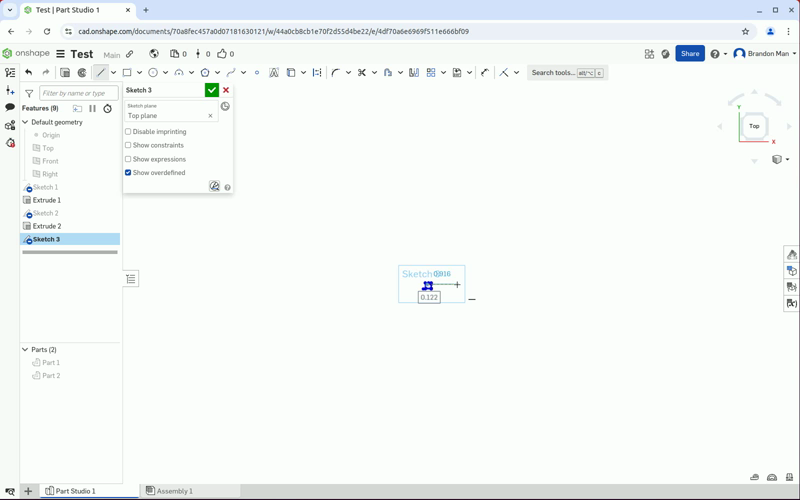
key_down(shift)
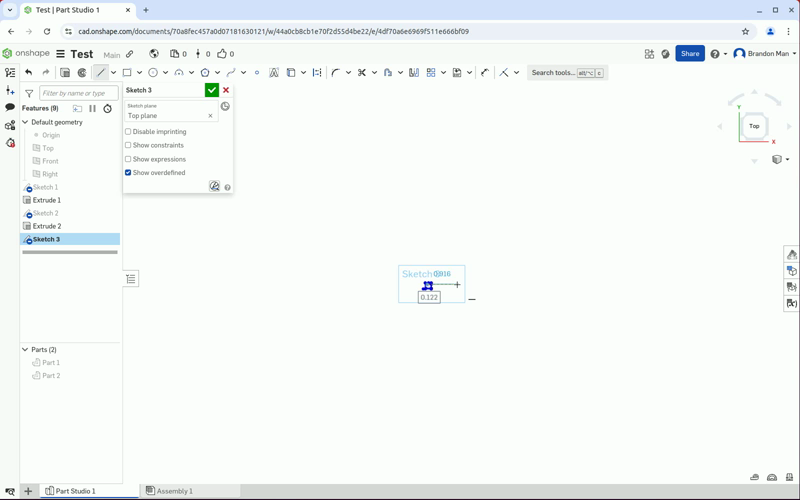
mouse_move(427, 288)
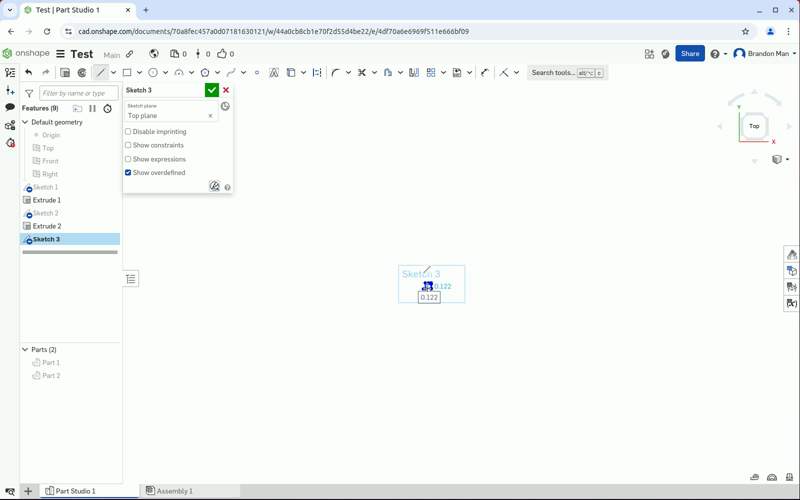
scroll(6)
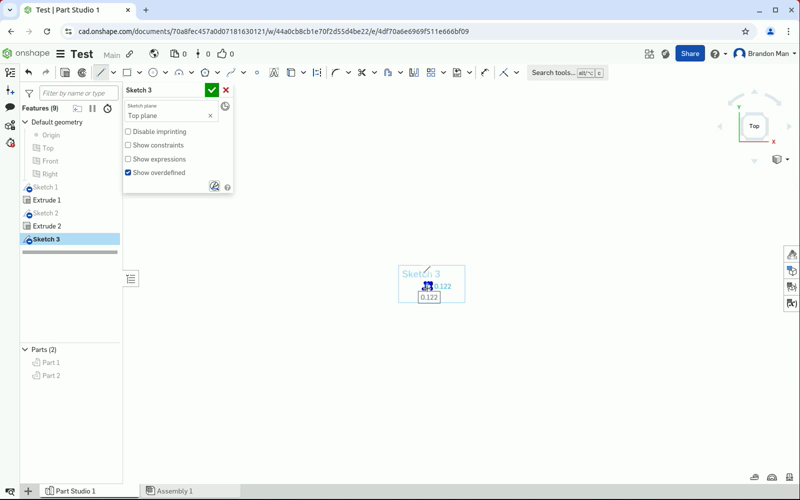
scroll(6)
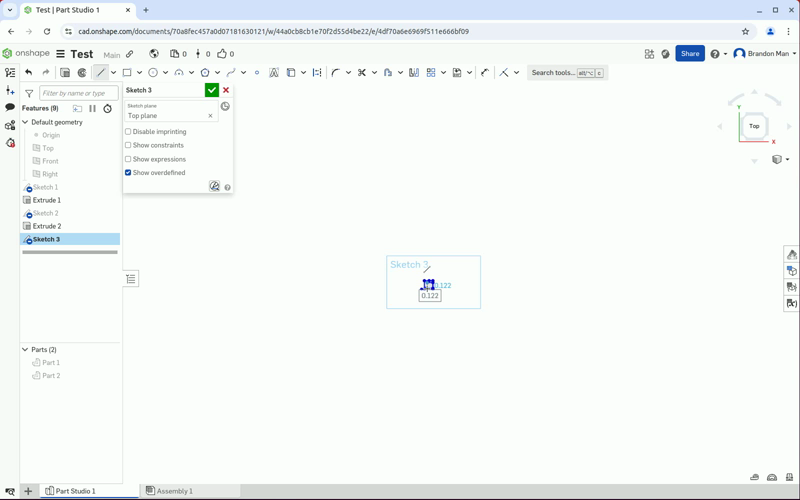
scroll(6)
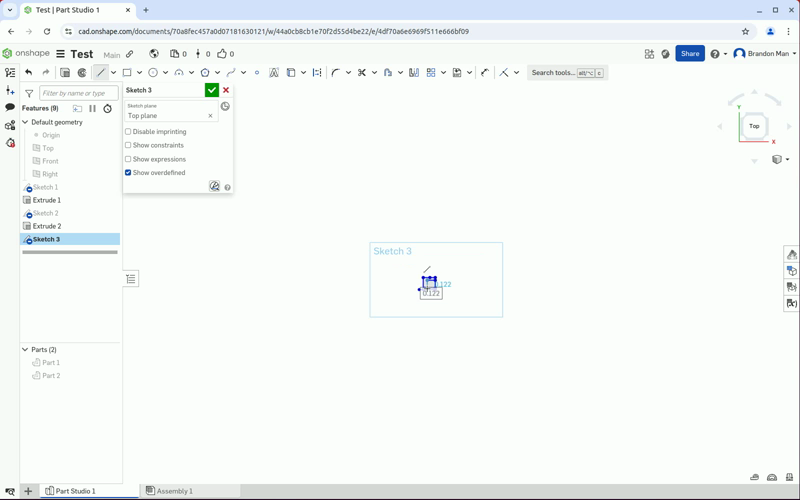
scroll(6)
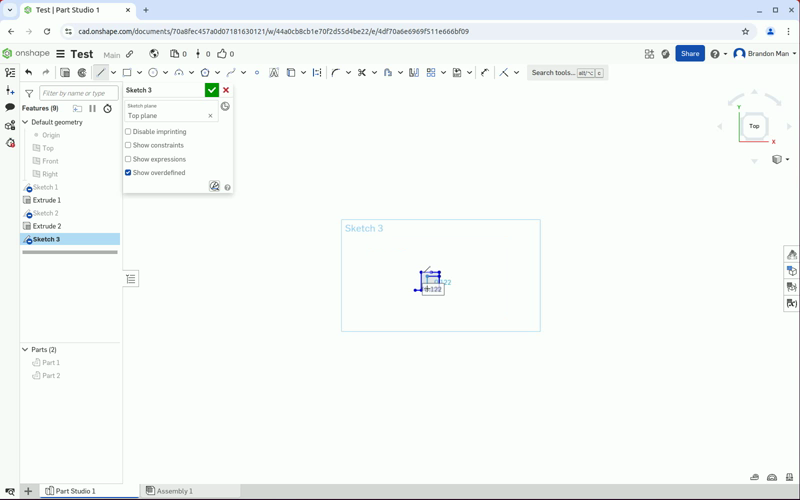
scroll(6)
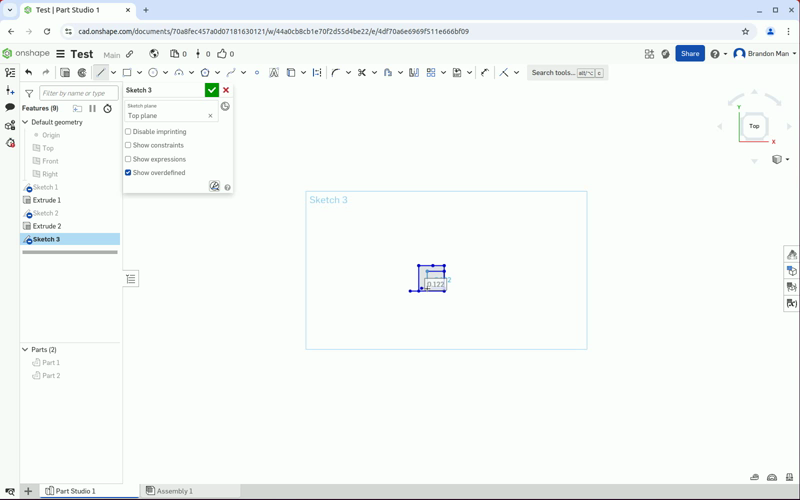
scroll(6)
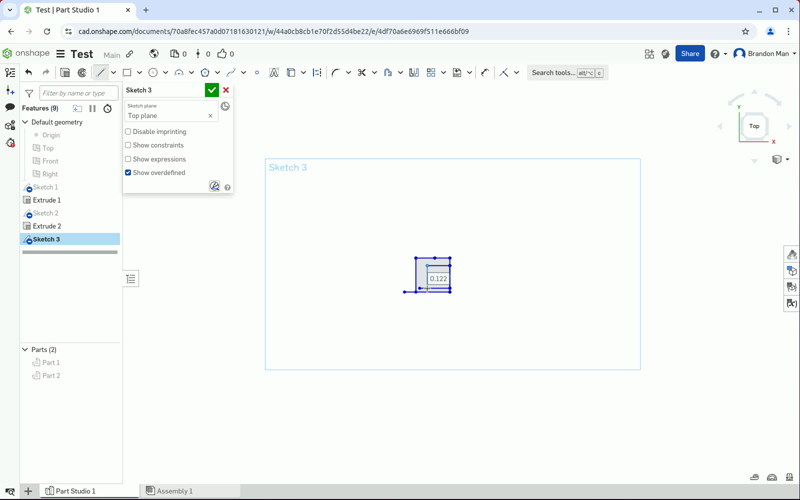
scroll(6)
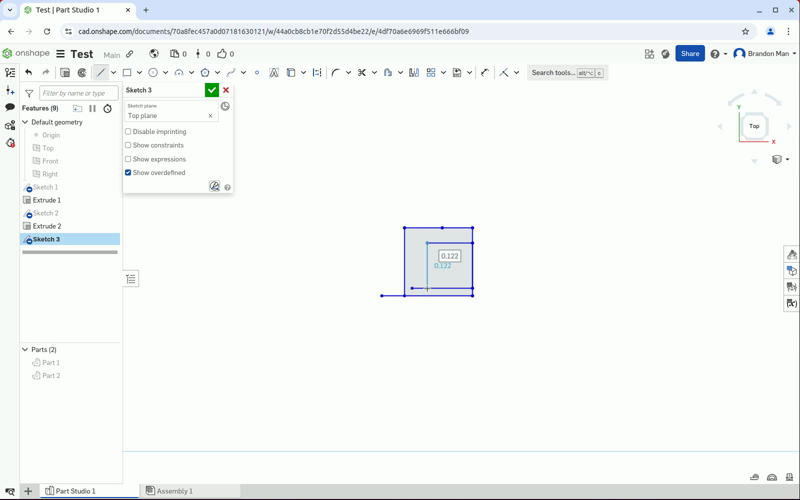
key_up(shift)
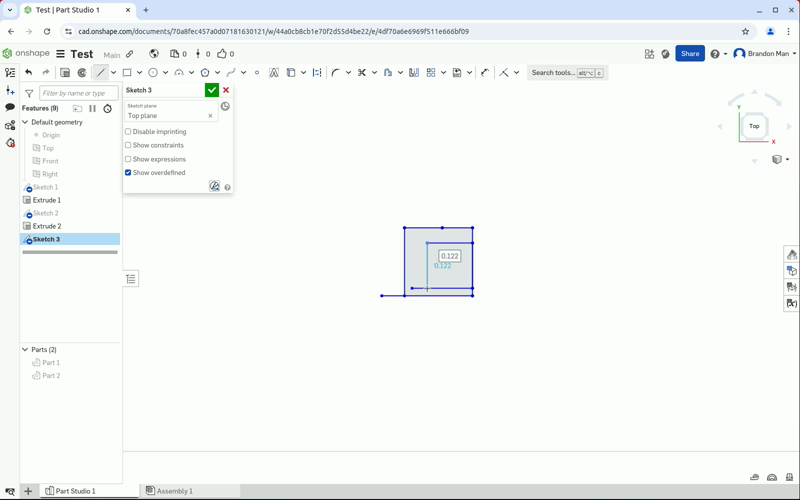
click(427, 288)
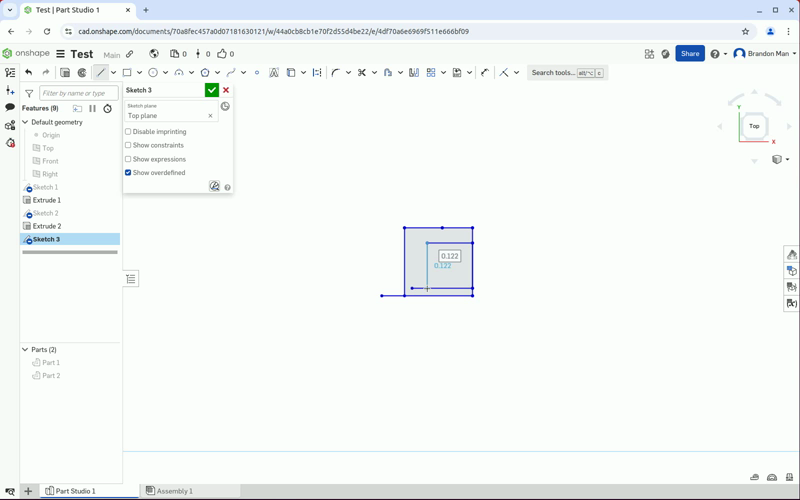
scroll(-6)
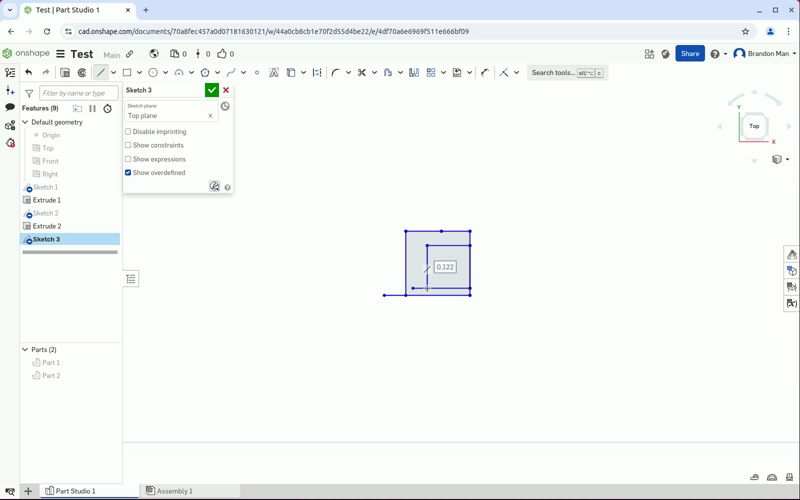
scroll(-6)
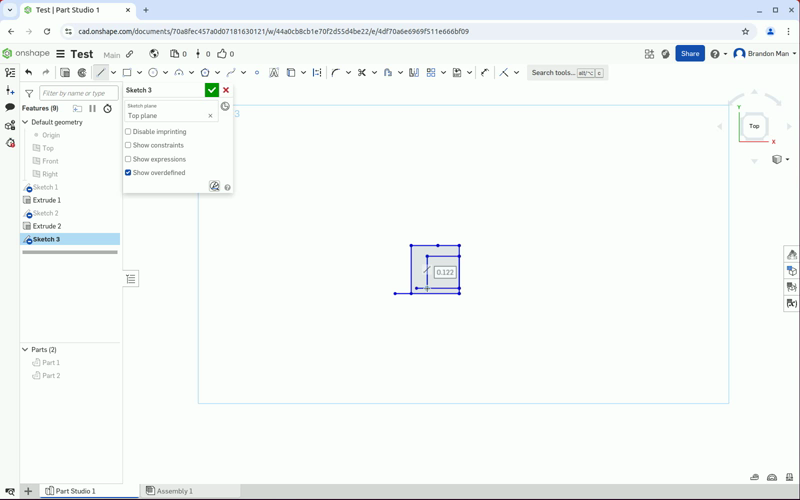
scroll(-6)
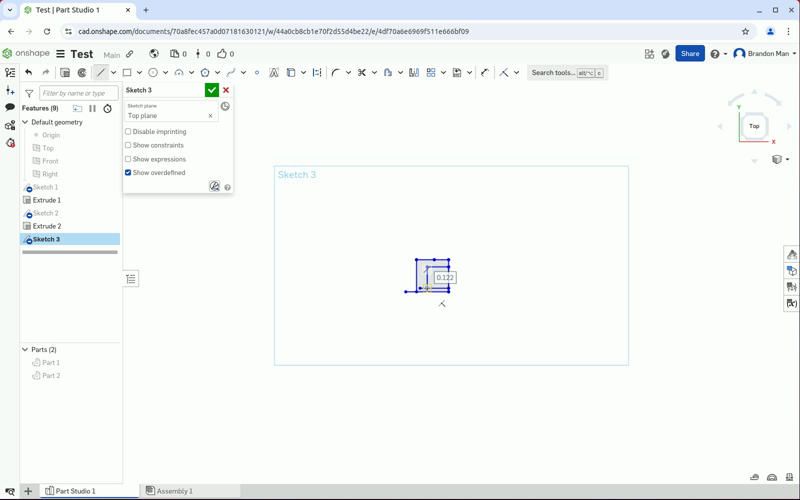
scroll(-6)
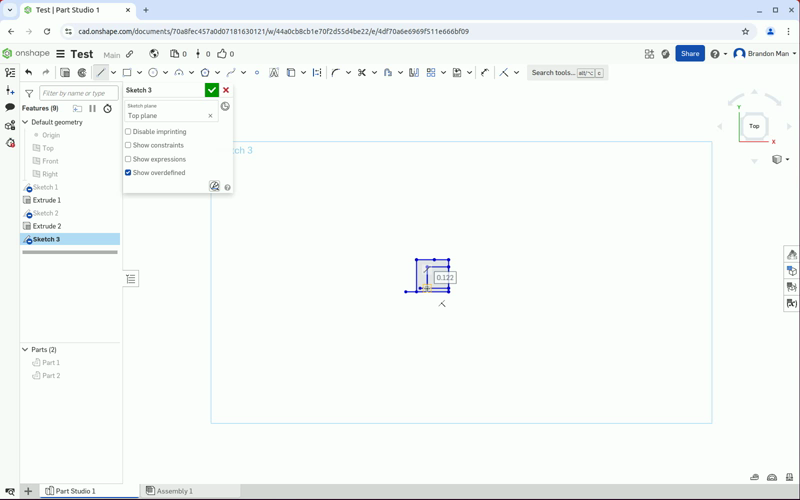
scroll(-6)
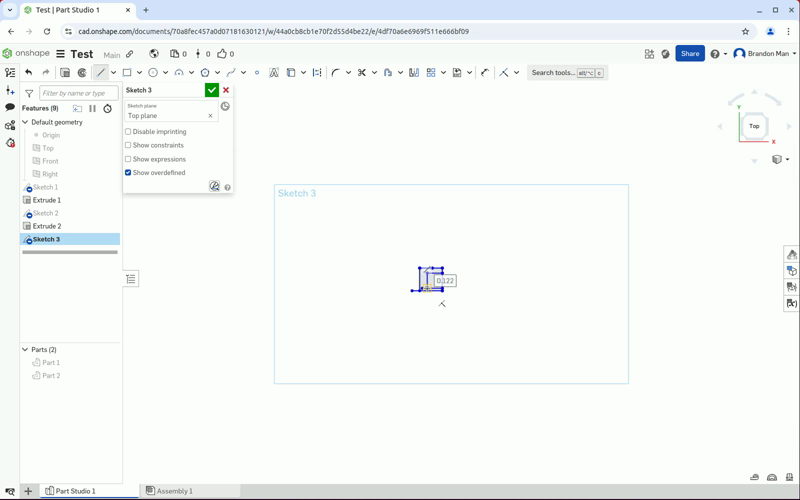
scroll(-6)
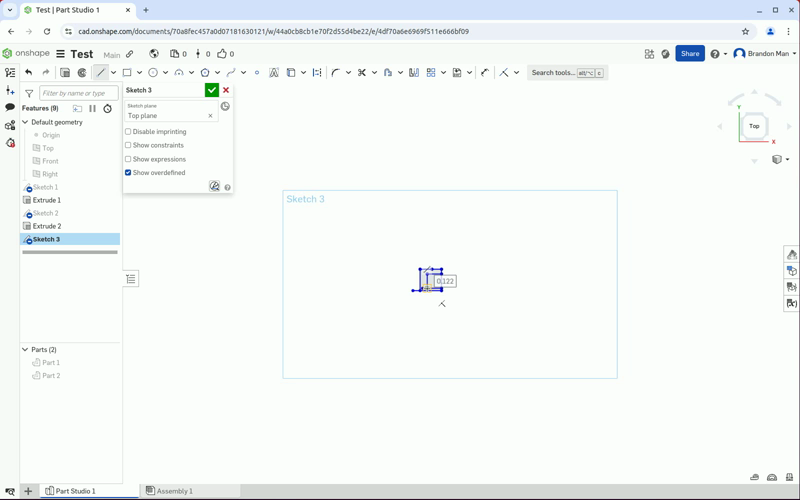
scroll(-6)
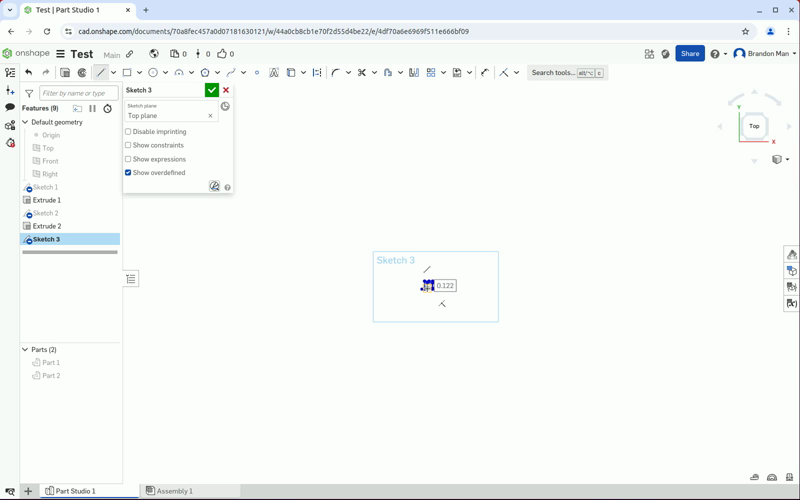
key(esc)
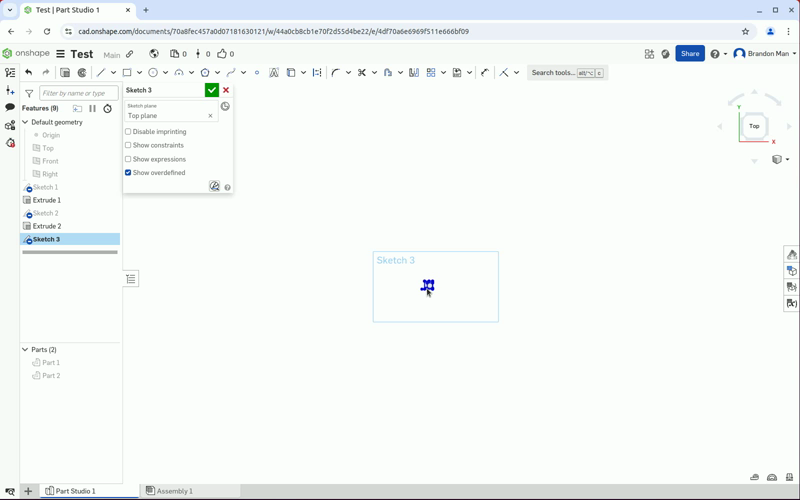
mouse_move(426, 285)
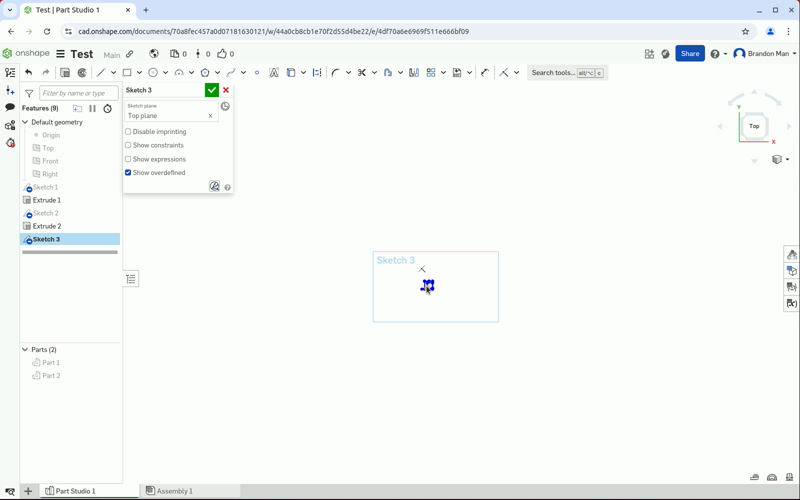
scroll(6)
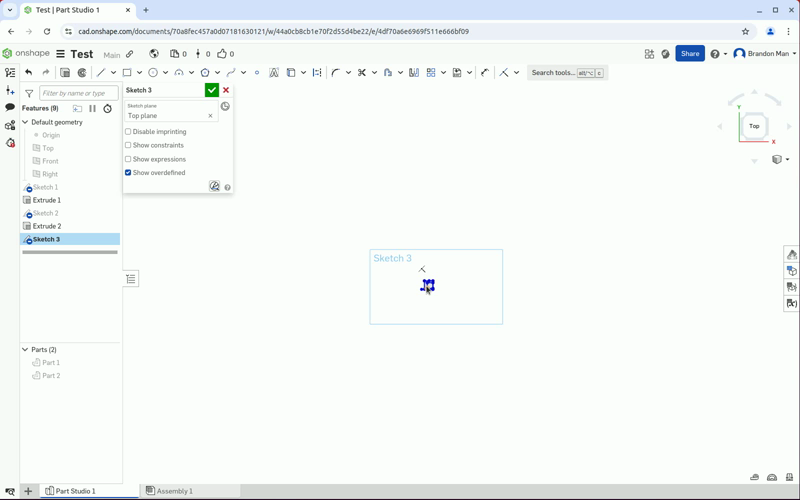
scroll(6)
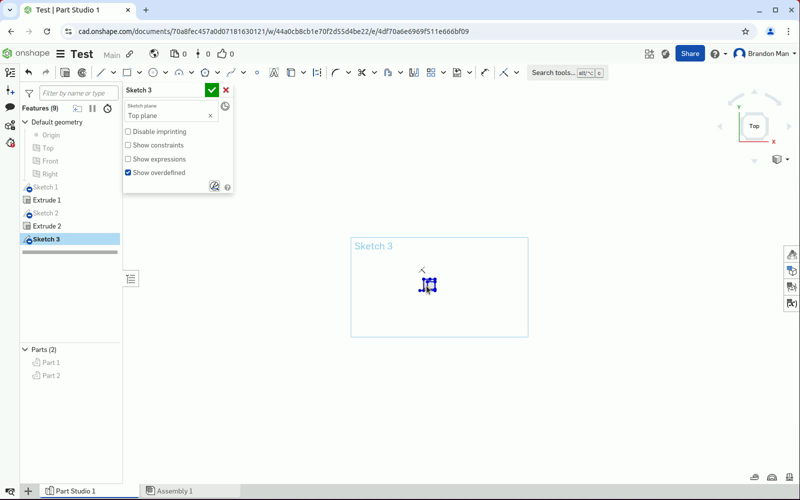
scroll(6)
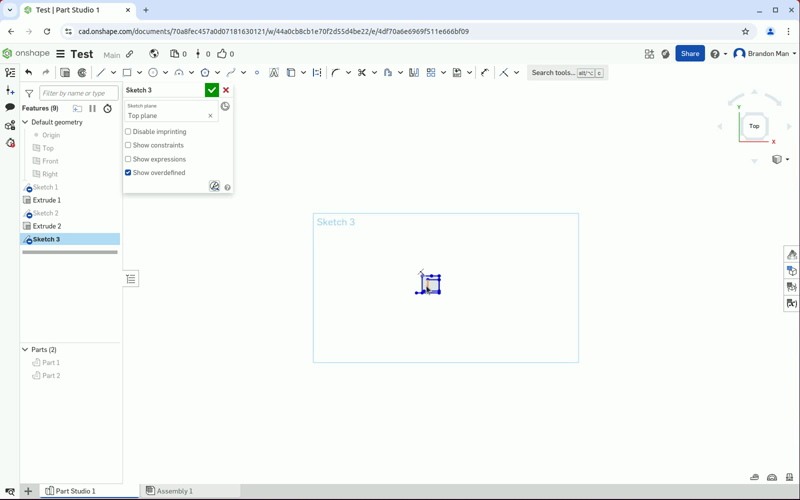
scroll(6)
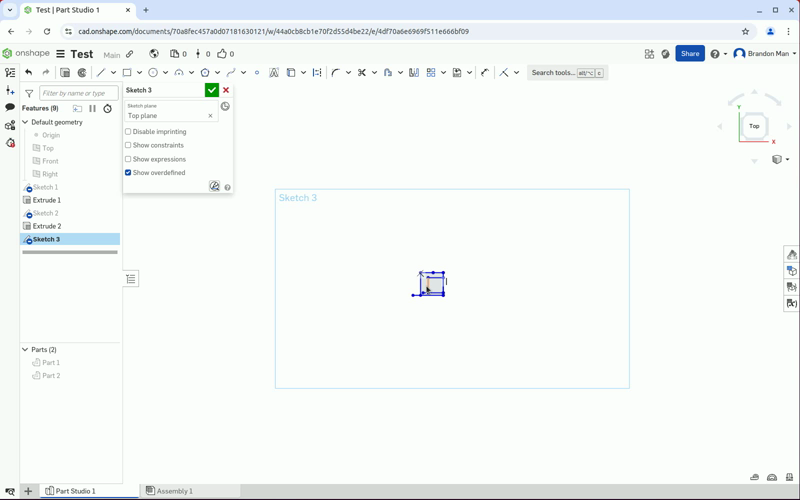
scroll(6)
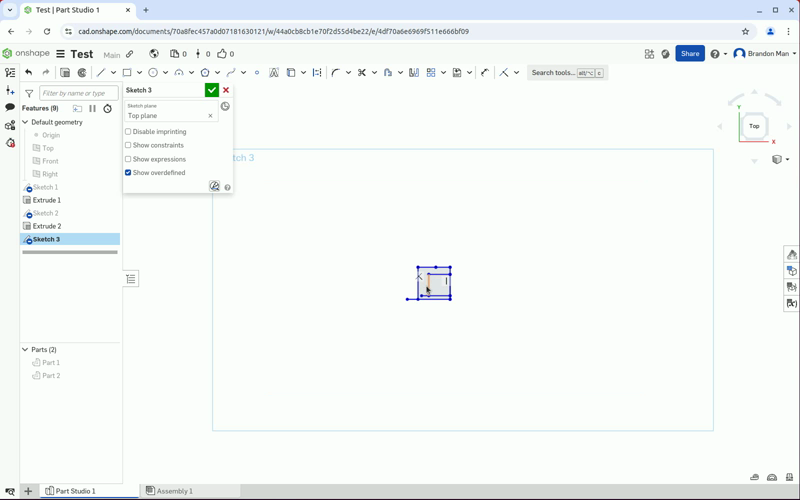
scroll(6)
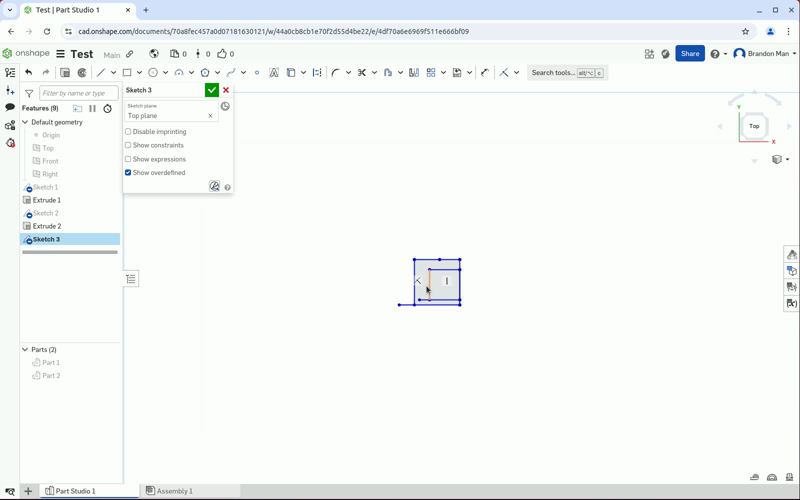
scroll(6)
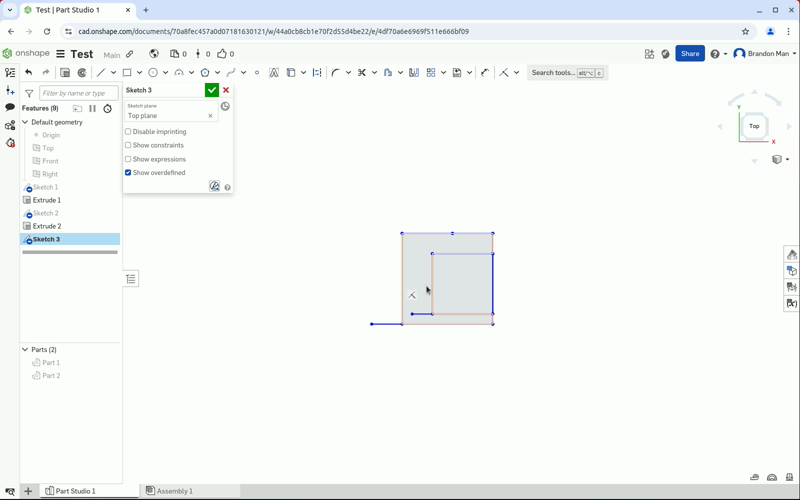
click(426, 285)
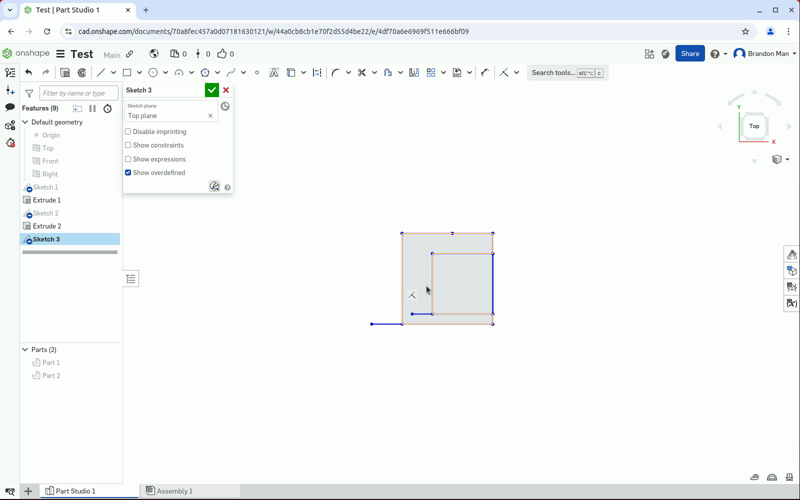
scroll(-6)
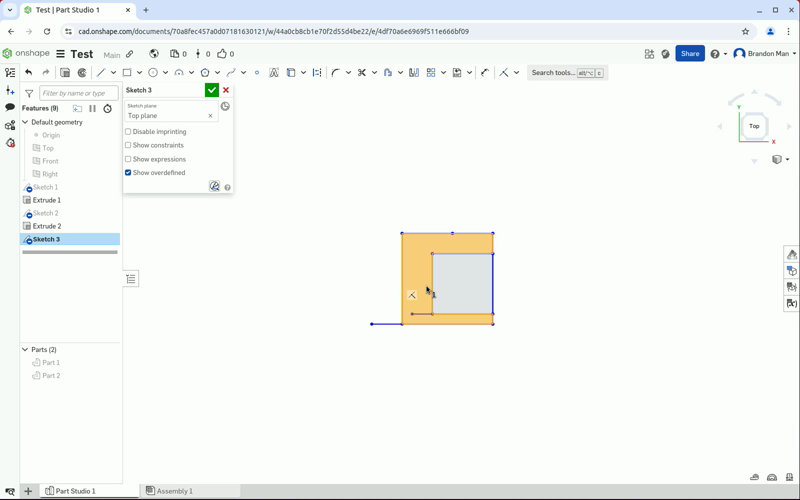
scroll(-6)
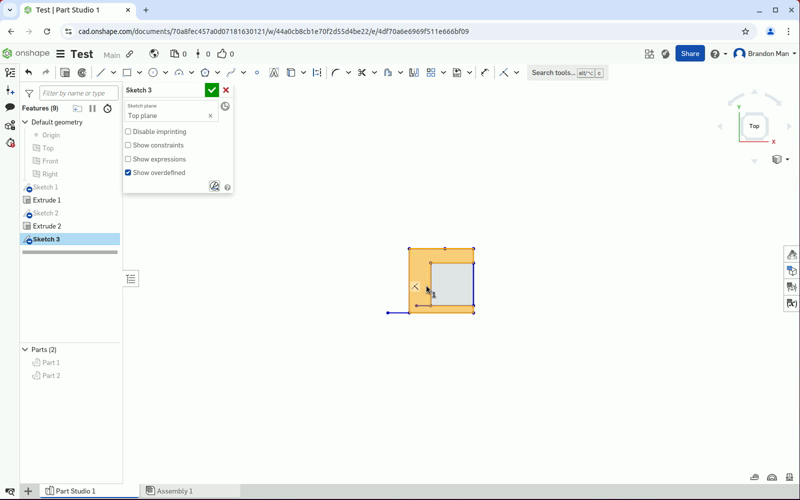
scroll(-6)
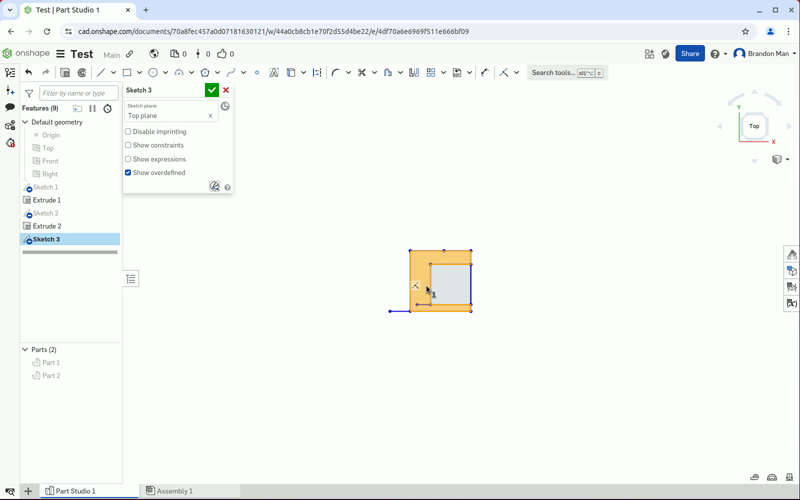
scroll(-6)
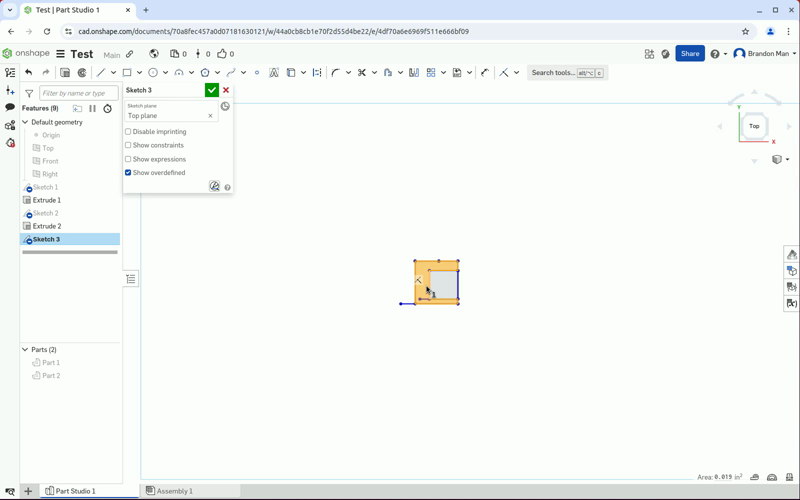
scroll(-6)
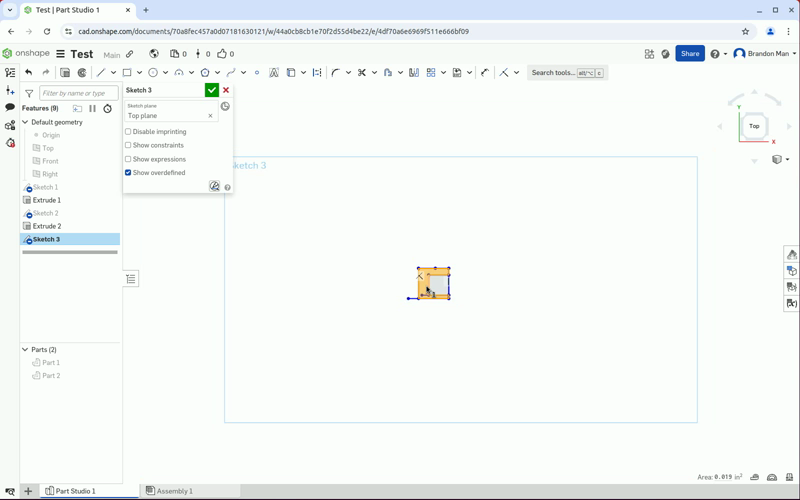
scroll(-6)
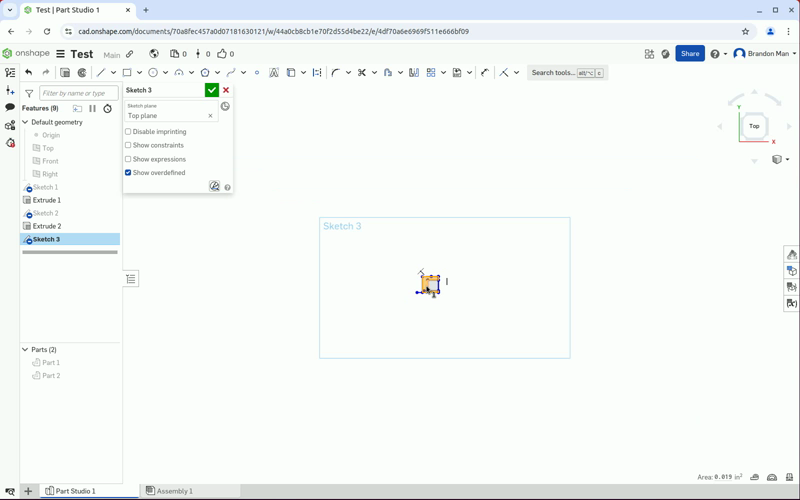
scroll(-6)
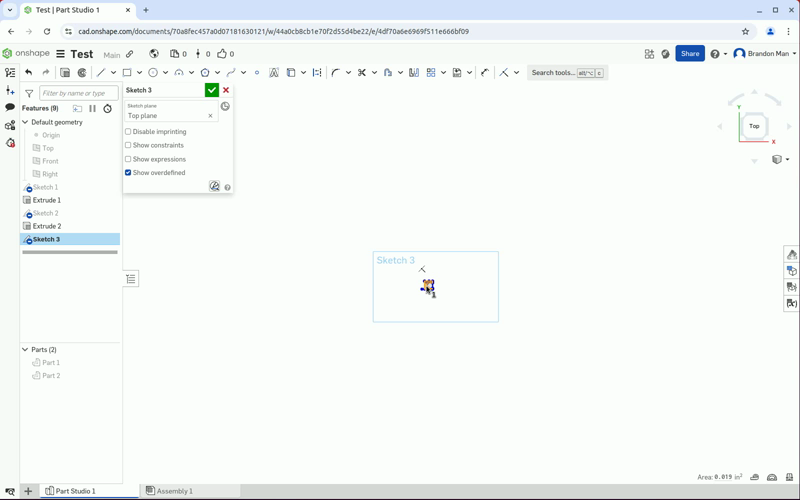
mouse_move(73, 352)
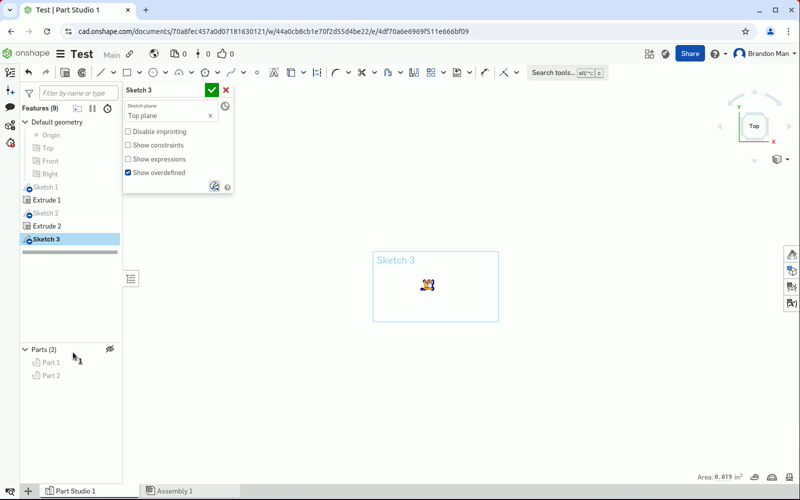
key(shift+y)
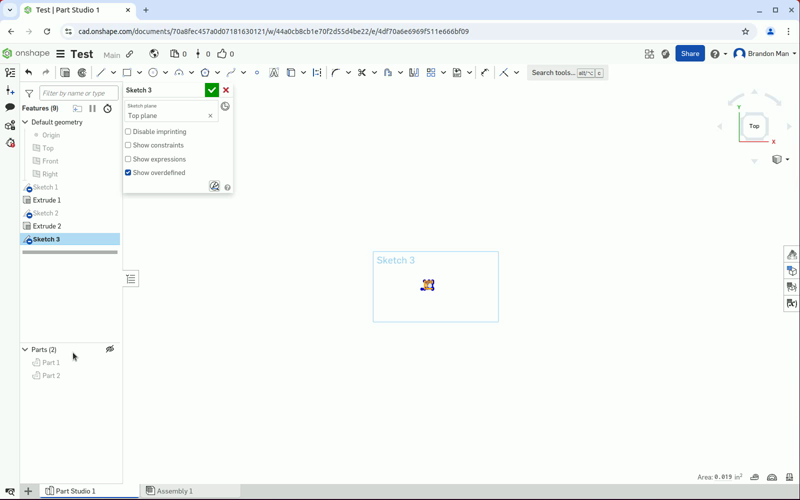
key(shift+e)
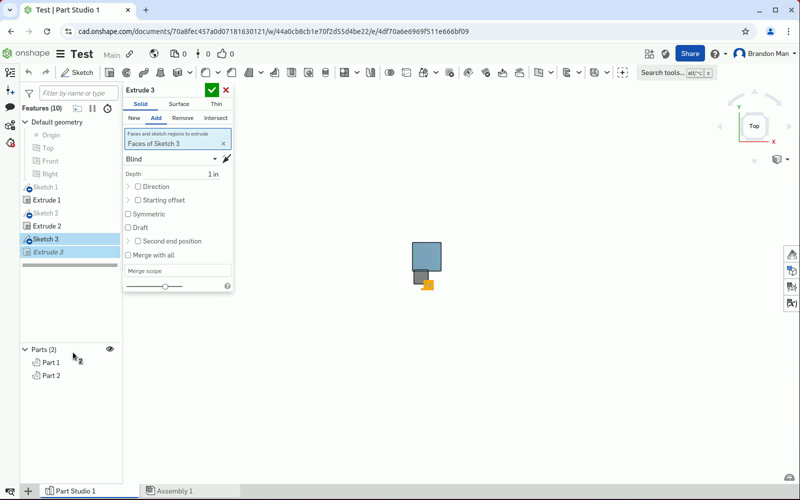
mouse_move(143, 106)
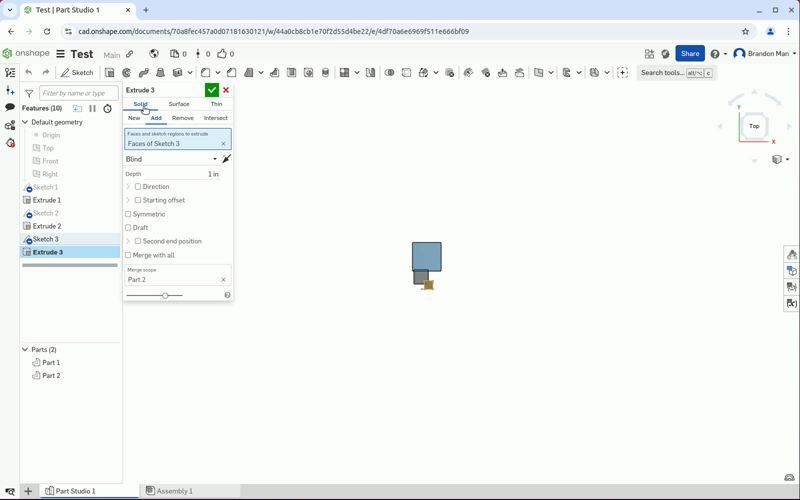
click(143, 106)
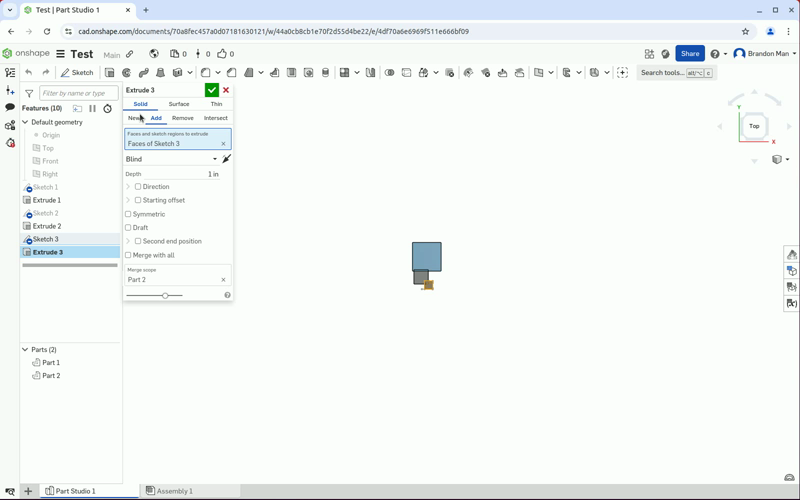
mouse_move(137, 120)
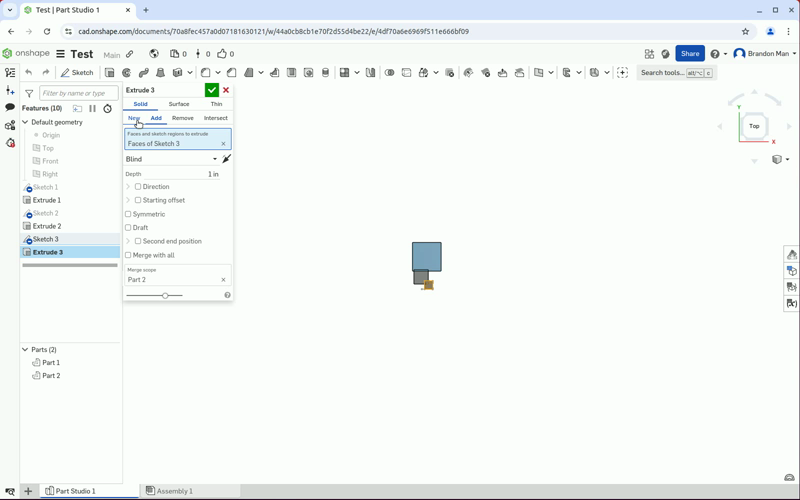
click(137, 120)
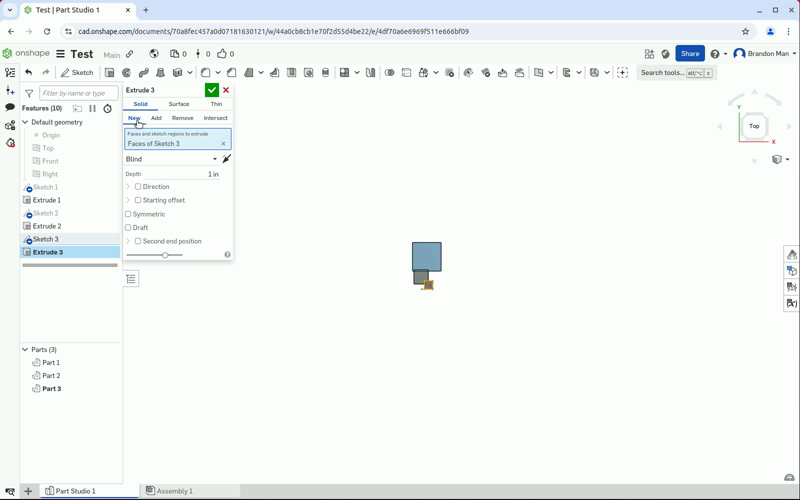
key(tab, 4)
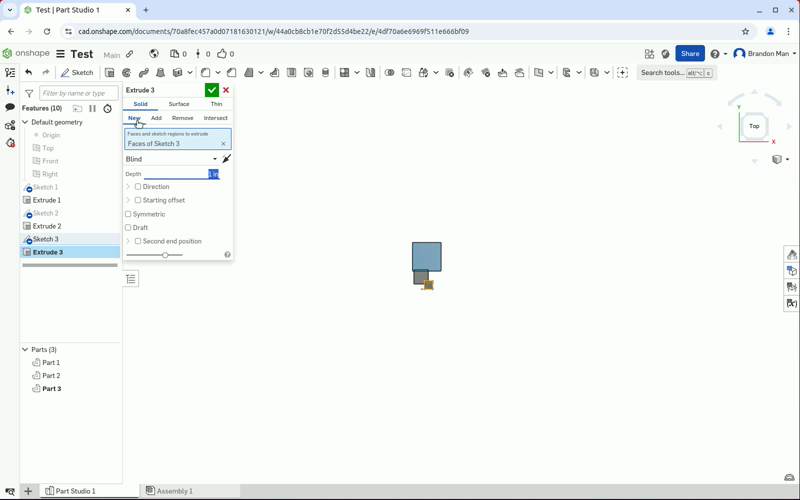
text(23.108)
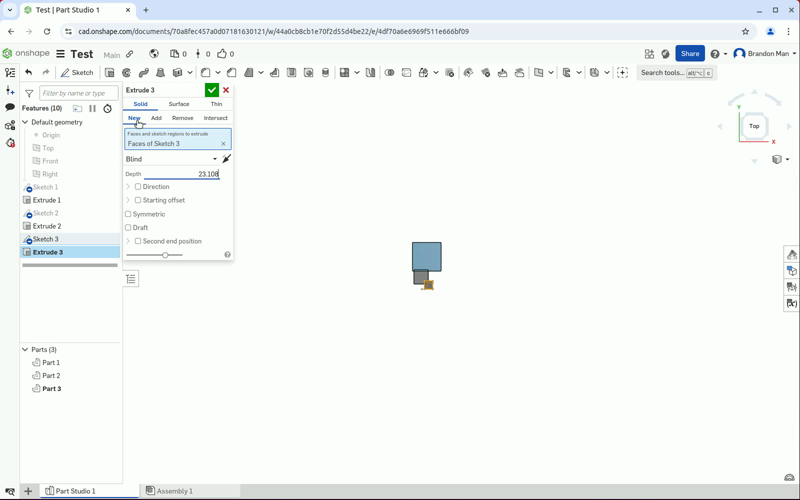
key(enter)
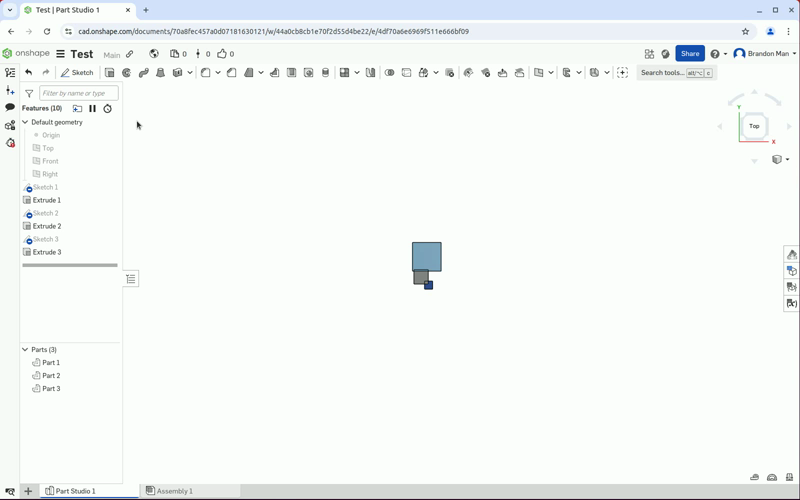
key(shift+h)
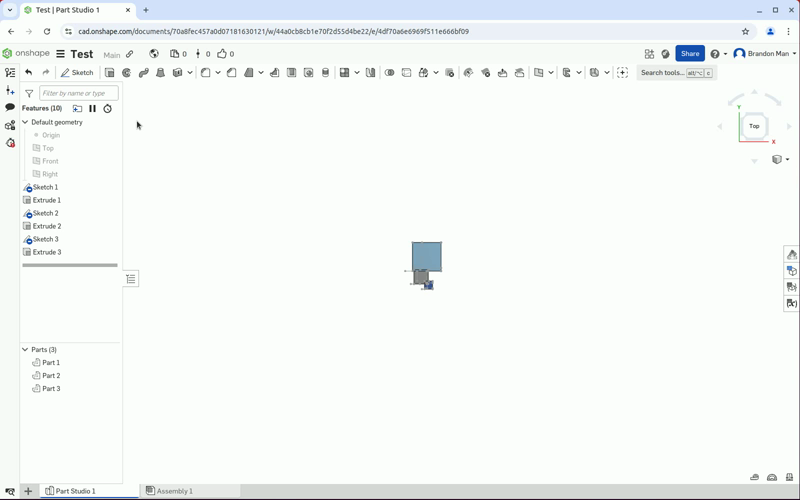
key(shift+h)
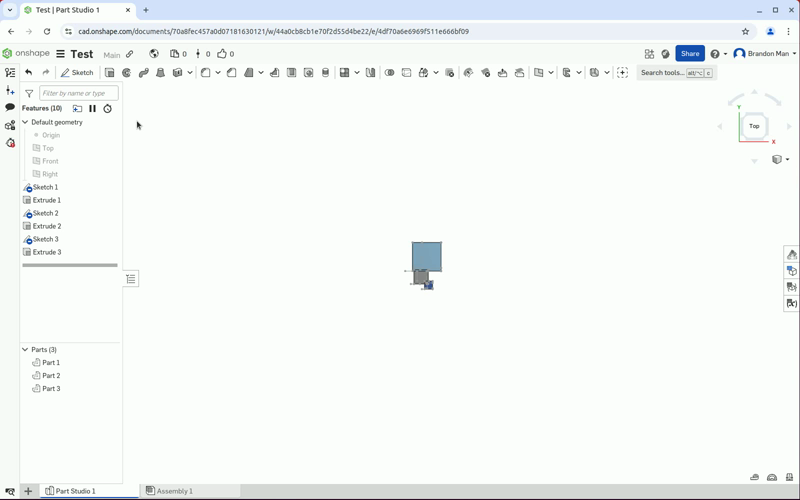
key(shift+7)
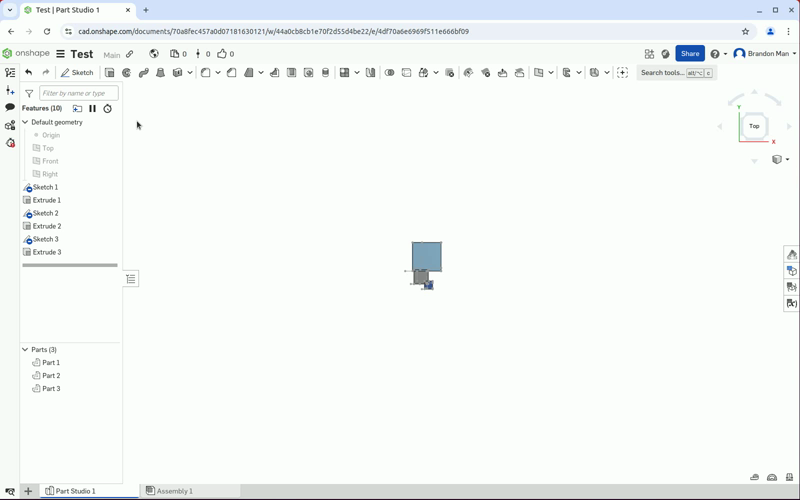
key(up, 3)
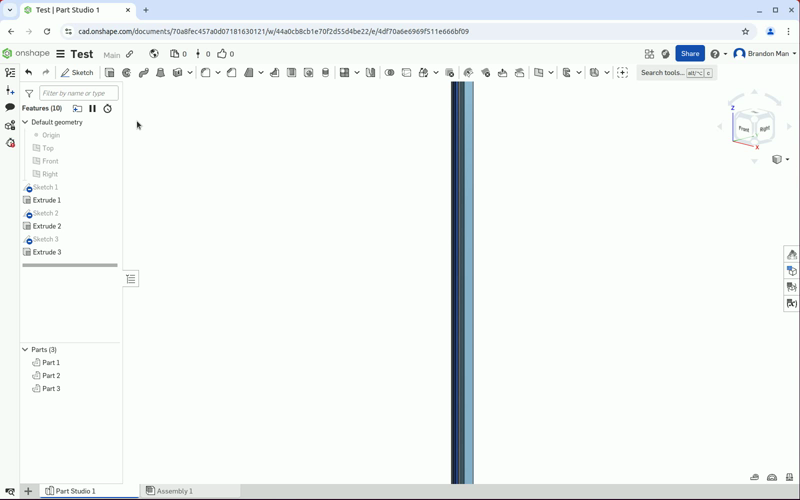
key(left, 3)
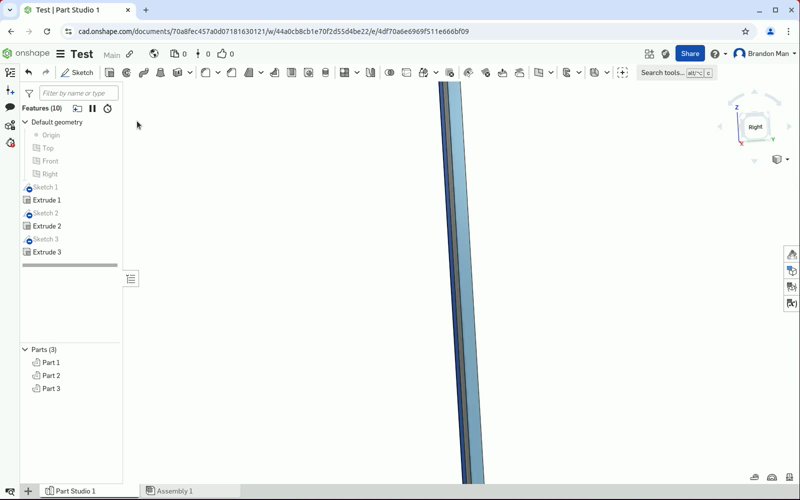
key(right, 3)
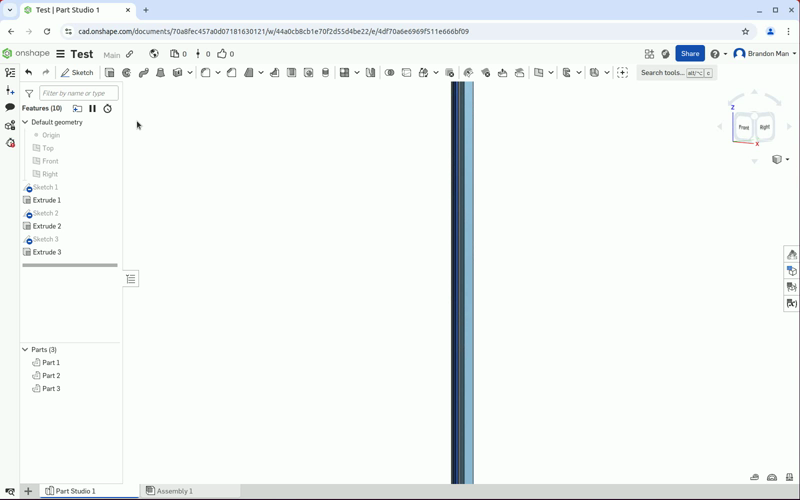
key(down, 3)
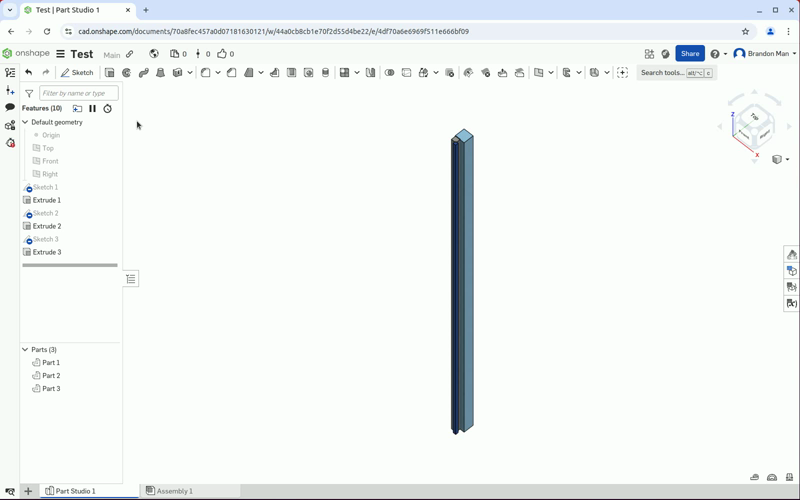
mouse_move(73, 189)
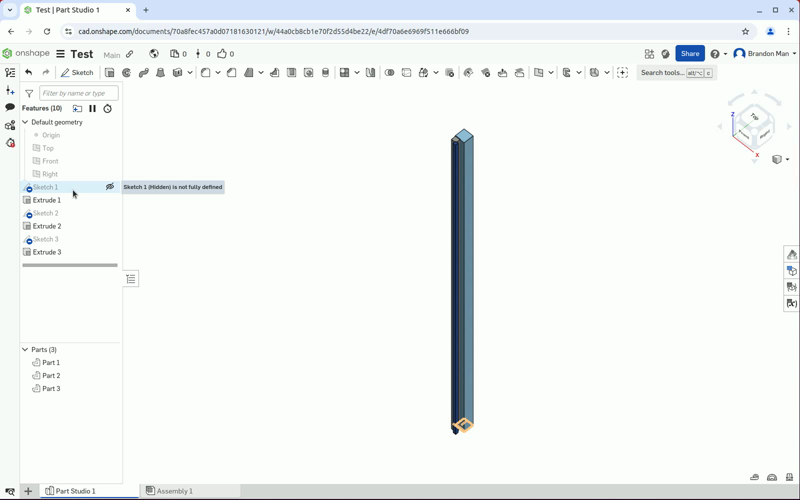
click(73, 189)